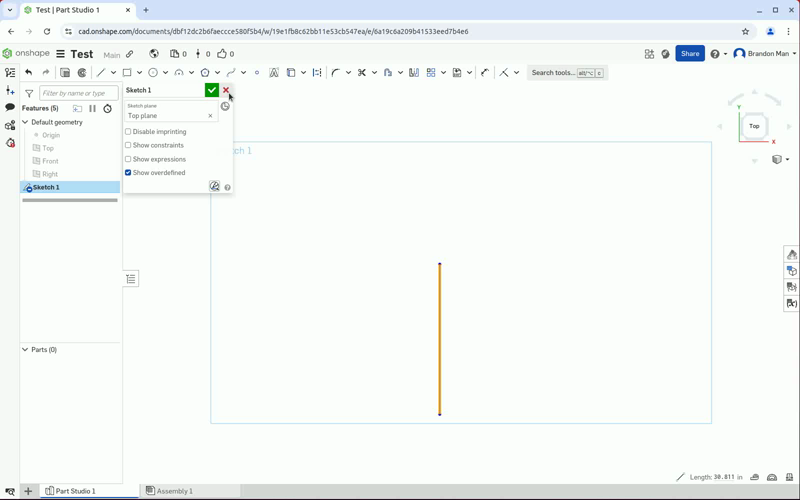
key(shift+h)
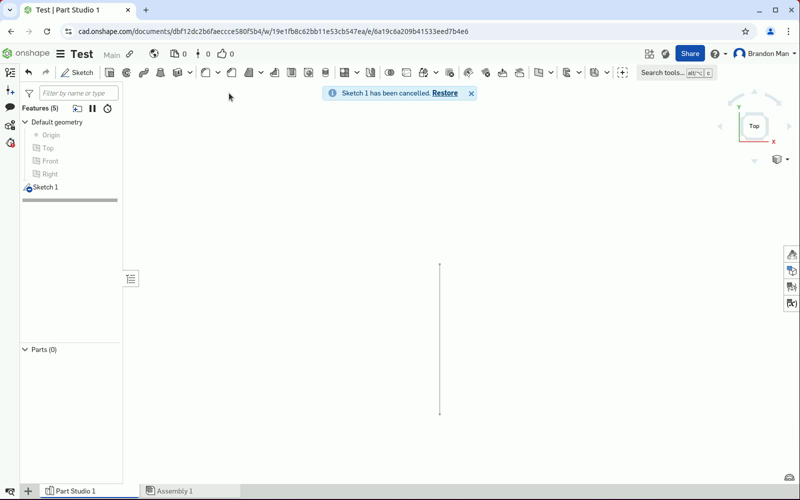
mouse_move(73, 352)
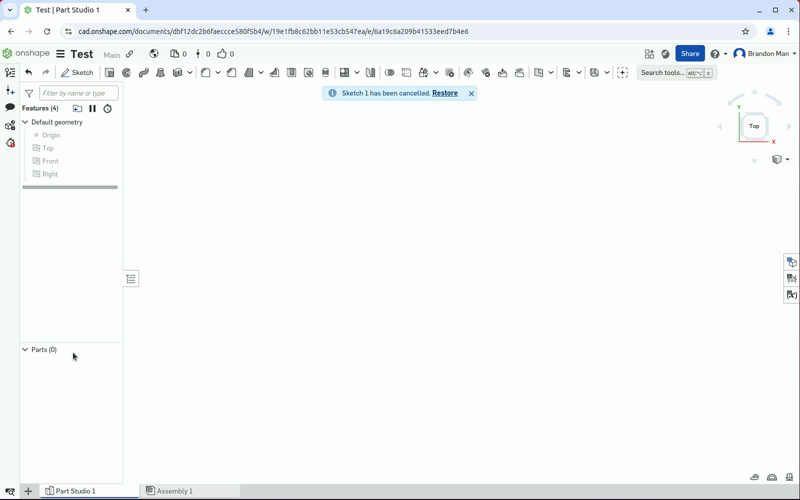
key(y)
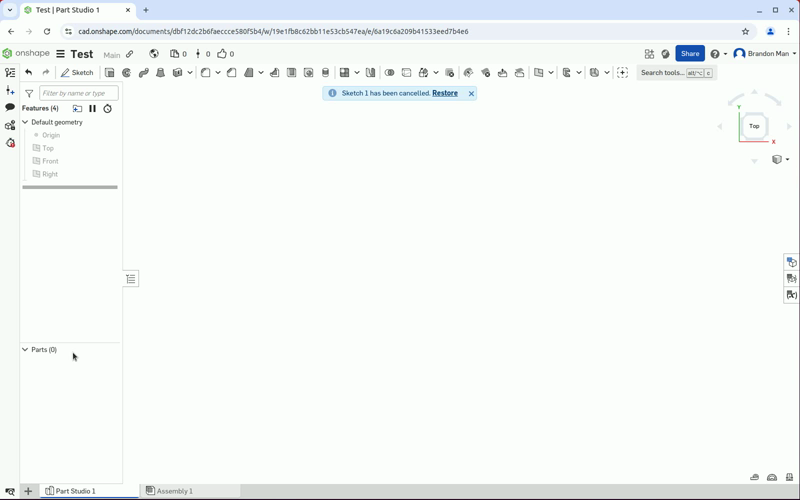
key(shift+p)
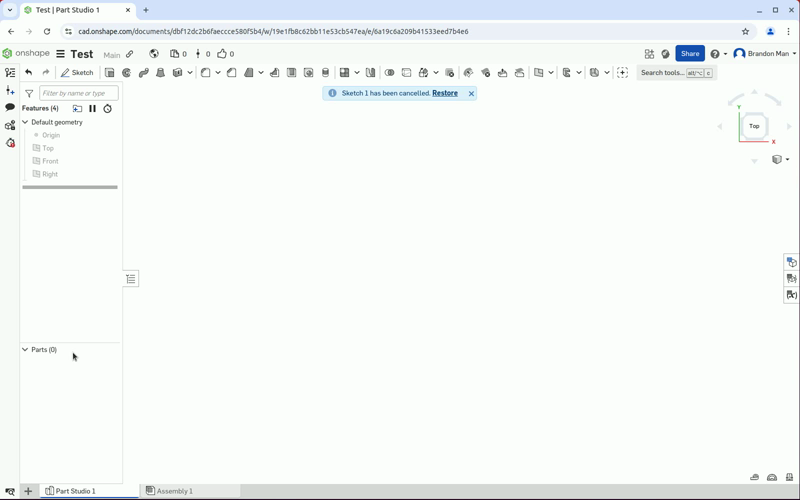
key(space)
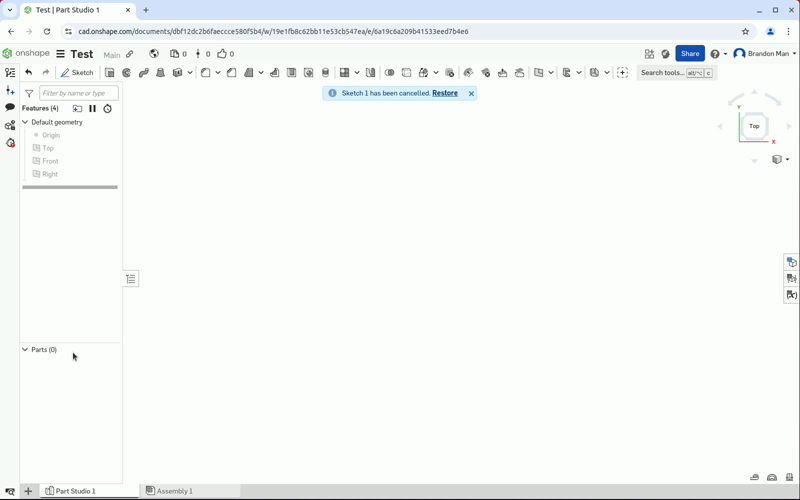
key_down(shift)
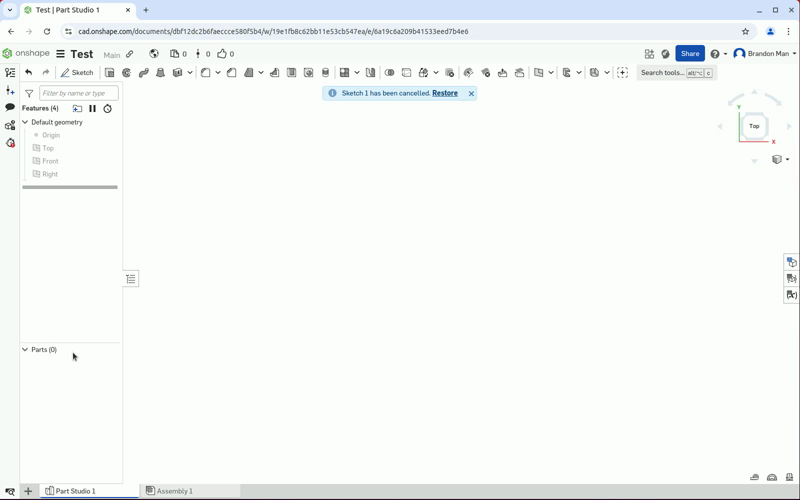
key(up)
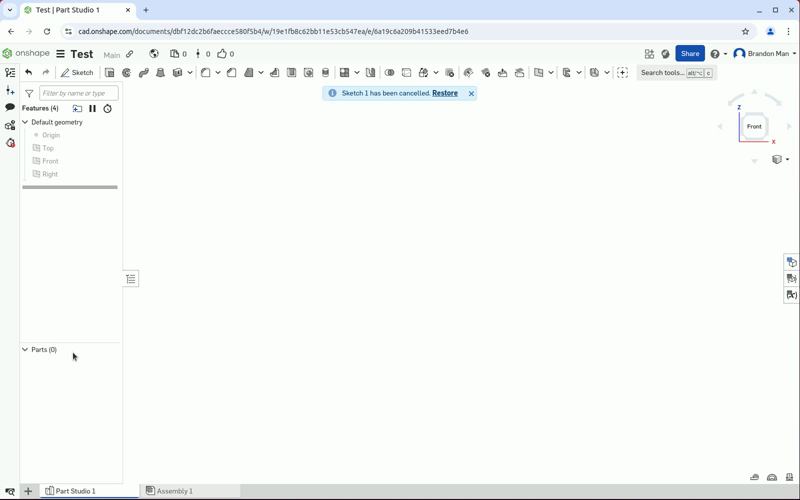
key_up(shift)
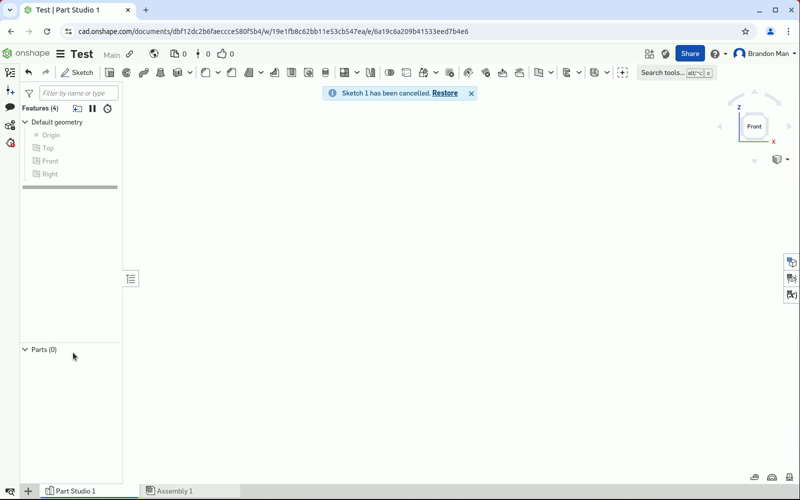
mouse_move(73, 352)
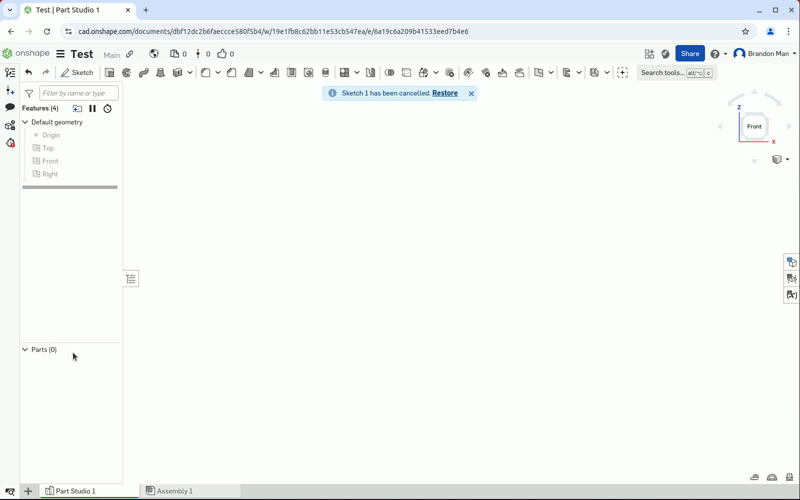
key(shift+y)
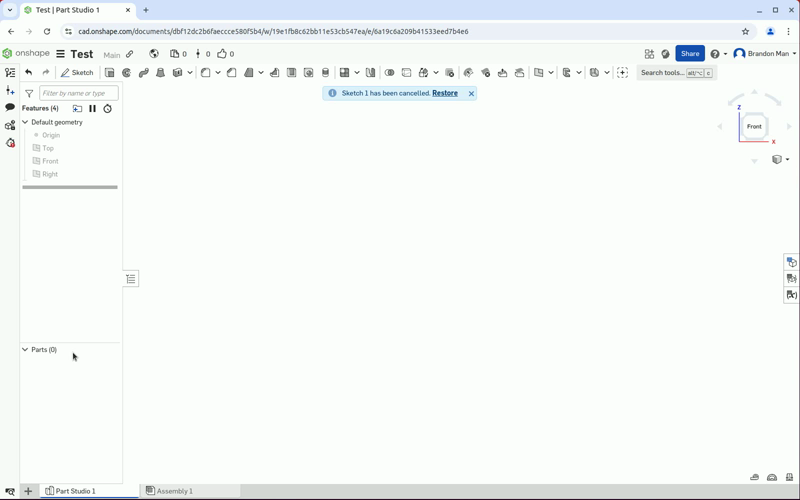
key(shift+s)
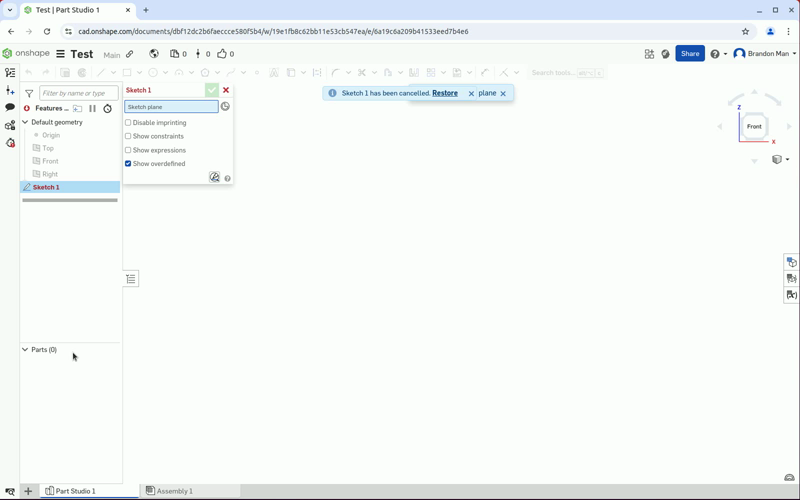
mouse_move(73, 163)
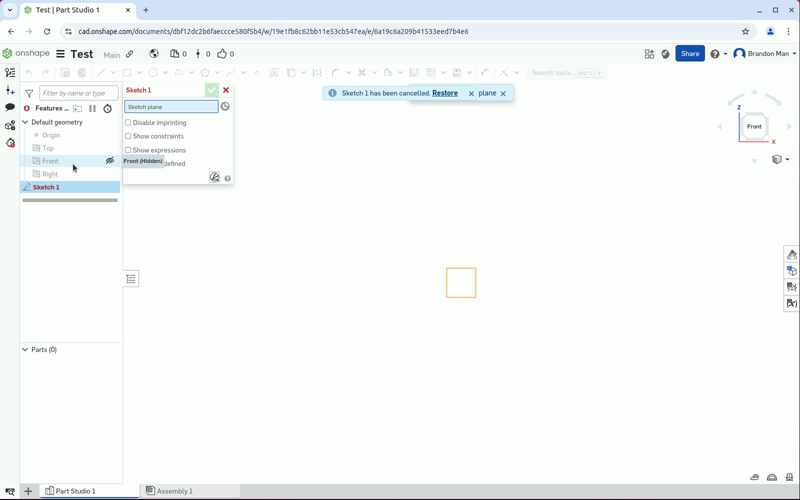
click(73, 163)
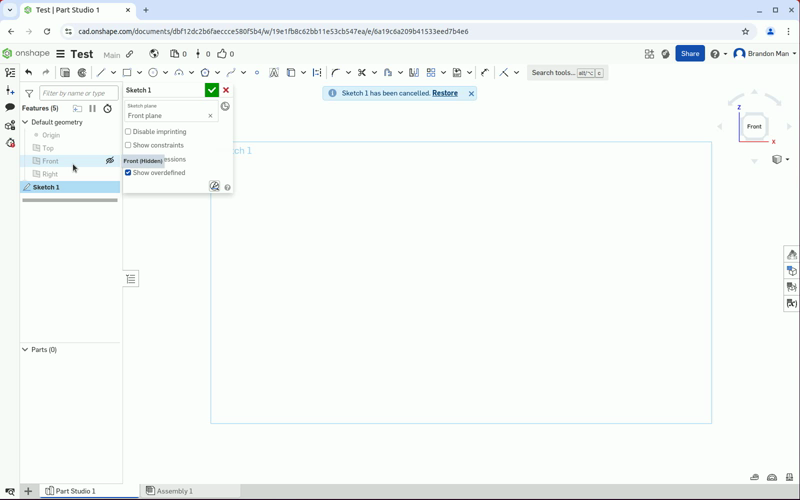
mouse_move(73, 352)
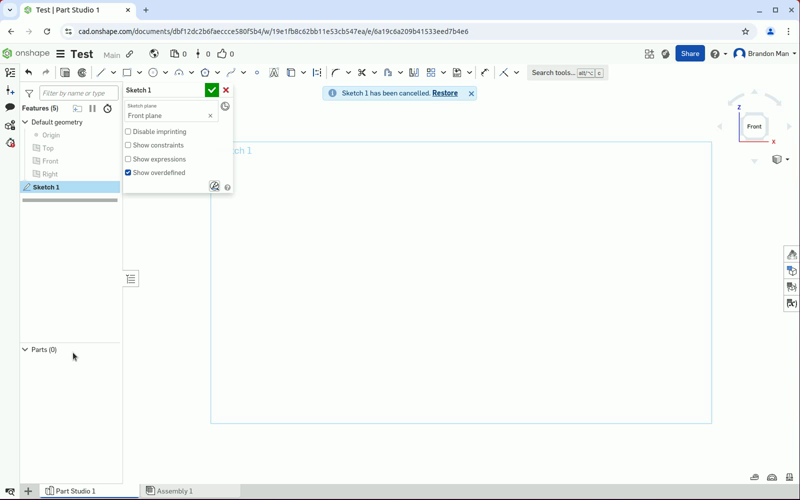
key(y)
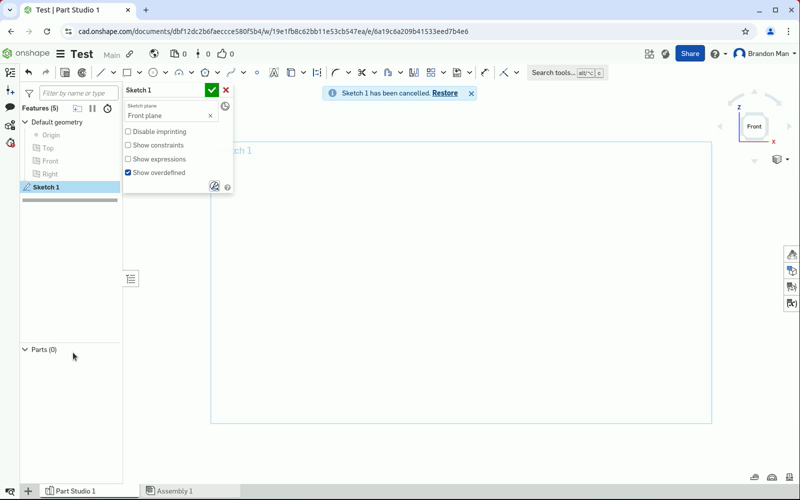
key(l)
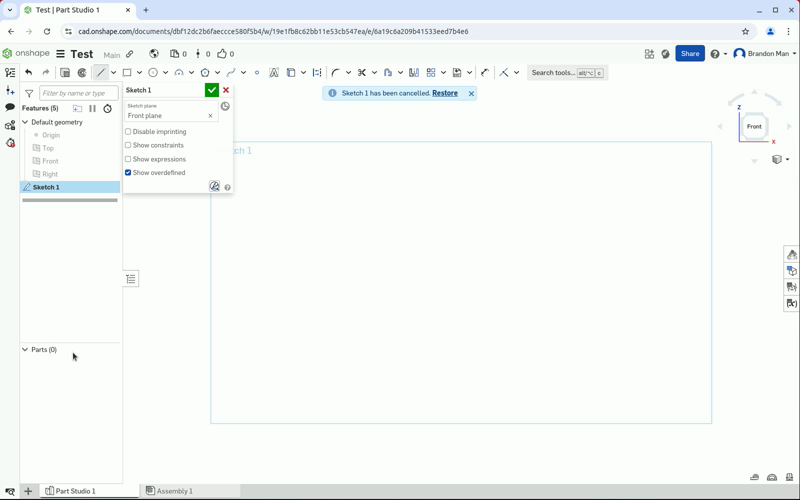
key_down(shift)
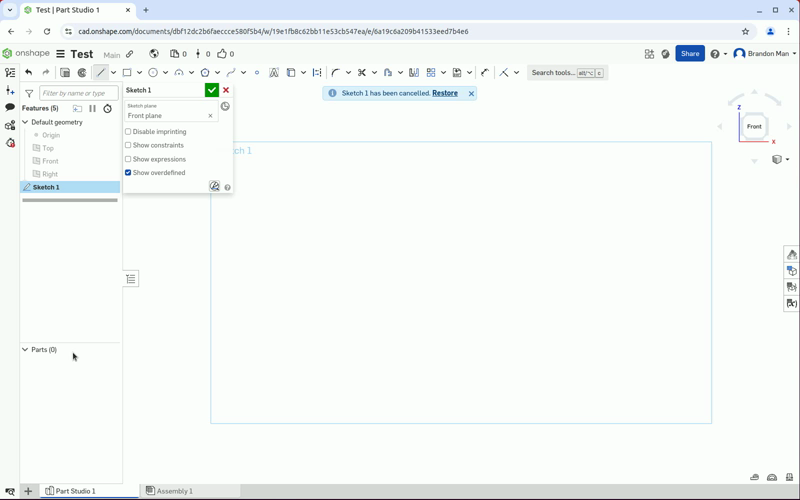
mouse_move(528, 295)
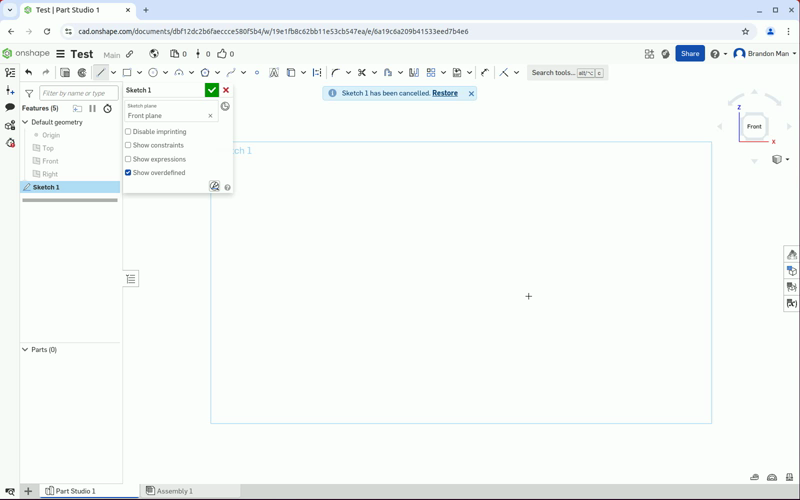
click(528, 295)
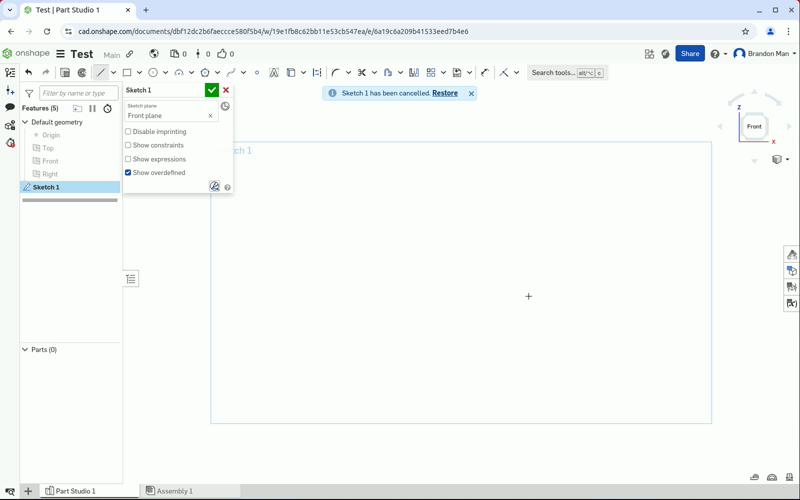
key_up(shift)
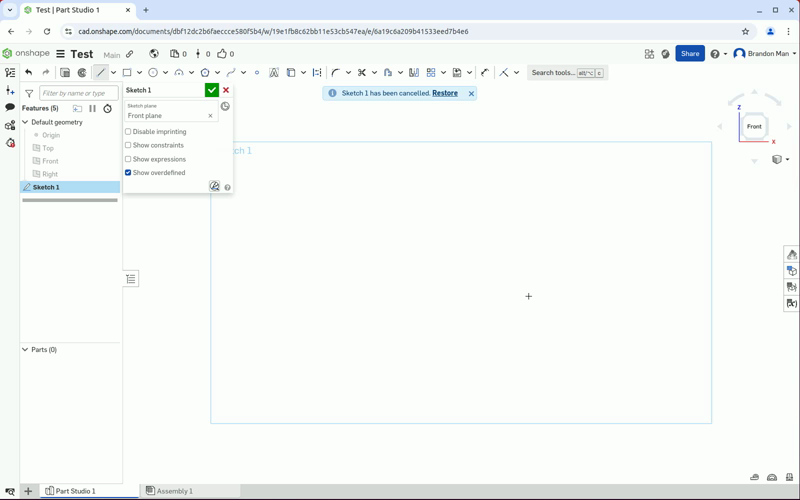
key_down(shift)
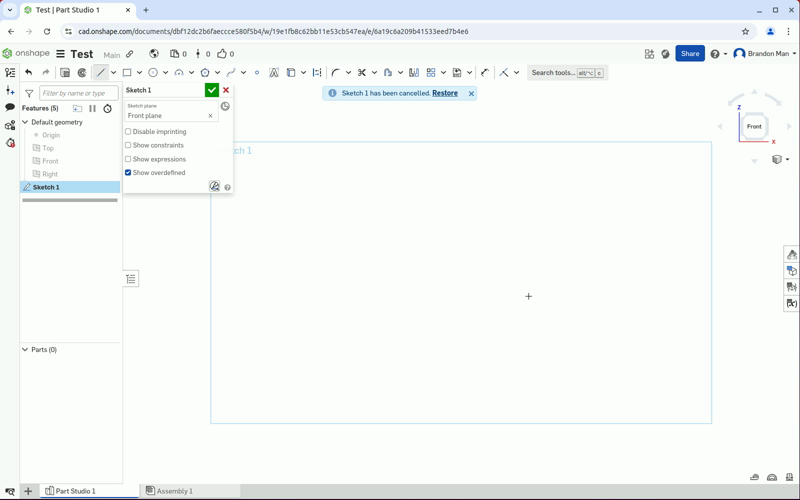
mouse_move(558, 295)
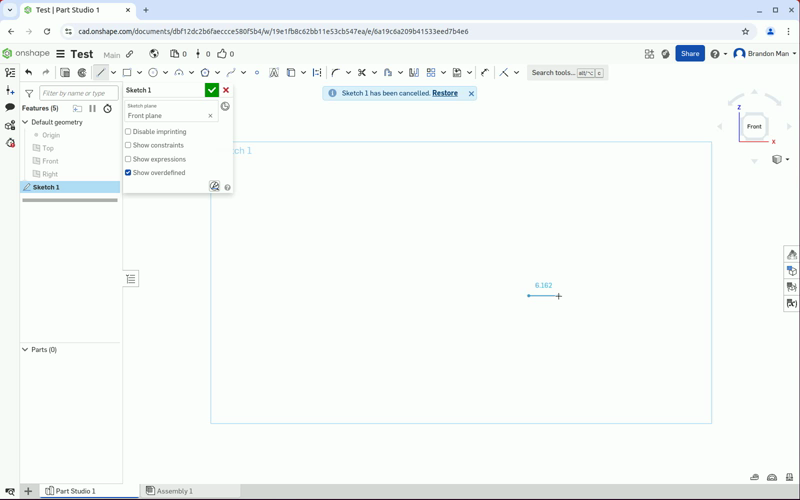
mouse_move(573, 295)
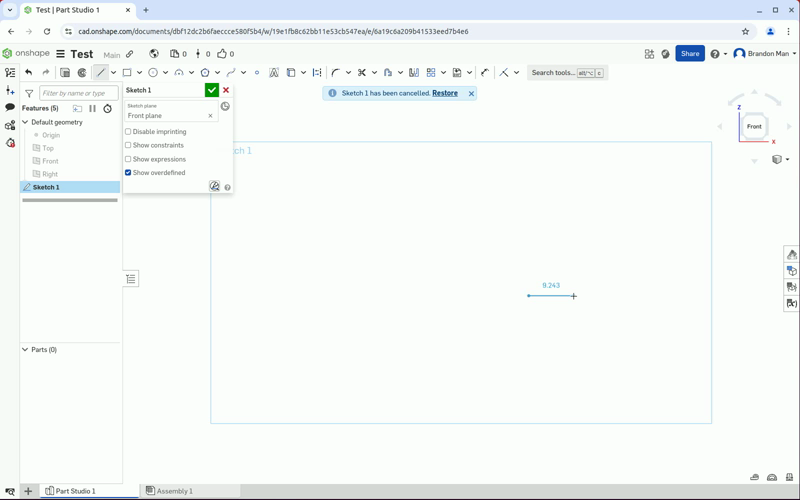
click(573, 295)
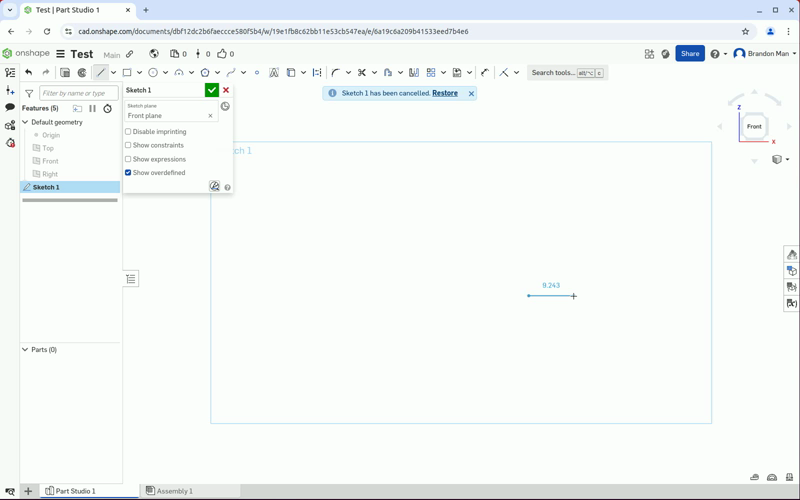
key_up(shift)
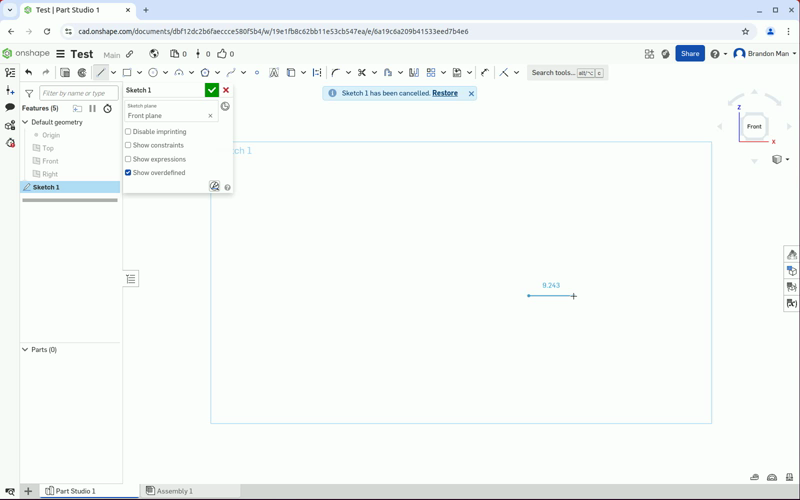
key_down(shift)
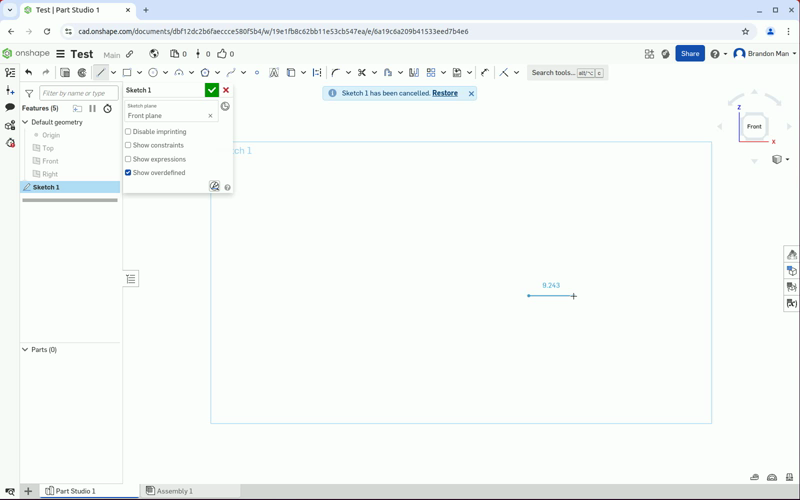
mouse_move(589, 295)
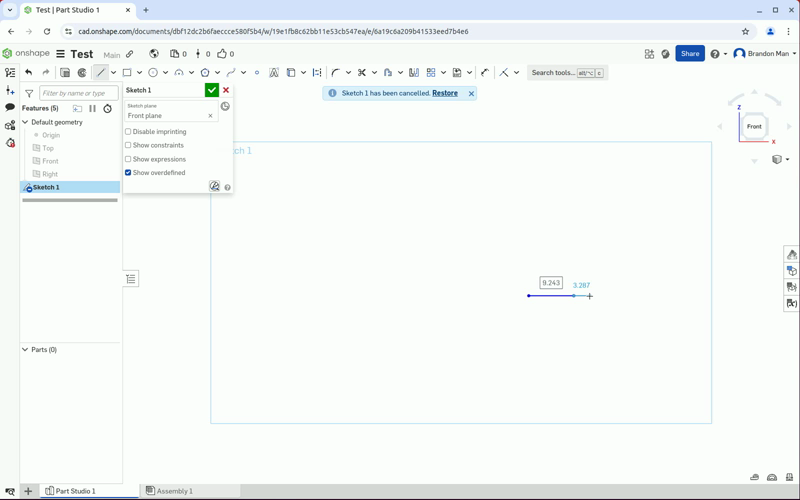
mouse_move(573, 287)
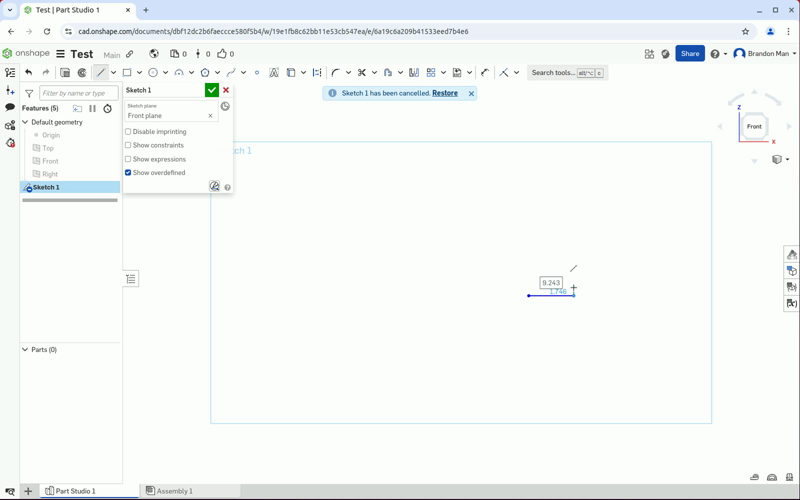
click(573, 287)
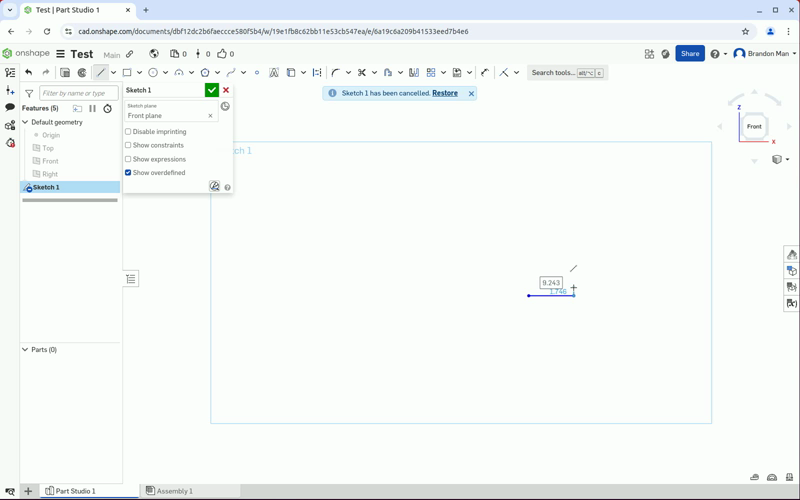
key_up(shift)
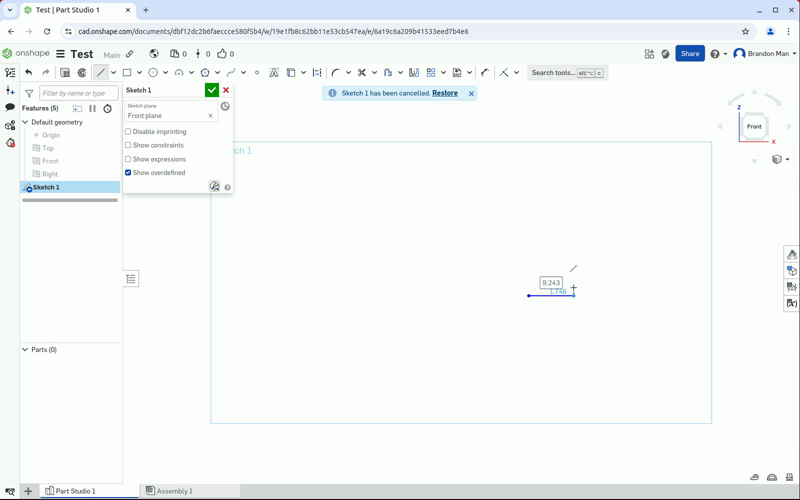
key(esc)
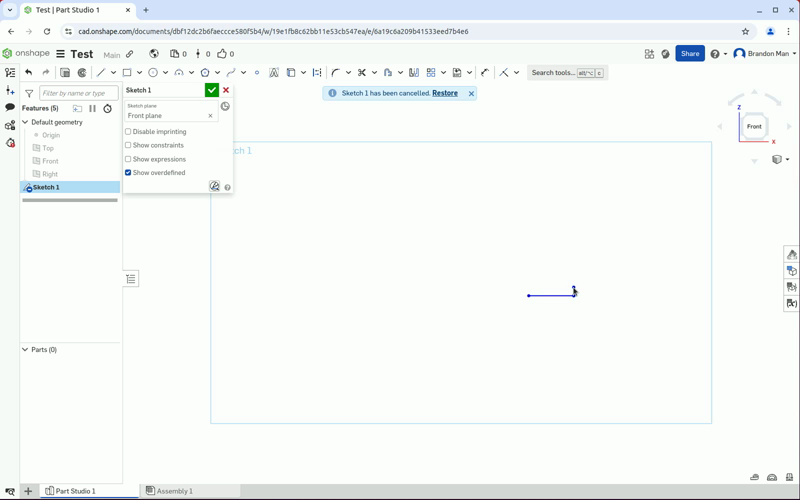
key(a)
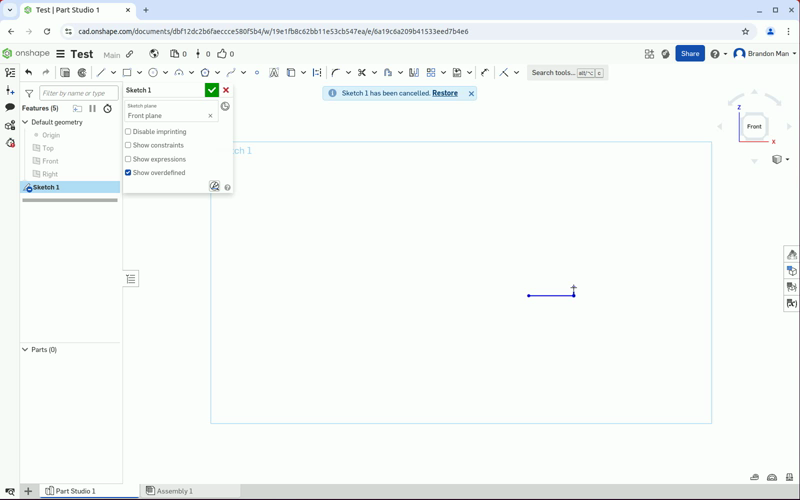
mouse_move(573, 287)
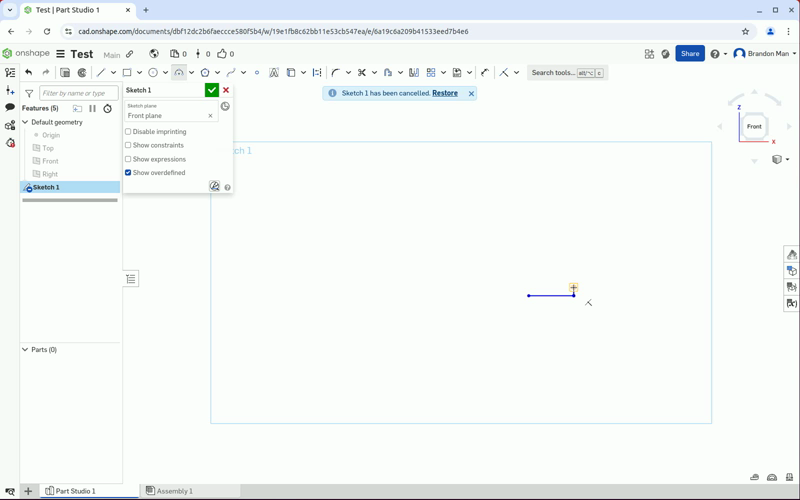
click(573, 287)
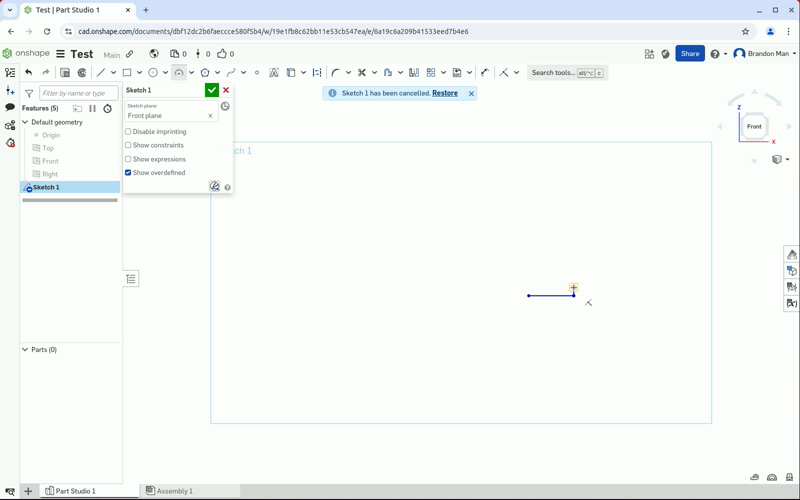
key_down(shift)
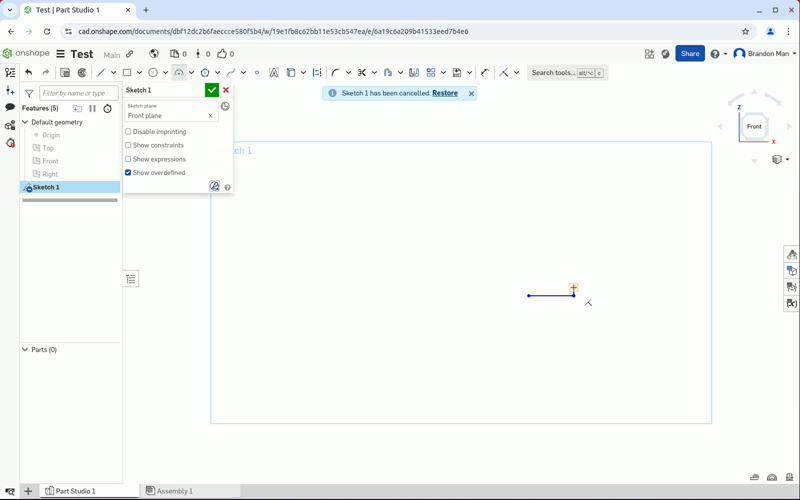
mouse_move(569, 282)
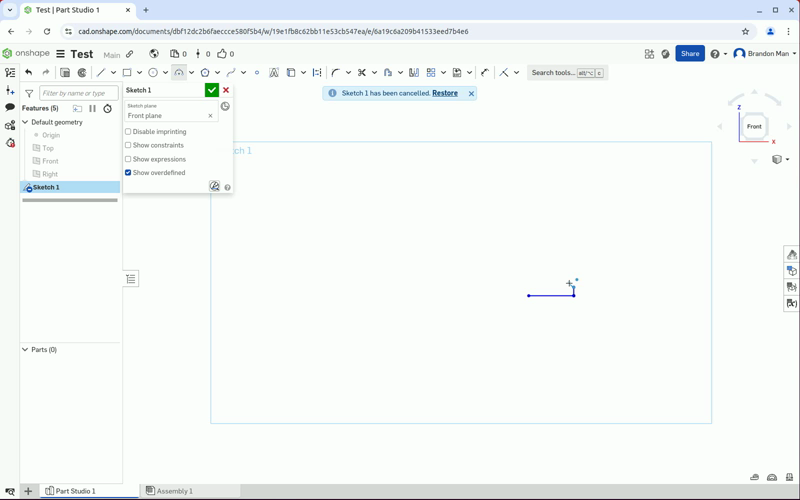
scroll(6)
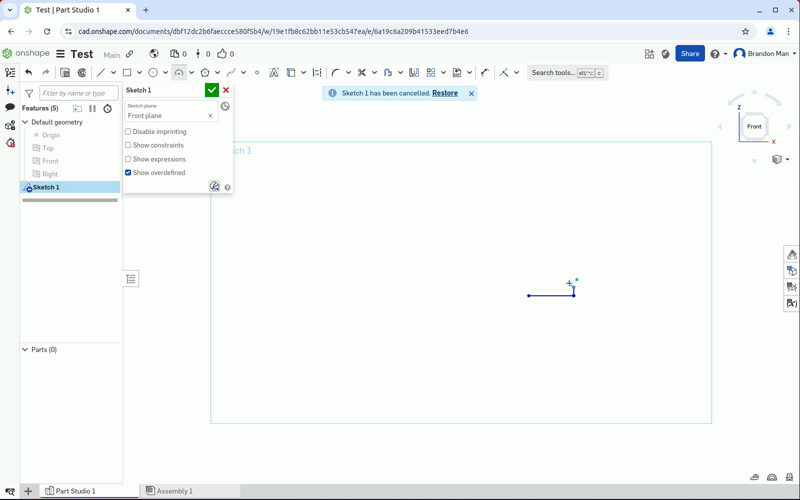
scroll(6)
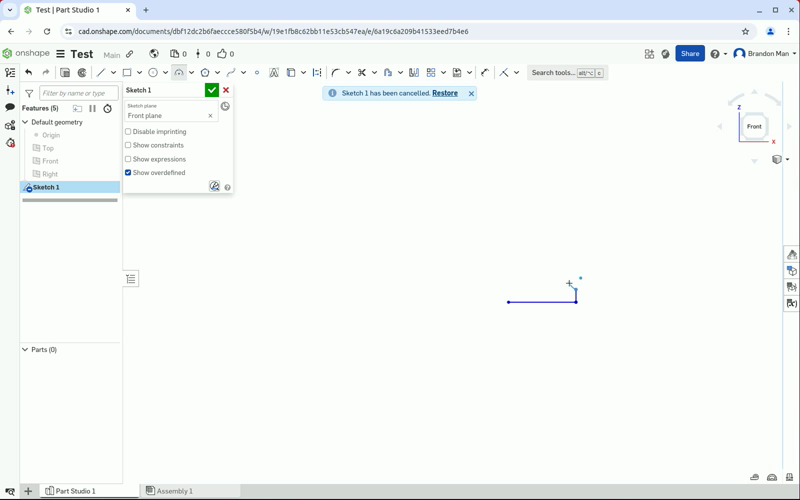
scroll(6)
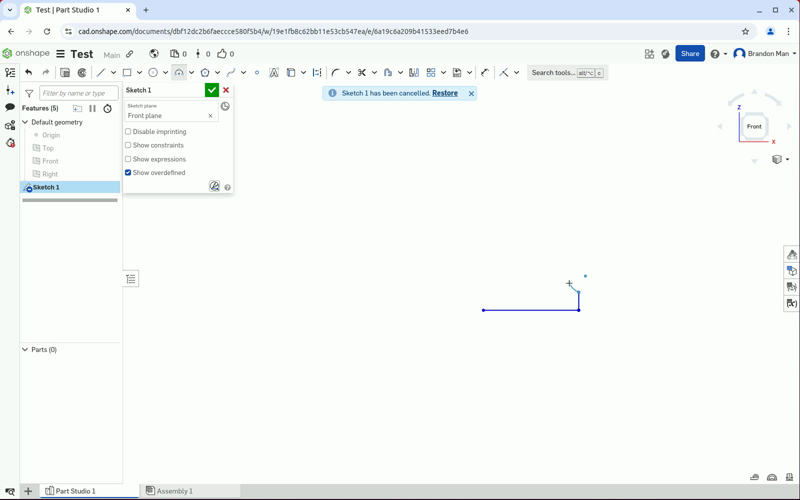
scroll(6)
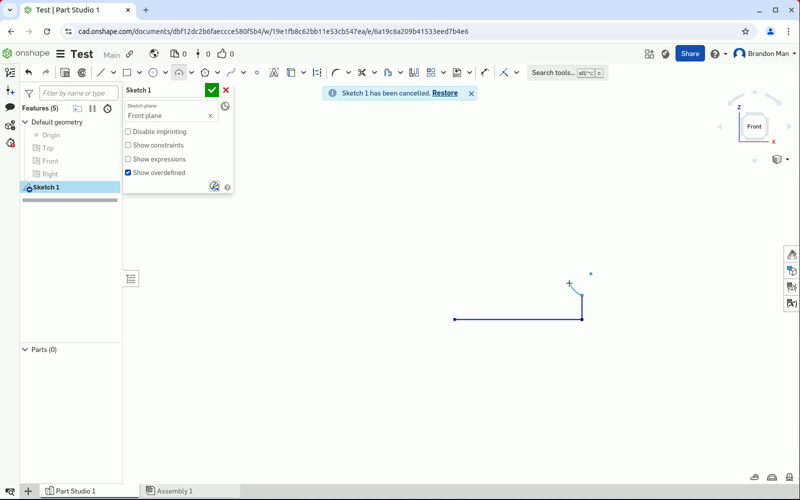
scroll(6)
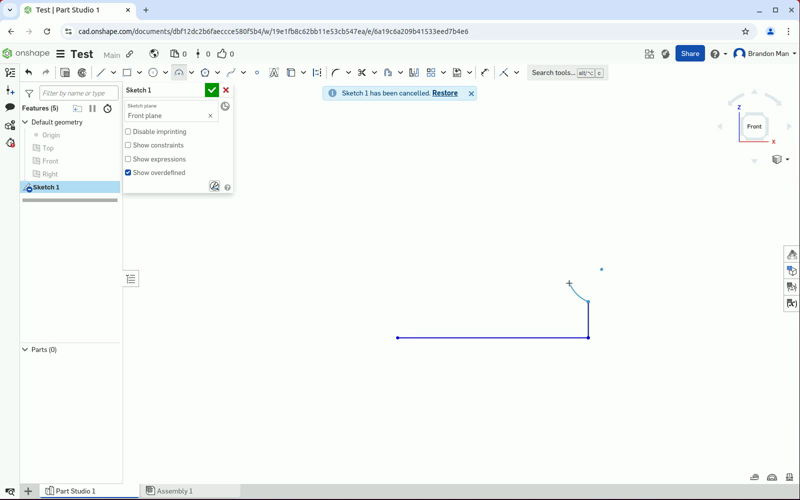
scroll(6)
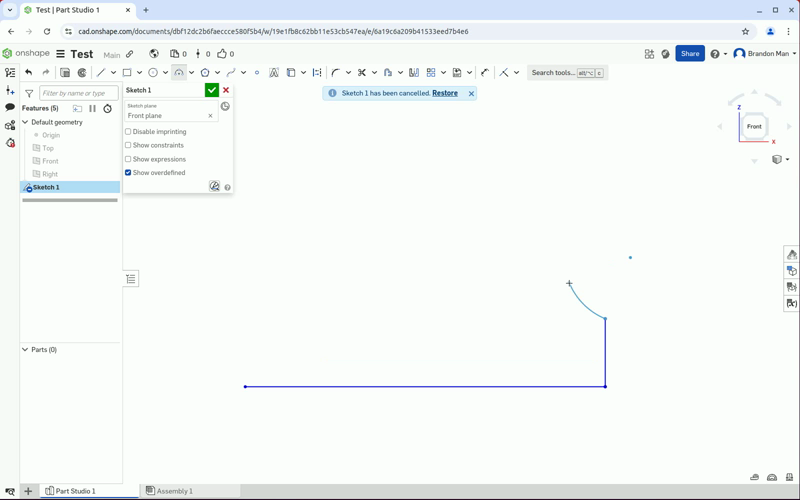
scroll(6)
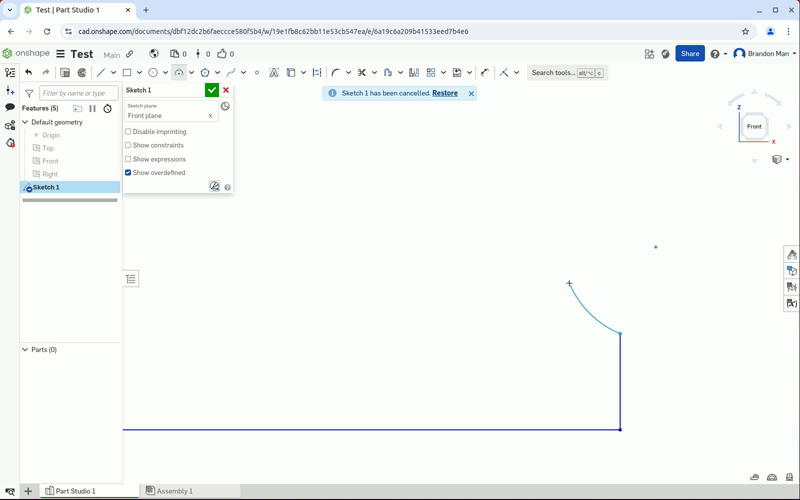
click(569, 282)
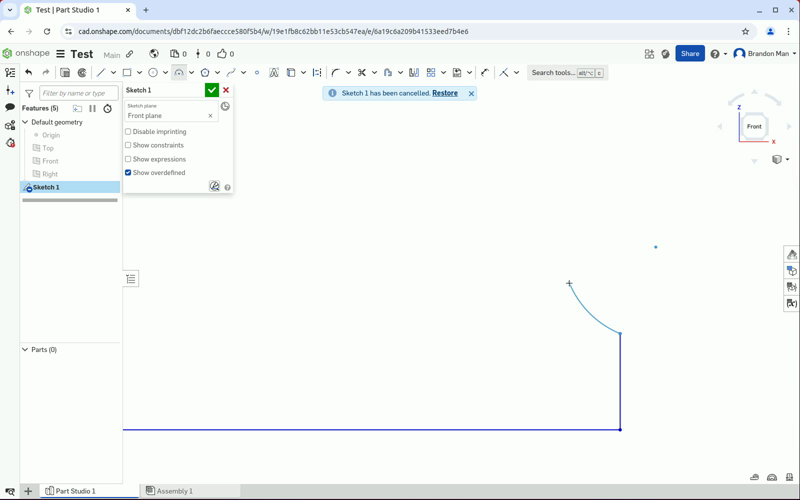
scroll(-6)
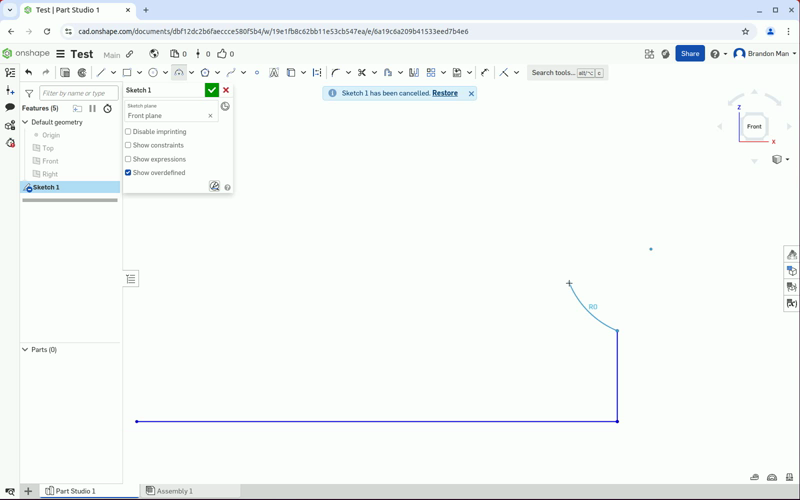
scroll(-6)
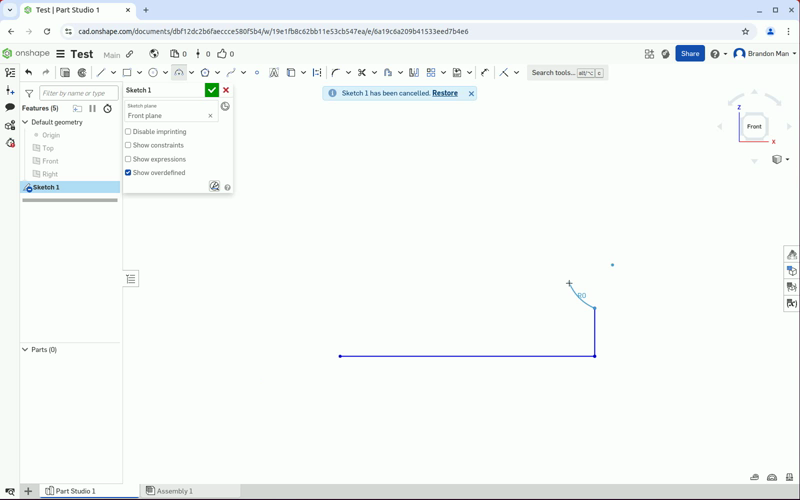
scroll(-6)
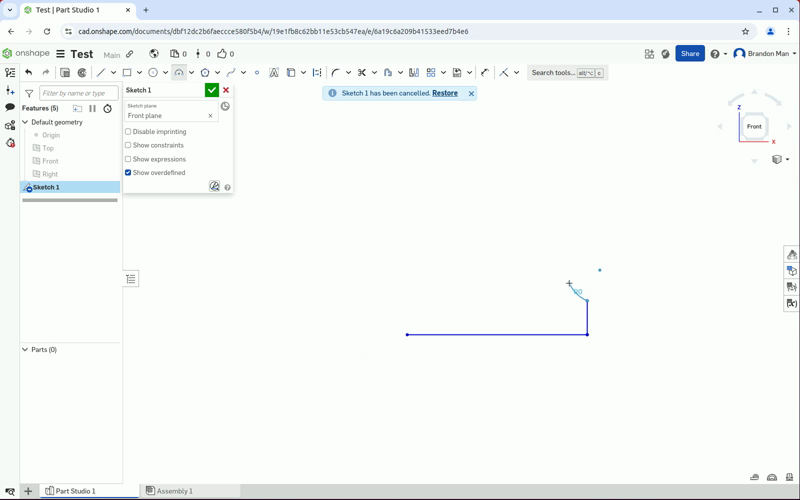
scroll(-6)
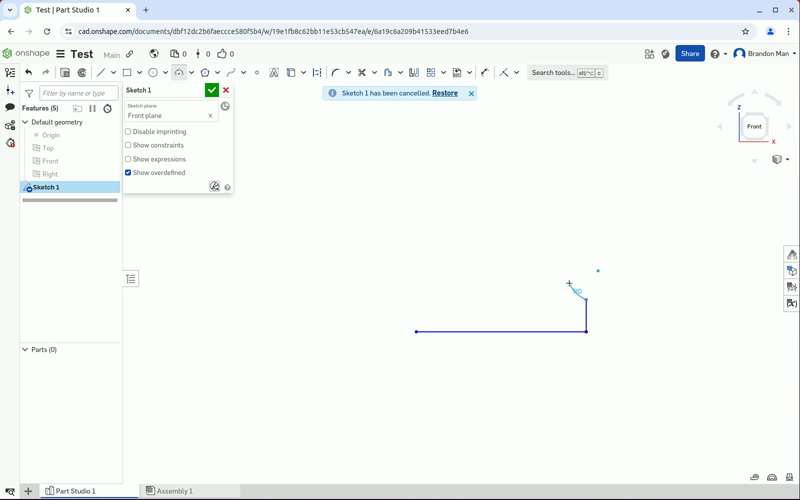
scroll(-6)
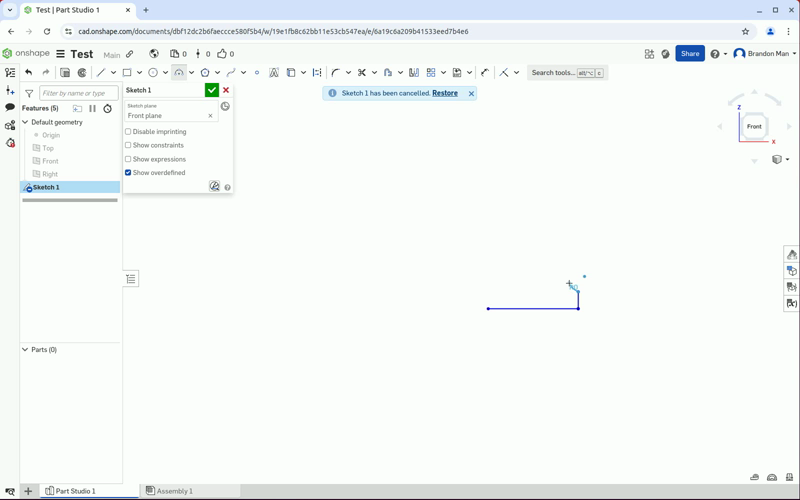
scroll(-6)
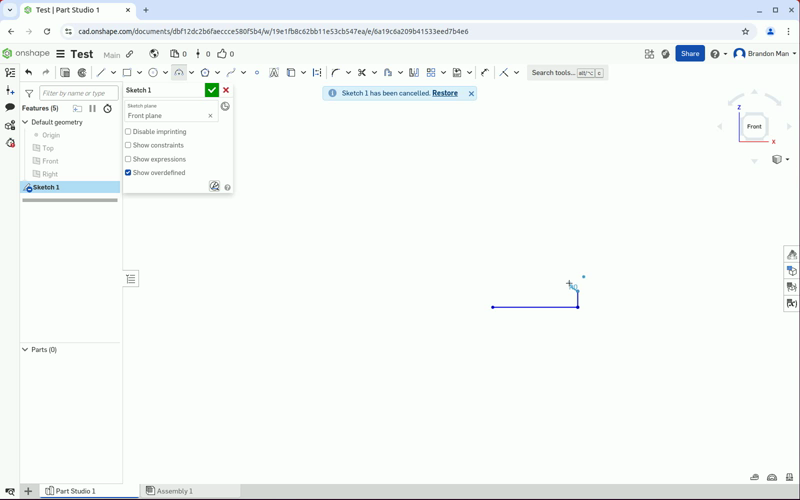
scroll(-6)
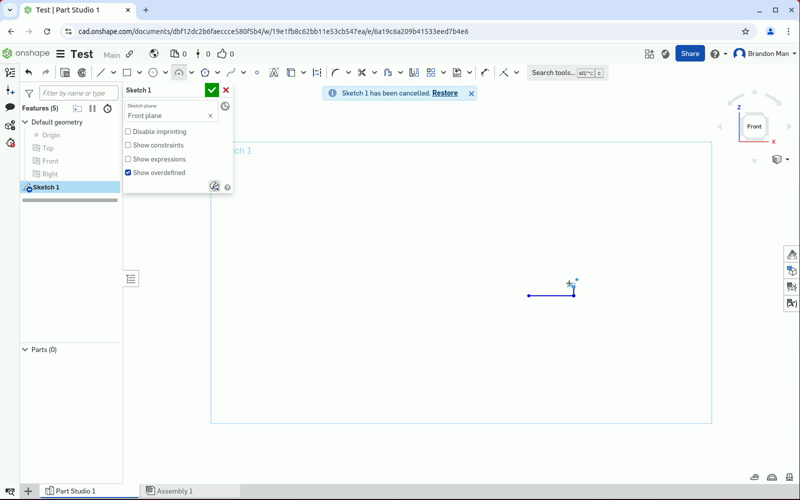
mouse_move(572, 283)
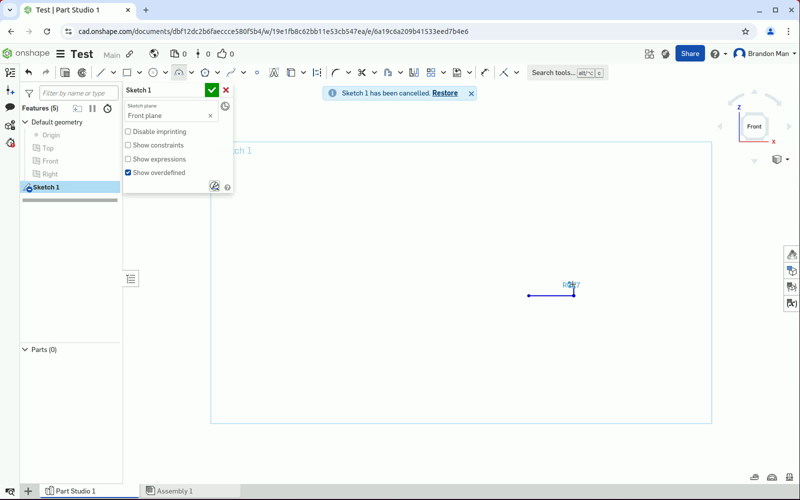
scroll(6)
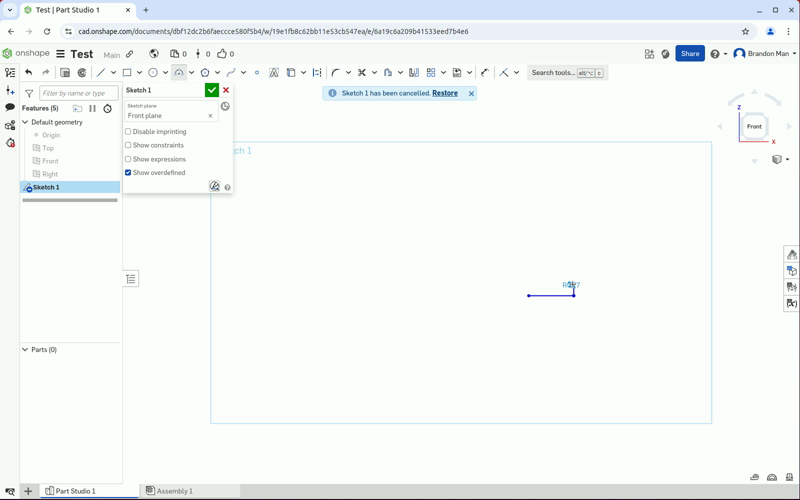
scroll(6)
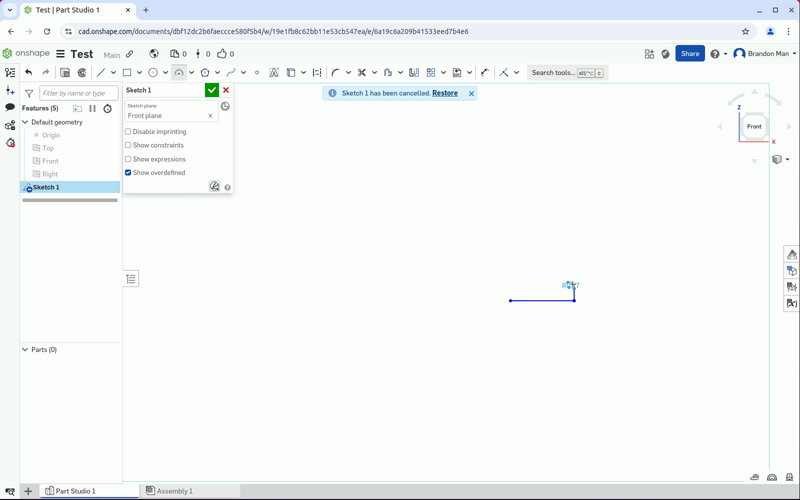
scroll(6)
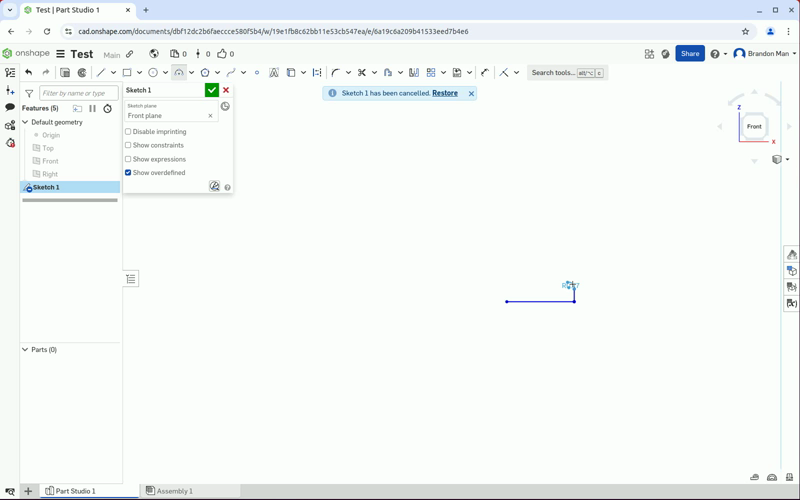
scroll(6)
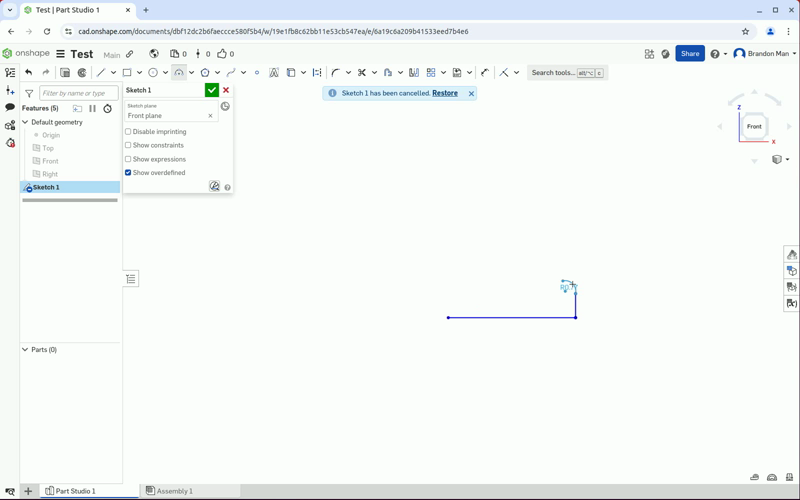
scroll(6)
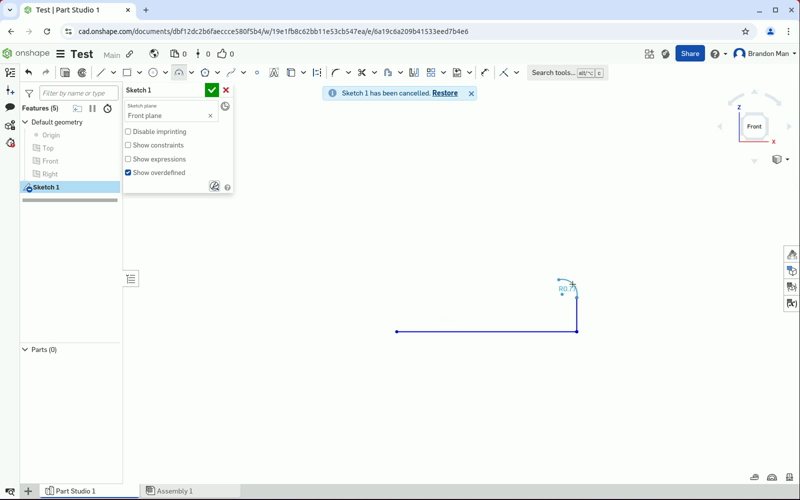
scroll(6)
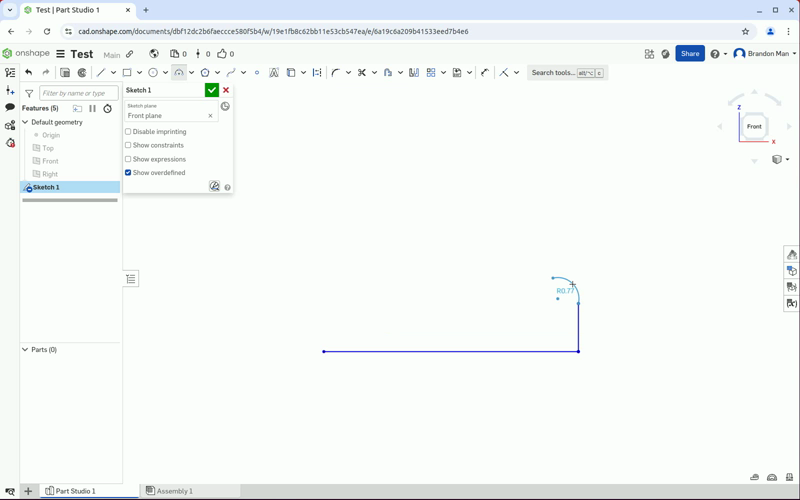
scroll(6)
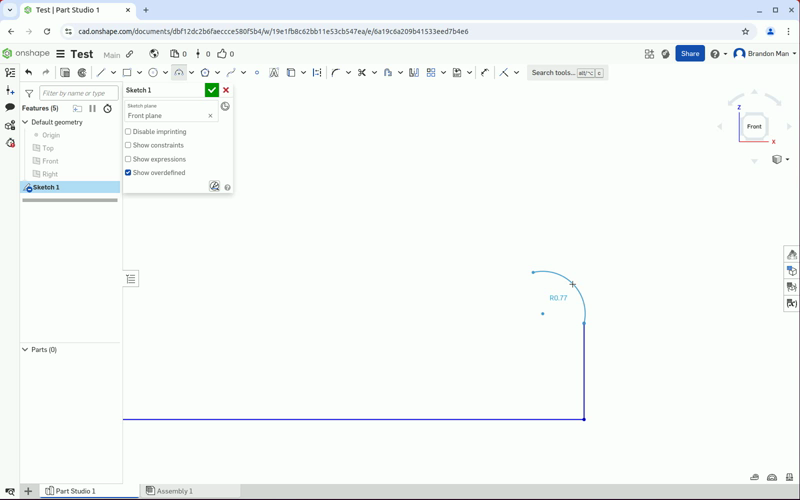
click(572, 283)
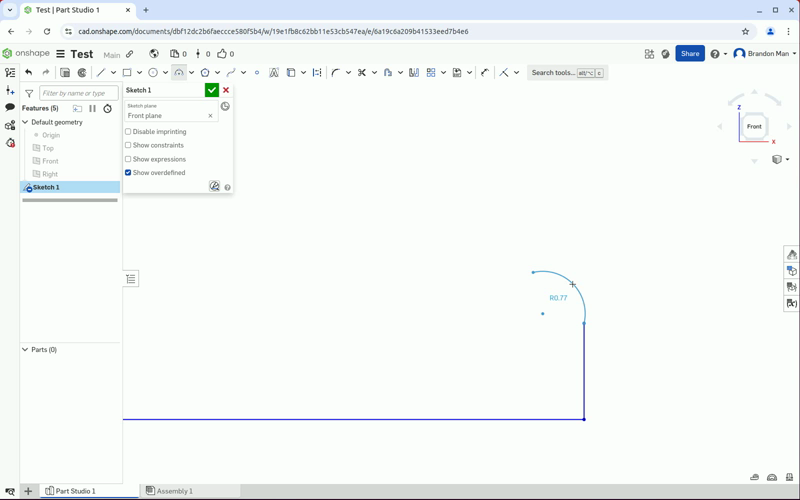
scroll(-6)
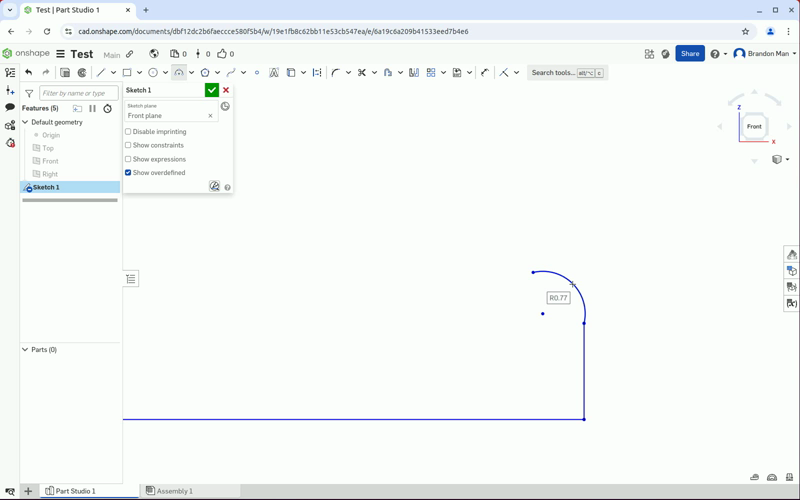
scroll(-6)
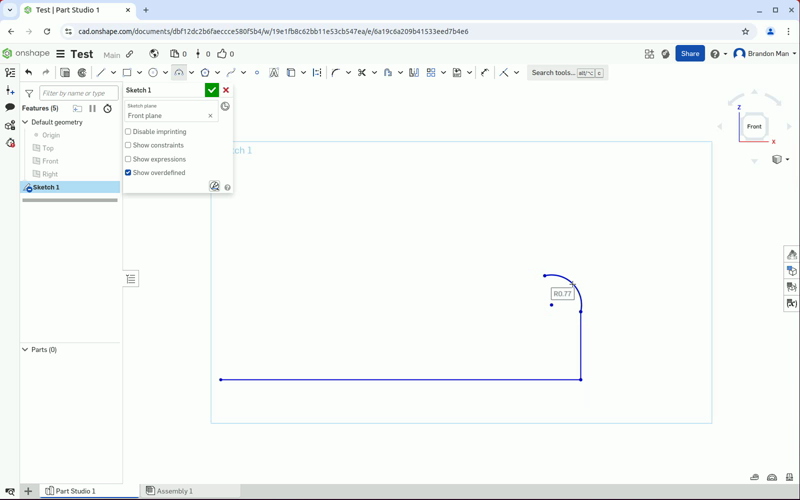
scroll(-6)
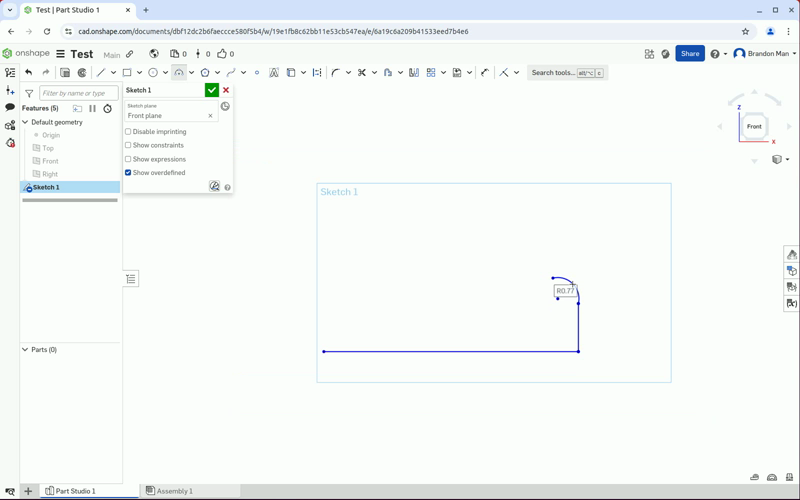
scroll(-6)
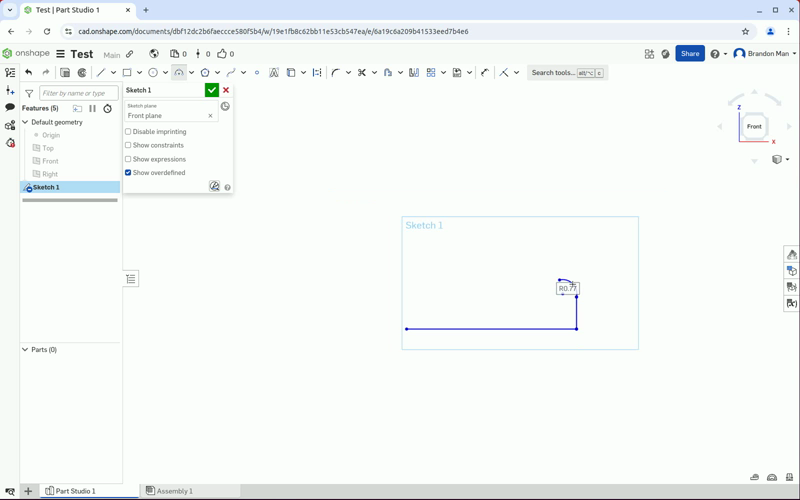
scroll(-6)
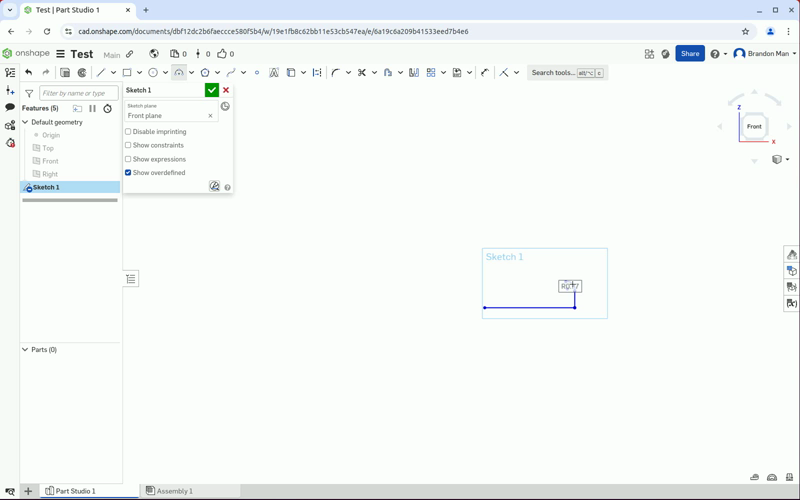
scroll(-6)
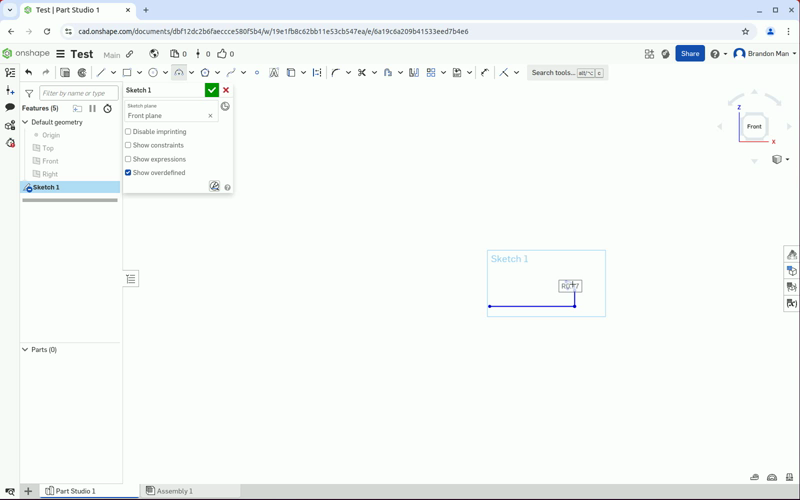
scroll(-6)
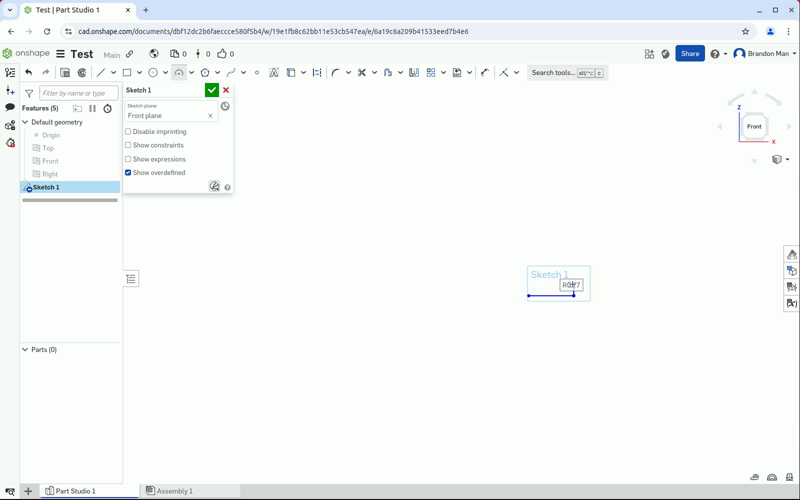
key_up(shift)
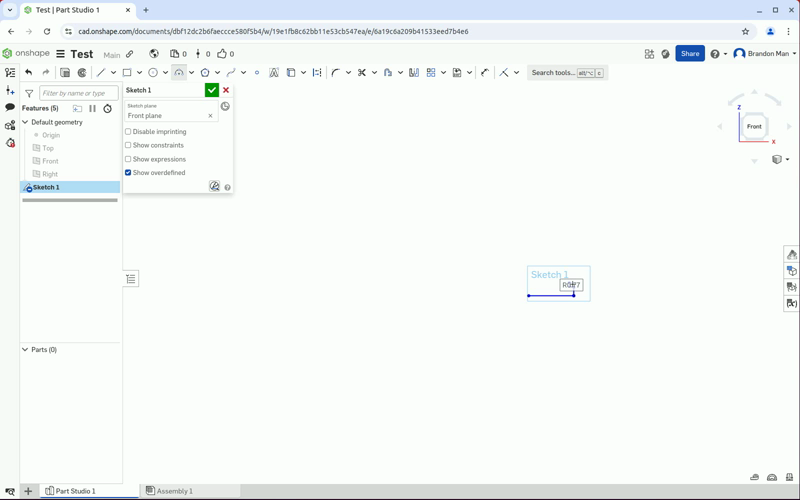
key(esc)
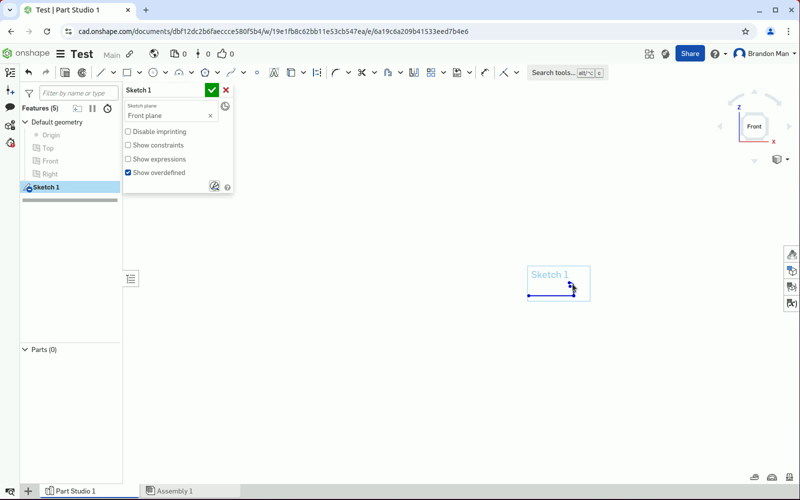
key(l)
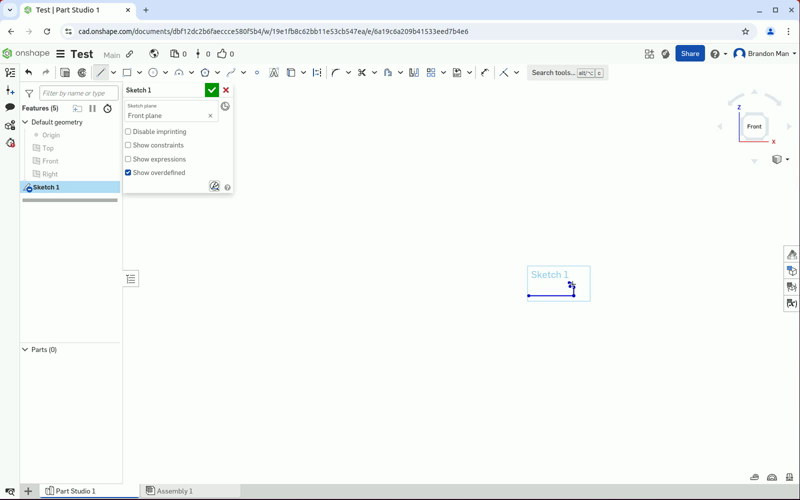
mouse_move(569, 282)
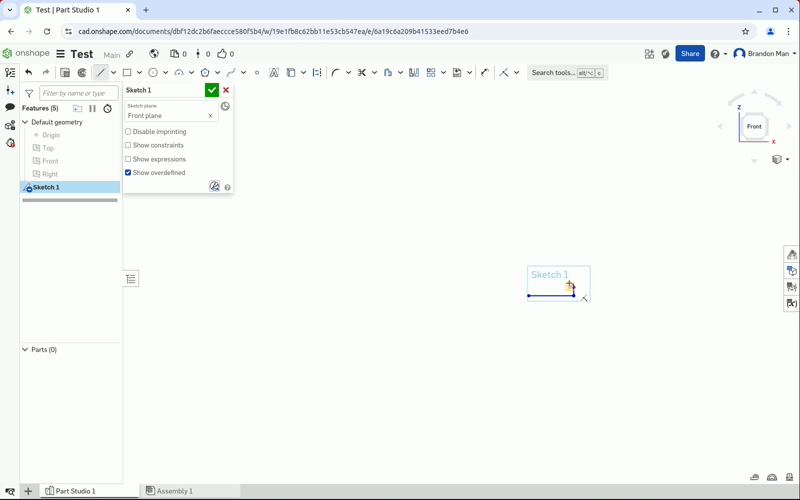
scroll(6)
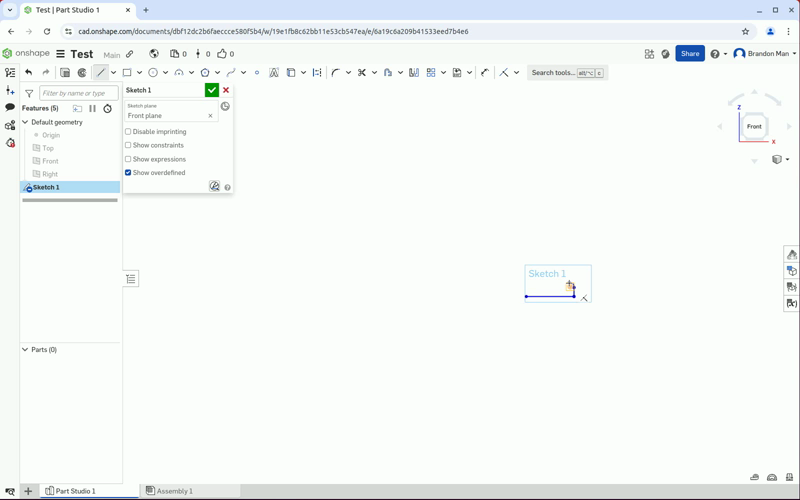
scroll(6)
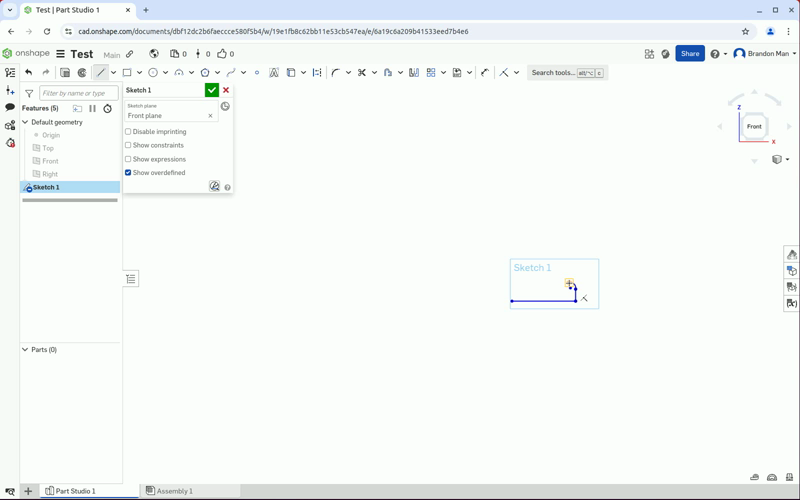
scroll(6)
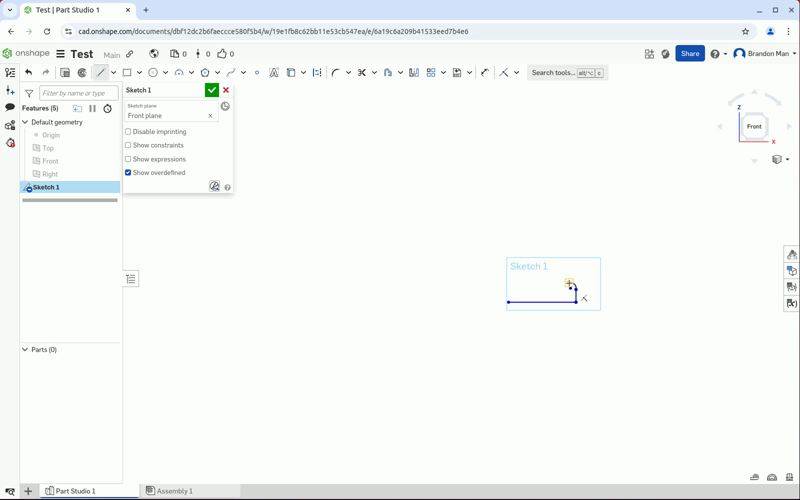
scroll(6)
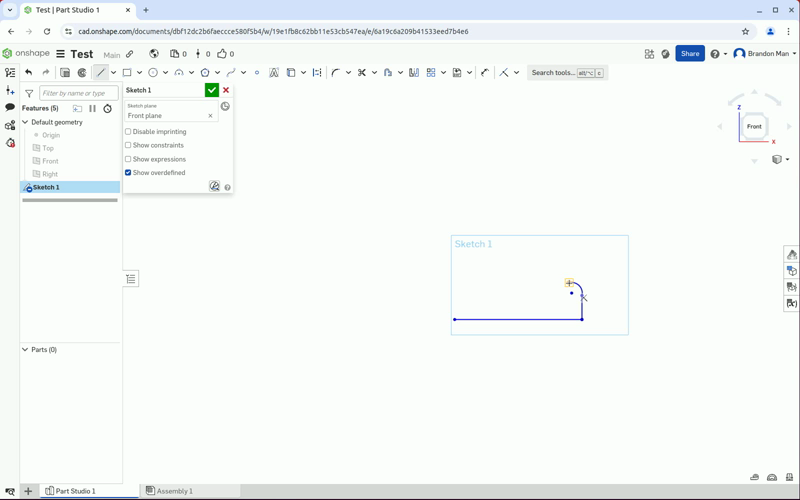
scroll(6)
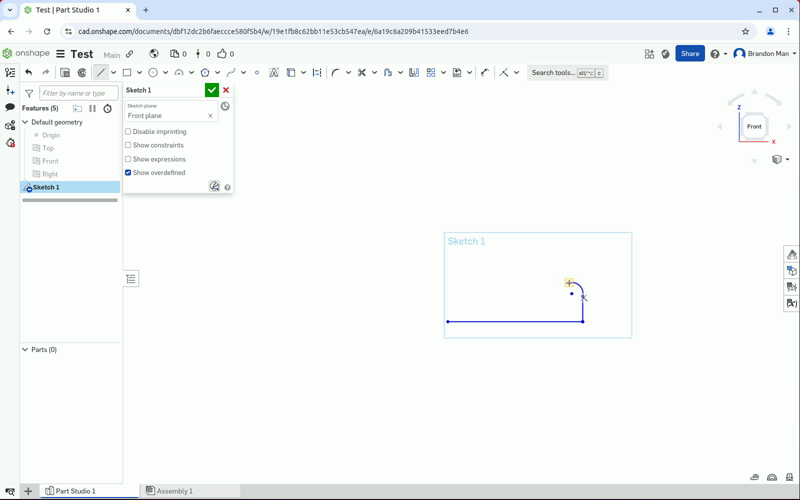
scroll(6)
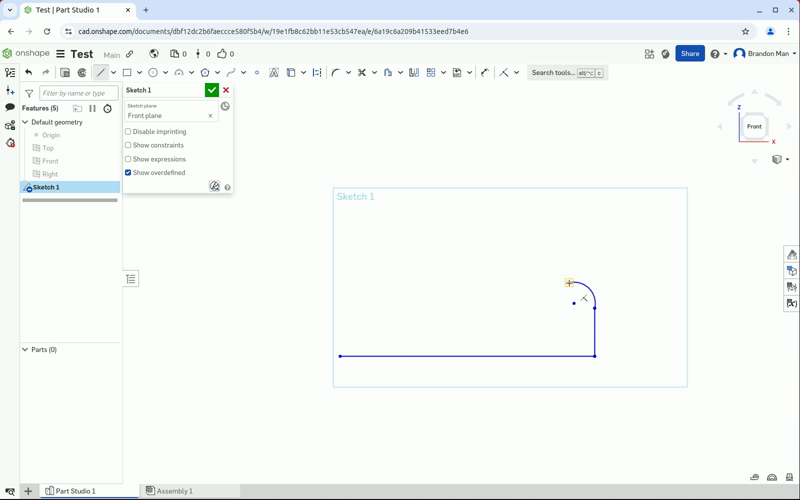
scroll(6)
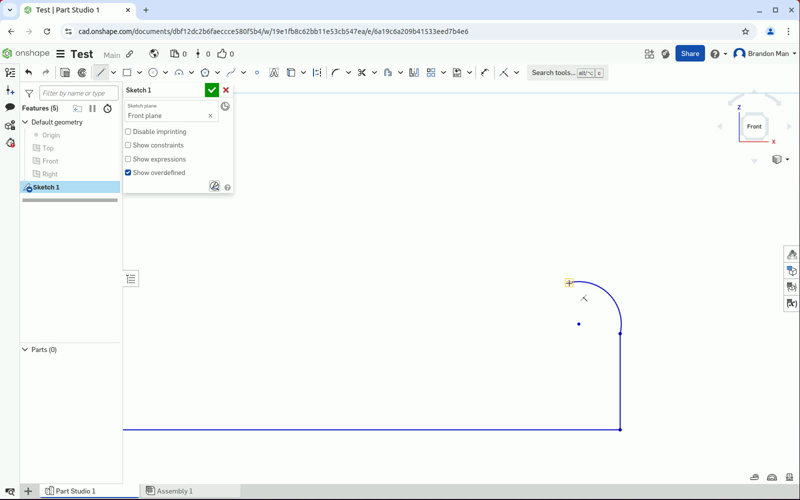
click(569, 282)
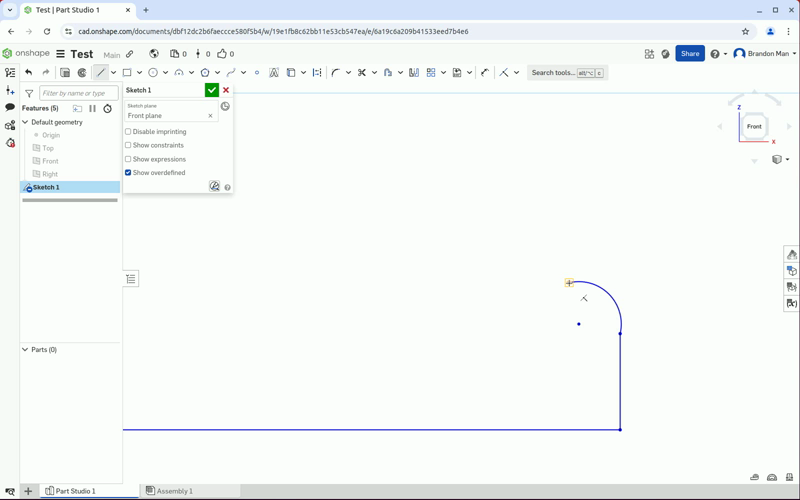
scroll(-6)
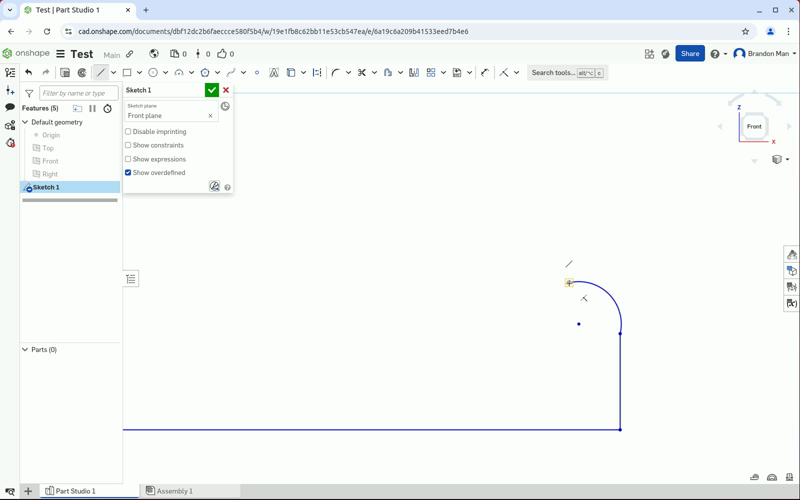
scroll(-6)
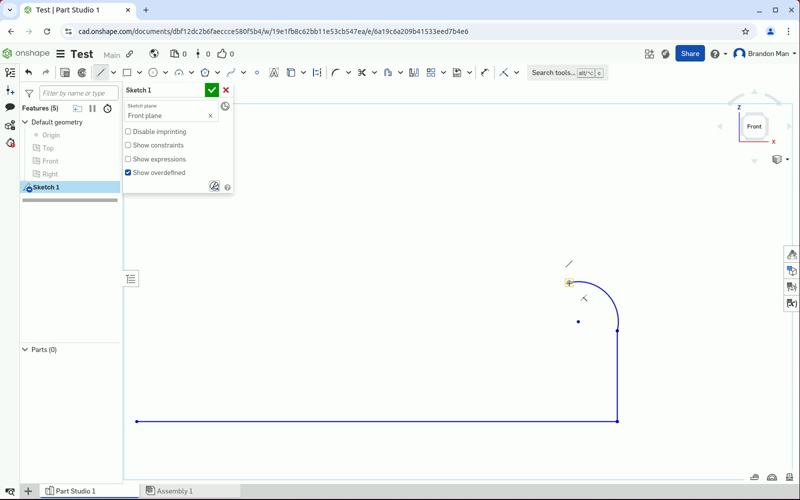
scroll(-6)
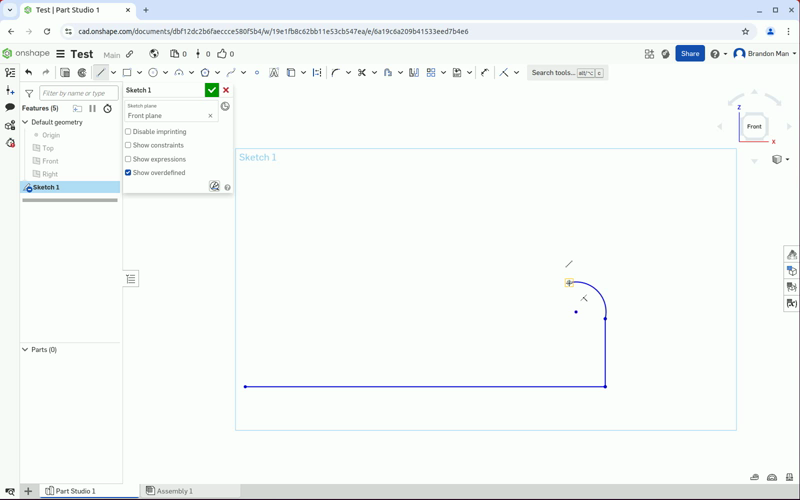
scroll(-6)
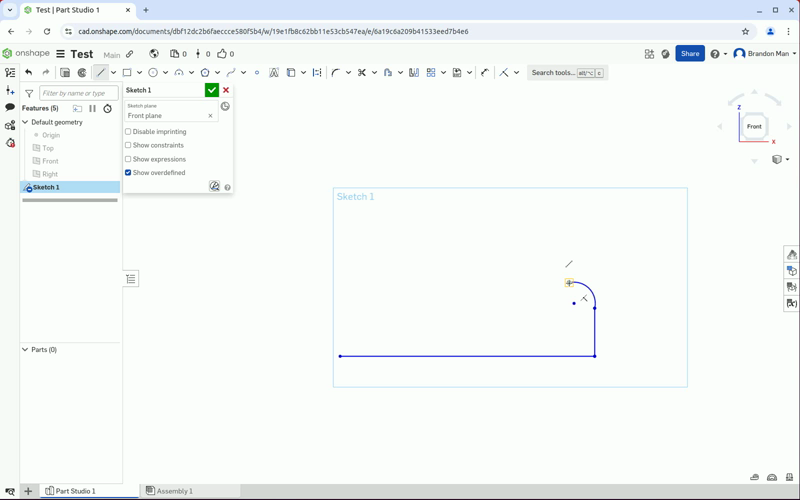
scroll(-6)
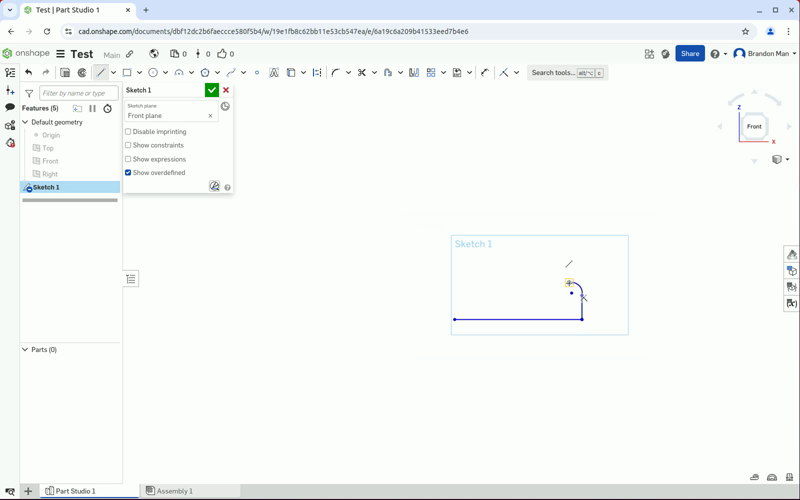
scroll(-6)
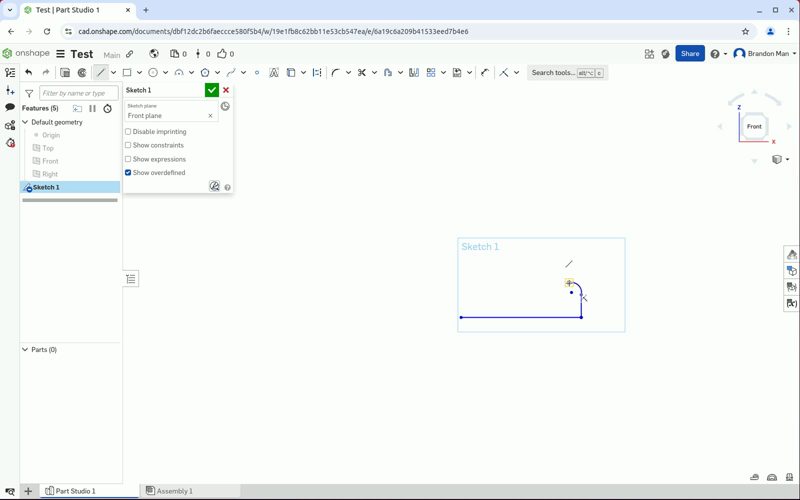
scroll(-6)
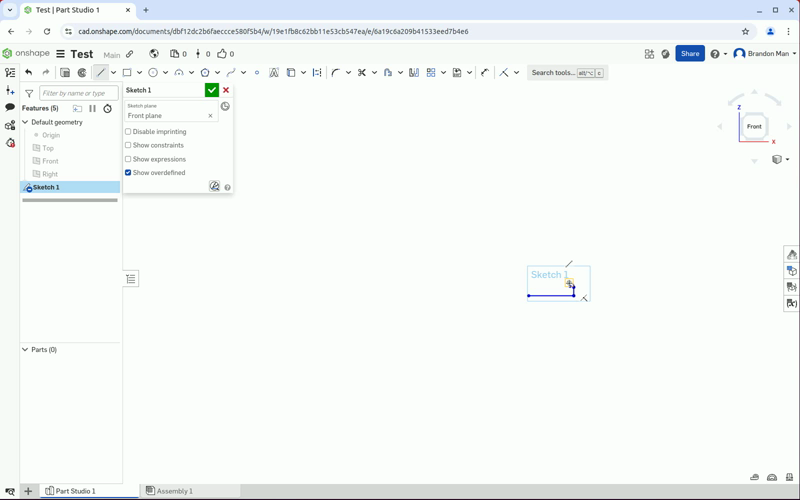
key_down(shift)
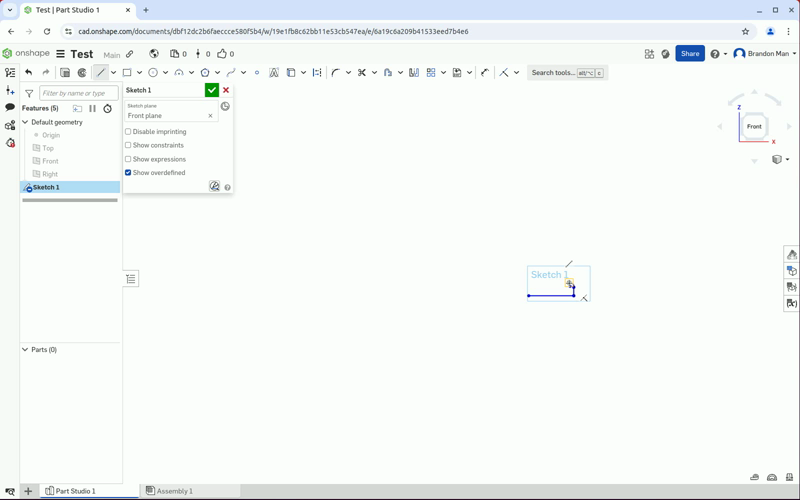
mouse_move(589, 282)
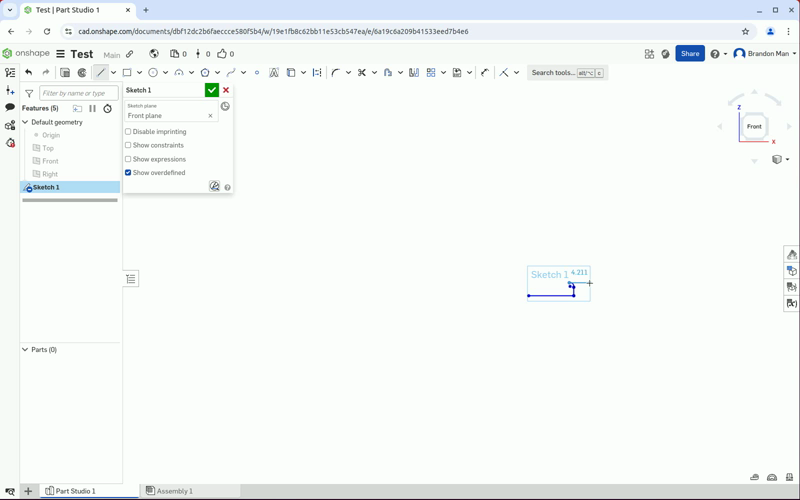
mouse_move(550, 282)
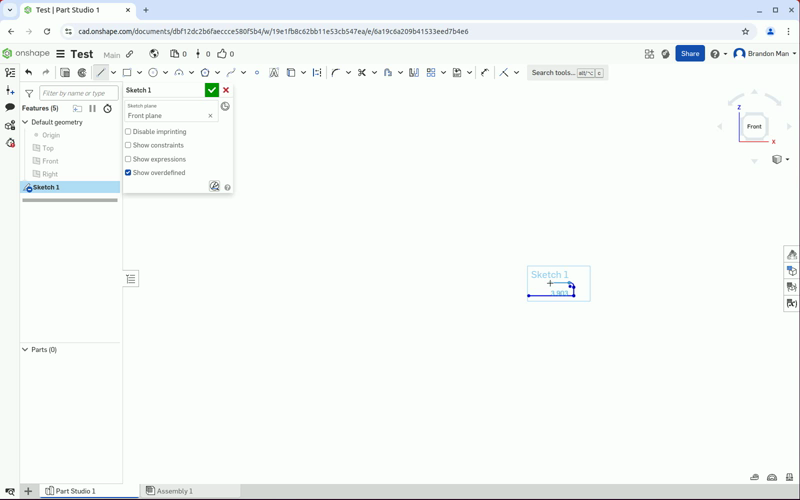
click(550, 282)
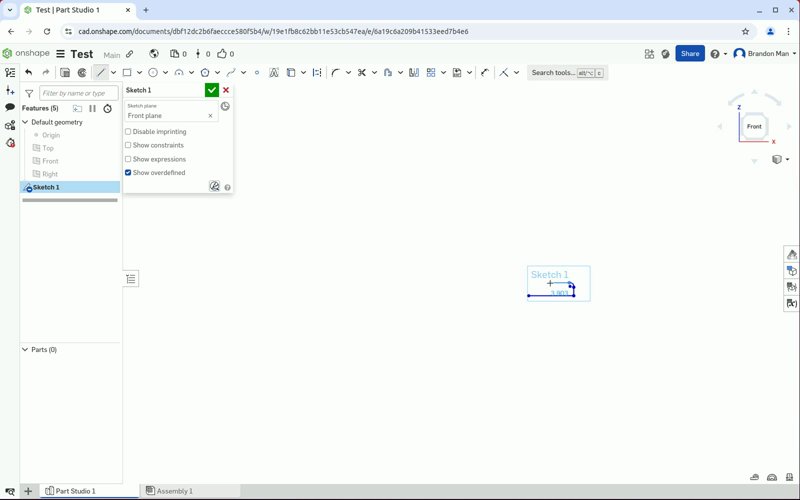
key_up(shift)
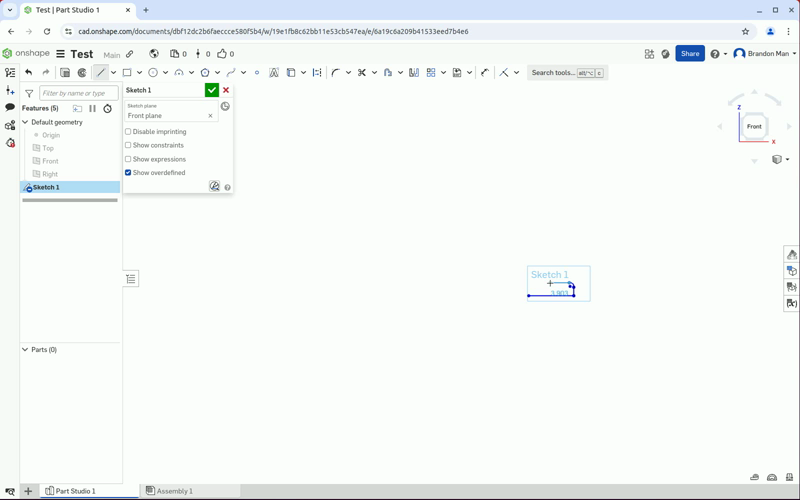
key(esc)
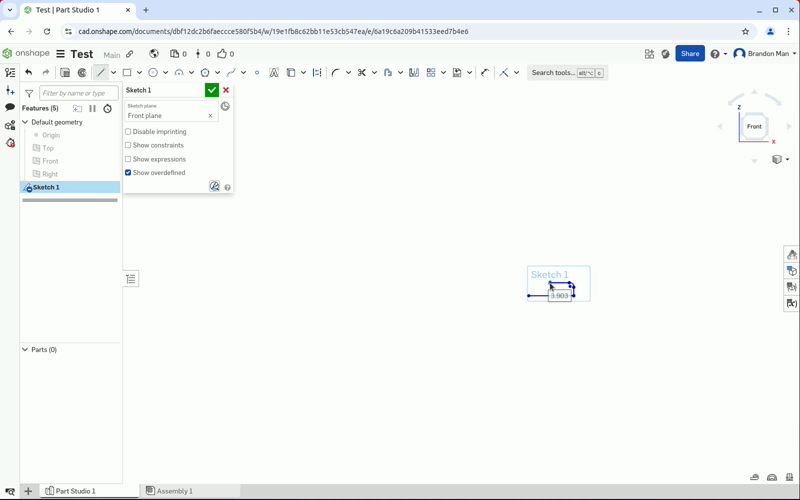
key(a)
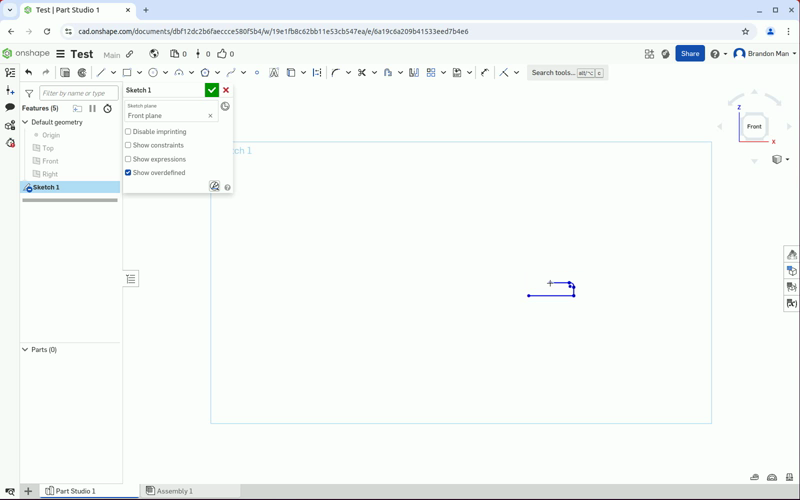
mouse_move(550, 282)
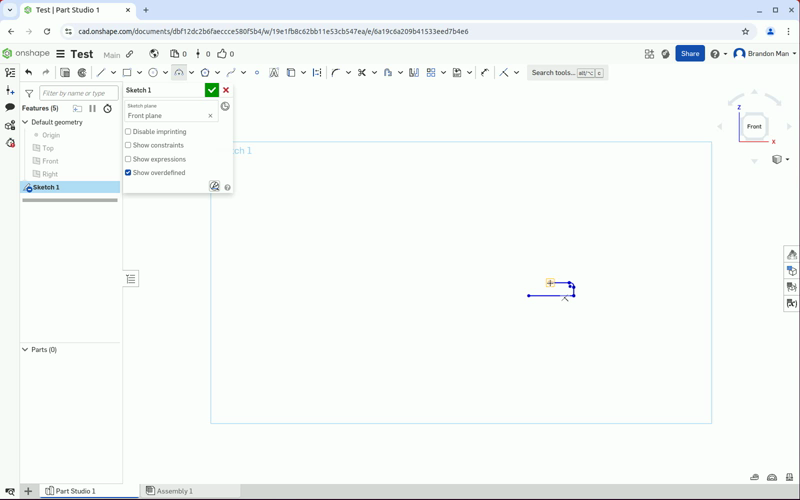
click(550, 282)
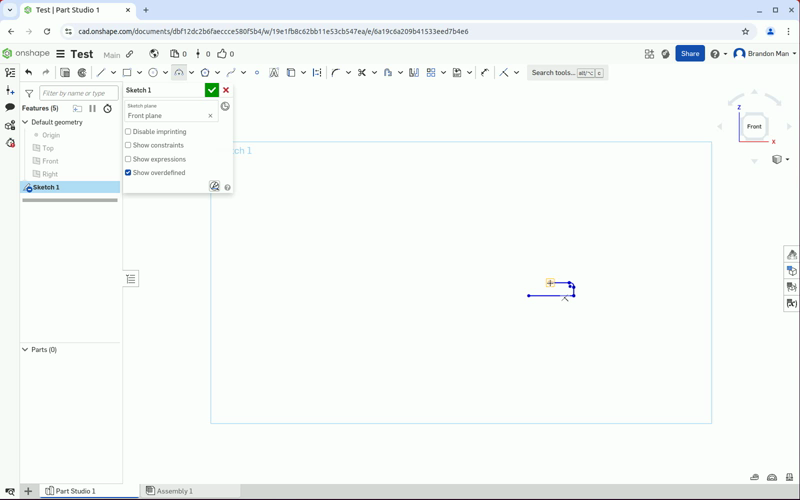
key_down(shift)
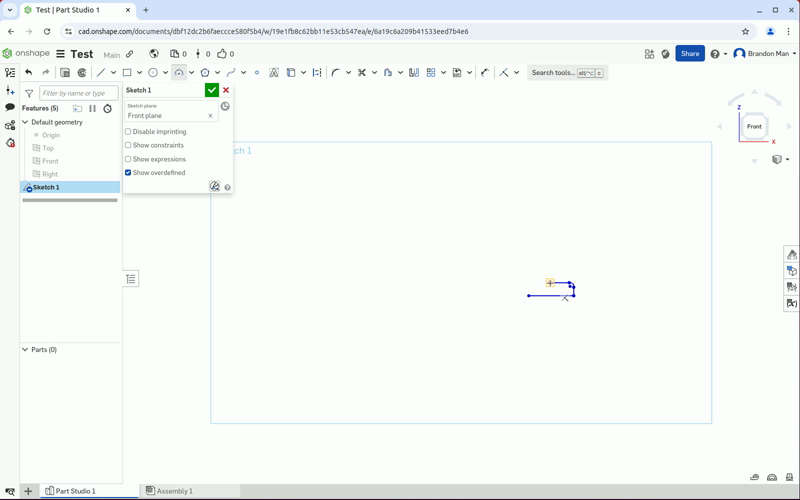
mouse_move(548, 280)
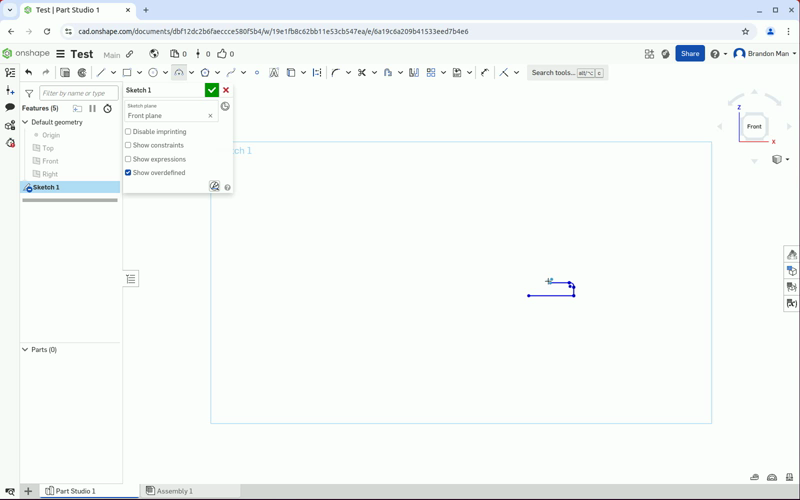
scroll(6)
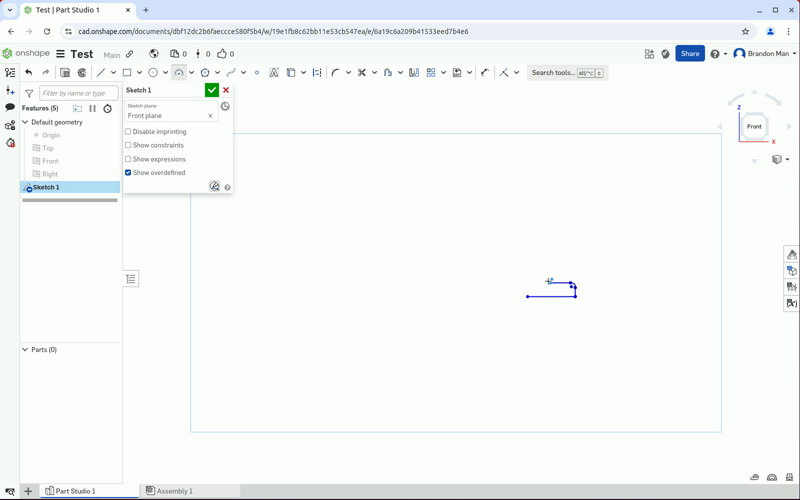
scroll(6)
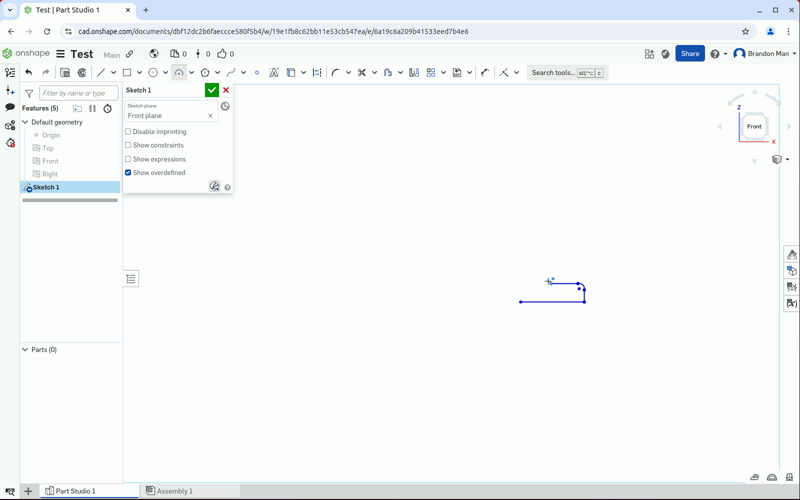
scroll(6)
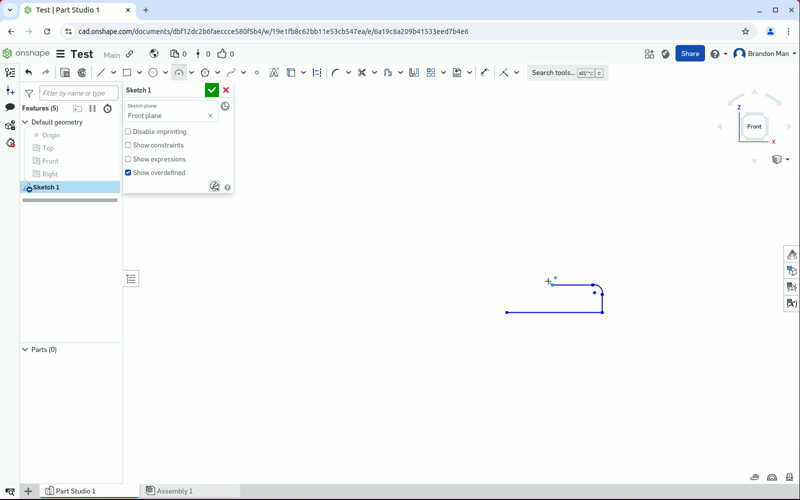
scroll(6)
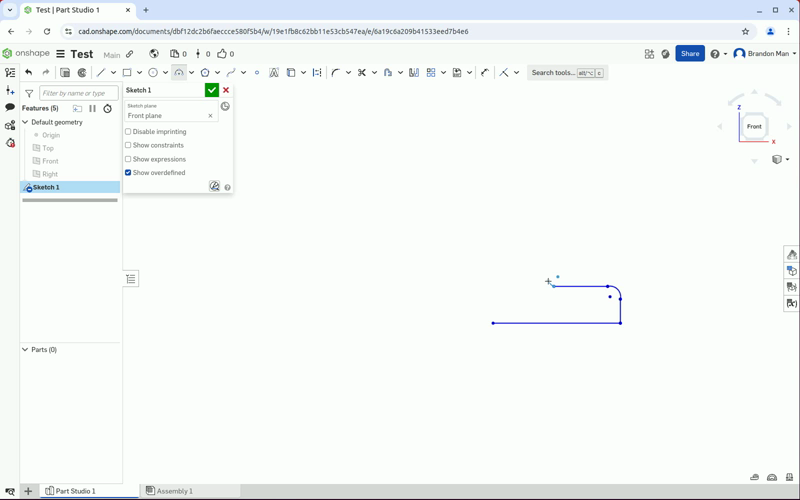
scroll(6)
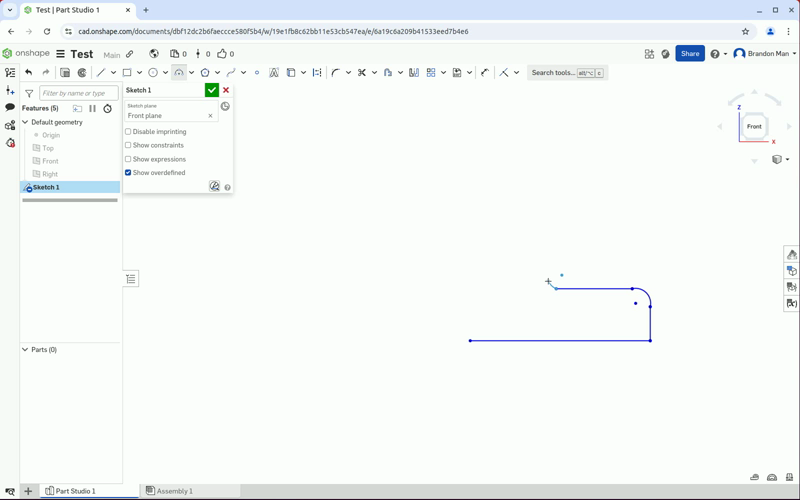
scroll(6)
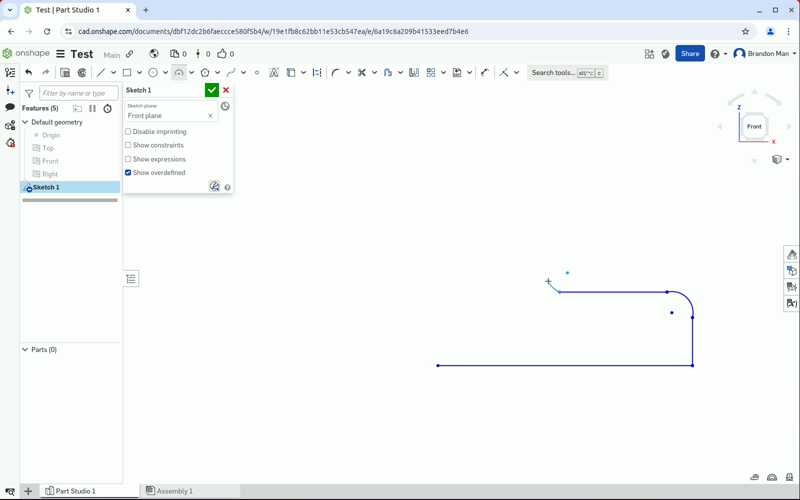
scroll(6)
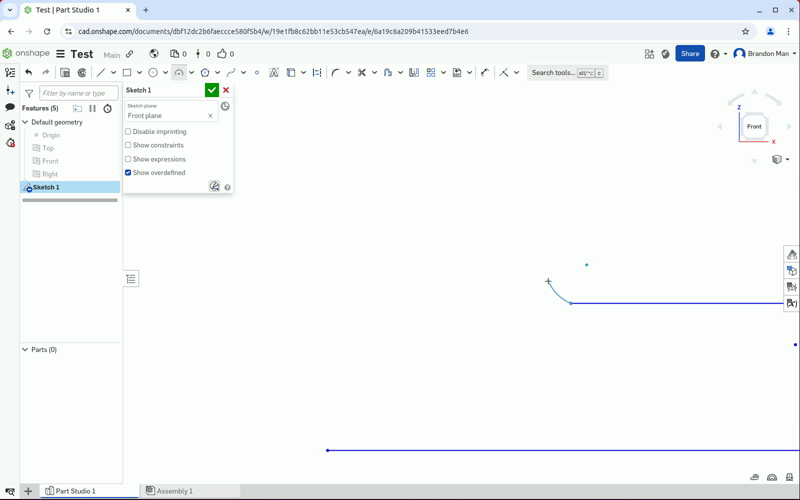
click(548, 280)
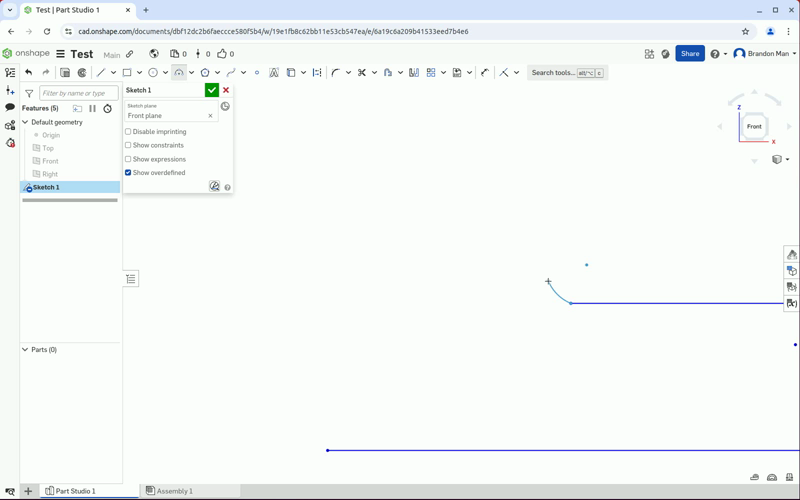
scroll(-6)
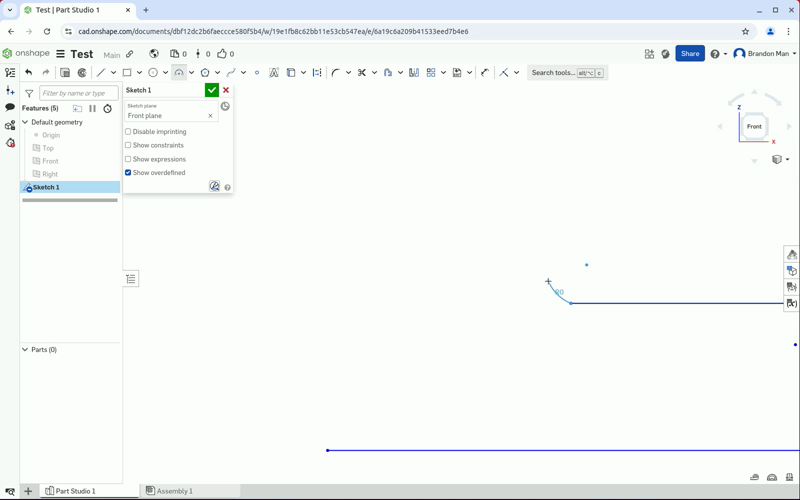
scroll(-6)
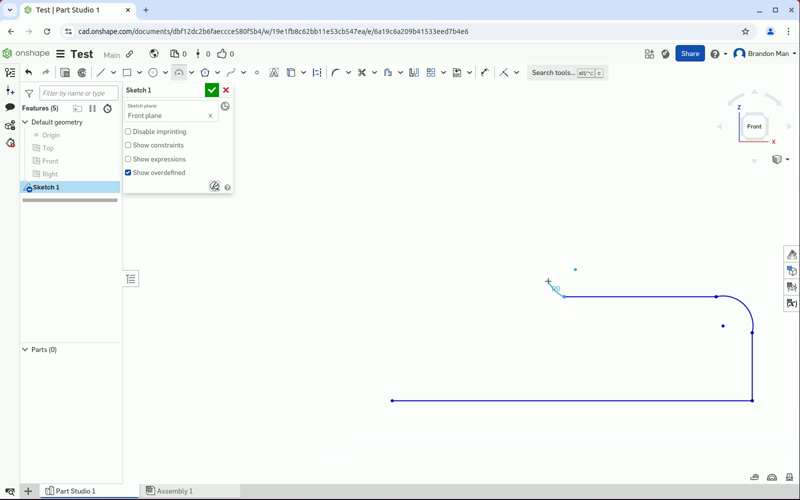
scroll(-6)
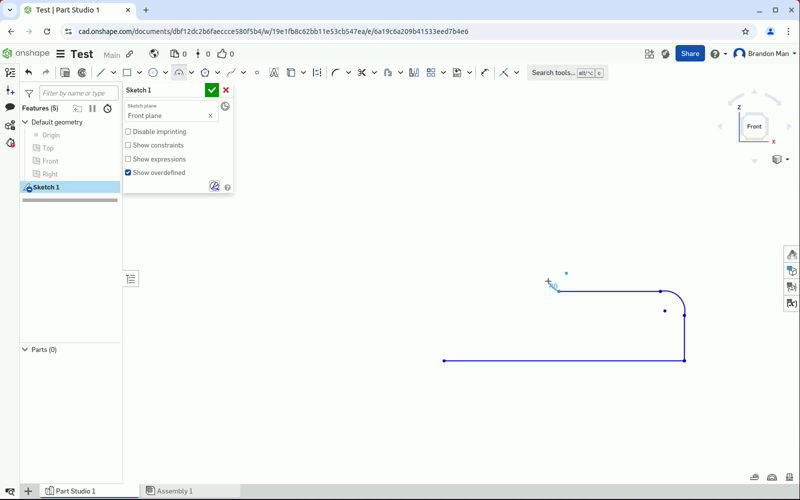
scroll(-6)
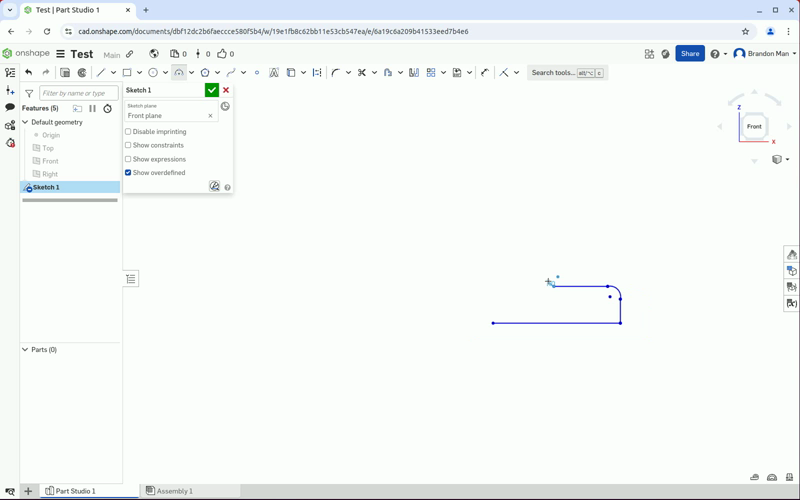
scroll(-6)
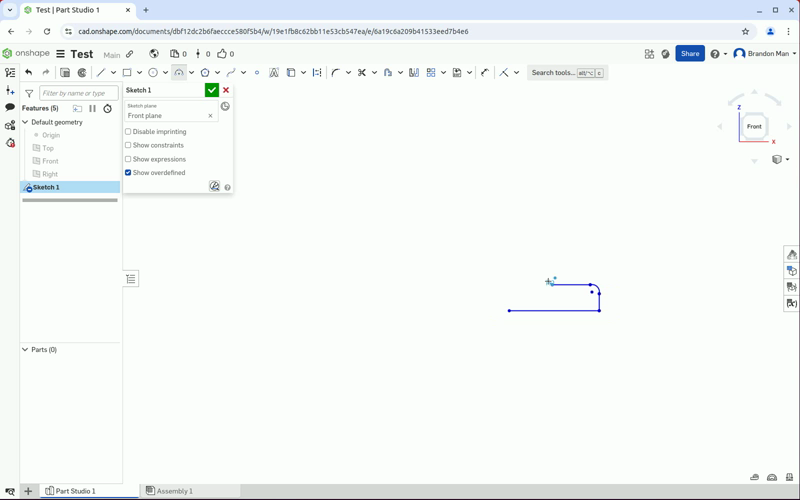
scroll(-6)
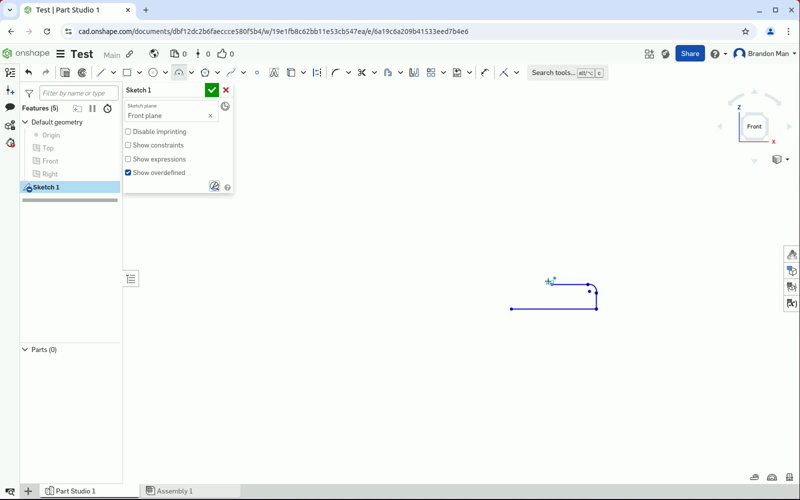
scroll(-6)
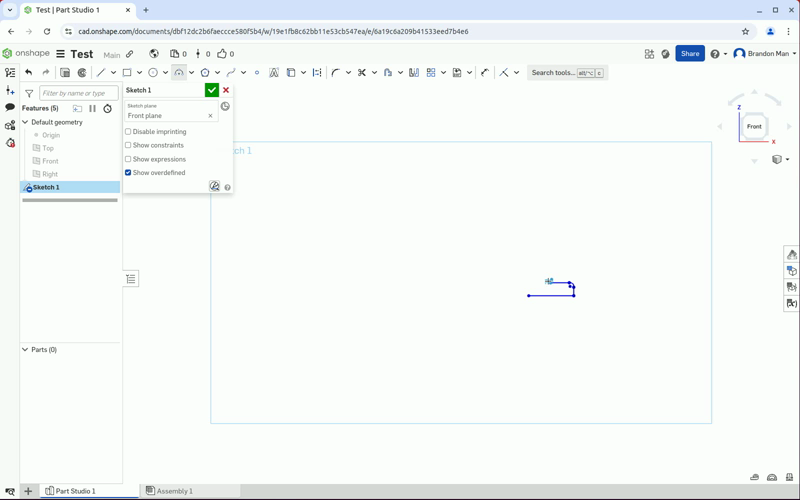
mouse_move(548, 282)
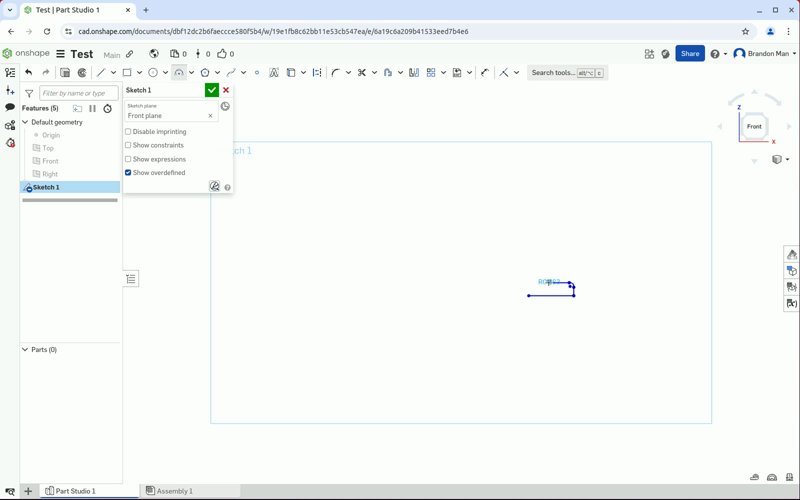
scroll(6)
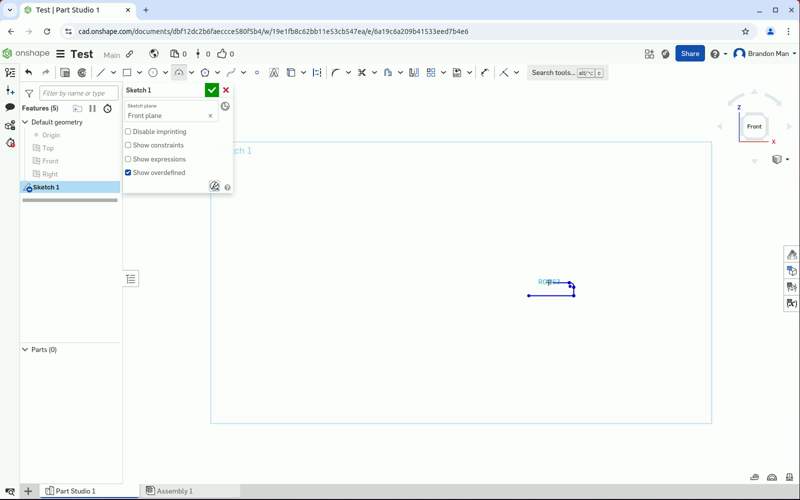
scroll(6)
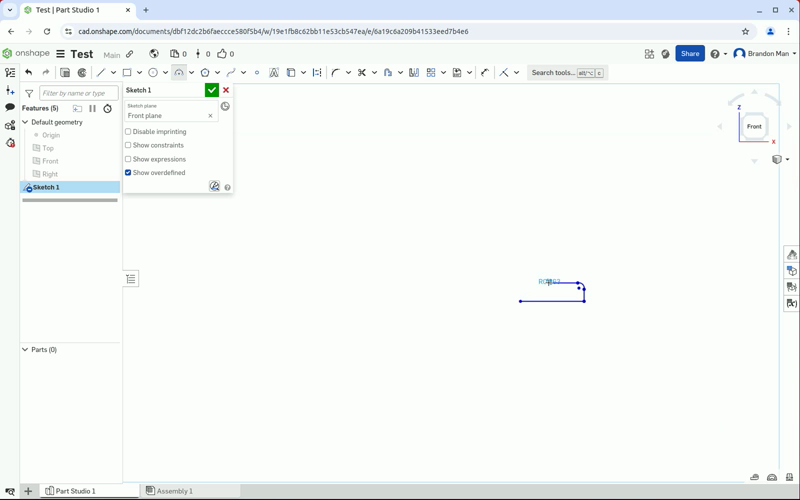
scroll(6)
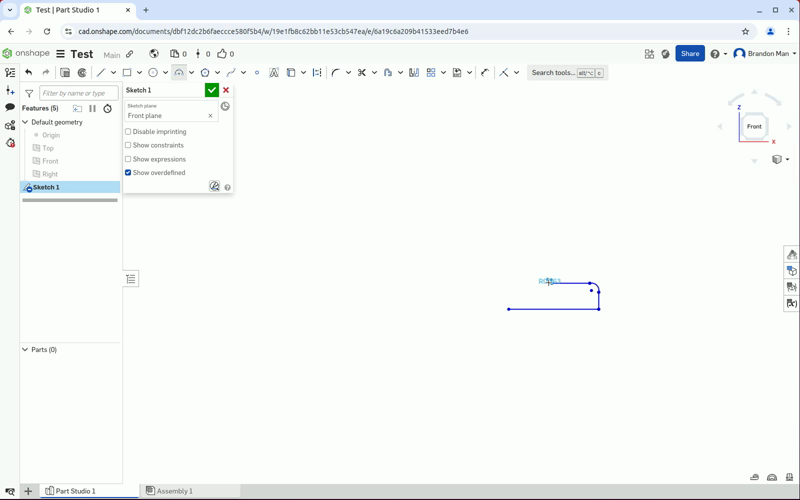
scroll(6)
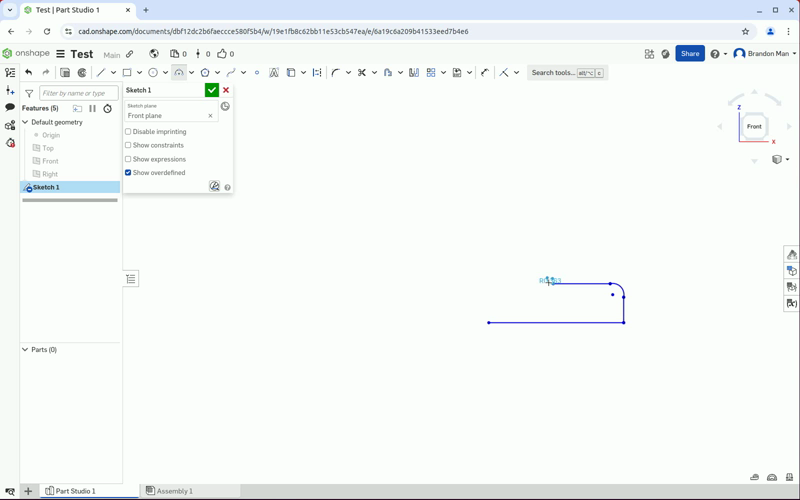
scroll(6)
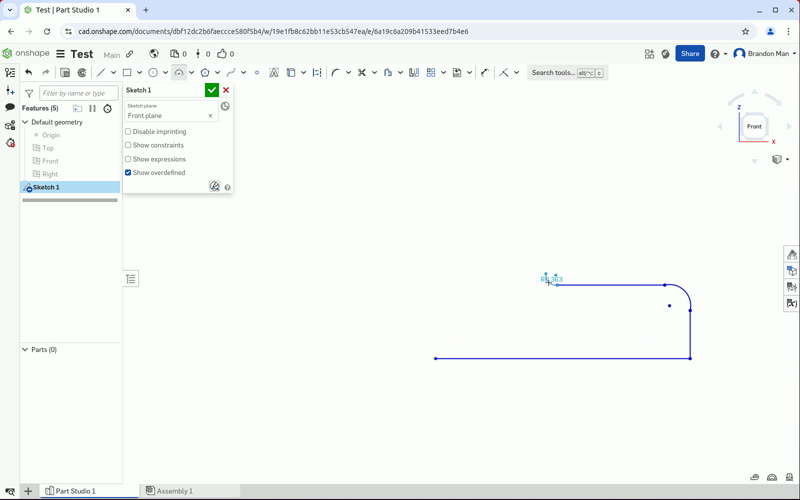
scroll(6)
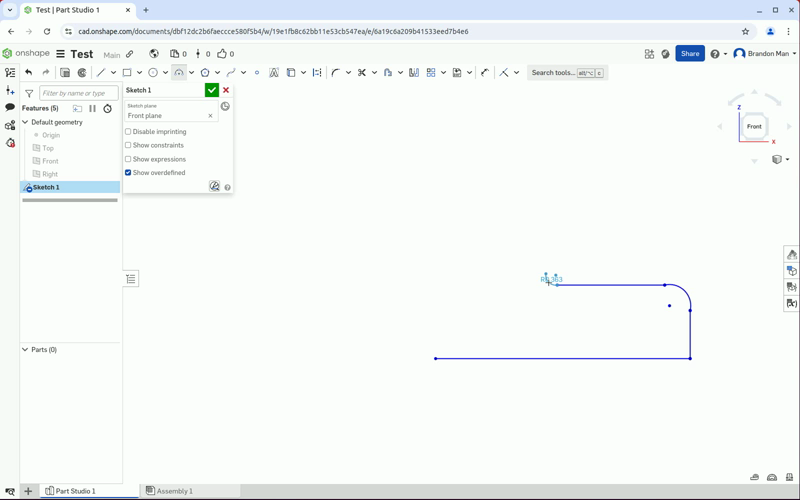
scroll(6)
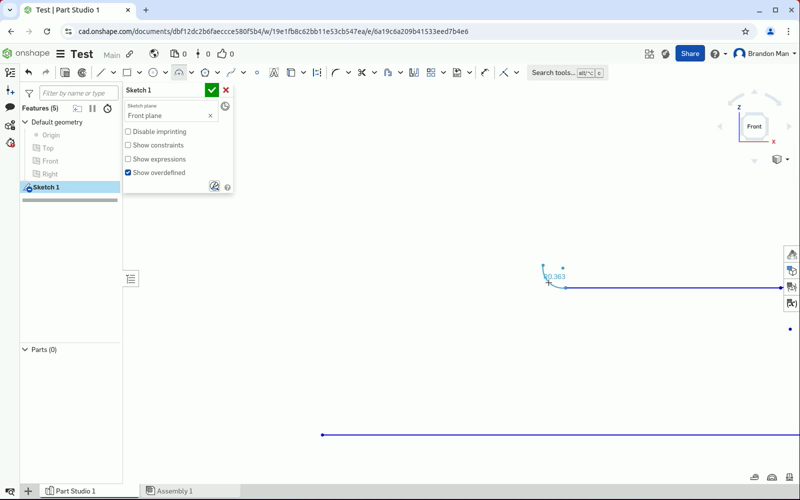
click(548, 282)
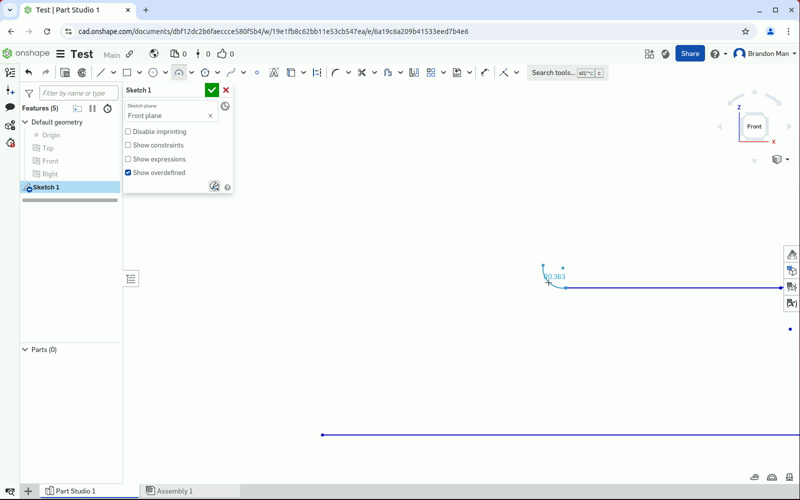
scroll(-6)
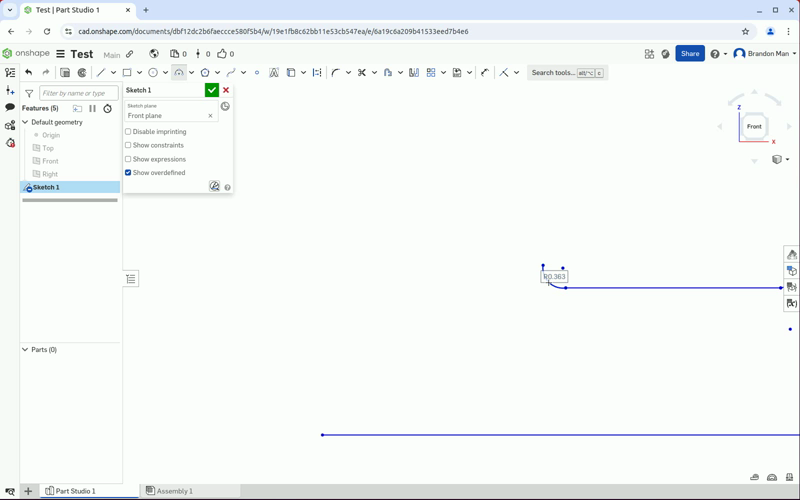
scroll(-6)
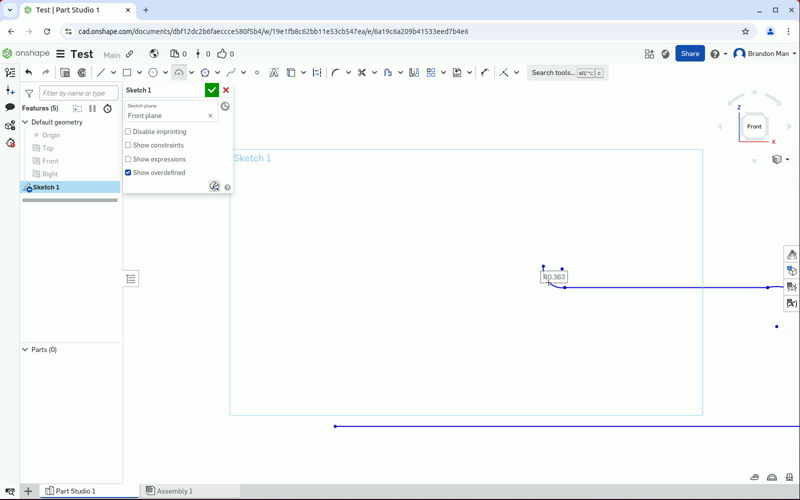
scroll(-6)
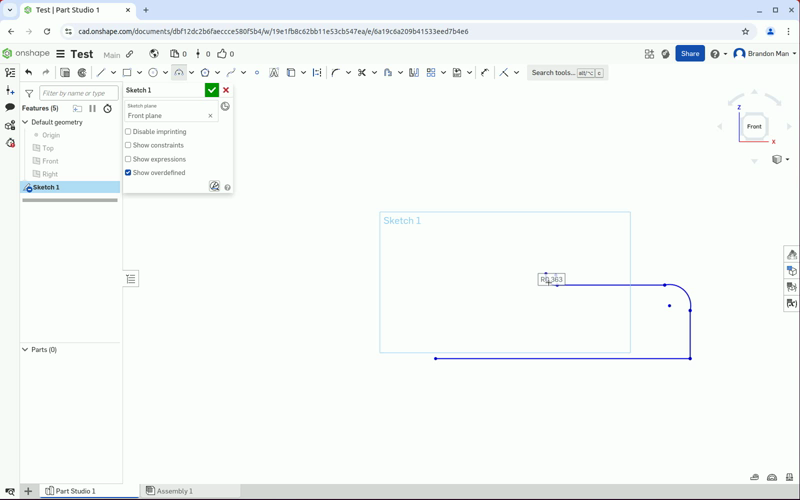
scroll(-6)
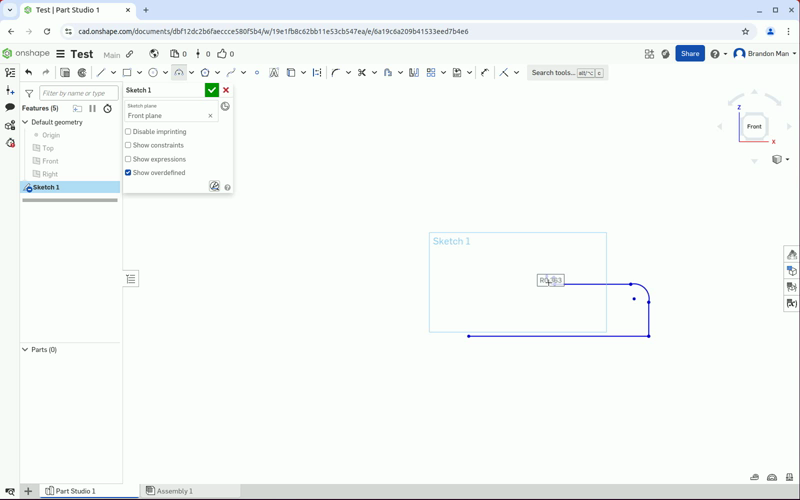
scroll(-6)
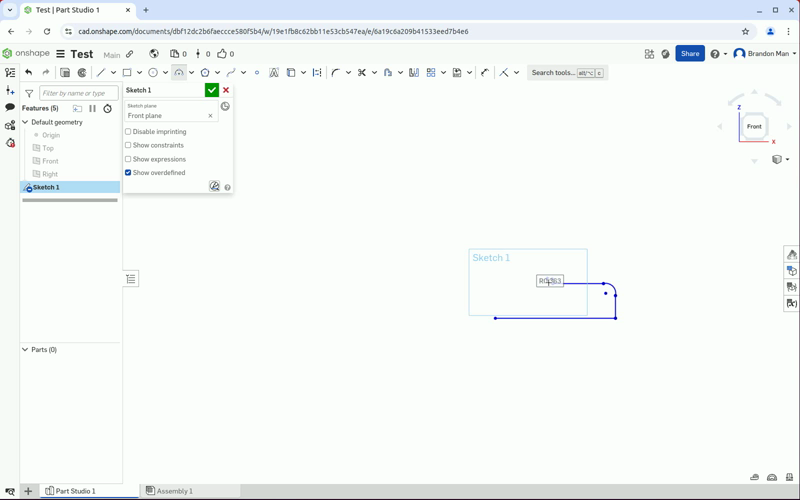
scroll(-6)
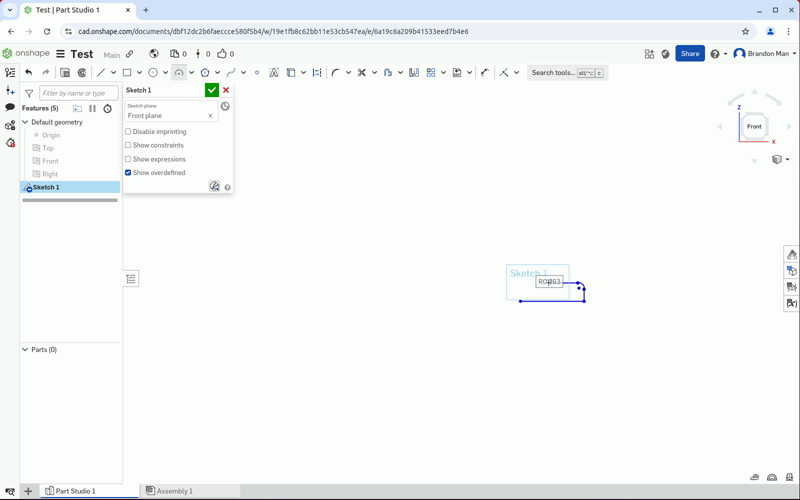
scroll(-6)
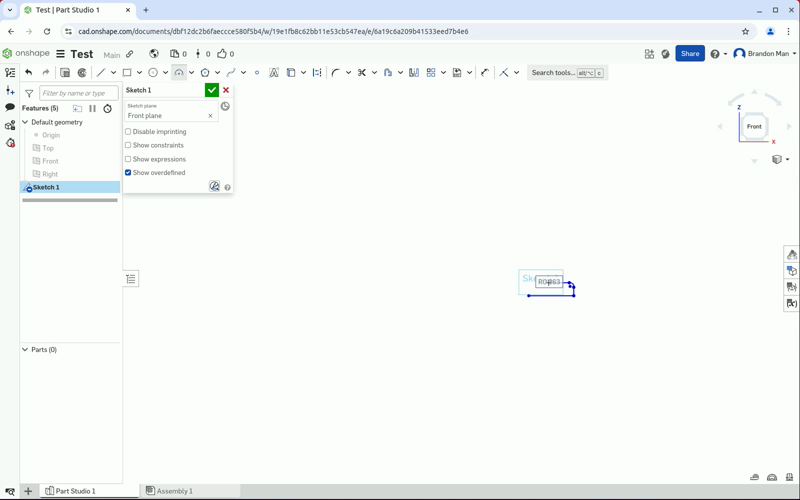
key_up(shift)
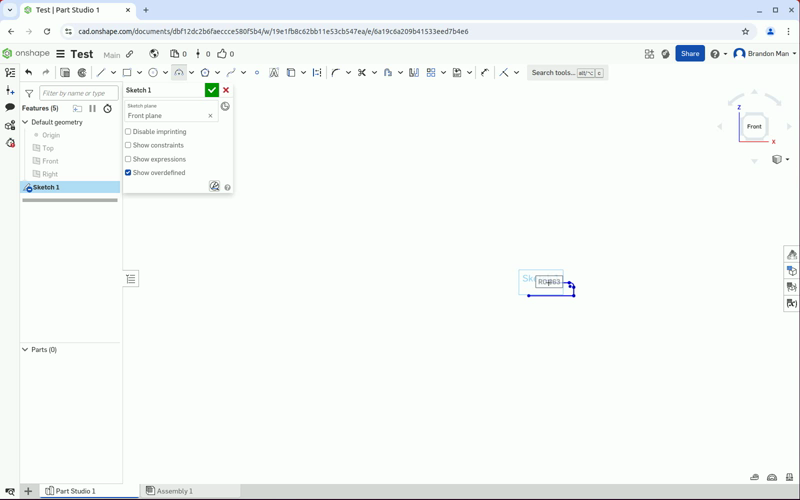
key(esc)
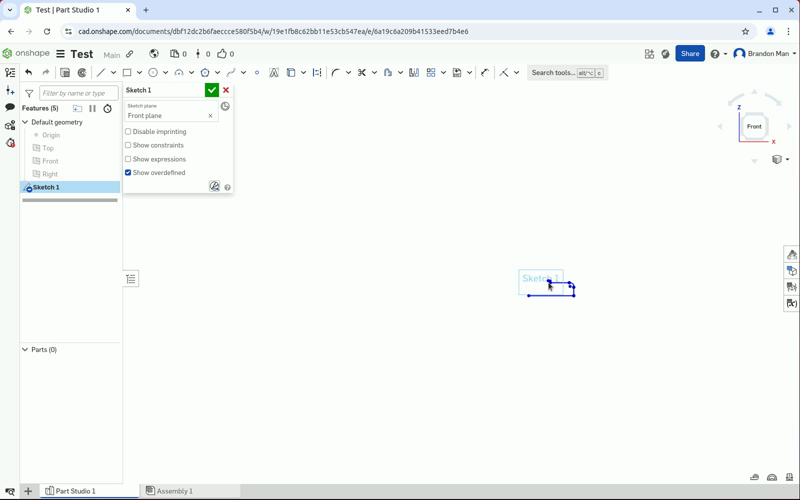
key(l)
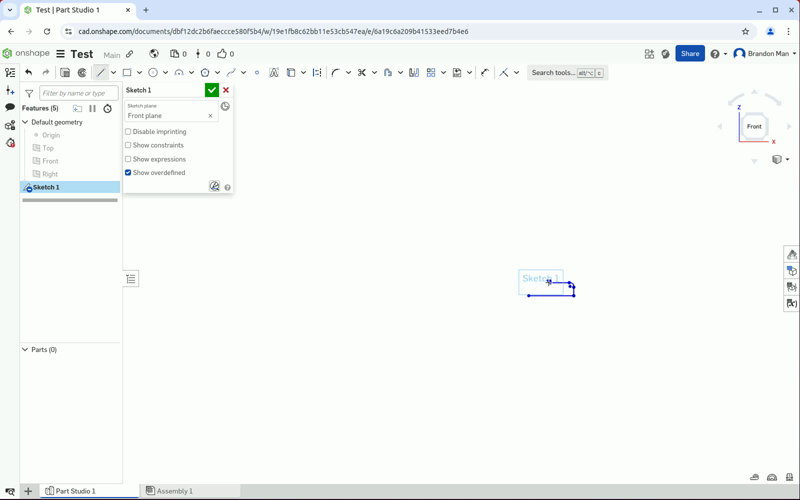
mouse_move(548, 280)
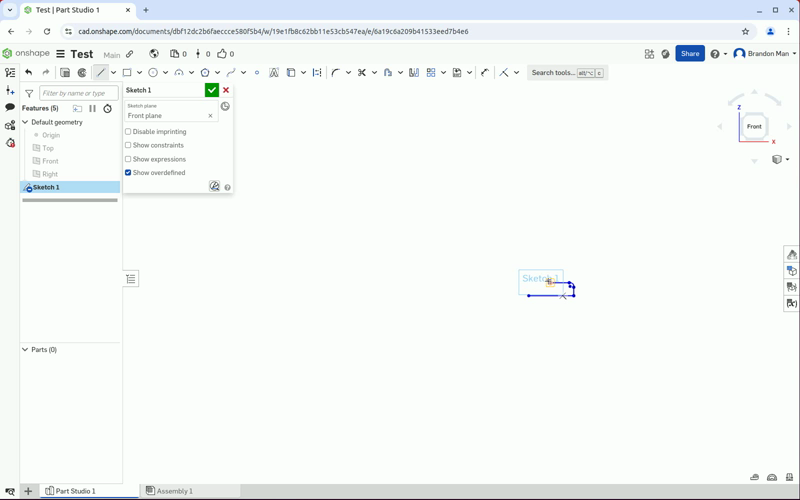
scroll(6)
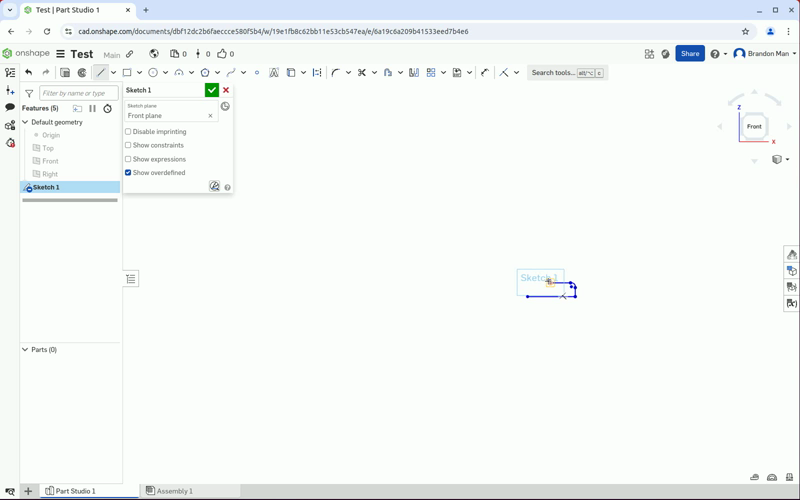
scroll(6)
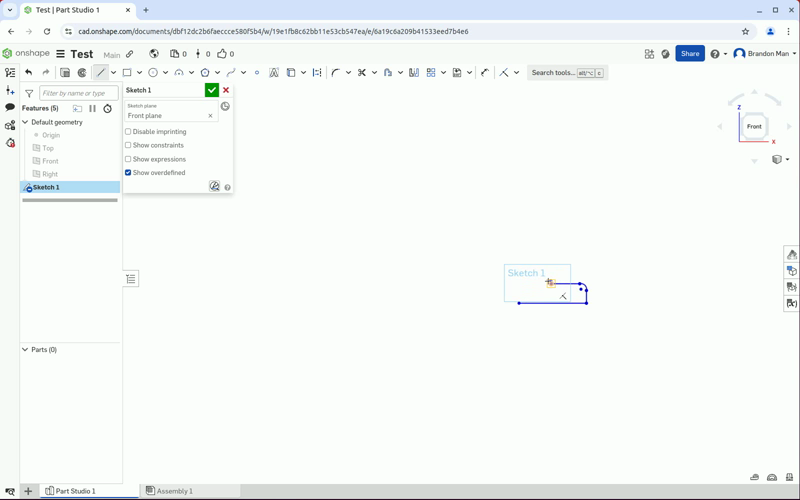
scroll(6)
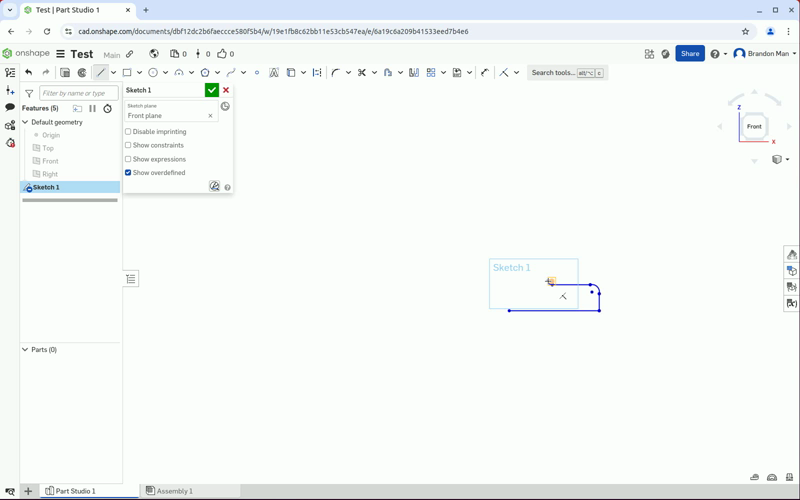
scroll(6)
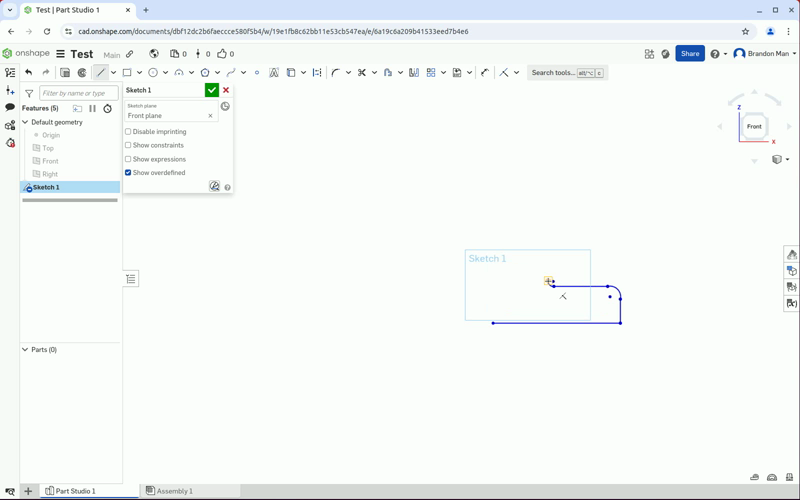
scroll(6)
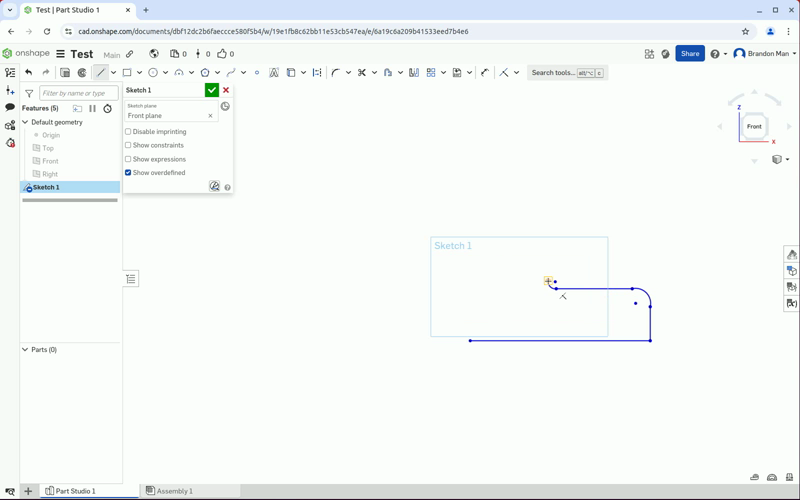
scroll(6)
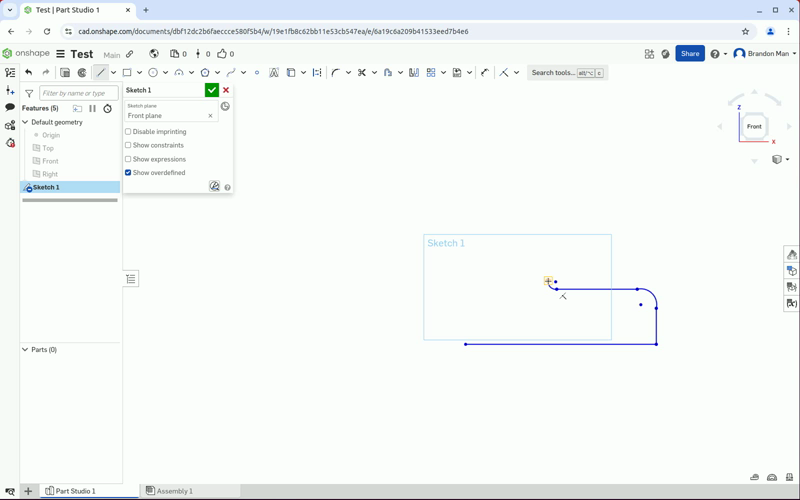
scroll(6)
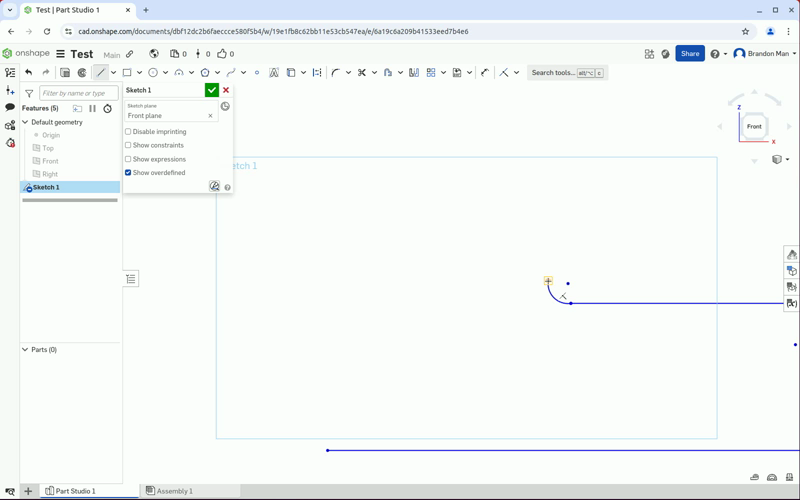
click(548, 280)
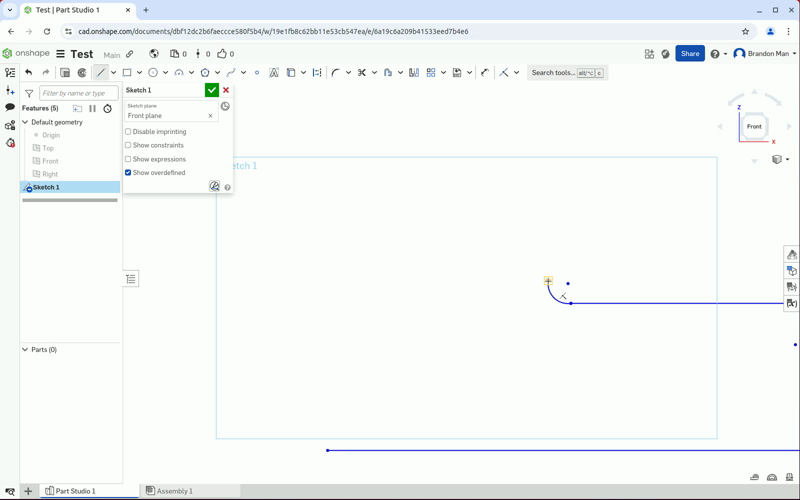
scroll(-6)
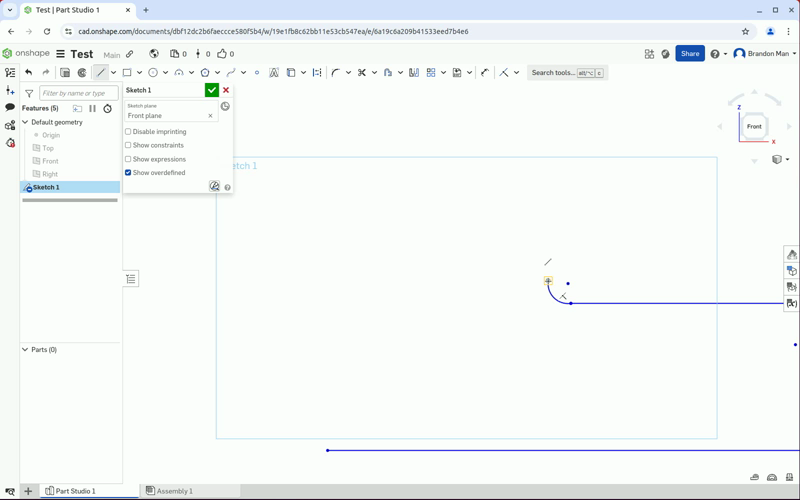
scroll(-6)
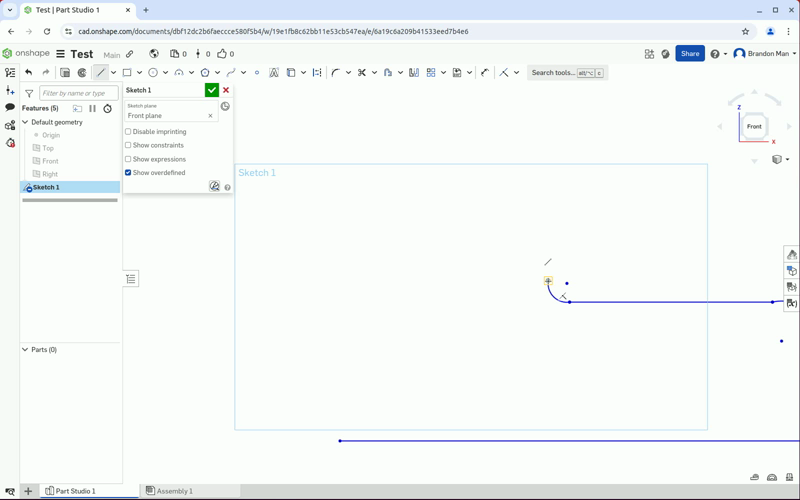
scroll(-6)
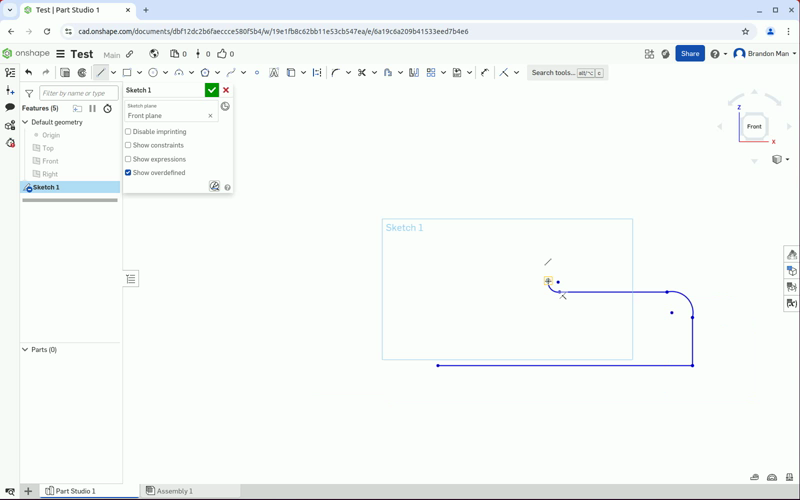
scroll(-6)
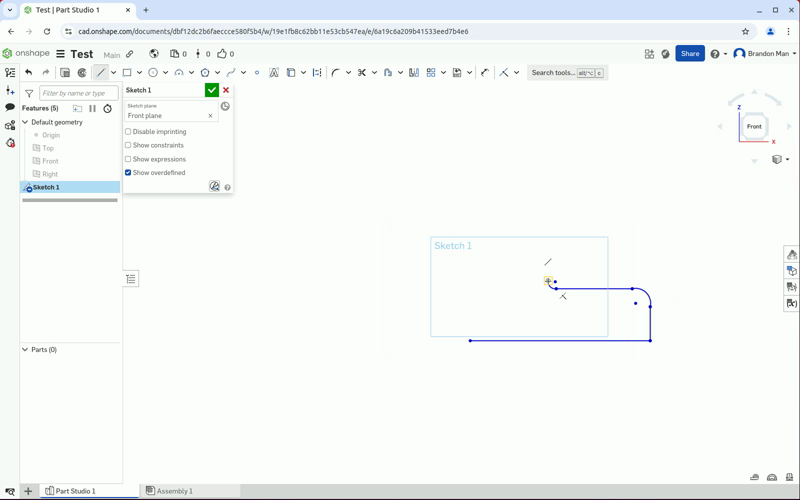
scroll(-6)
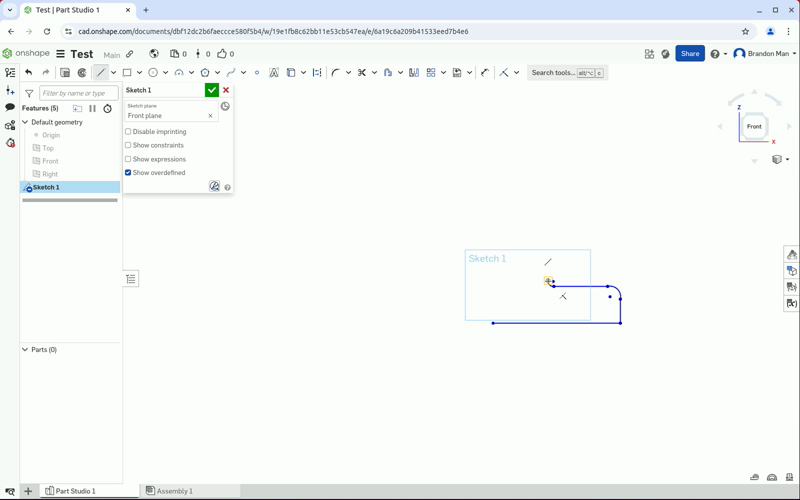
scroll(-6)
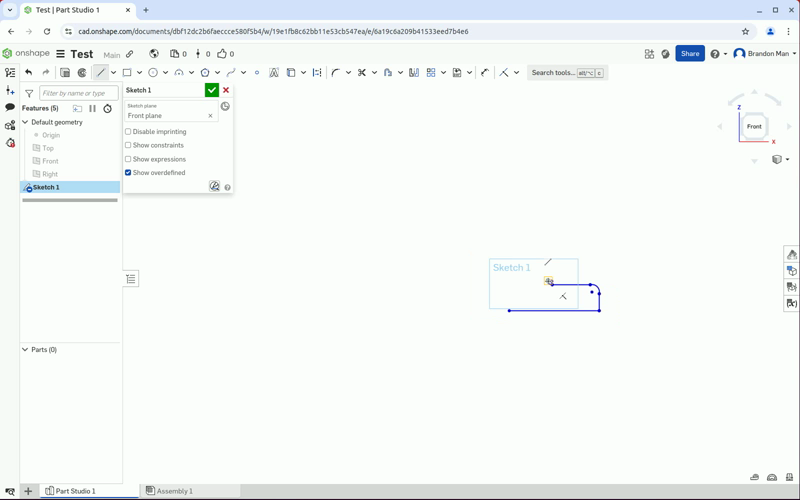
scroll(-6)
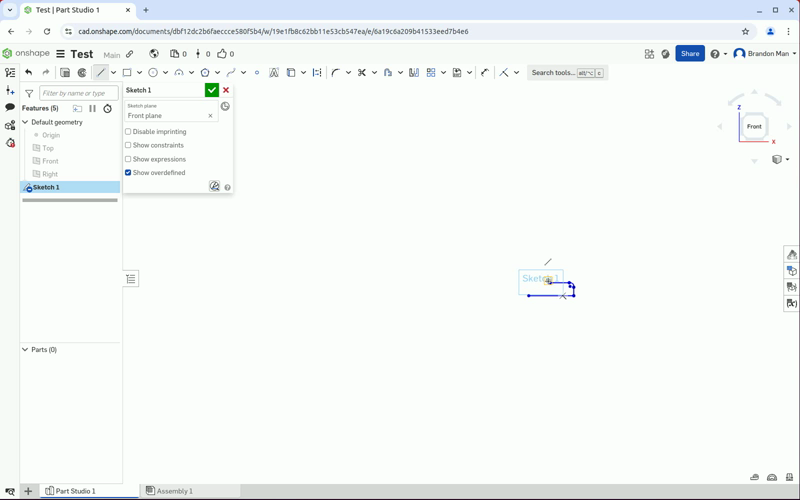
key_down(shift)
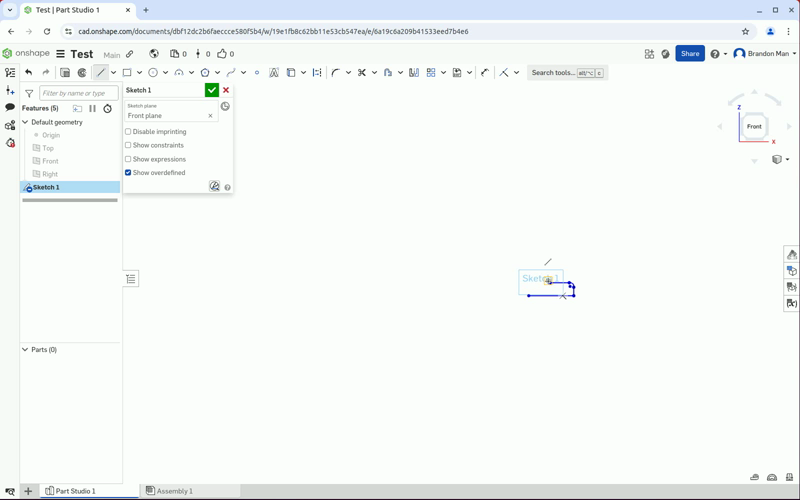
mouse_move(578, 280)
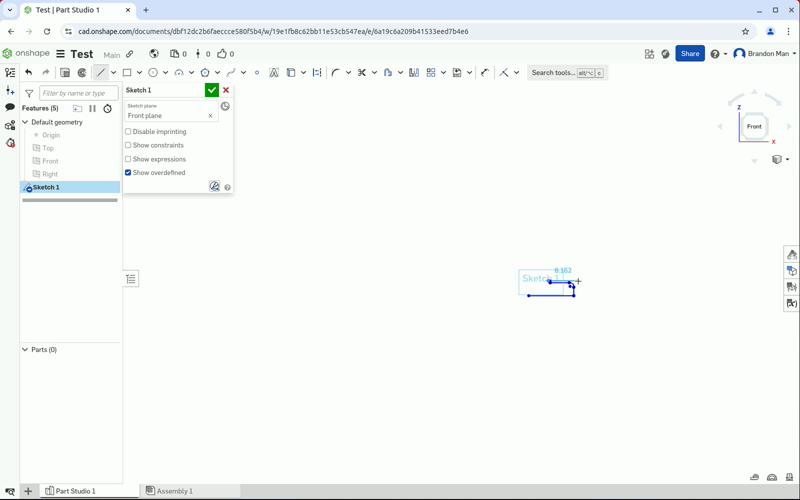
mouse_move(548, 265)
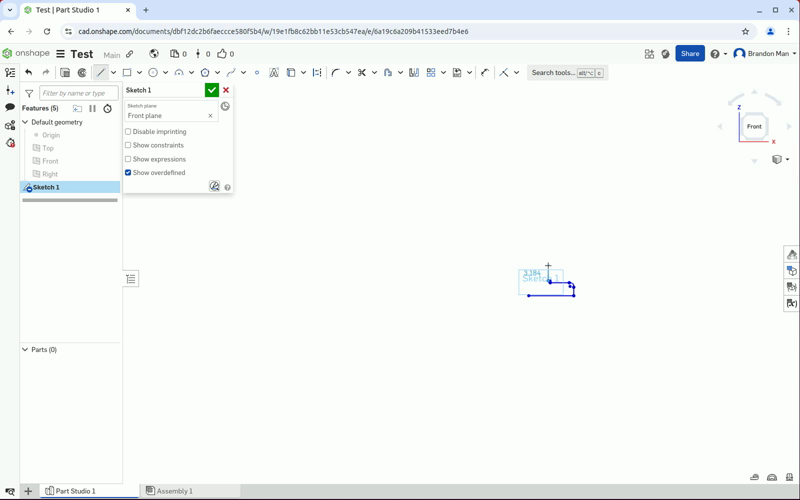
click(548, 265)
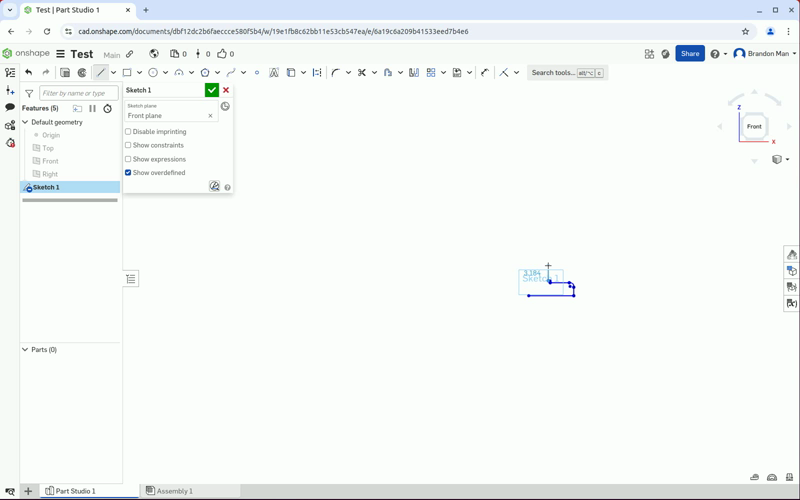
key_up(shift)
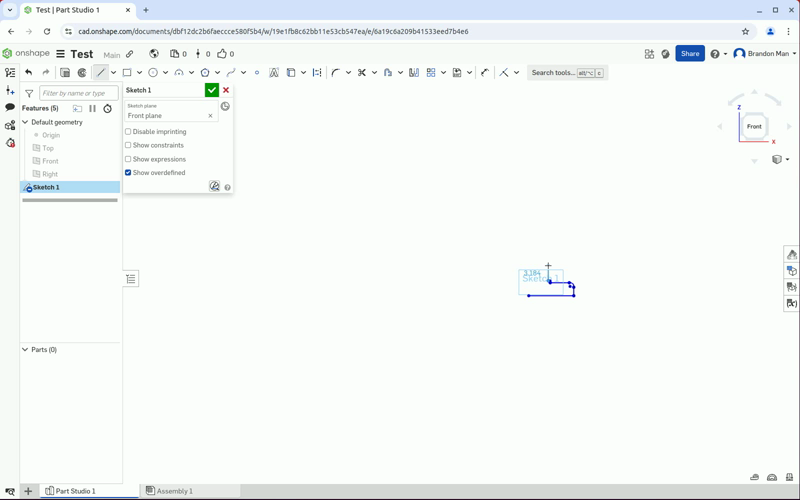
key(esc)
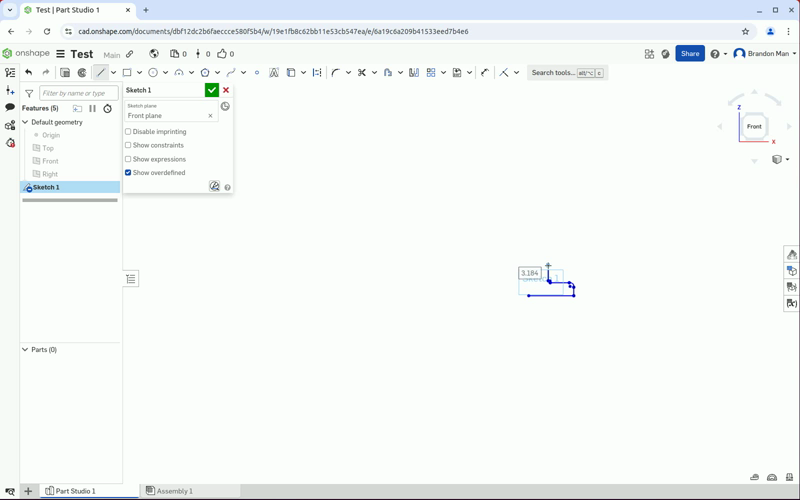
key(a)
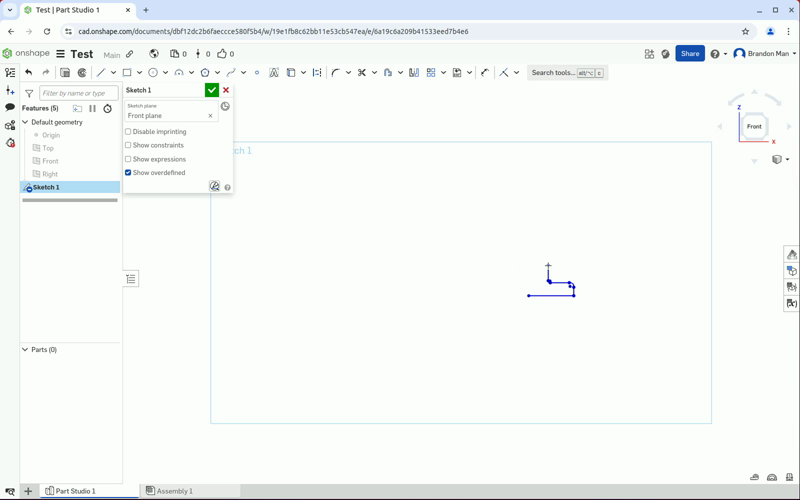
mouse_move(548, 265)
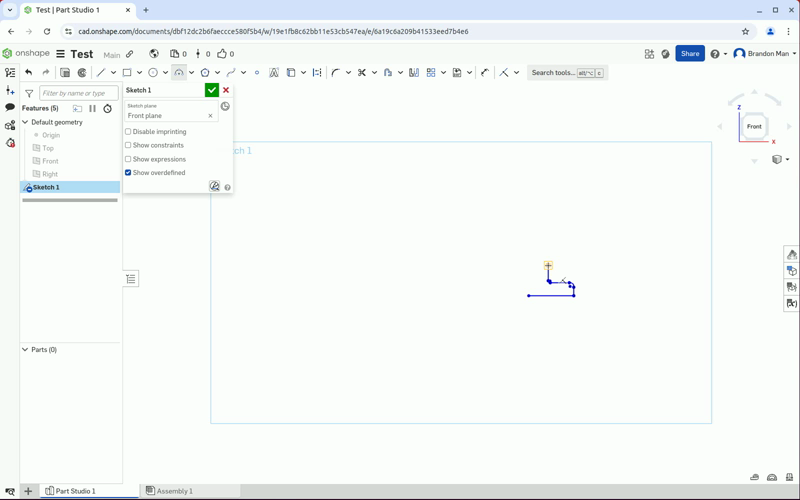
click(548, 265)
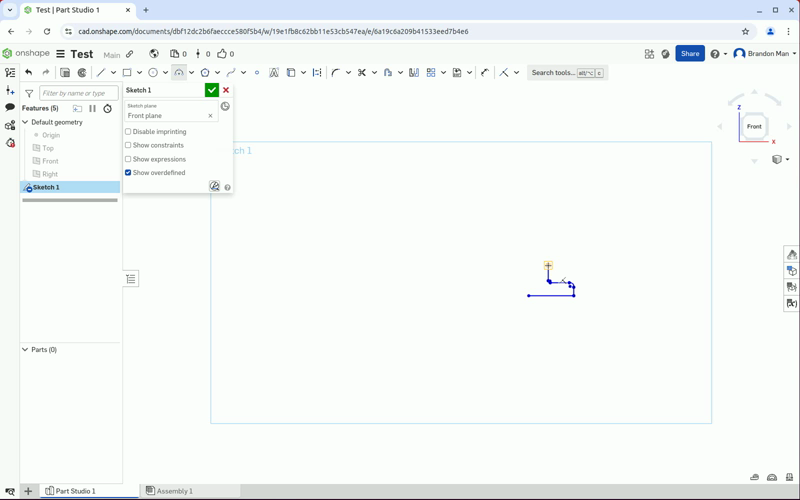
key_down(shift)
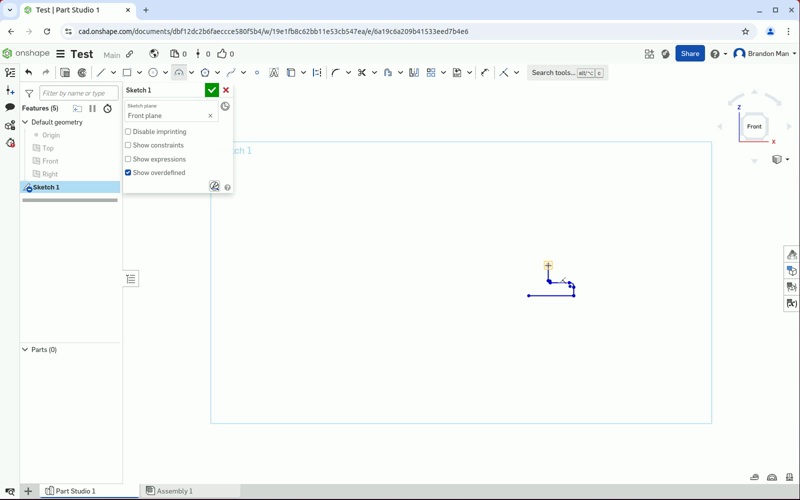
mouse_move(544, 261)
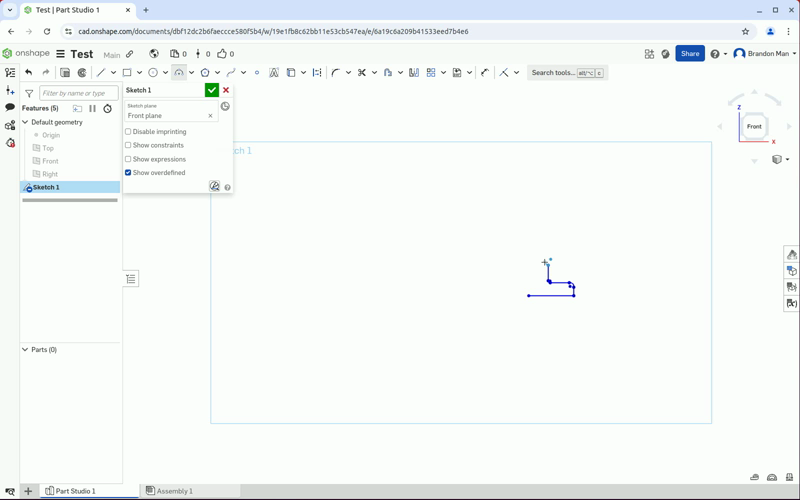
scroll(6)
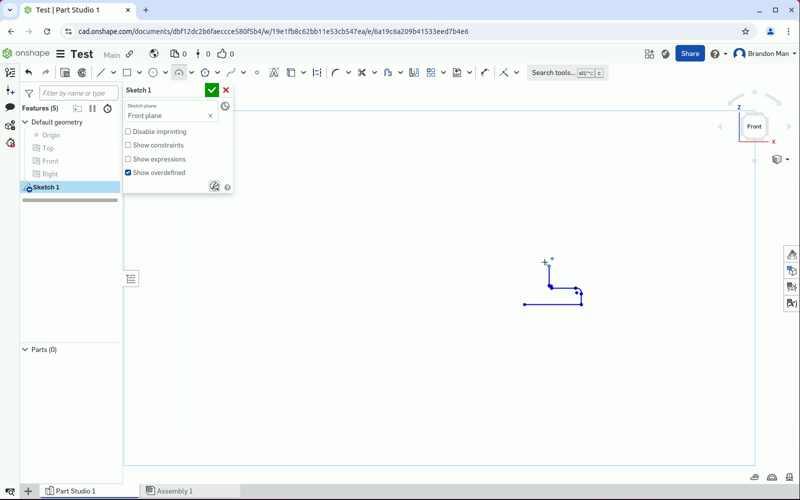
scroll(6)
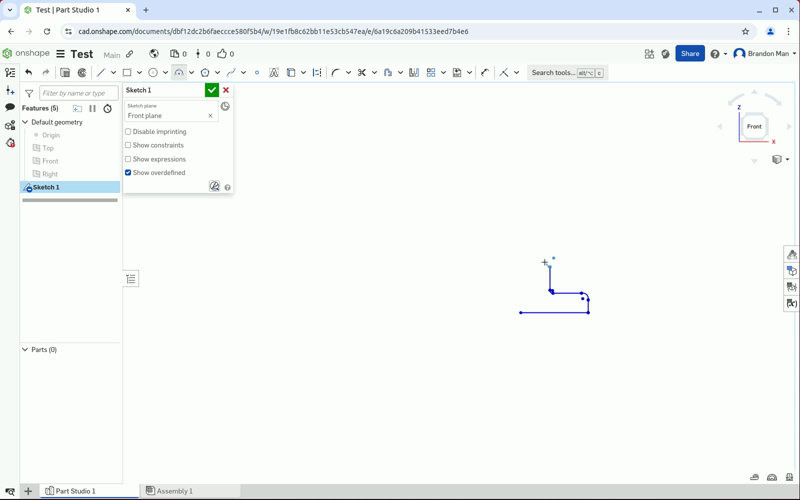
scroll(6)
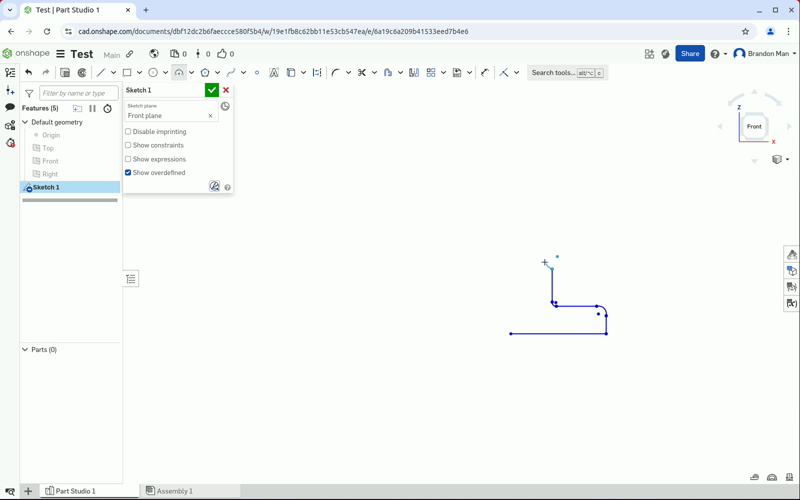
scroll(6)
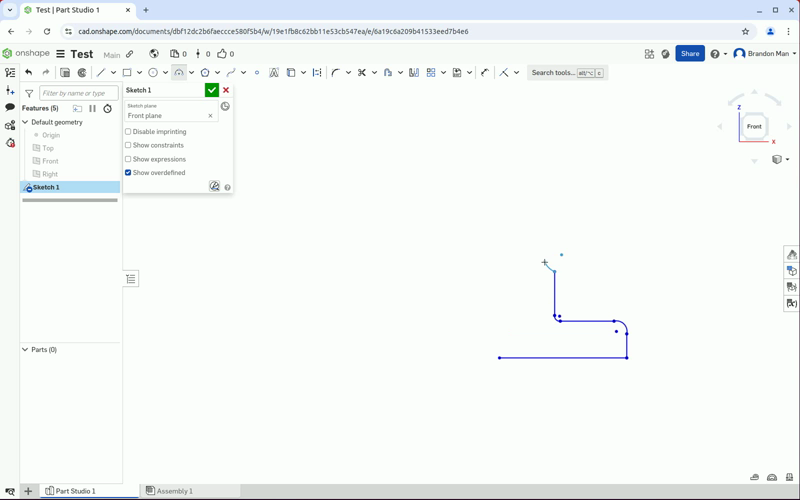
scroll(6)
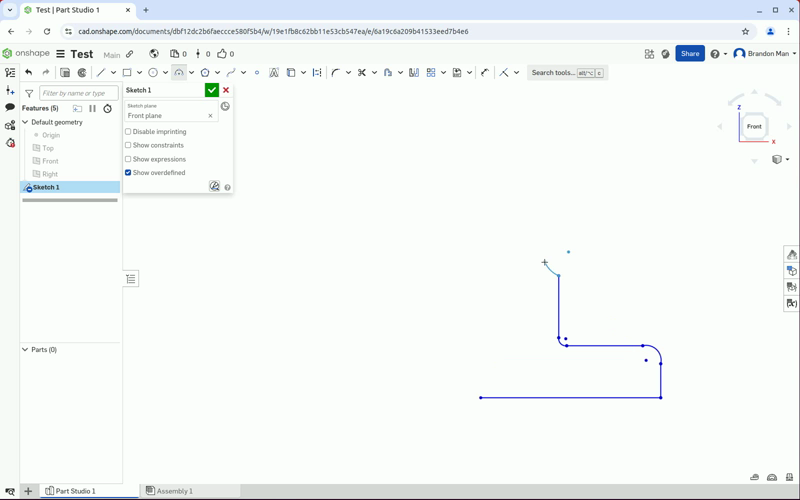
scroll(6)
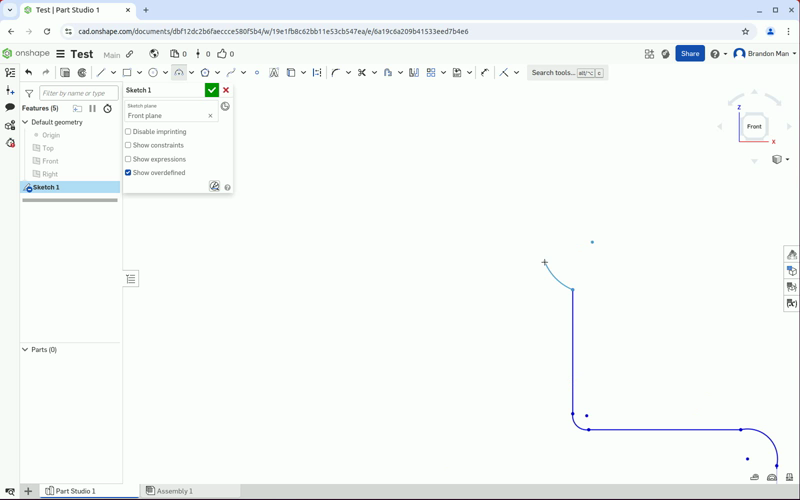
scroll(6)
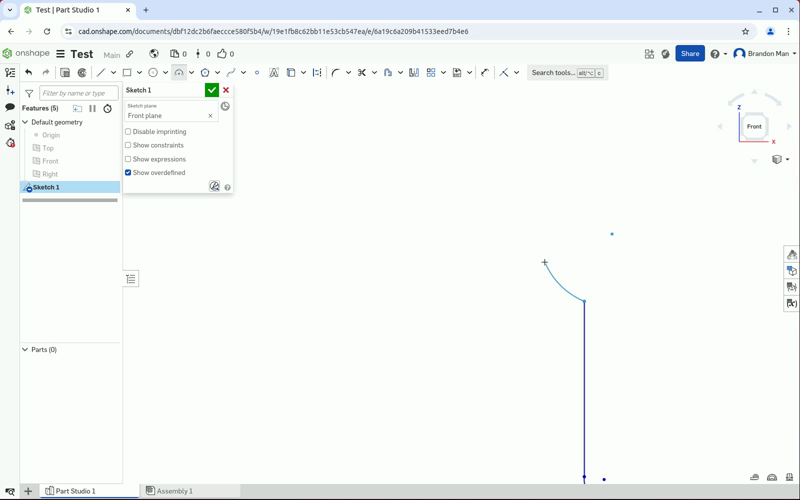
click(544, 261)
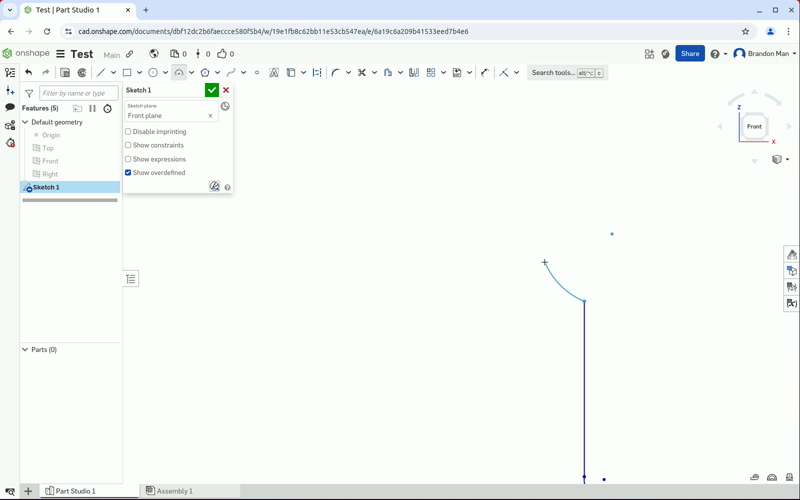
scroll(-6)
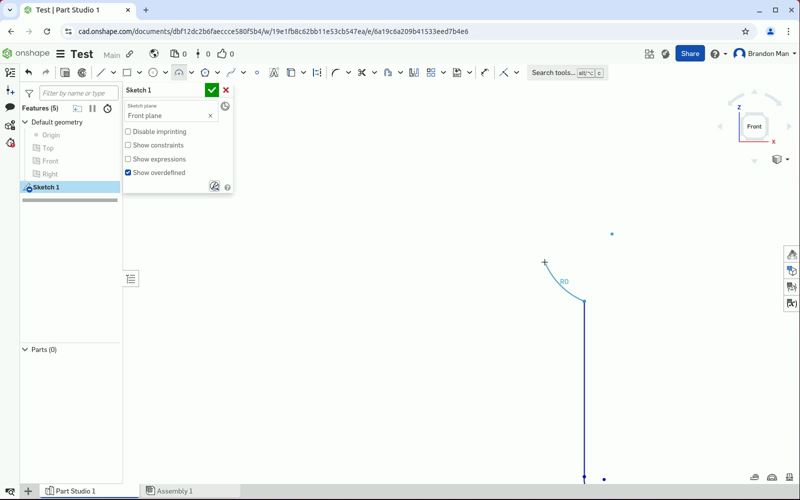
scroll(-6)
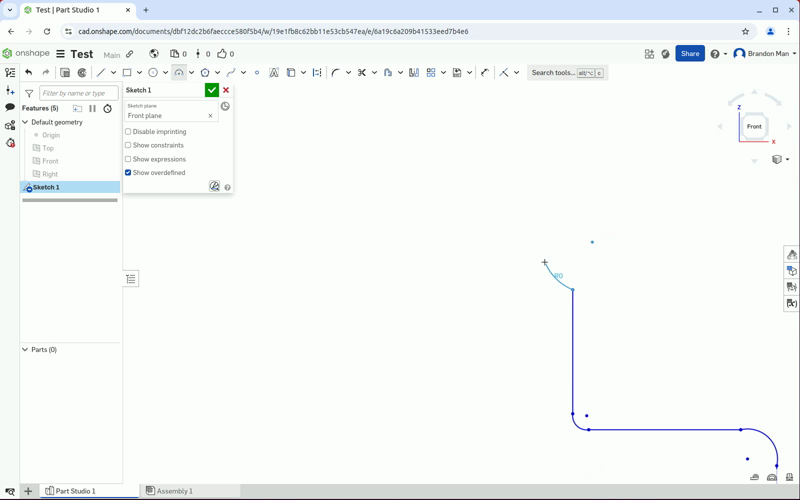
scroll(-6)
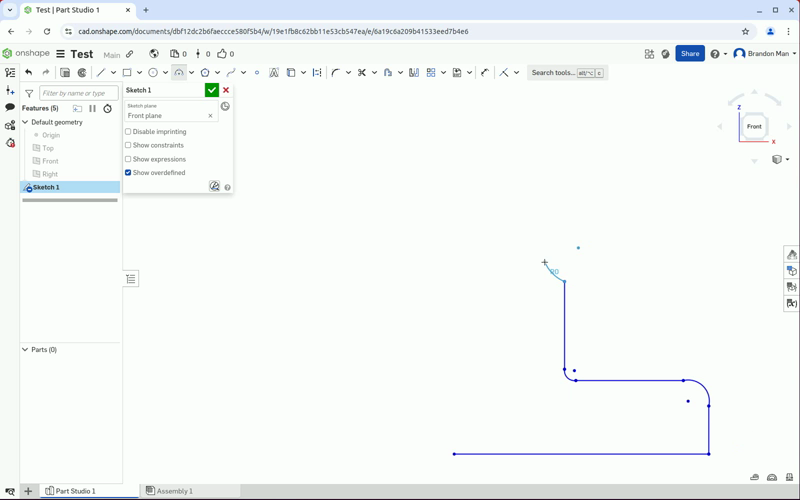
scroll(-6)
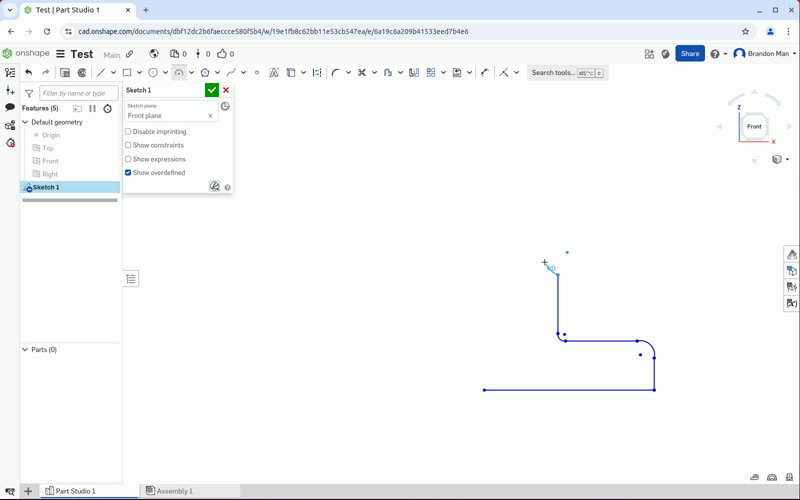
scroll(-6)
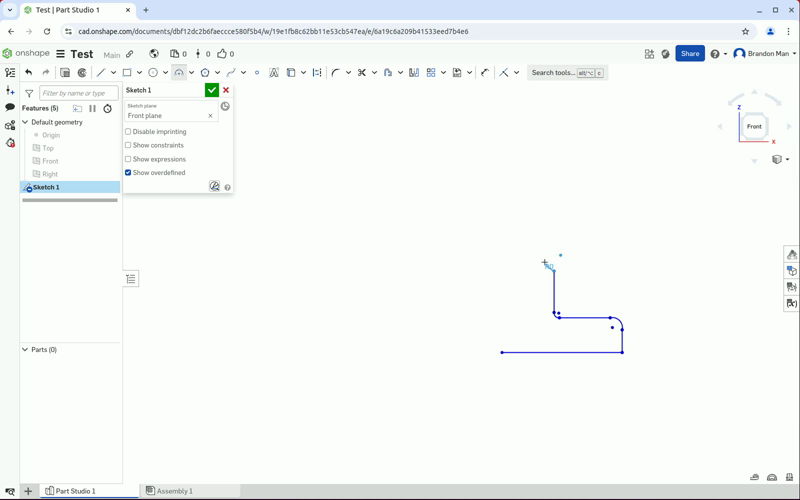
scroll(-6)
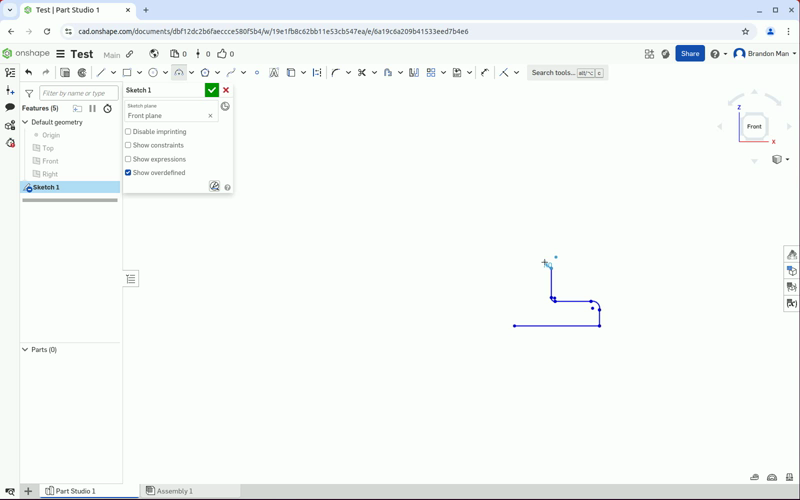
scroll(-6)
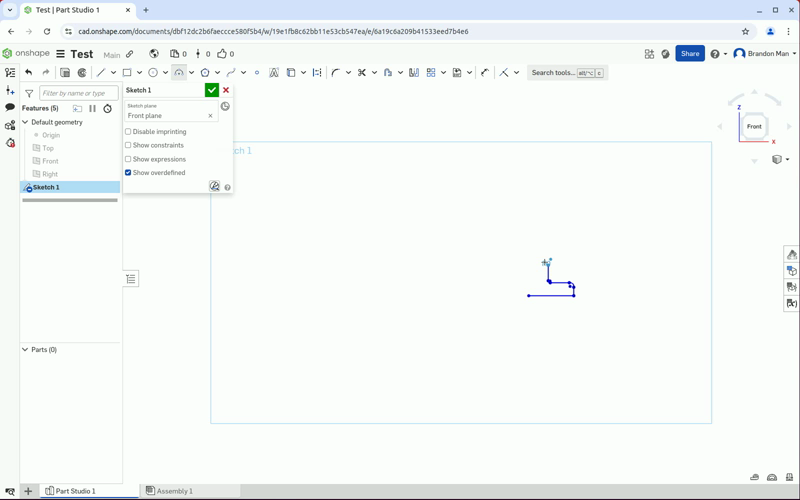
mouse_move(547, 263)
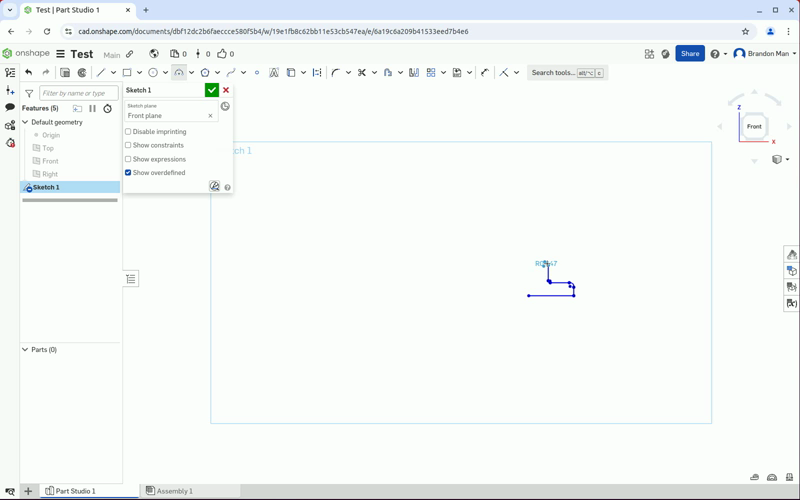
scroll(6)
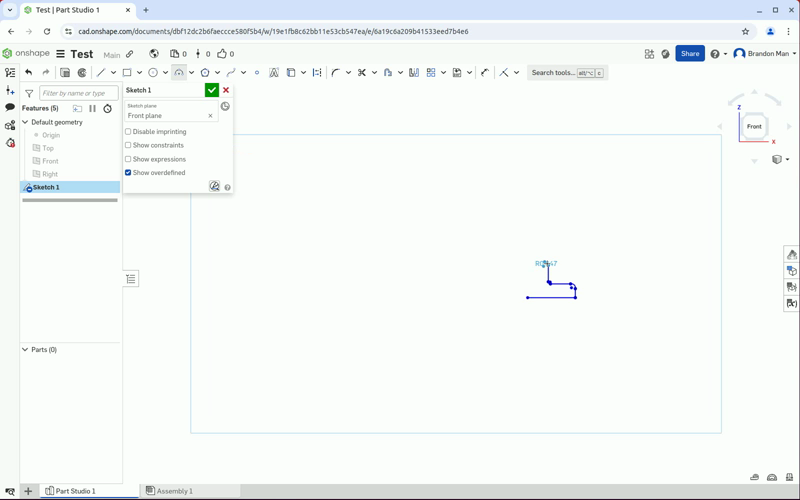
scroll(6)
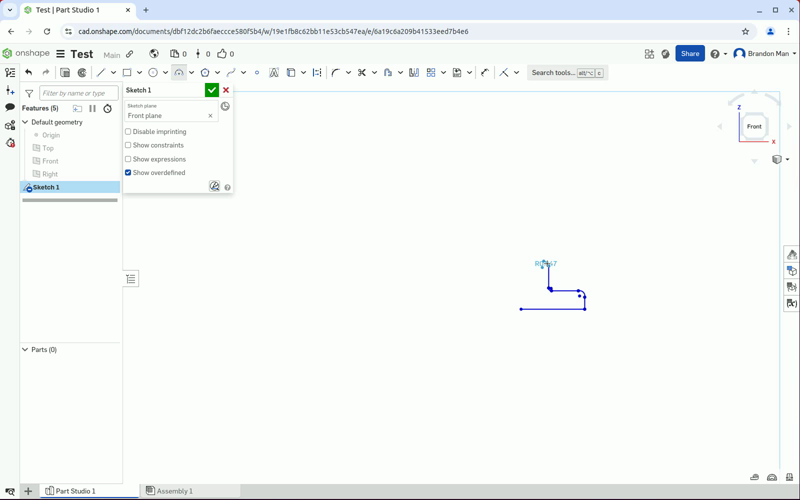
scroll(6)
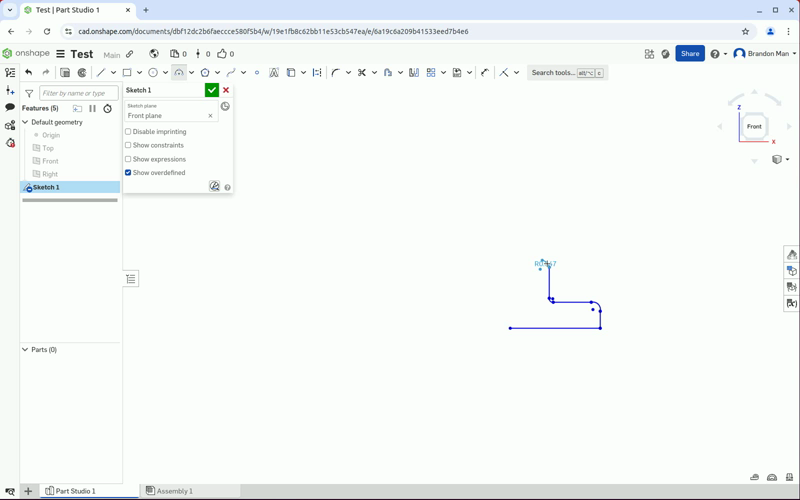
scroll(6)
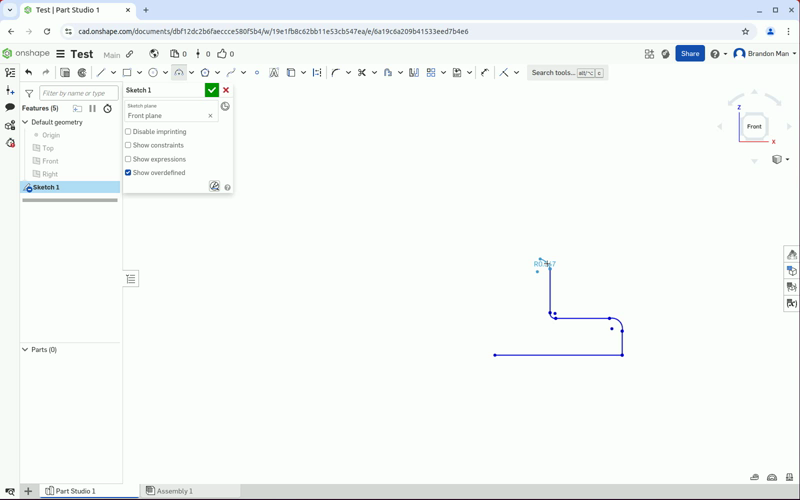
scroll(6)
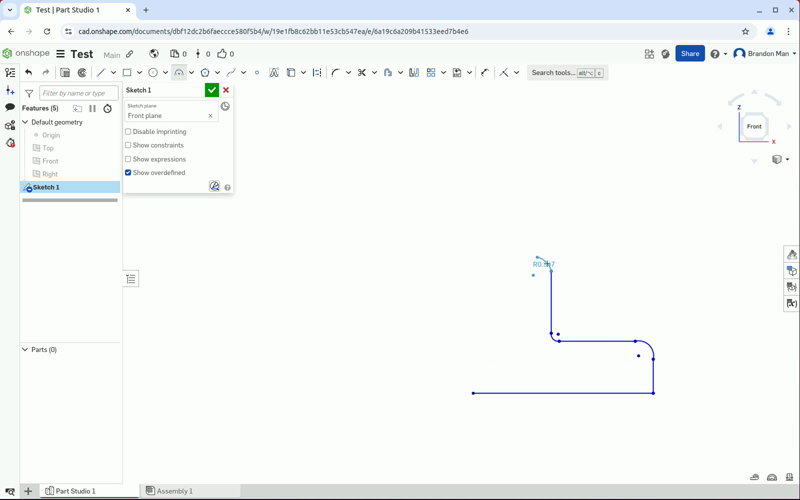
scroll(6)
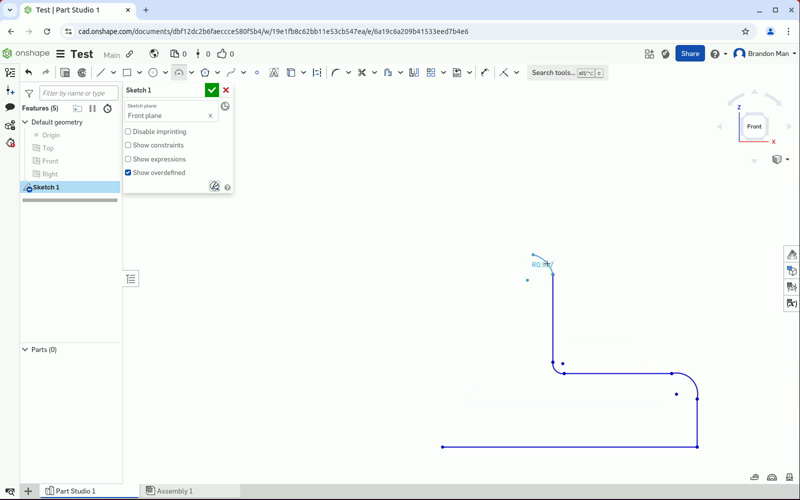
scroll(6)
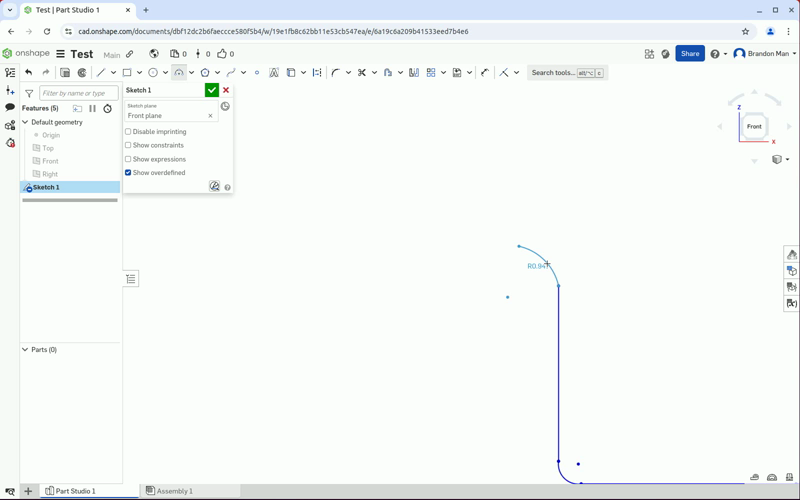
click(547, 263)
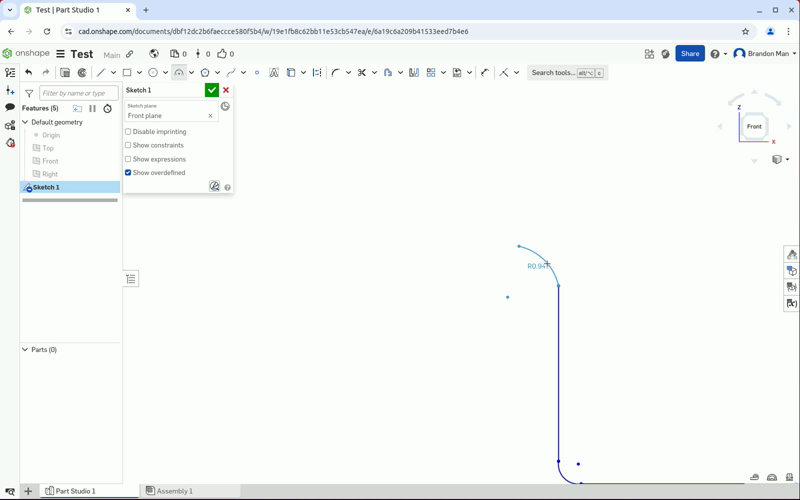
scroll(-6)
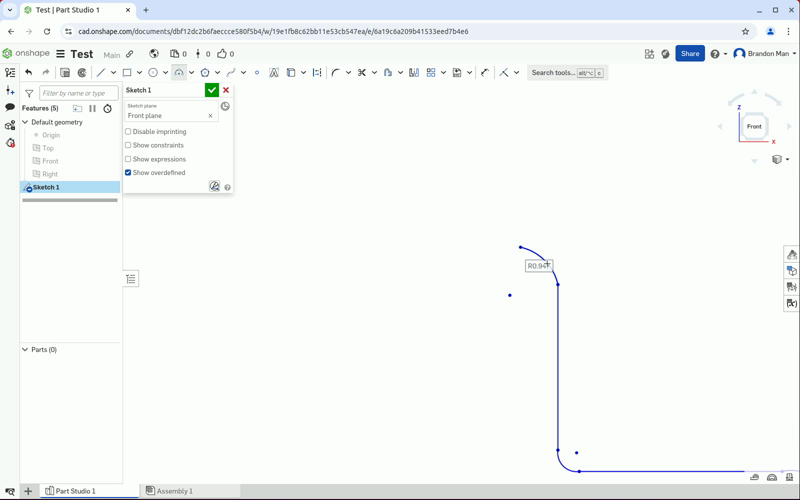
scroll(-6)
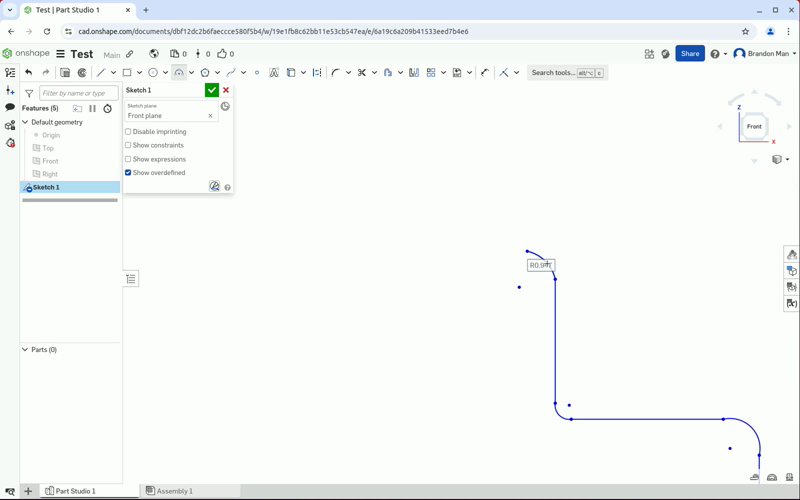
scroll(-6)
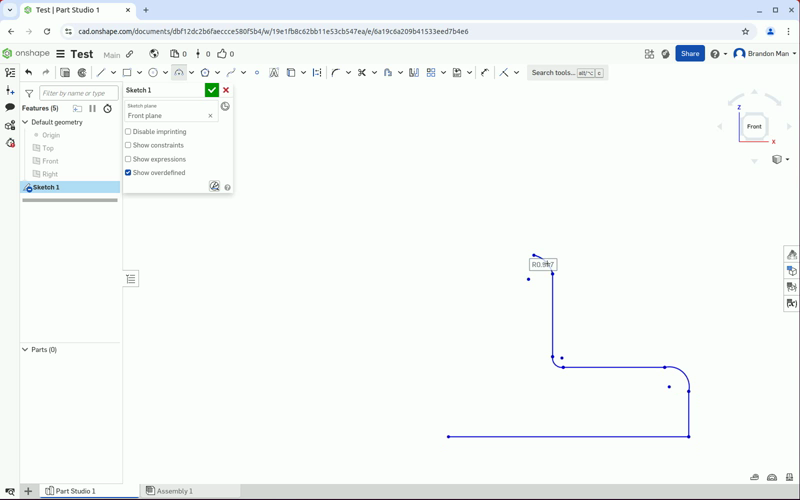
scroll(-6)
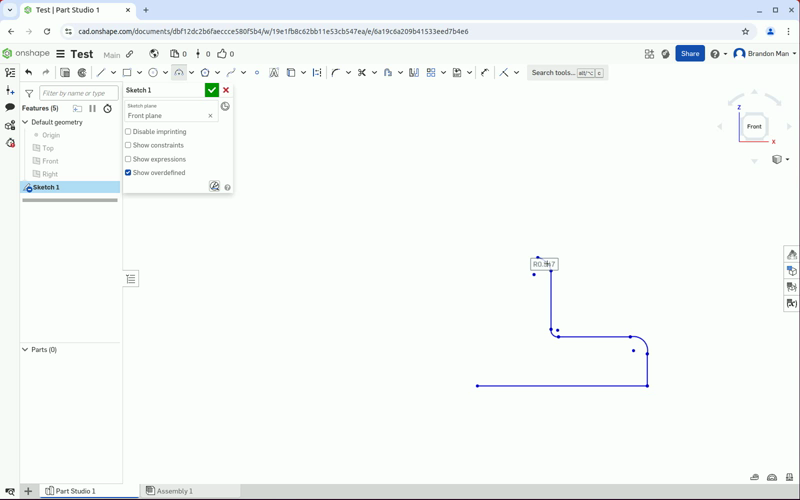
scroll(-6)
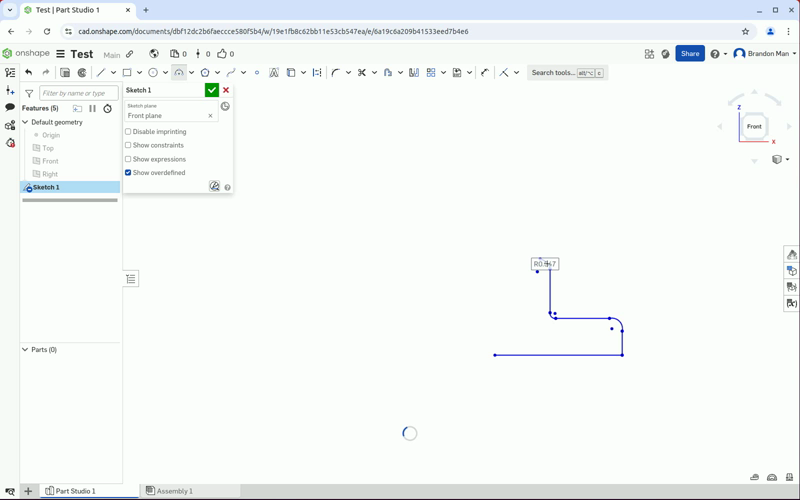
scroll(-6)
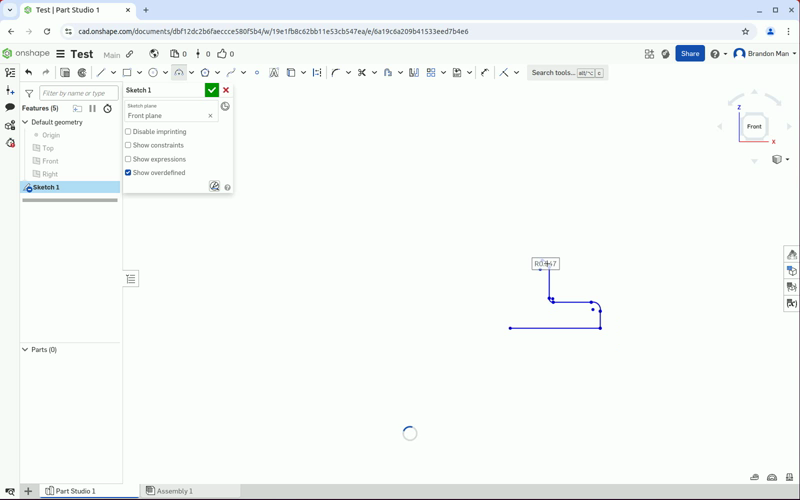
scroll(-6)
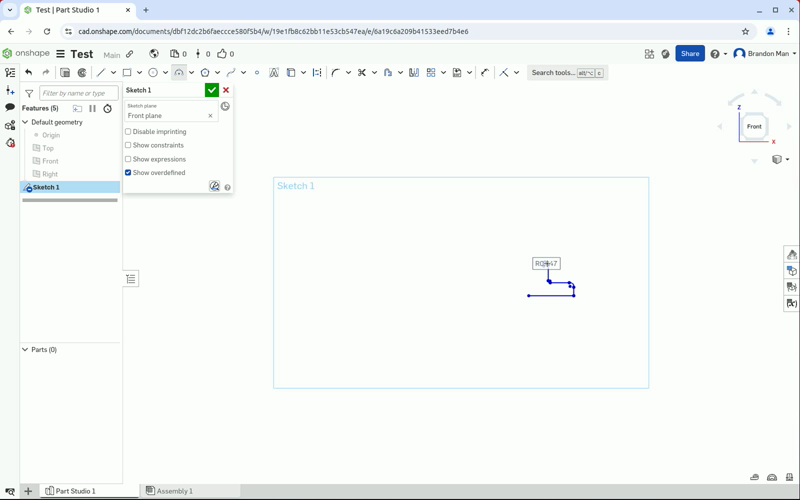
key_up(shift)
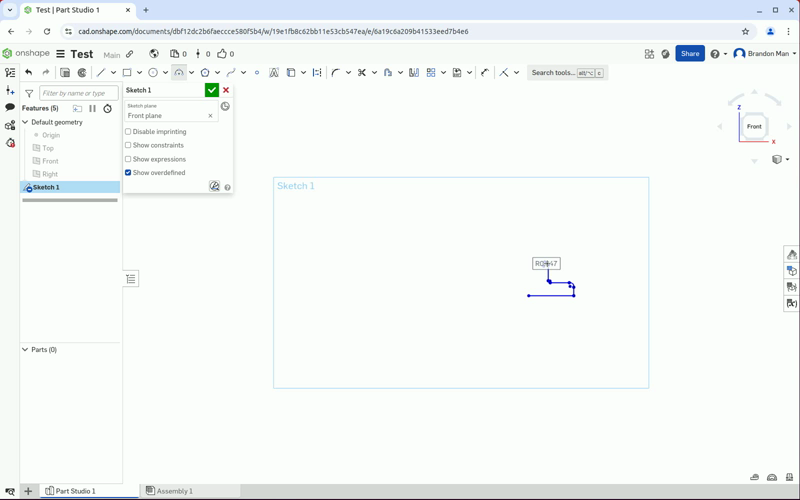
key(esc)
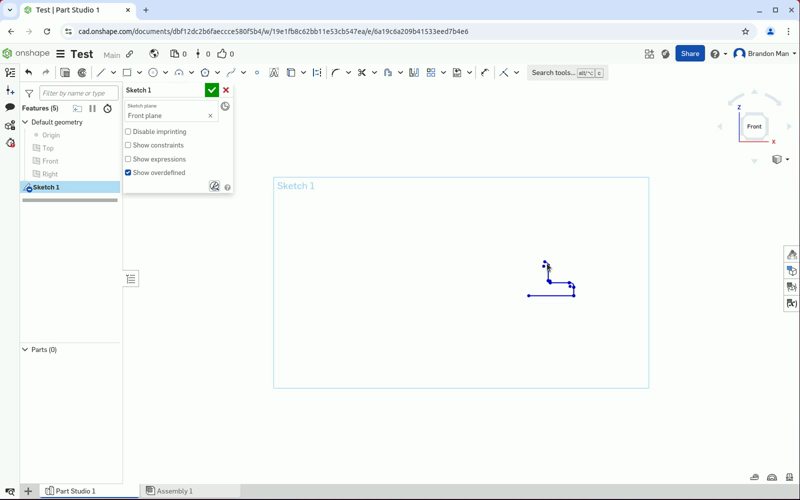
key(l)
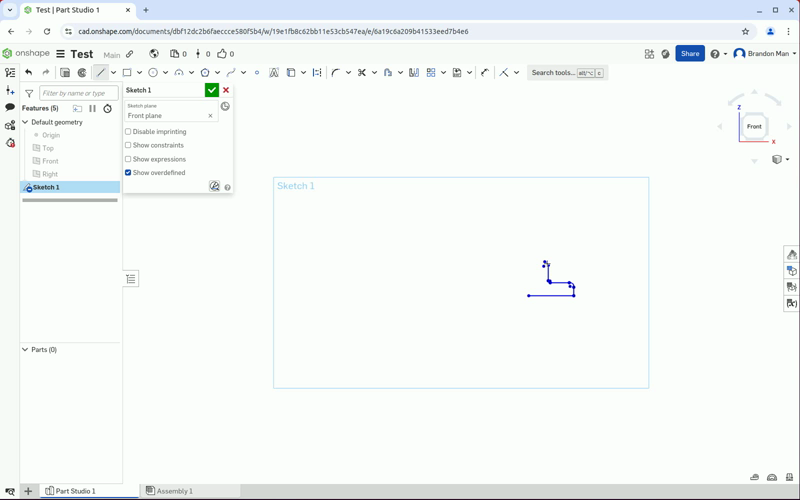
mouse_move(544, 261)
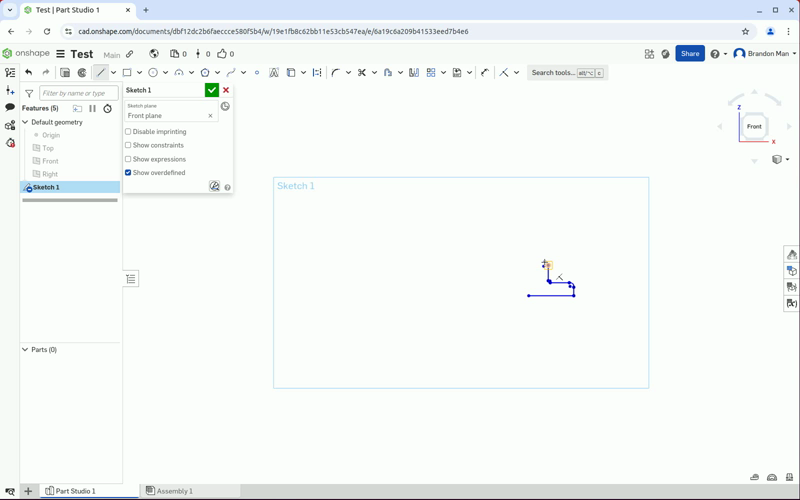
scroll(6)
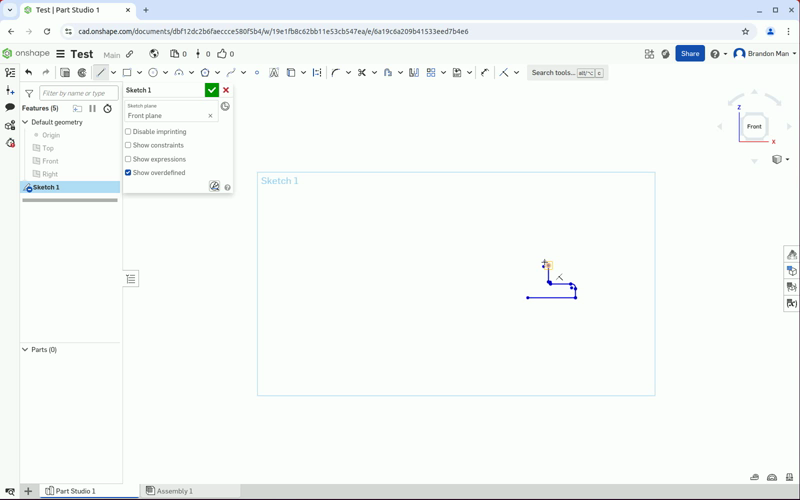
scroll(6)
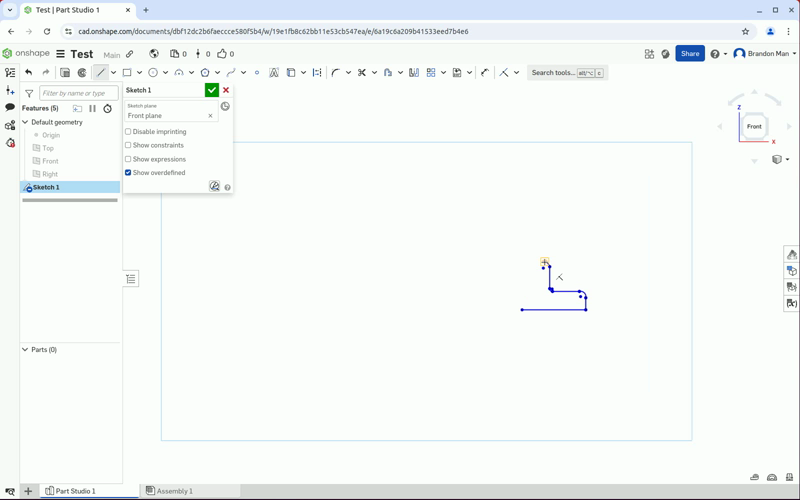
scroll(6)
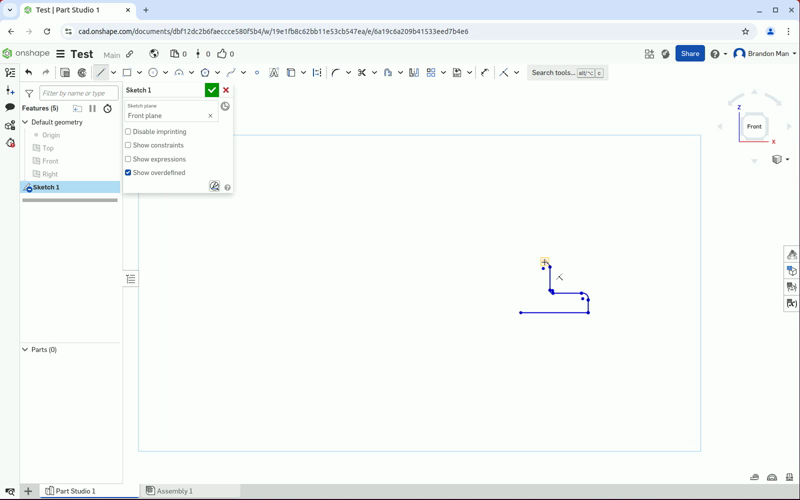
scroll(6)
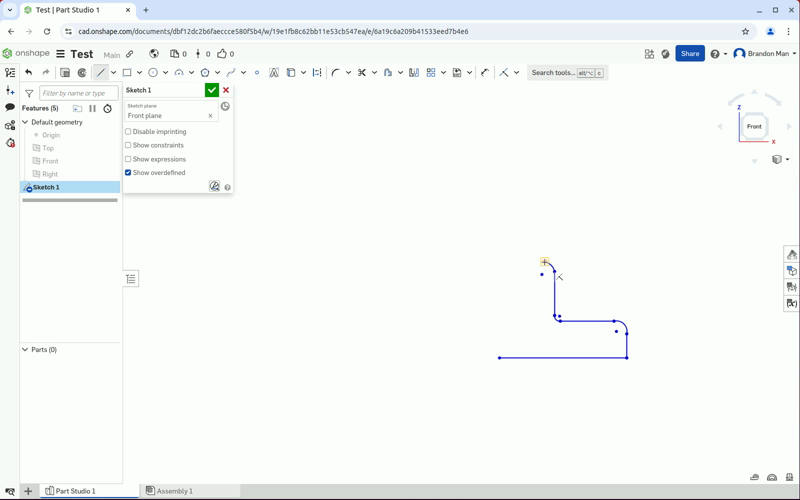
scroll(6)
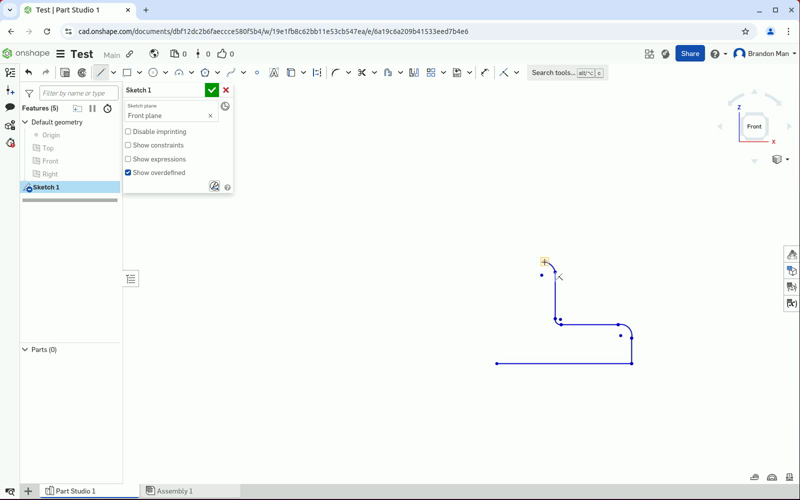
scroll(6)
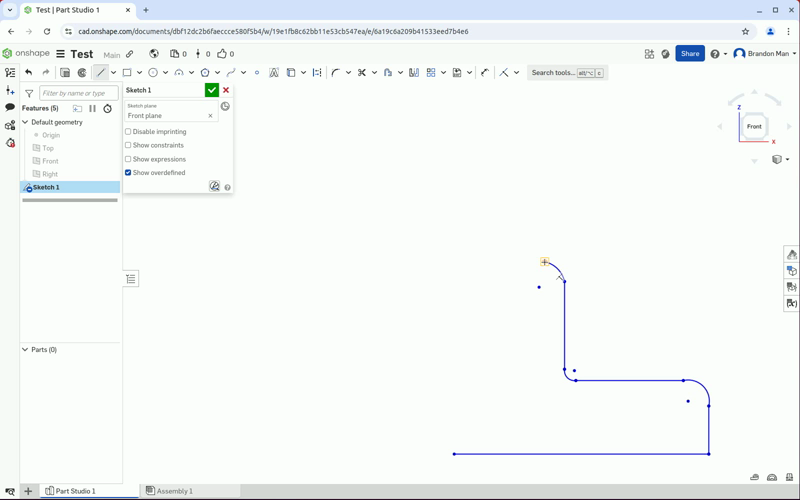
scroll(6)
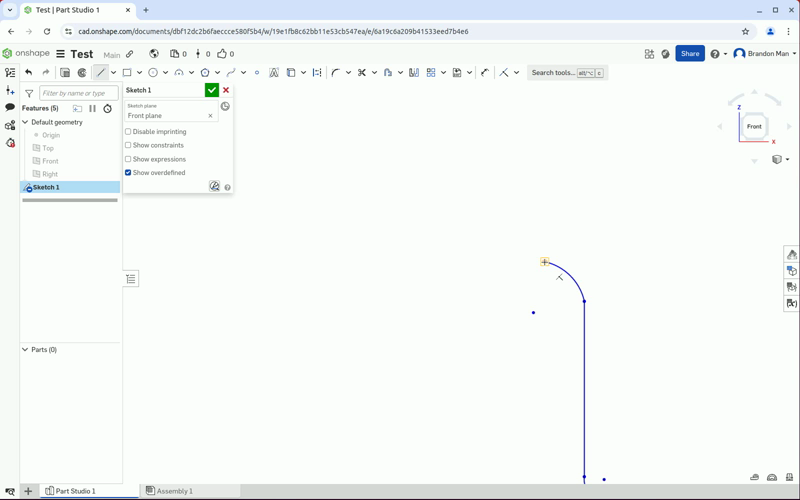
click(544, 261)
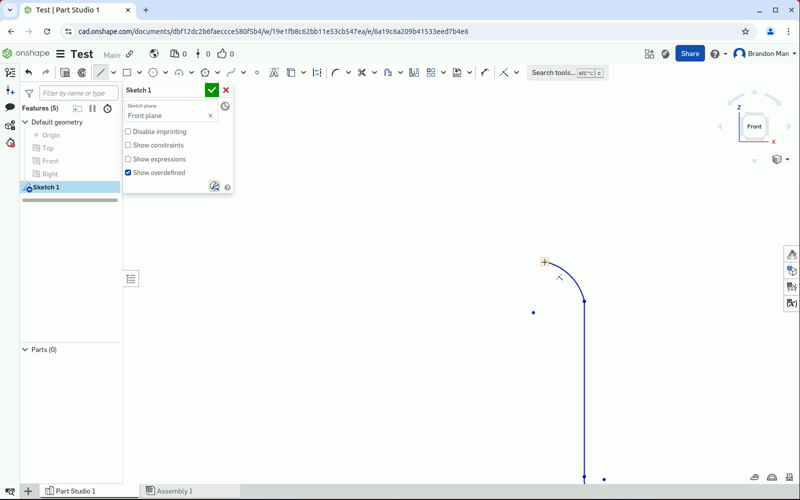
scroll(-6)
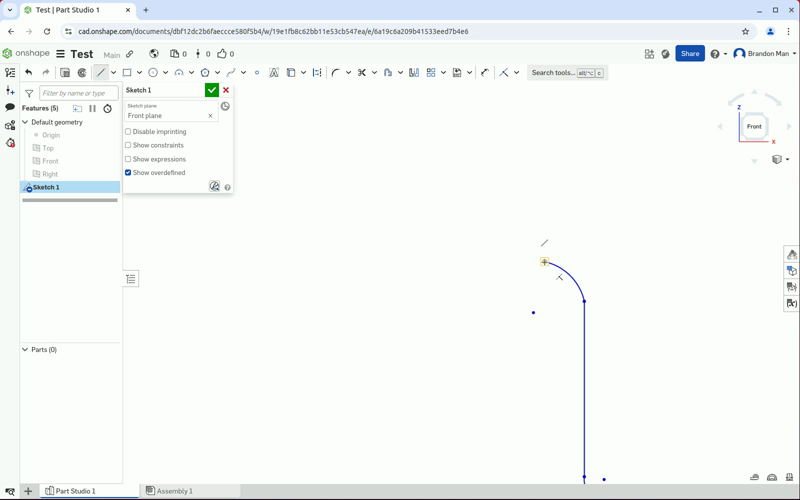
scroll(-6)
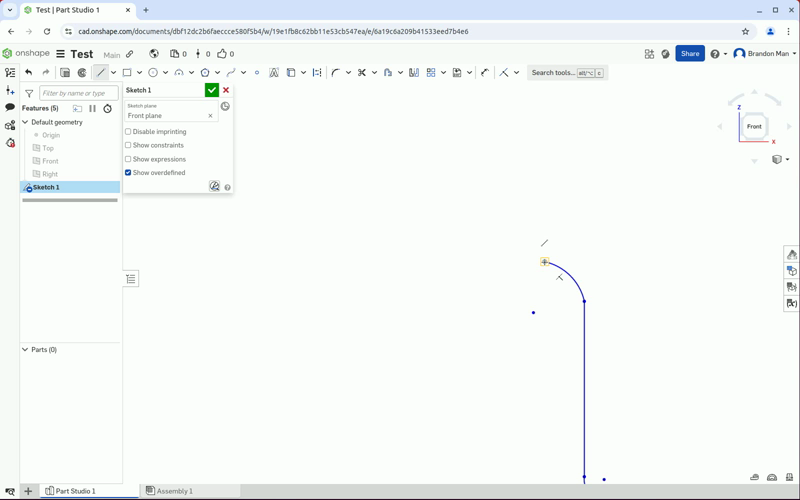
scroll(-6)
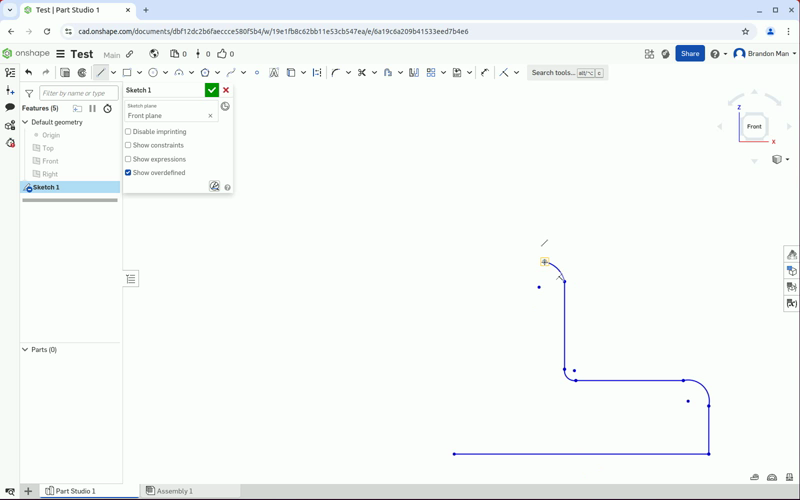
scroll(-6)
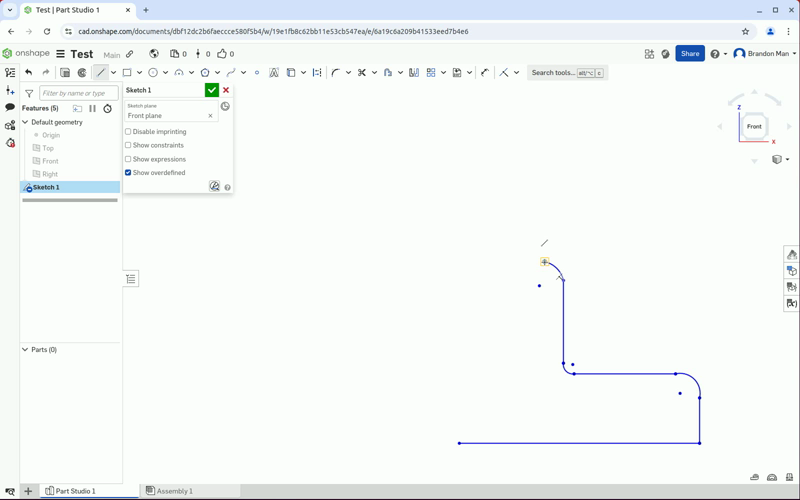
scroll(-6)
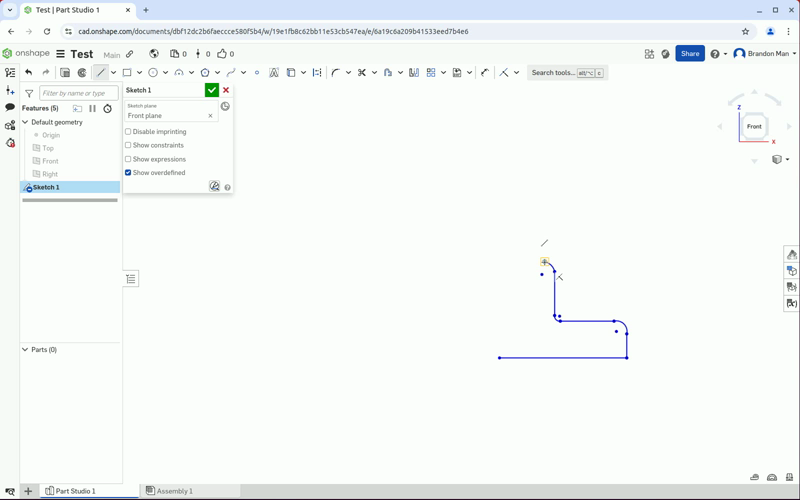
scroll(-6)
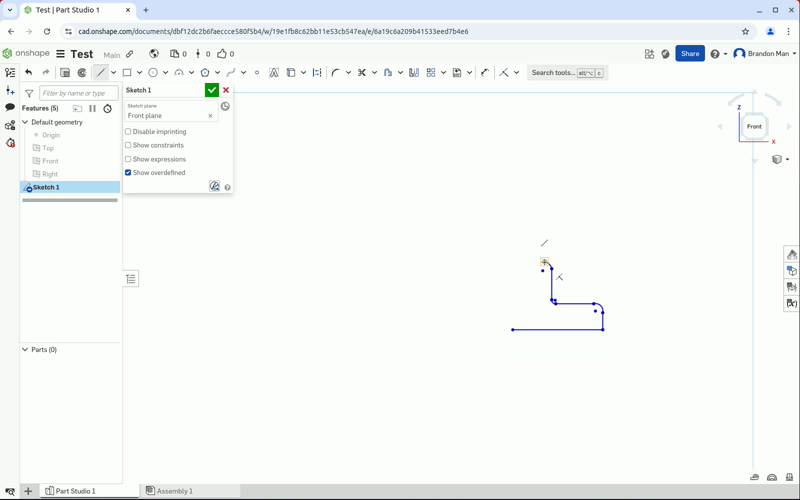
scroll(-6)
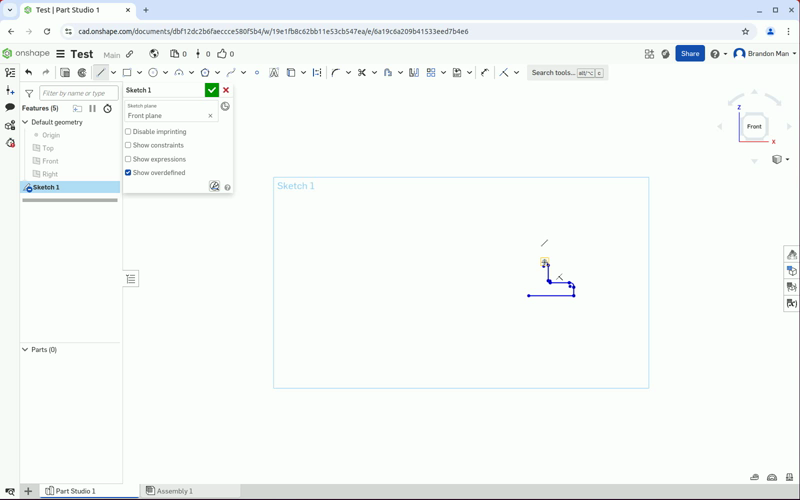
key_down(shift)
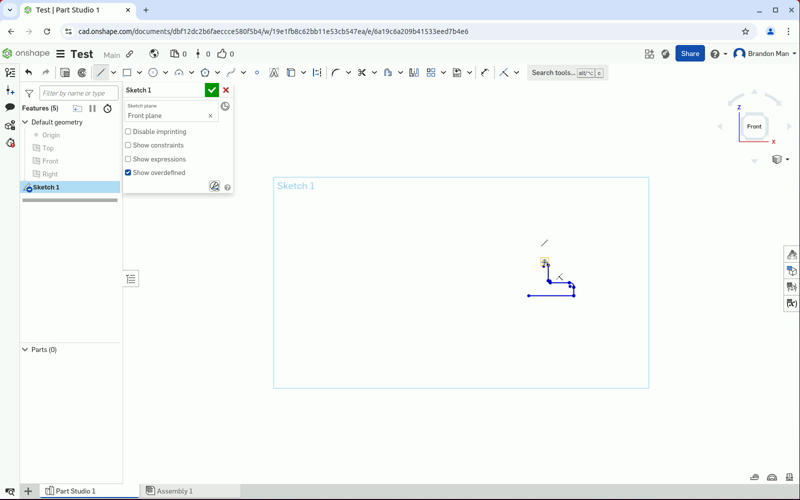
mouse_move(574, 261)
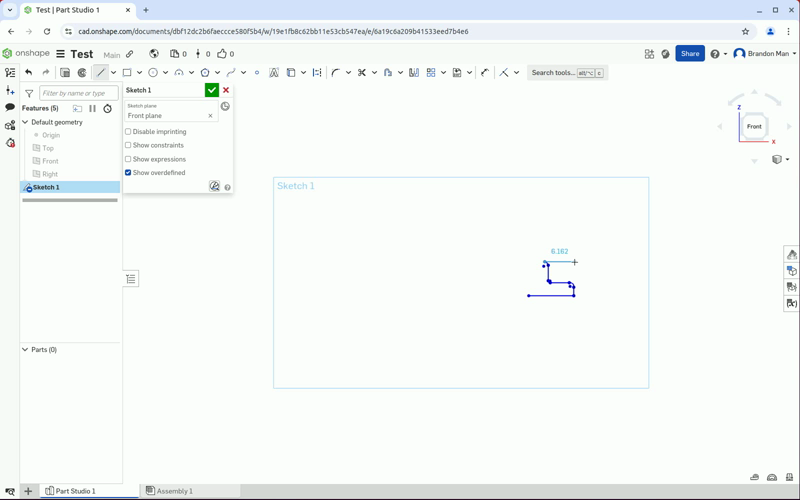
mouse_move(536, 261)
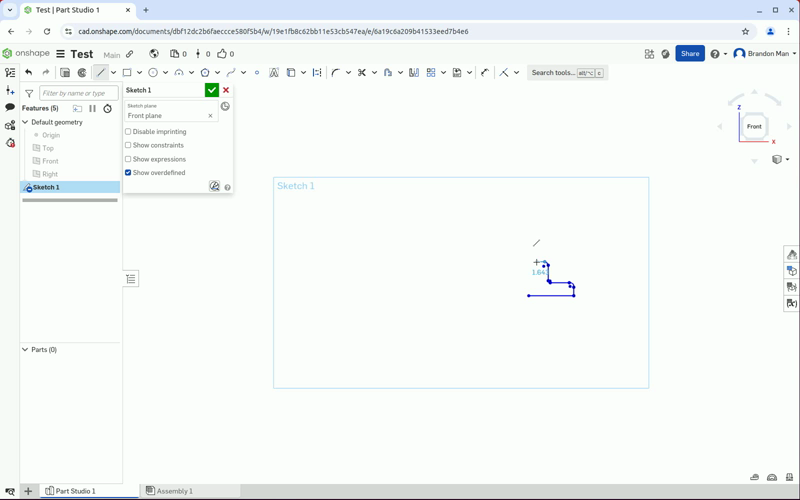
click(536, 261)
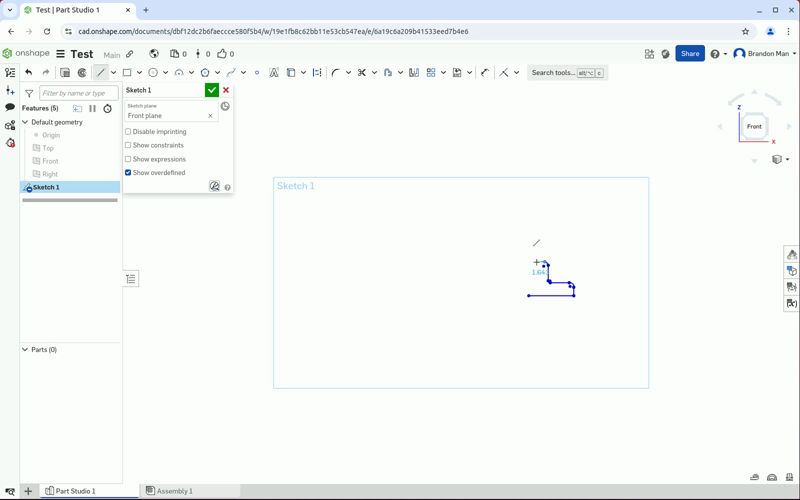
key_up(shift)
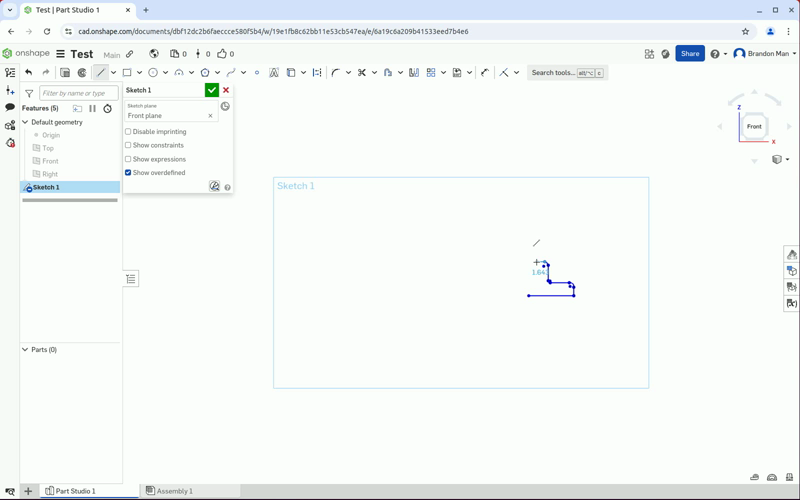
key(esc)
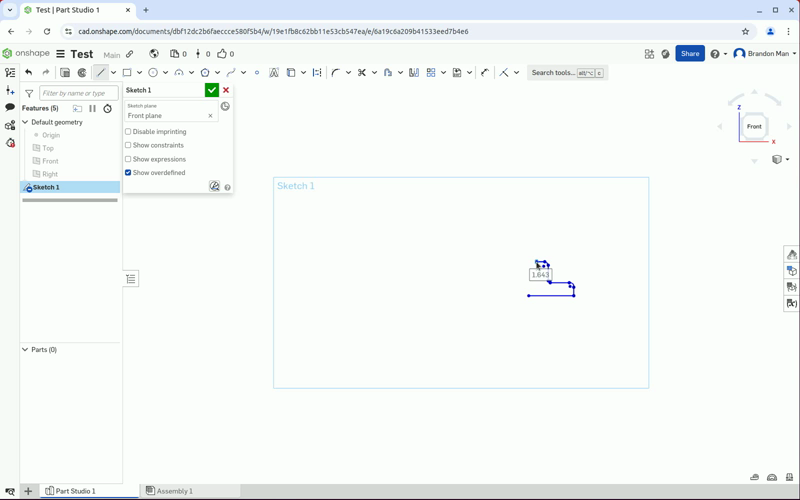
key(a)
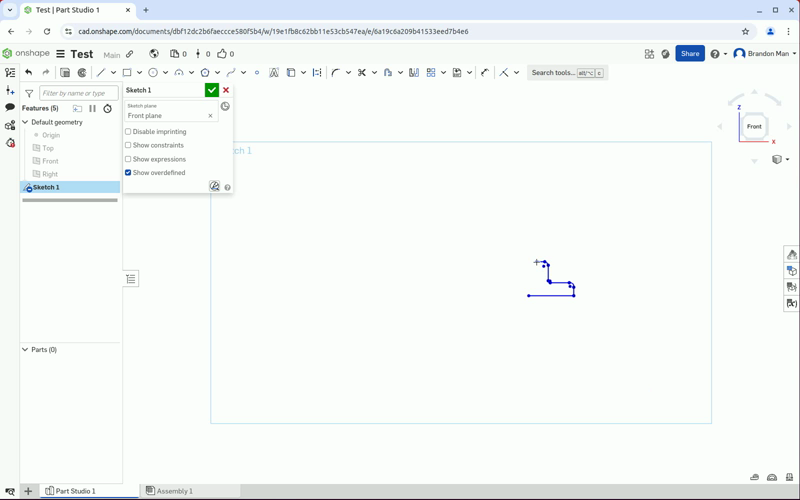
mouse_move(536, 261)
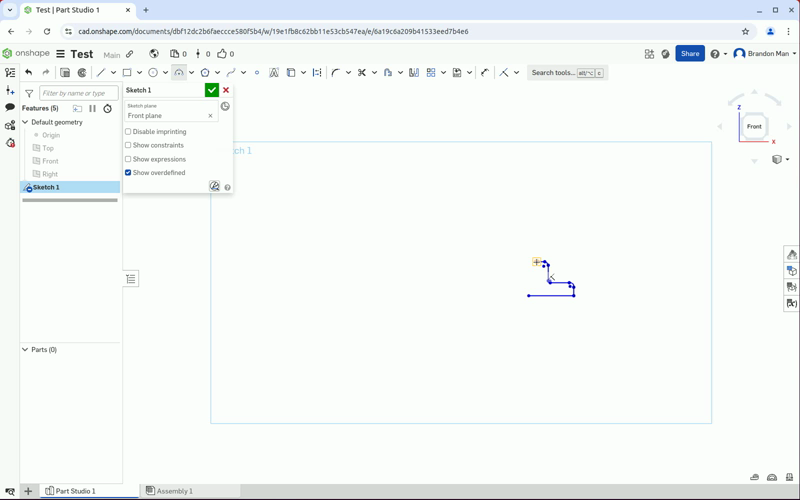
click(536, 261)
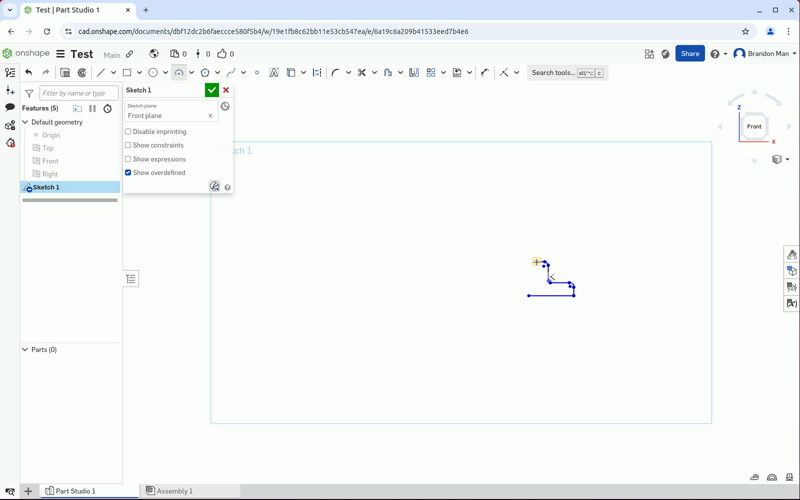
key_down(shift)
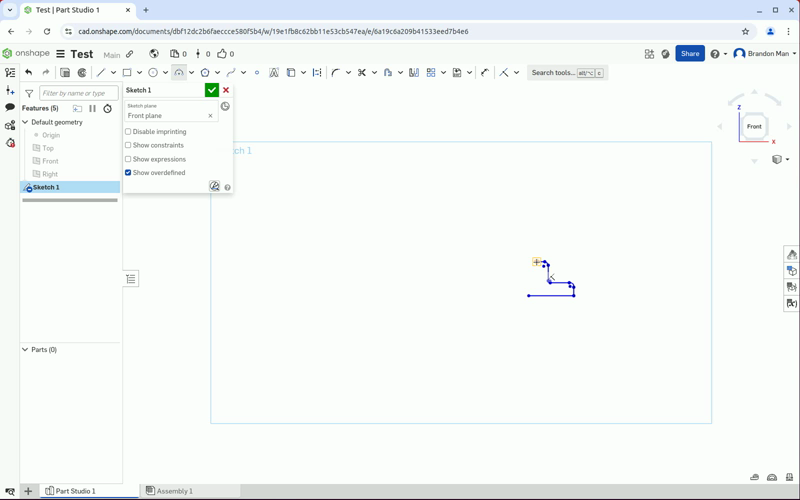
mouse_move(528, 282)
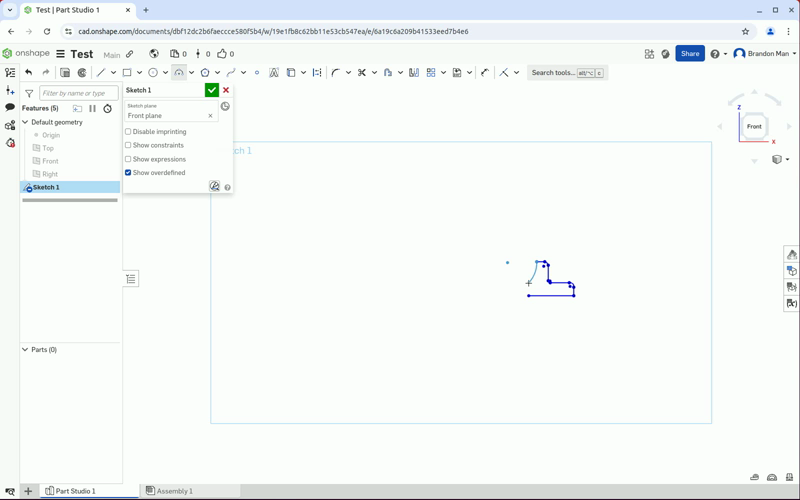
click(528, 282)
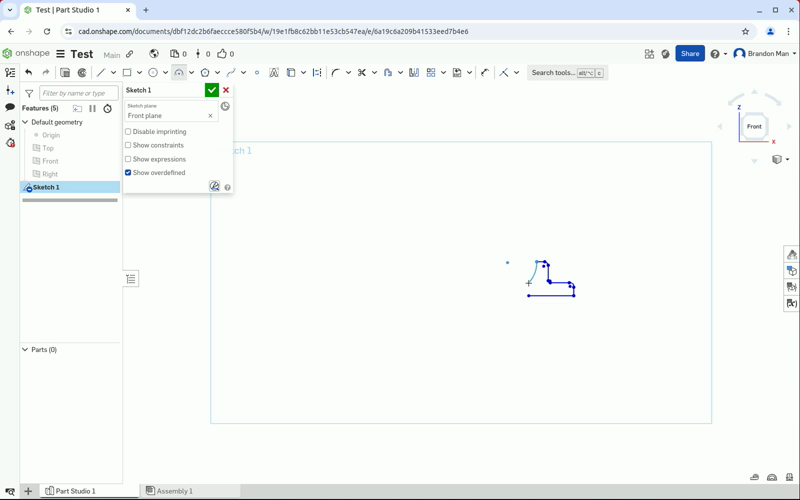
mouse_move(534, 273)
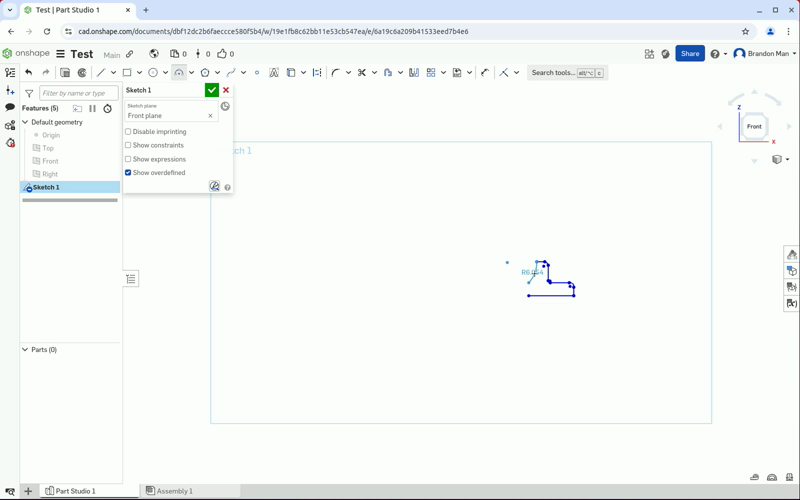
click(534, 273)
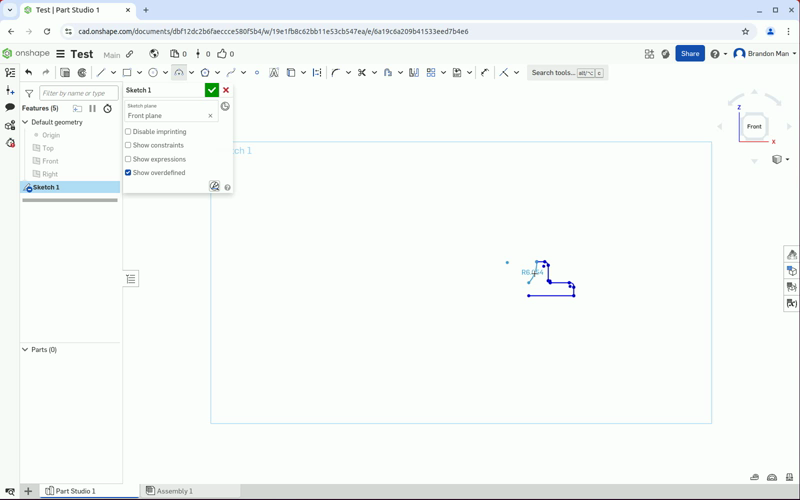
key_up(shift)
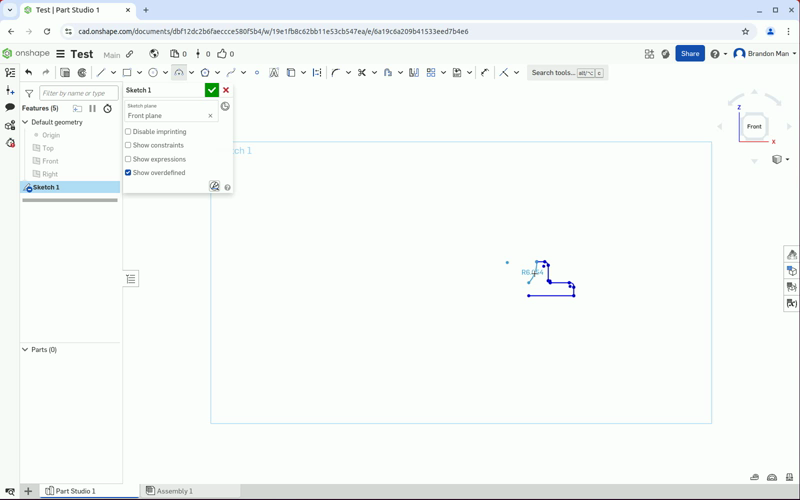
key(esc)
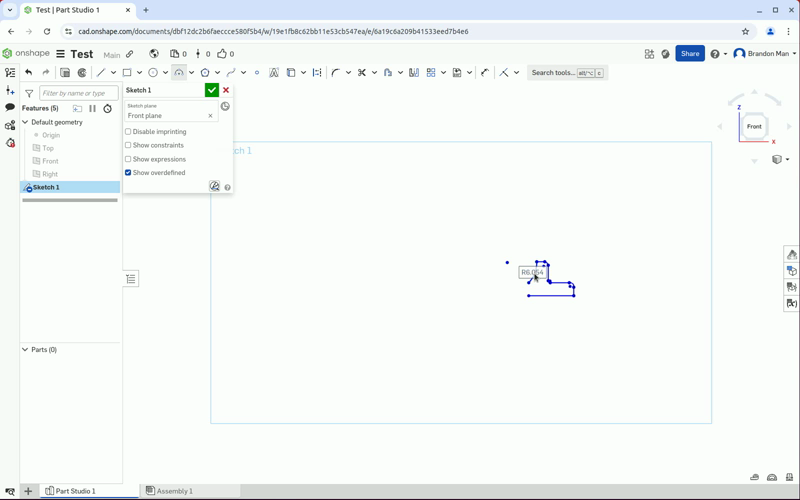
key(l)
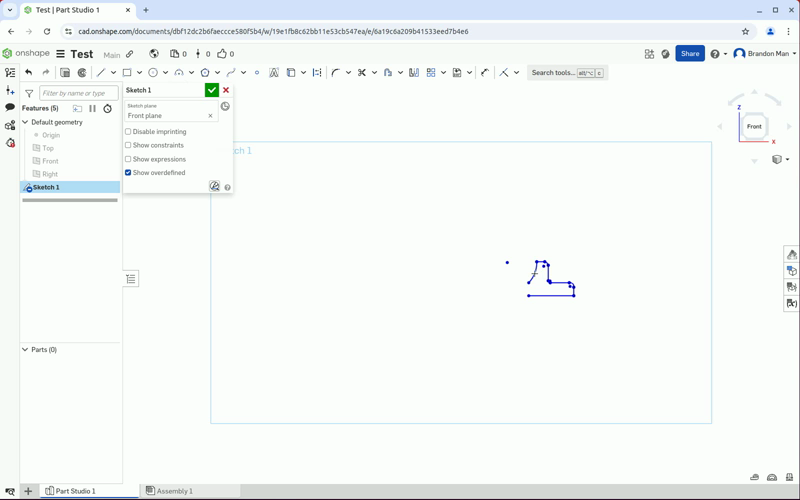
mouse_move(528, 282)
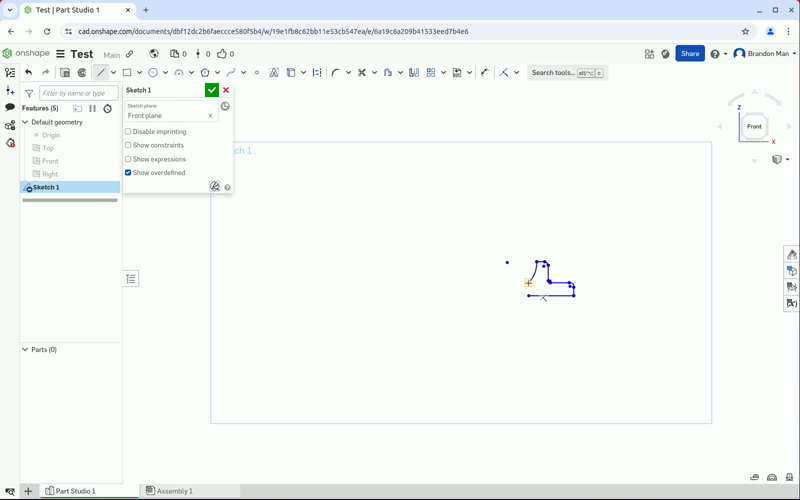
click(528, 282)
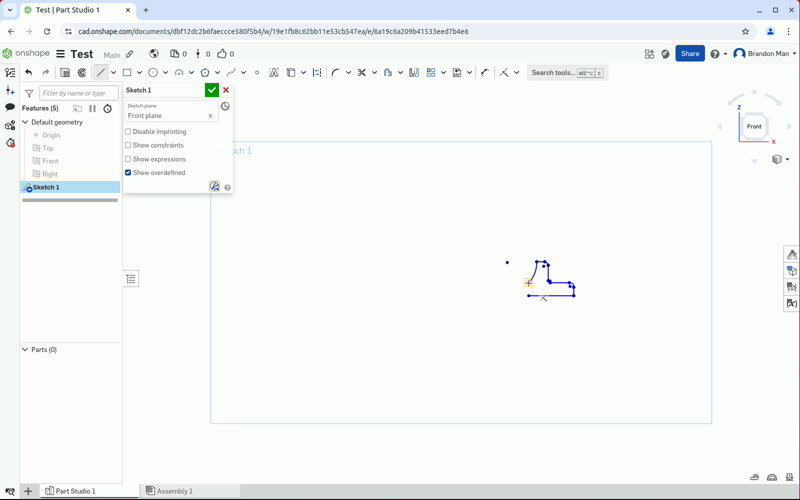
mouse_move(558, 282)
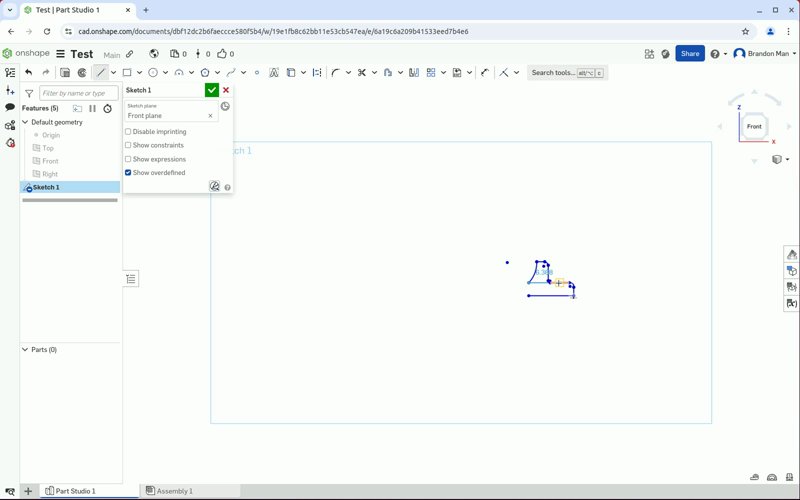
key_down(shift)
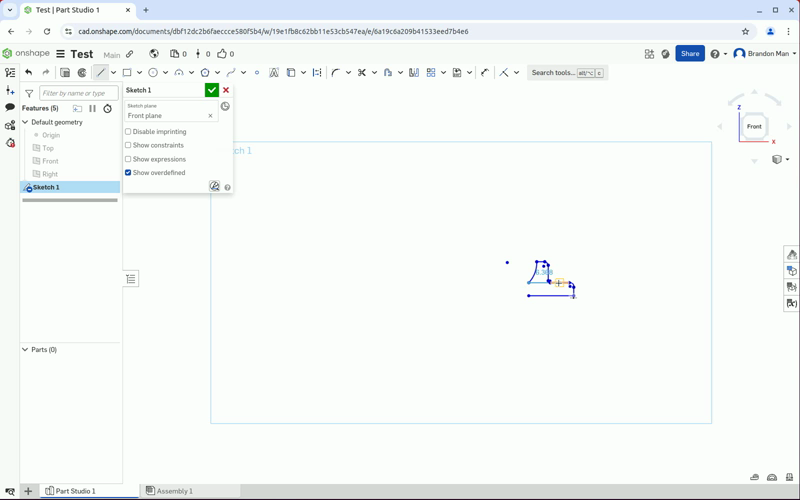
mouse_move(528, 295)
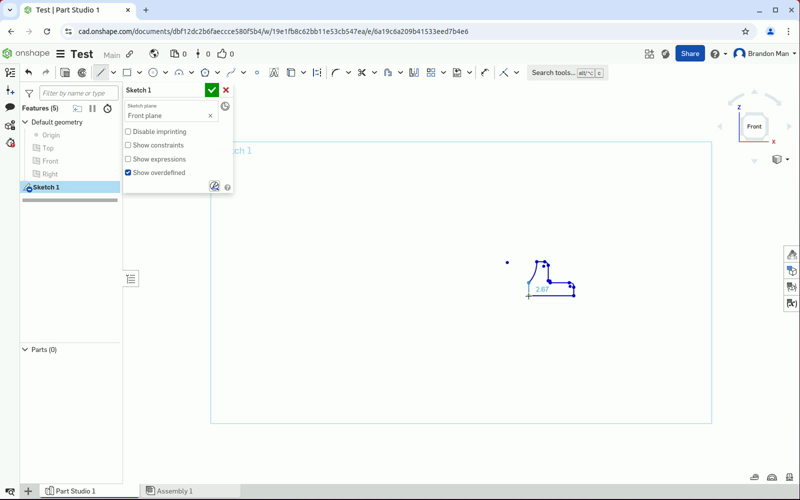
key_up(shift)
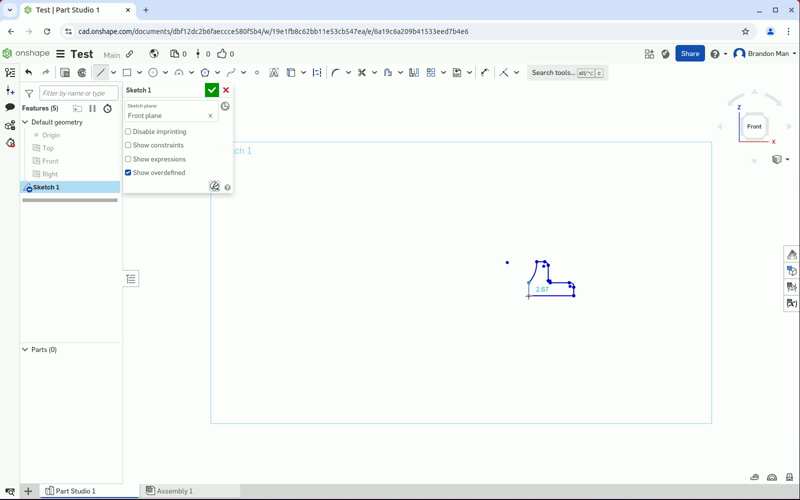
click(528, 295)
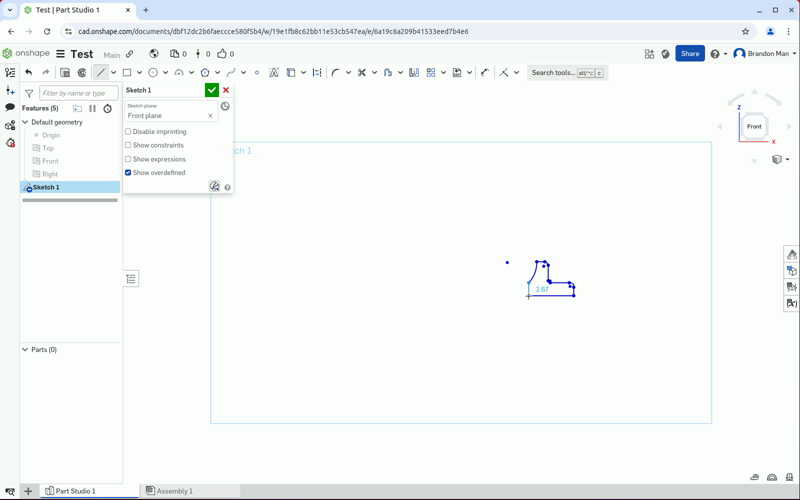
key(esc)
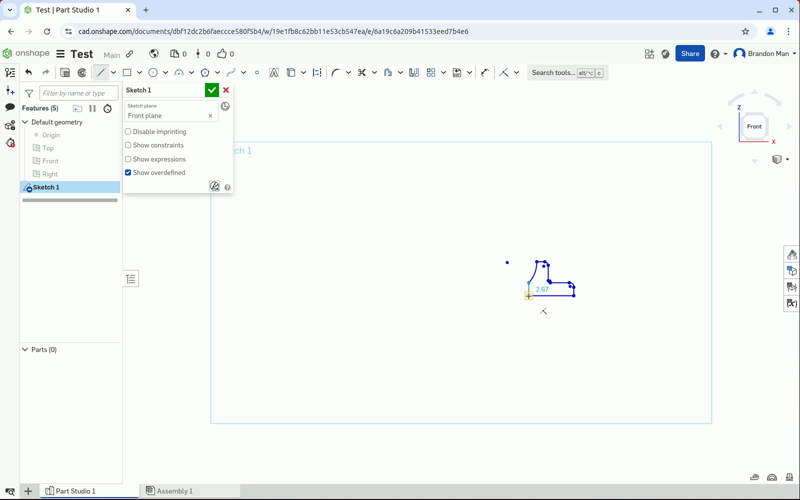
mouse_move(566, 293)
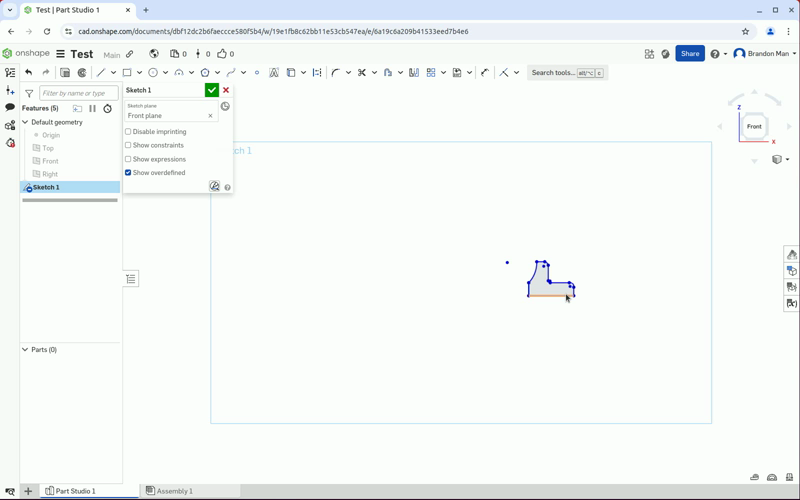
scroll(6)
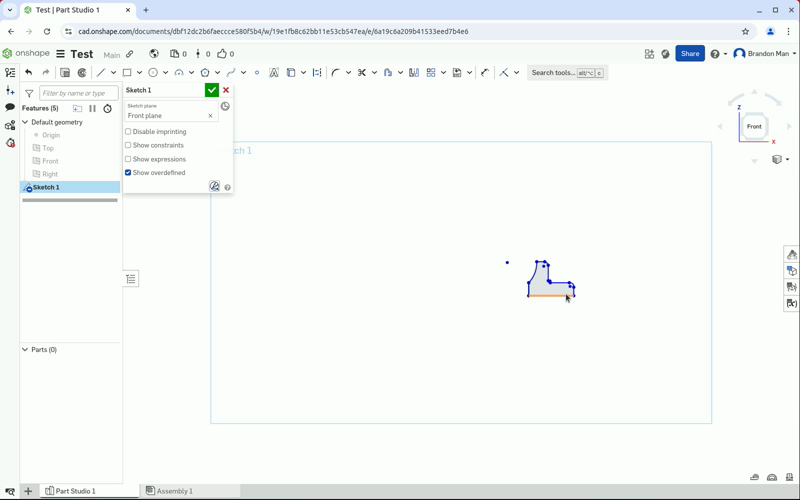
scroll(6)
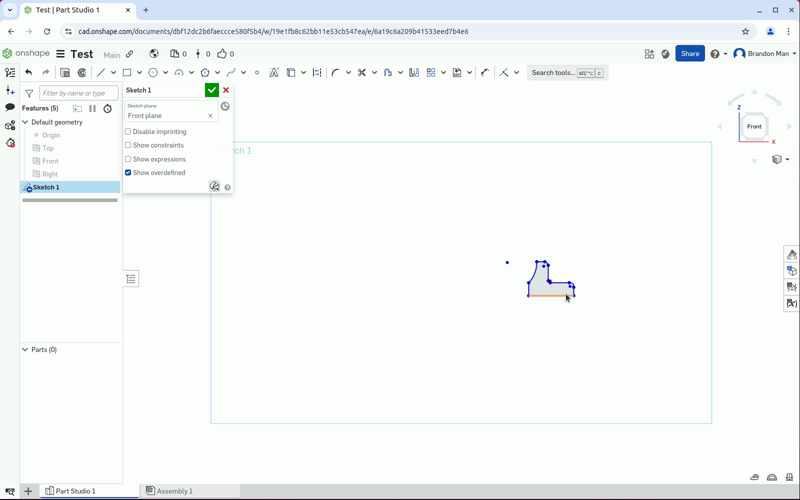
scroll(6)
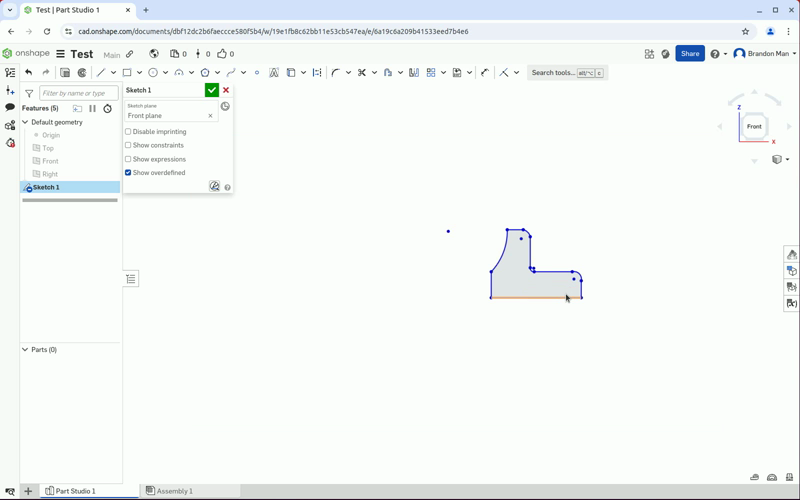
scroll(6)
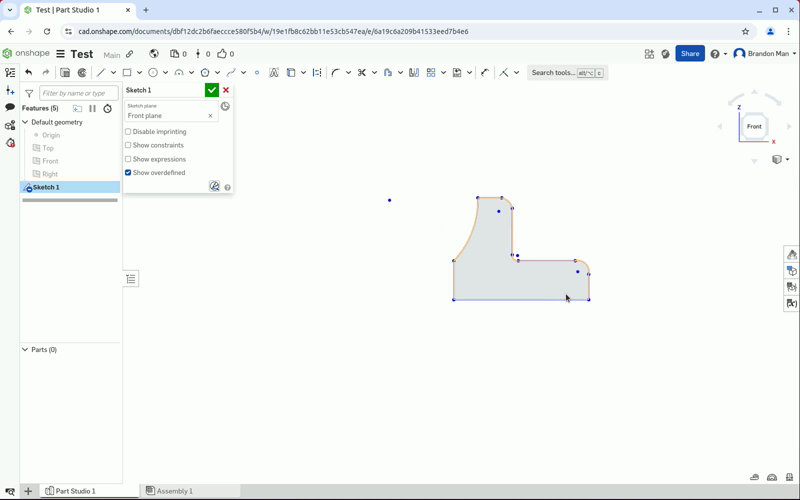
scroll(6)
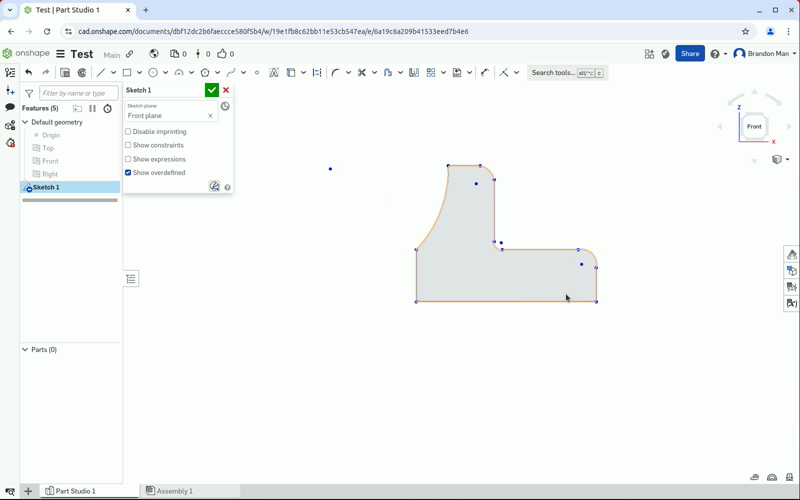
scroll(6)
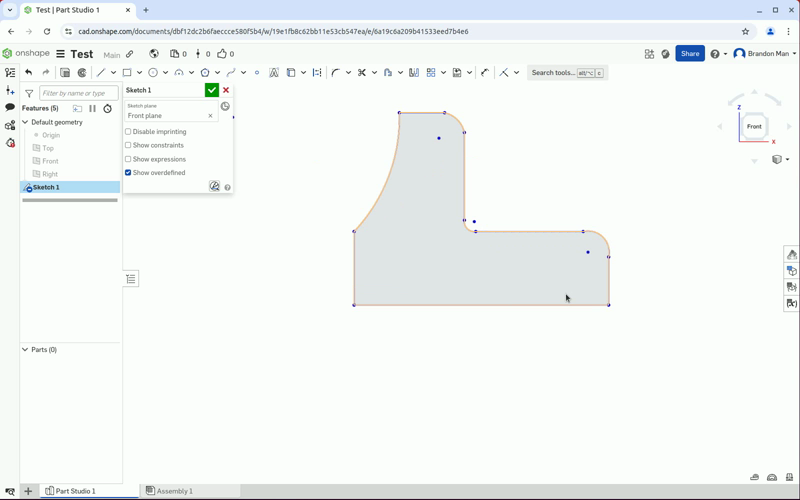
scroll(6)
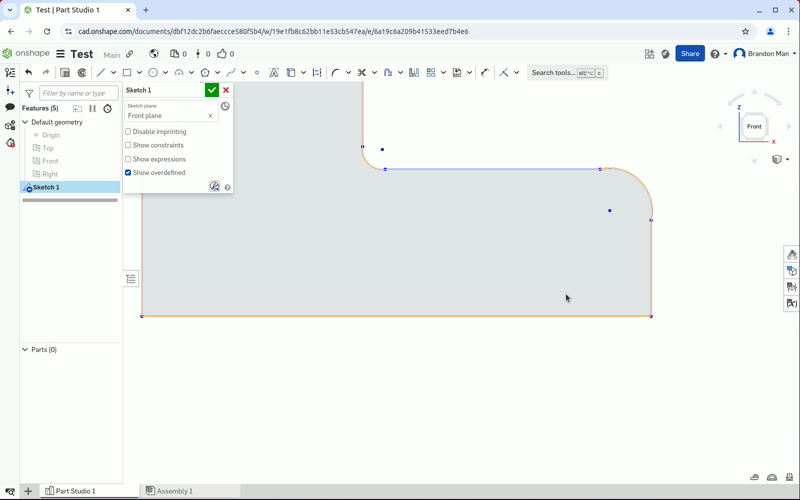
click(566, 293)
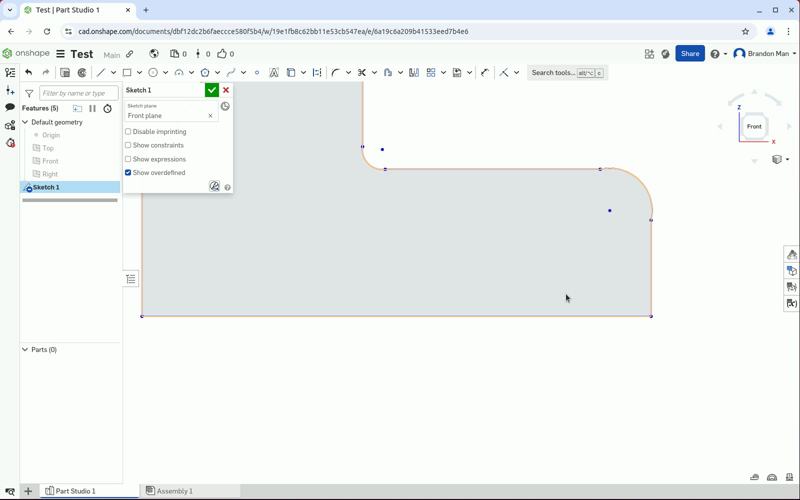
scroll(-6)
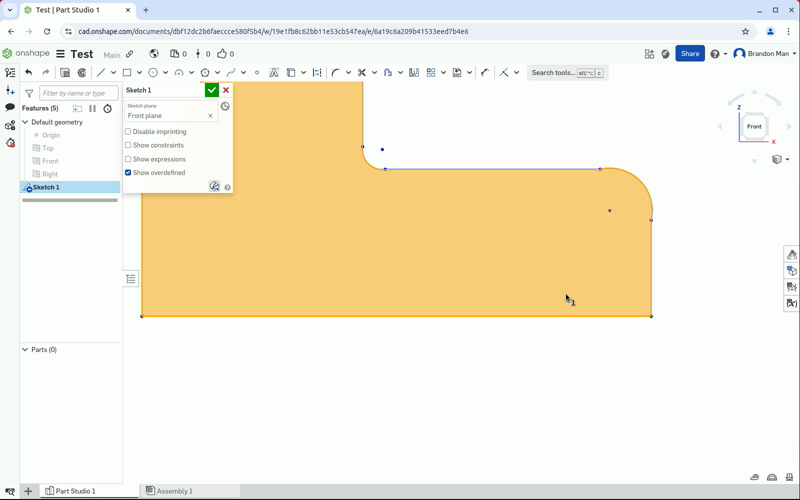
scroll(-6)
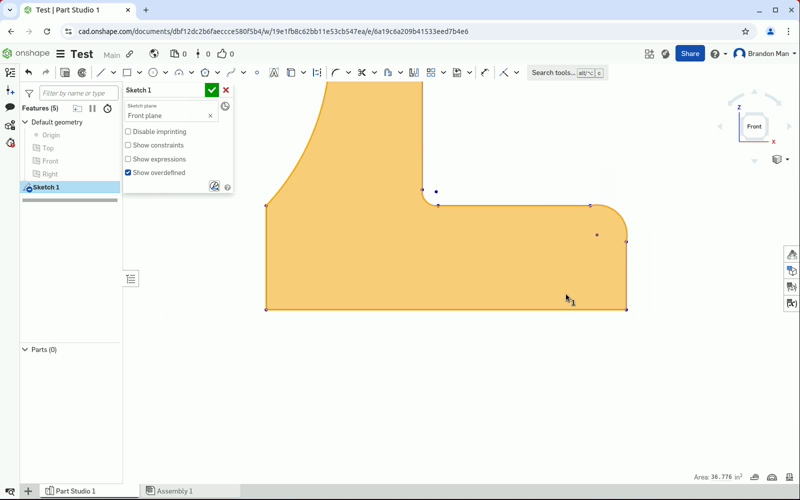
scroll(-6)
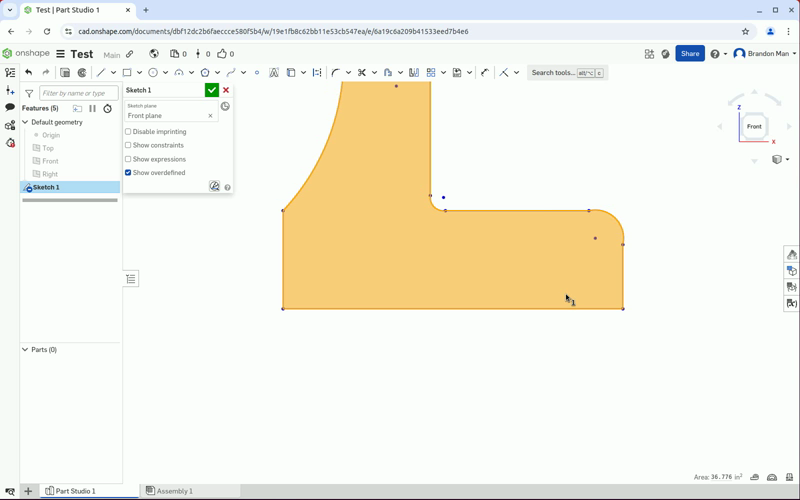
scroll(-6)
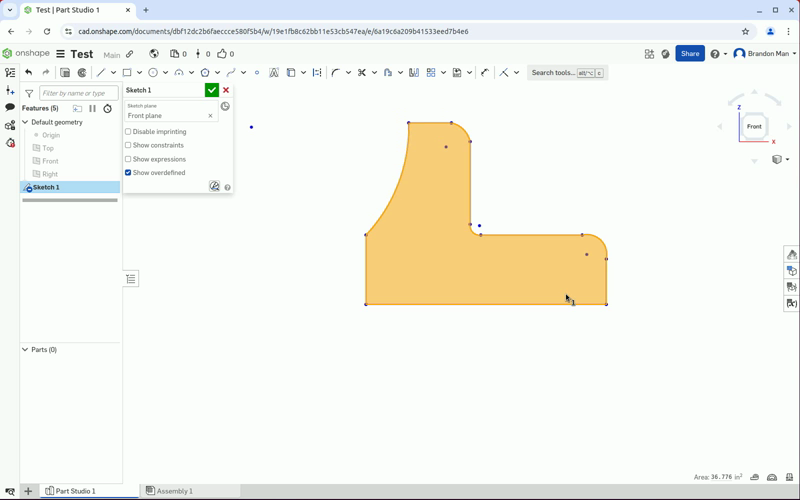
scroll(-6)
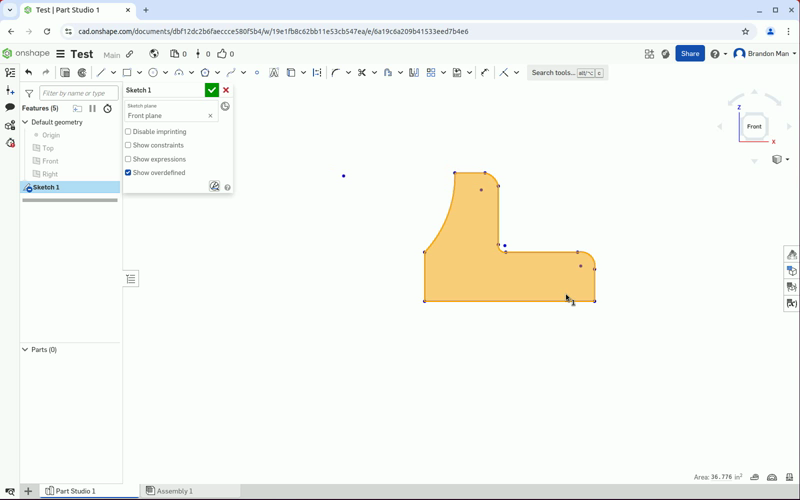
scroll(-6)
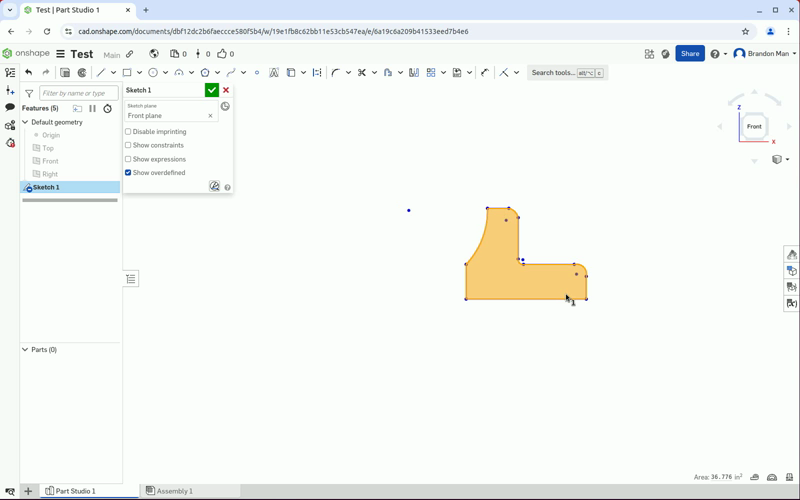
scroll(-6)
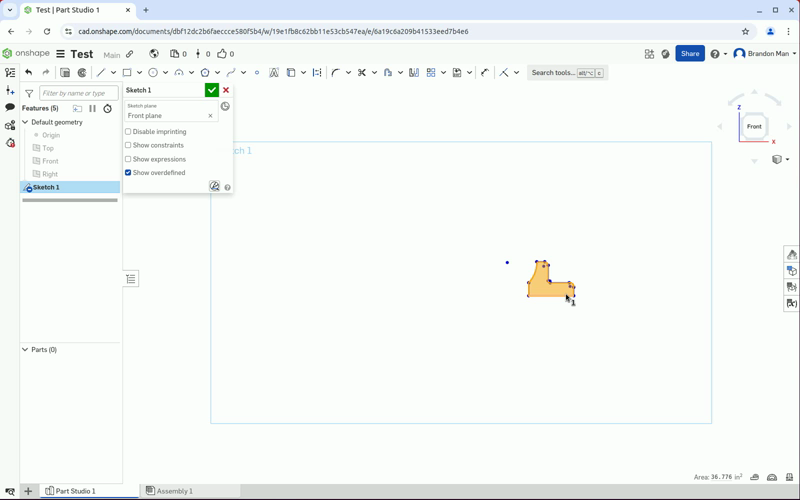
mouse_move(73, 352)
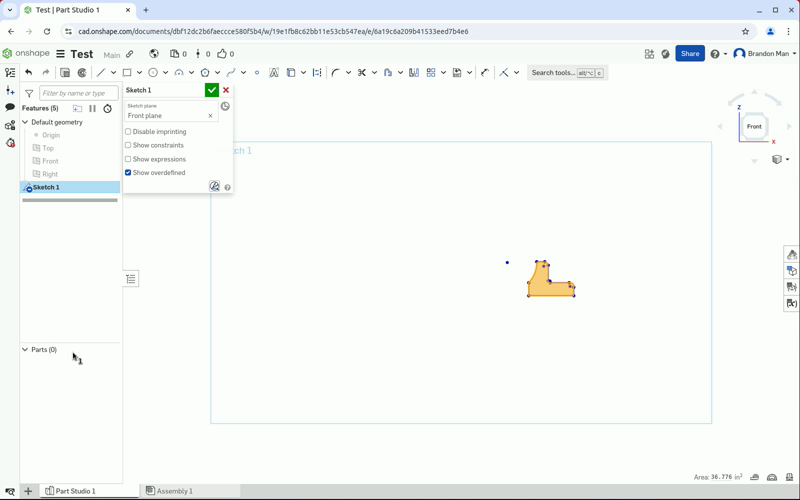
key(shift+y)
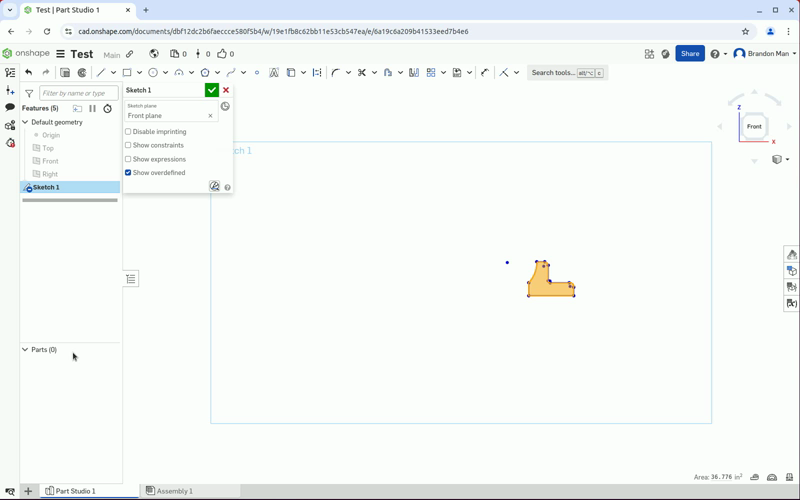
key(shift+e)
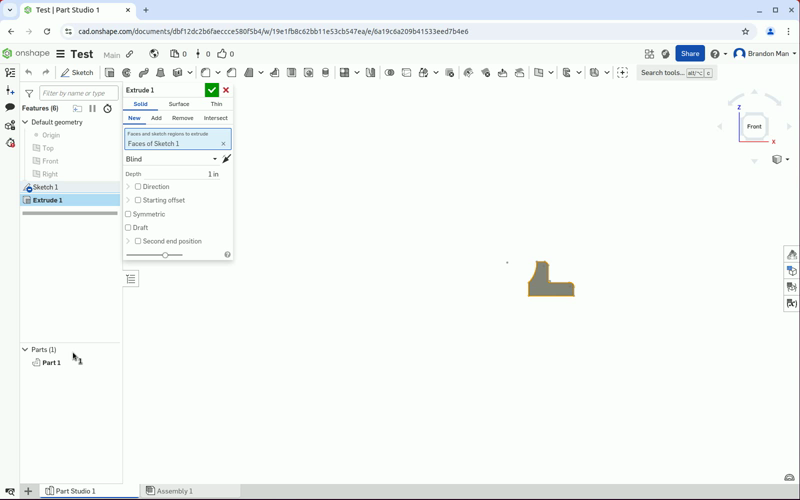
mouse_move(143, 106)
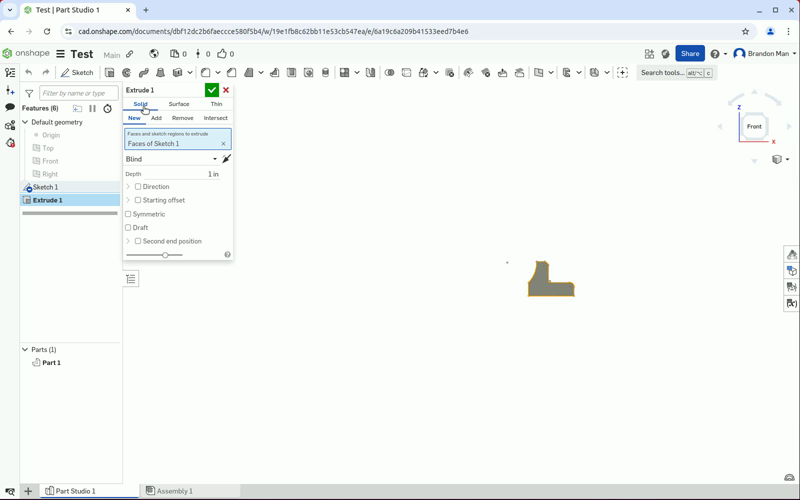
click(143, 106)
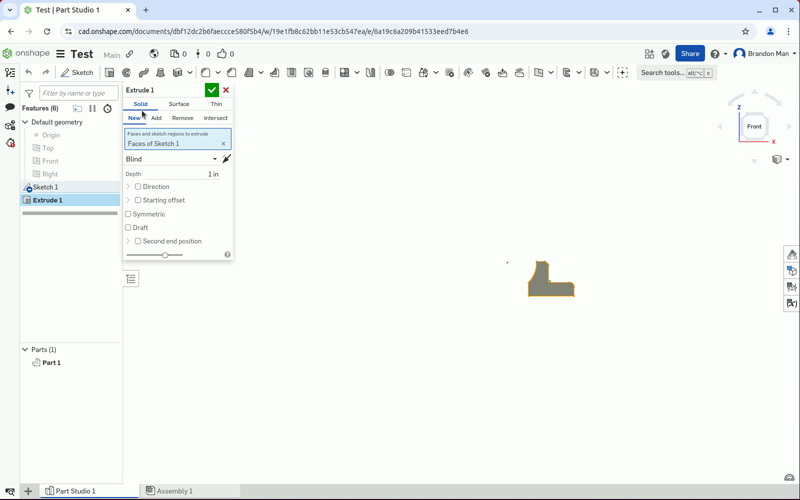
mouse_move(137, 120)
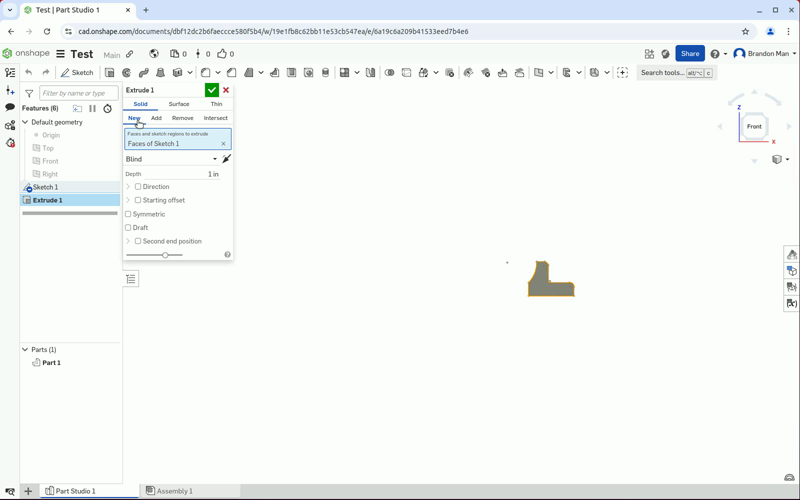
click(137, 120)
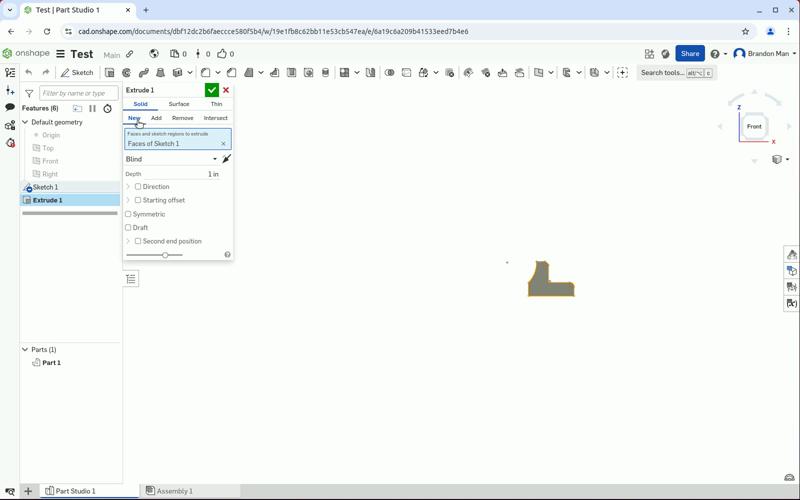
key(tab, 4)
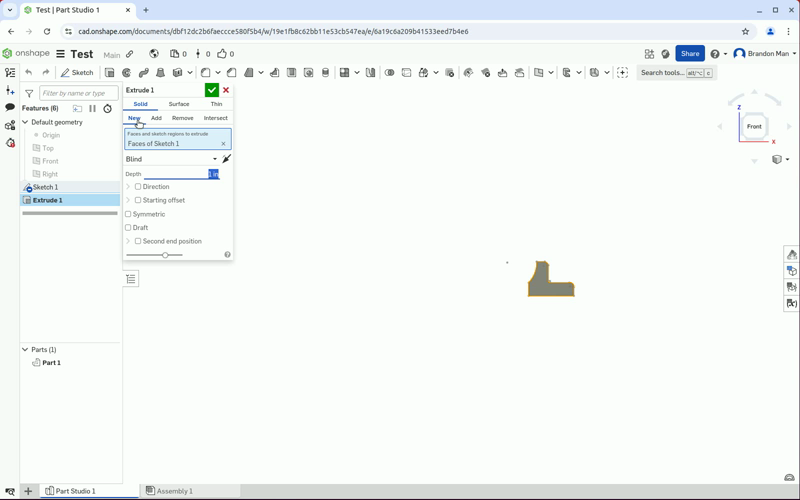
text(7.221)
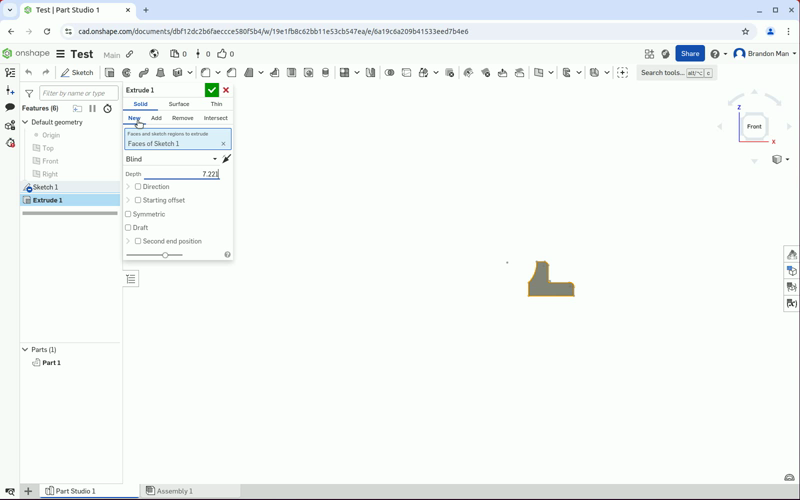
key(enter)
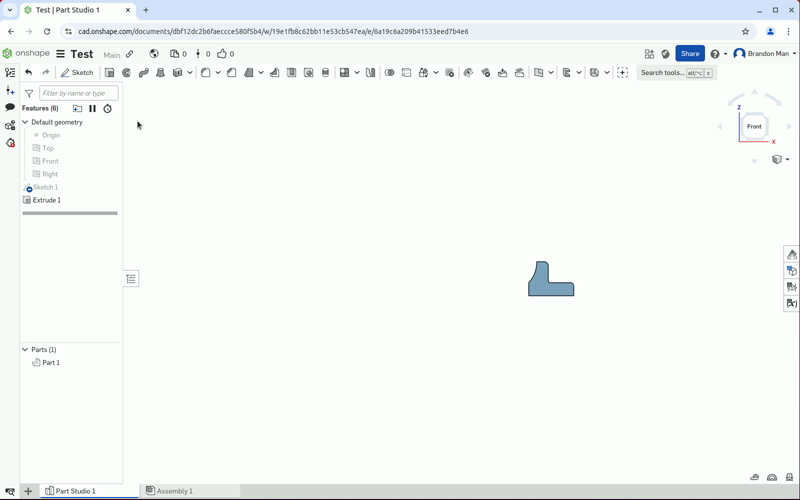
key(shift+h)
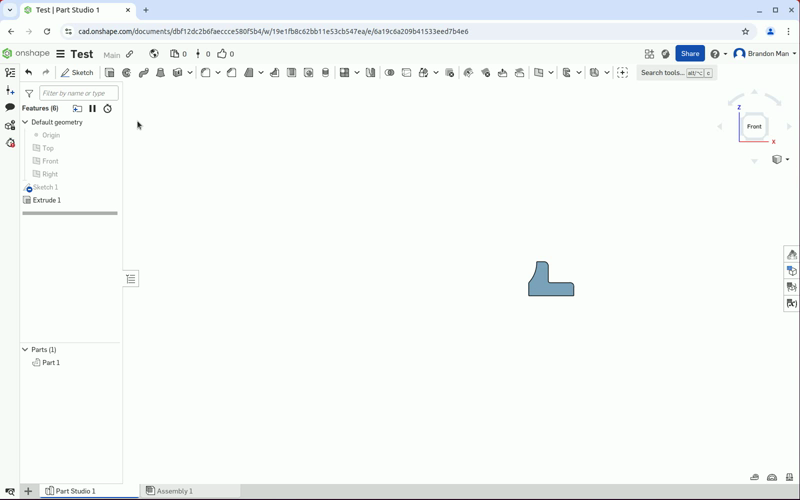
key(shift+h)
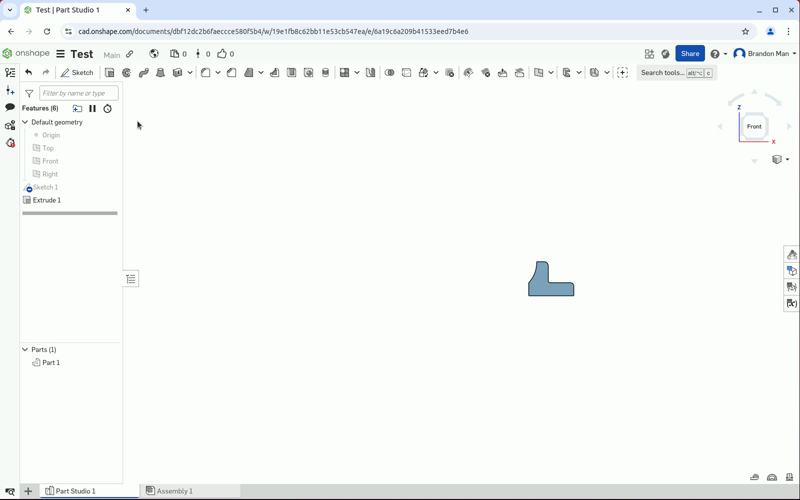
mouse_move(73, 189)
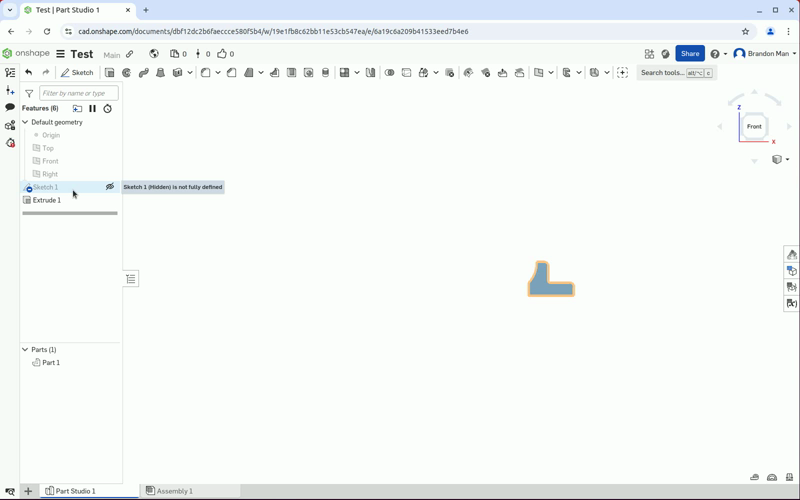
click(73, 189)
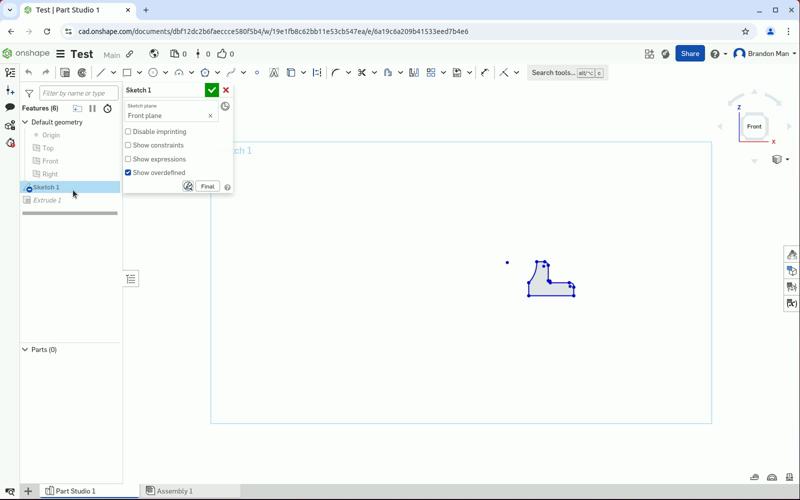
mouse_move(229, 92)
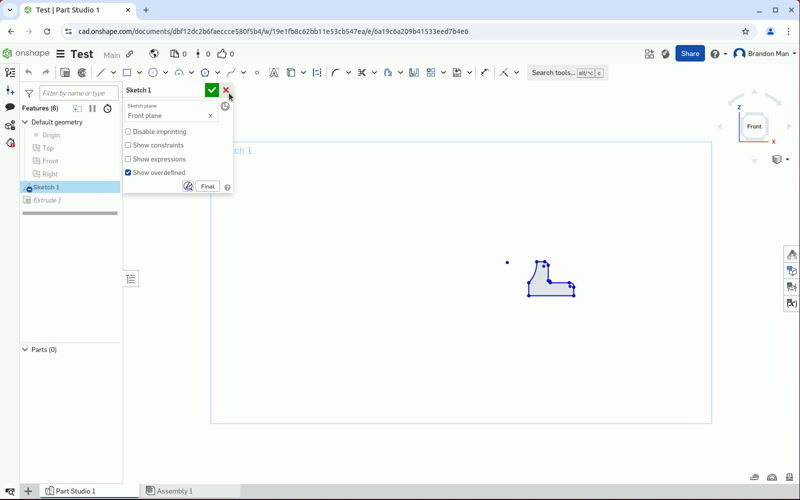
click(229, 92)
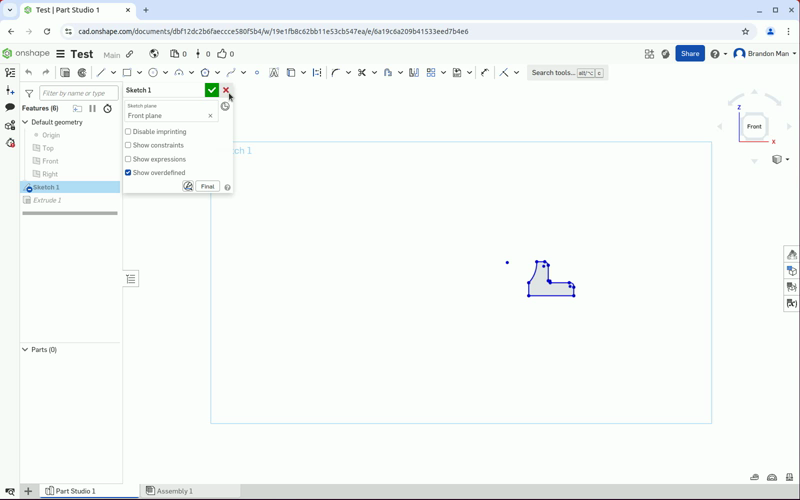
key(shift+s)
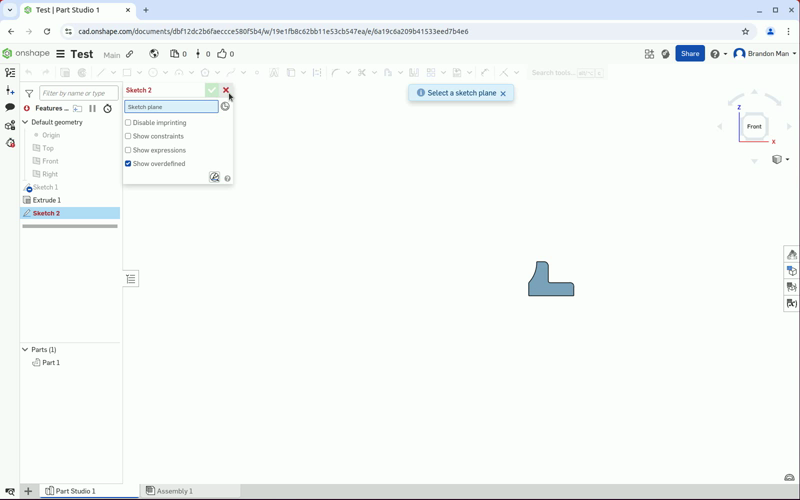
mouse_move(73, 163)
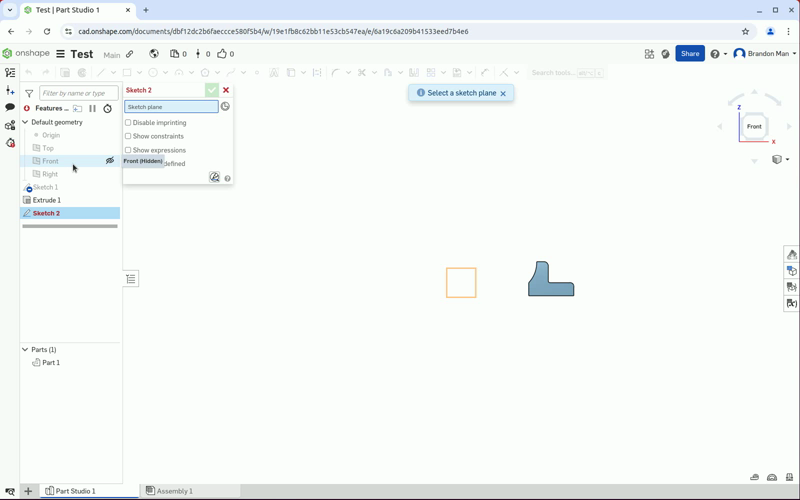
click(73, 163)
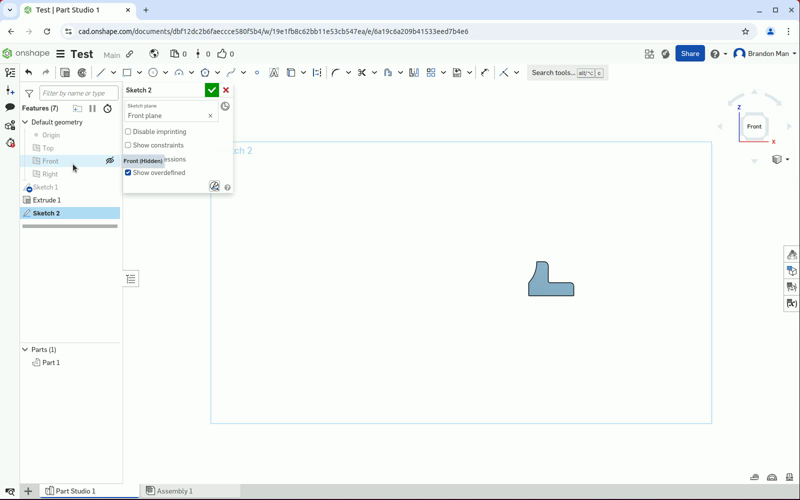
mouse_move(73, 352)
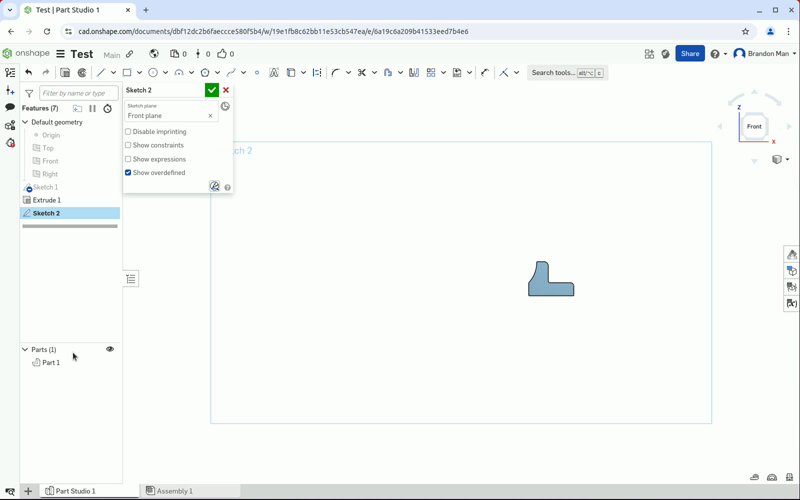
key(y)
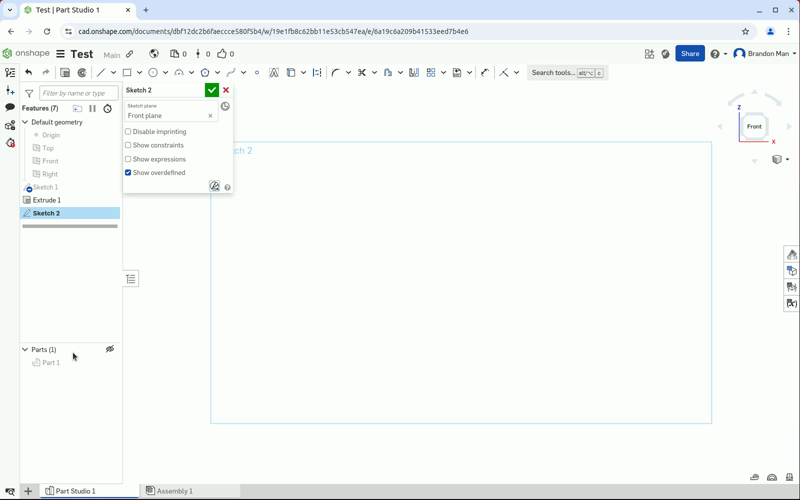
key(l)
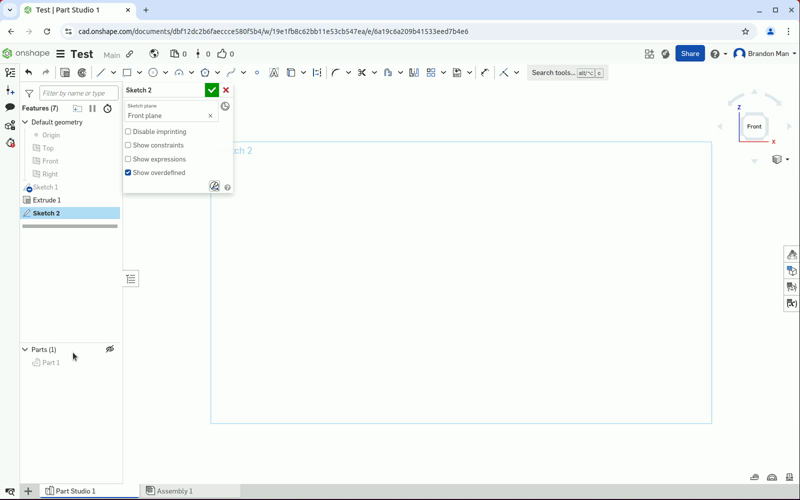
key_down(shift)
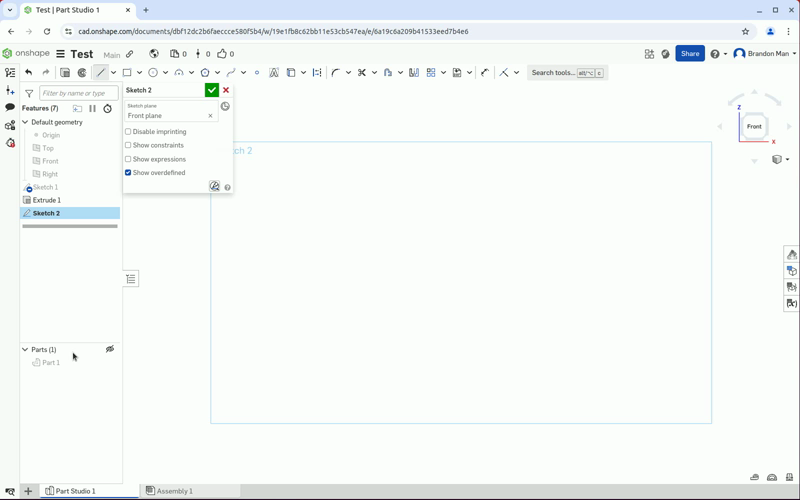
mouse_move(510, 282)
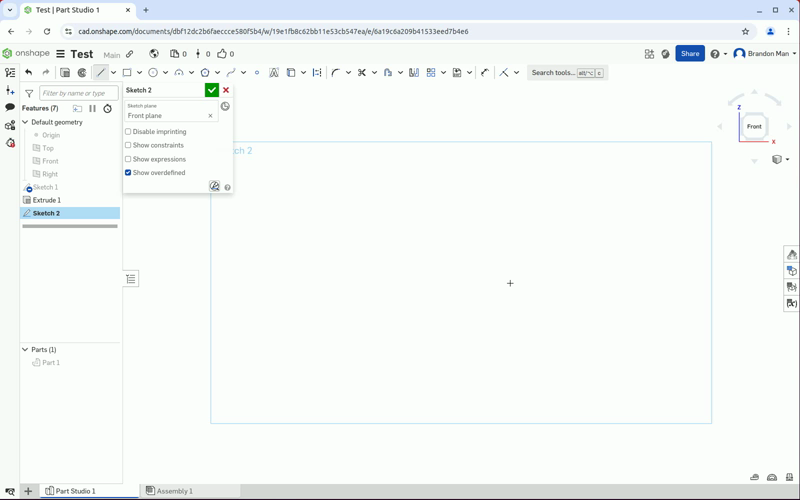
click(510, 282)
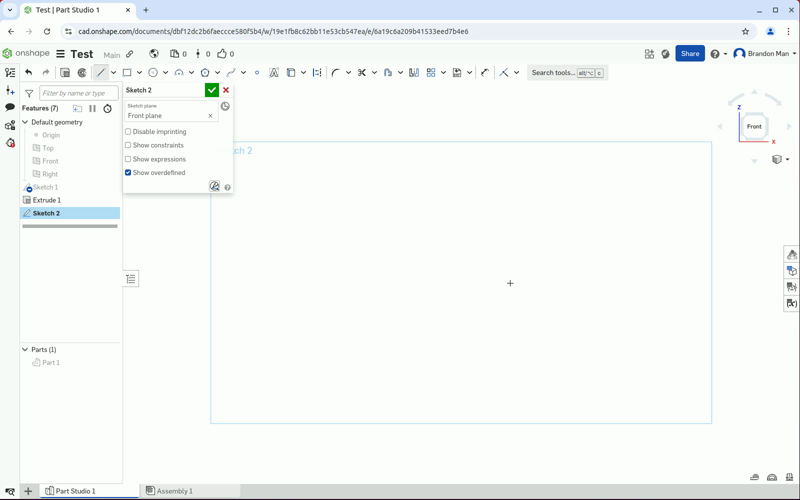
key_up(shift)
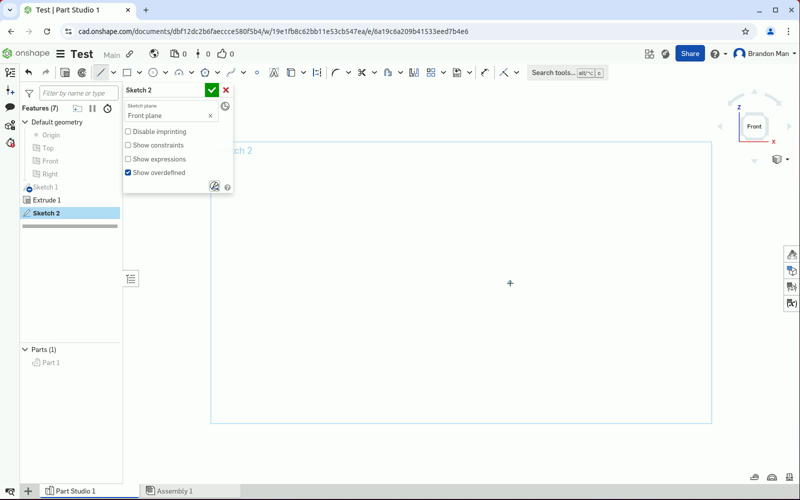
key_down(shift)
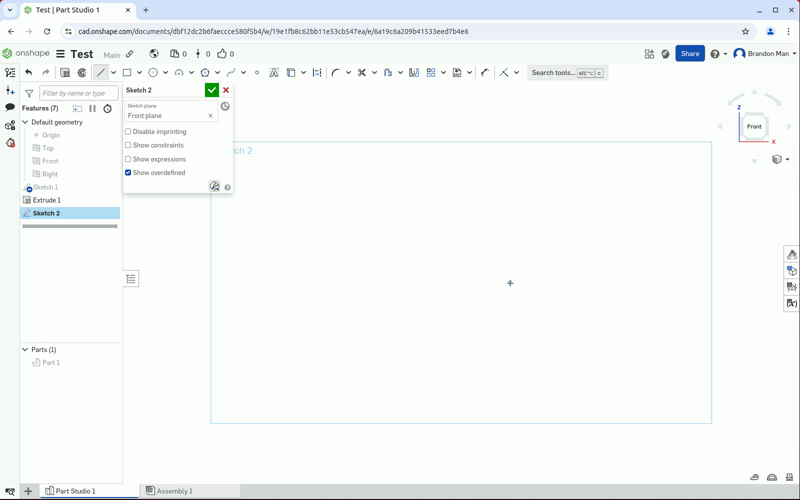
mouse_move(540, 282)
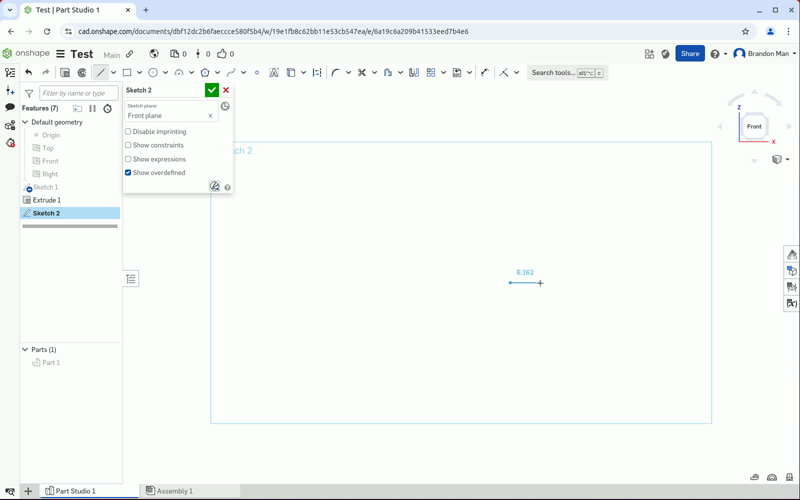
mouse_move(513, 297)
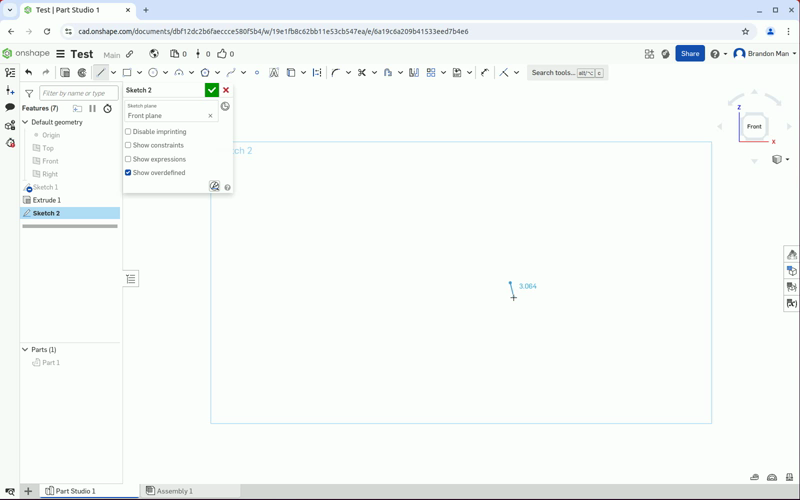
click(513, 297)
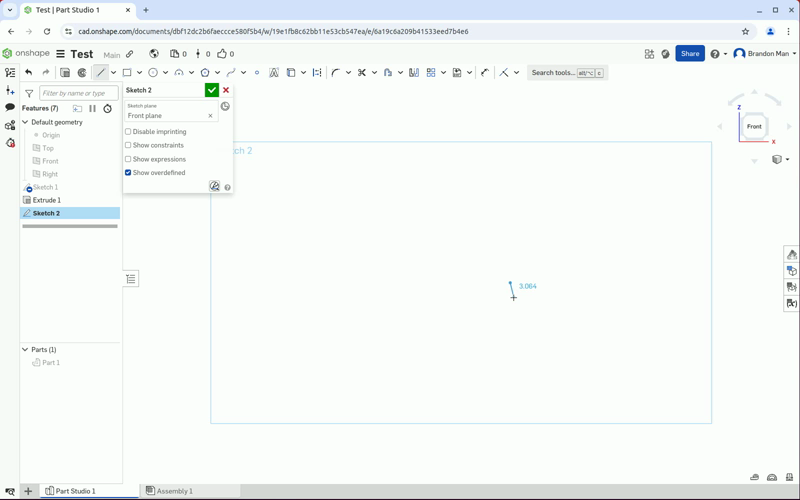
key_up(shift)
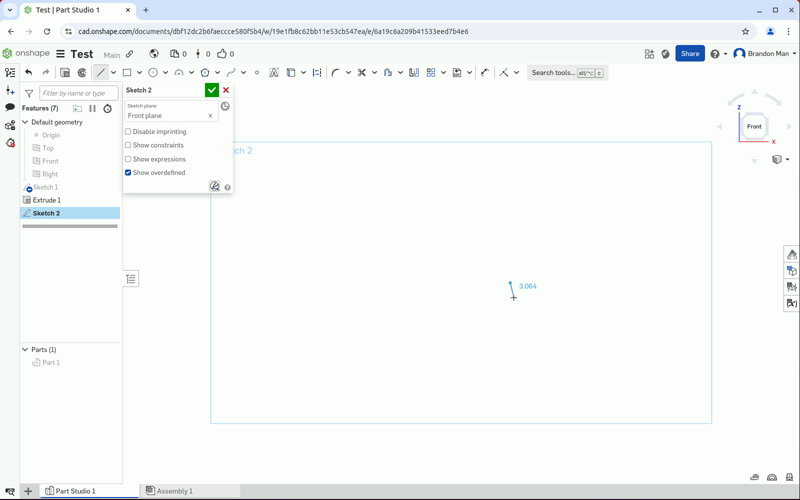
key_down(shift)
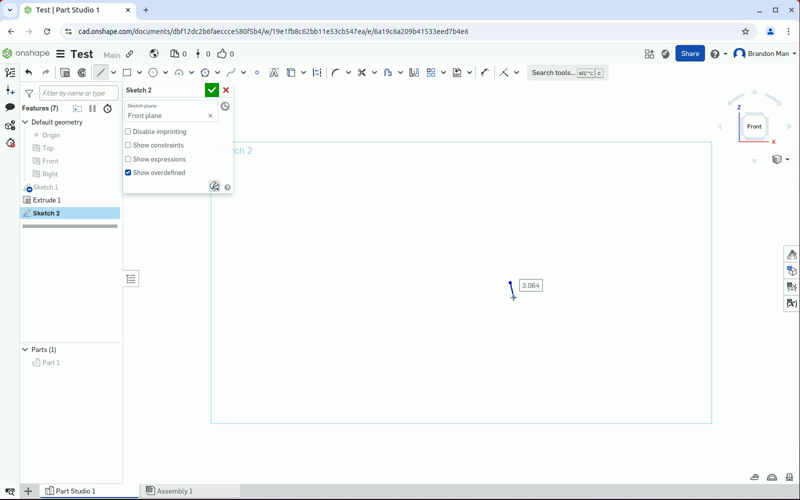
mouse_move(543, 297)
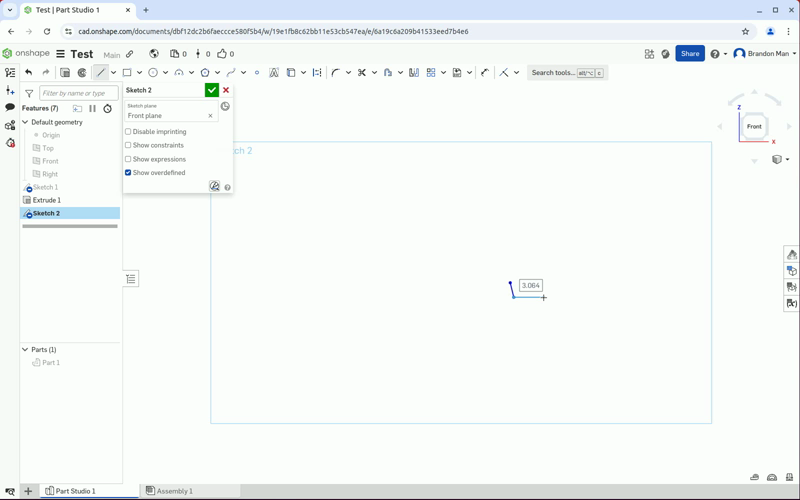
mouse_move(529, 297)
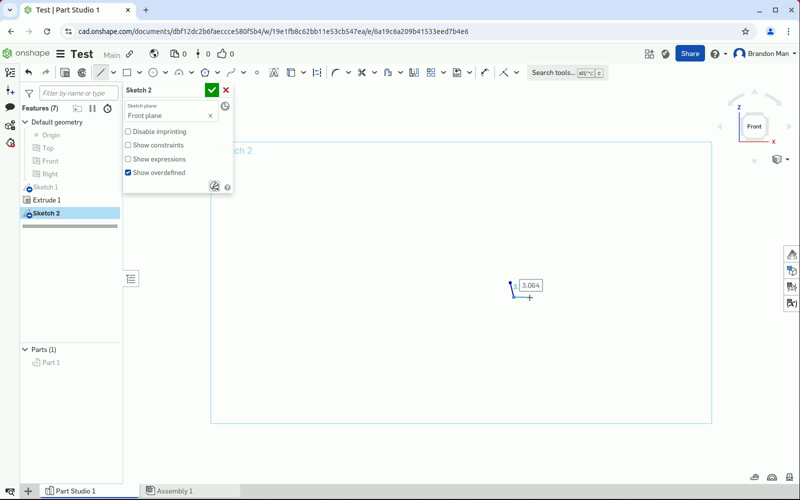
click(529, 297)
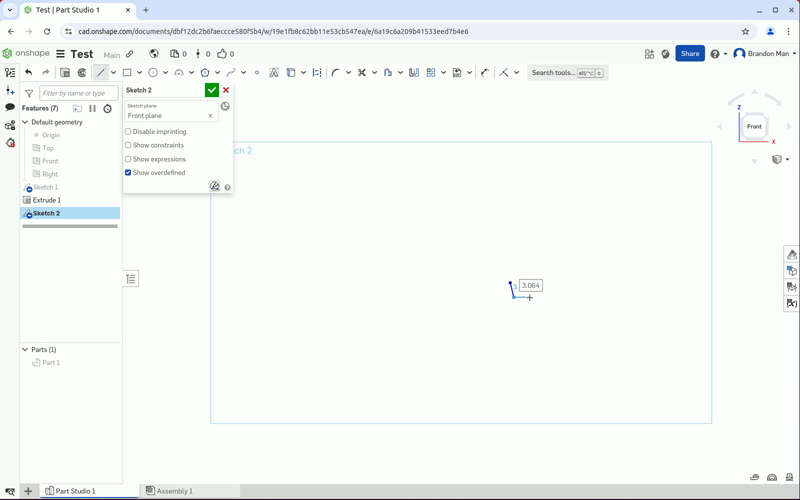
key_up(shift)
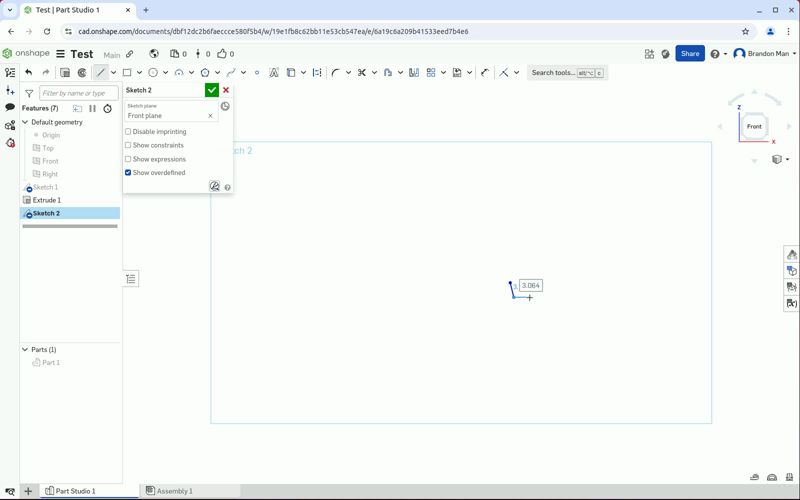
key_down(shift)
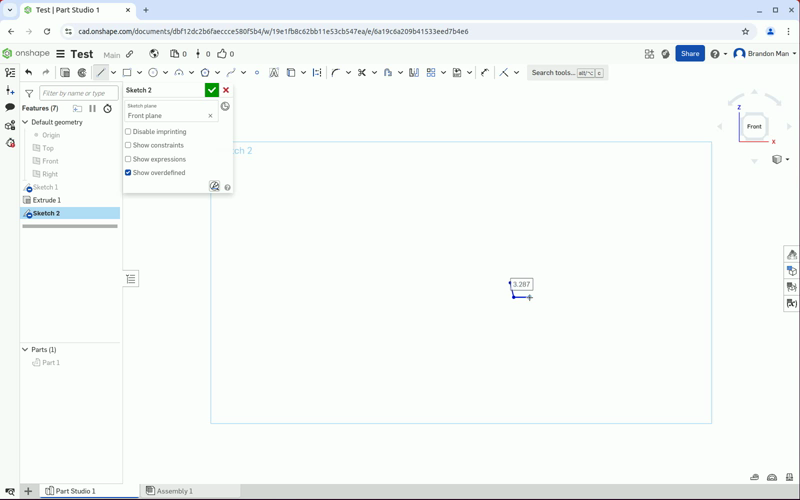
mouse_move(559, 297)
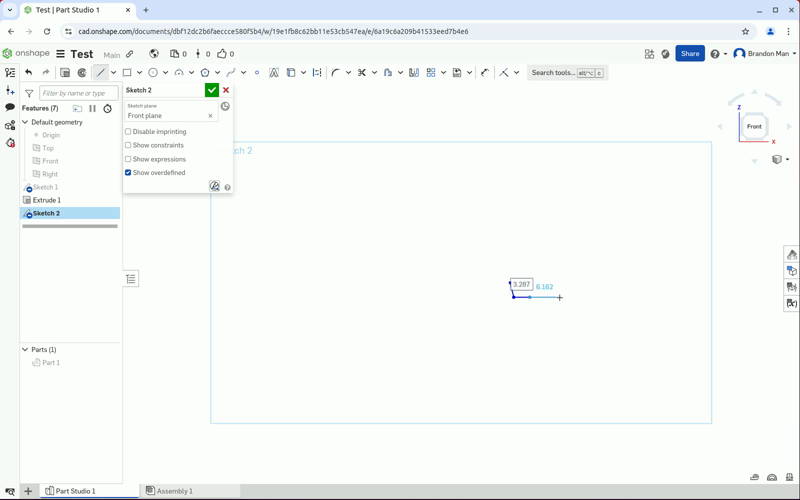
mouse_move(529, 282)
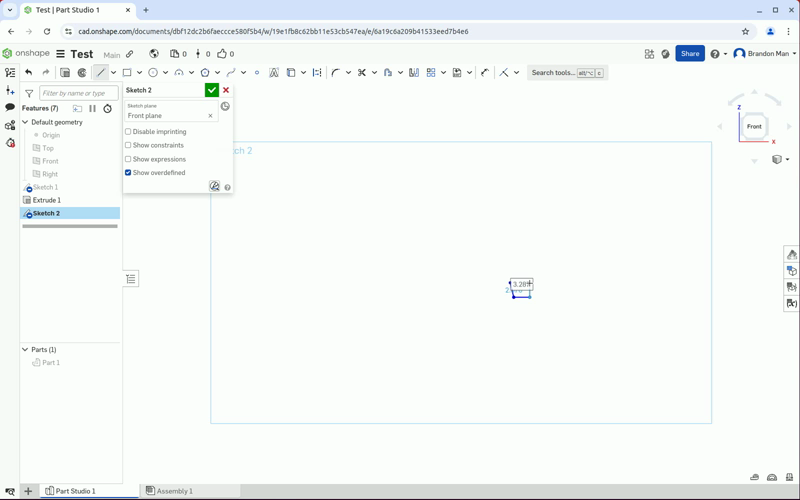
click(529, 282)
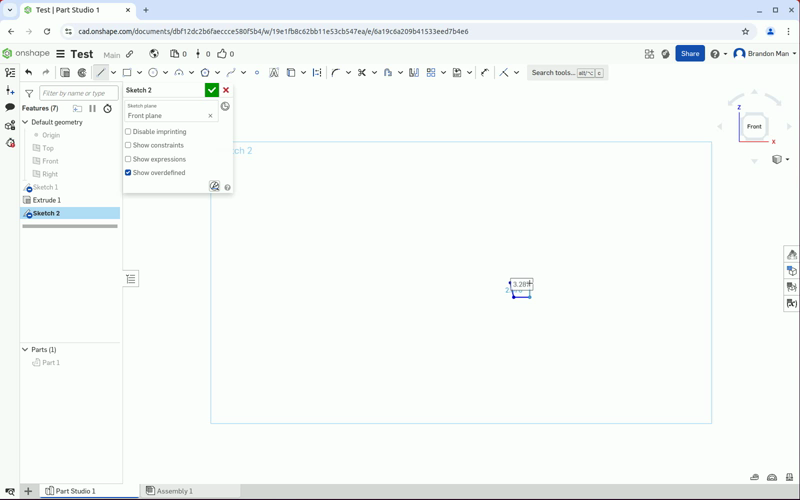
key_up(shift)
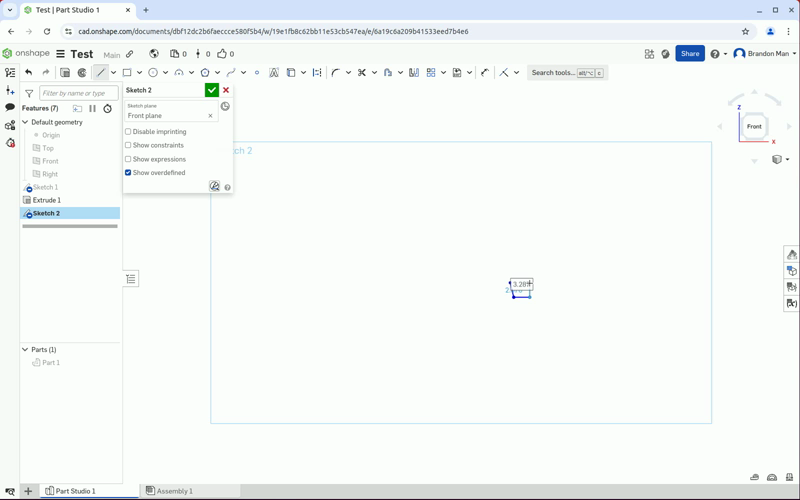
mouse_move(559, 282)
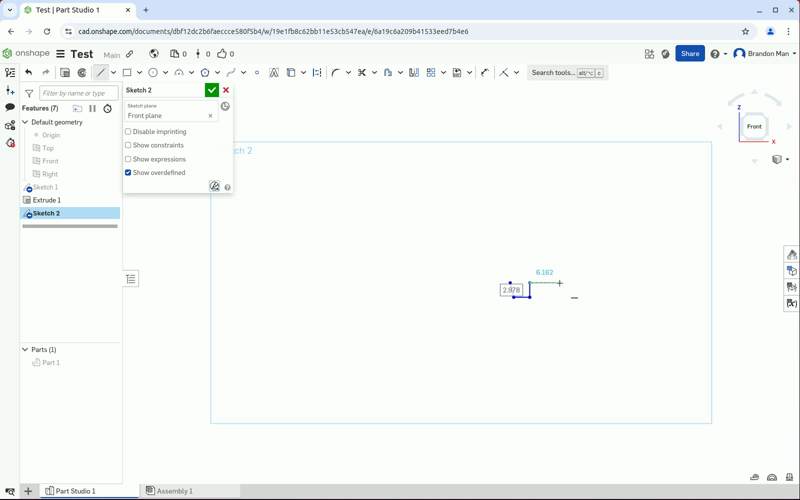
key_down(shift)
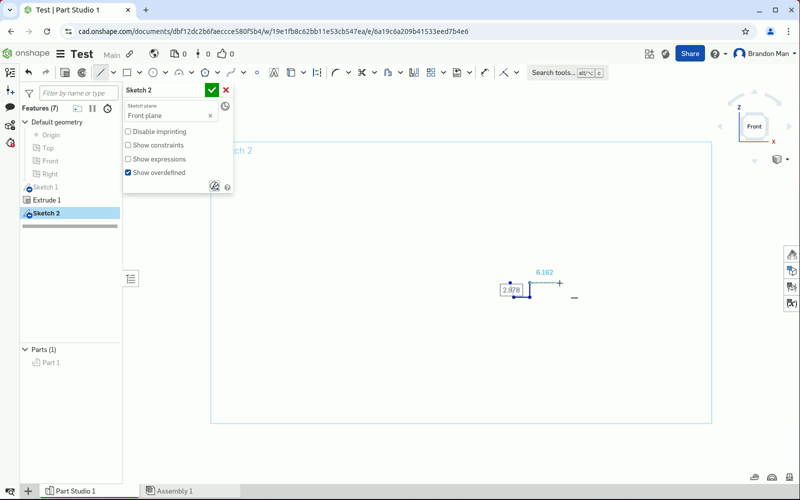
mouse_move(510, 282)
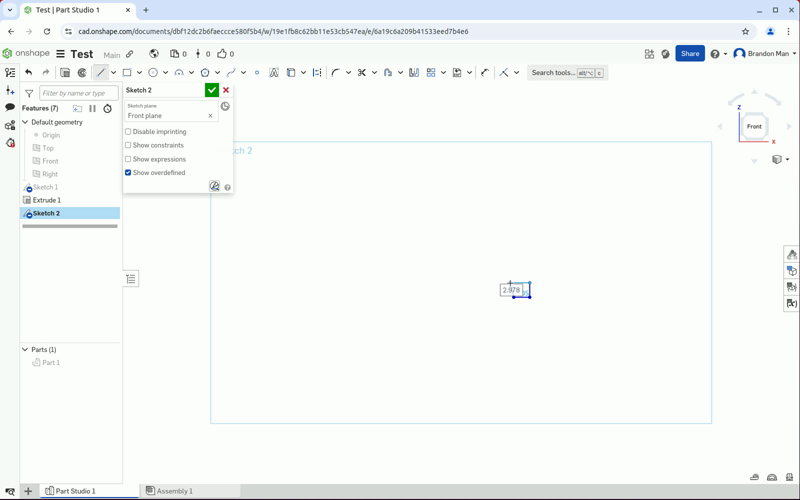
key_up(shift)
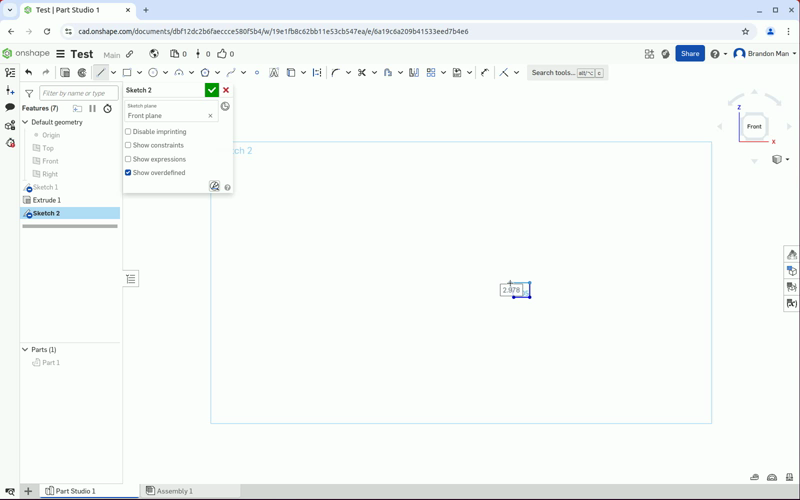
click(510, 282)
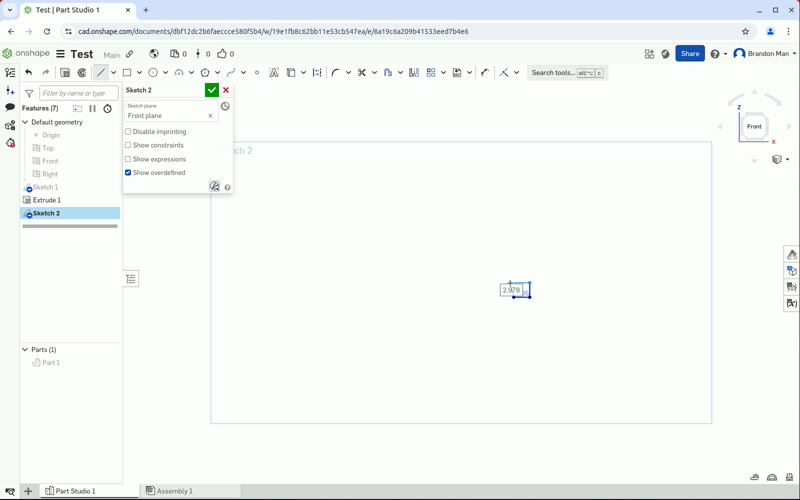
key(esc)
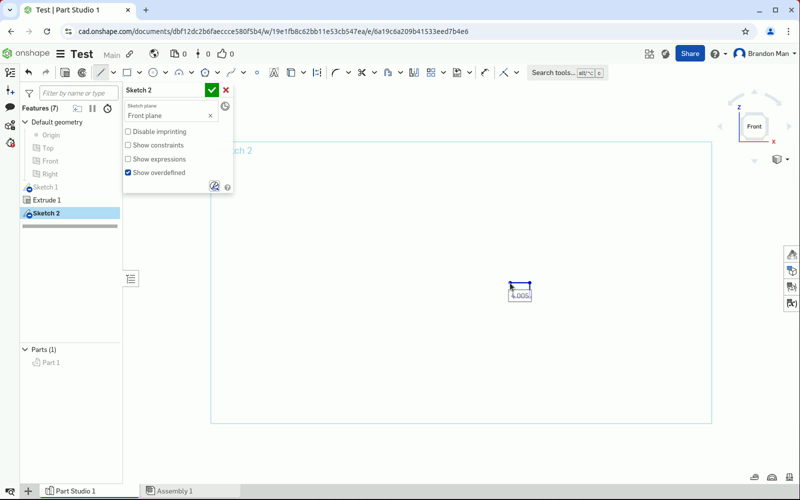
mouse_move(525, 284)
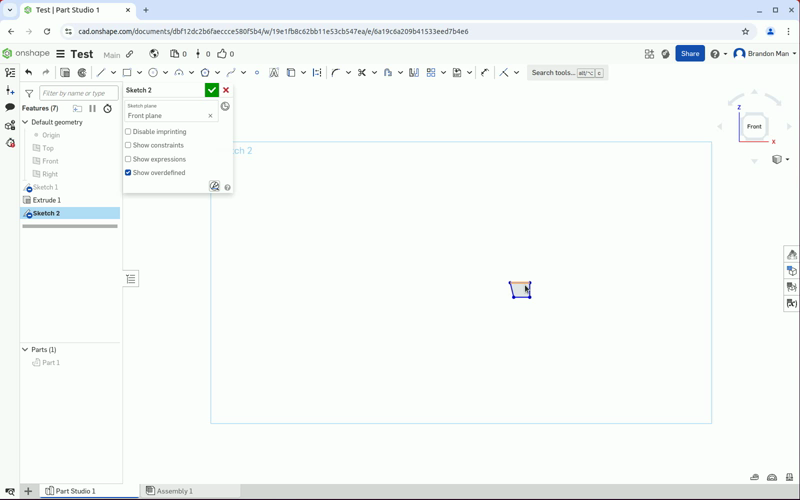
scroll(6)
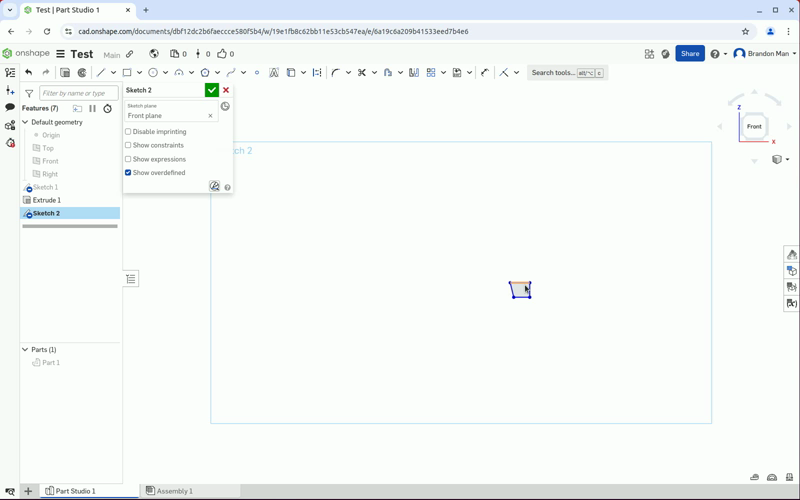
scroll(6)
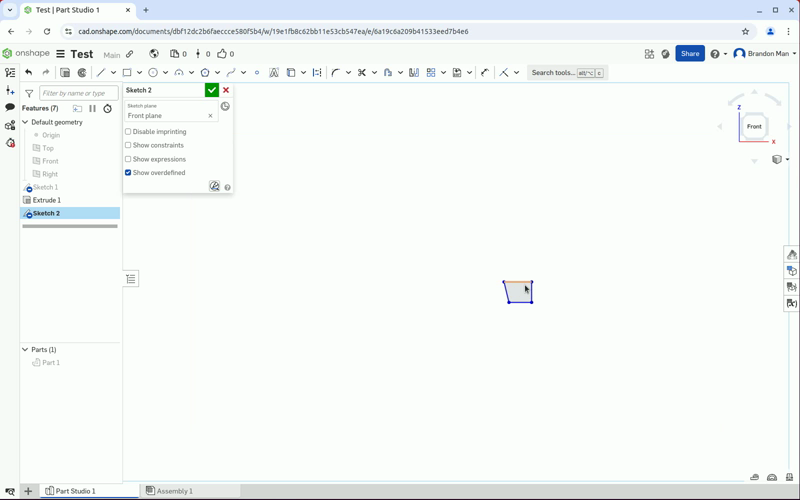
scroll(6)
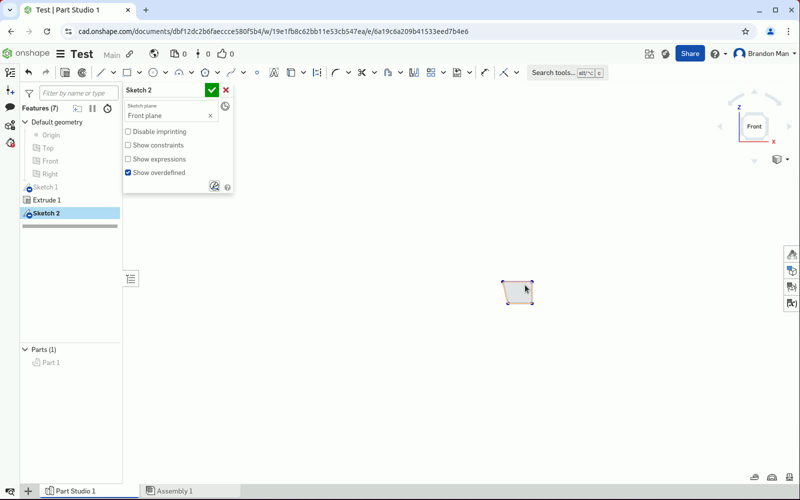
scroll(6)
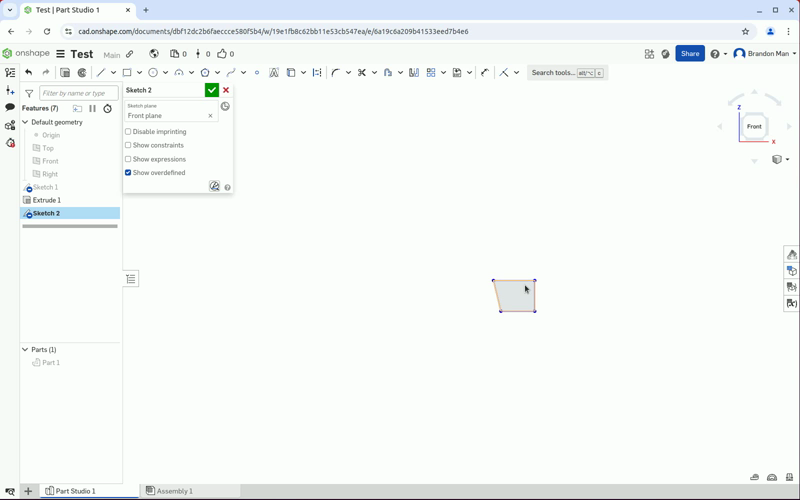
scroll(6)
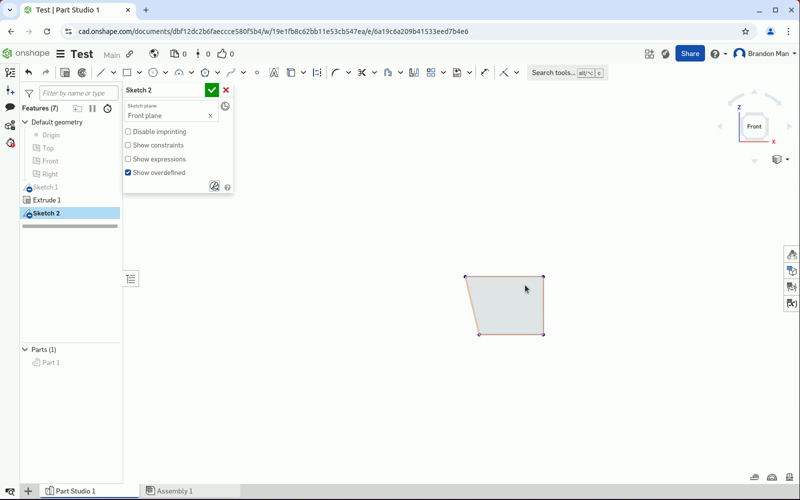
scroll(6)
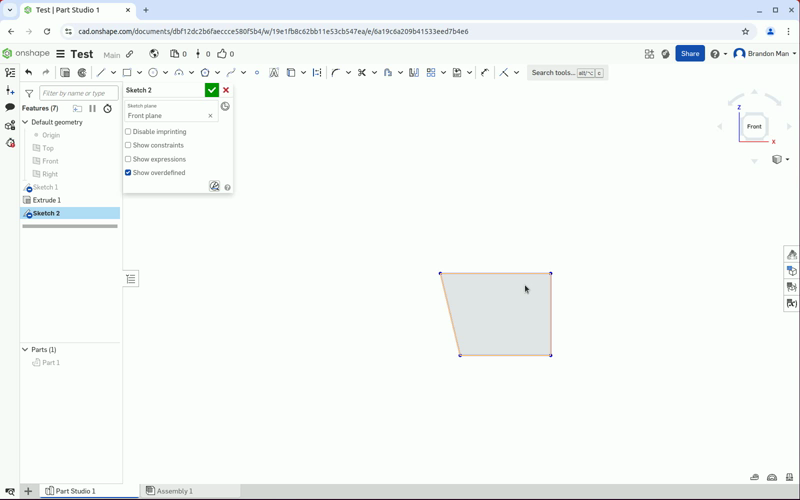
scroll(6)
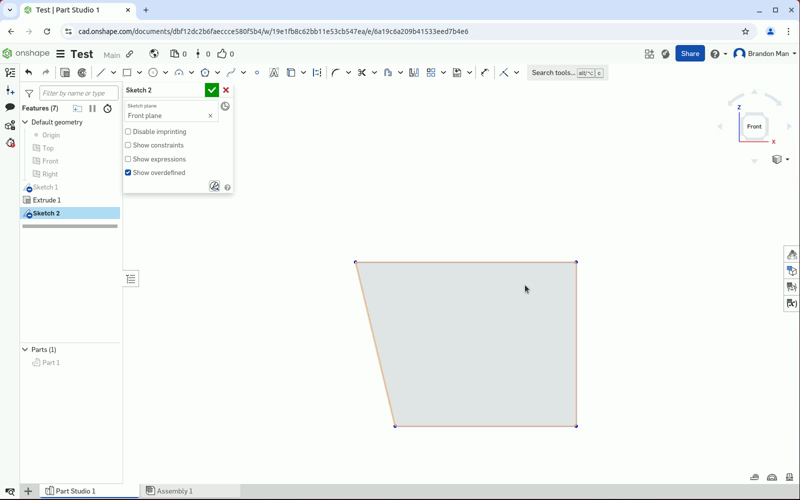
click(525, 284)
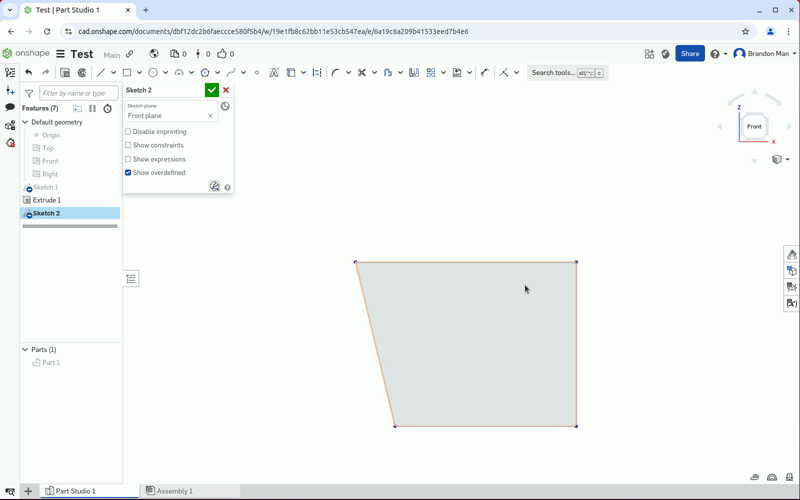
scroll(-6)
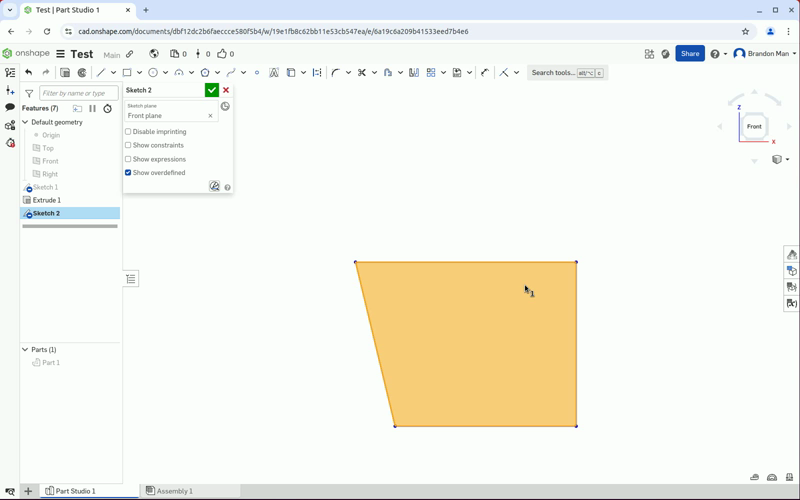
scroll(-6)
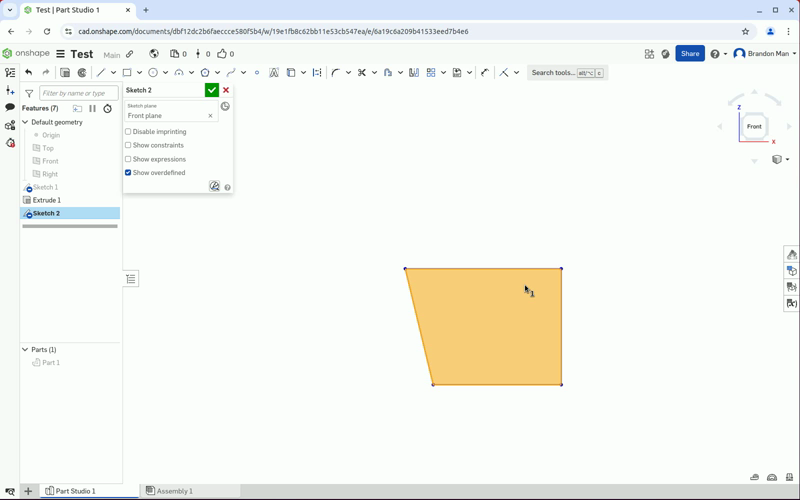
scroll(-6)
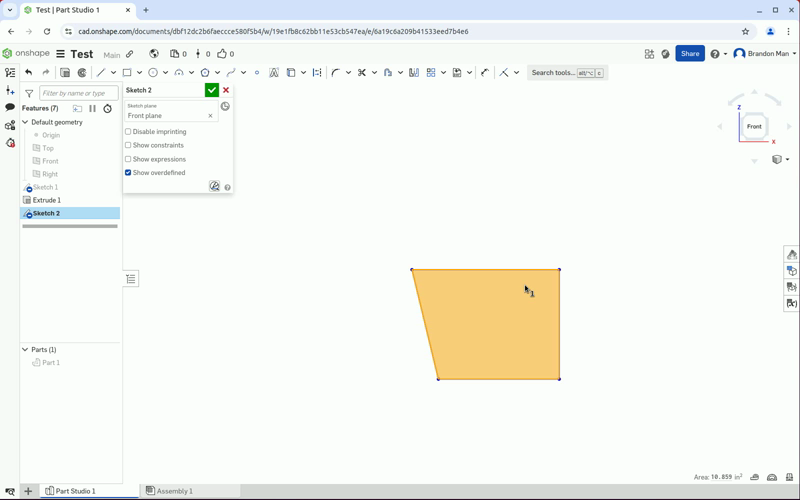
scroll(-6)
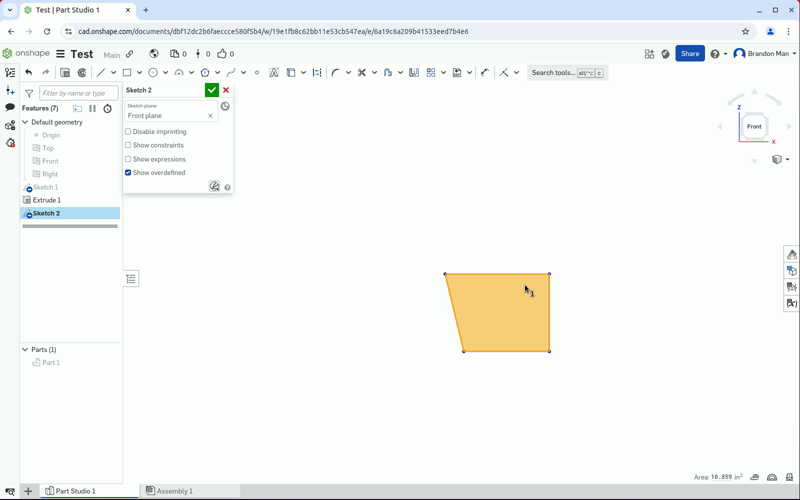
scroll(-6)
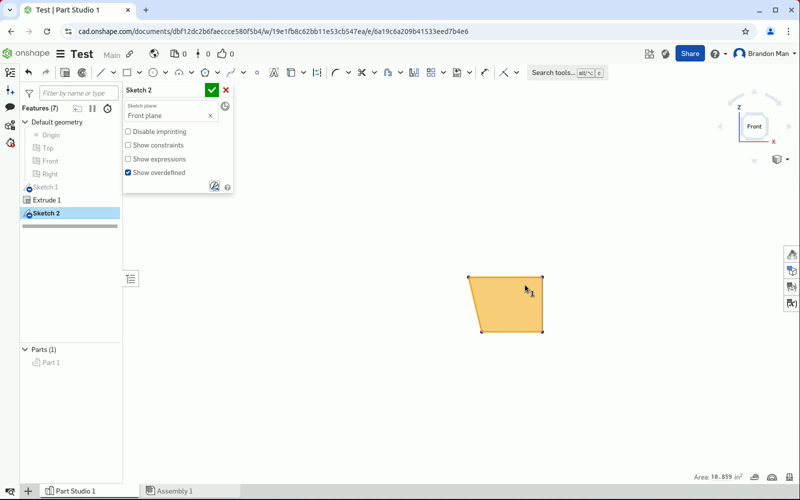
scroll(-6)
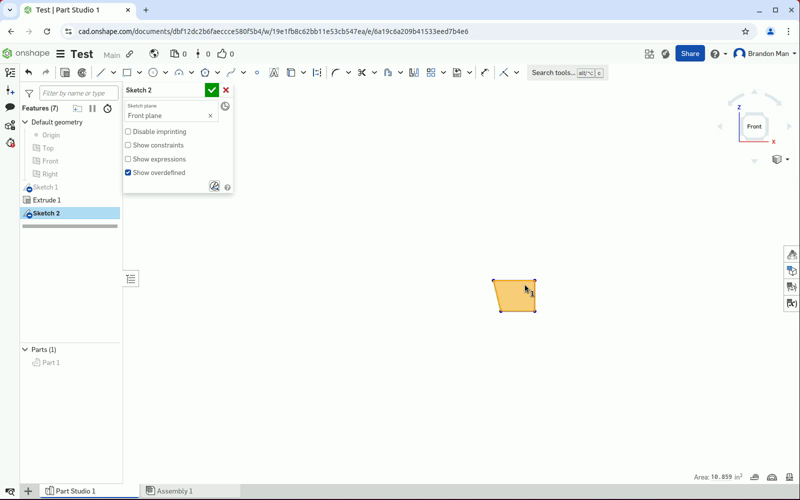
scroll(-6)
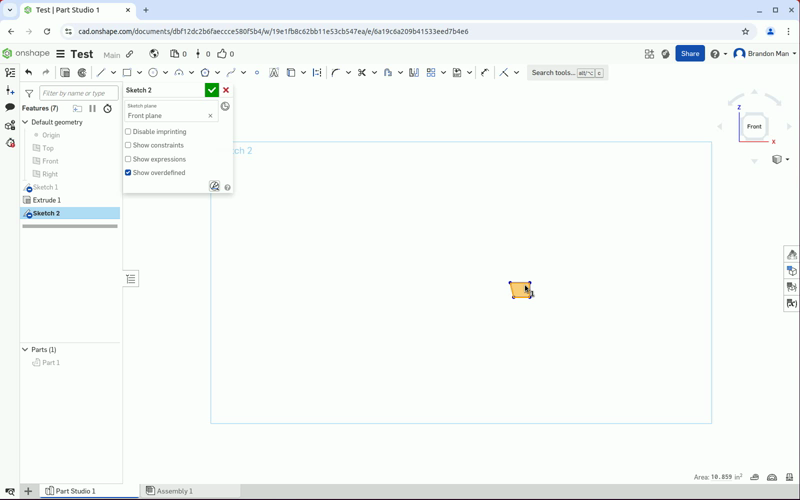
mouse_move(73, 352)
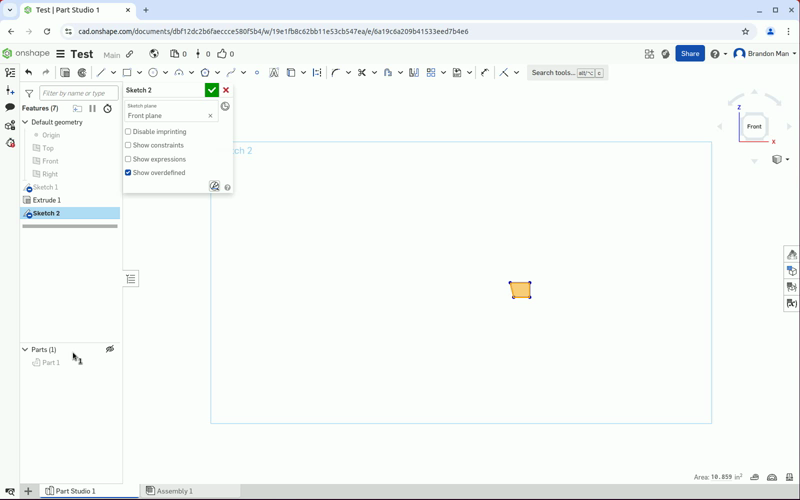
key(shift+y)
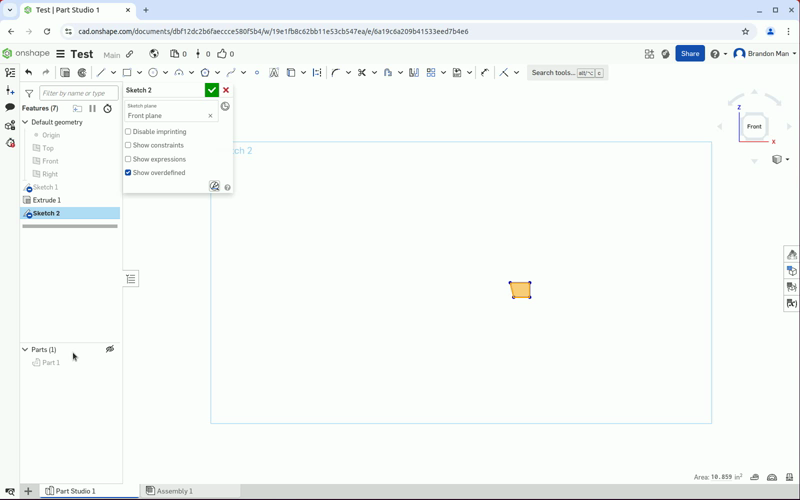
key(shift+e)
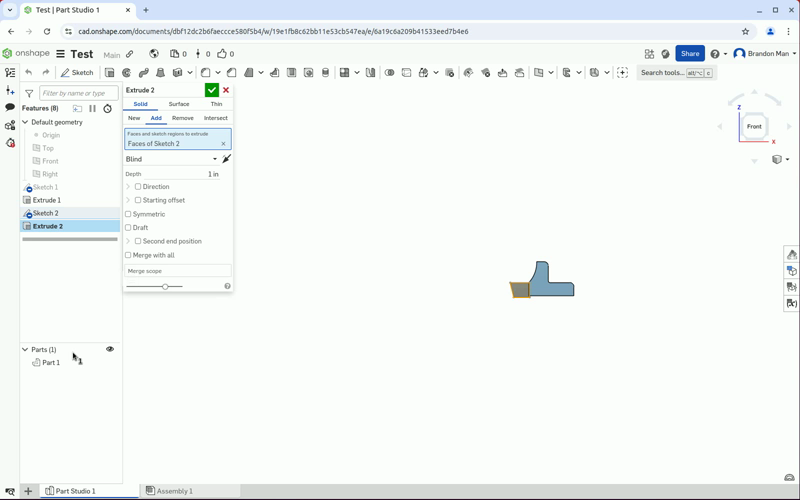
mouse_move(143, 106)
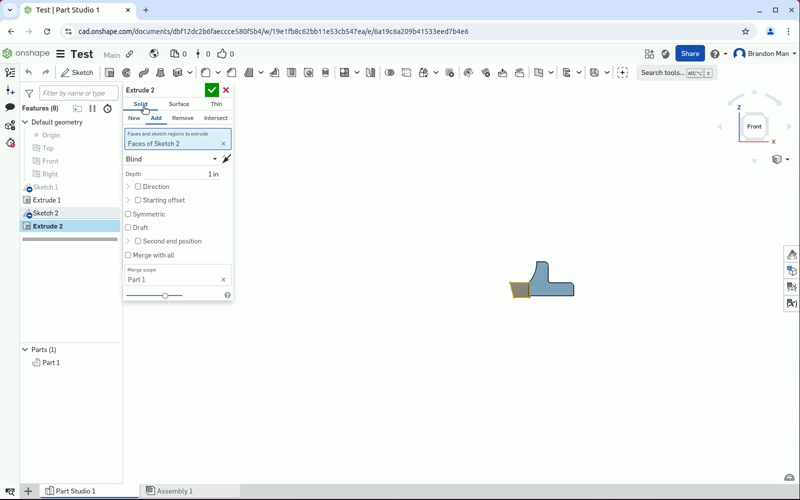
click(143, 106)
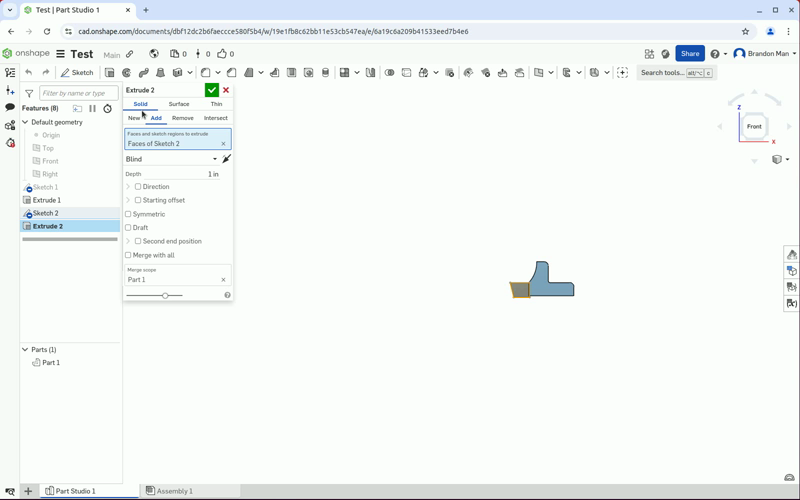
mouse_move(137, 120)
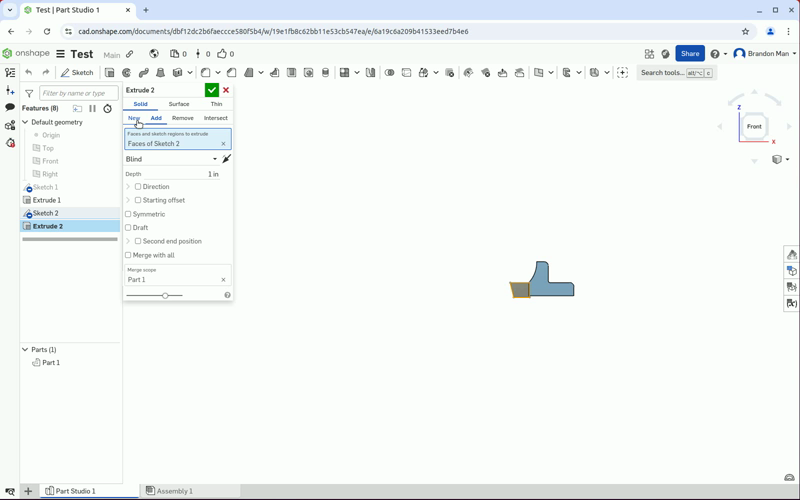
click(137, 120)
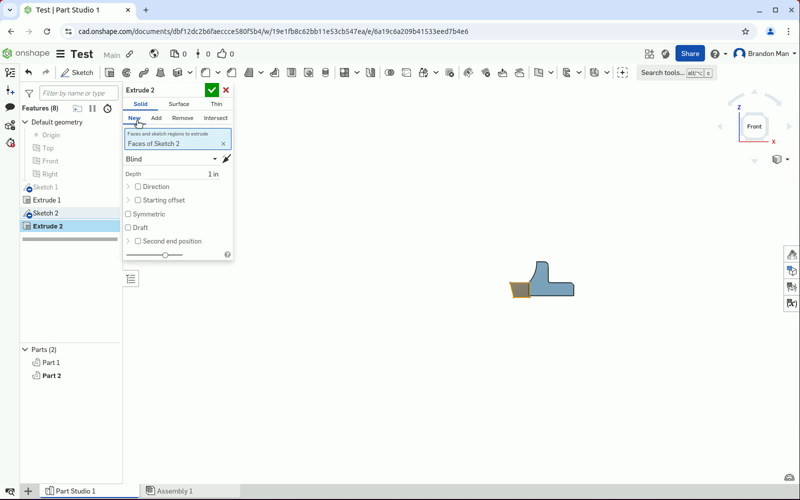
key(tab, 4)
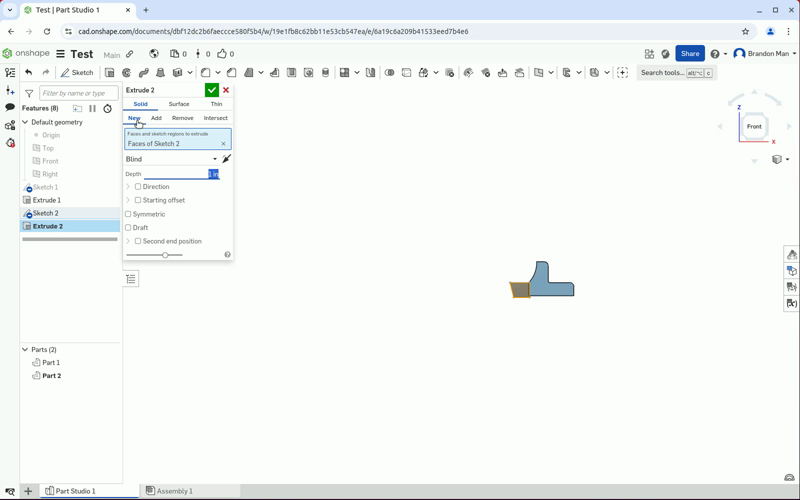
text(7.221)
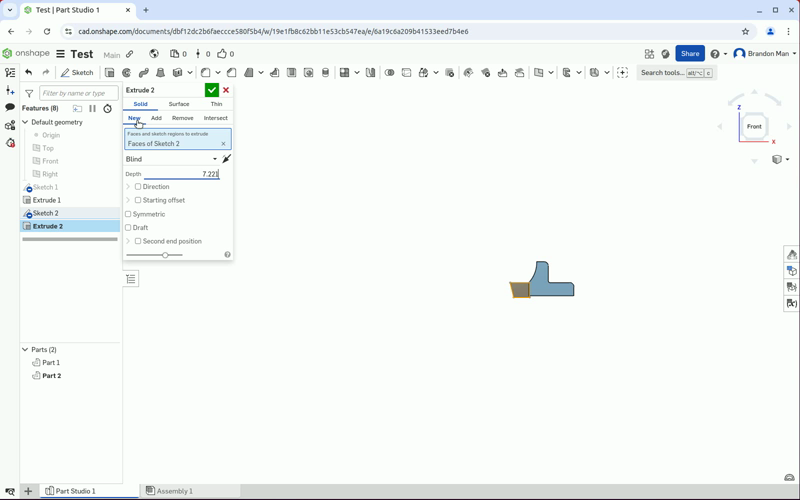
key(enter)
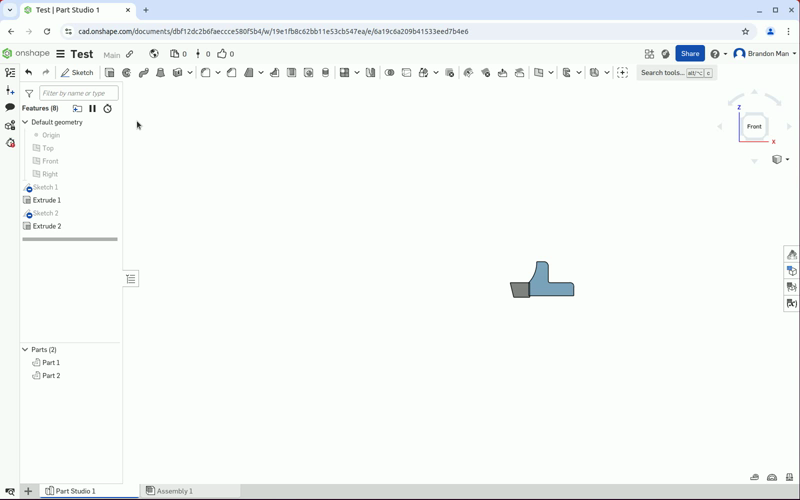
key(shift+h)
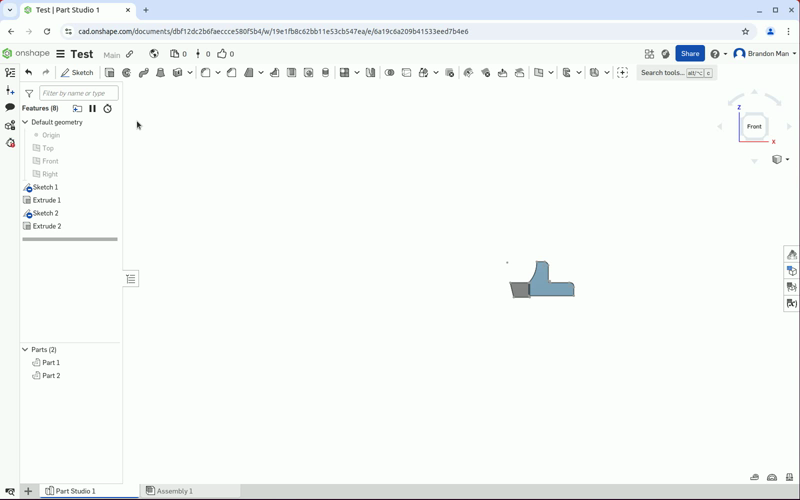
key(shift+h)
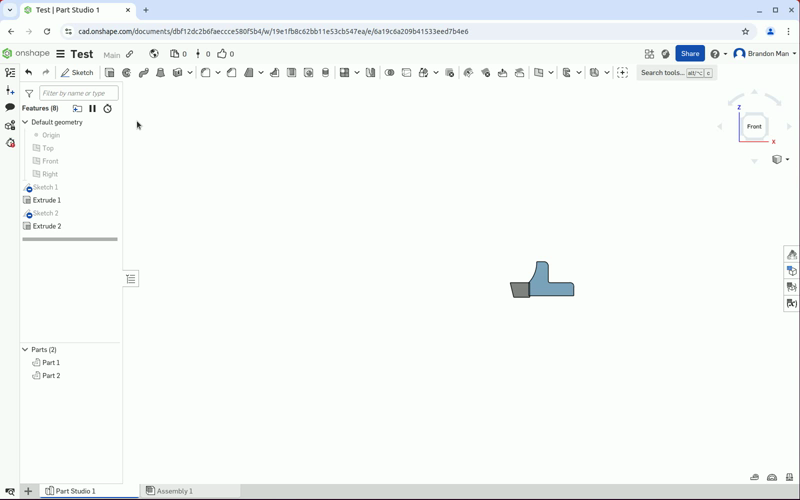
mouse_move(73, 189)
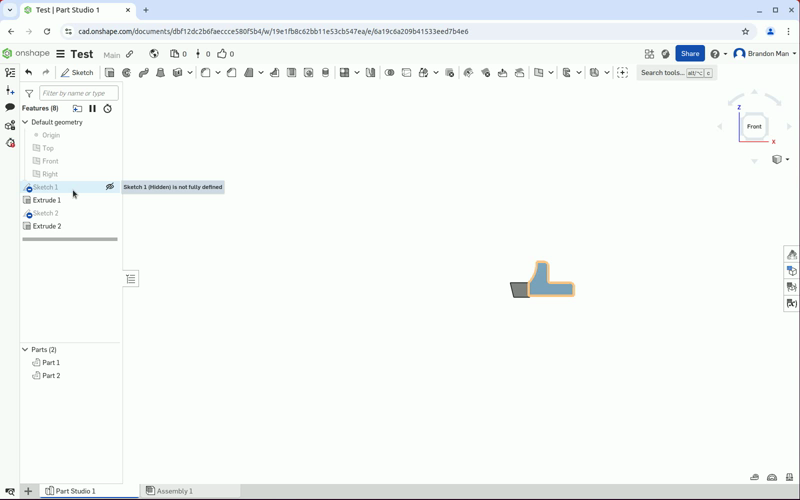
click(73, 189)
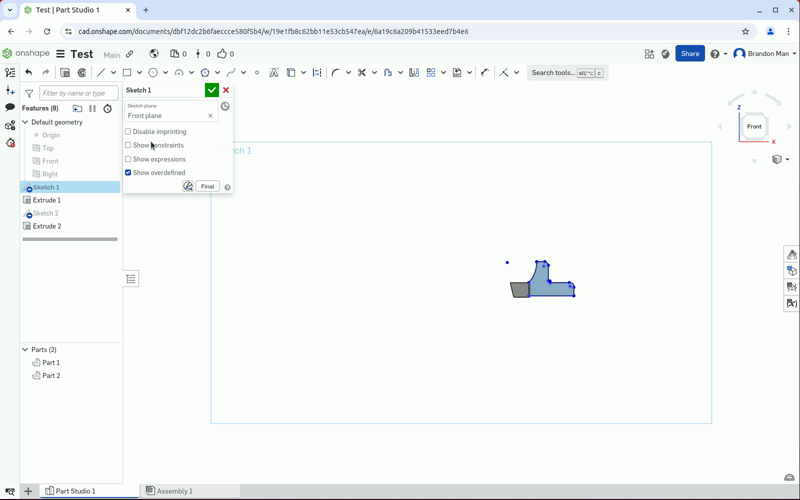
mouse_move(229, 92)
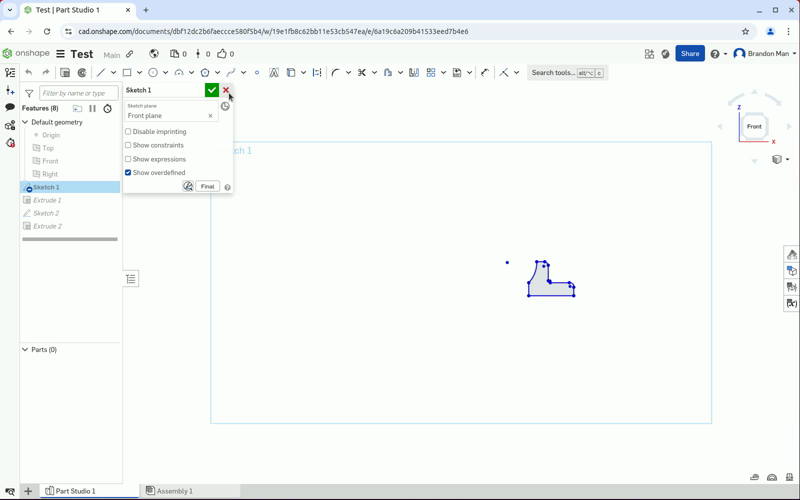
click(229, 92)
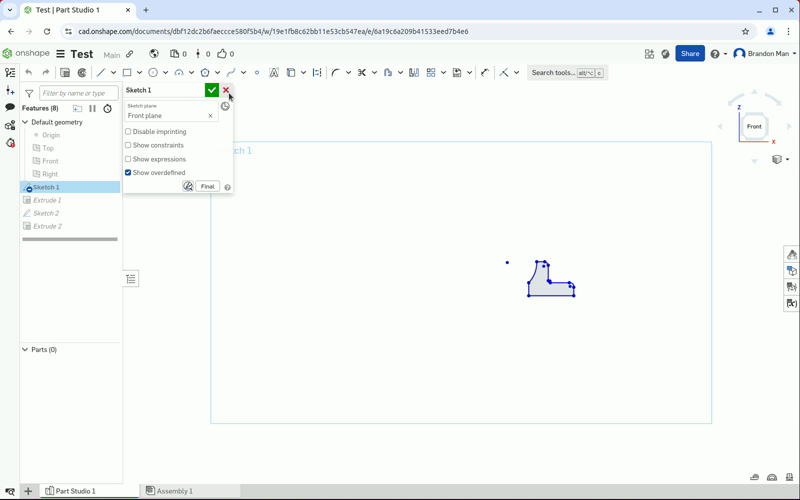
key(shift+s)
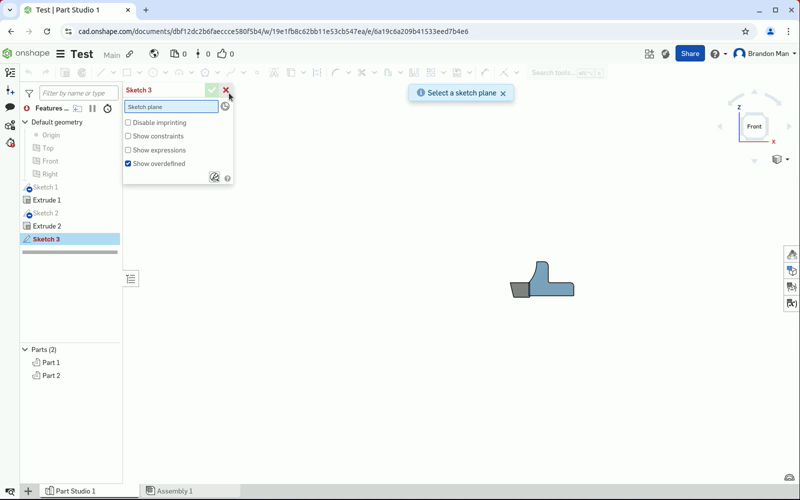
mouse_move(73, 163)
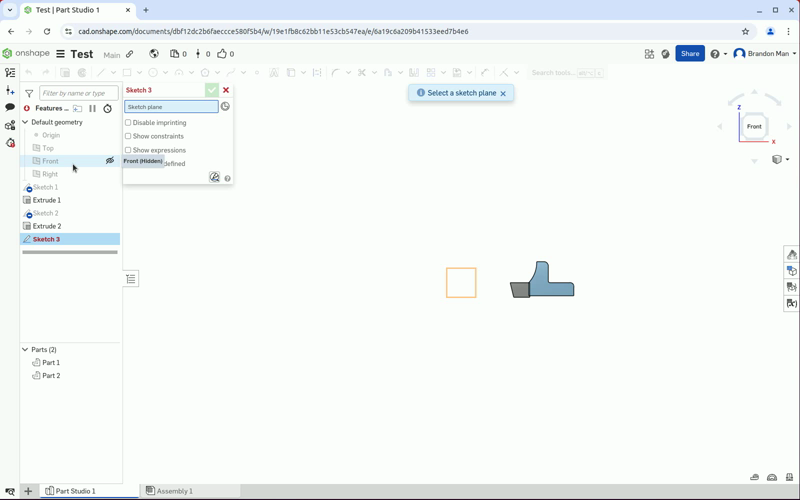
click(73, 163)
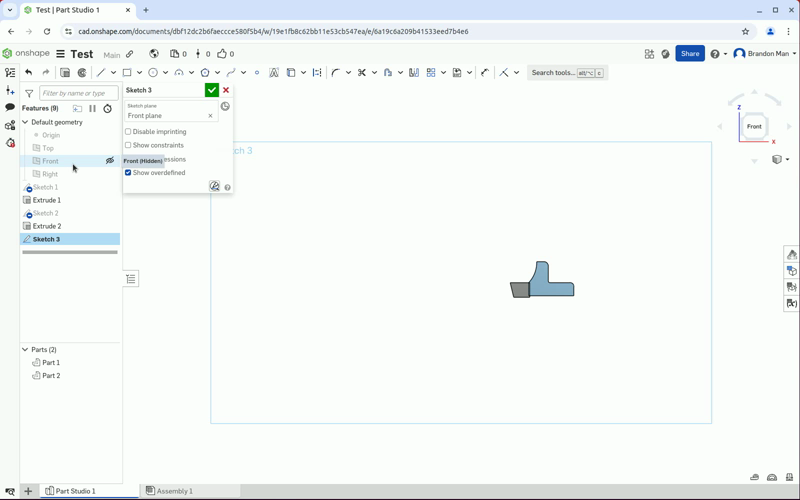
mouse_move(73, 352)
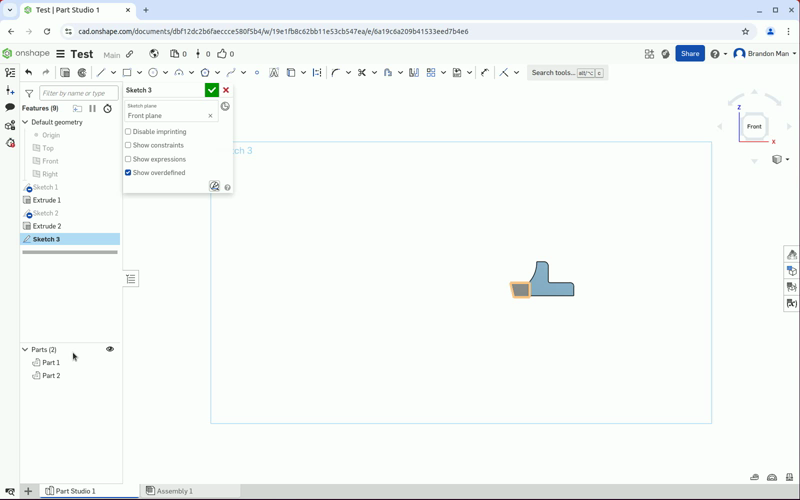
key(y)
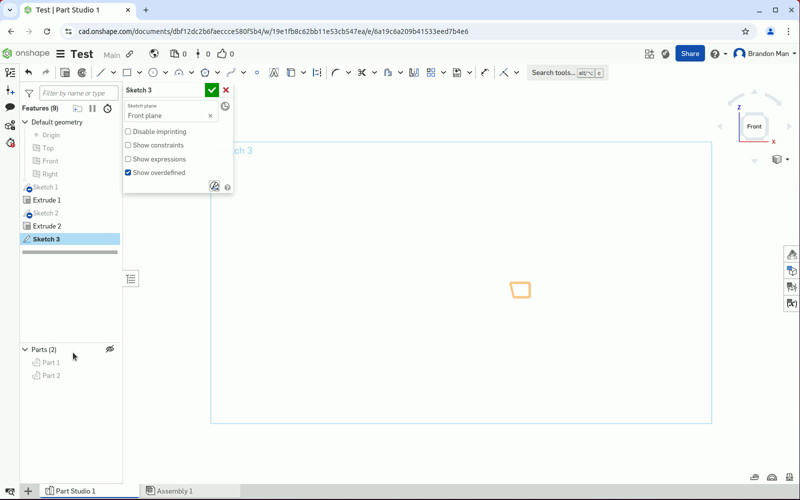
key(l)
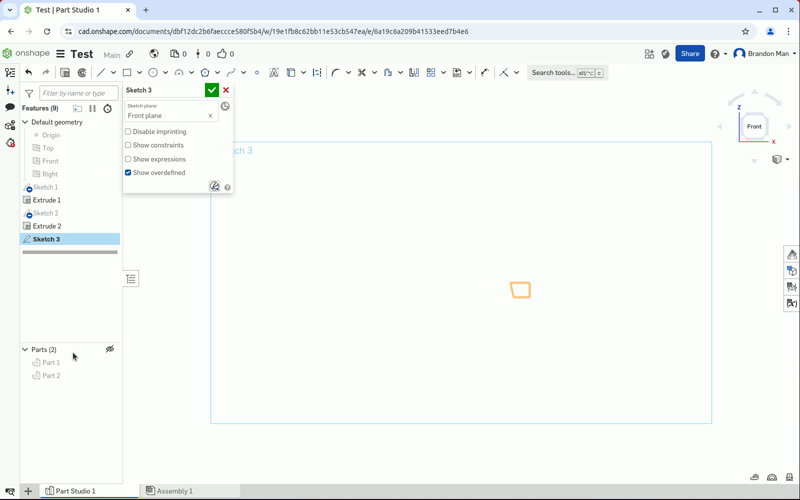
key_down(shift)
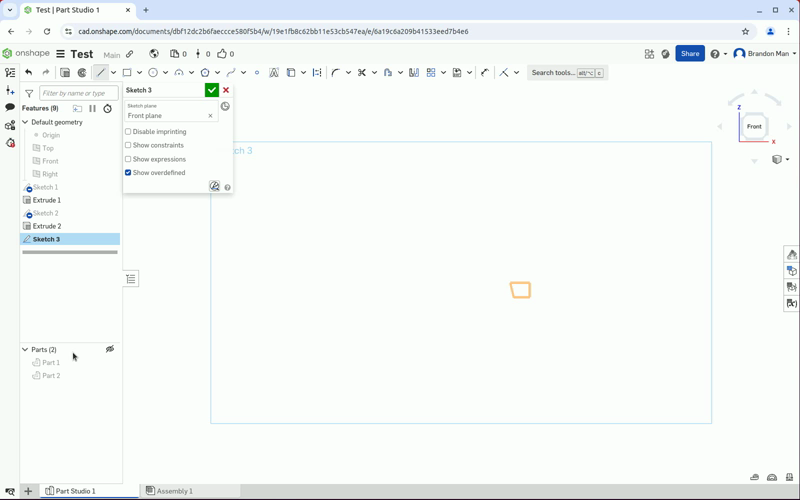
mouse_move(460, 295)
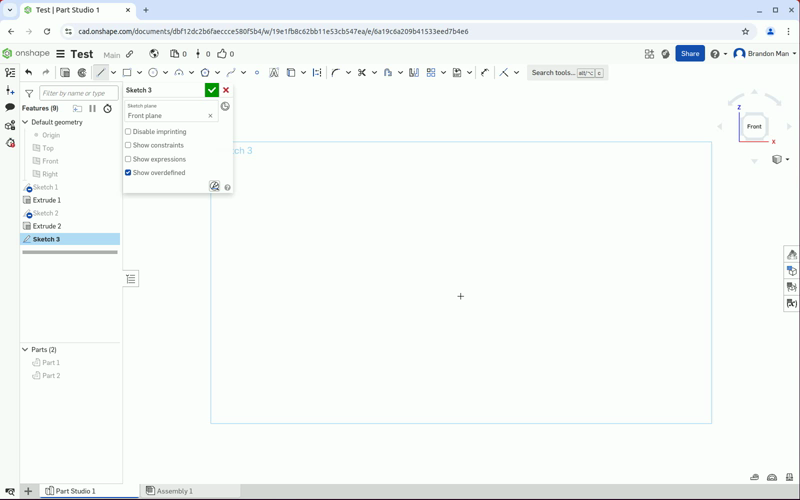
click(460, 295)
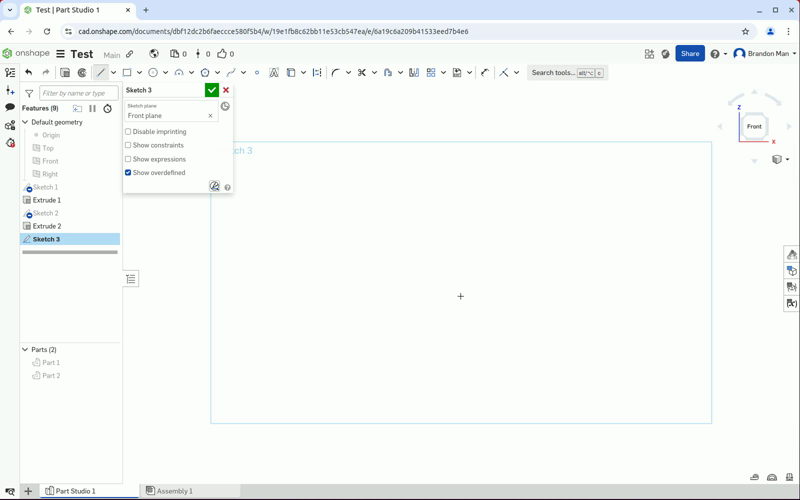
key_up(shift)
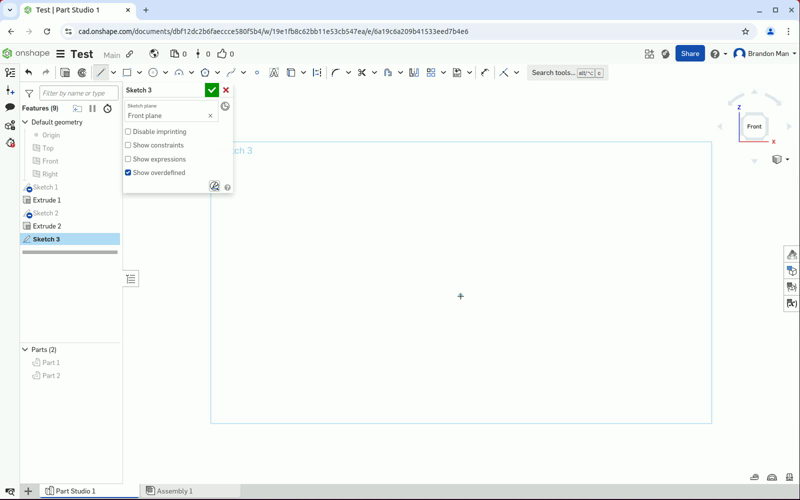
key_down(shift)
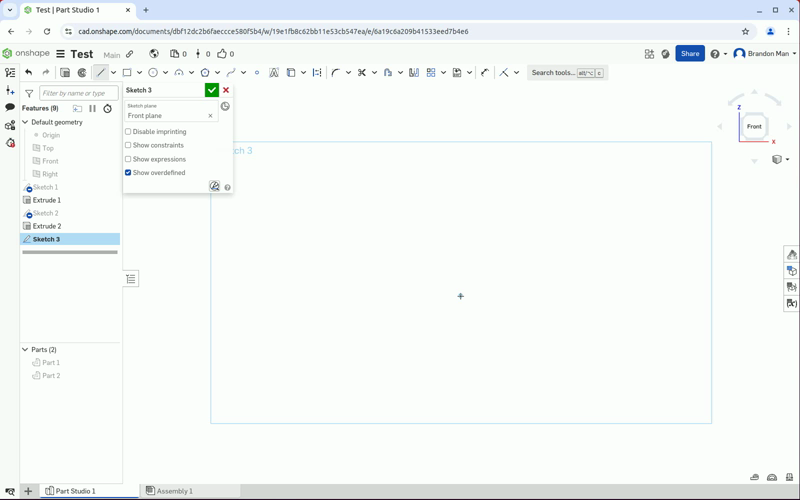
mouse_move(490, 295)
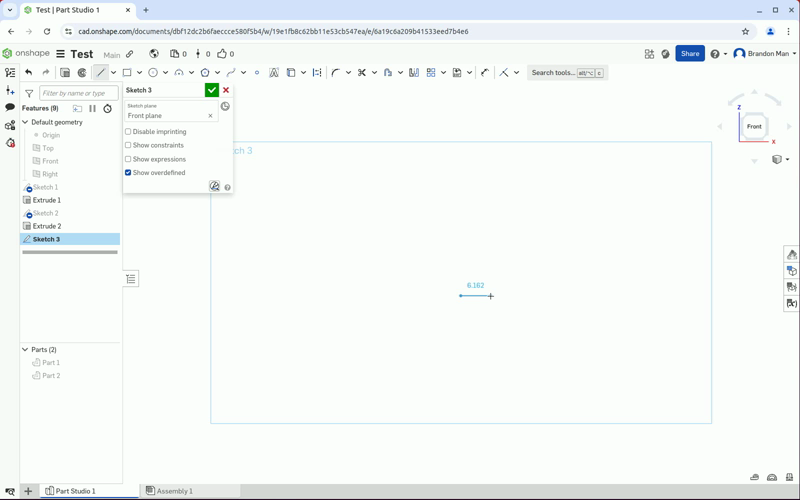
mouse_move(514, 295)
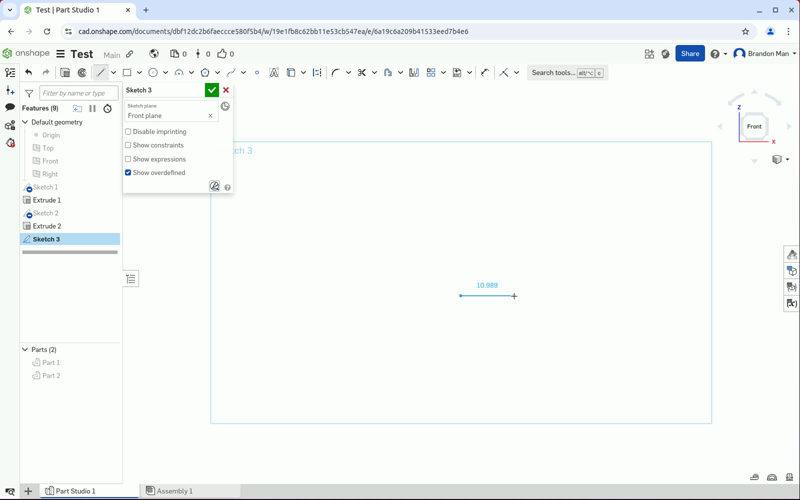
click(514, 295)
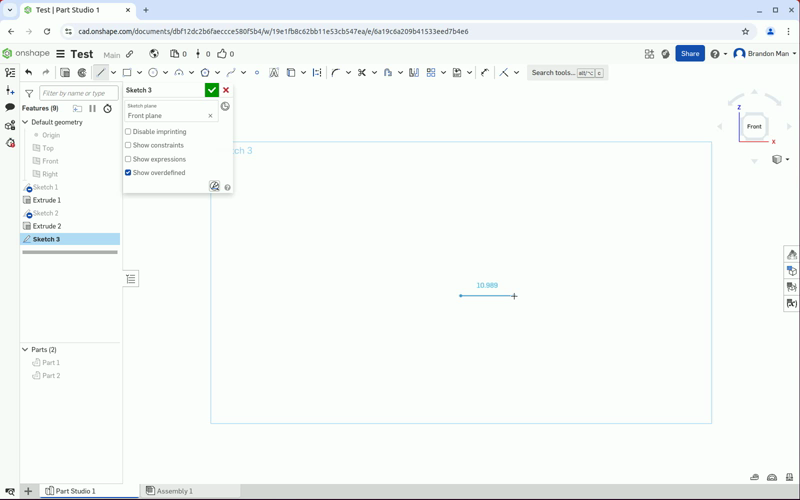
key_up(shift)
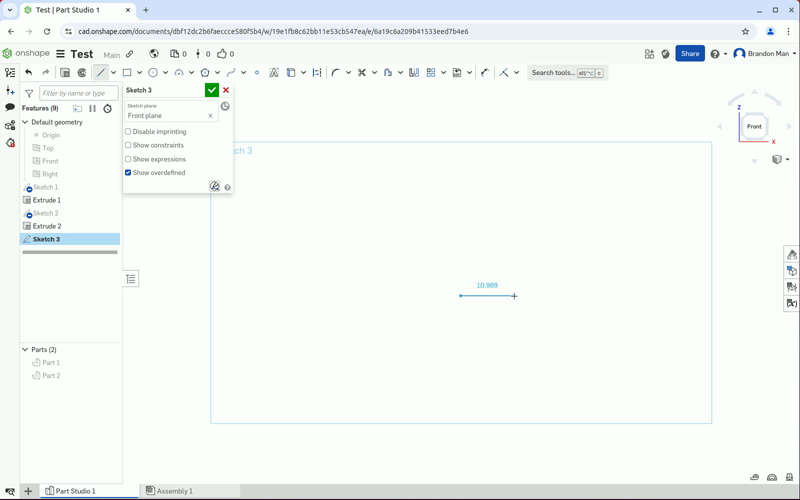
key_down(shift)
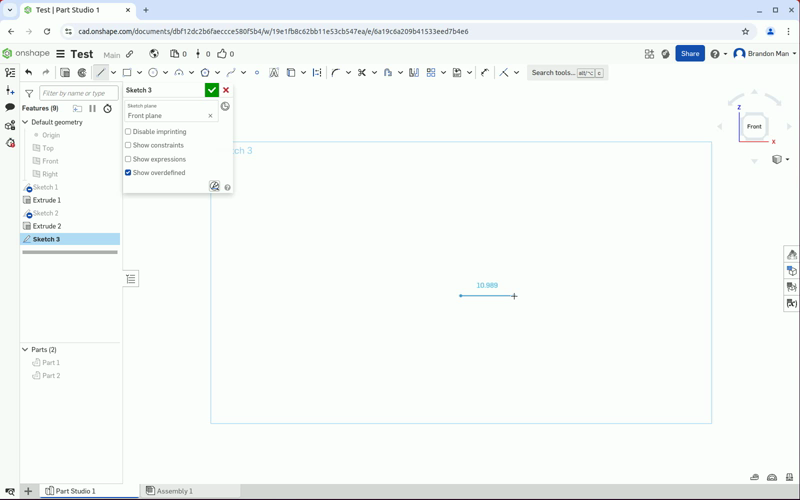
mouse_move(544, 295)
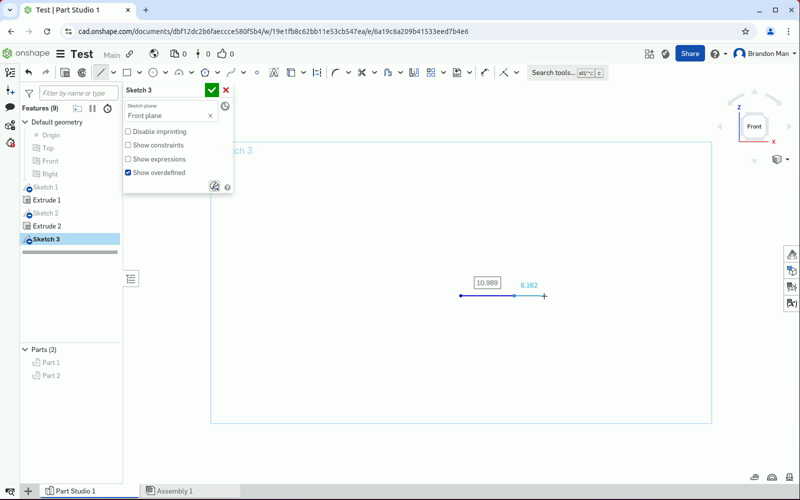
mouse_move(510, 282)
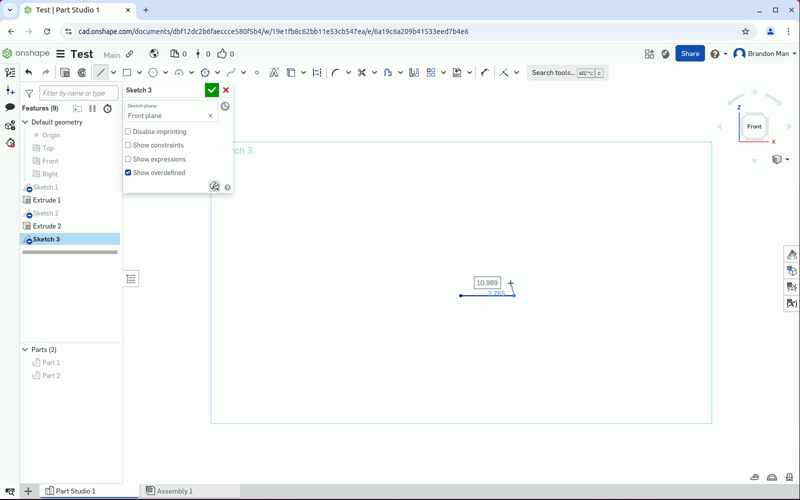
click(510, 282)
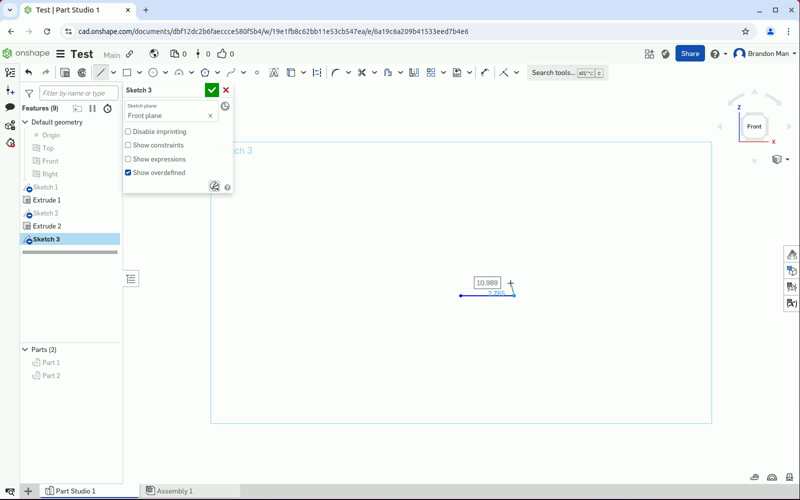
key_up(shift)
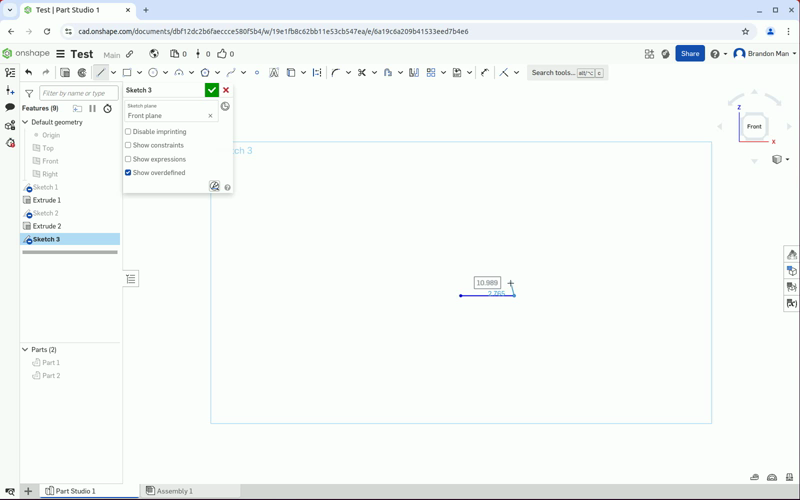
key_down(shift)
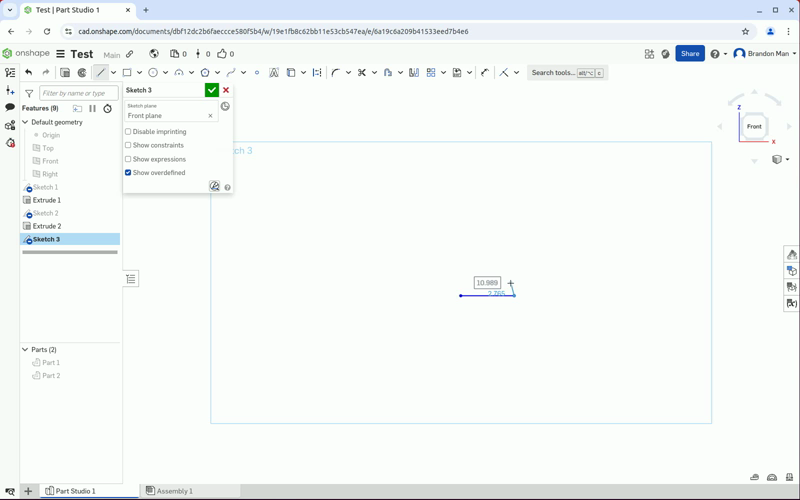
mouse_move(540, 282)
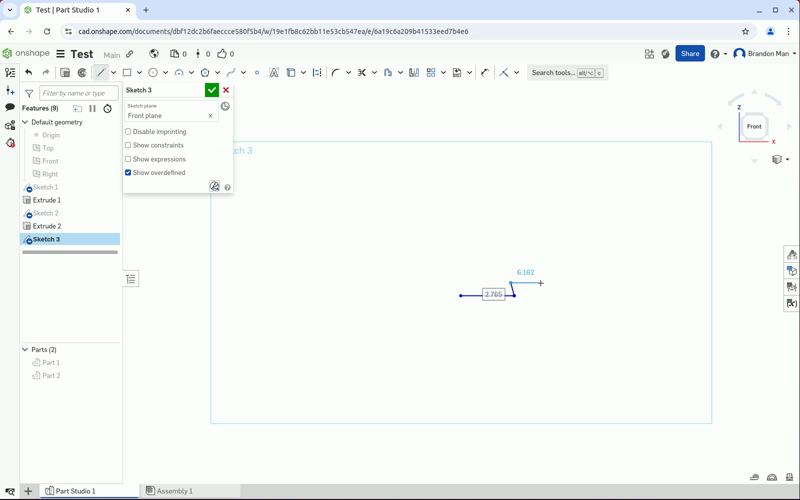
mouse_move(475, 282)
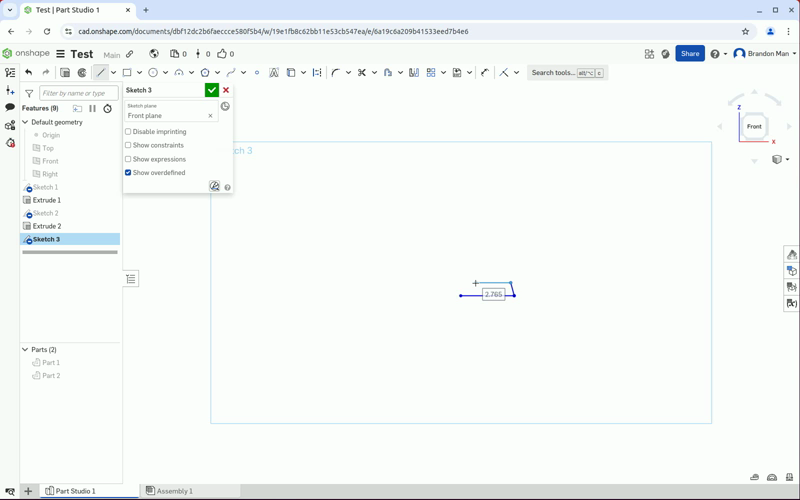
click(475, 282)
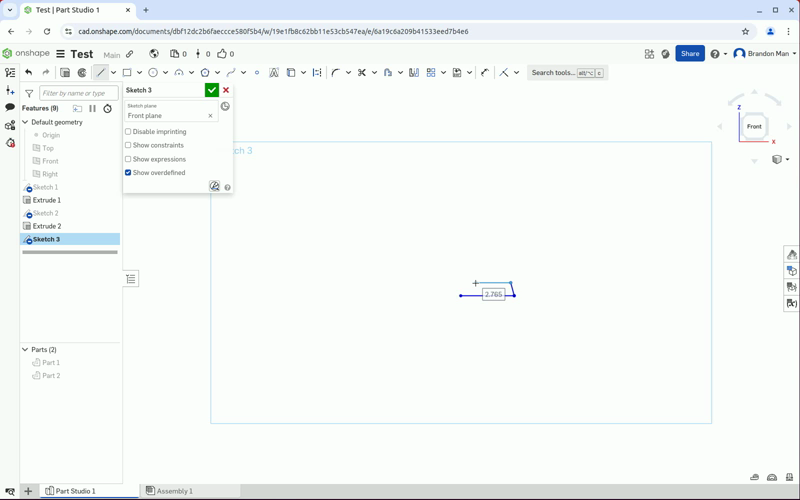
key_up(shift)
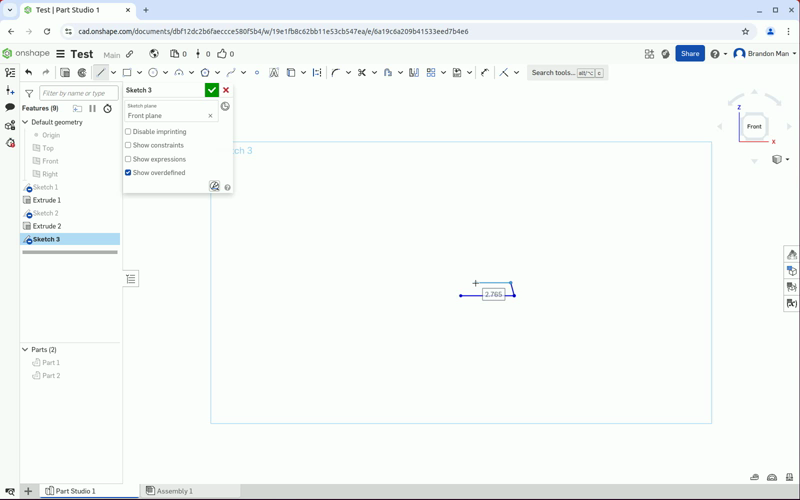
key(esc)
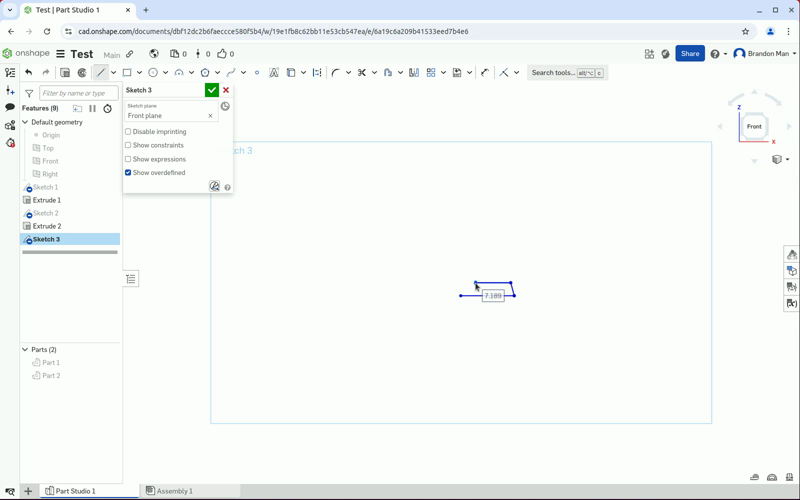
key(a)
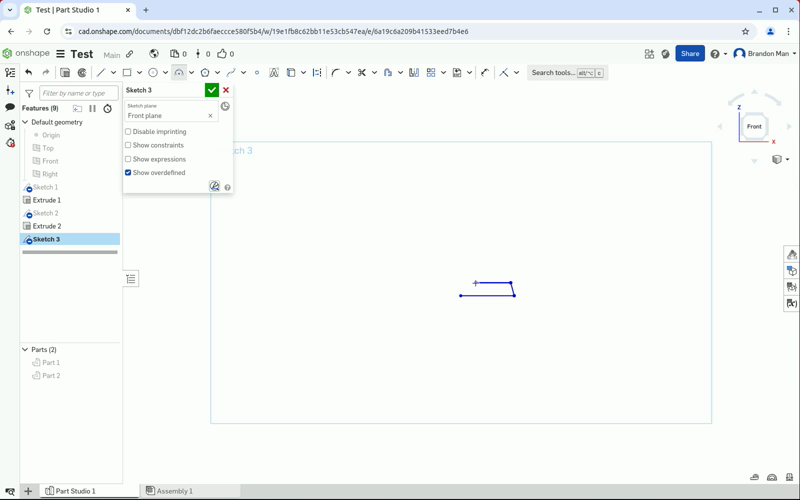
mouse_move(475, 282)
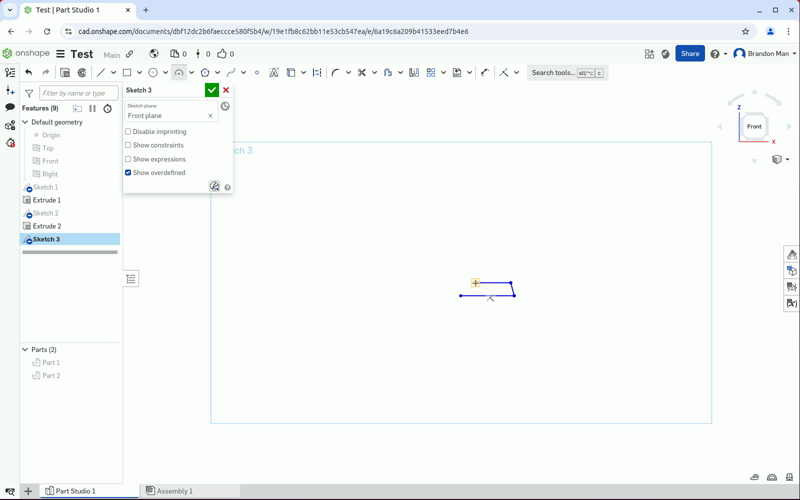
click(475, 282)
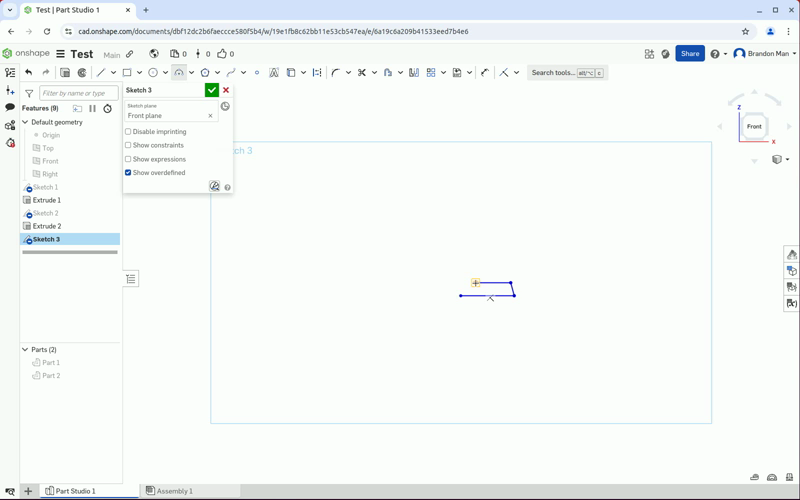
key_down(shift)
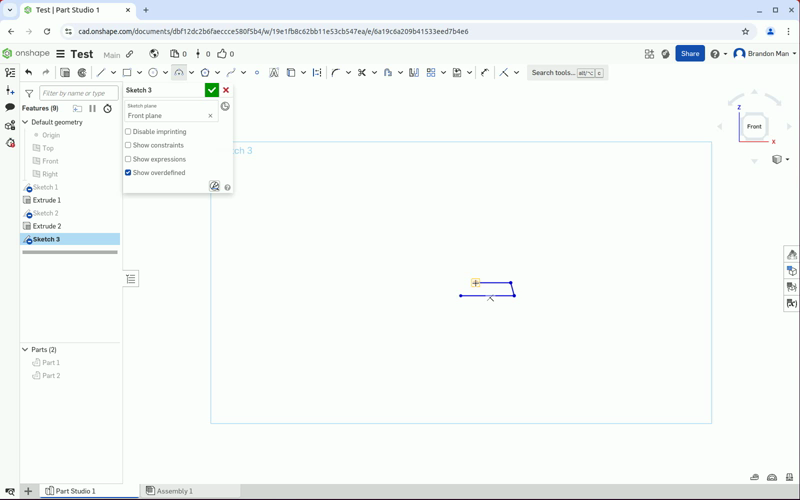
mouse_move(473, 281)
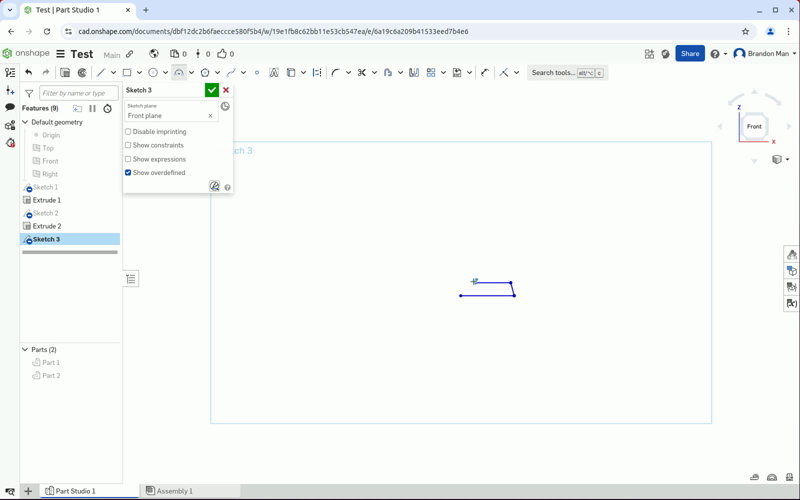
scroll(6)
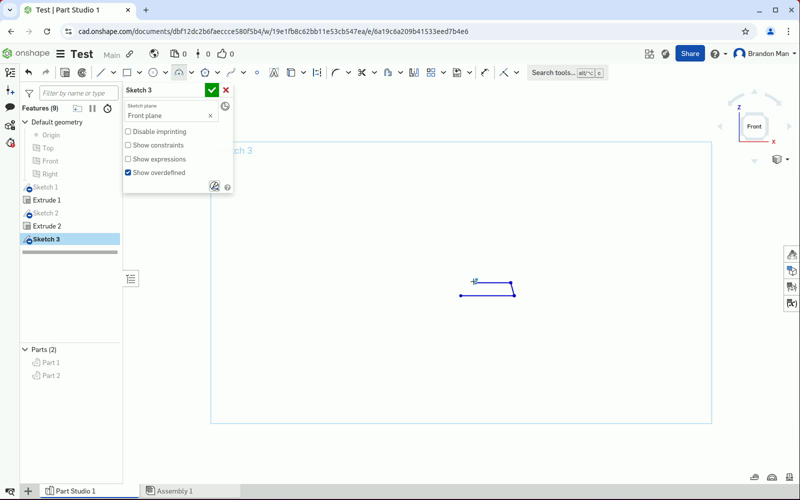
scroll(6)
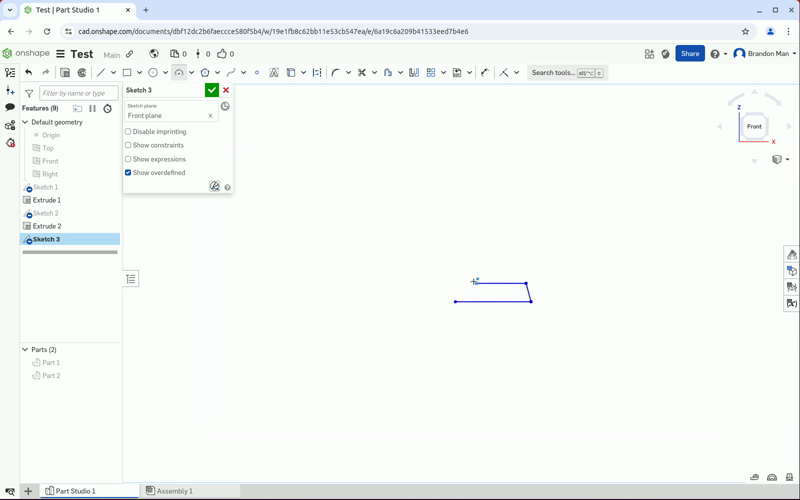
scroll(6)
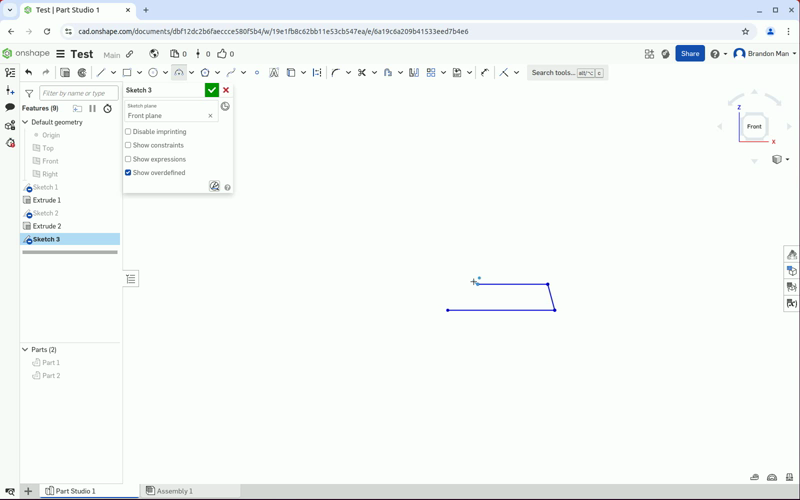
scroll(6)
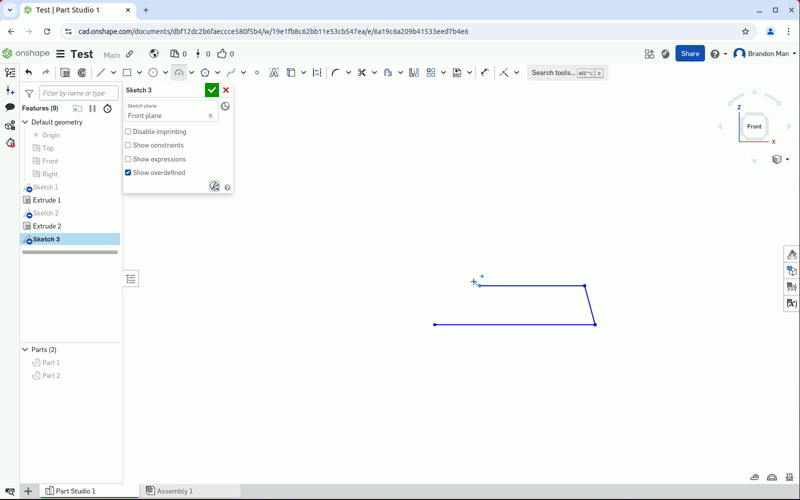
scroll(6)
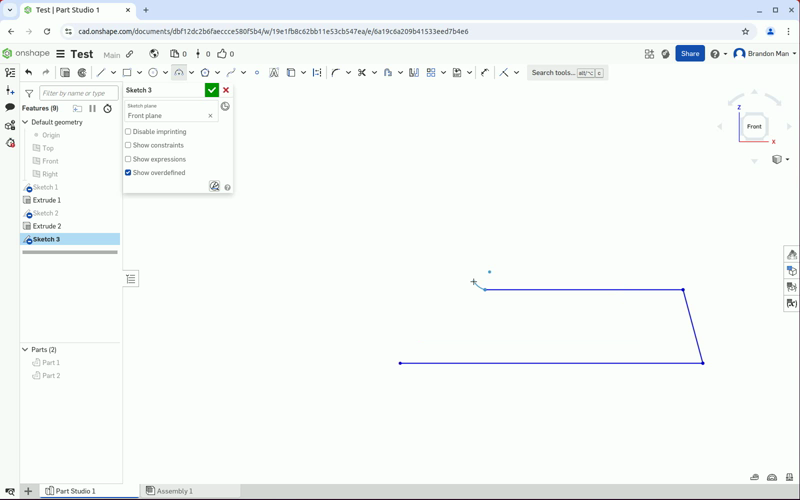
scroll(6)
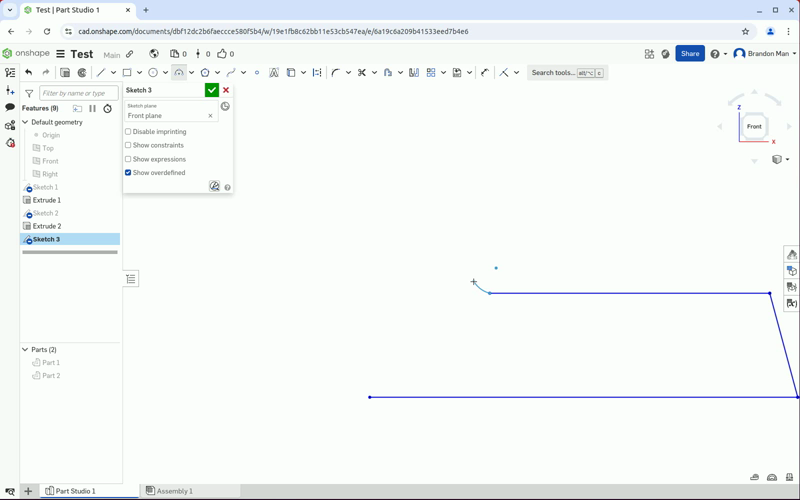
scroll(6)
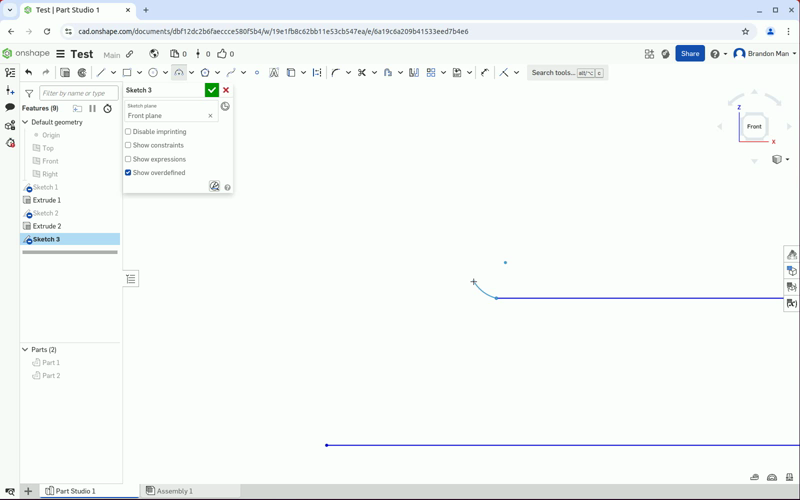
click(473, 281)
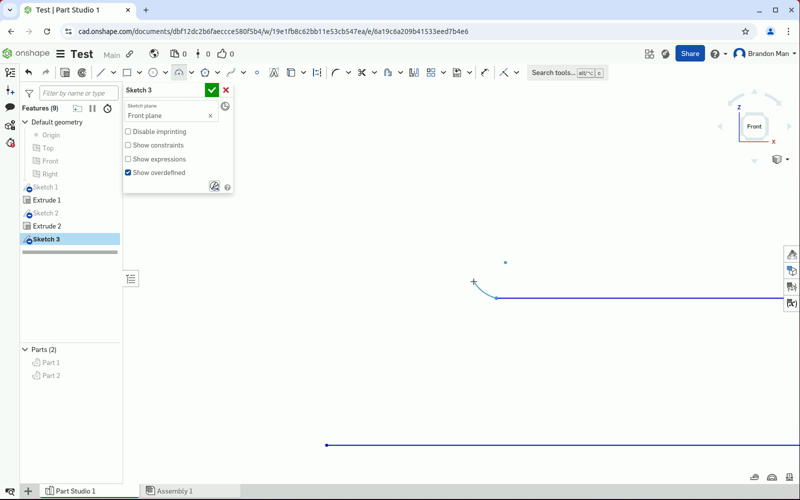
scroll(-6)
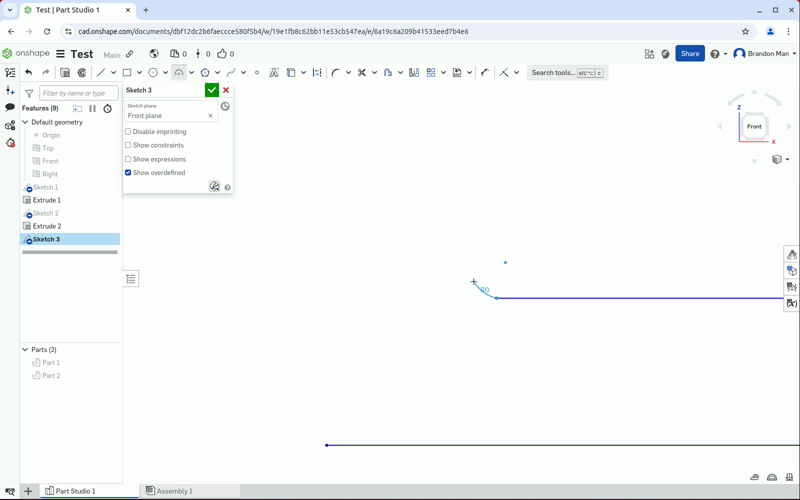
scroll(-6)
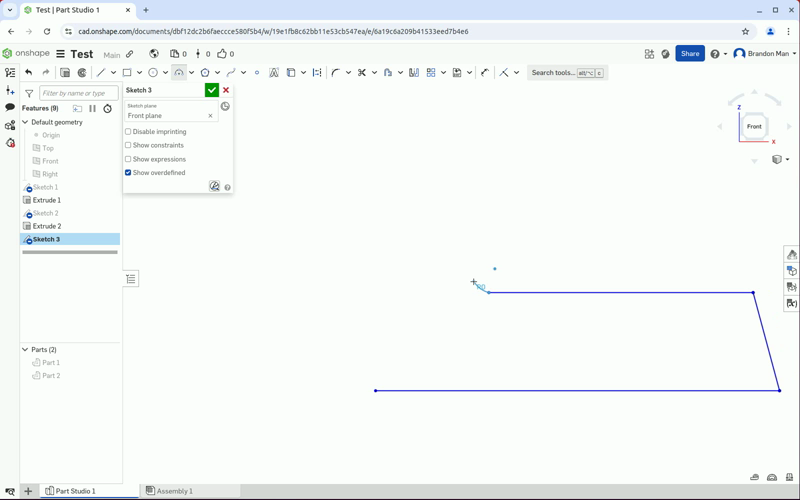
scroll(-6)
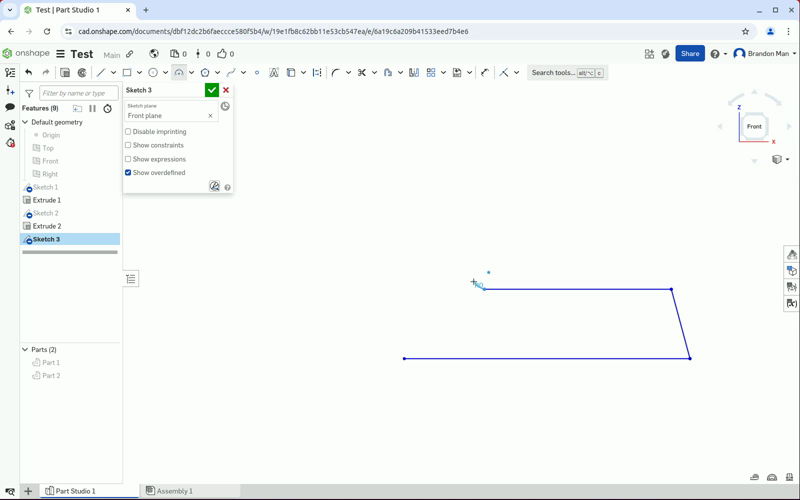
scroll(-6)
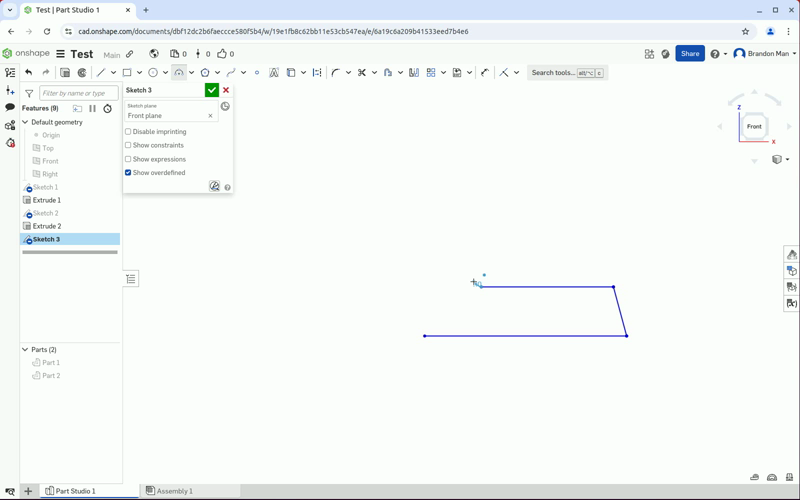
scroll(-6)
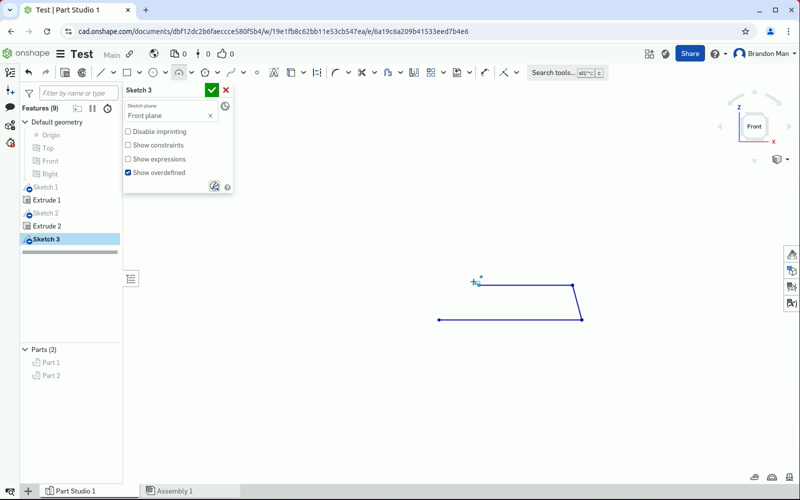
scroll(-6)
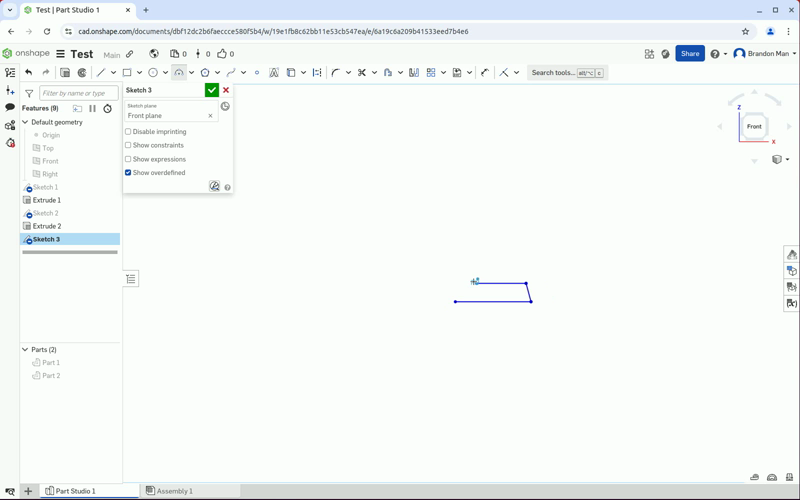
scroll(-6)
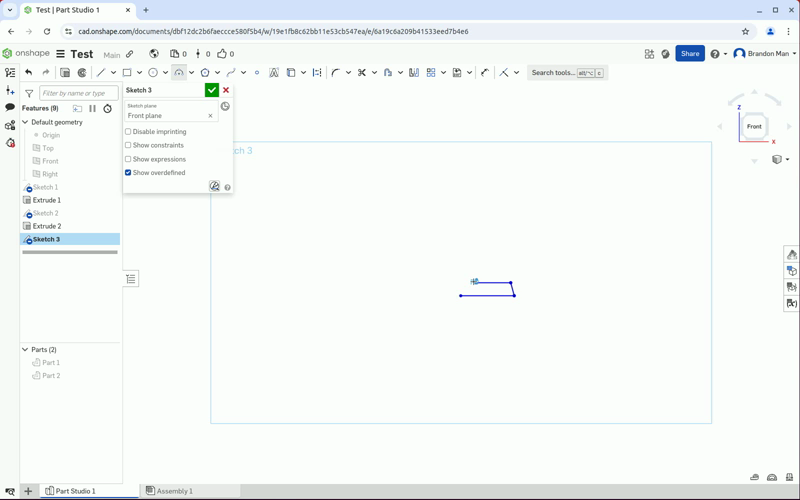
mouse_move(474, 282)
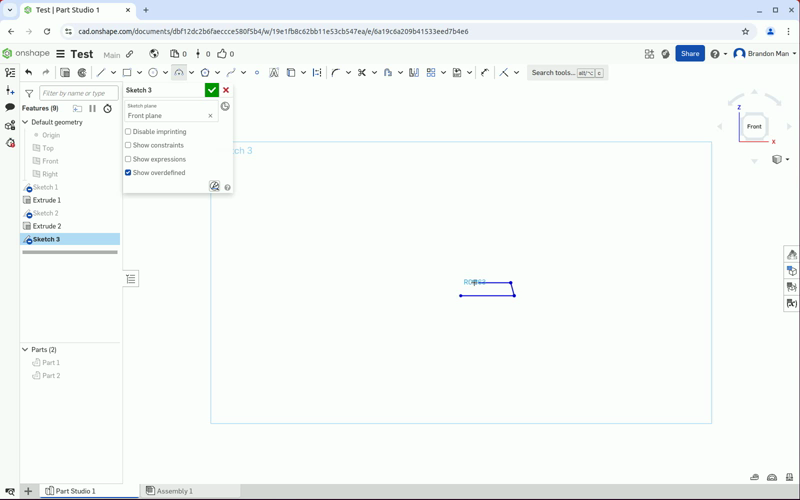
scroll(6)
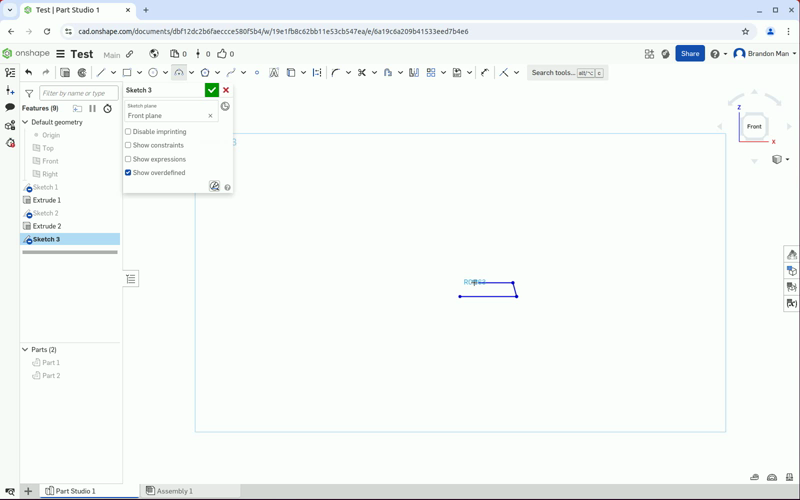
scroll(6)
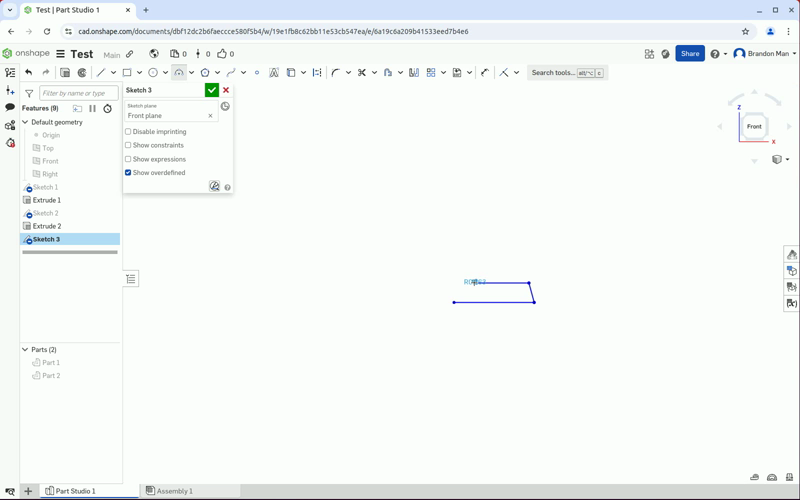
scroll(6)
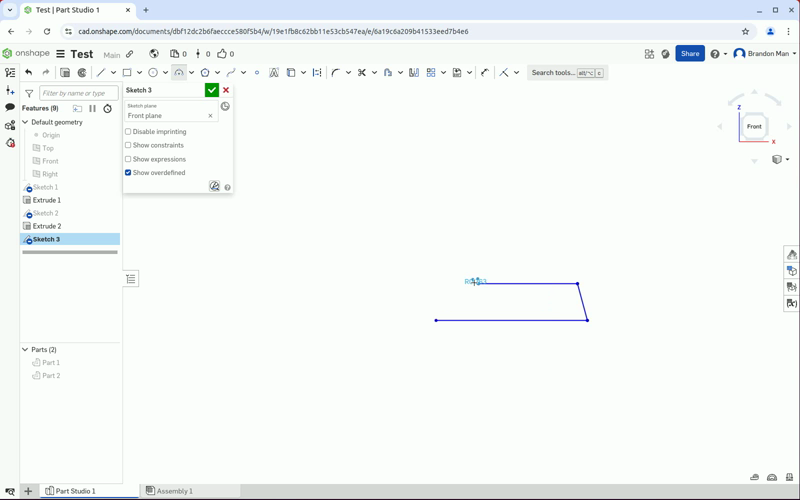
scroll(6)
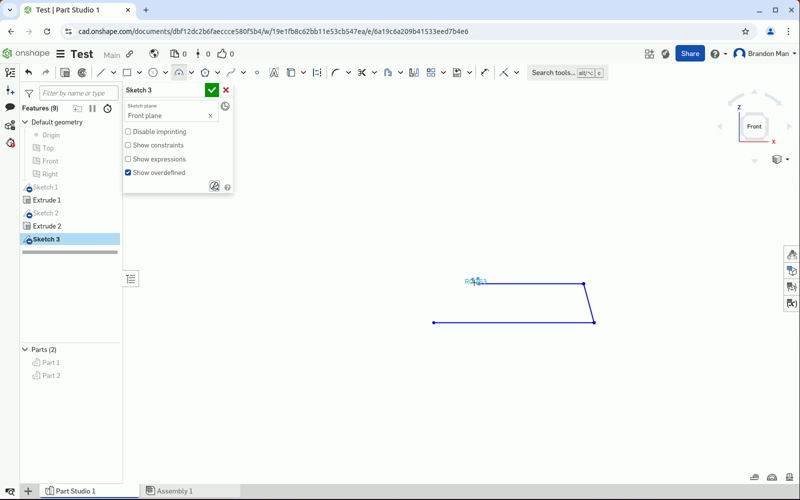
scroll(6)
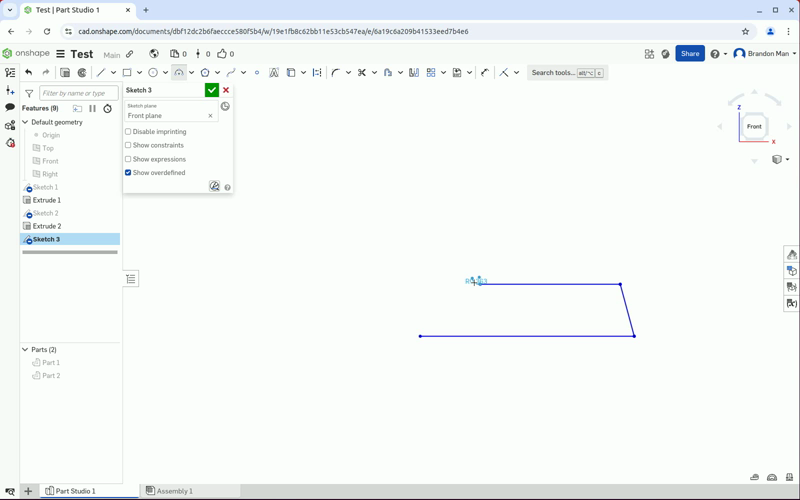
scroll(6)
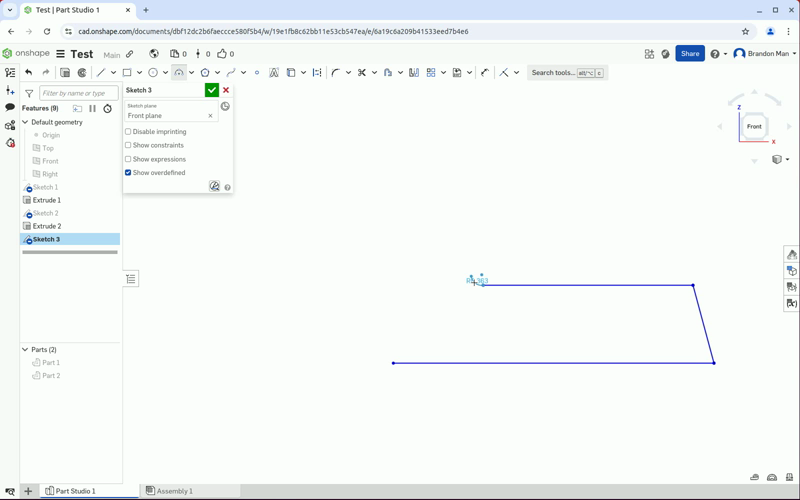
scroll(6)
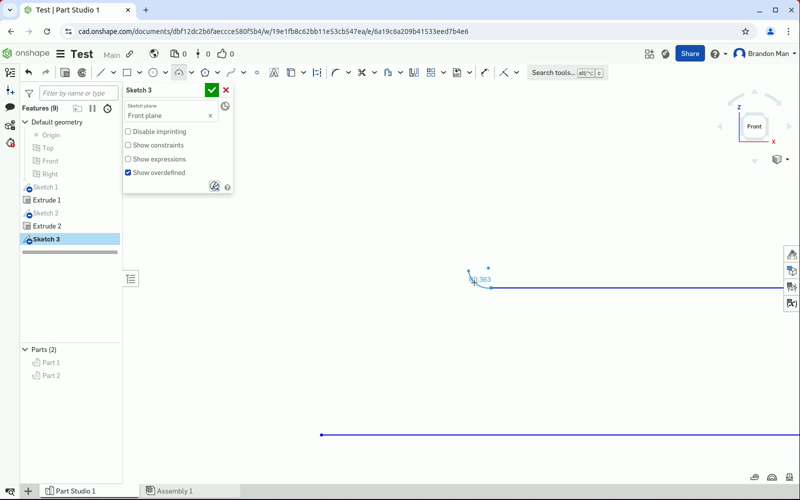
click(474, 282)
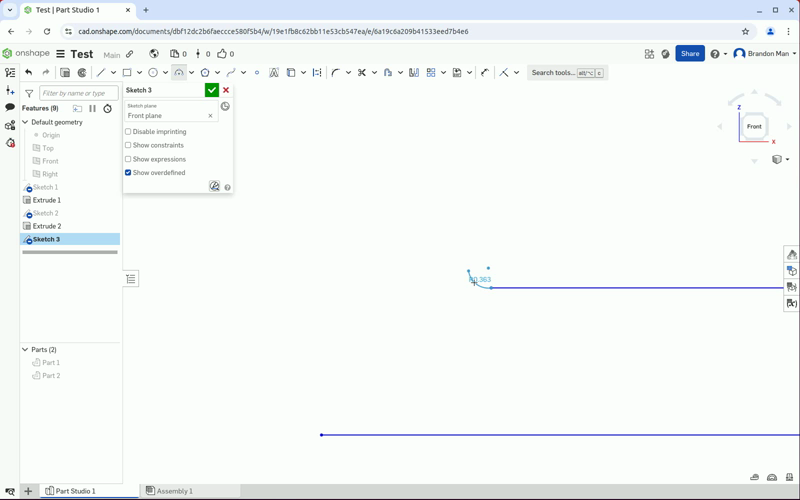
scroll(-6)
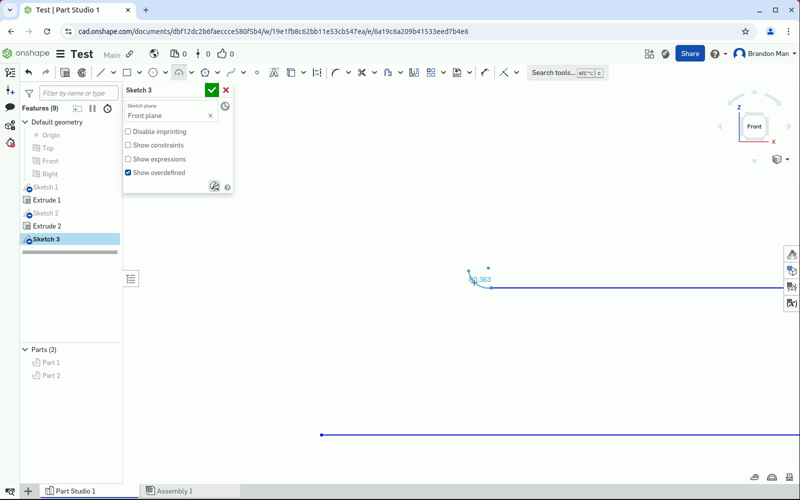
scroll(-6)
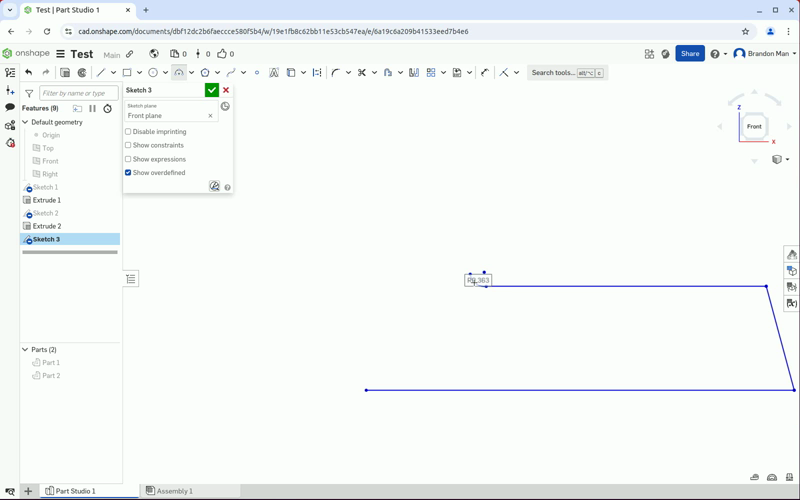
scroll(-6)
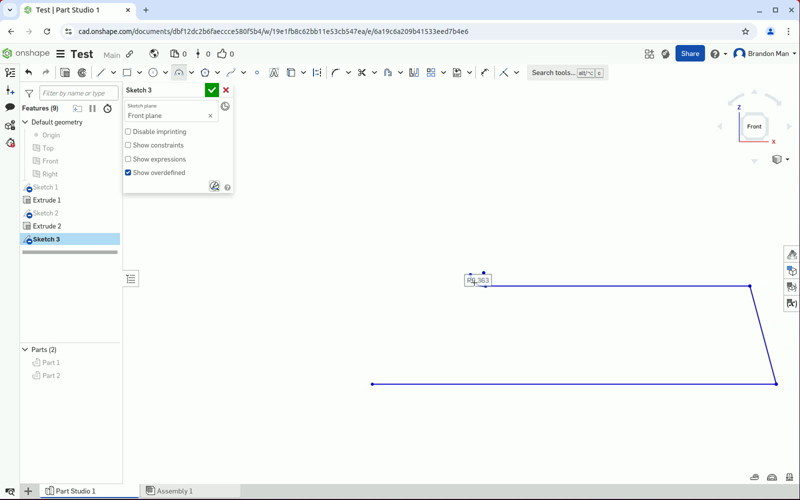
scroll(-6)
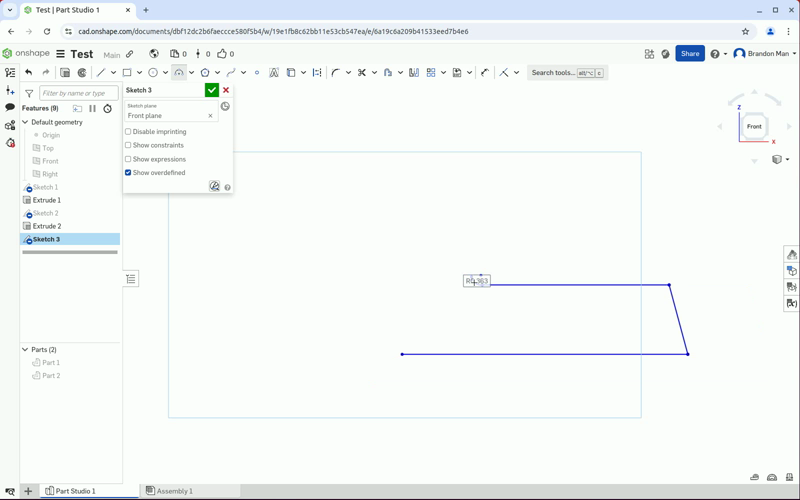
scroll(-6)
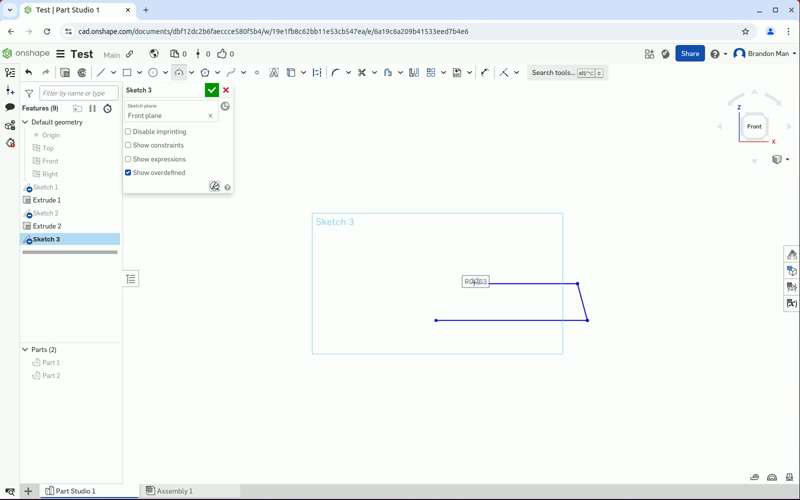
scroll(-6)
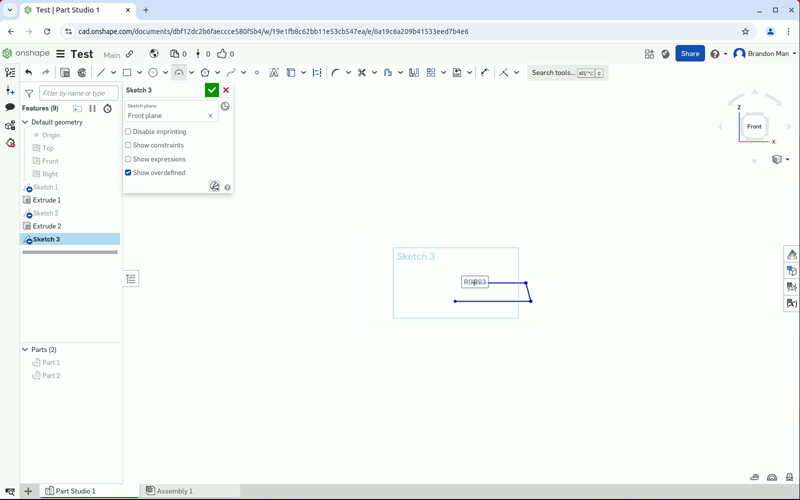
scroll(-6)
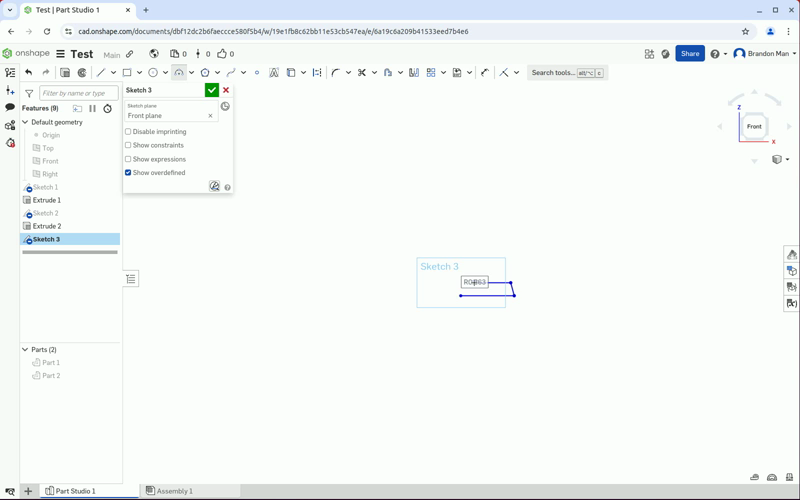
key_up(shift)
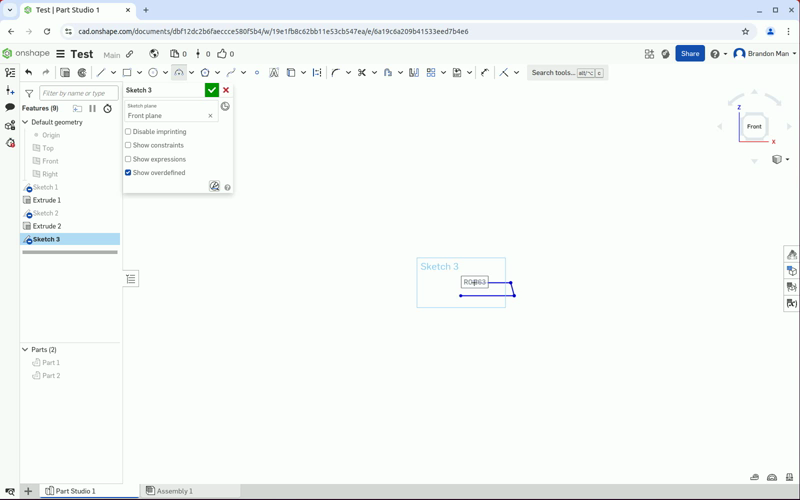
mouse_move(473, 281)
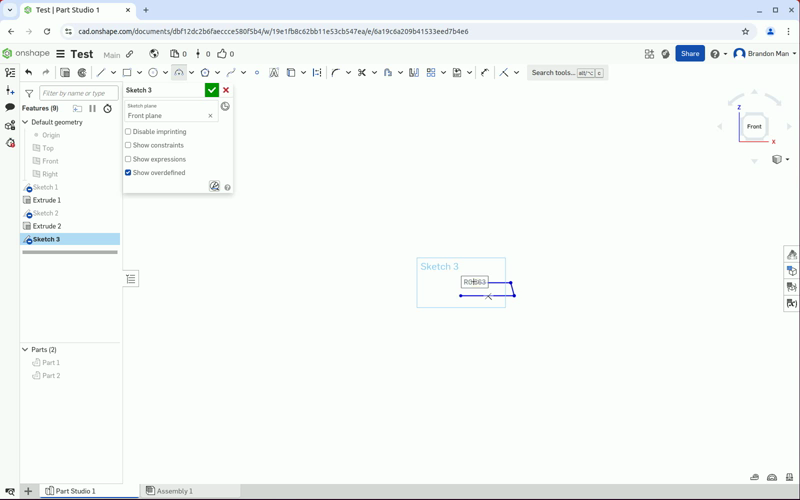
scroll(6)
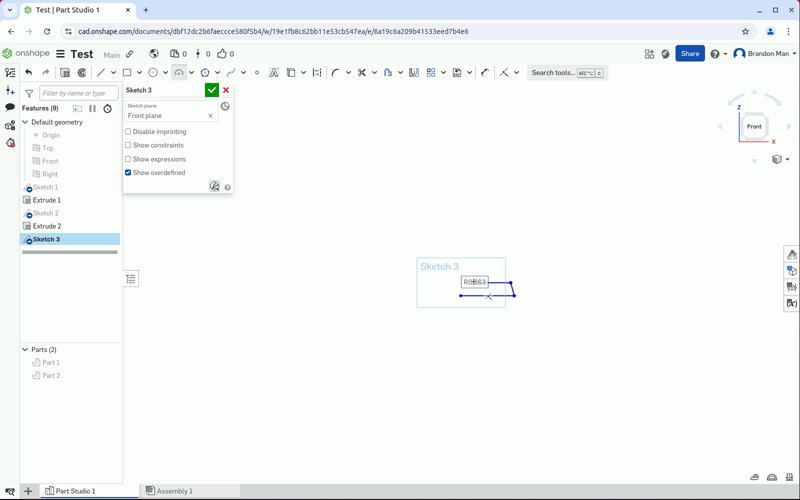
scroll(6)
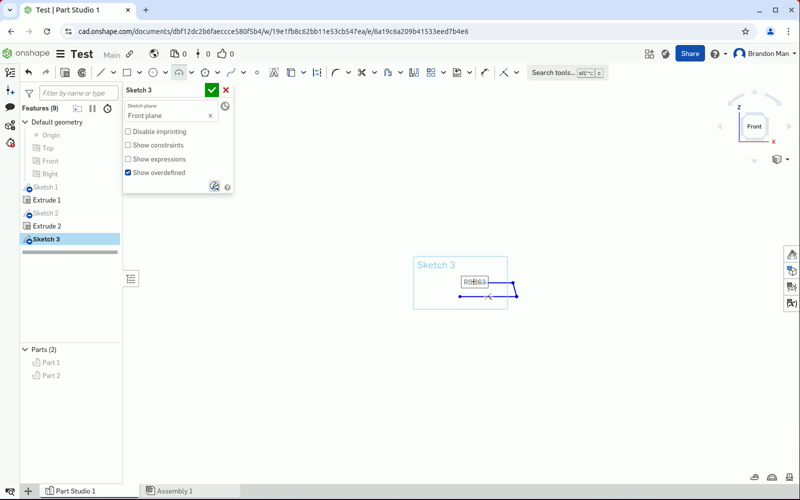
scroll(6)
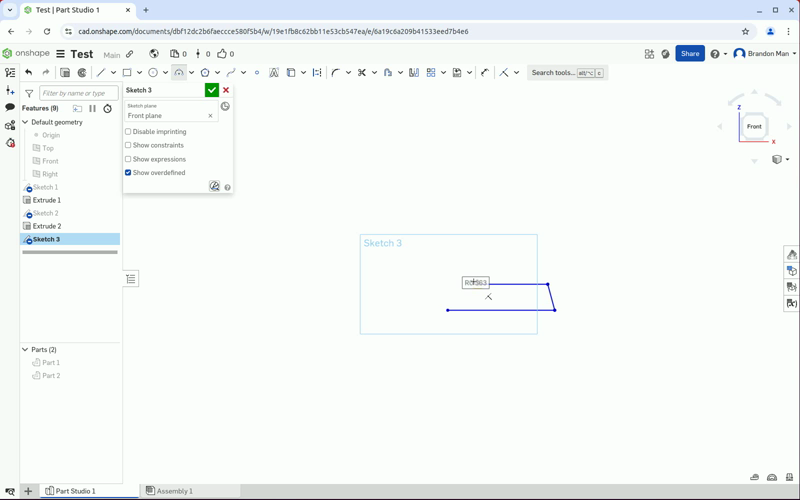
scroll(6)
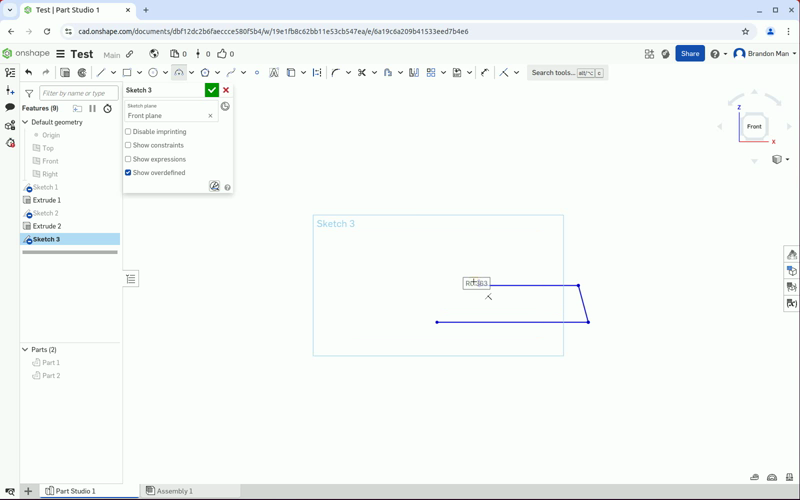
scroll(6)
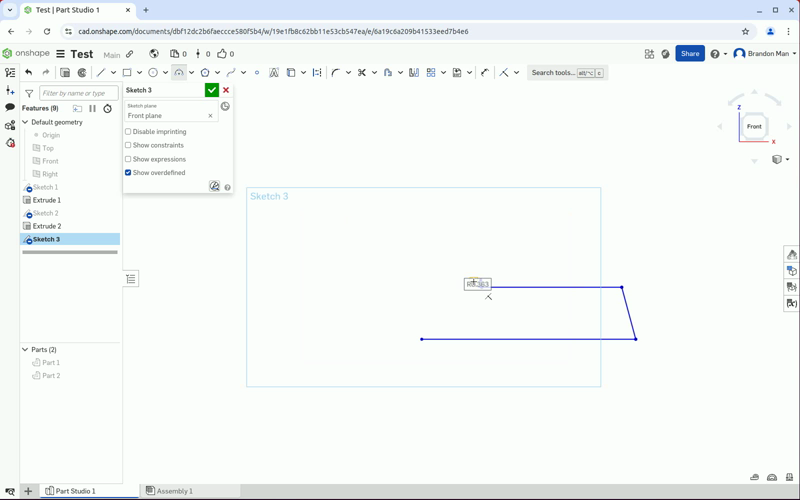
scroll(6)
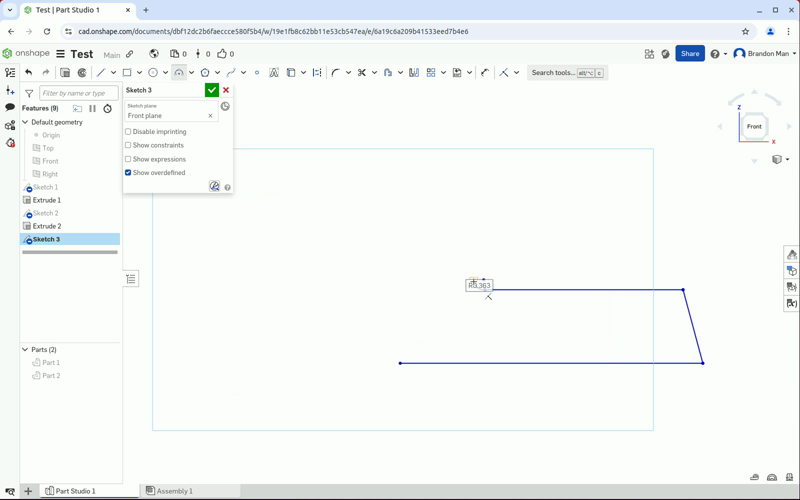
scroll(6)
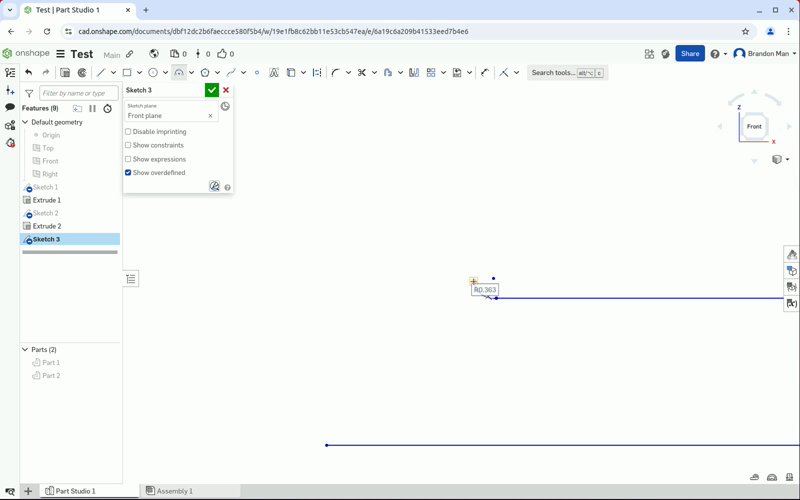
click(473, 281)
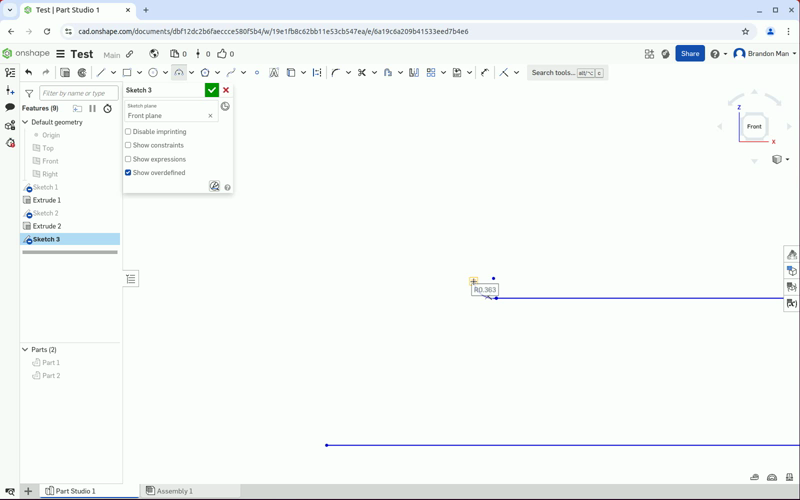
scroll(-6)
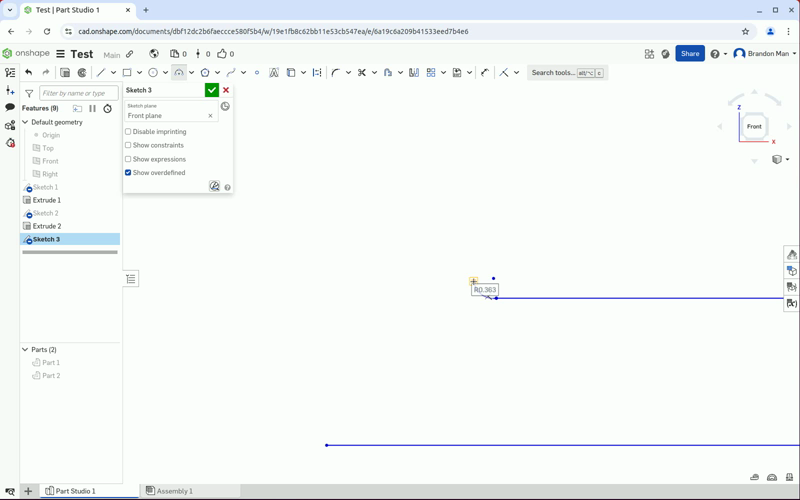
scroll(-6)
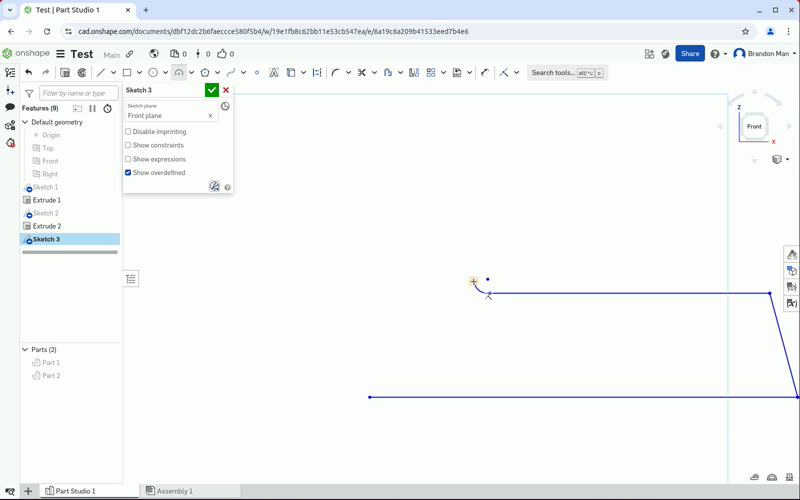
scroll(-6)
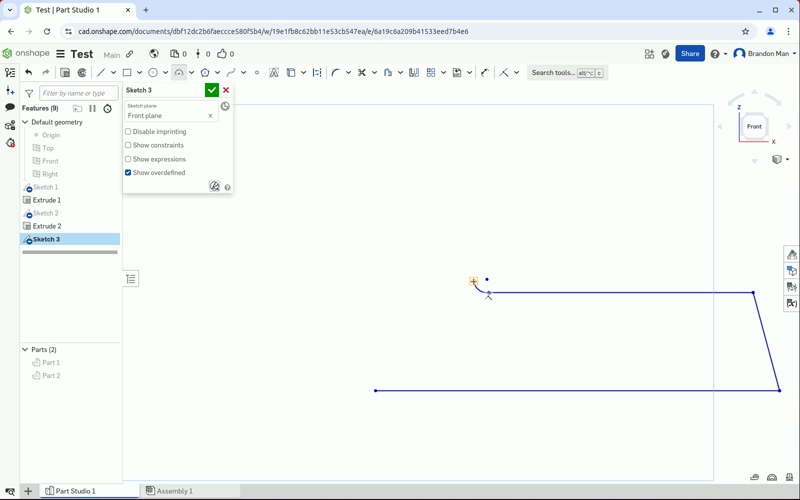
scroll(-6)
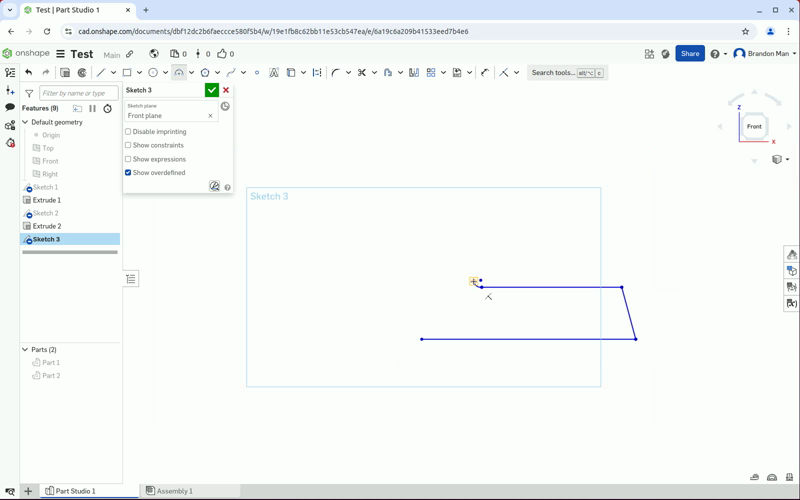
scroll(-6)
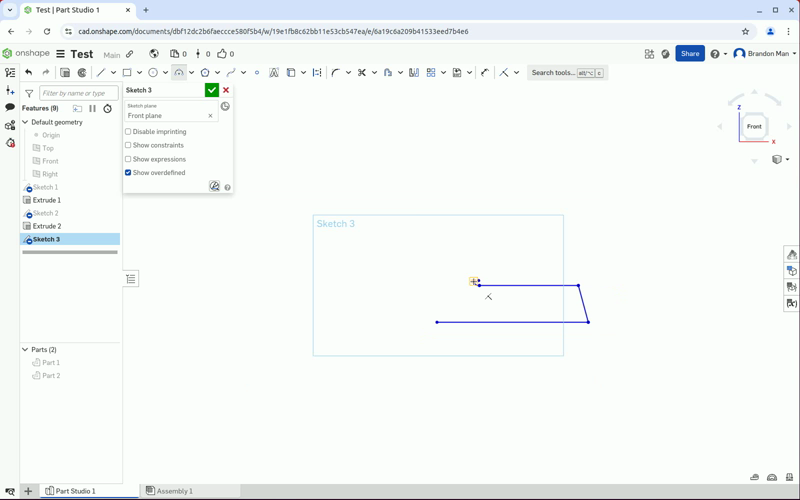
scroll(-6)
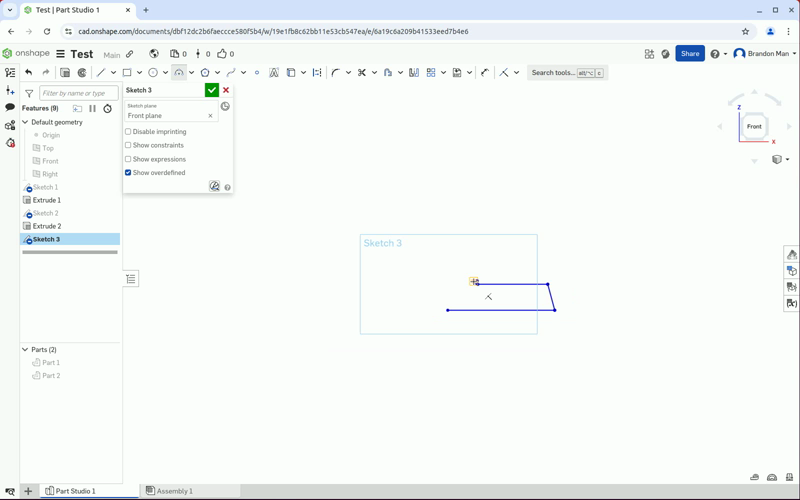
scroll(-6)
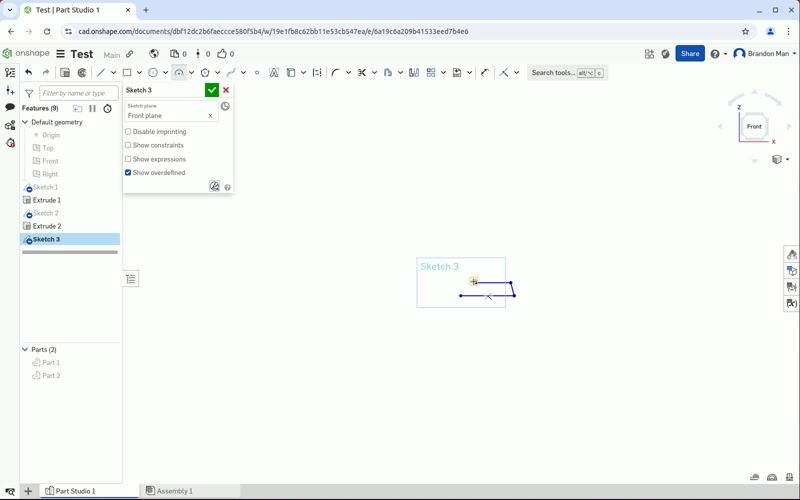
mouse_move(460, 295)
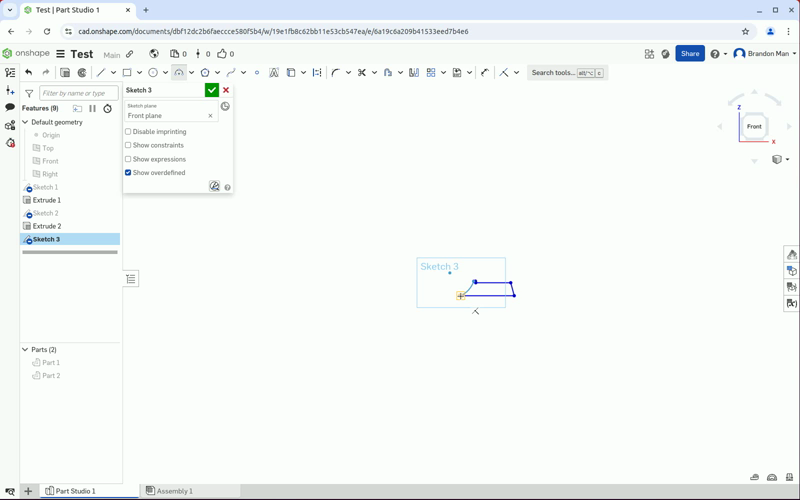
click(460, 295)
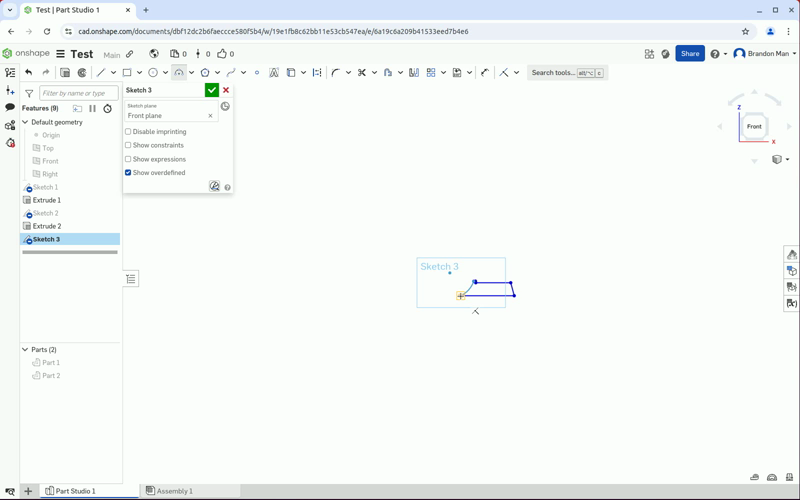
key_down(shift)
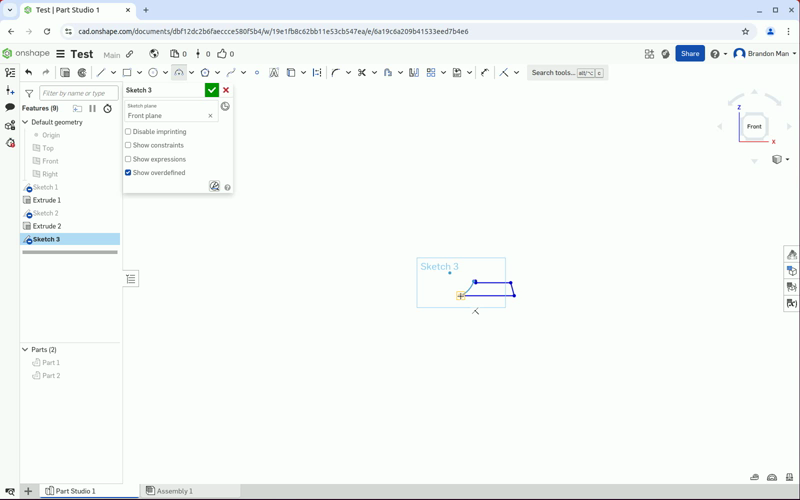
mouse_move(451, 274)
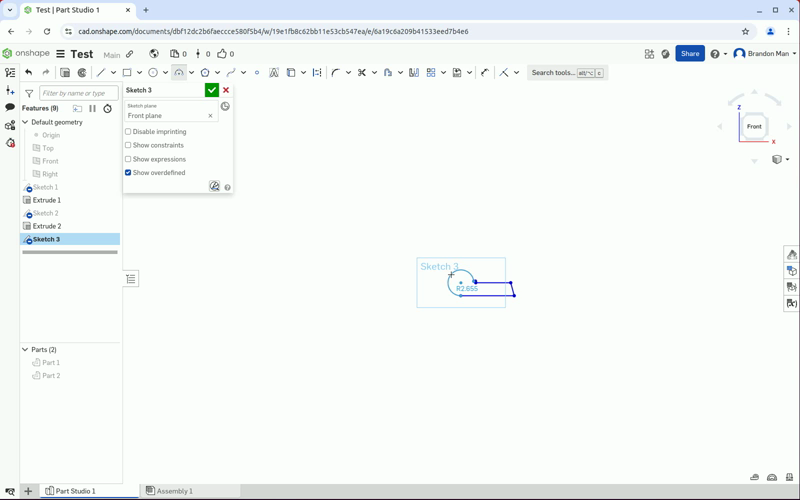
click(451, 274)
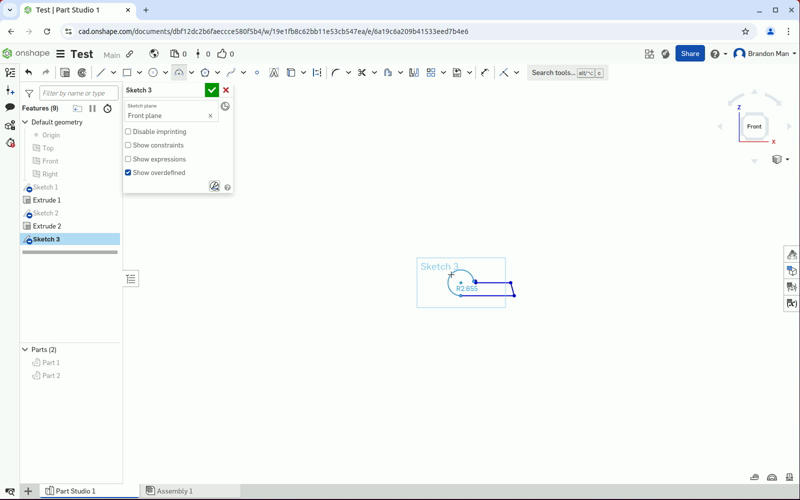
key_up(shift)
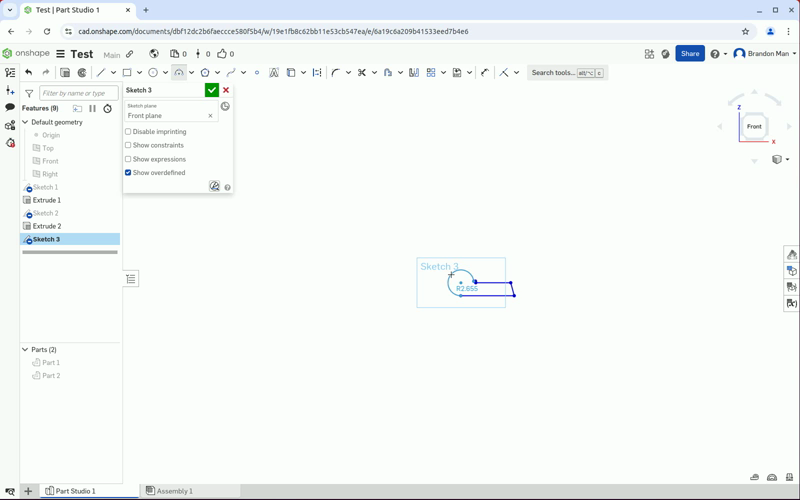
key(esc)
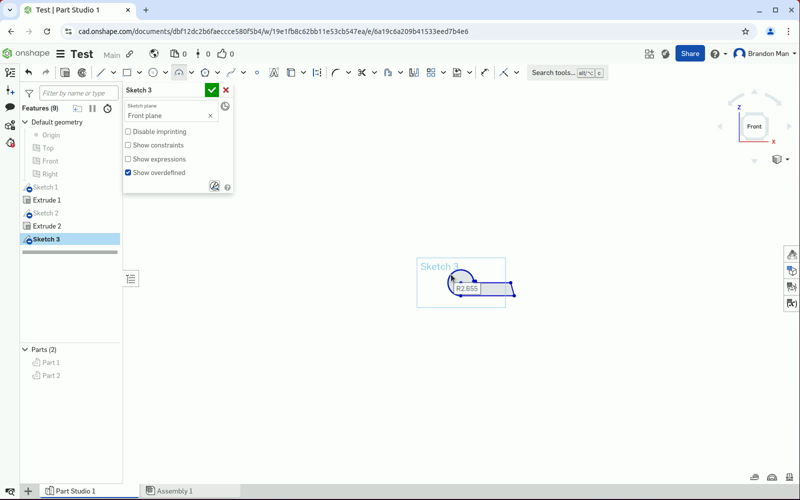
key(c)
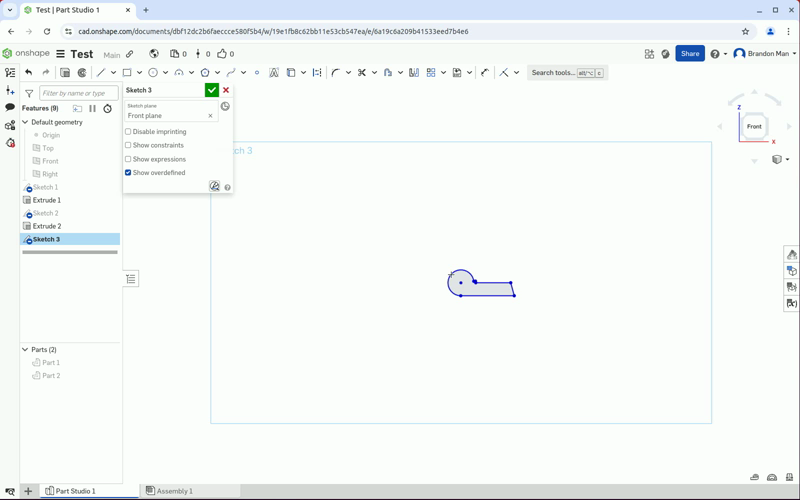
key_down(shift)
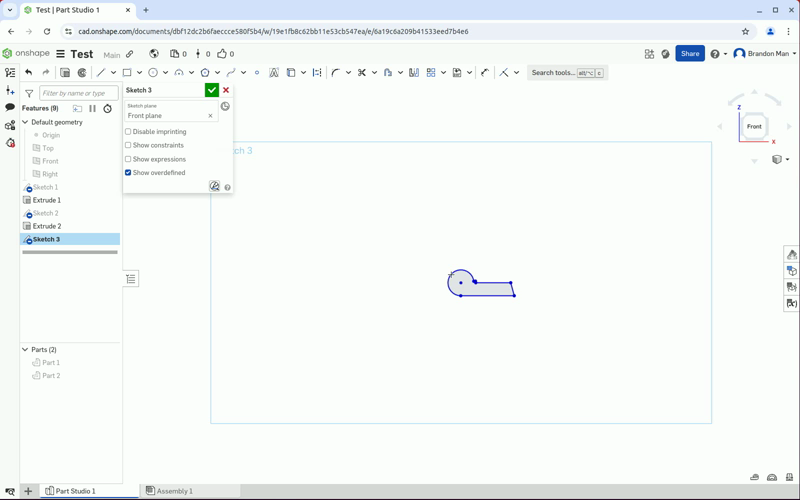
mouse_move(460, 282)
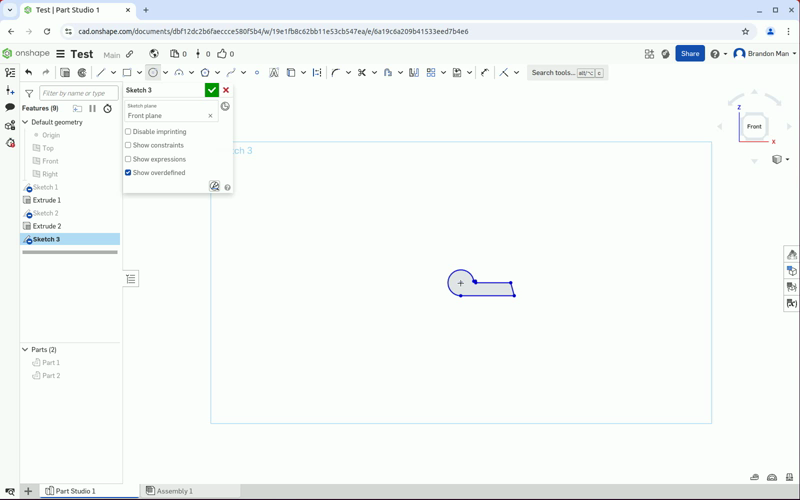
click(460, 282)
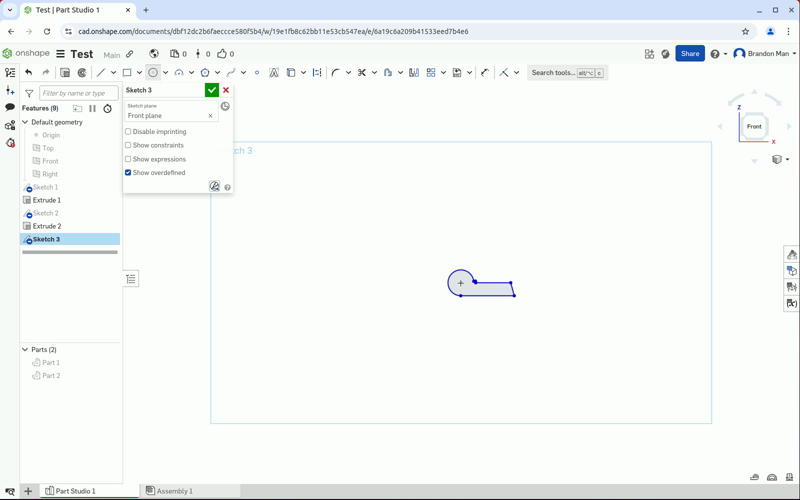
key_up(shift)
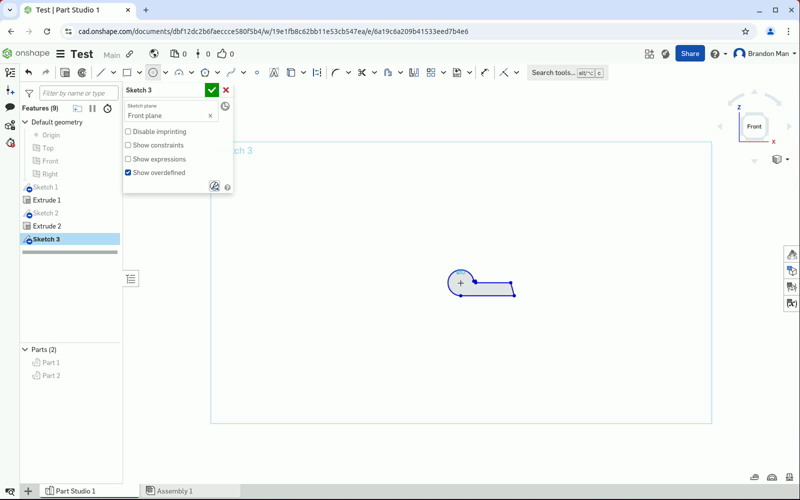
mouse_move(467, 282)
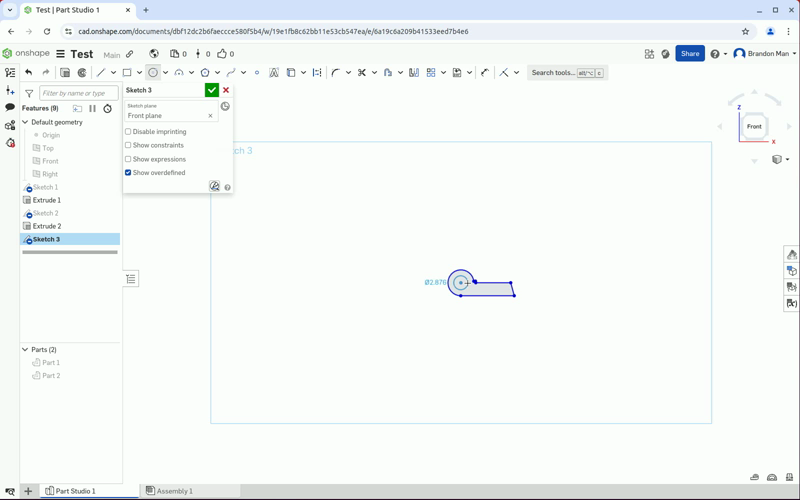
click(467, 282)
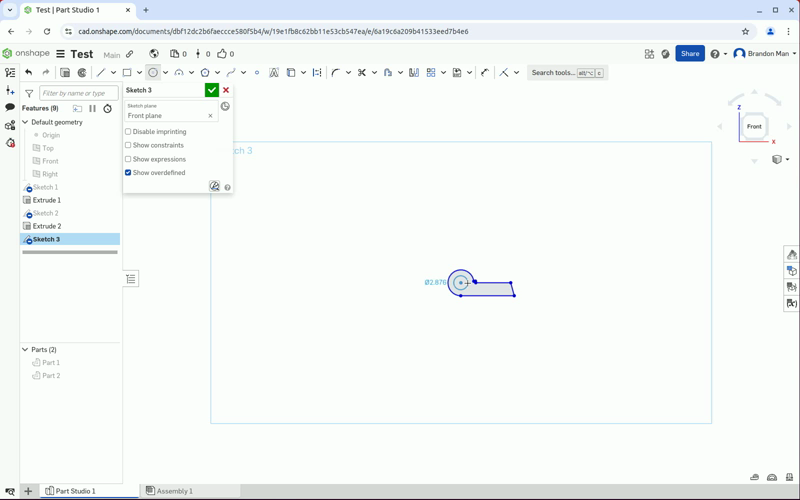
key(esc)
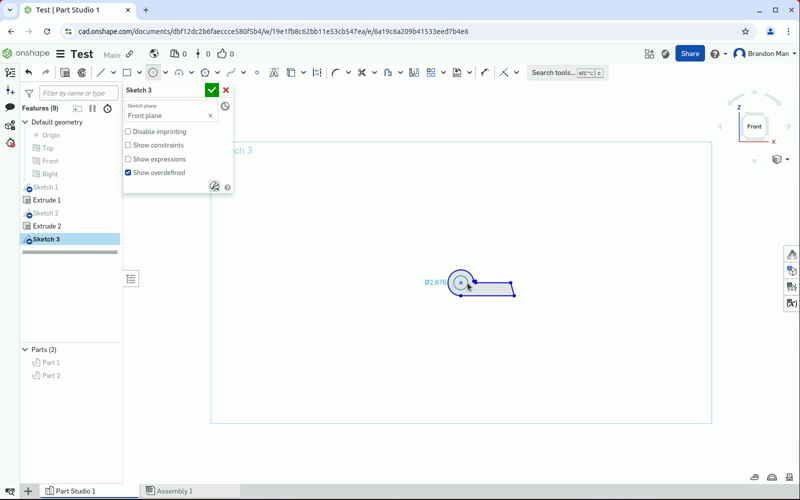
mouse_move(472, 291)
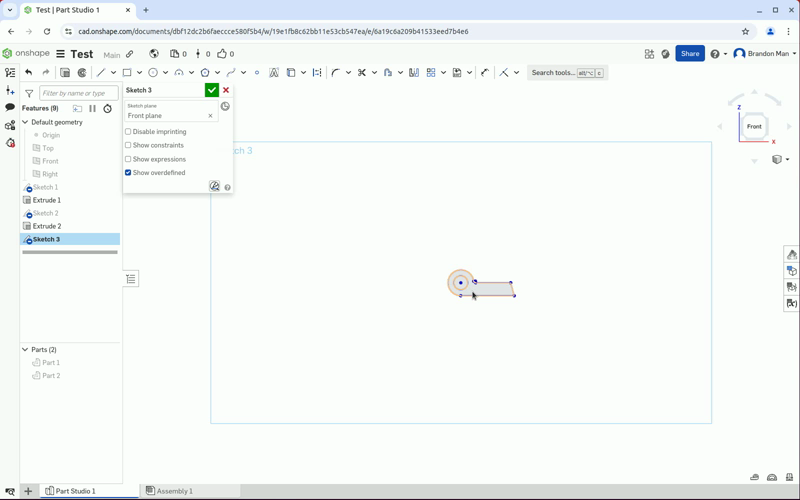
scroll(6)
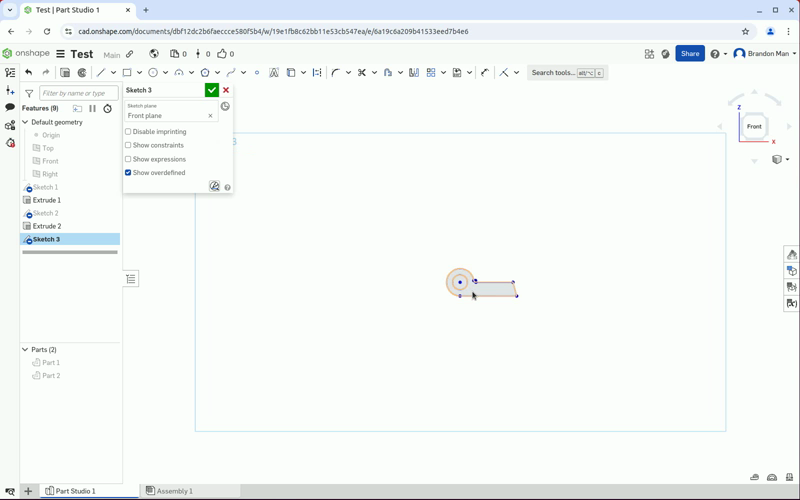
scroll(6)
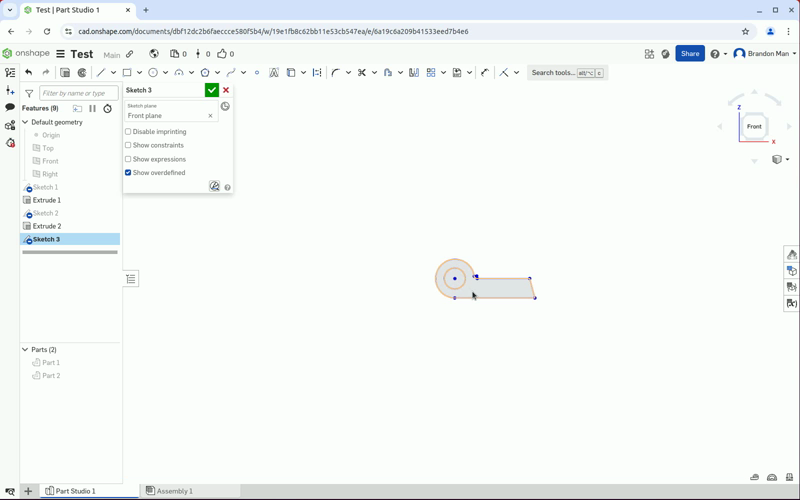
scroll(6)
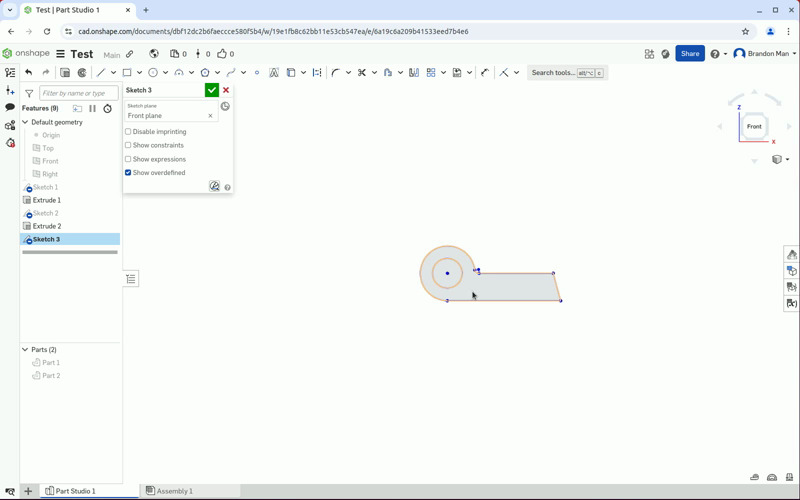
scroll(6)
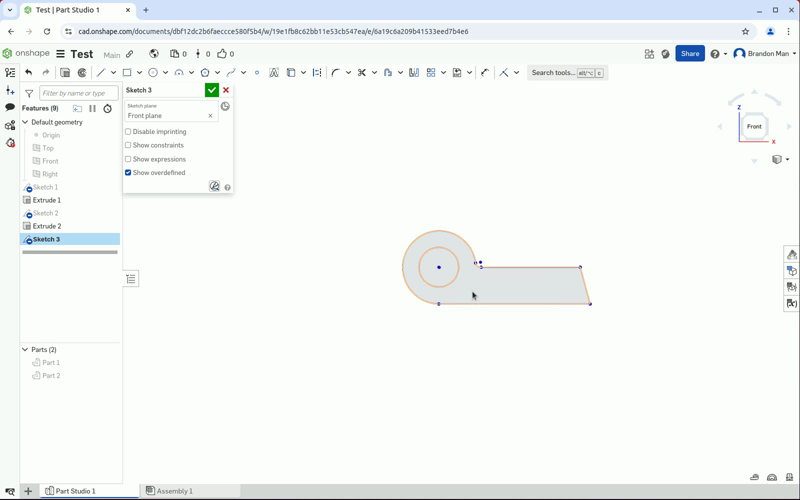
scroll(6)
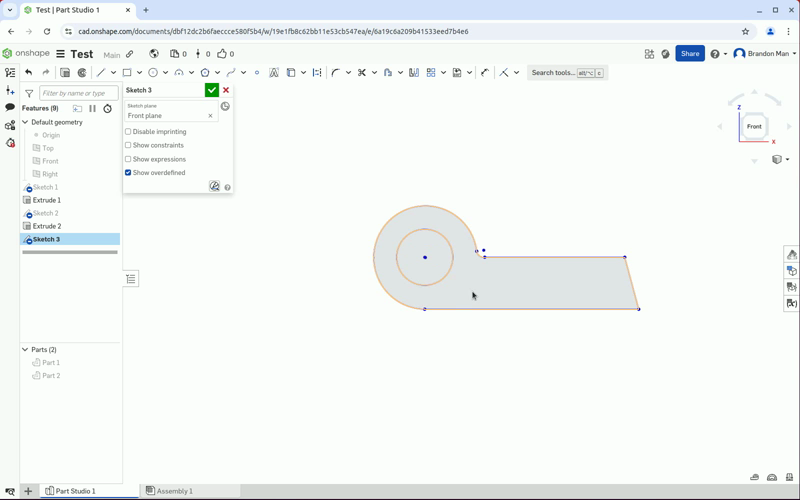
scroll(6)
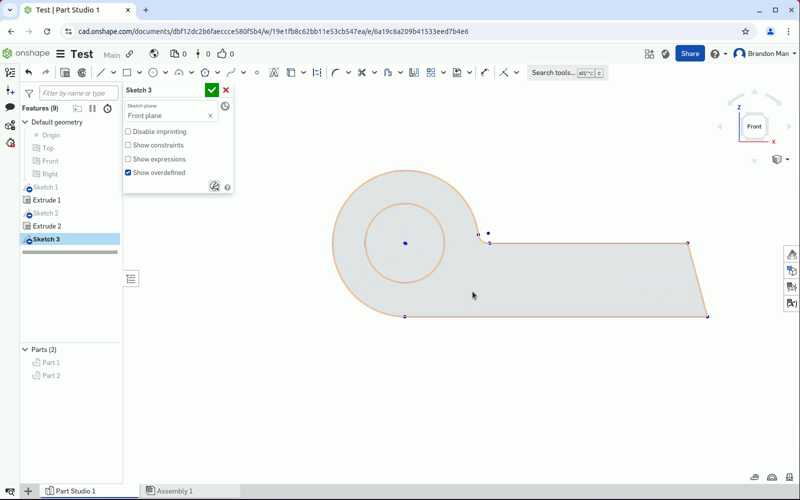
scroll(6)
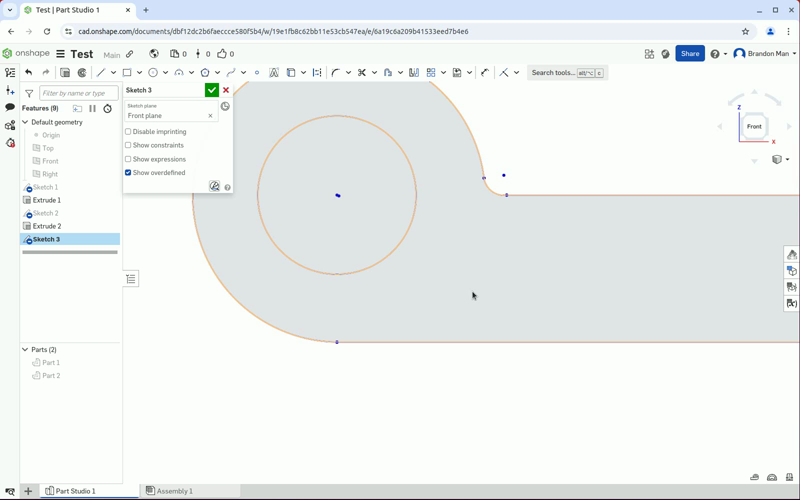
click(472, 291)
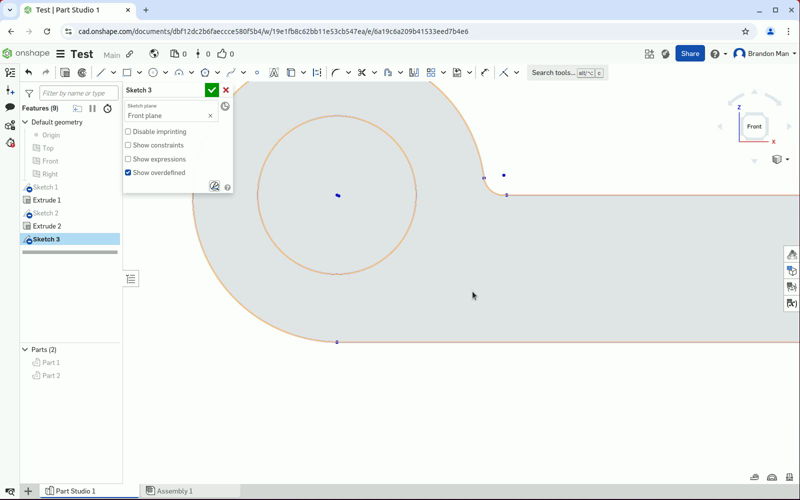
scroll(-6)
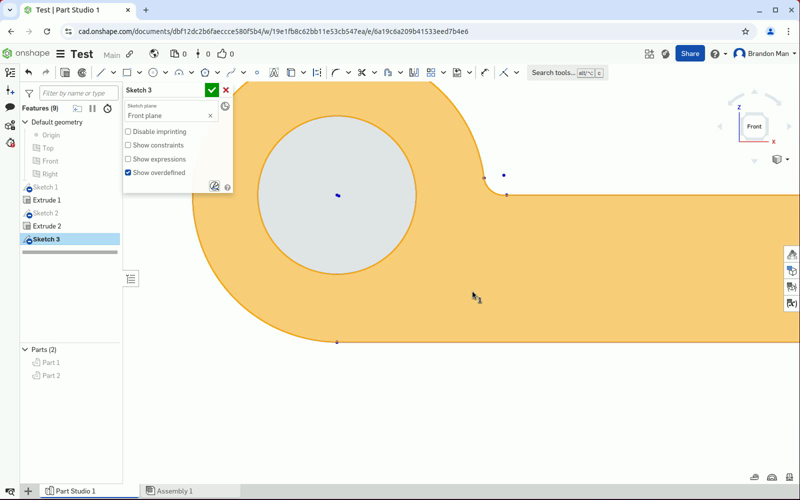
scroll(-6)
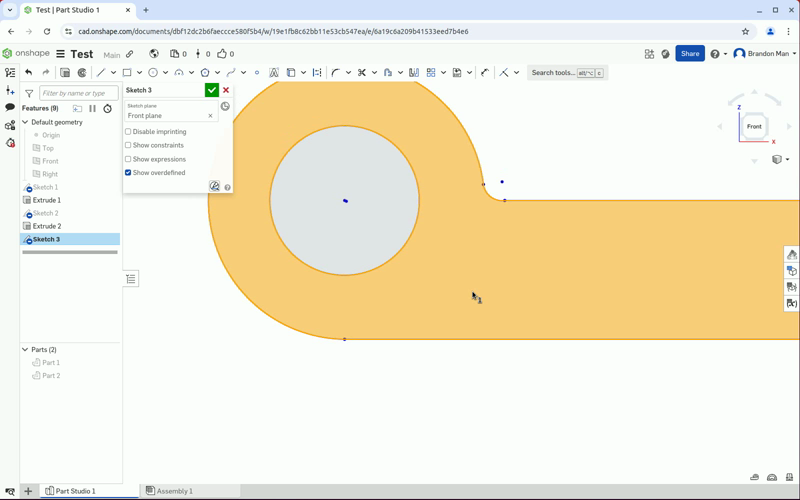
scroll(-6)
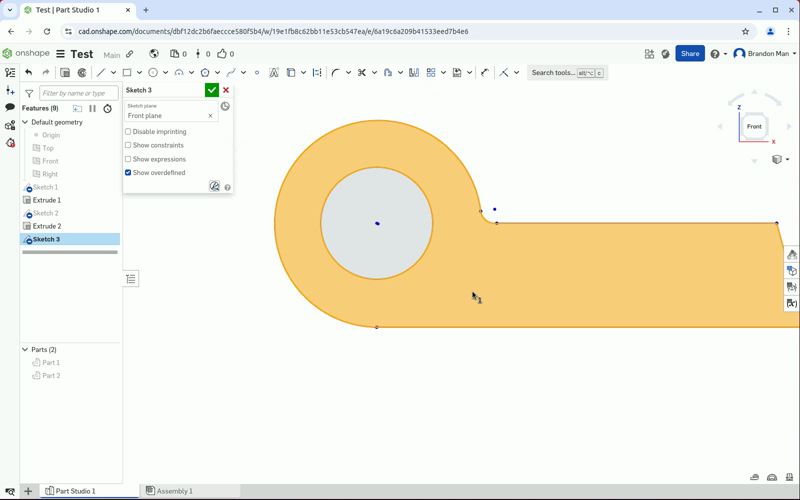
scroll(-6)
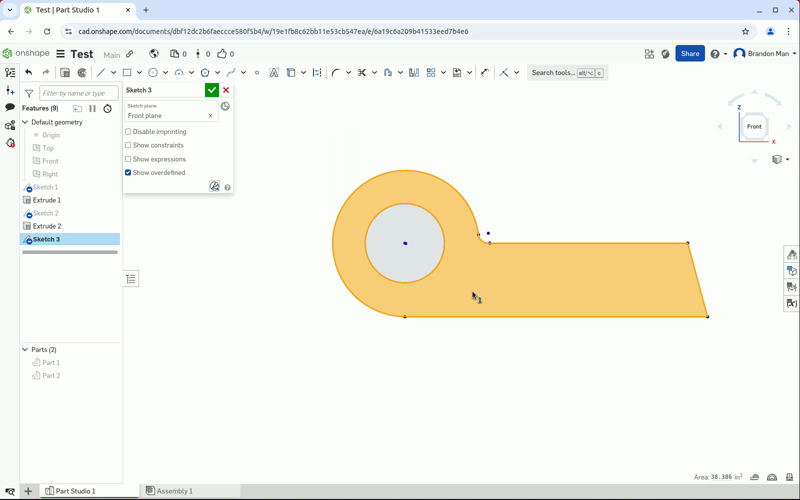
scroll(-6)
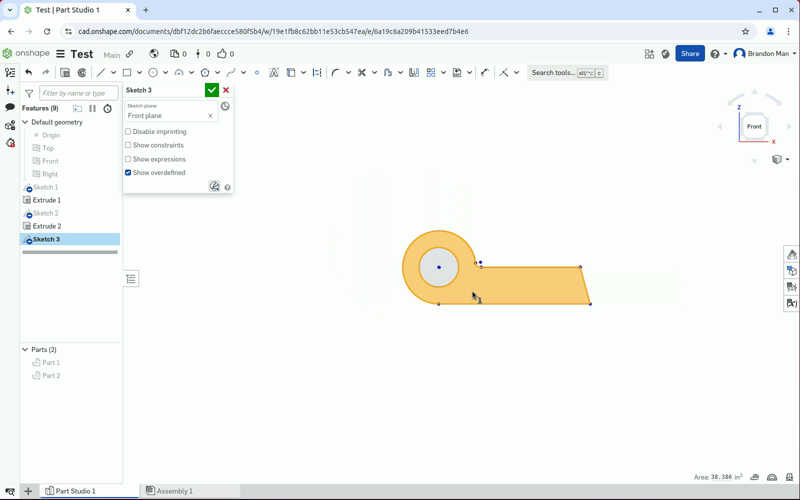
scroll(-6)
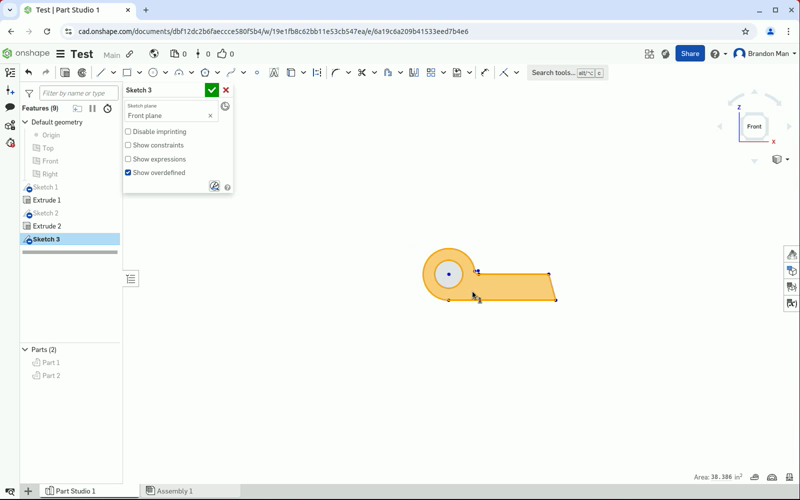
scroll(-6)
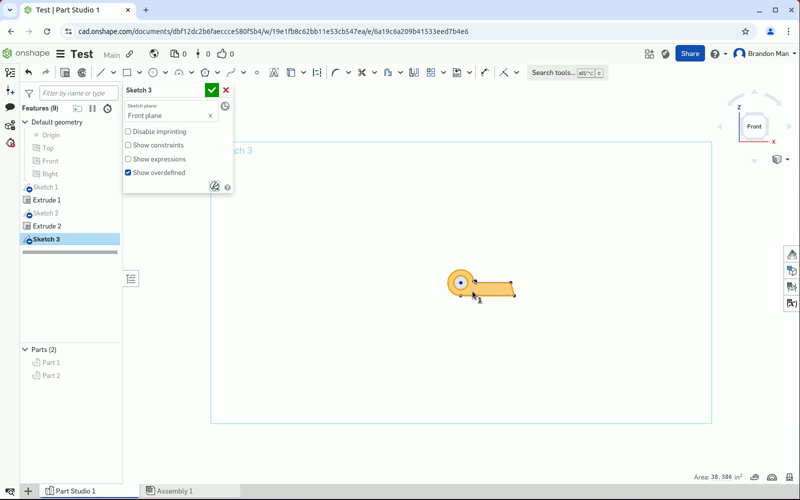
mouse_move(73, 352)
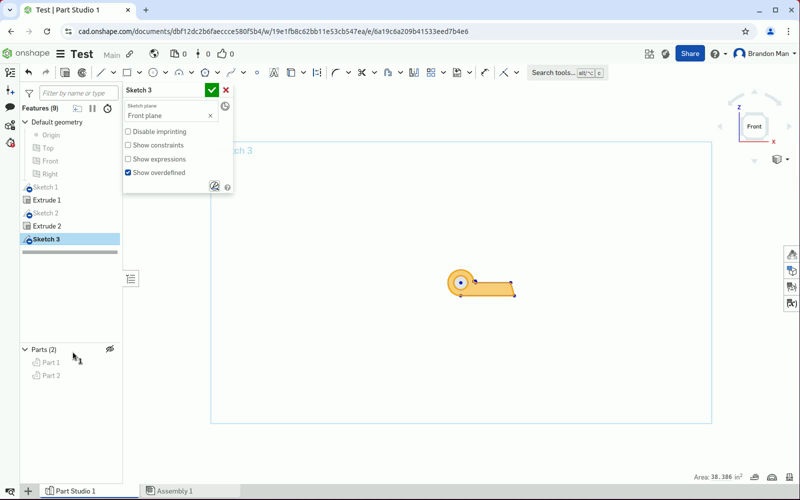
key(shift+y)
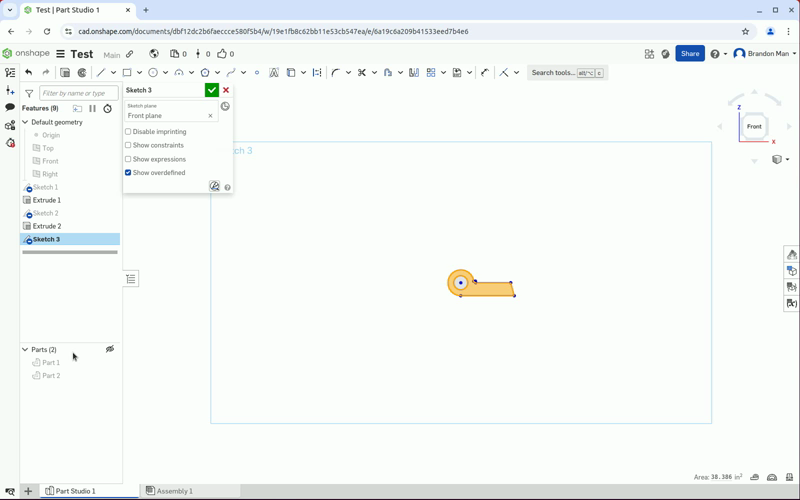
key(shift+e)
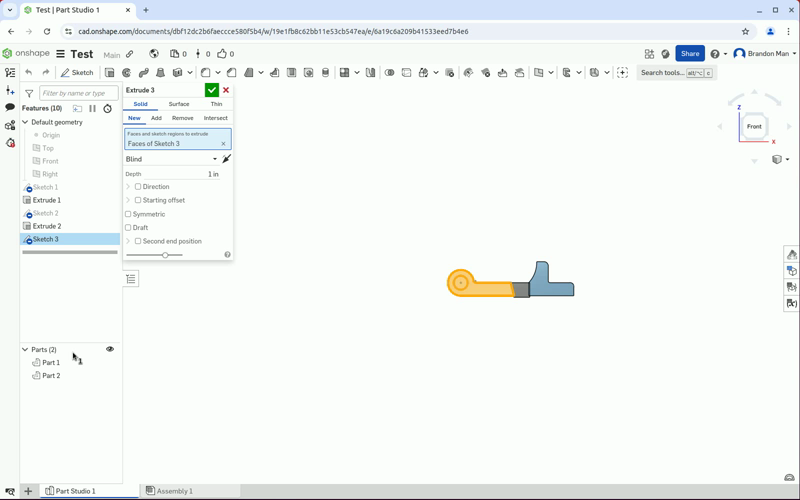
mouse_move(143, 106)
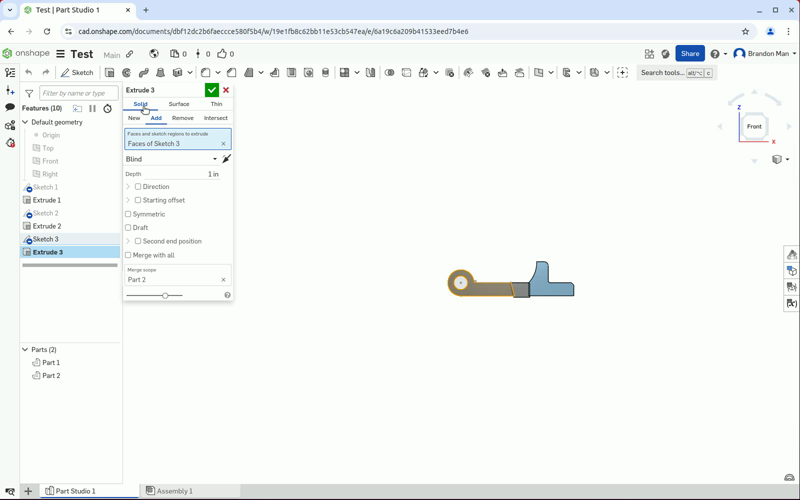
click(143, 106)
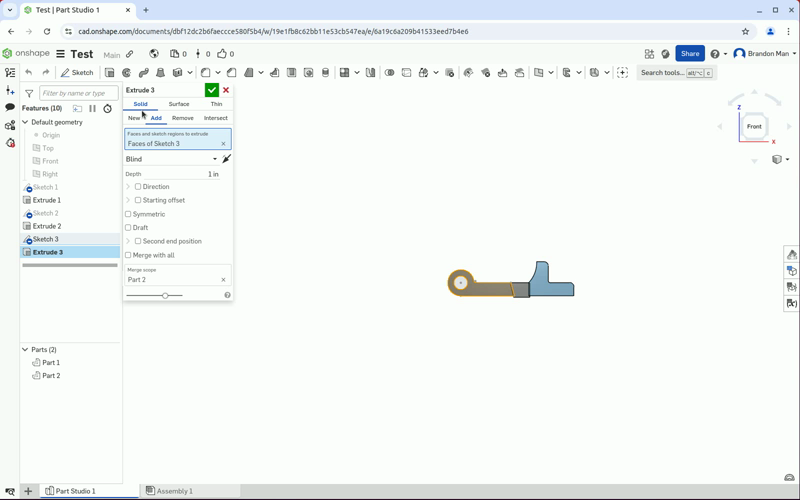
mouse_move(137, 120)
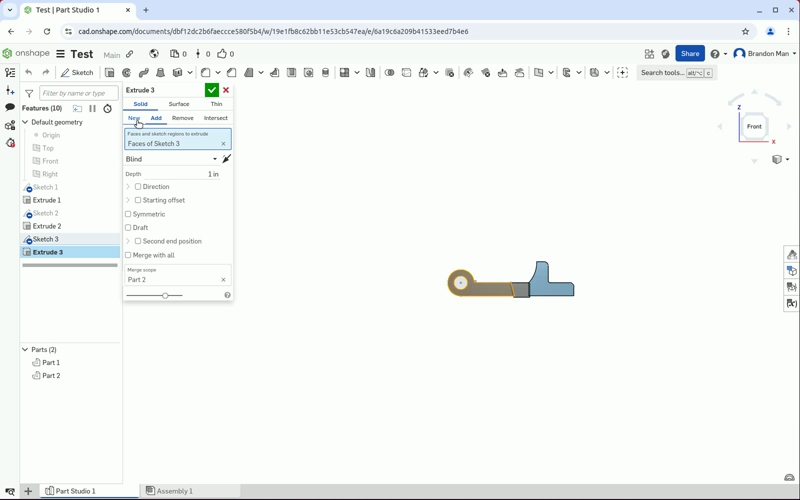
click(137, 120)
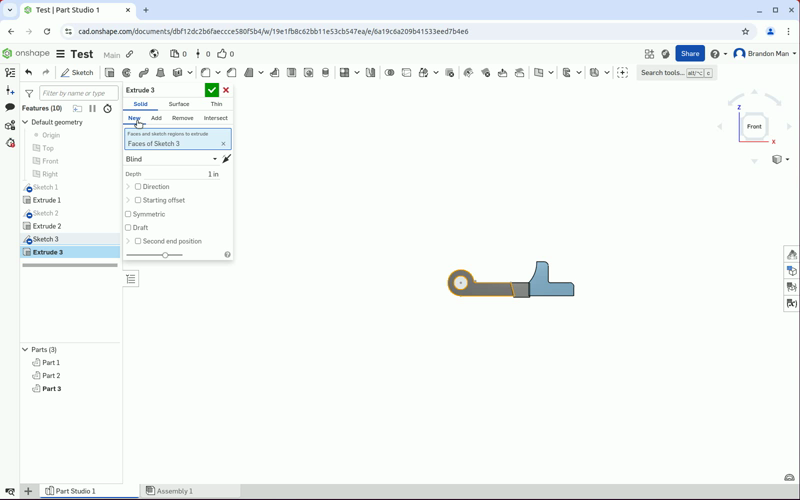
key(tab, 4)
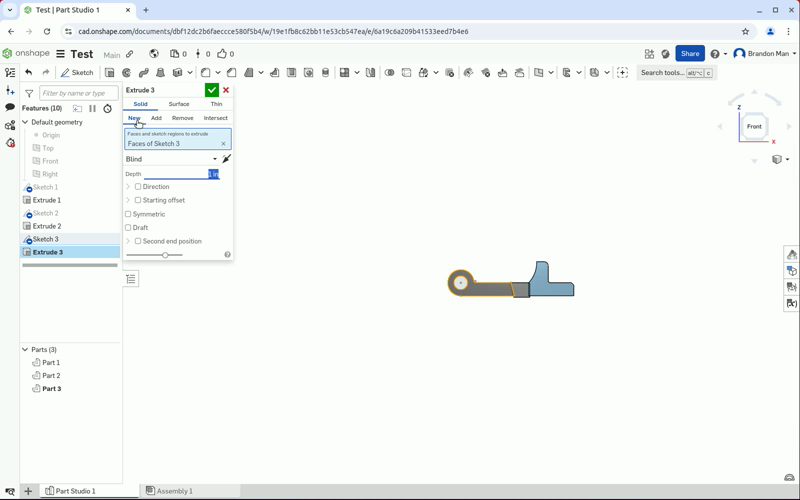
text(7.221)
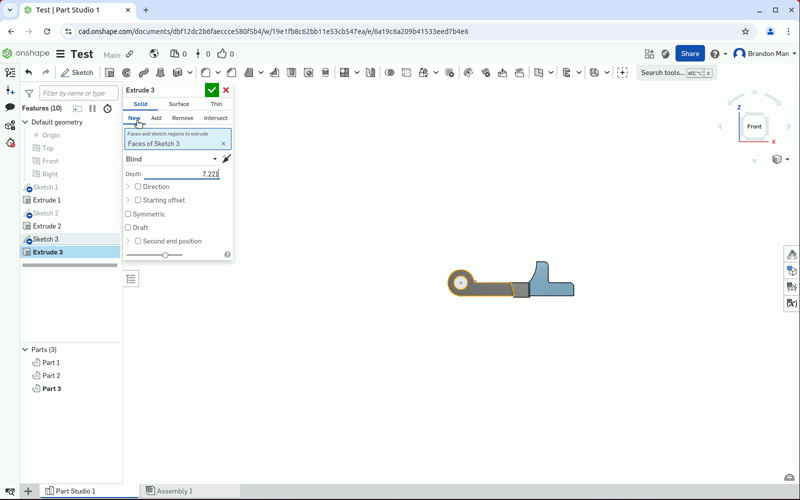
key(enter)
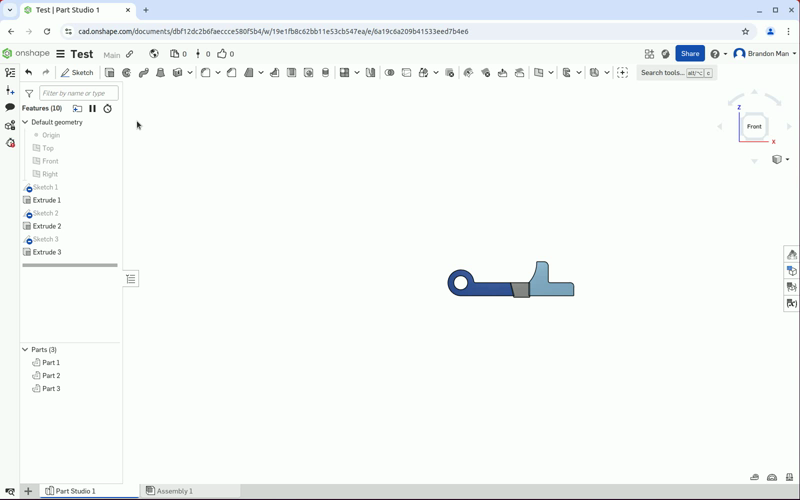
key(shift+h)
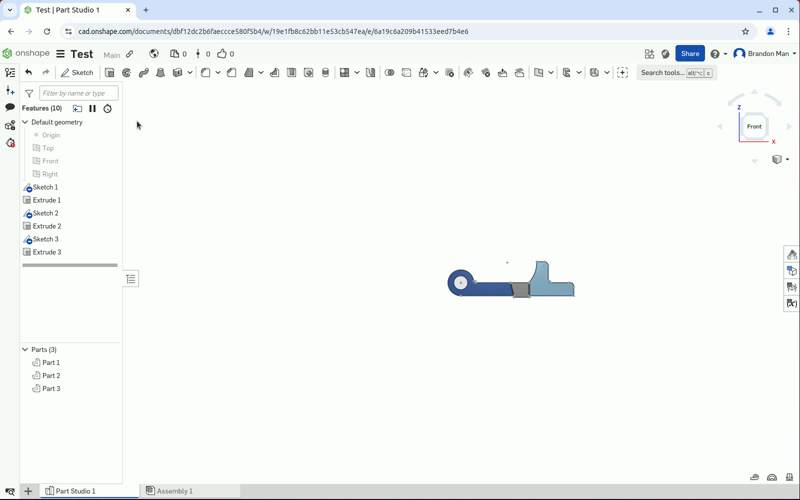
key(shift+h)
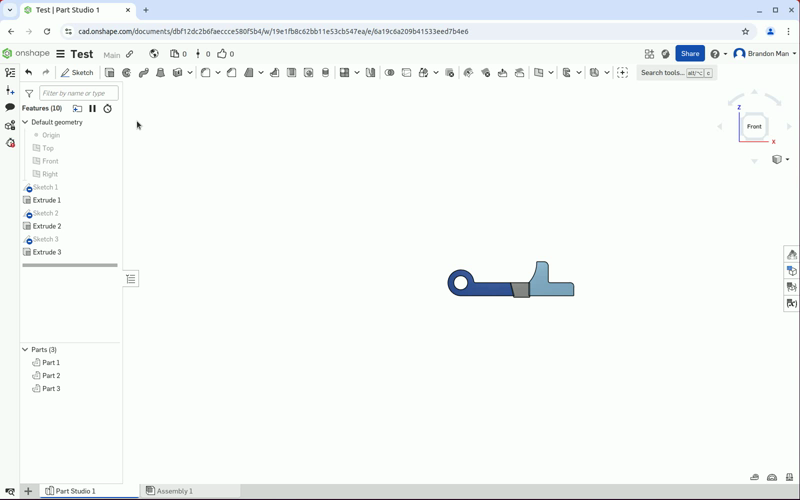
mouse_move(73, 189)
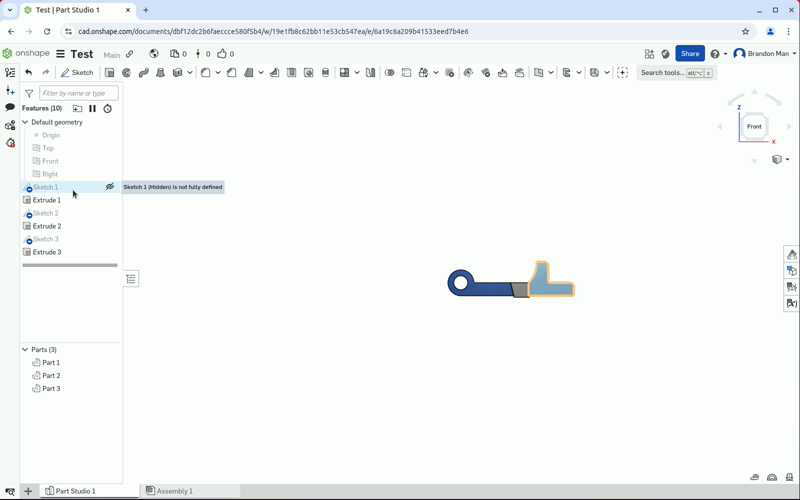
click(73, 189)
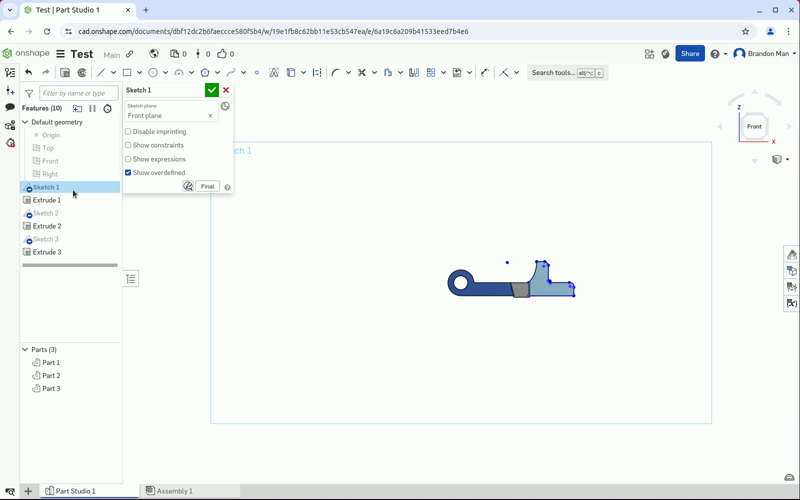
mouse_move(229, 92)
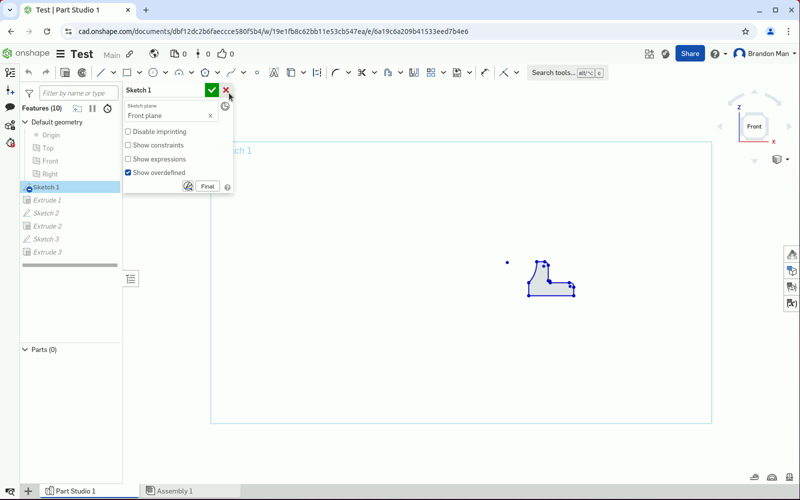
click(229, 92)
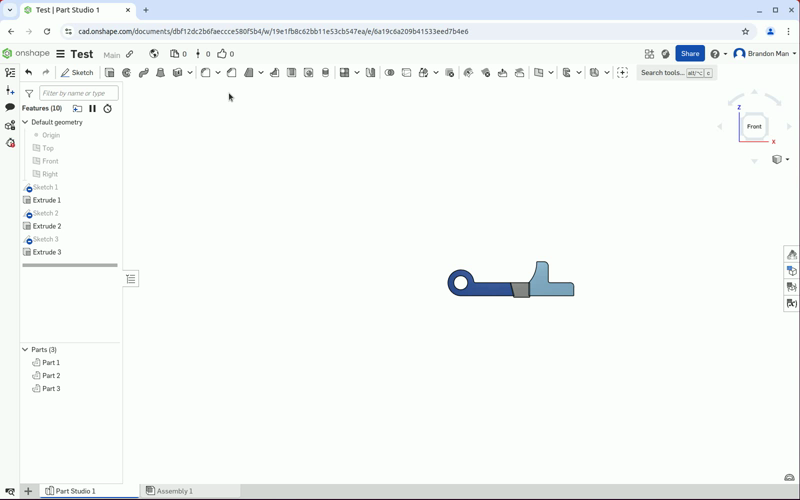
mouse_move(73, 352)
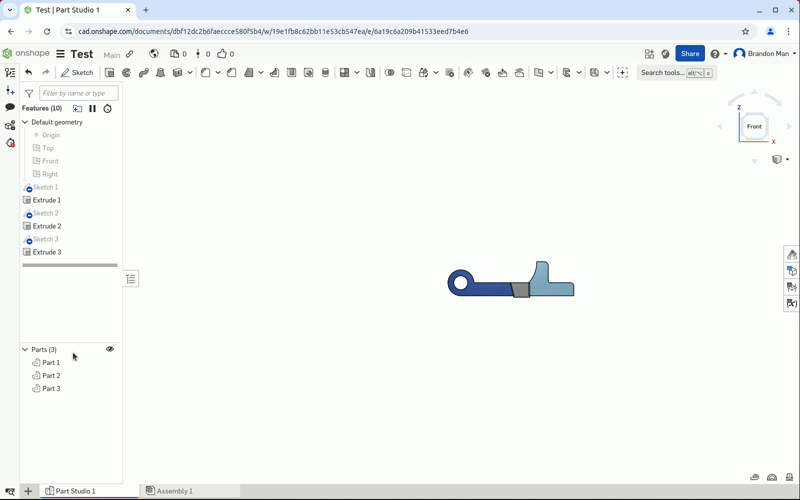
key(y)
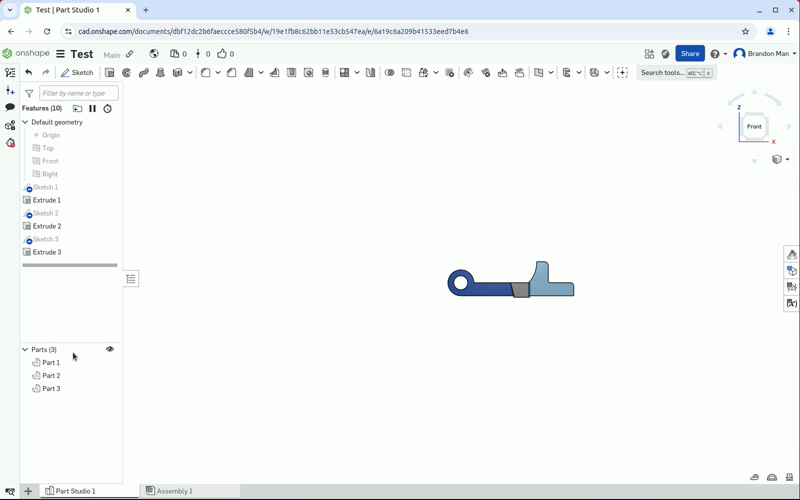
key(shift+p)
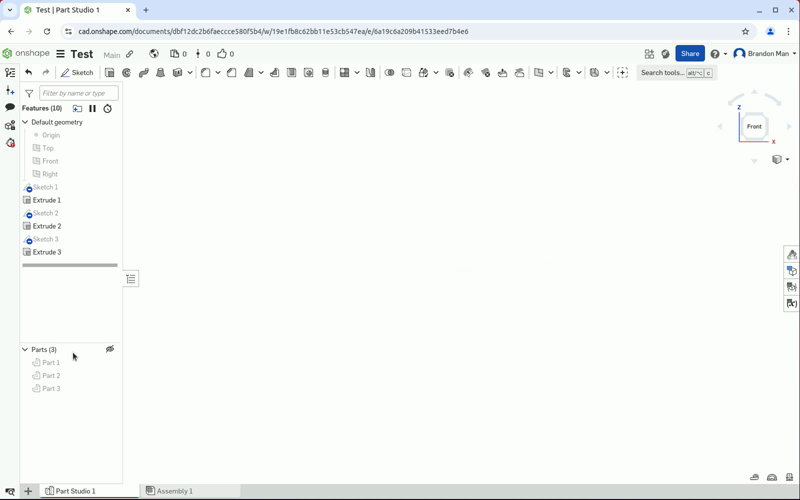
key(space)
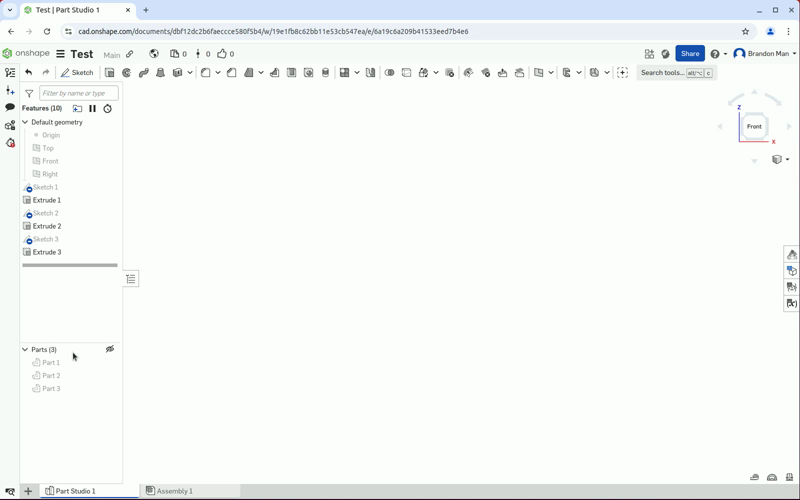
key_down(shift)
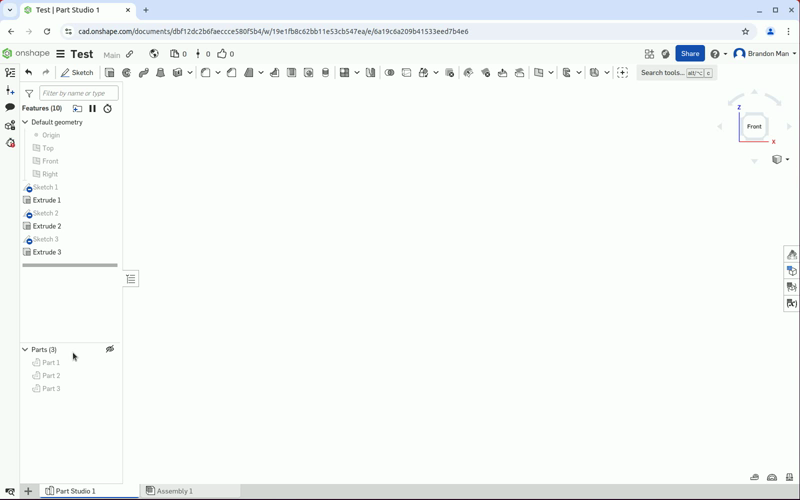
key(down)
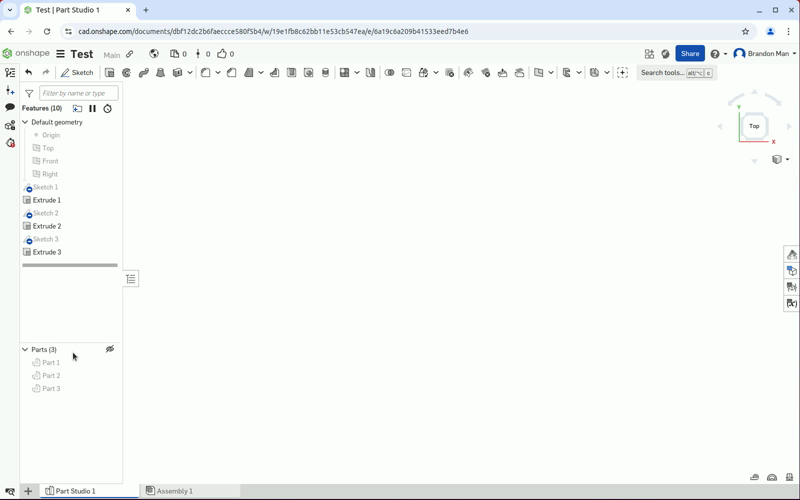
key_up(shift)
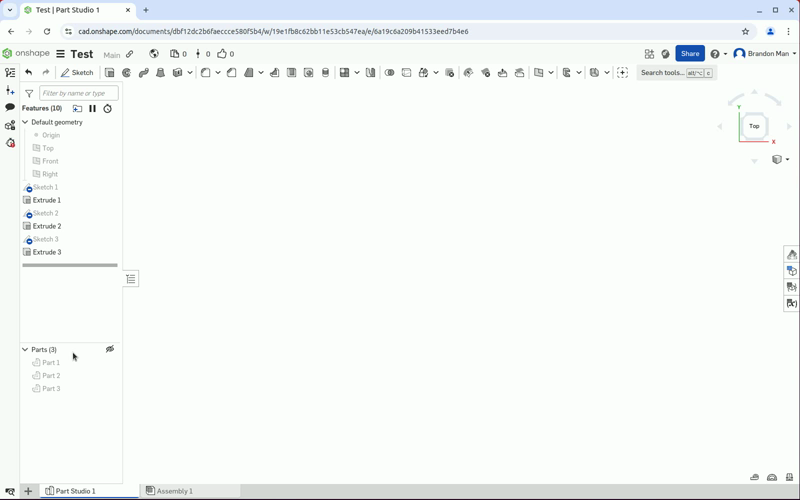
mouse_move(73, 352)
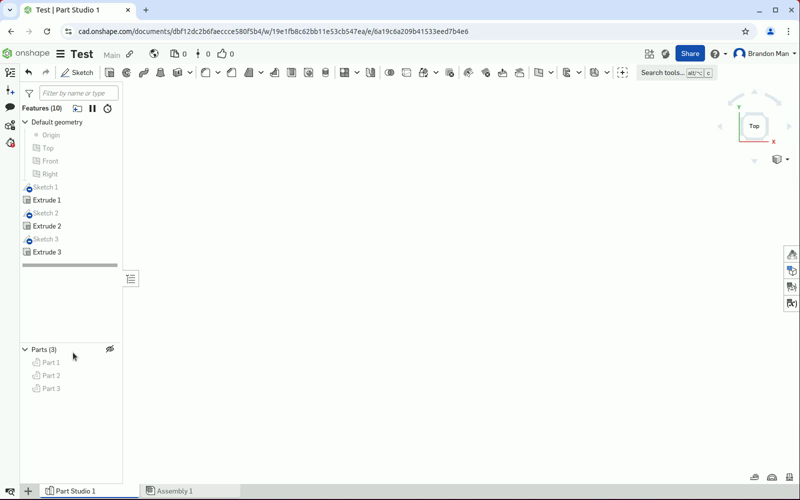
key(shift+y)
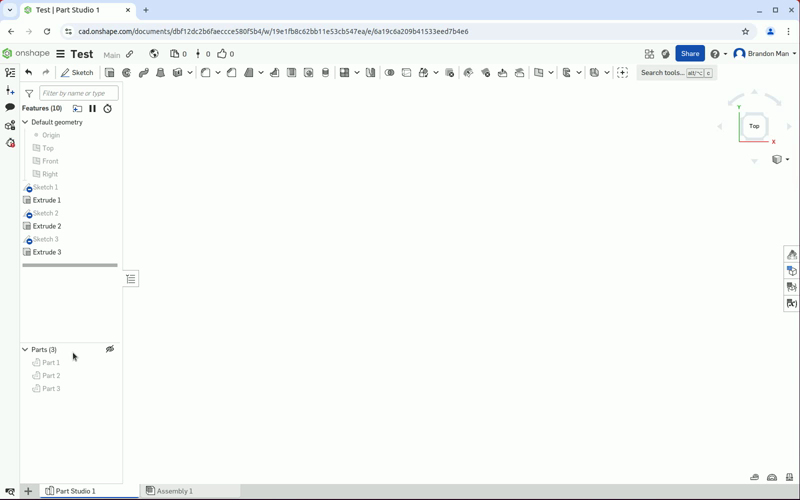
key(shift+s)
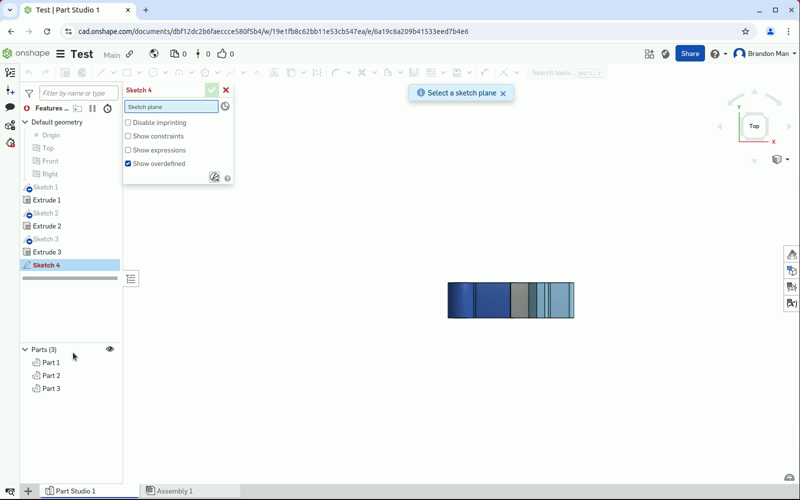
mouse_move(73, 150)
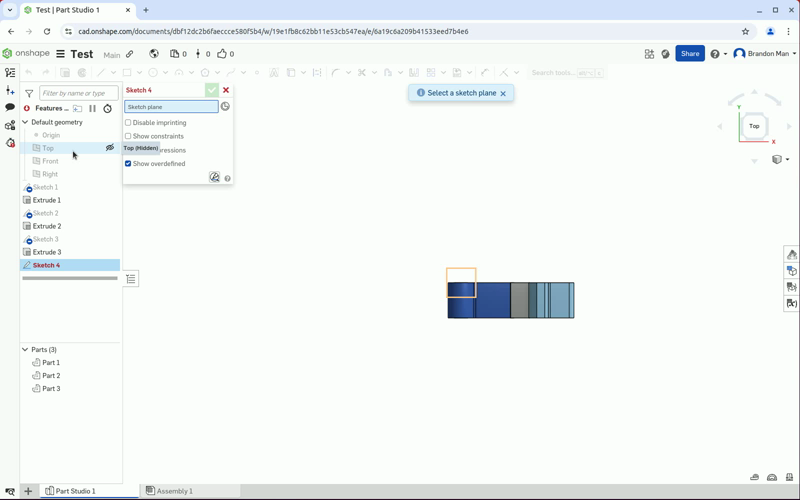
click(73, 150)
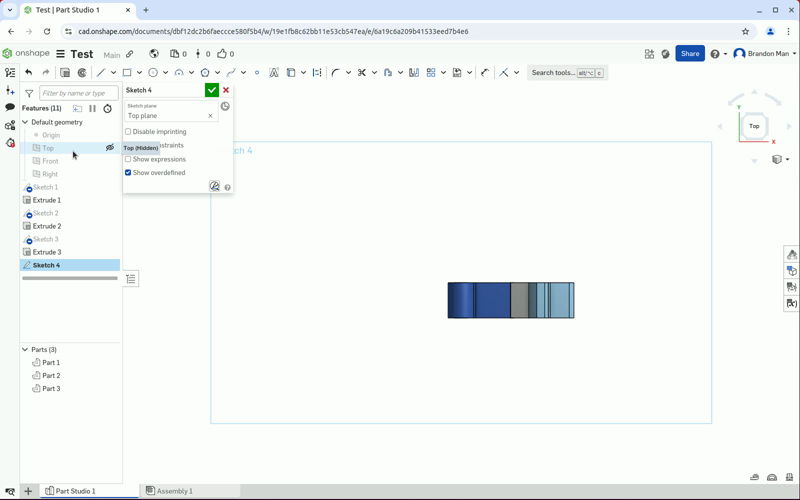
mouse_move(73, 352)
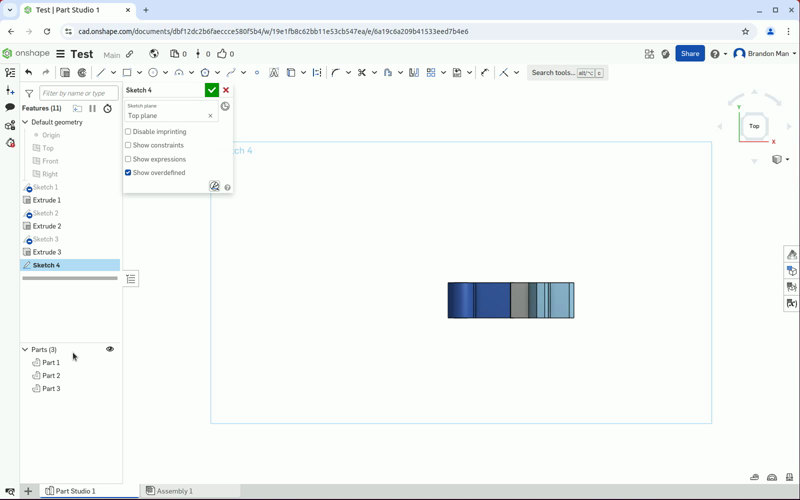
key(y)
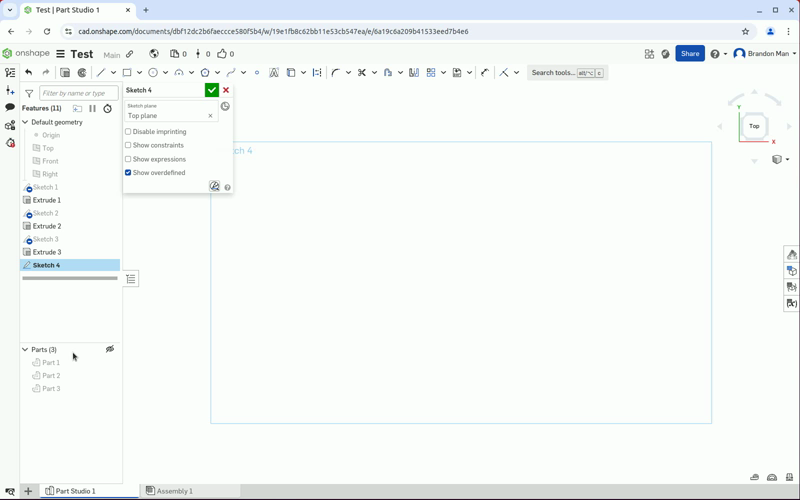
key(l)
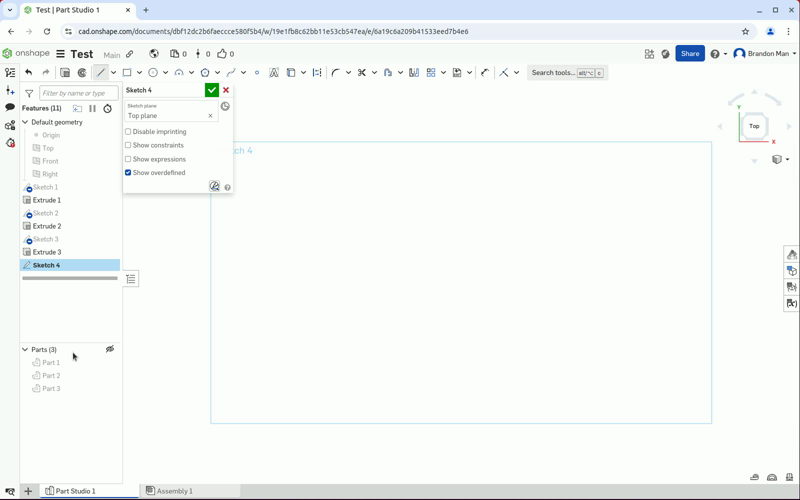
key_down(shift)
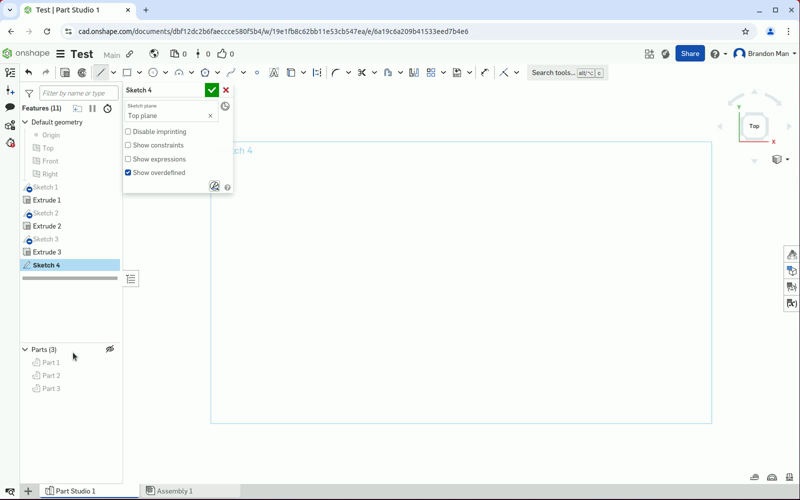
mouse_move(446, 306)
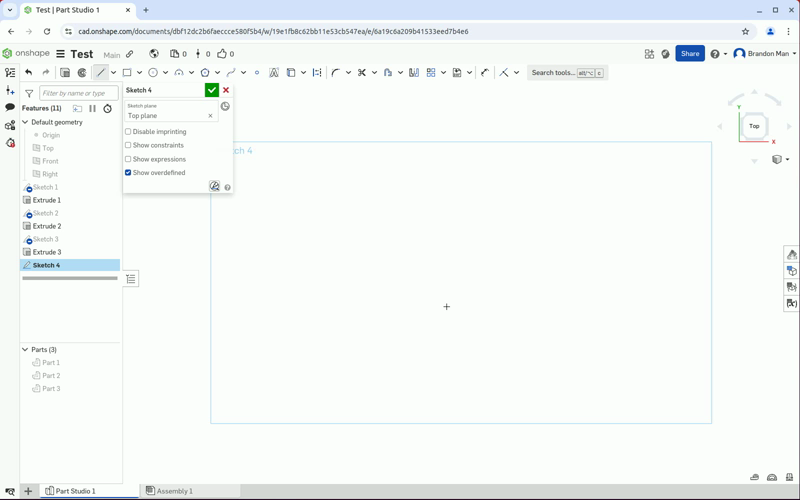
click(446, 306)
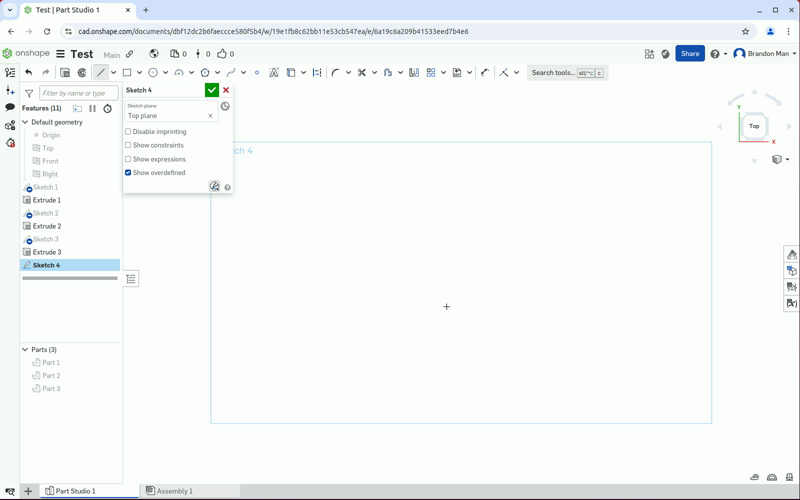
key_up(shift)
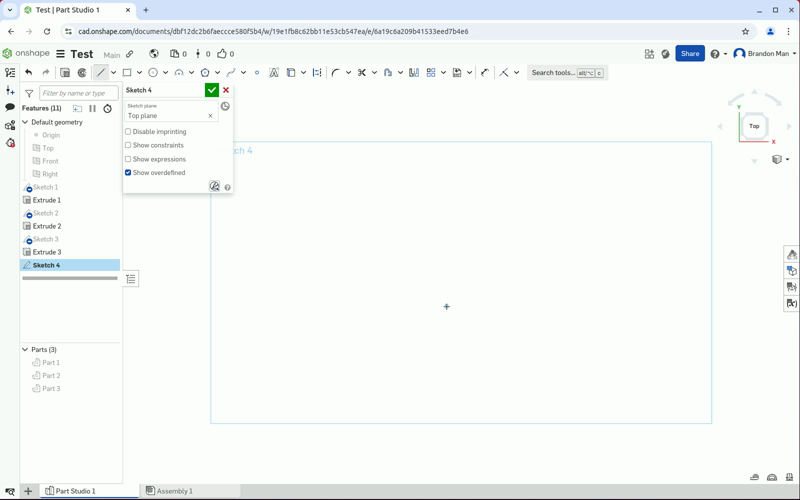
key_down(shift)
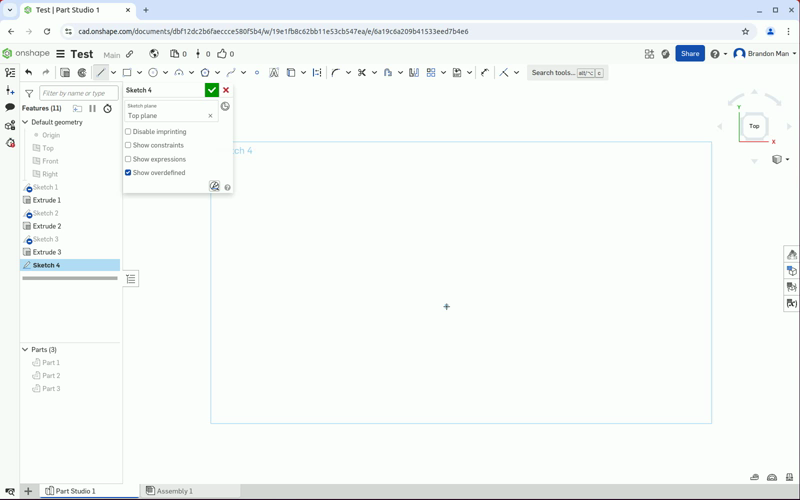
key_up(shift)
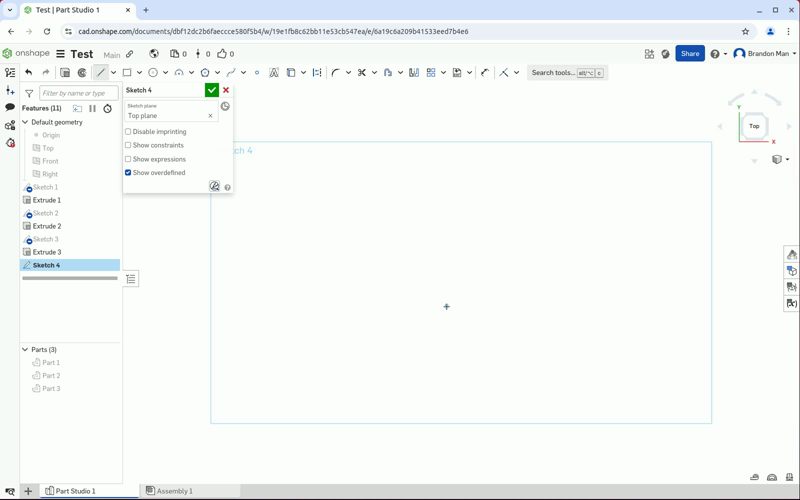
key_down(shift)
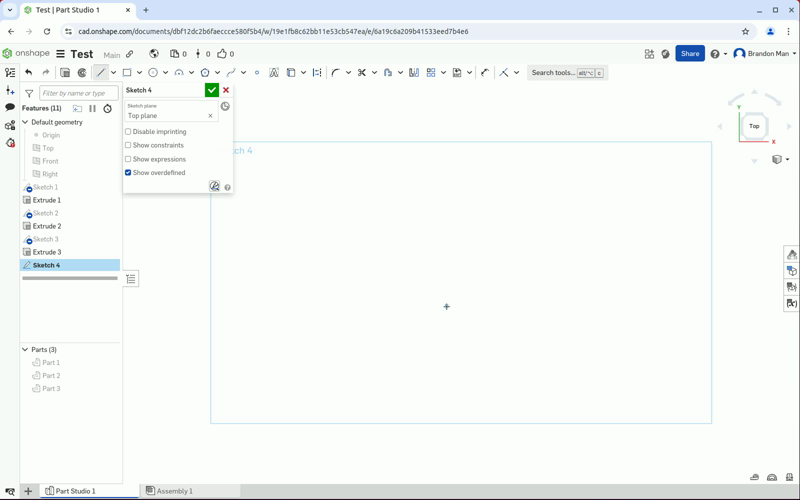
mouse_move(477, 306)
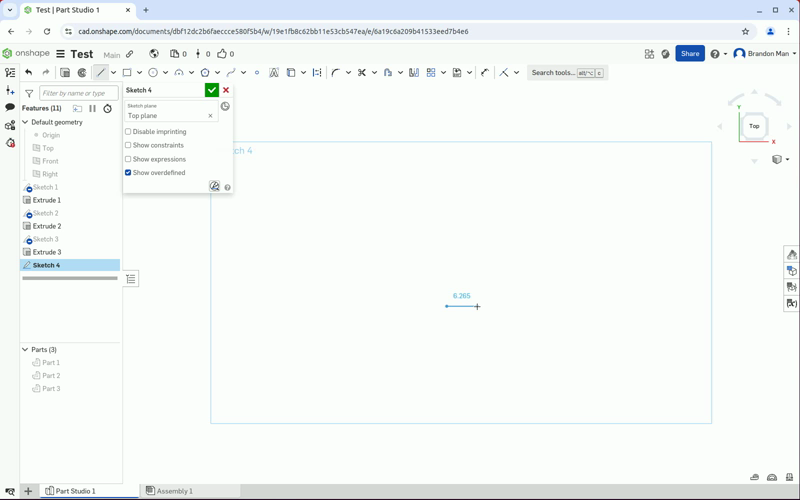
mouse_move(475, 306)
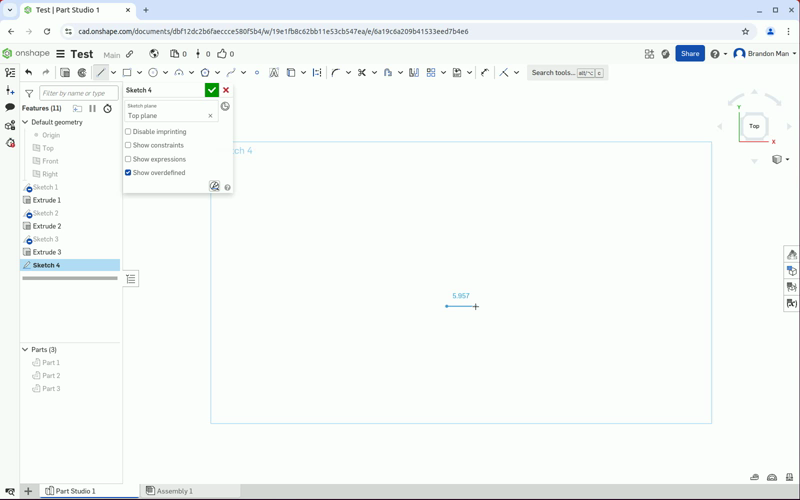
click(475, 306)
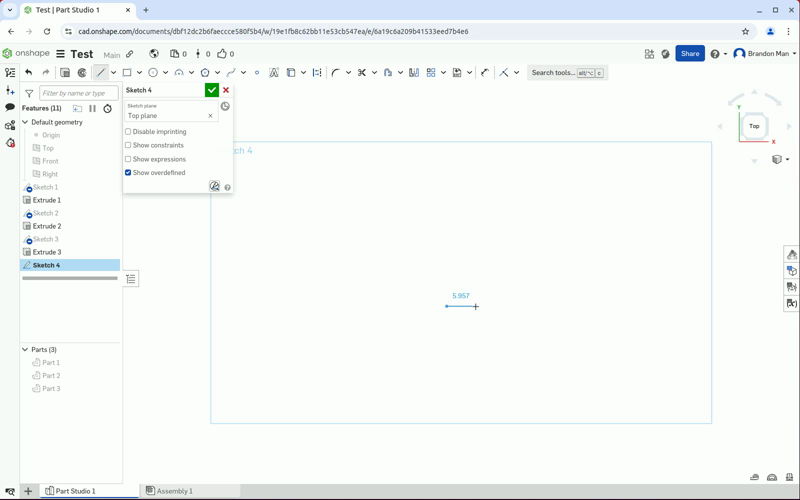
key_up(shift)
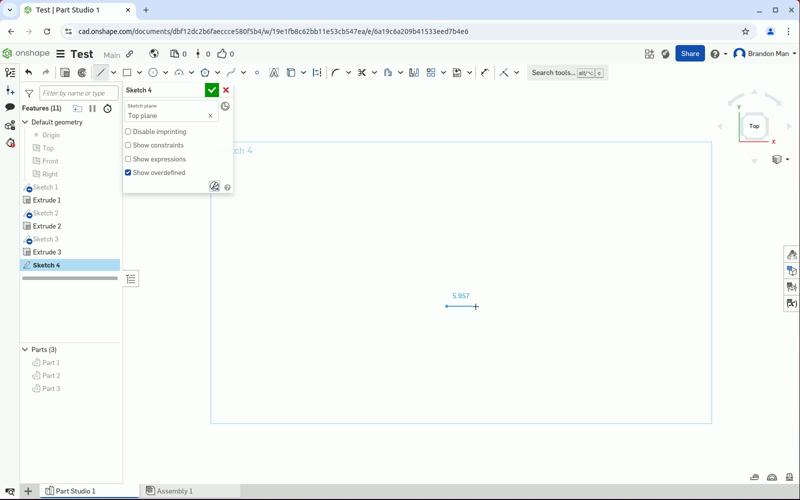
key_down(shift)
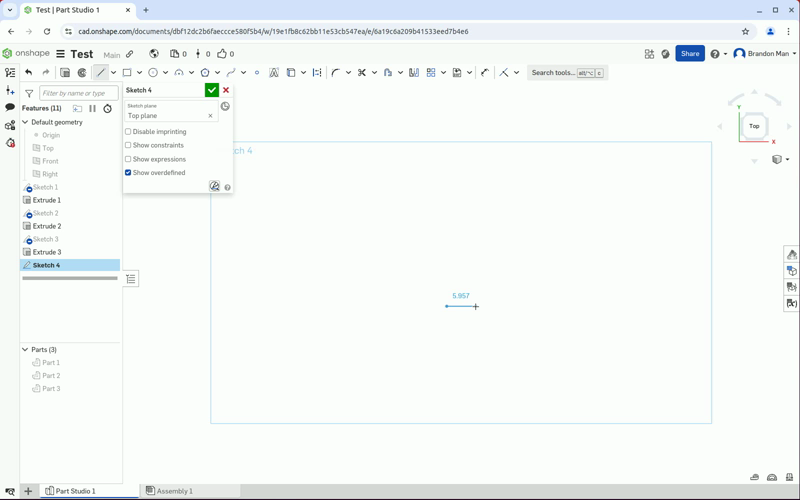
mouse_move(505, 306)
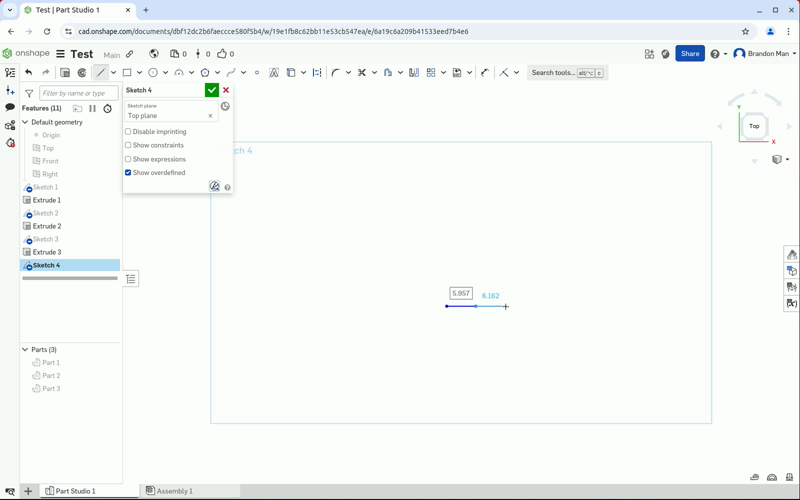
mouse_move(475, 293)
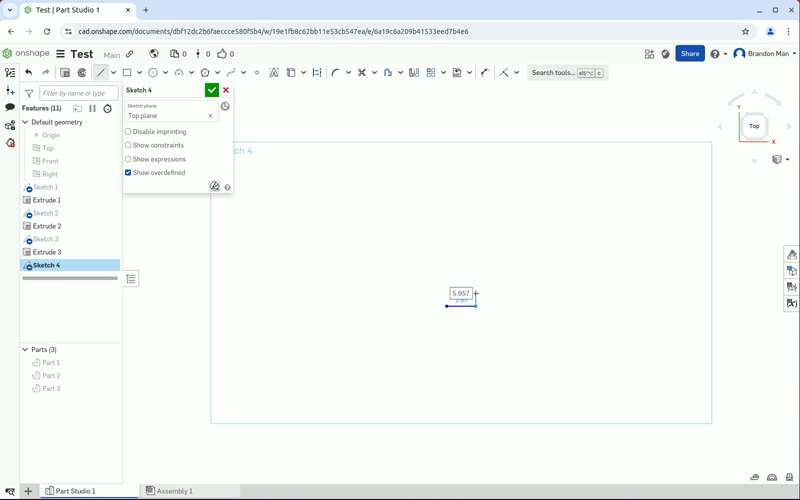
click(475, 293)
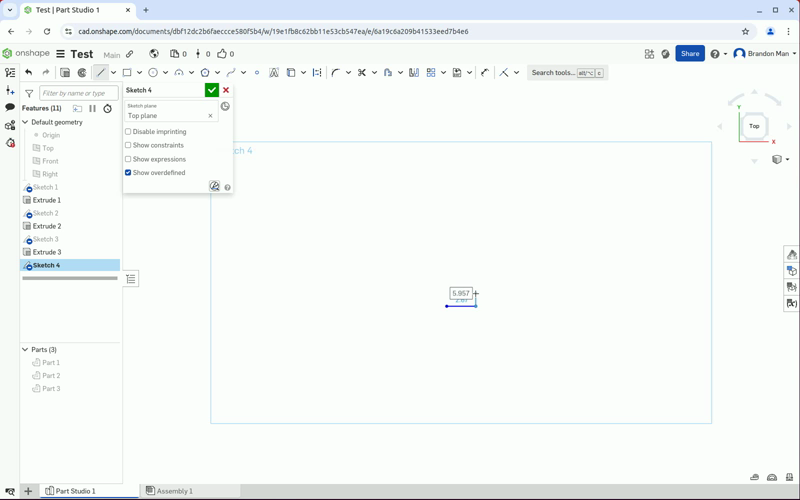
key_up(shift)
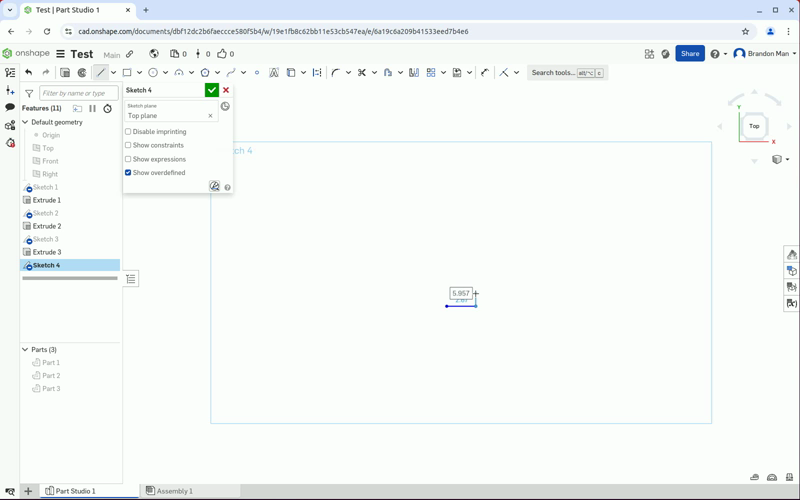
key_down(shift)
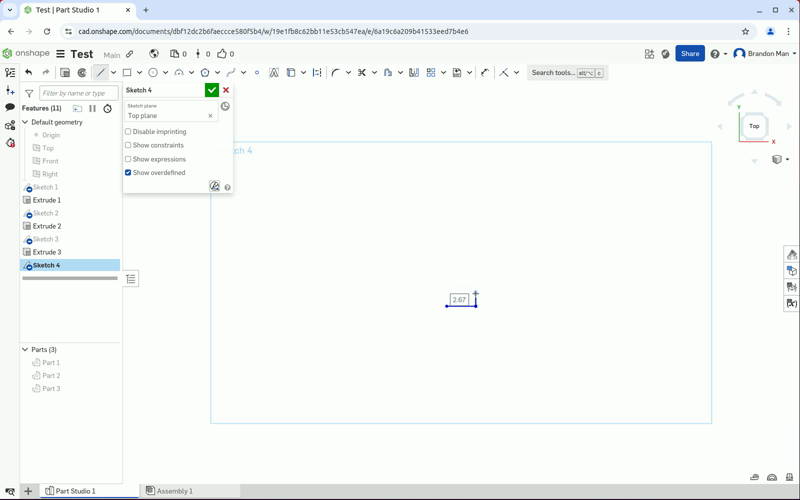
mouse_move(505, 293)
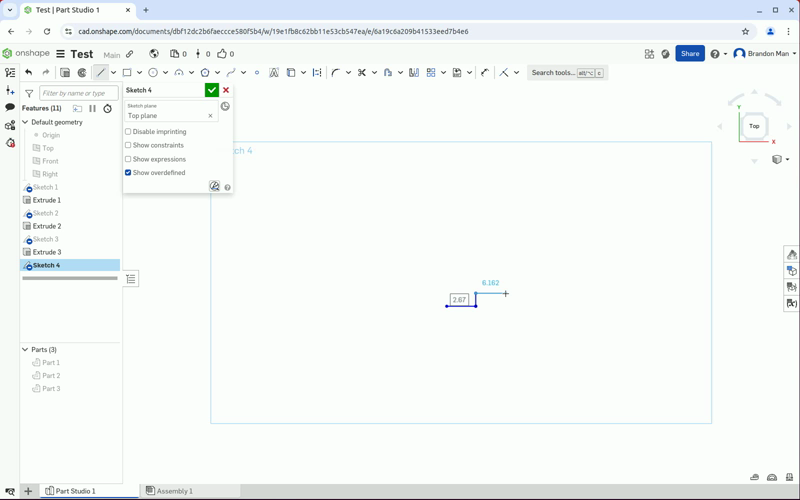
mouse_move(446, 293)
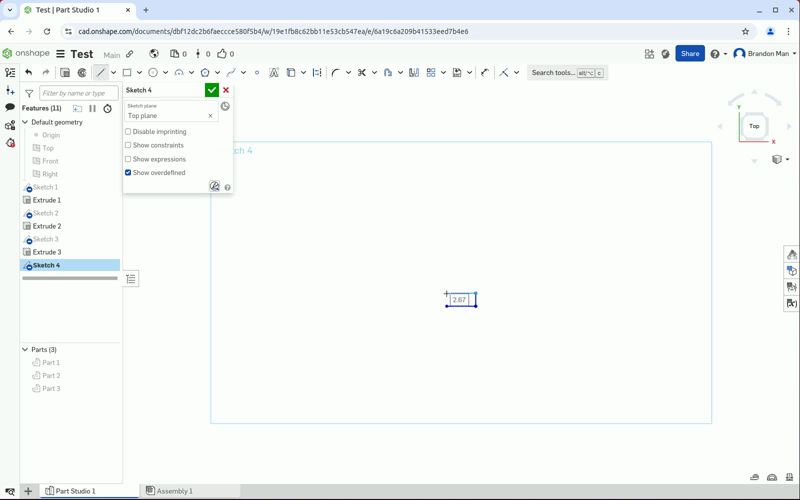
click(446, 293)
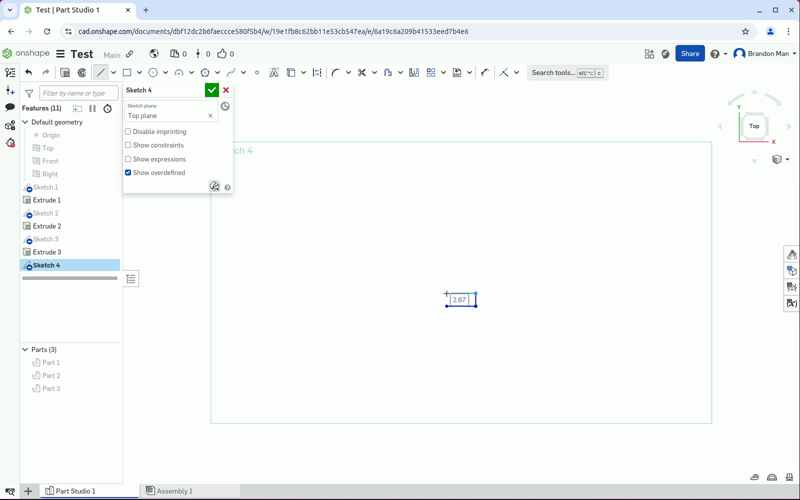
key_up(shift)
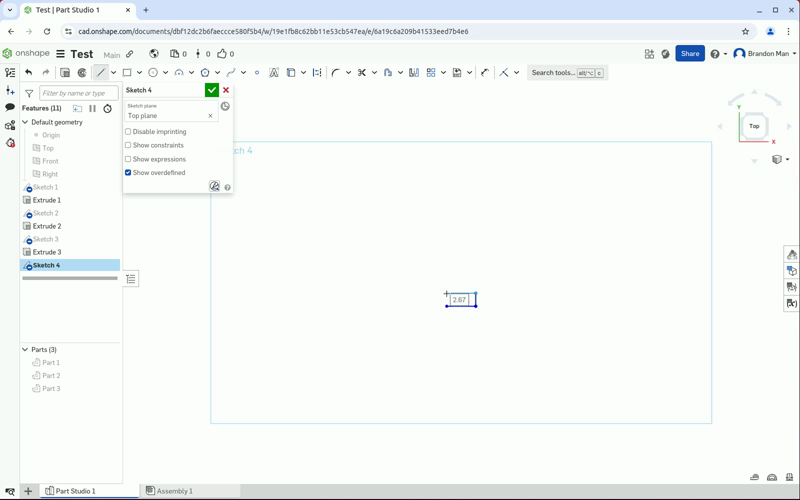
mouse_move(476, 293)
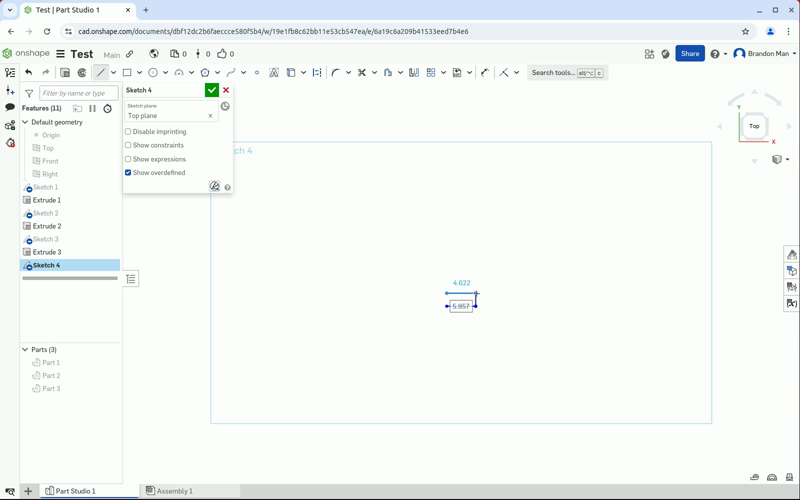
key_down(shift)
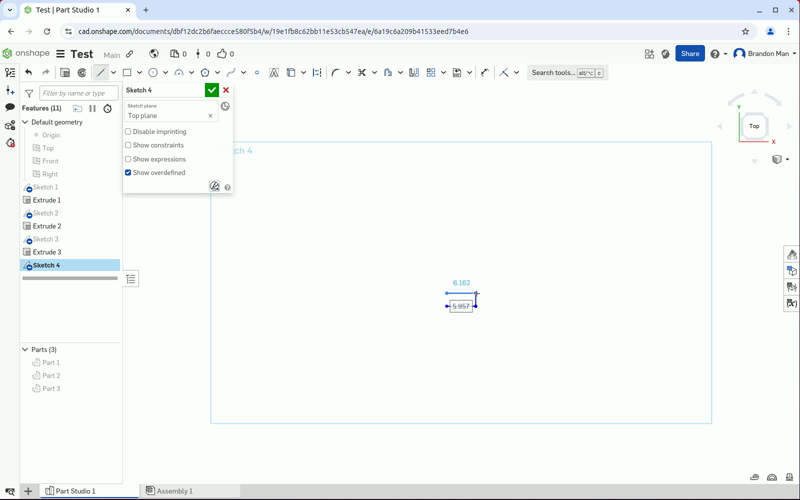
mouse_move(446, 306)
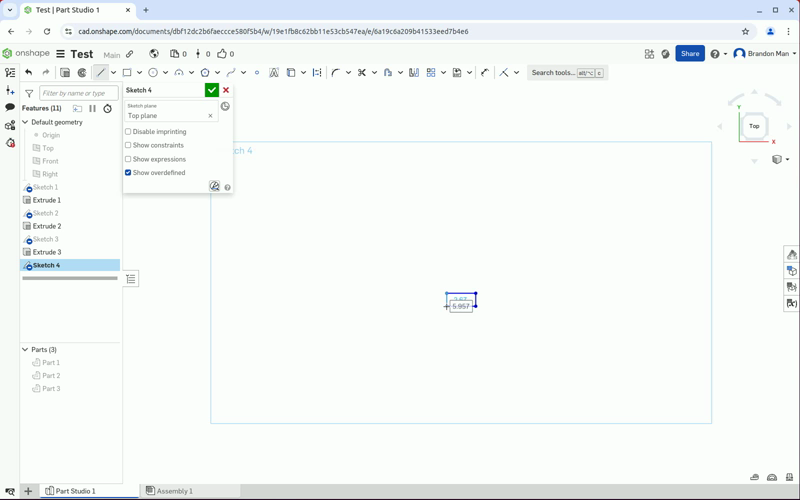
key_up(shift)
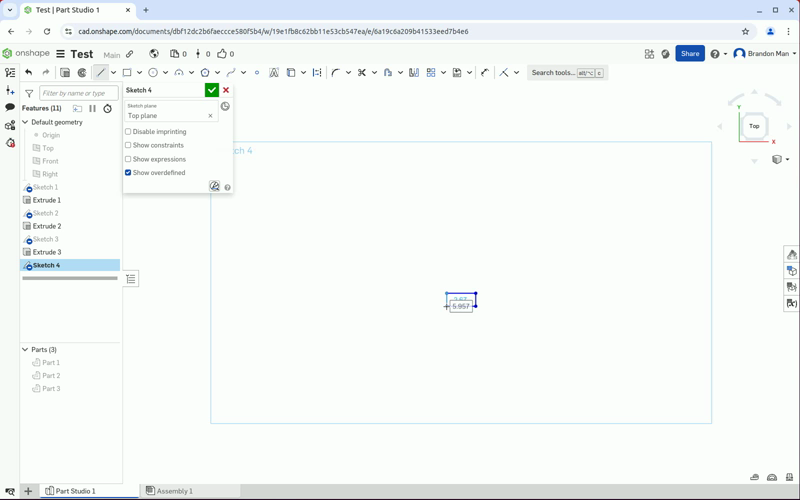
click(446, 306)
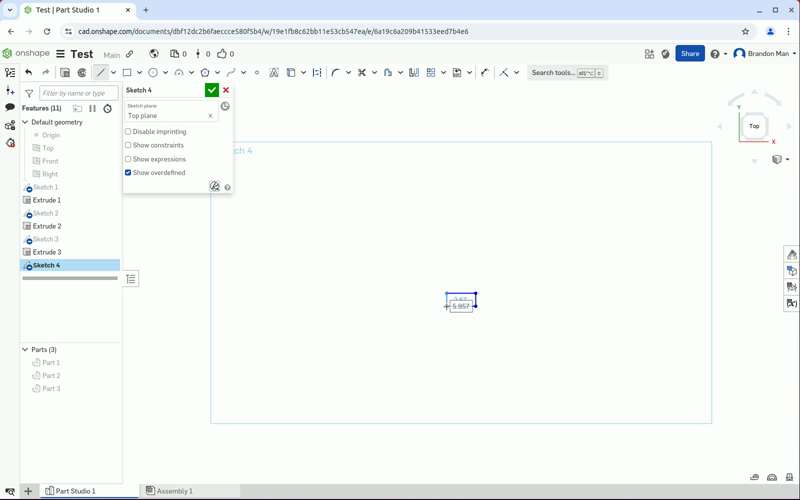
key(esc)
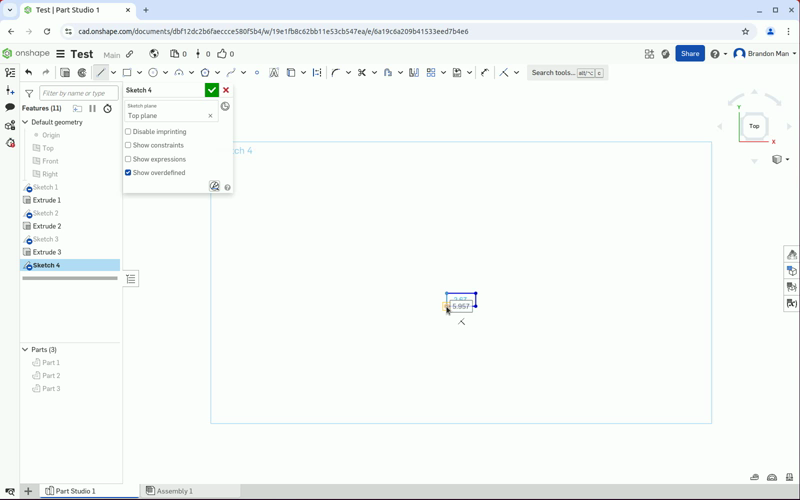
mouse_move(459, 302)
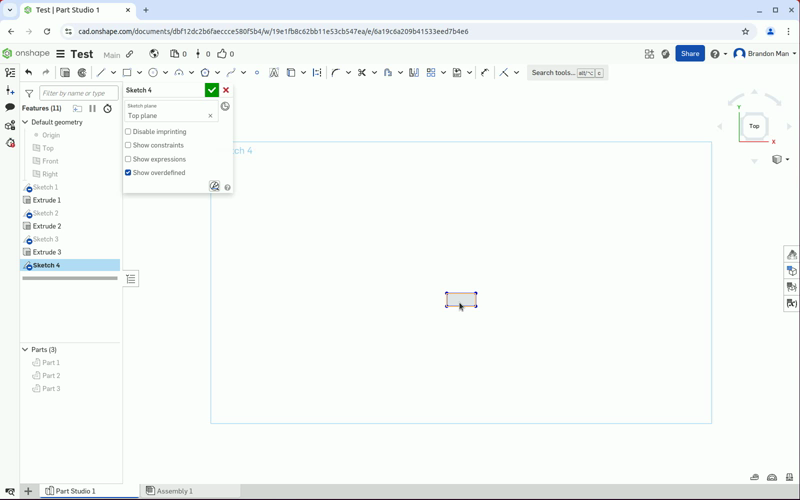
scroll(6)
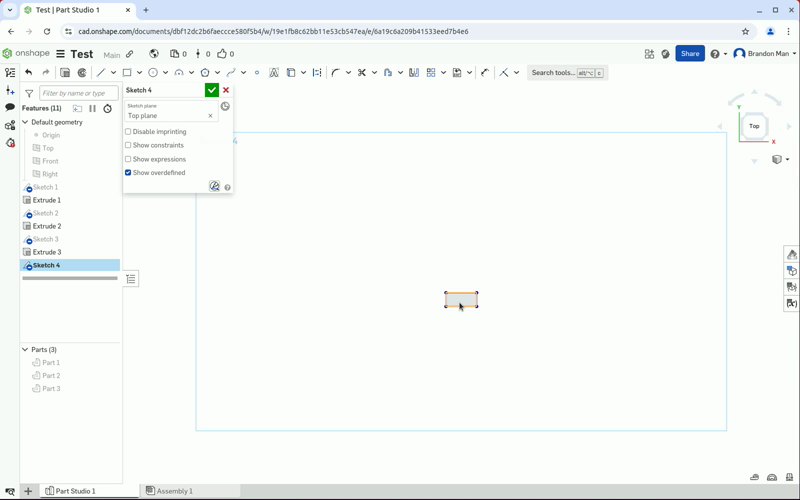
scroll(6)
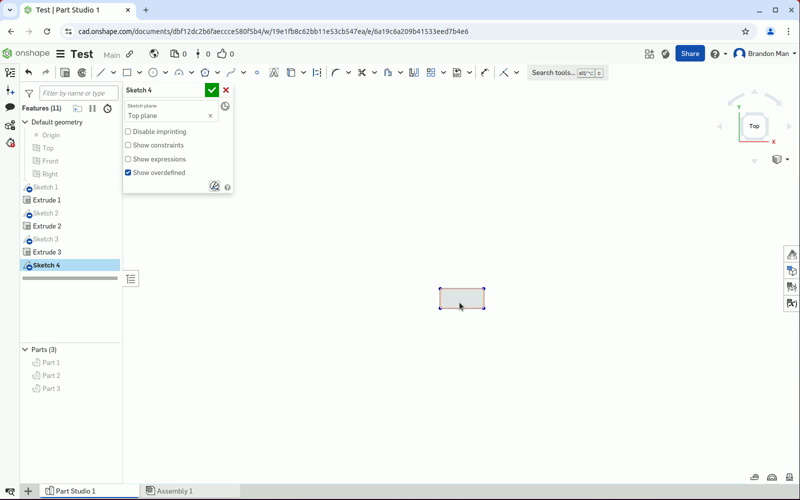
scroll(6)
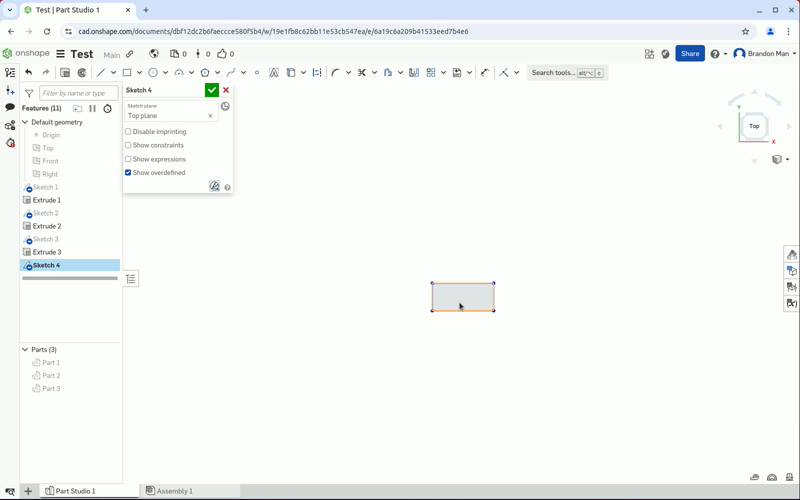
scroll(6)
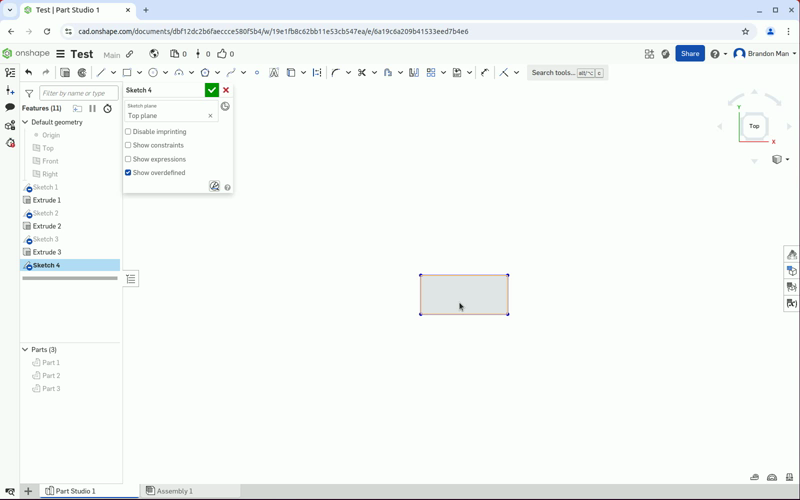
scroll(6)
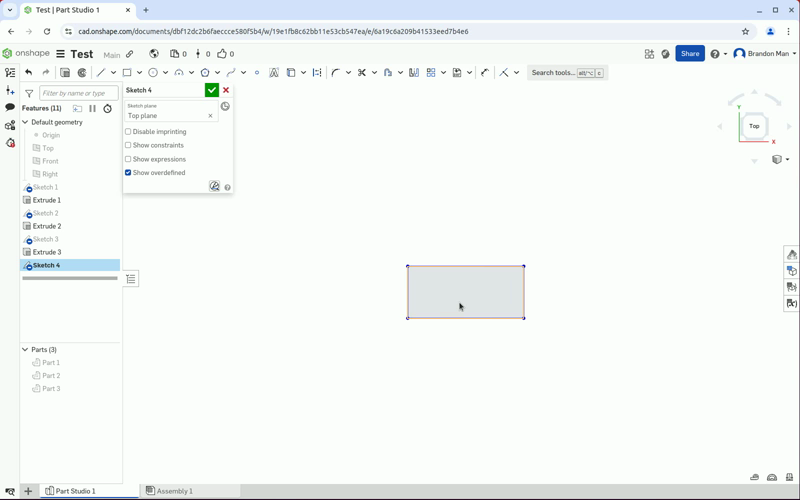
scroll(6)
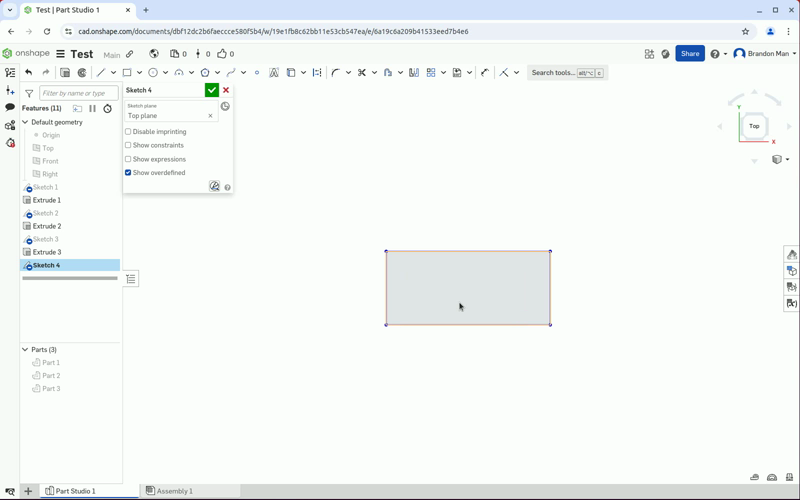
scroll(6)
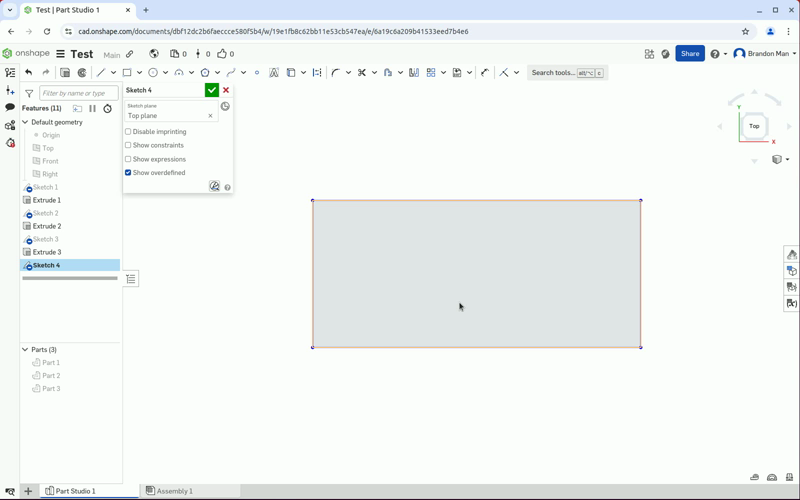
click(459, 302)
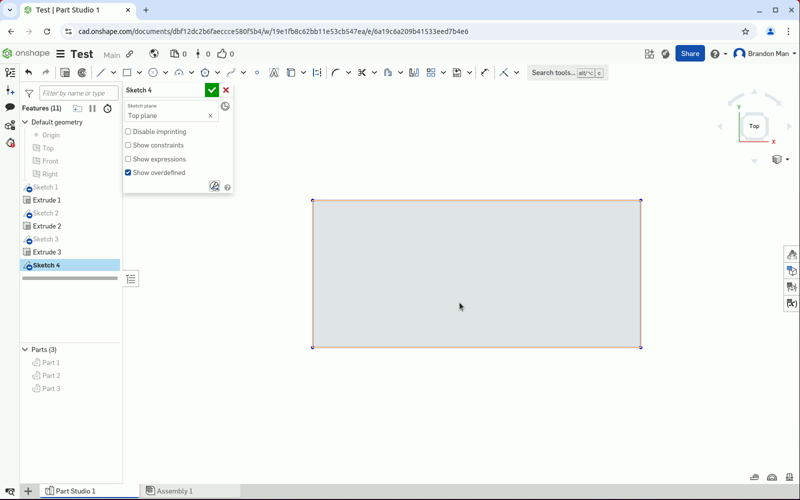
scroll(-6)
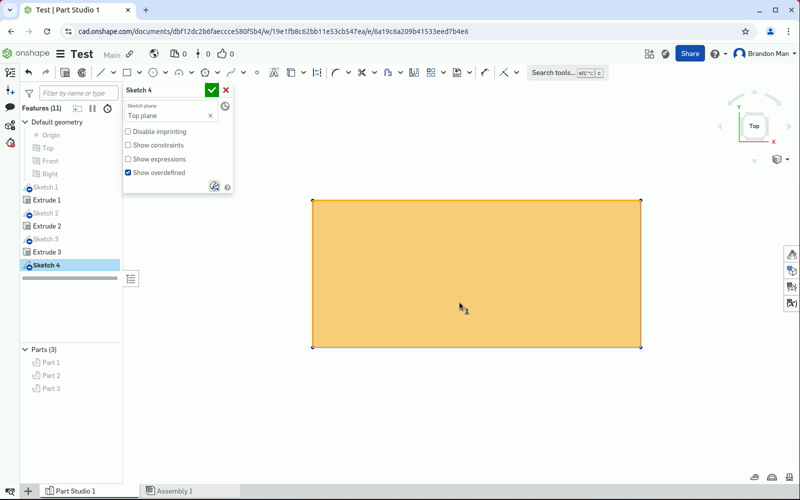
scroll(-6)
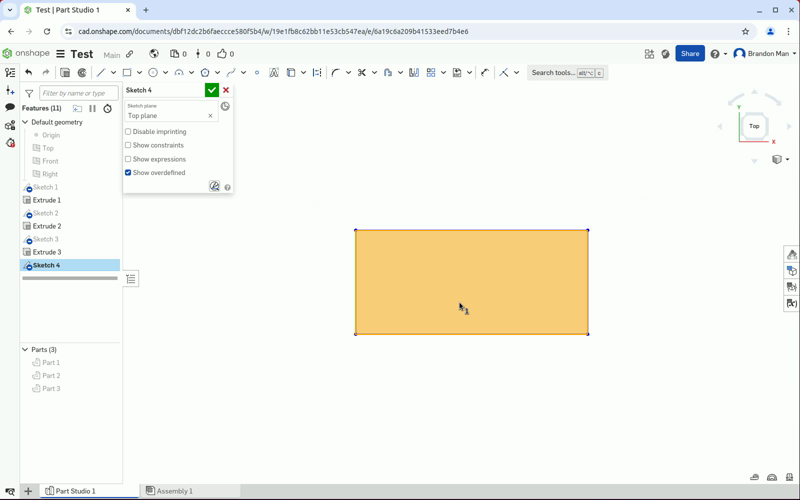
scroll(-6)
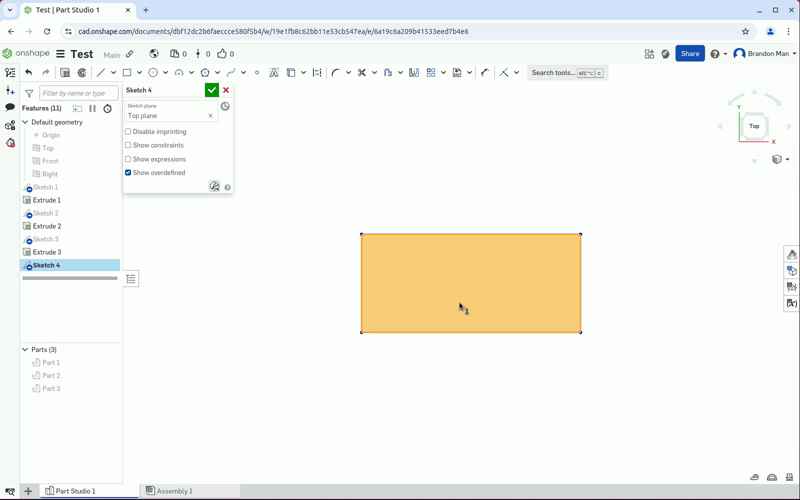
scroll(-6)
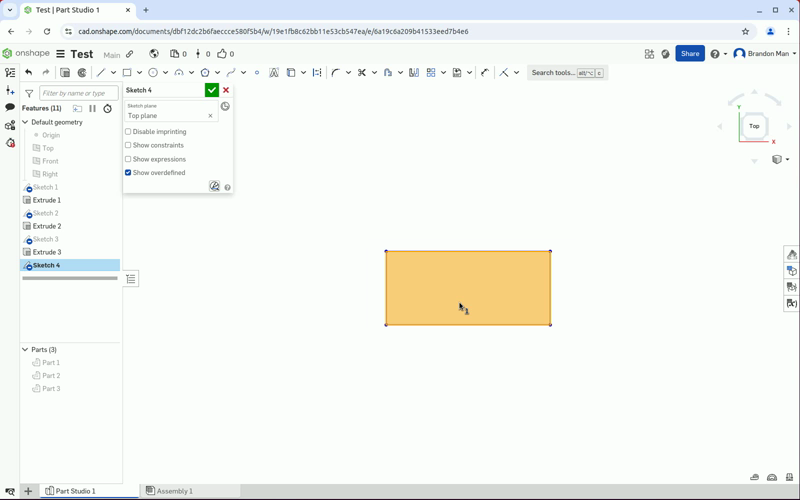
scroll(-6)
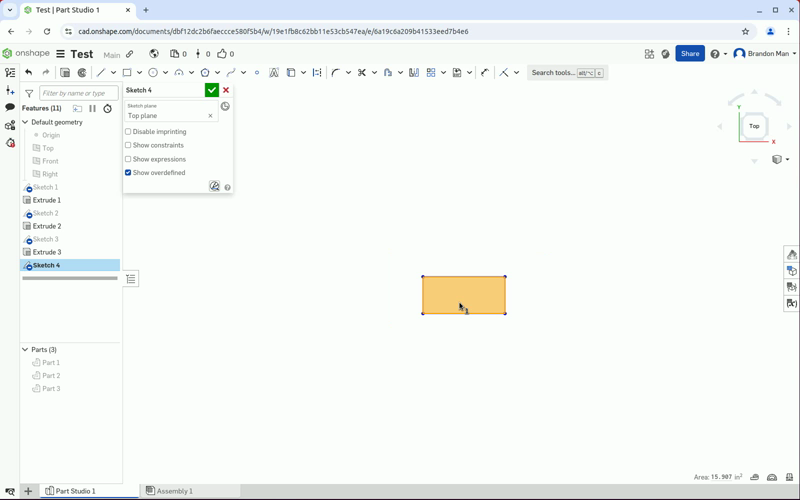
scroll(-6)
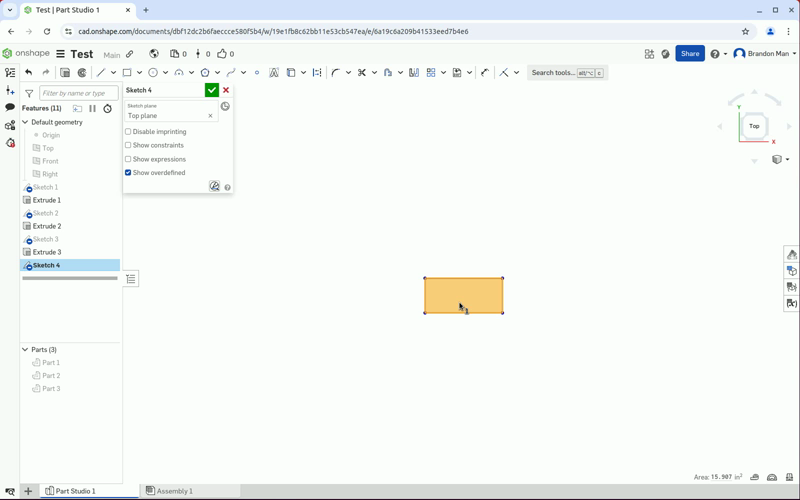
scroll(-6)
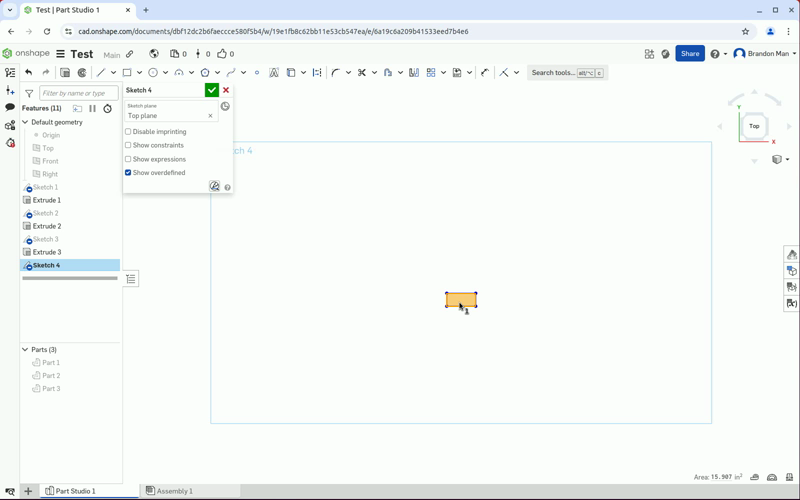
mouse_move(73, 352)
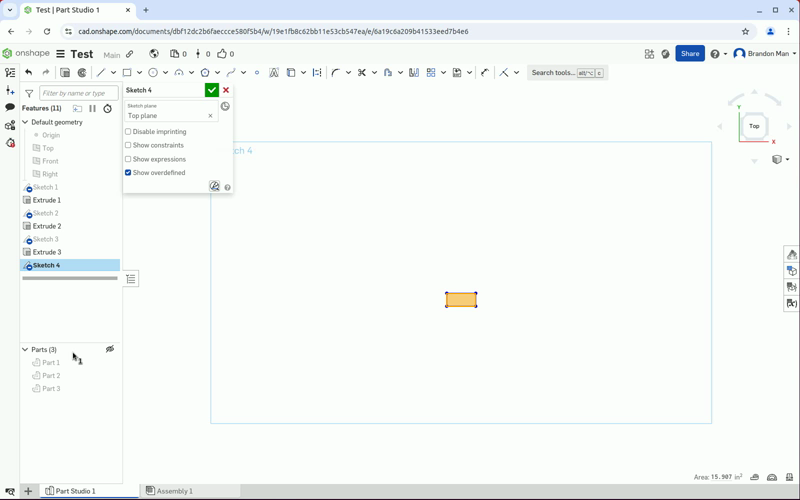
key(shift+y)
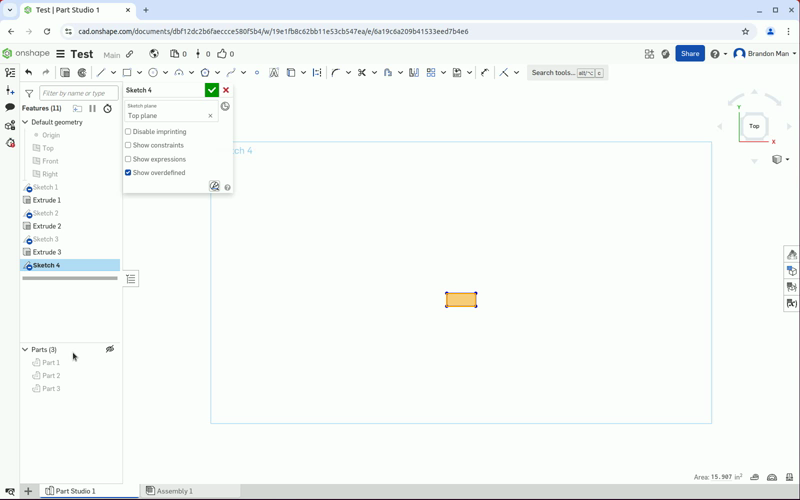
key(shift+e)
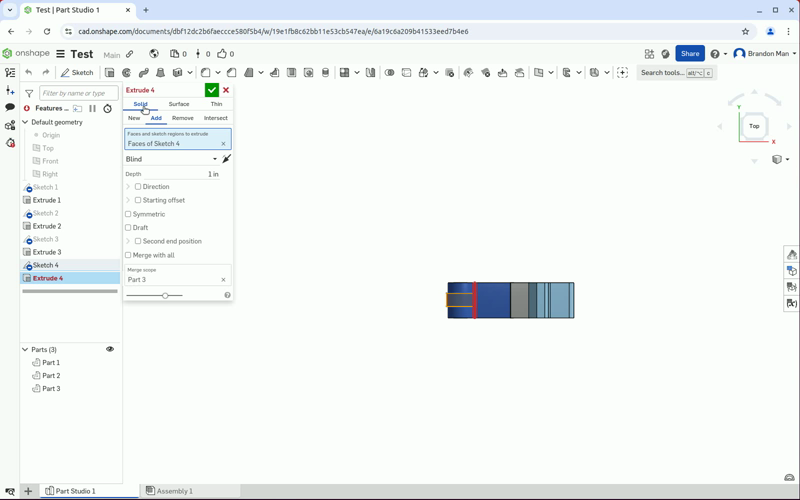
mouse_move(143, 106)
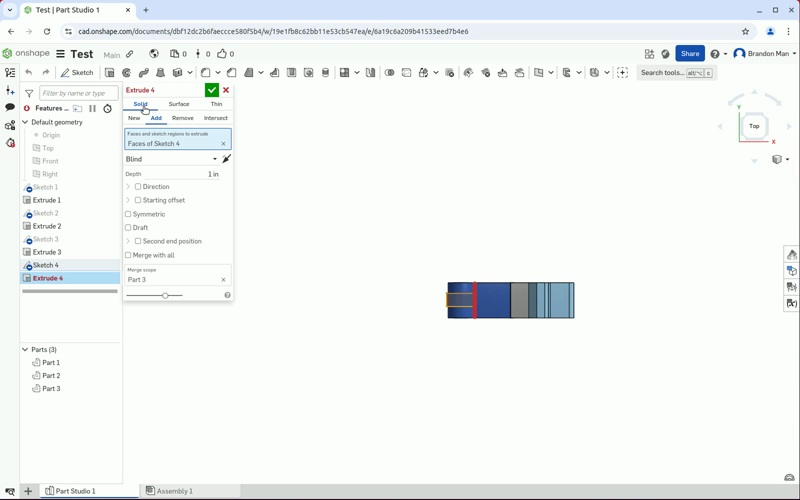
click(143, 106)
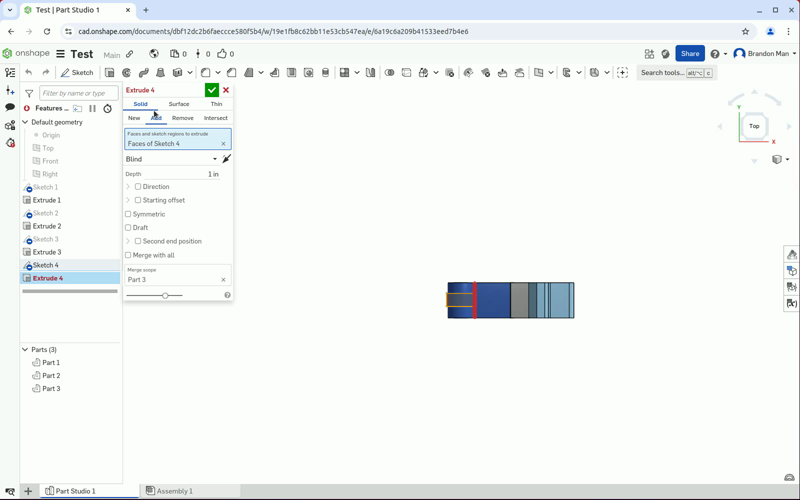
mouse_move(186, 120)
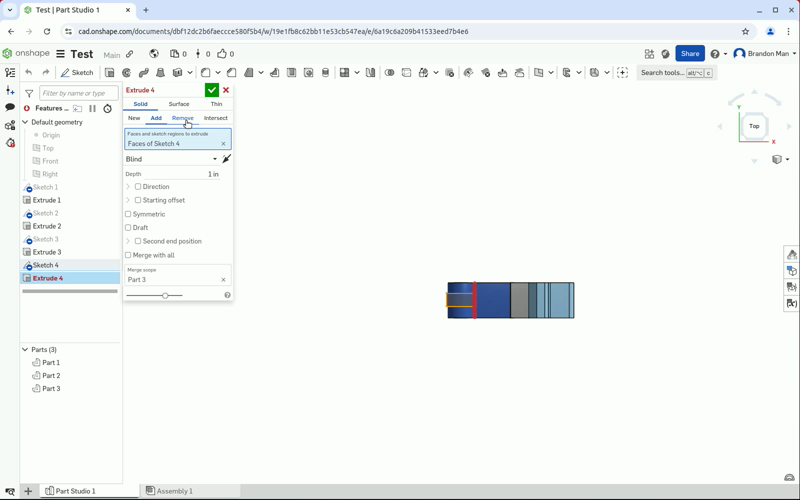
click(186, 120)
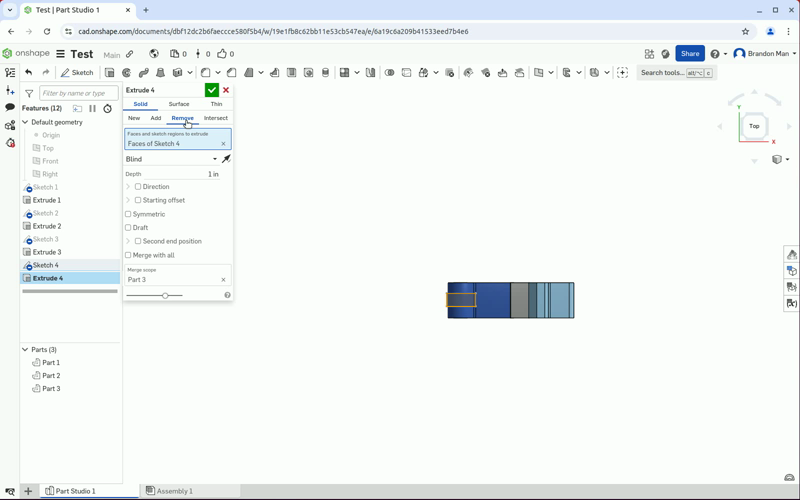
key(tab, 4)
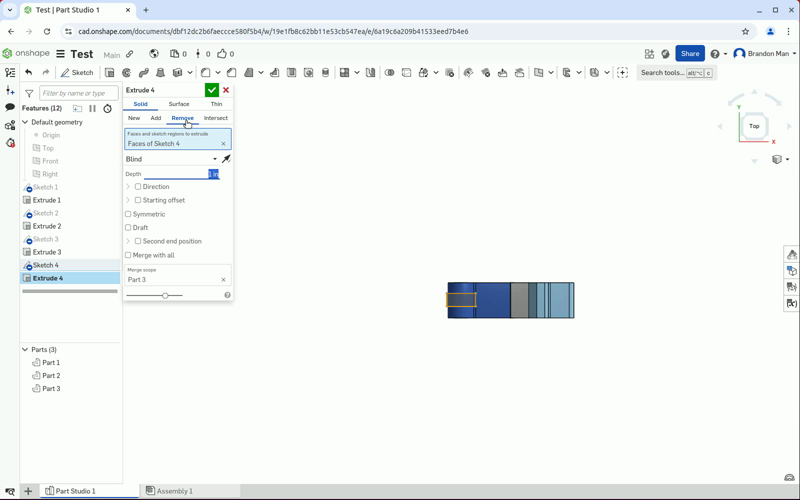
text(15.406)
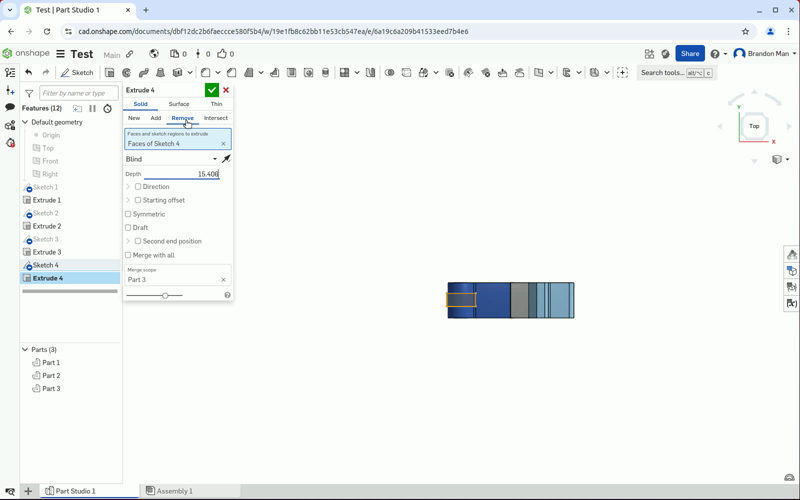
key(tab, 3)
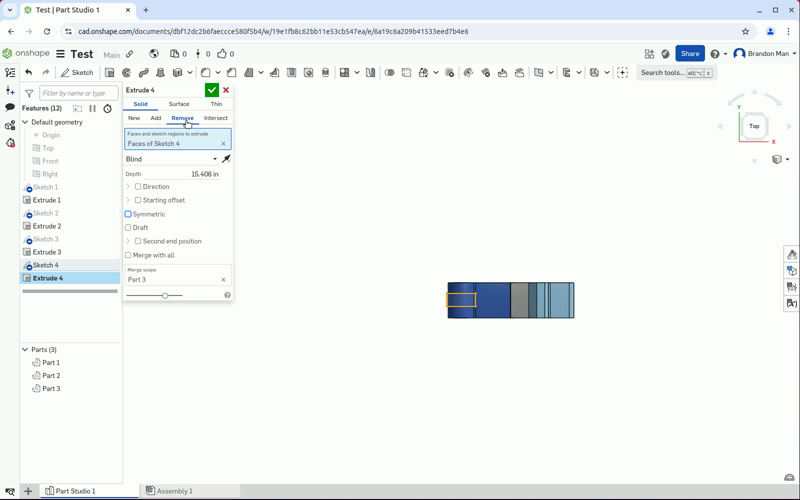
key(space)
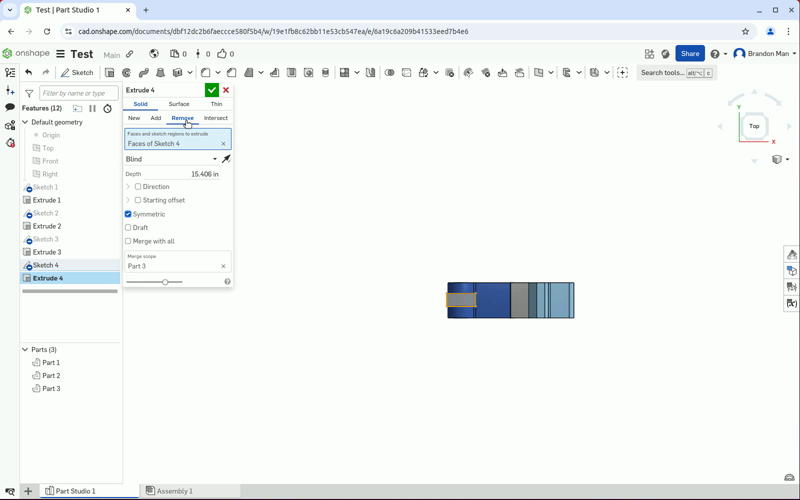
key(tab, 2)
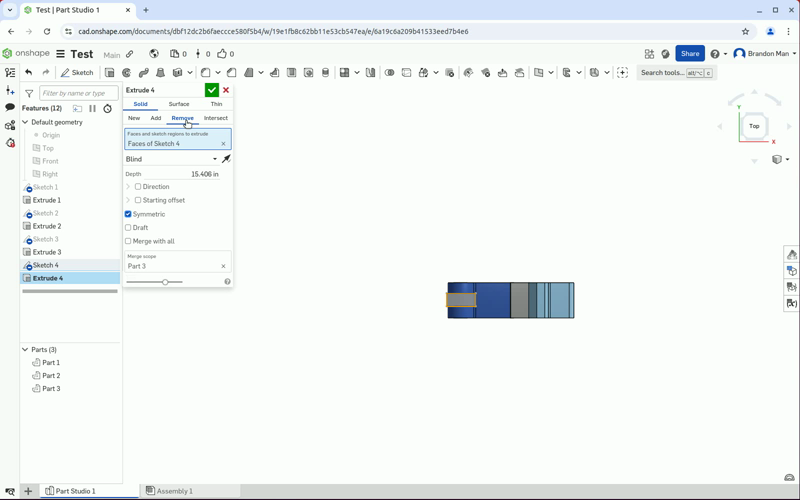
key(space)
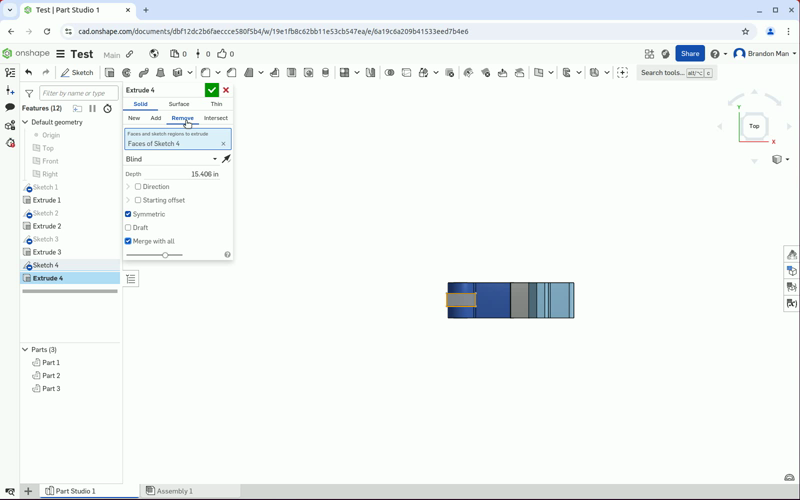
key(enter)
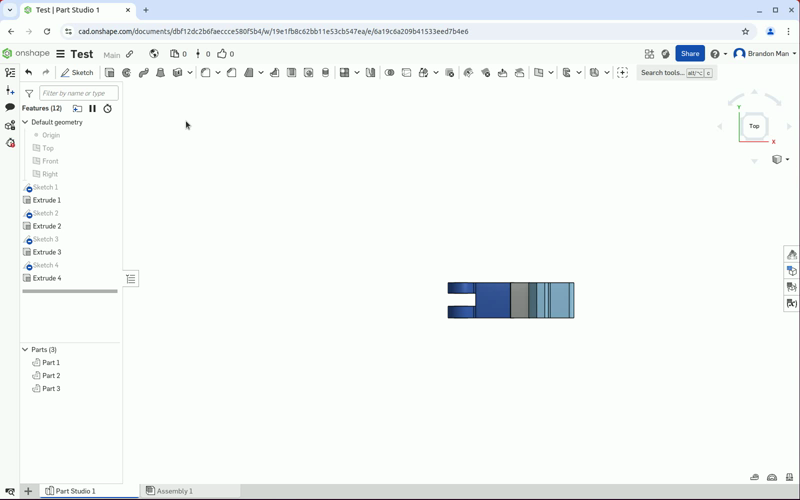
key(shift+h)
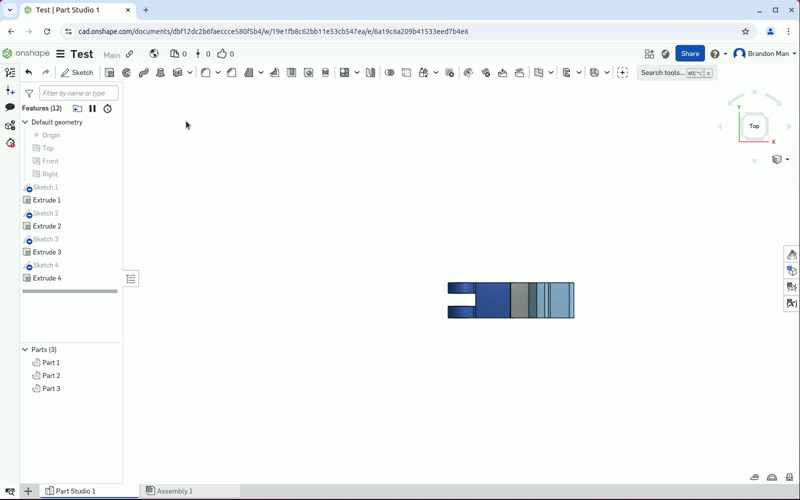
key(shift+h)
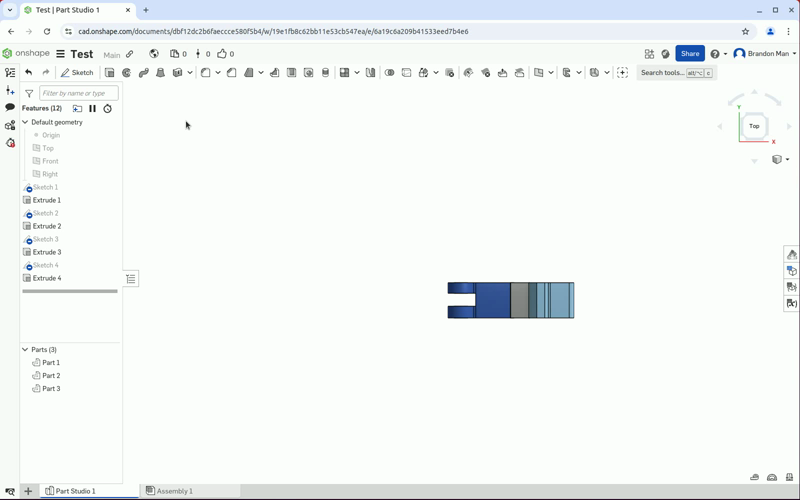
mouse_move(73, 189)
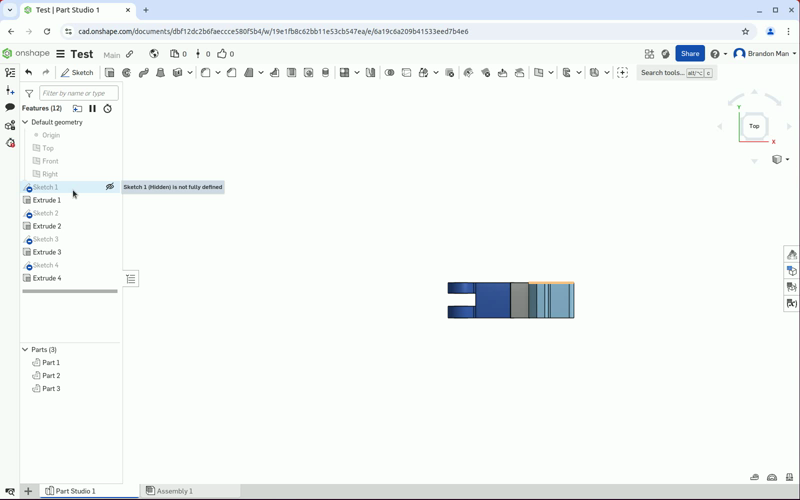
click(73, 189)
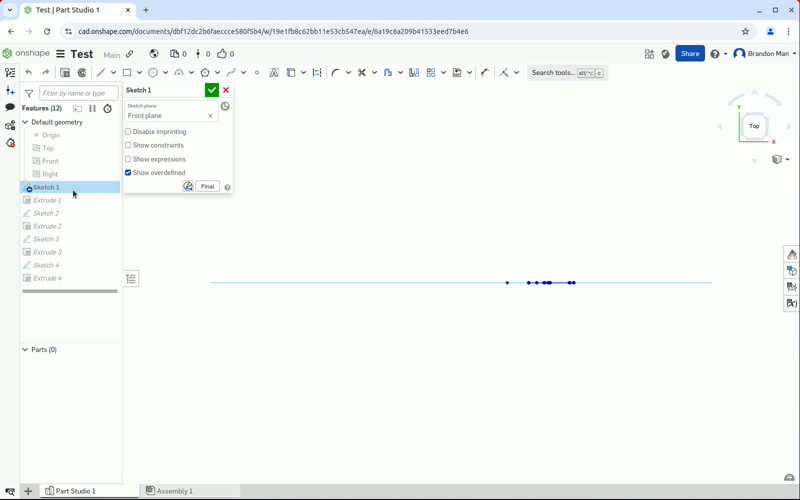
mouse_move(229, 92)
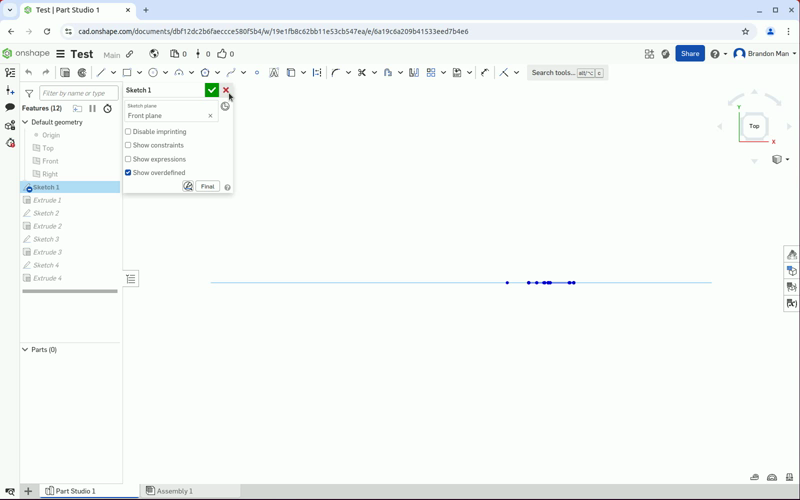
click(229, 92)
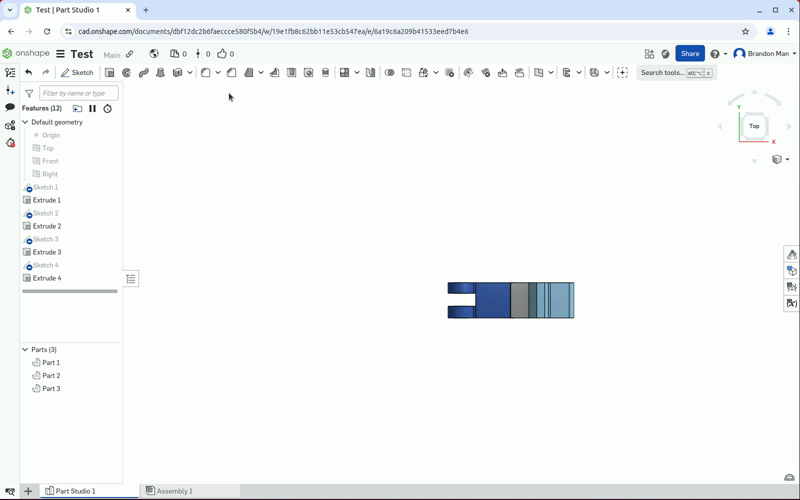
mouse_move(541, 75)
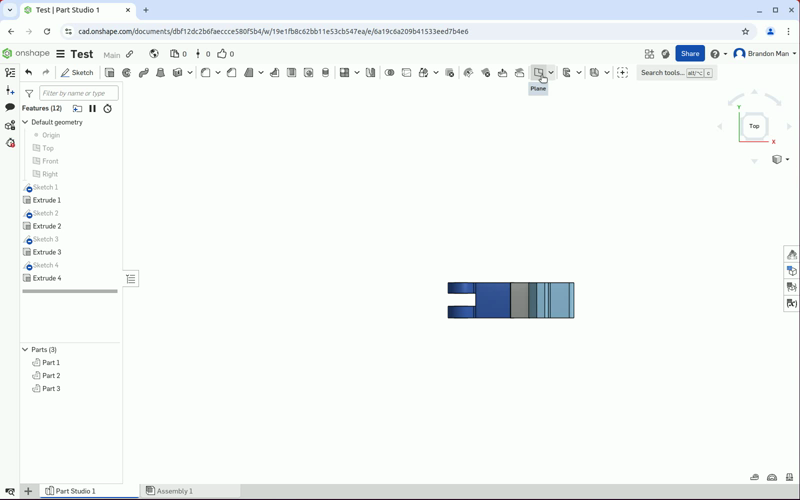
click(541, 75)
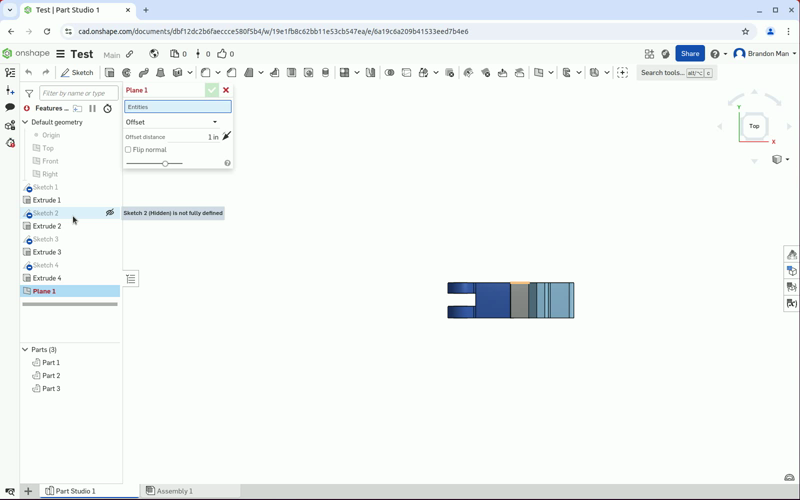
scroll(3)
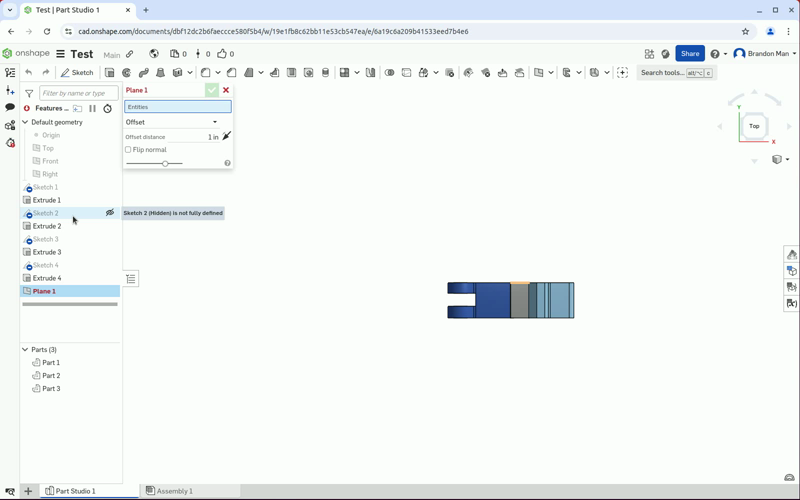
mouse_move(73, 150)
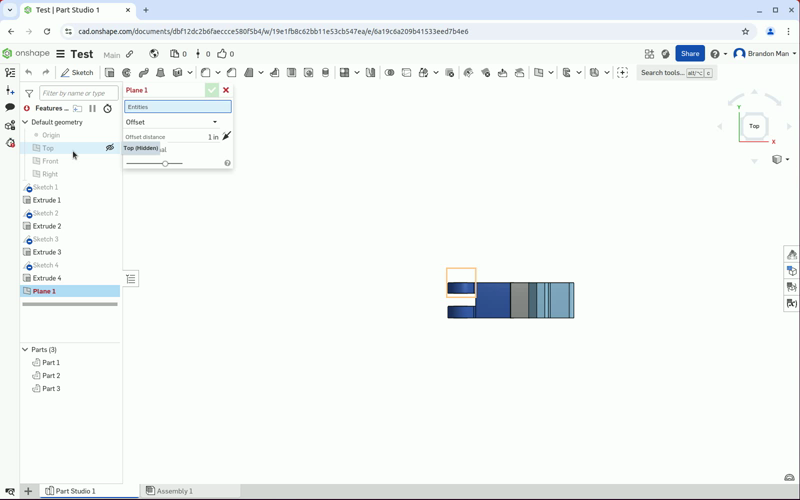
click(73, 150)
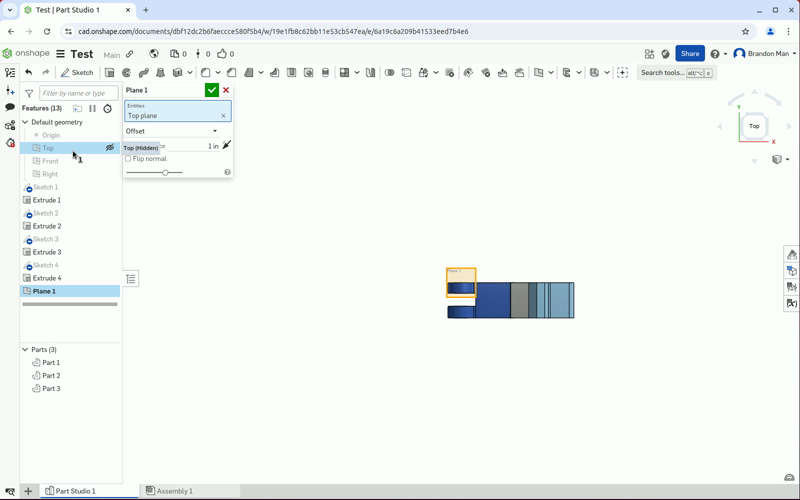
key(tab, 2)
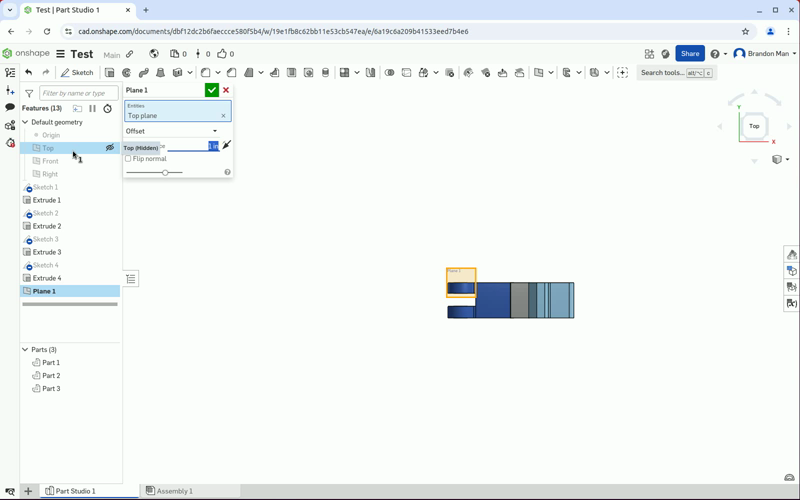
text(4.098)
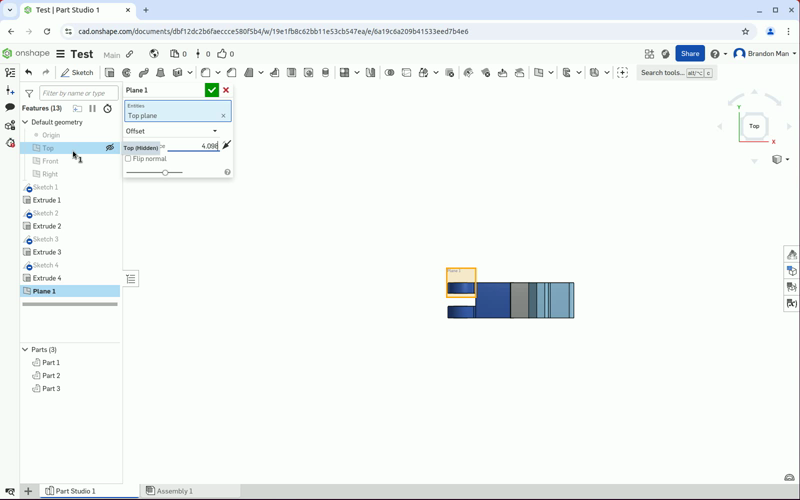
key(enter, 2)
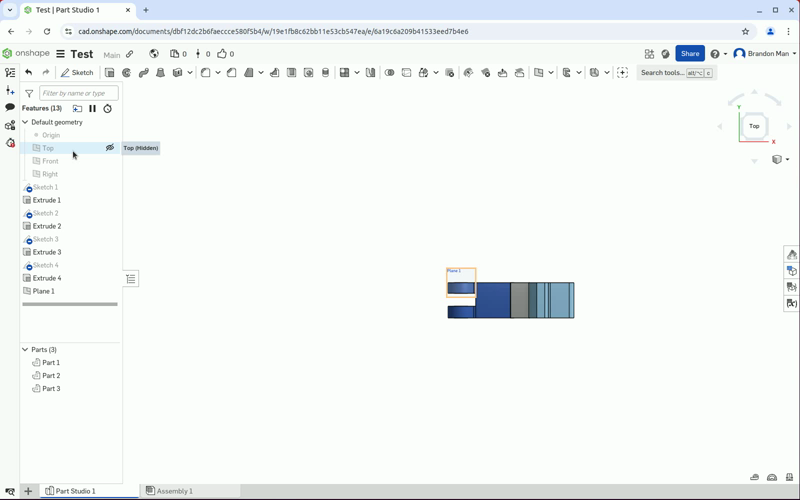
key(shift+s)
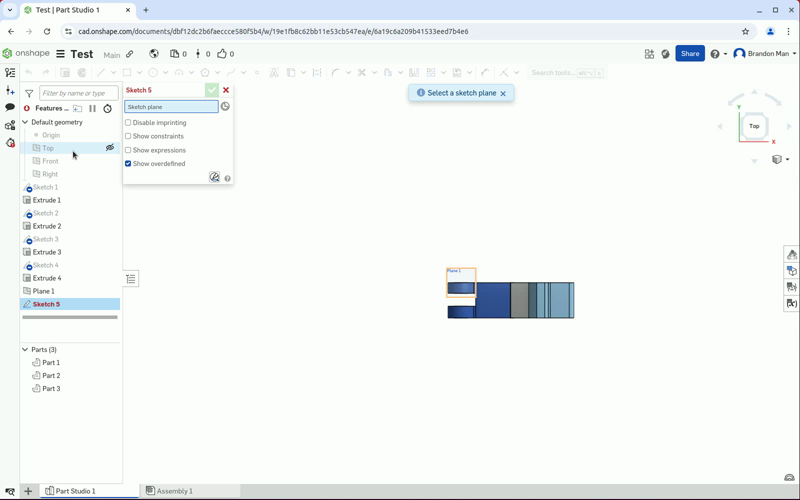
mouse_move(73, 293)
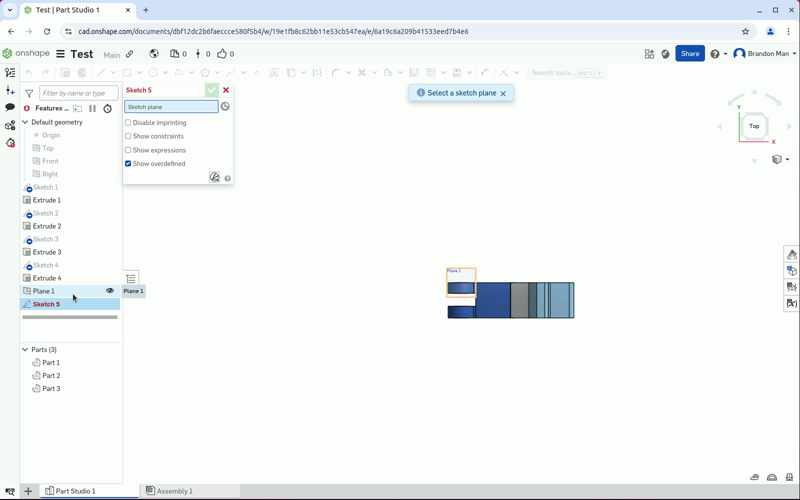
click(73, 293)
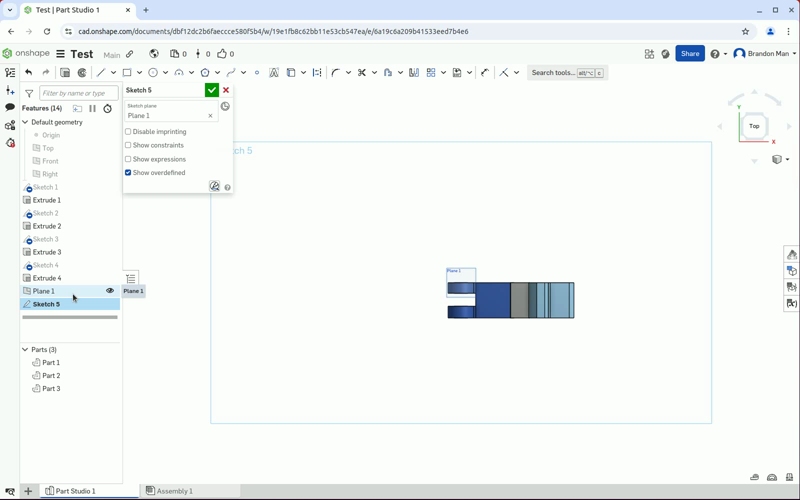
mouse_move(73, 352)
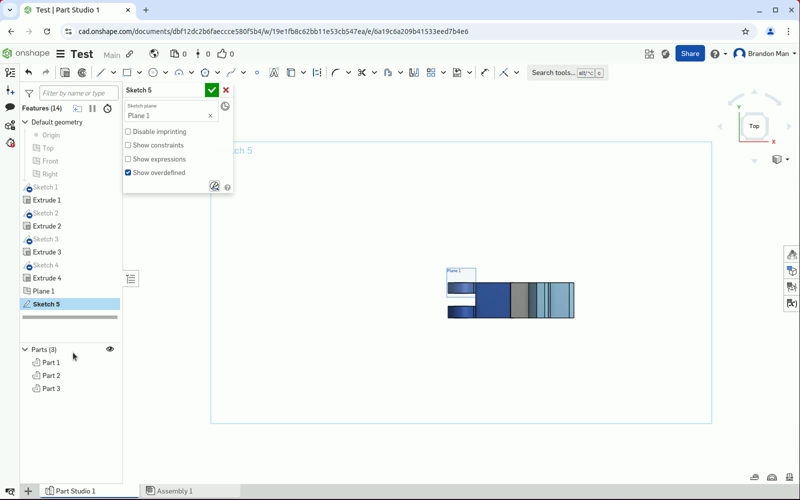
key(y)
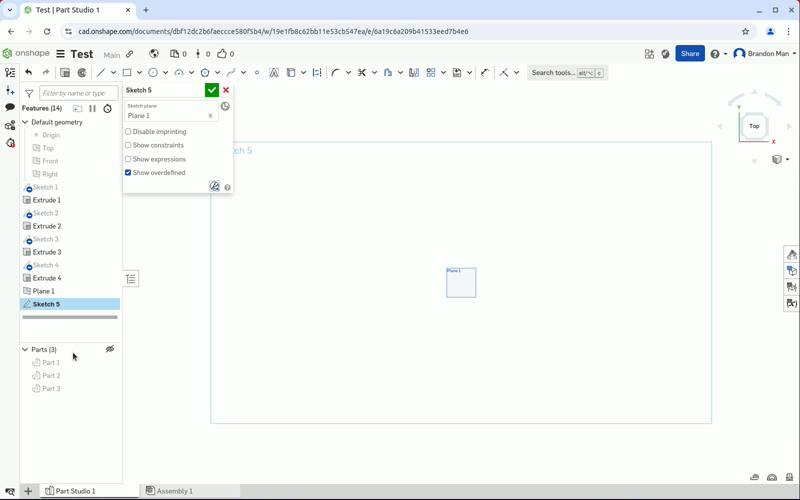
key(l)
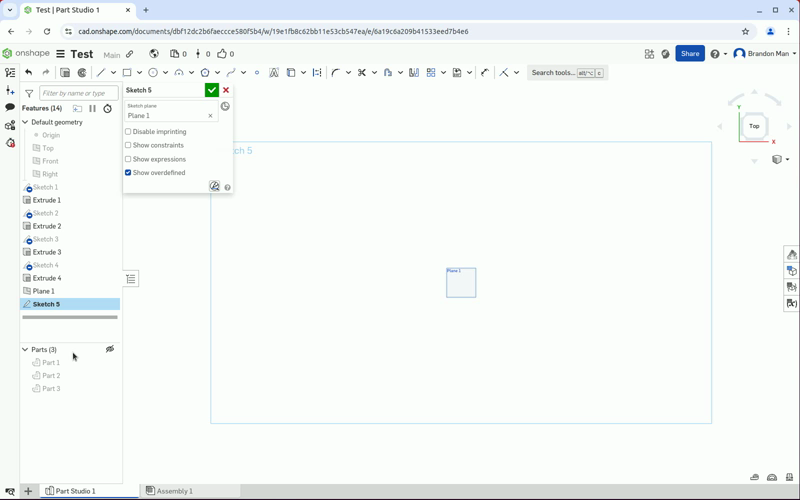
key_down(shift)
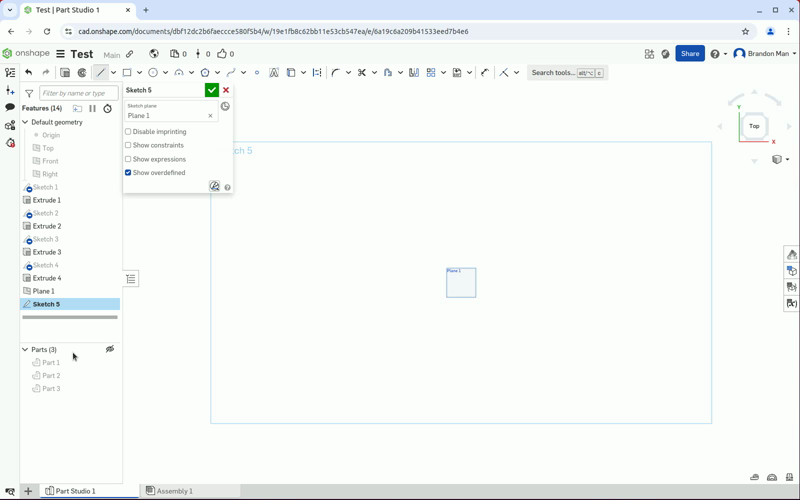
mouse_move(513, 306)
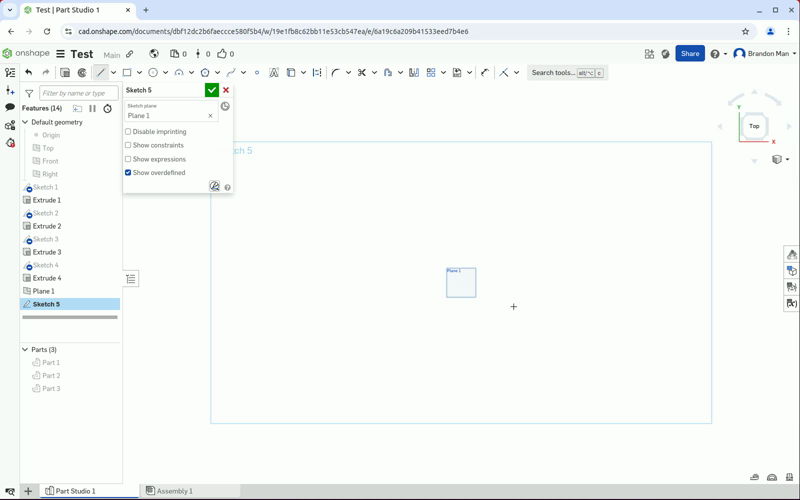
click(513, 306)
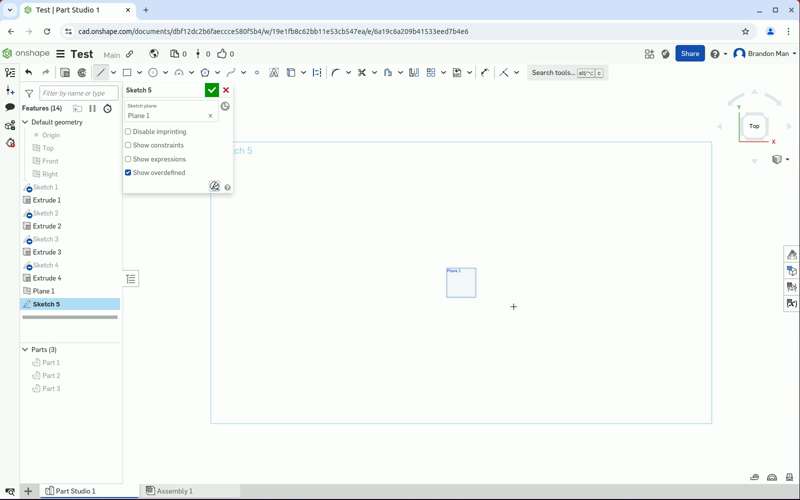
key_up(shift)
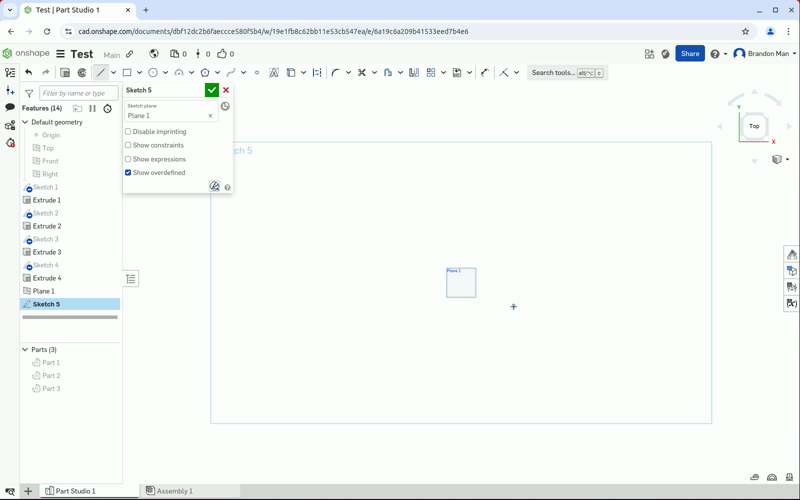
key_down(shift)
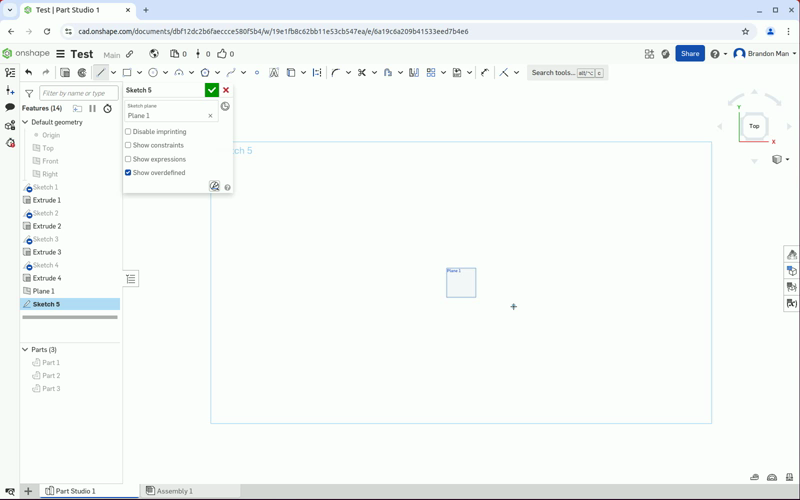
mouse_move(543, 306)
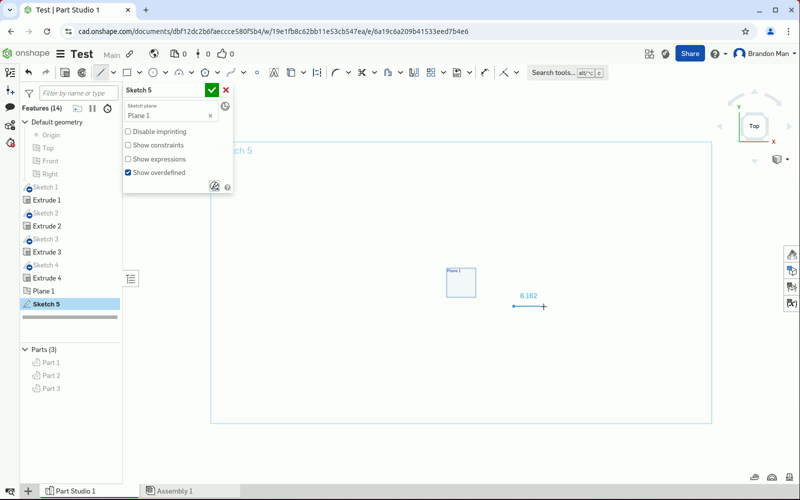
mouse_move(537, 306)
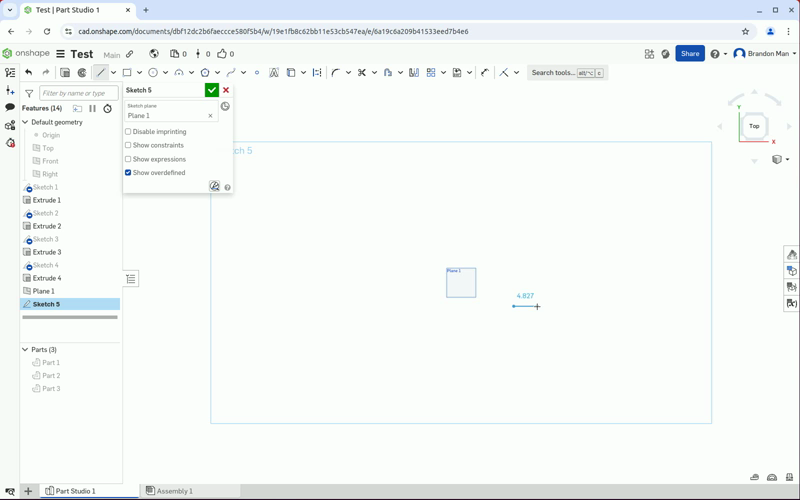
click(537, 306)
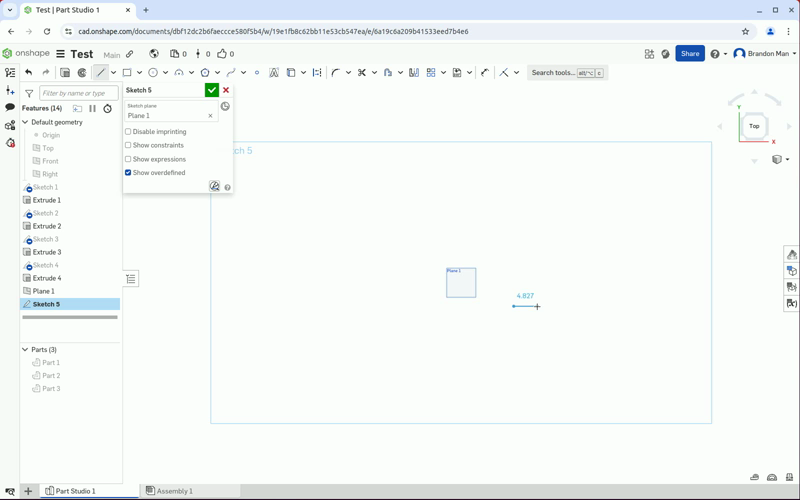
key_up(shift)
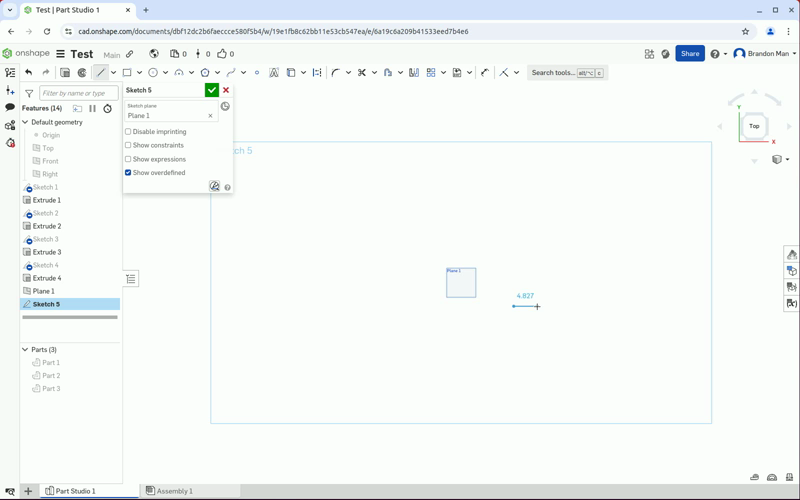
key_down(shift)
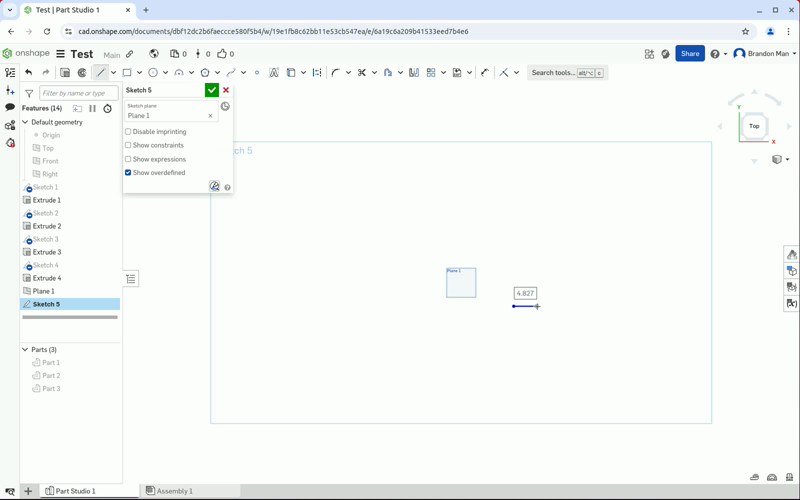
mouse_move(567, 306)
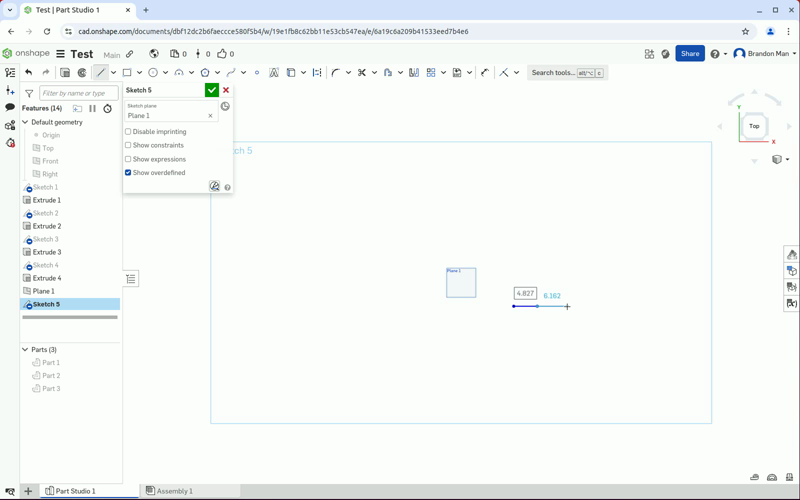
mouse_move(537, 282)
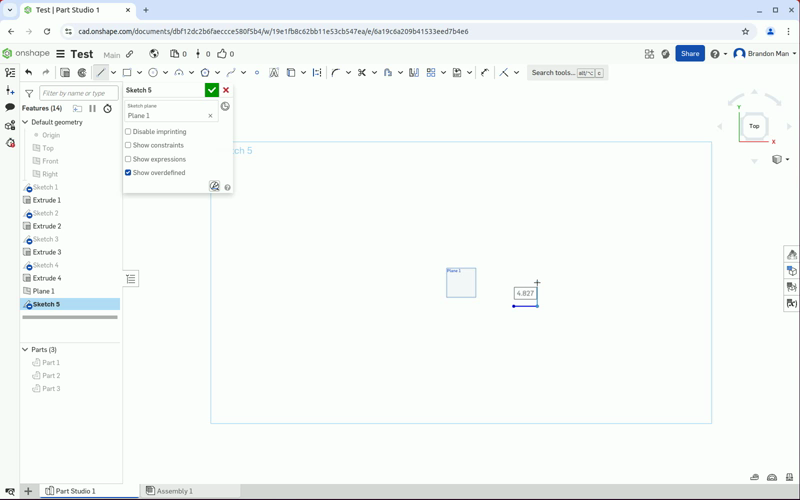
click(537, 282)
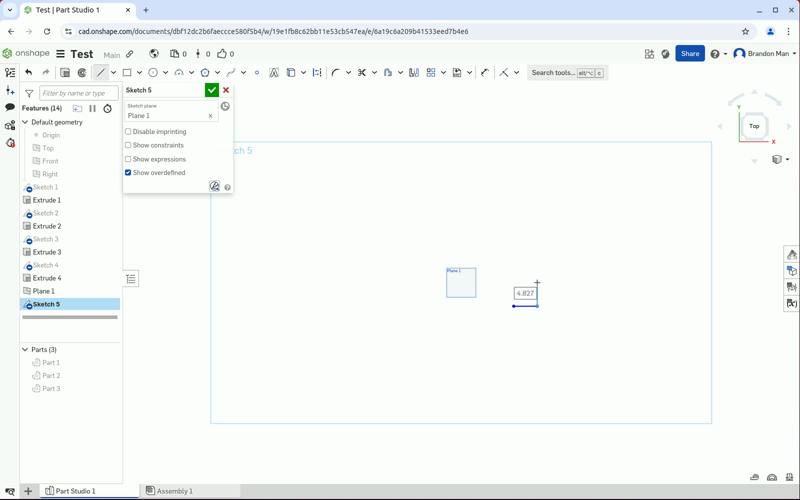
key_up(shift)
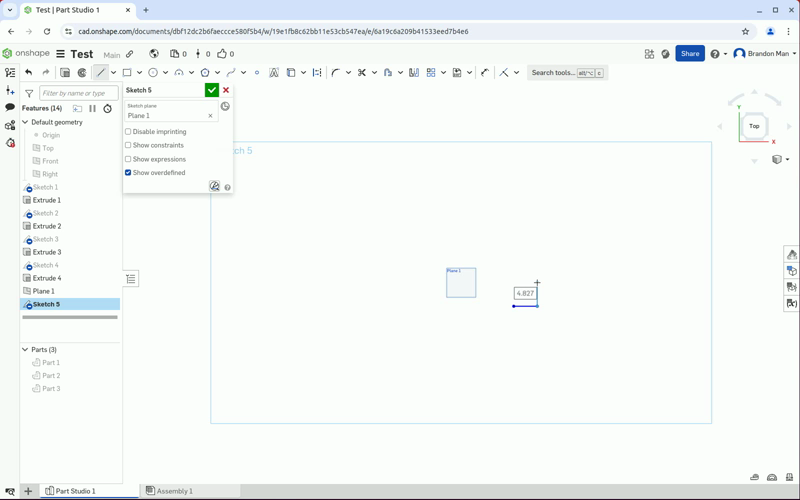
key_down(shift)
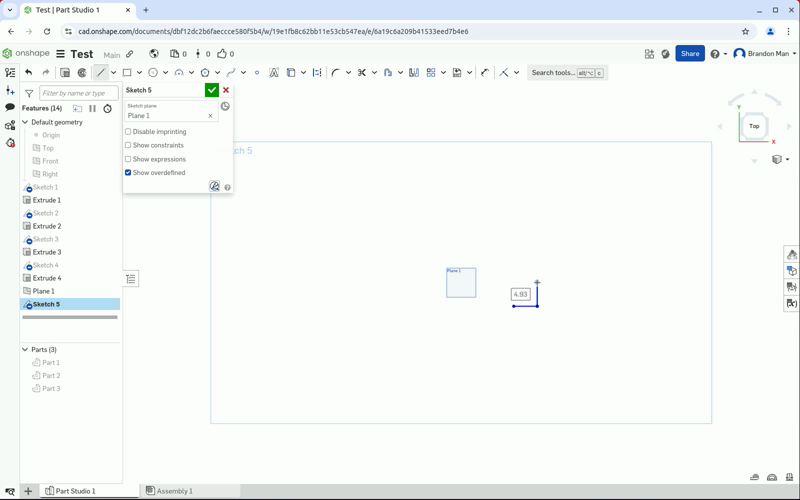
mouse_move(567, 282)
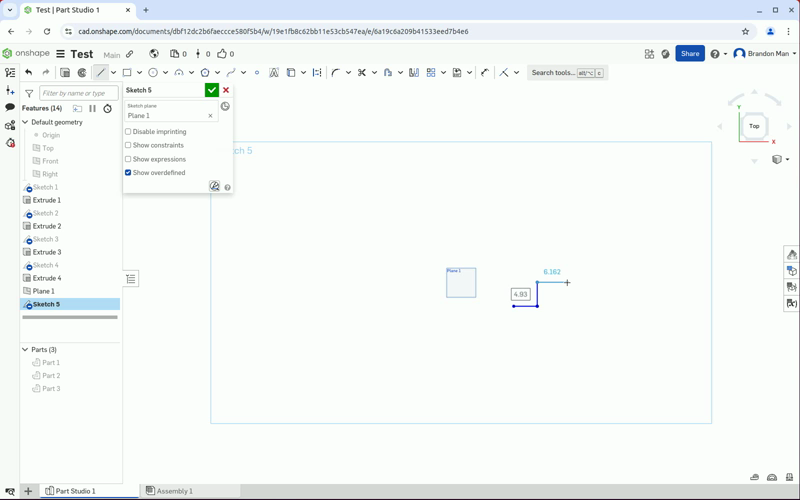
mouse_move(513, 282)
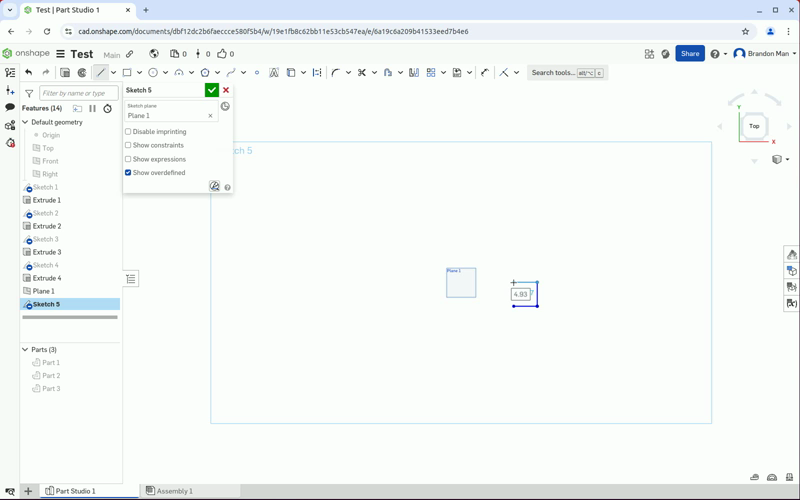
click(513, 282)
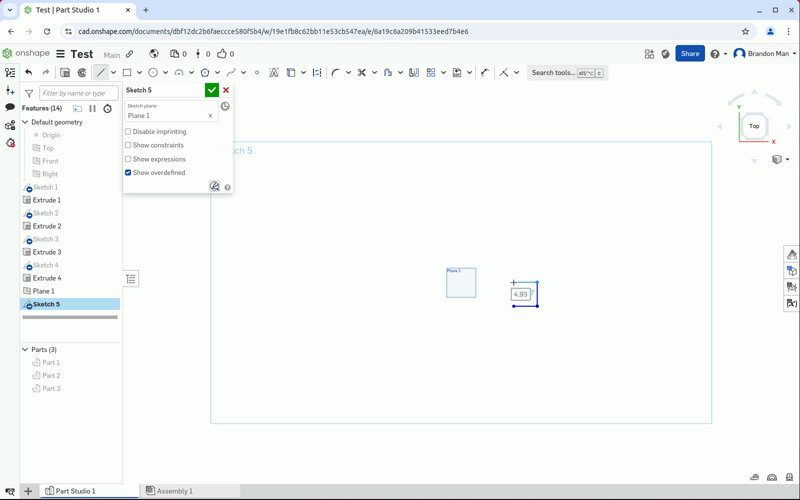
key_up(shift)
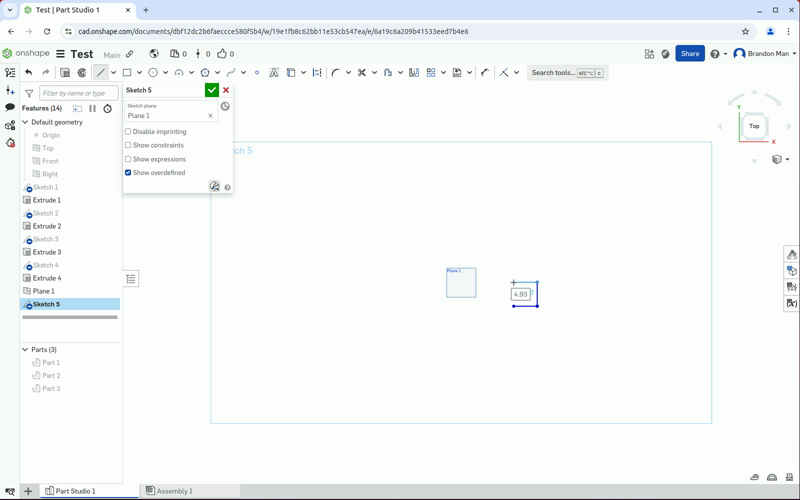
mouse_move(543, 282)
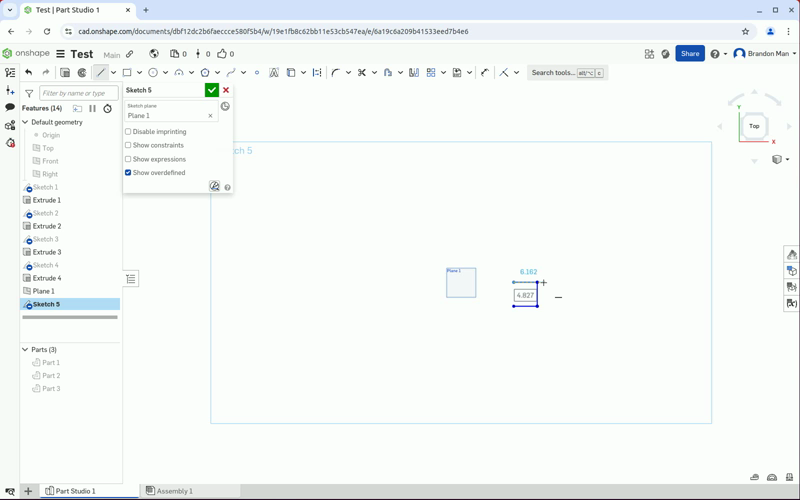
key_down(shift)
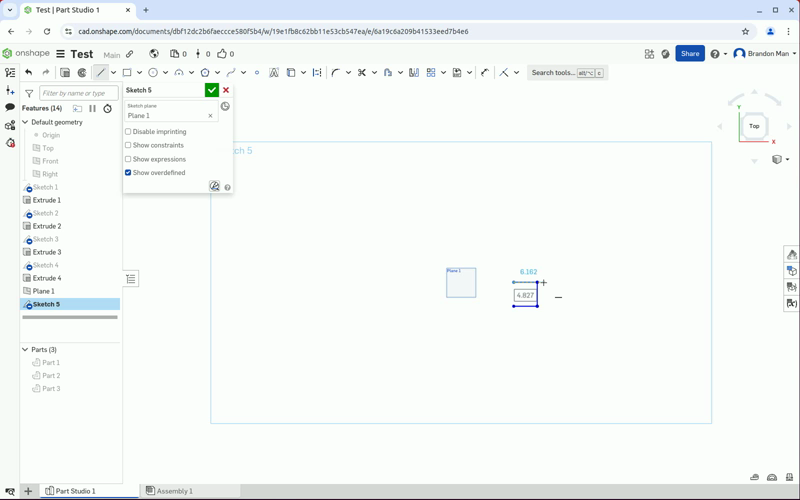
mouse_move(513, 306)
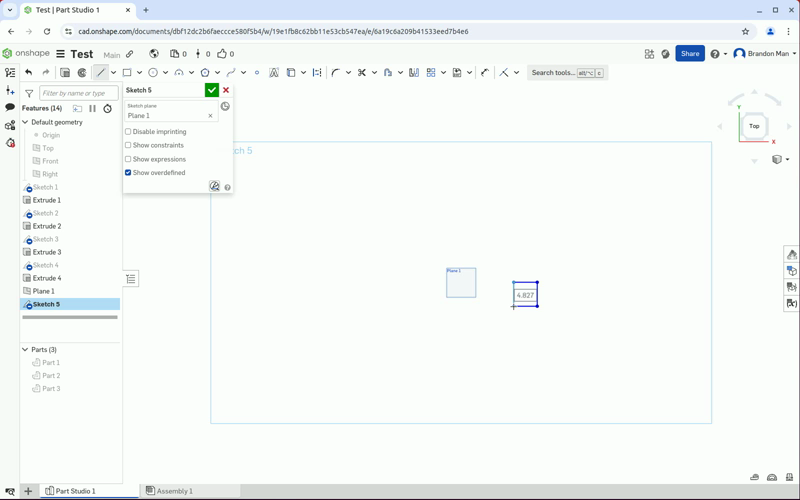
key_up(shift)
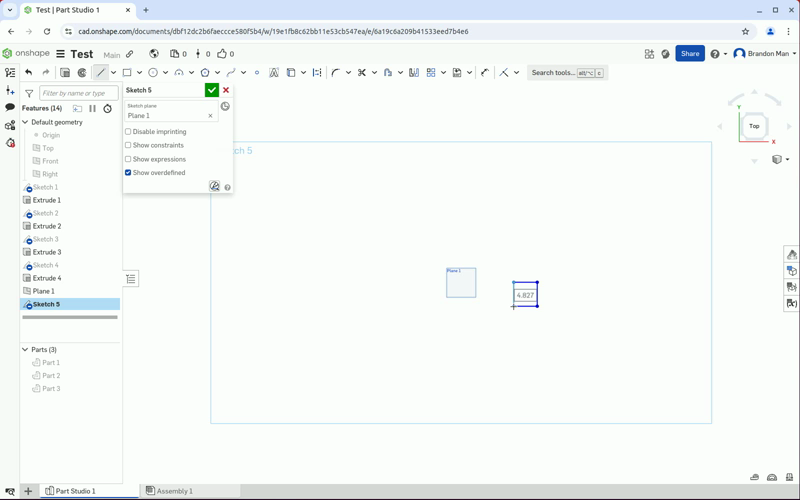
click(513, 306)
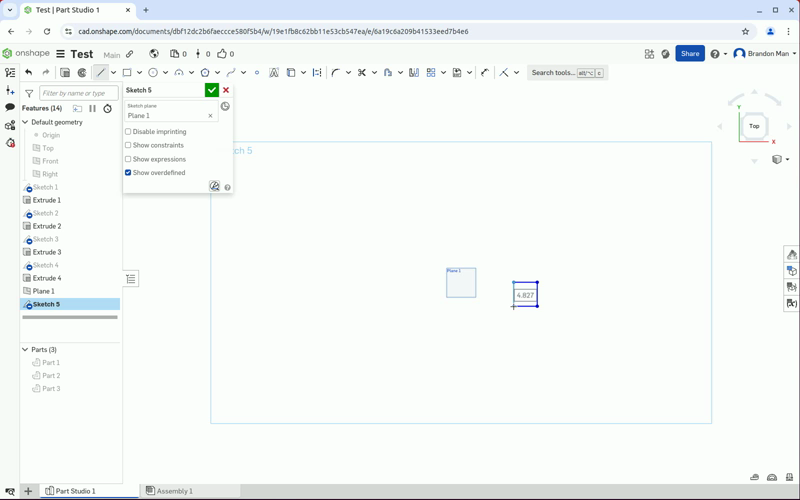
key(esc)
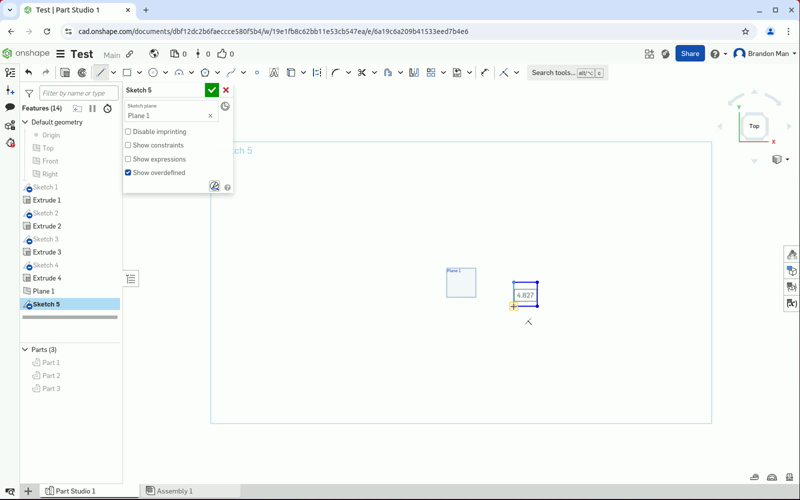
mouse_move(526, 284)
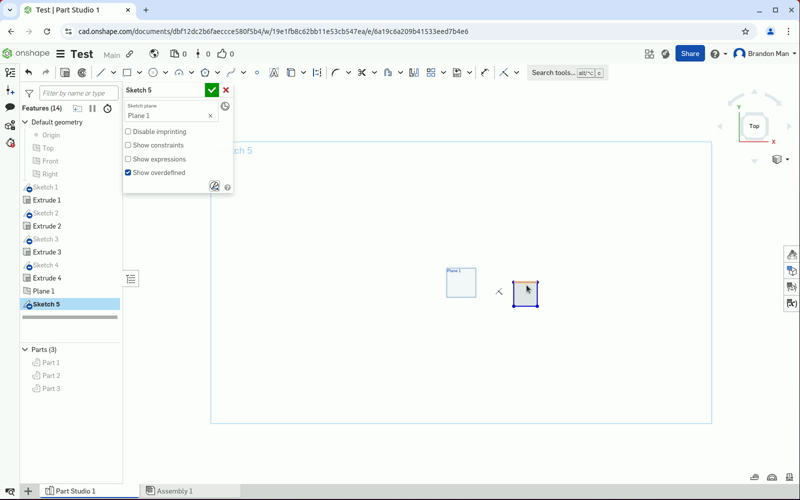
scroll(6)
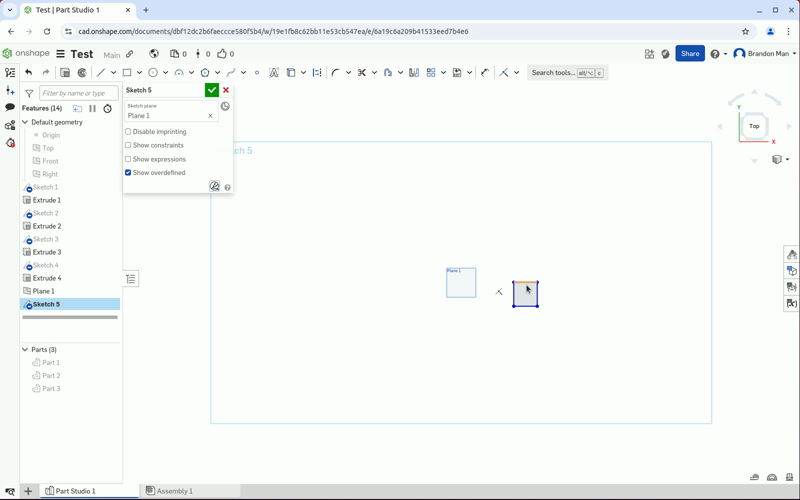
scroll(6)
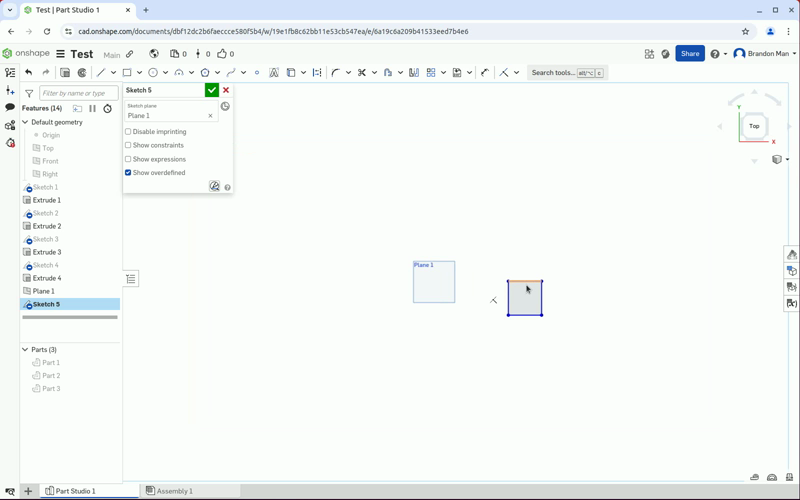
scroll(6)
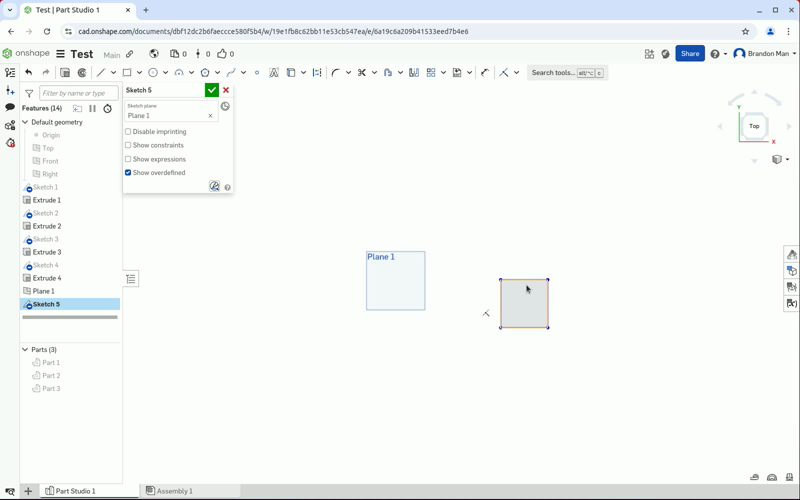
scroll(6)
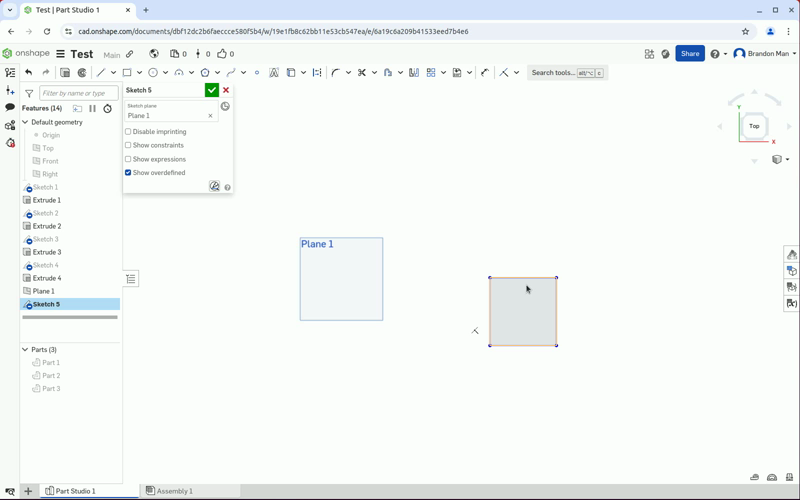
scroll(6)
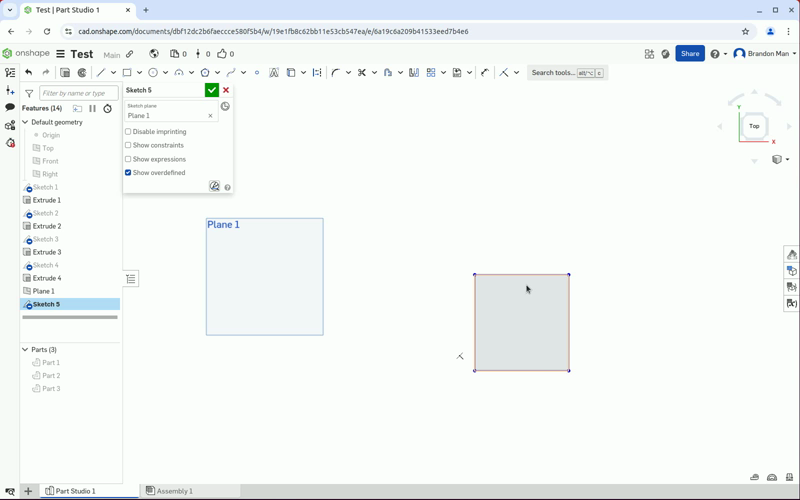
scroll(6)
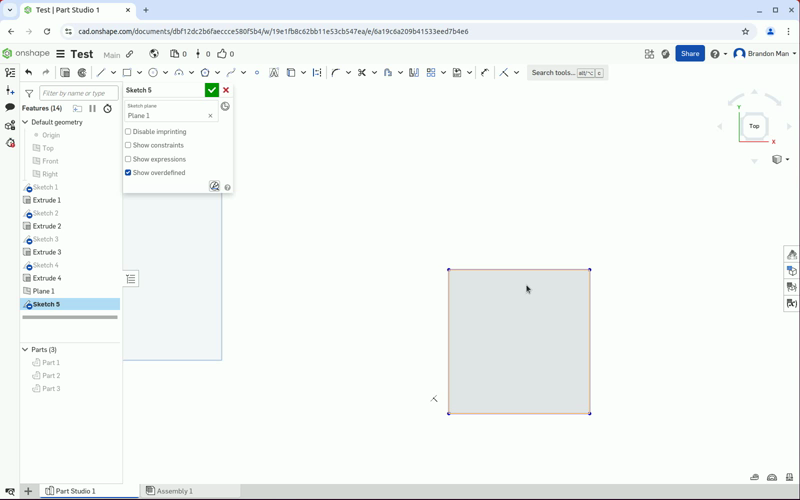
scroll(6)
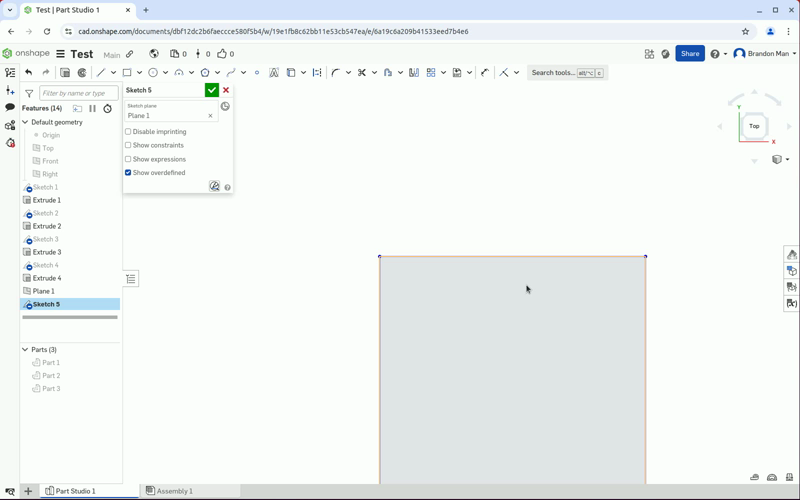
click(526, 284)
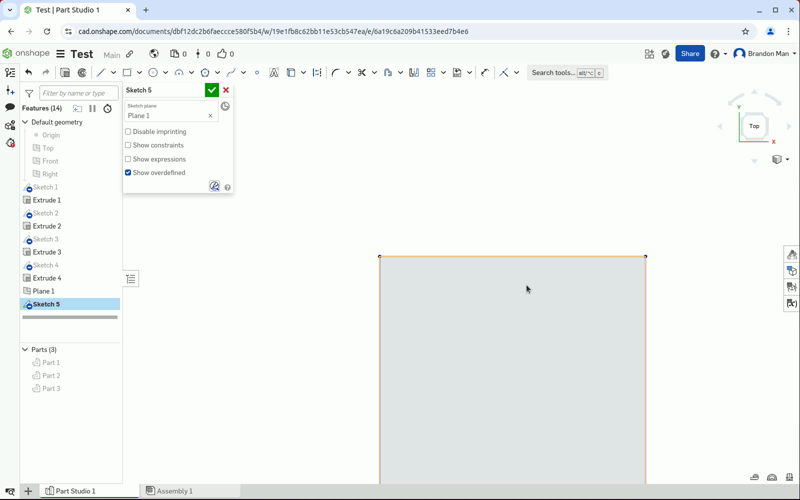
scroll(-6)
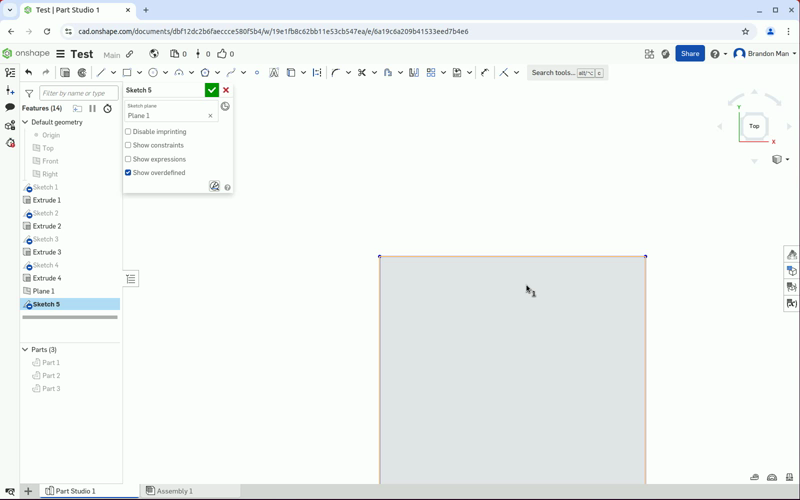
scroll(-6)
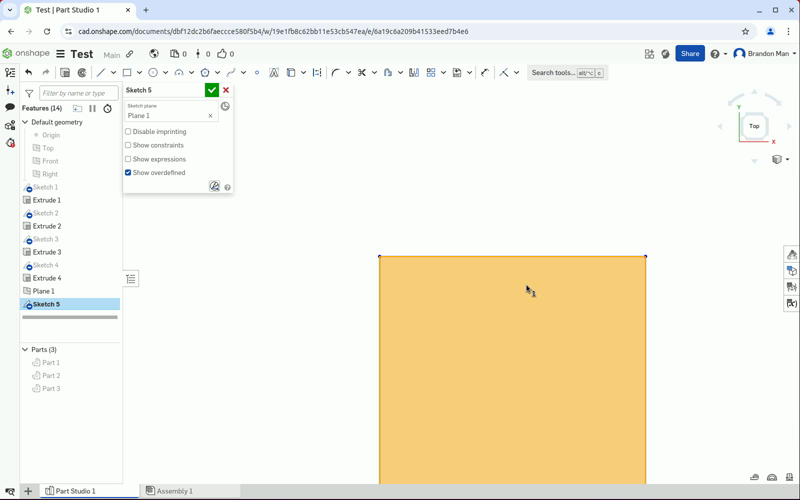
scroll(-6)
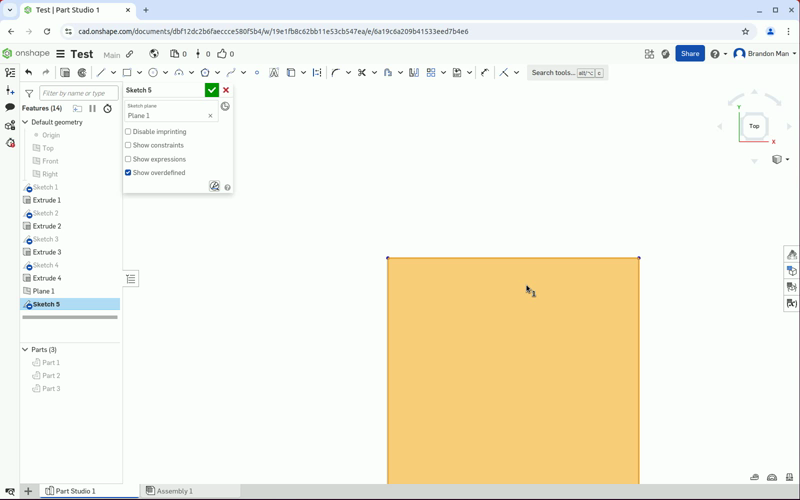
scroll(-6)
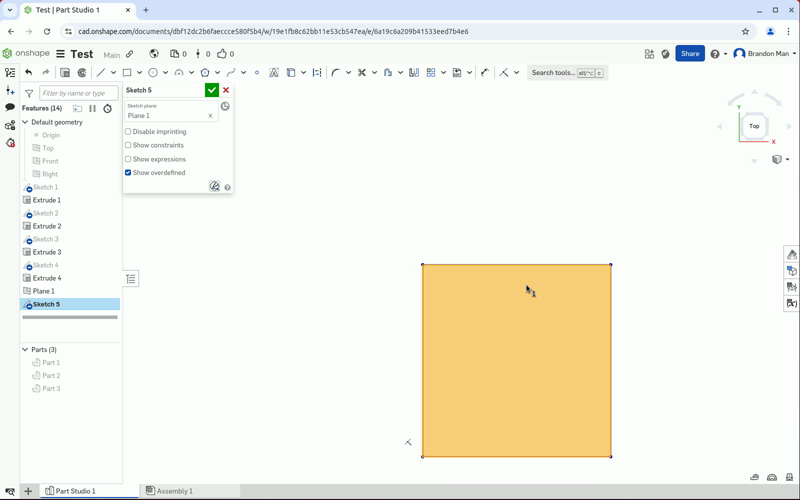
scroll(-6)
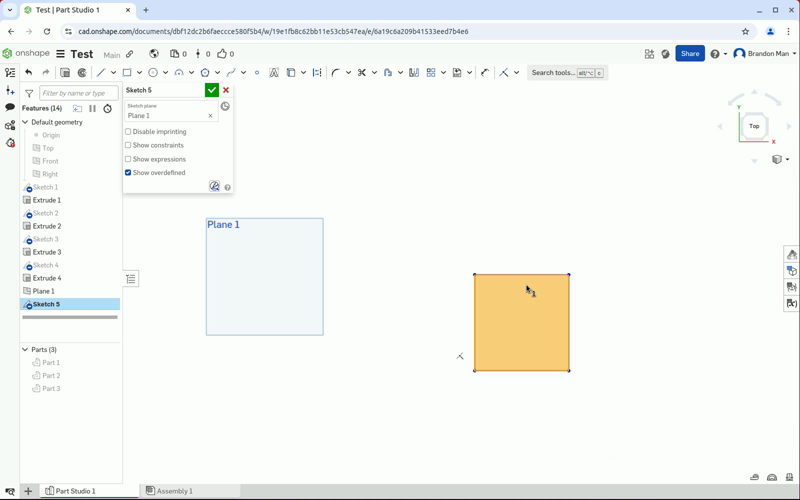
scroll(-6)
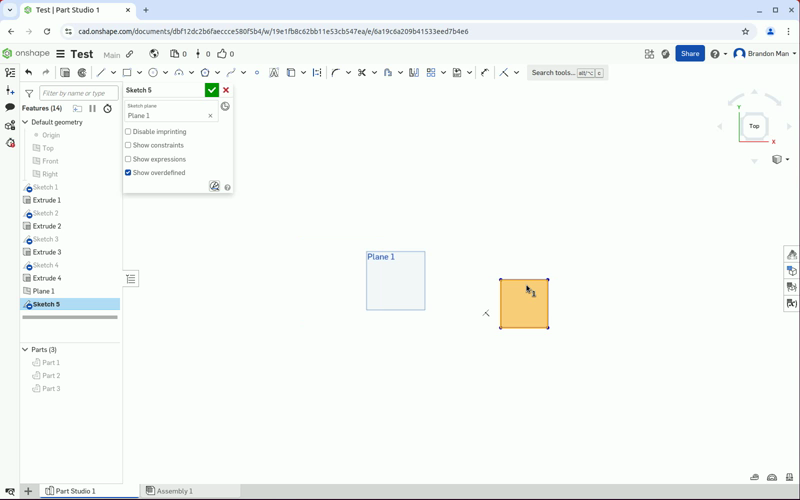
scroll(-6)
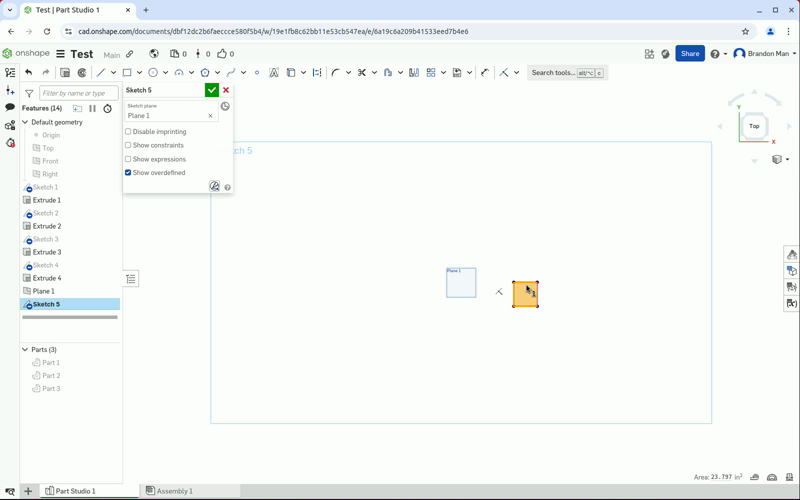
mouse_move(73, 352)
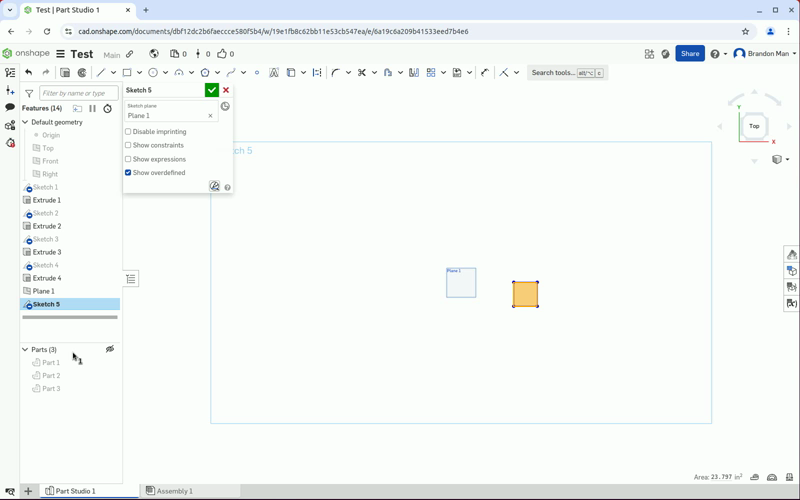
key(shift+y)
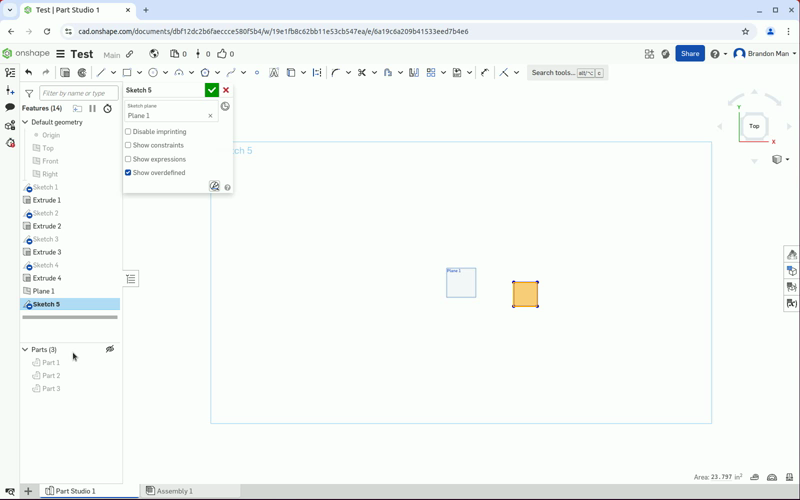
key(shift+e)
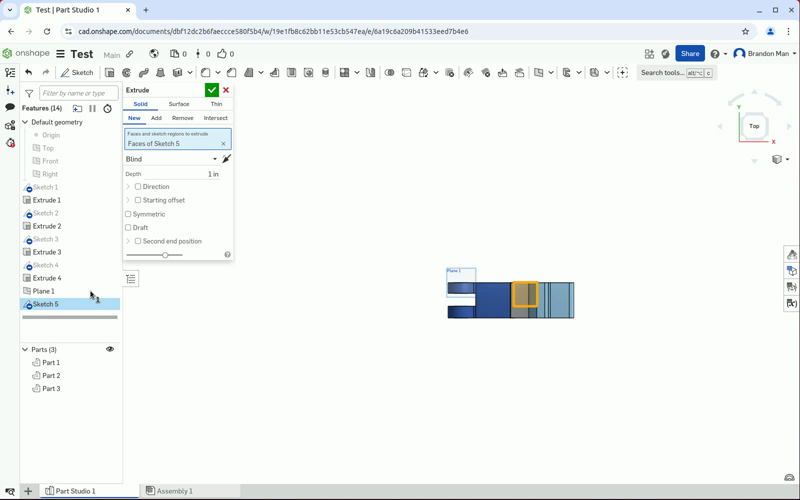
mouse_move(143, 106)
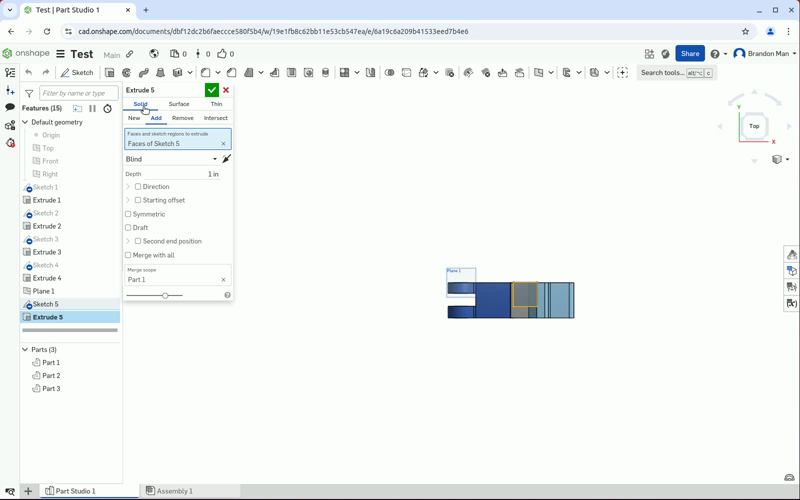
click(143, 106)
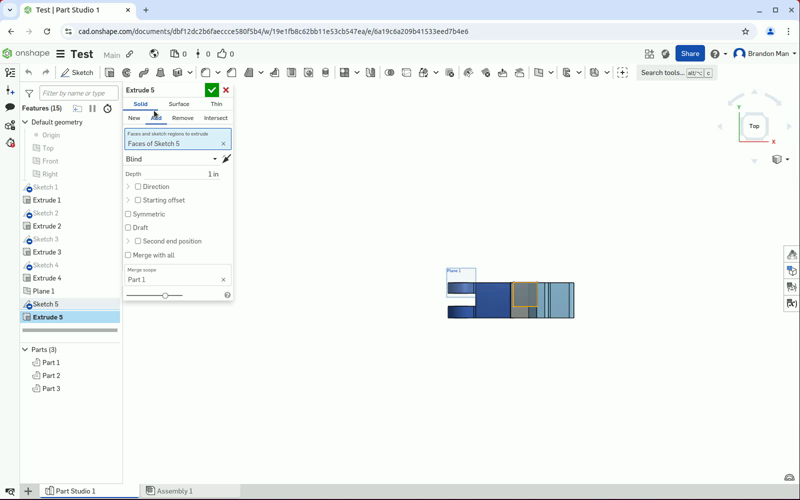
mouse_move(186, 120)
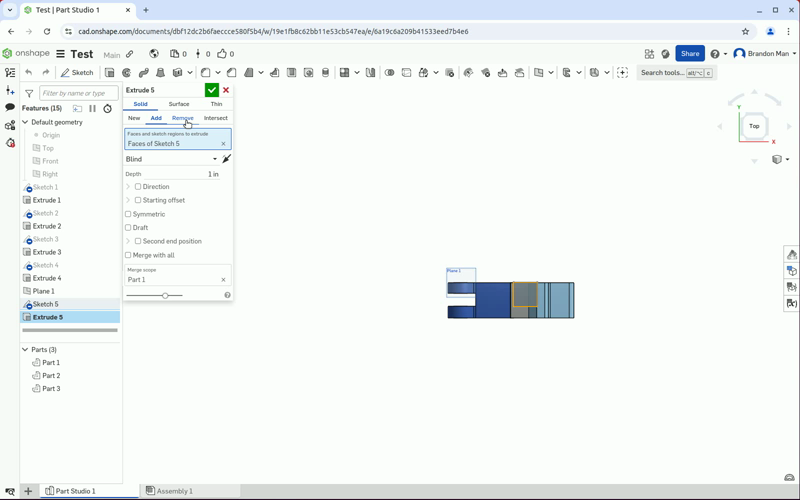
click(186, 120)
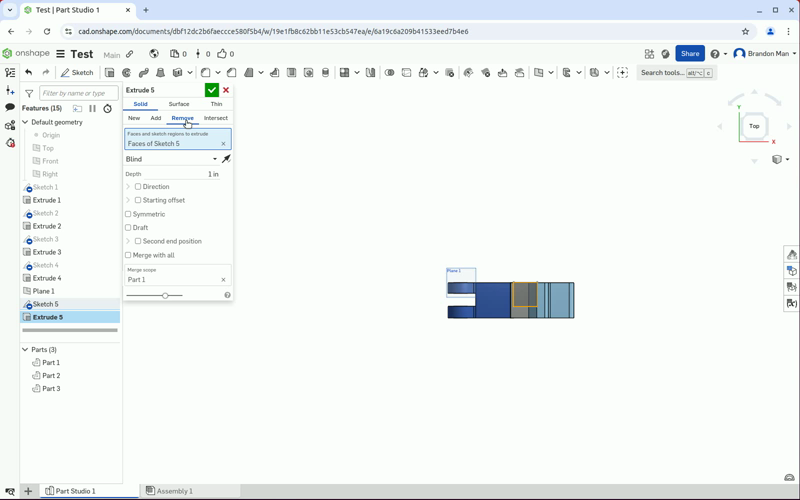
key(tab, 4)
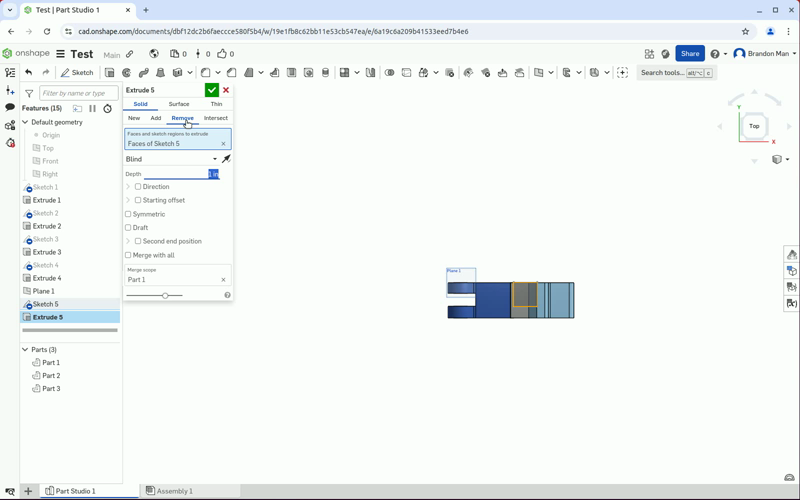
text(4.092)
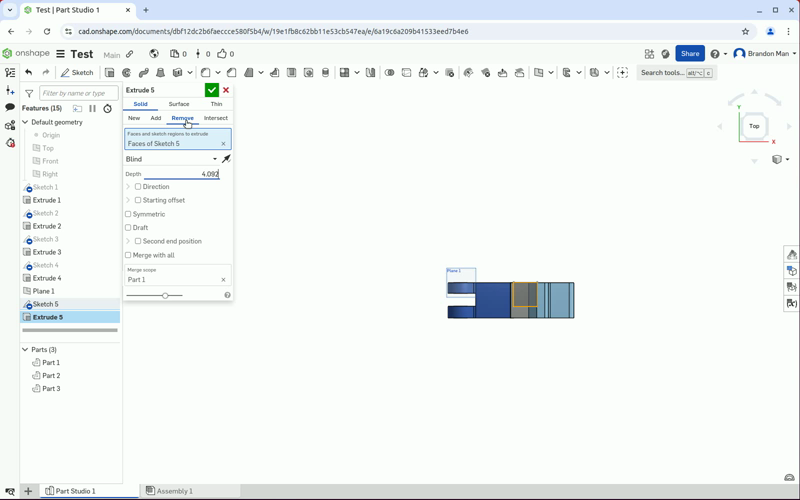
key(tab, 6)
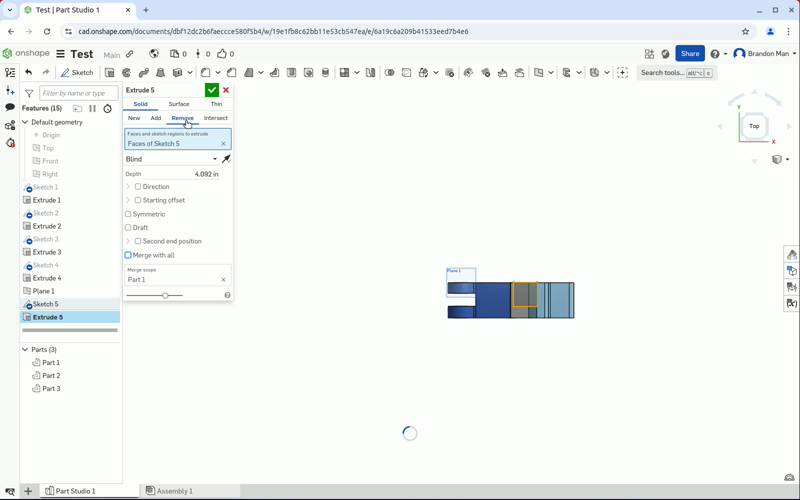
key(space)
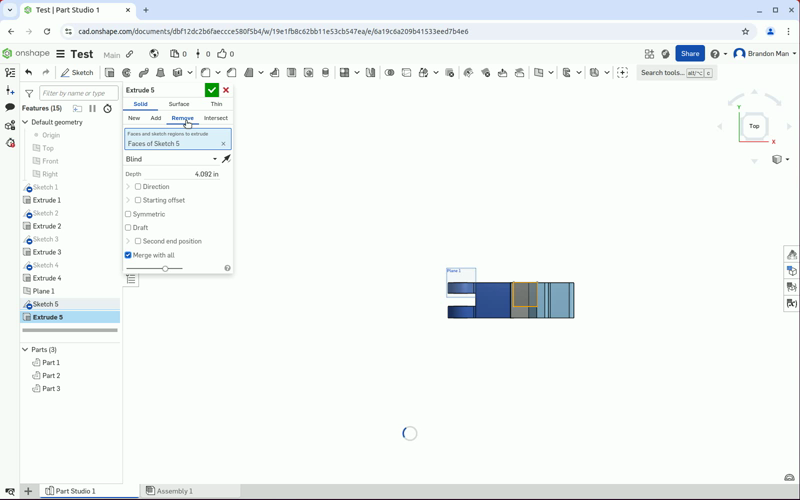
key(enter)
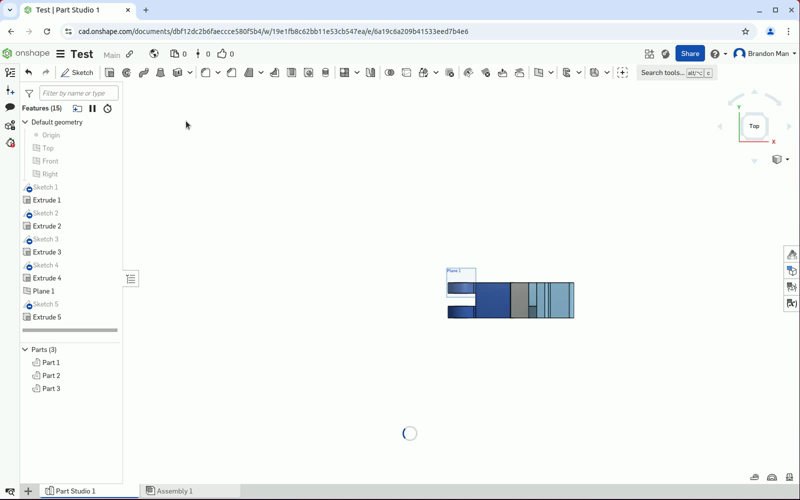
key(shift+h)
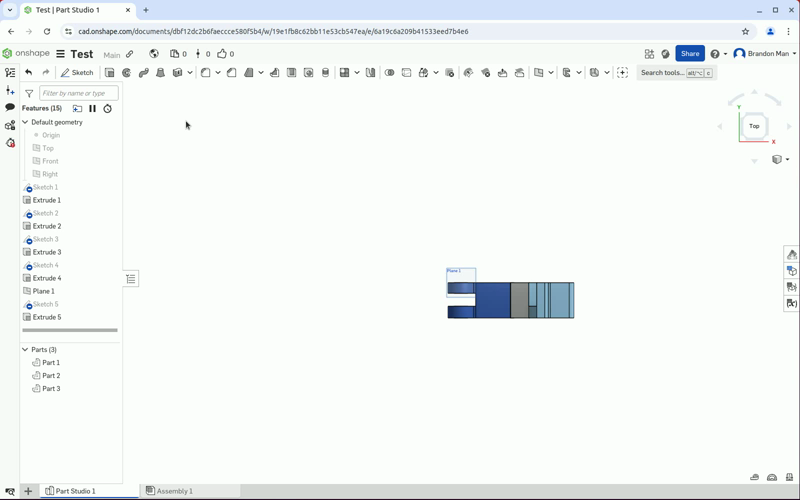
key(shift+h)
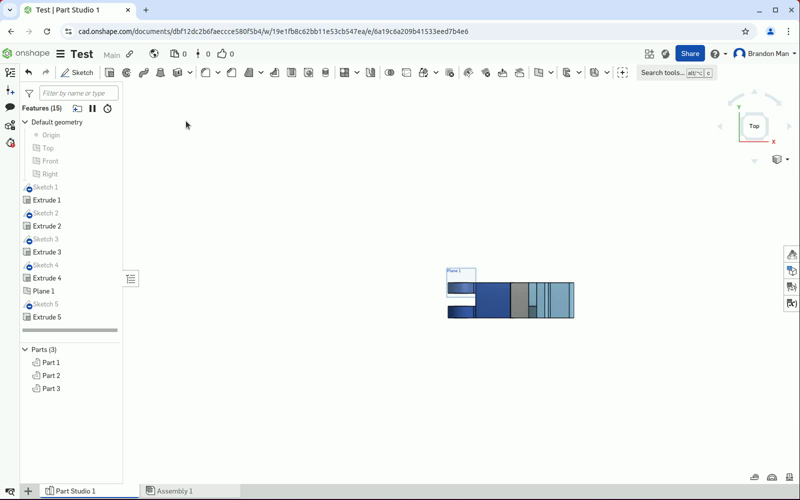
mouse_move(73, 189)
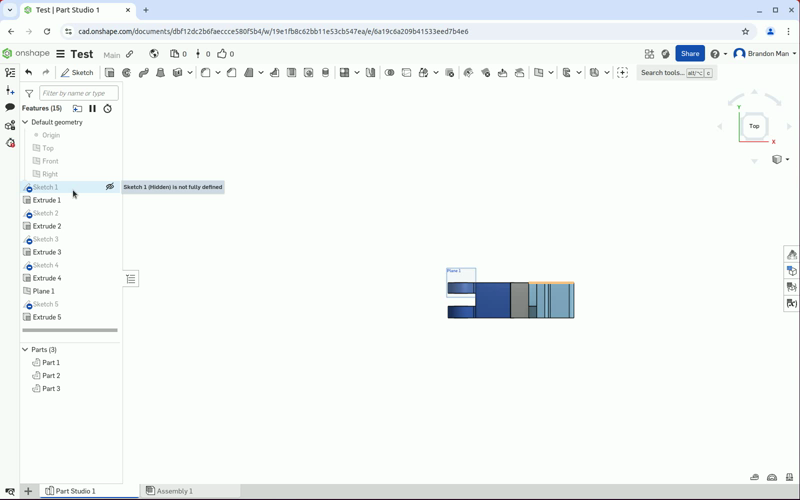
click(73, 189)
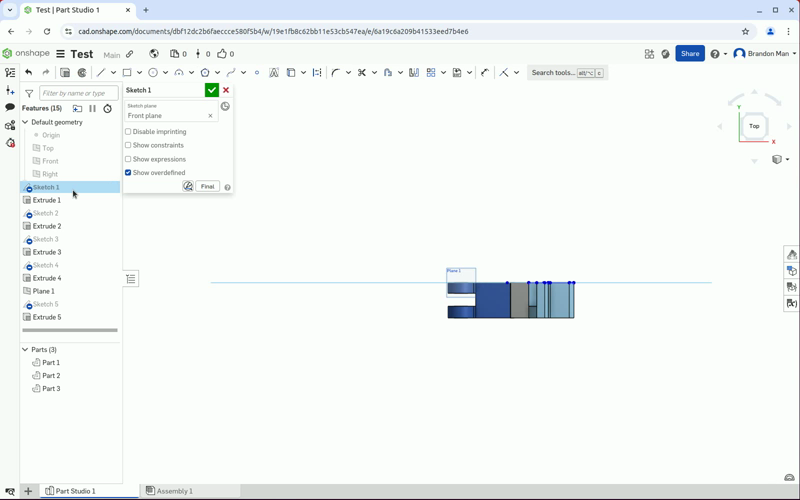
mouse_move(229, 92)
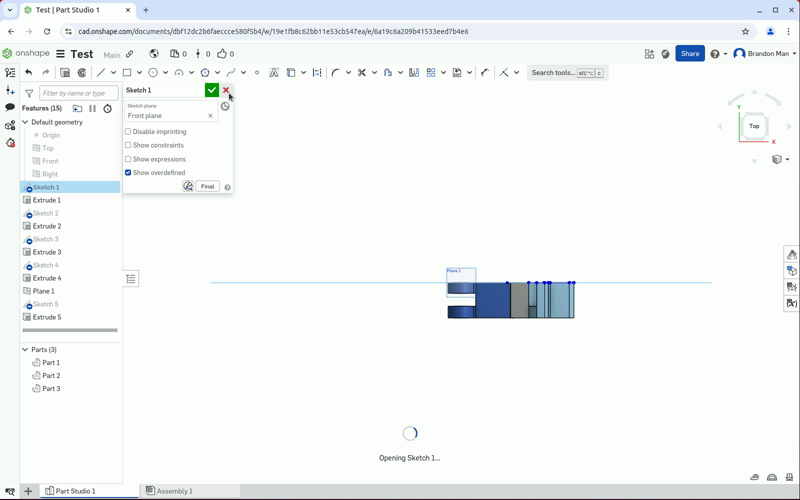
click(229, 92)
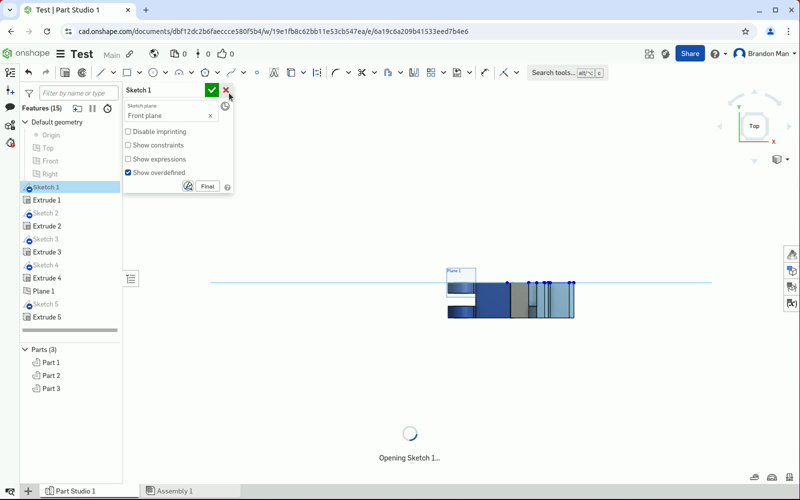
key(shift+s)
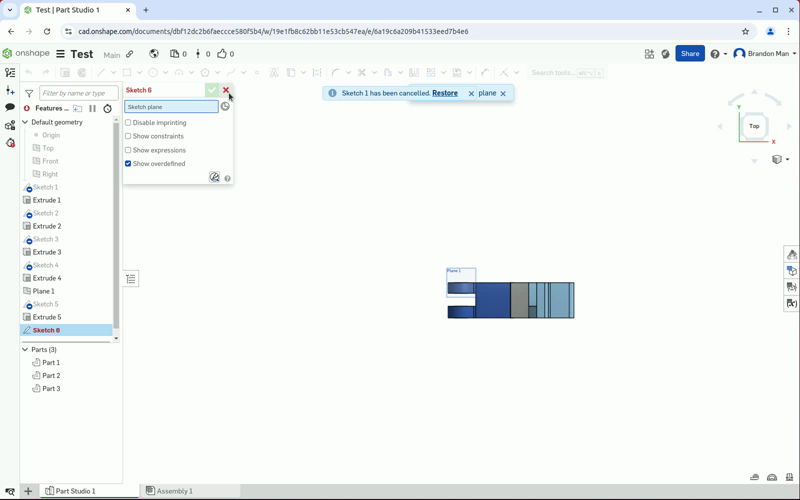
mouse_move(69, 293)
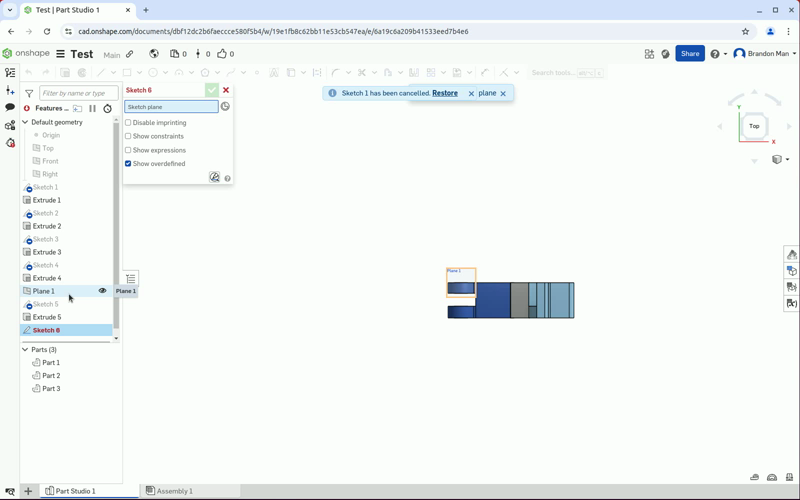
click(69, 293)
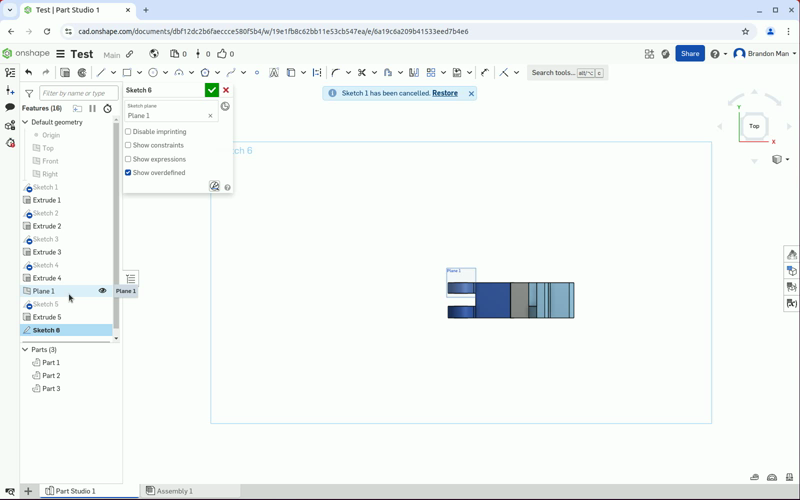
mouse_move(73, 352)
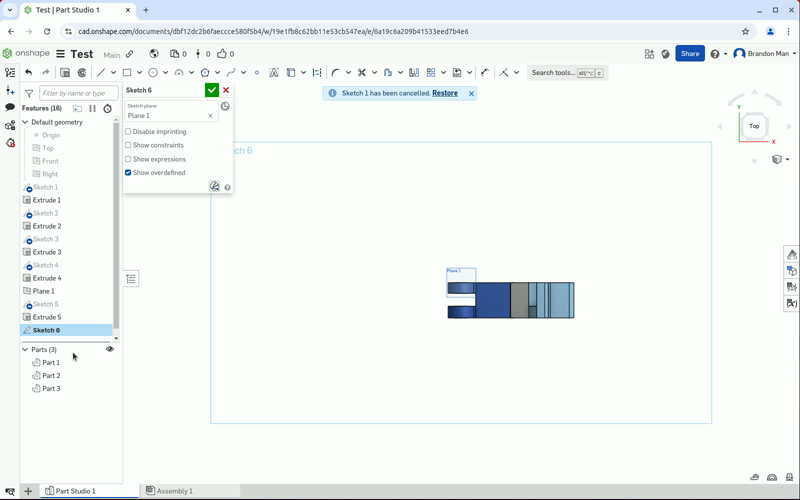
key(y)
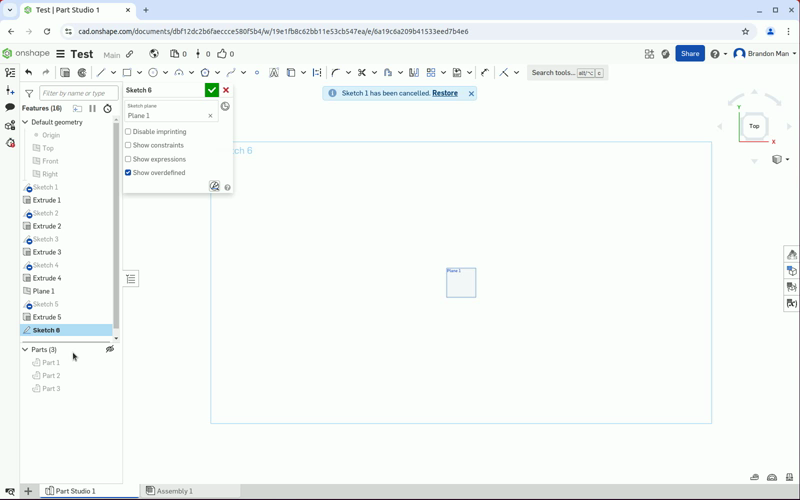
key(l)
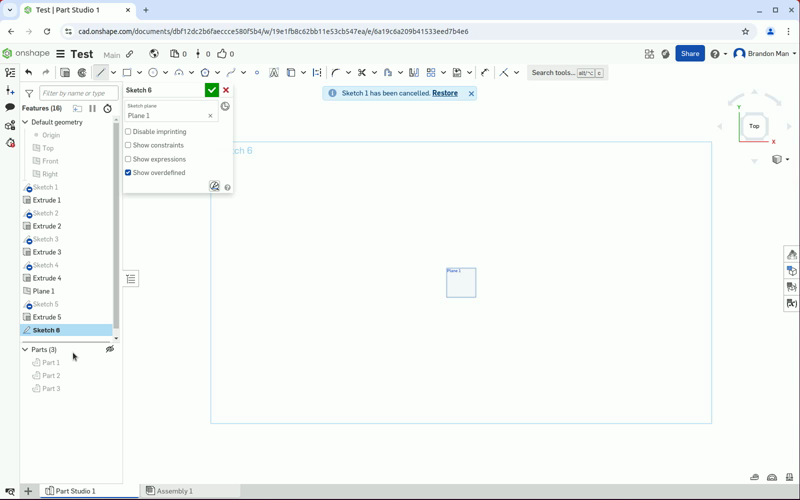
key_down(shift)
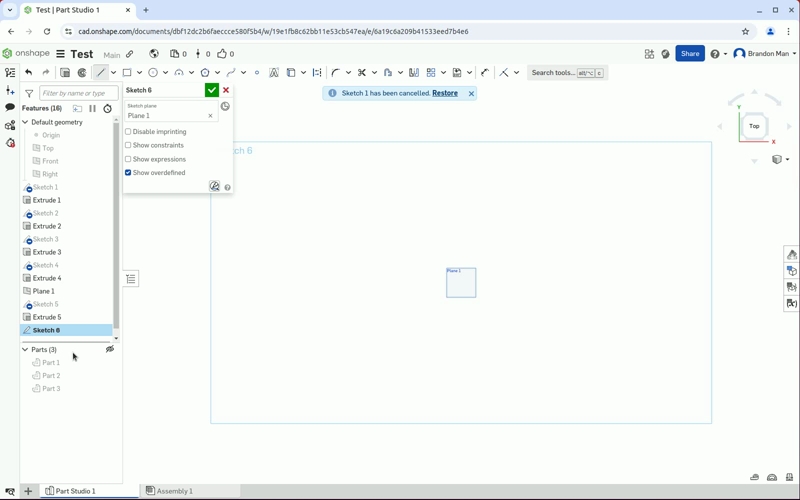
mouse_move(537, 306)
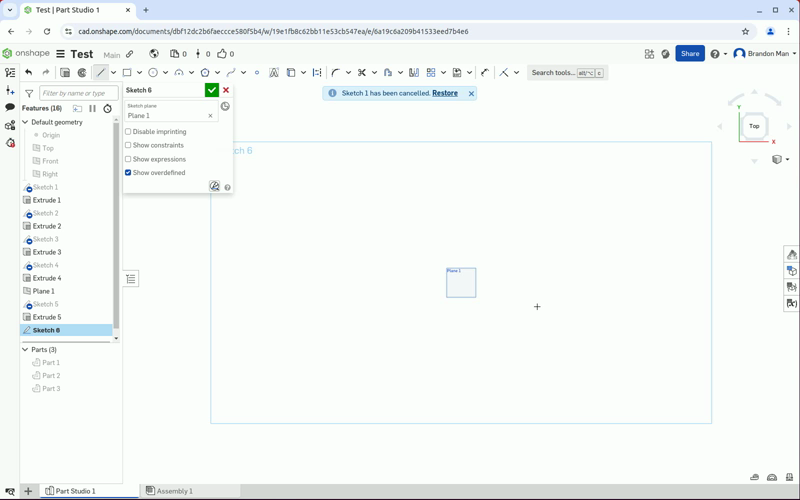
click(537, 306)
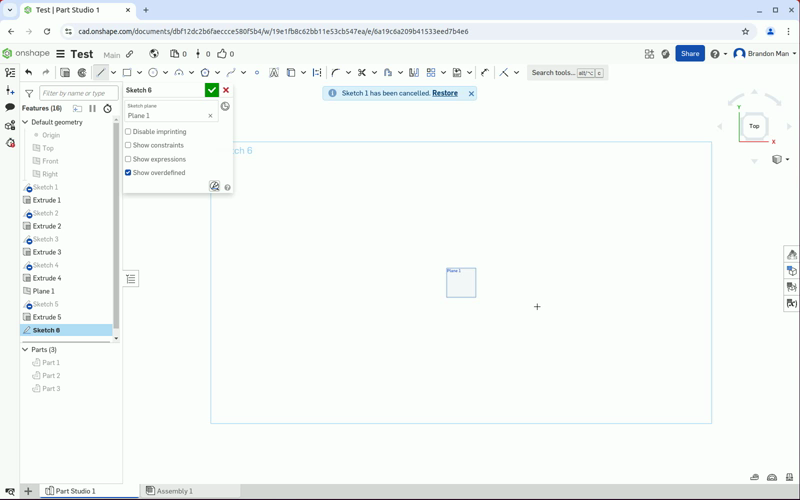
key_up(shift)
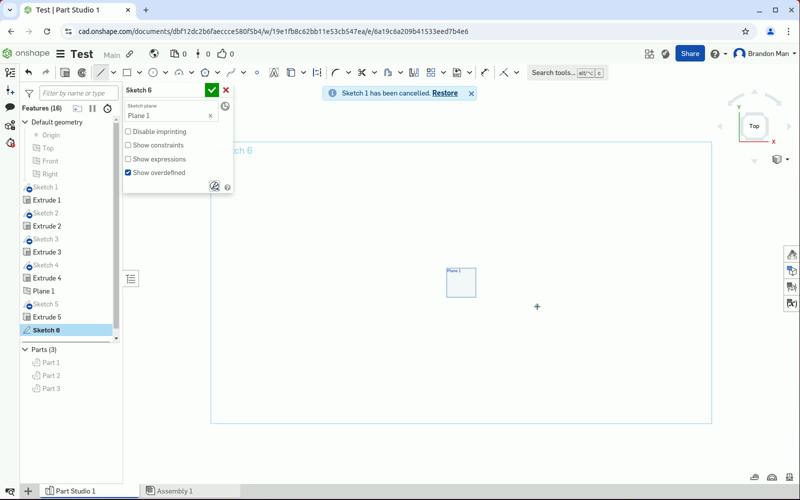
key_down(shift)
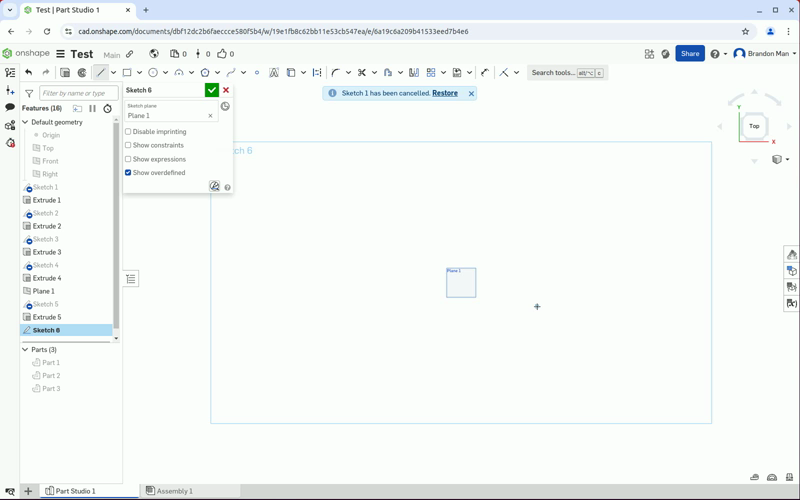
mouse_move(567, 306)
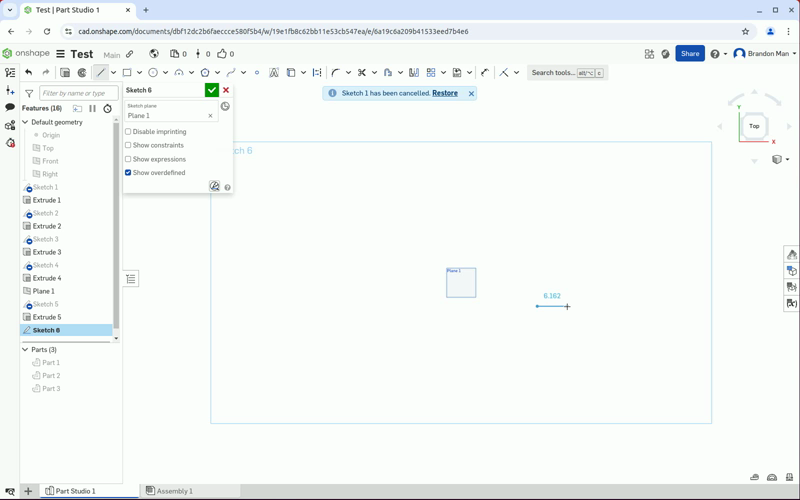
mouse_move(545, 306)
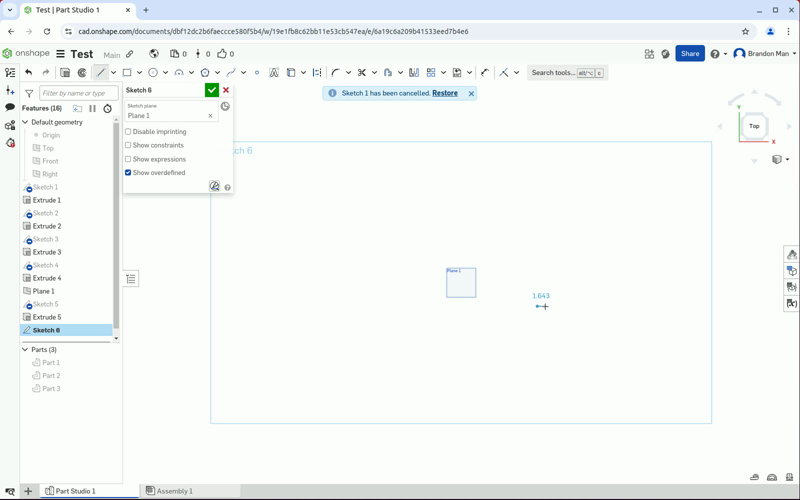
click(545, 306)
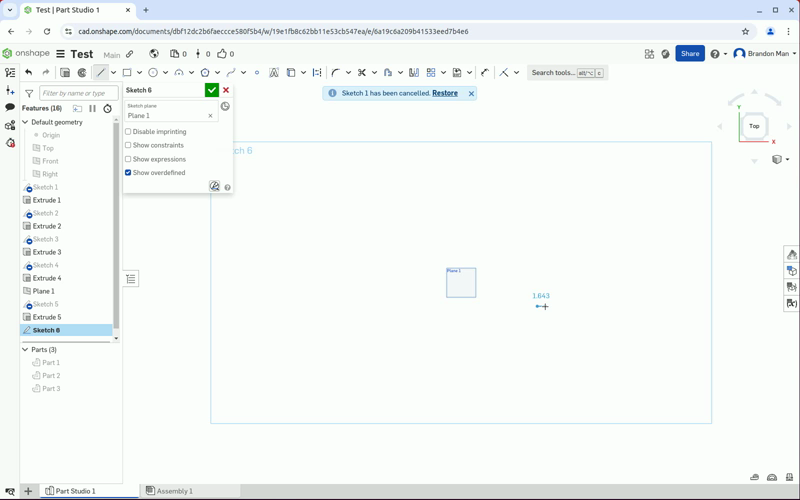
key_up(shift)
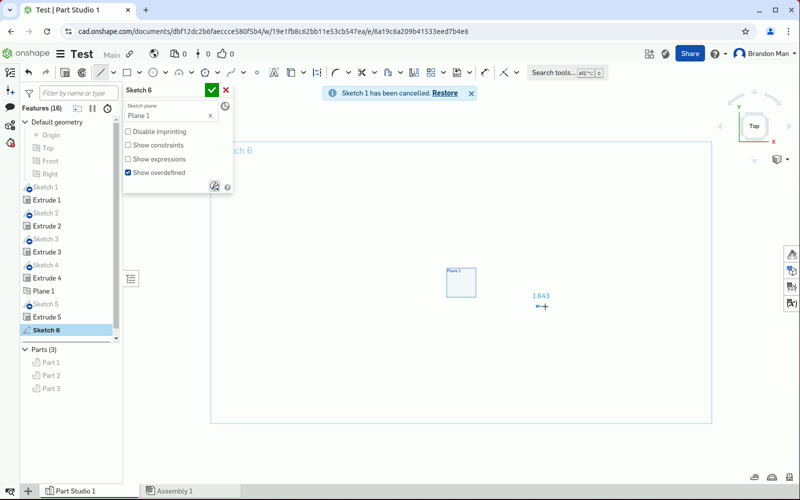
key_down(shift)
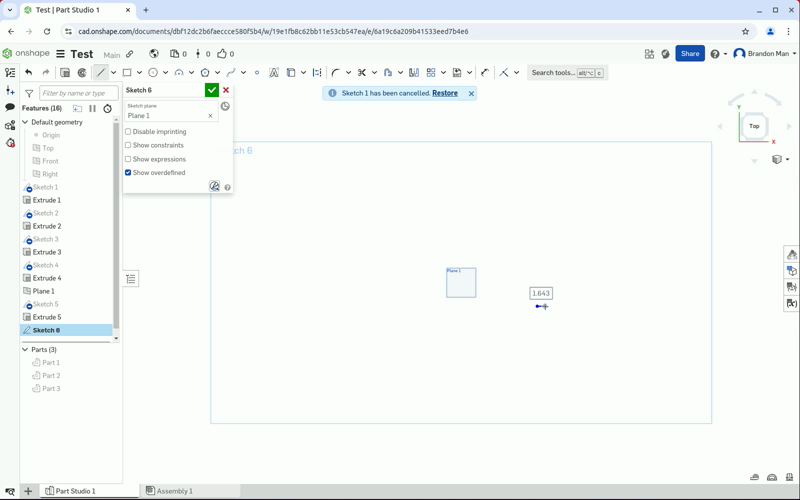
mouse_move(575, 306)
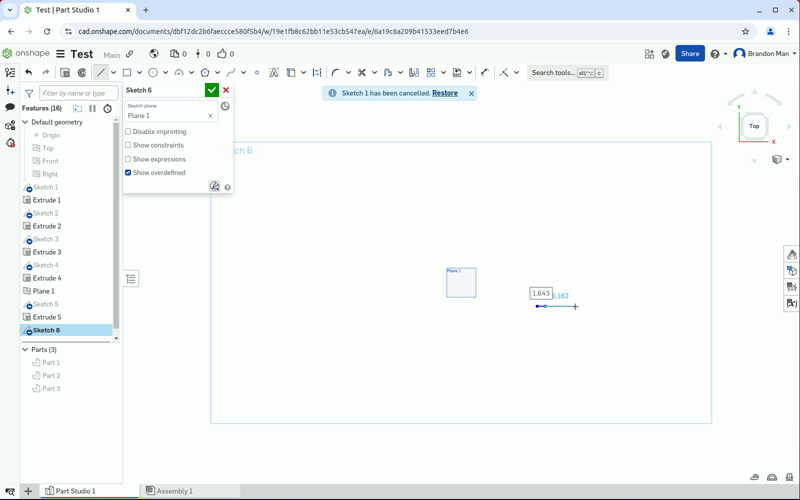
mouse_move(545, 282)
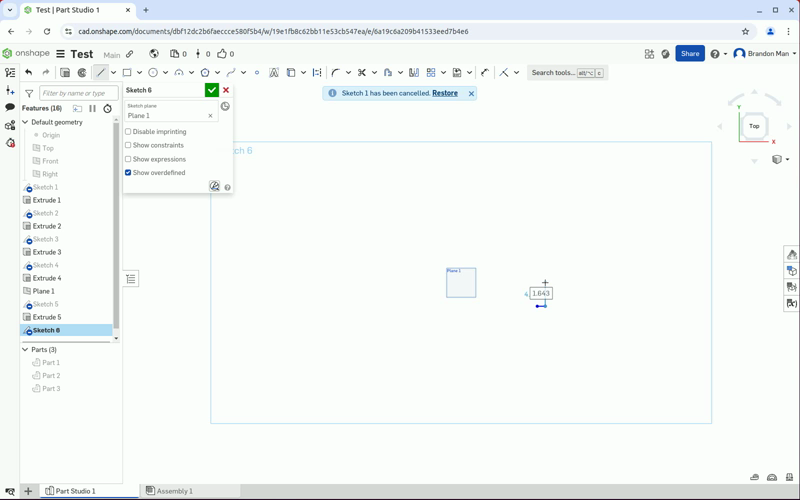
click(545, 282)
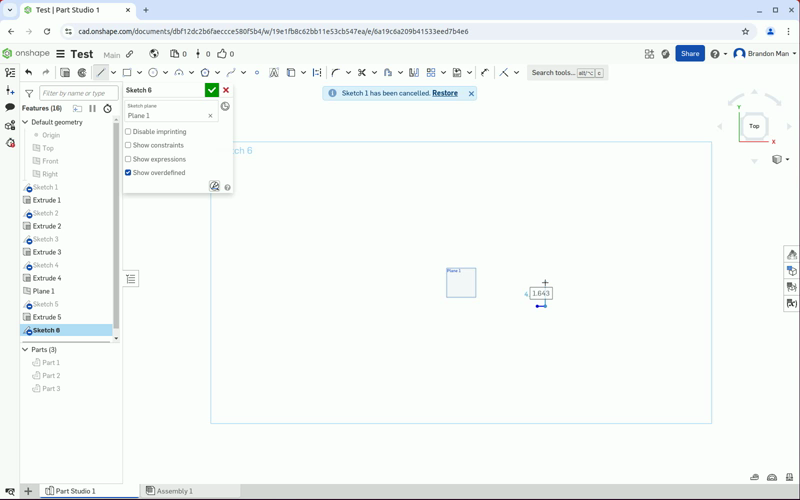
key_up(shift)
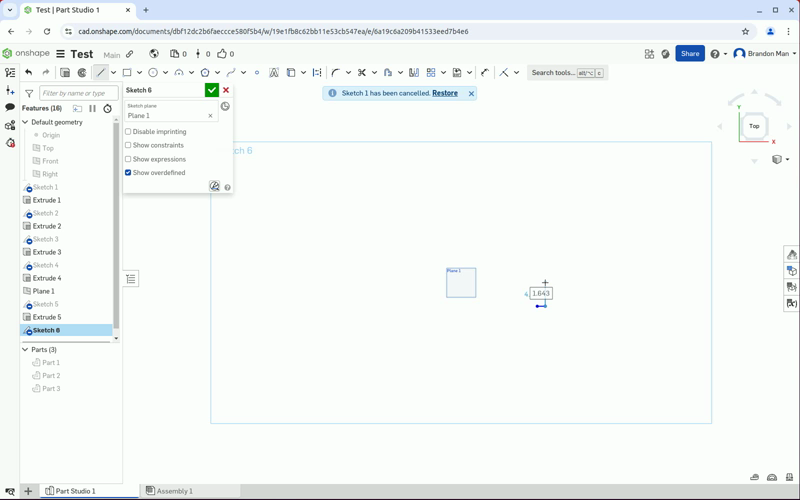
key_down(shift)
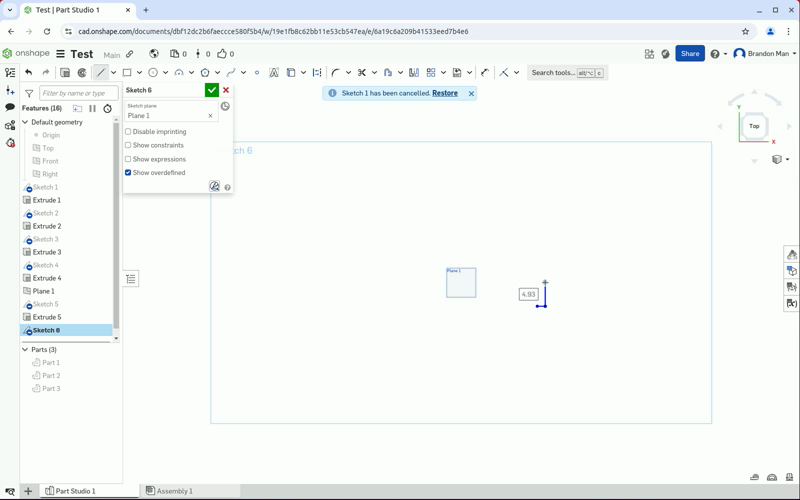
mouse_move(575, 282)
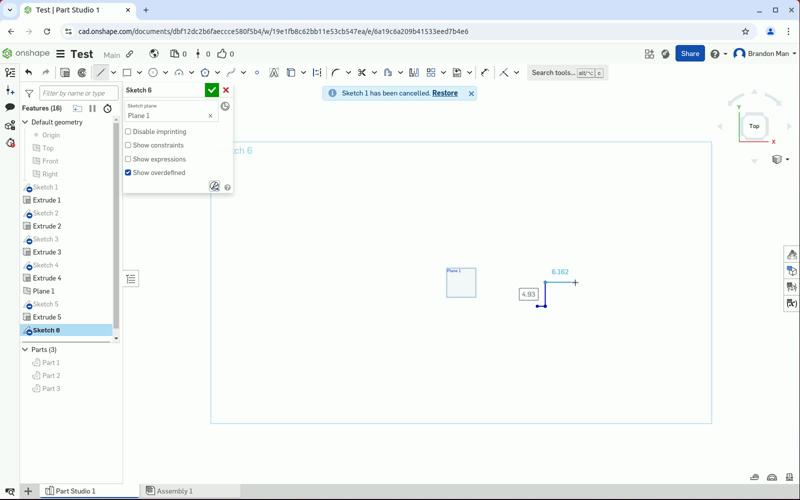
mouse_move(537, 282)
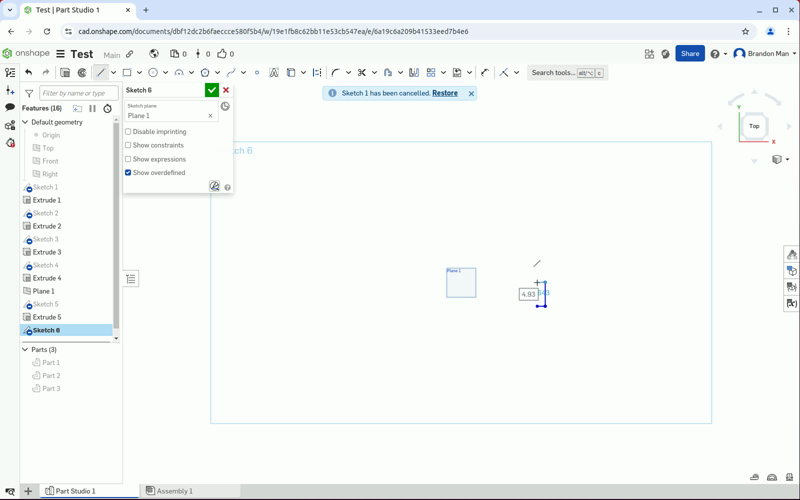
click(537, 282)
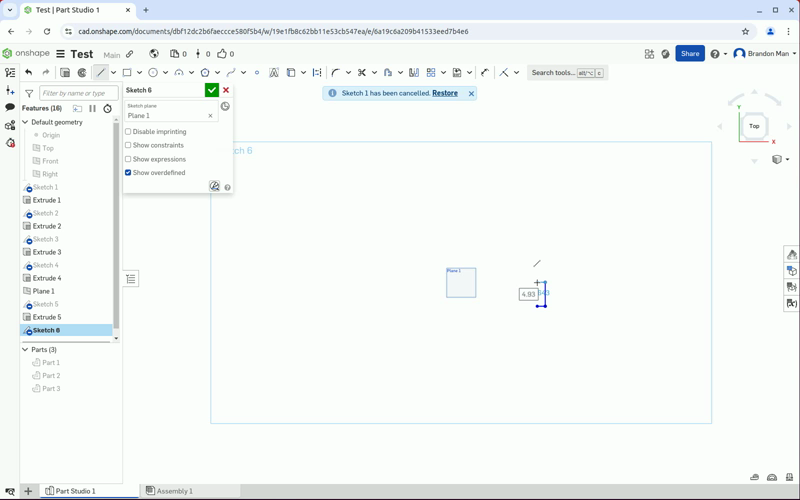
key_up(shift)
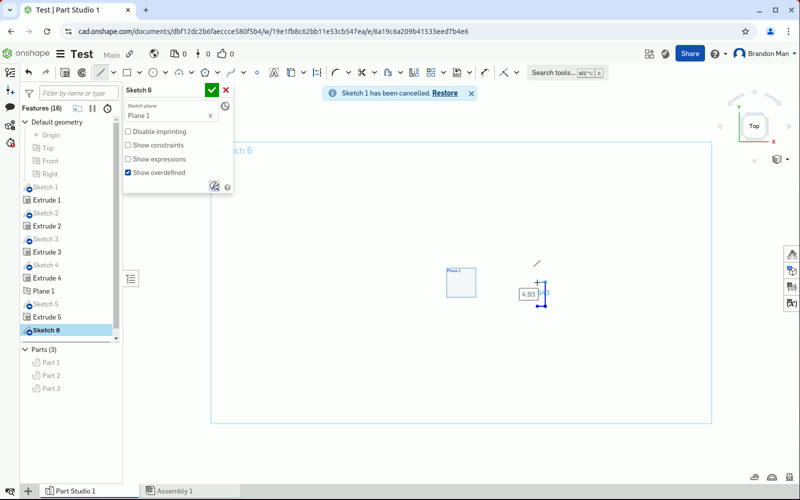
mouse_move(567, 282)
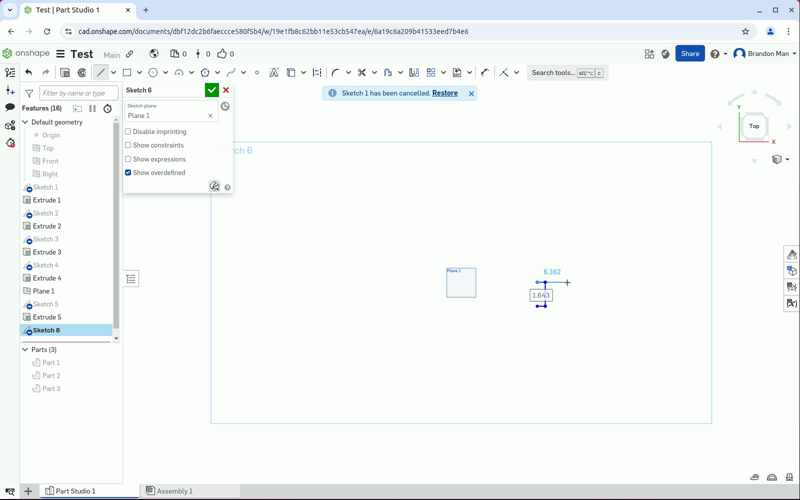
key_down(shift)
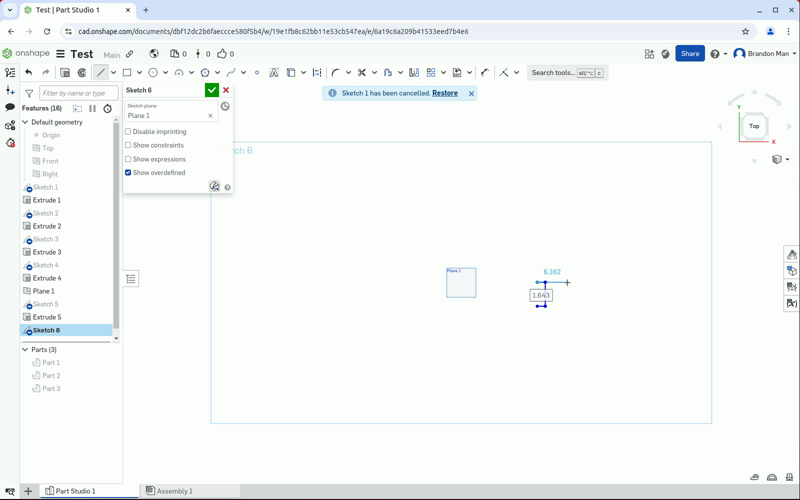
mouse_move(537, 306)
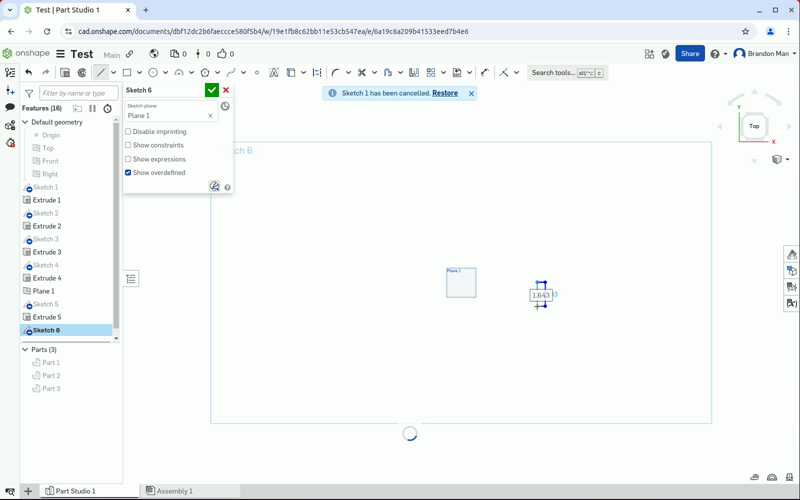
key_up(shift)
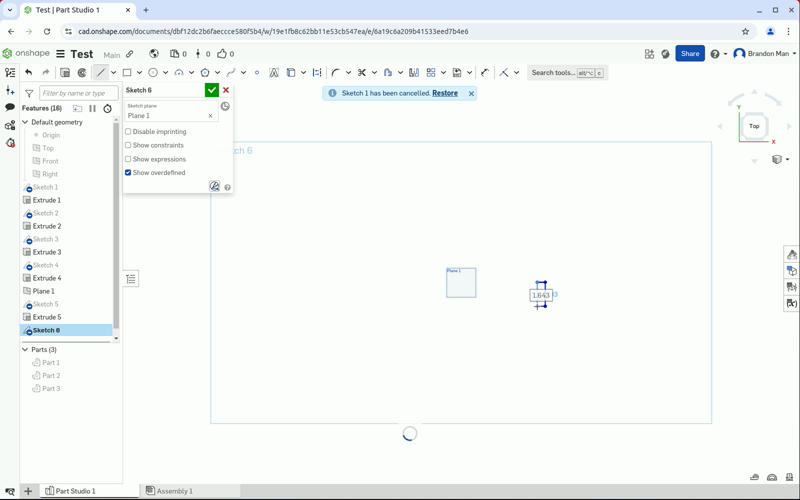
click(537, 306)
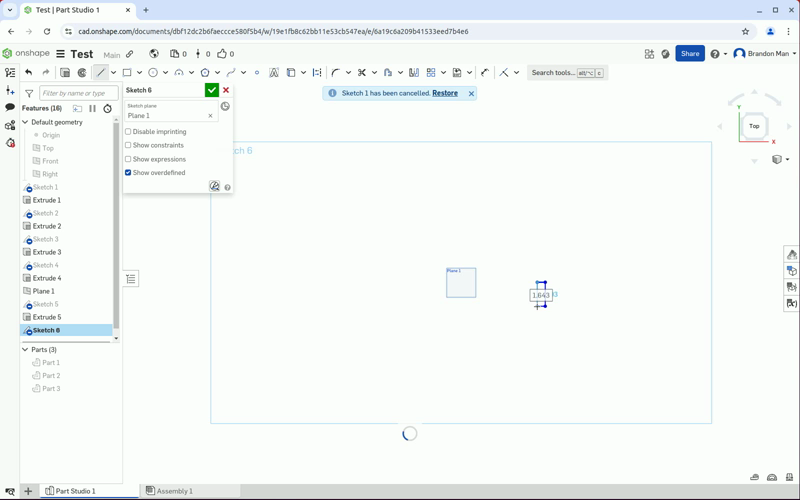
key(esc)
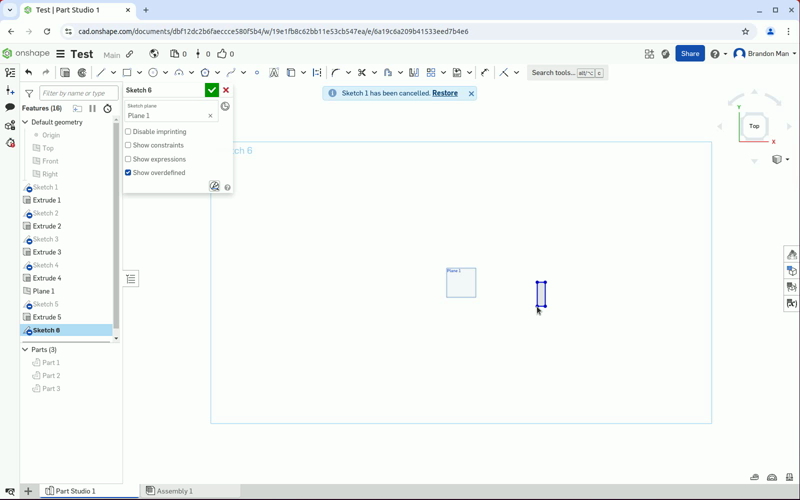
mouse_move(541, 287)
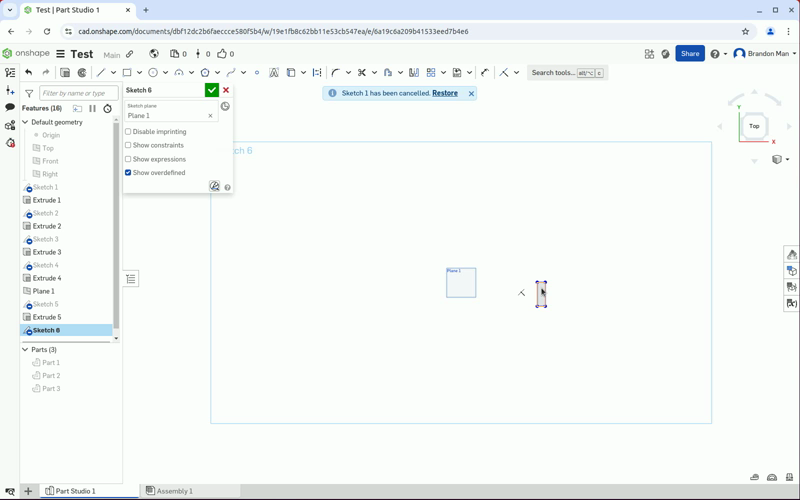
scroll(6)
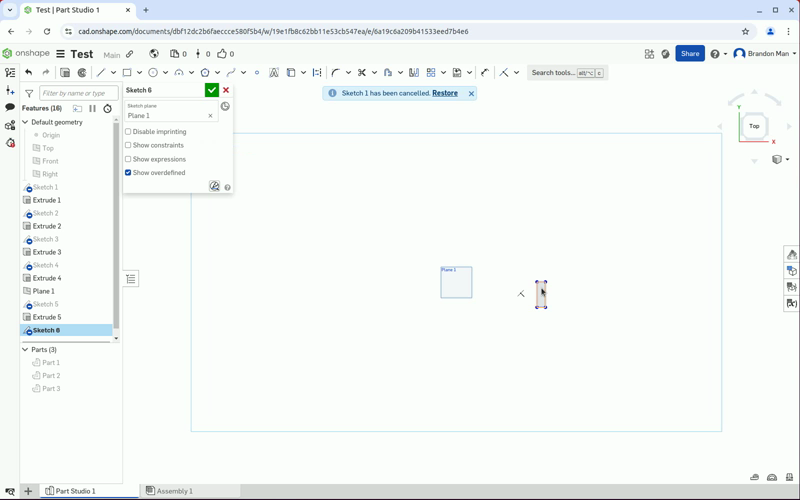
scroll(6)
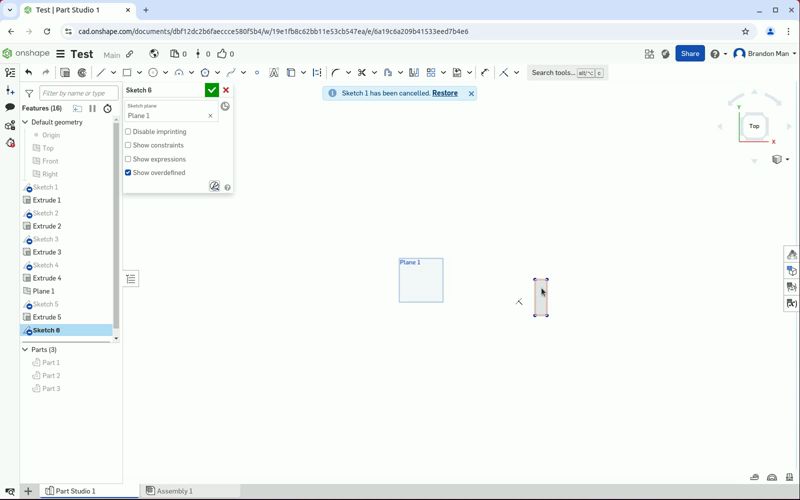
scroll(6)
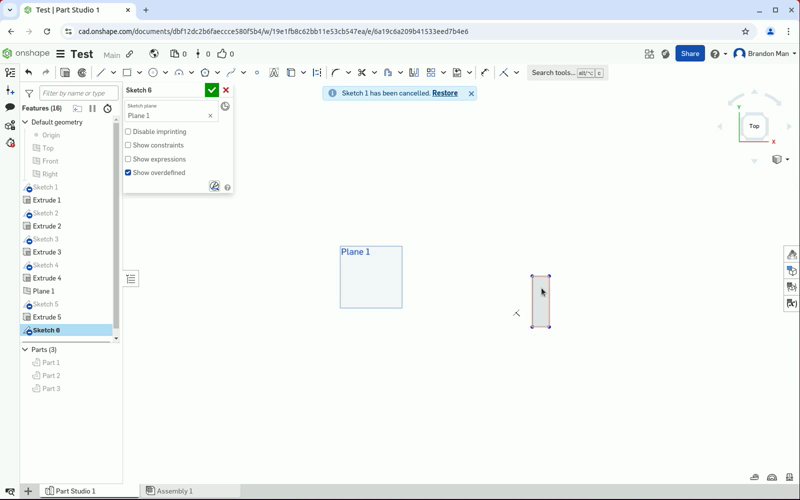
scroll(6)
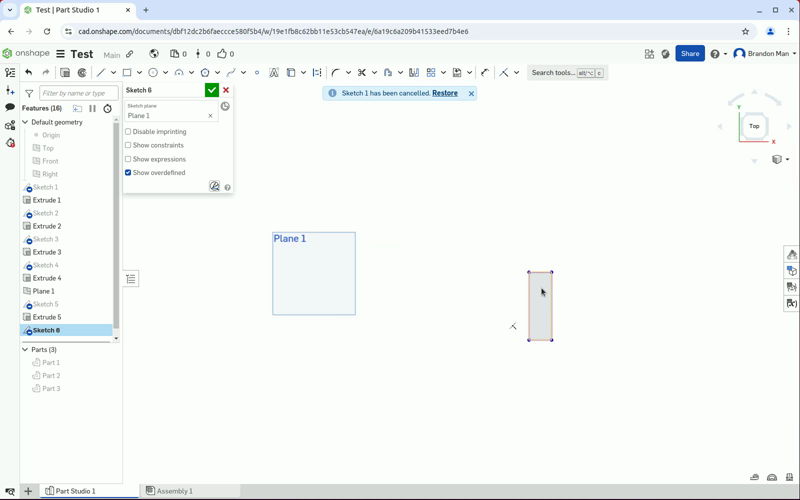
scroll(6)
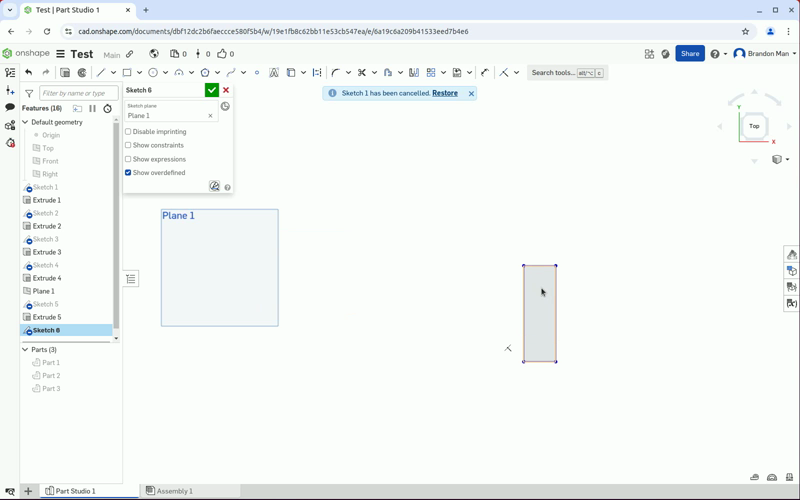
scroll(6)
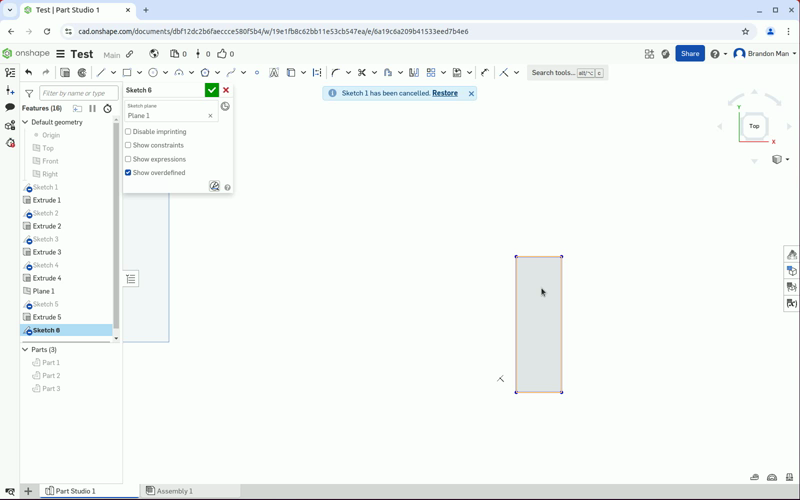
scroll(6)
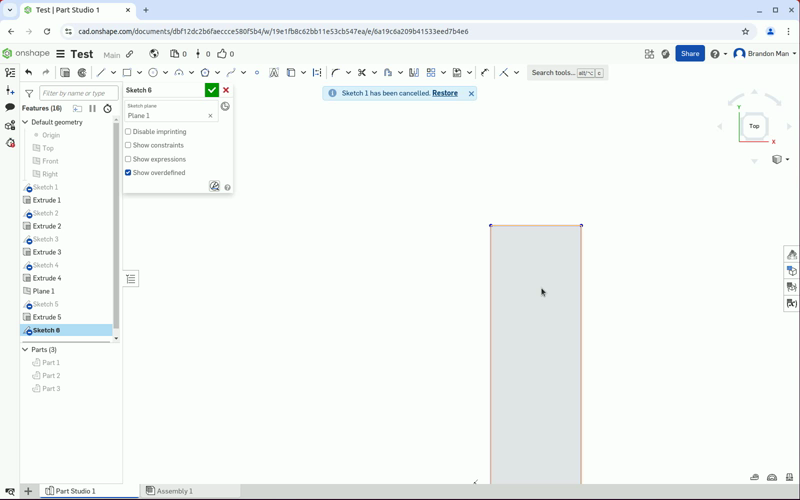
click(541, 287)
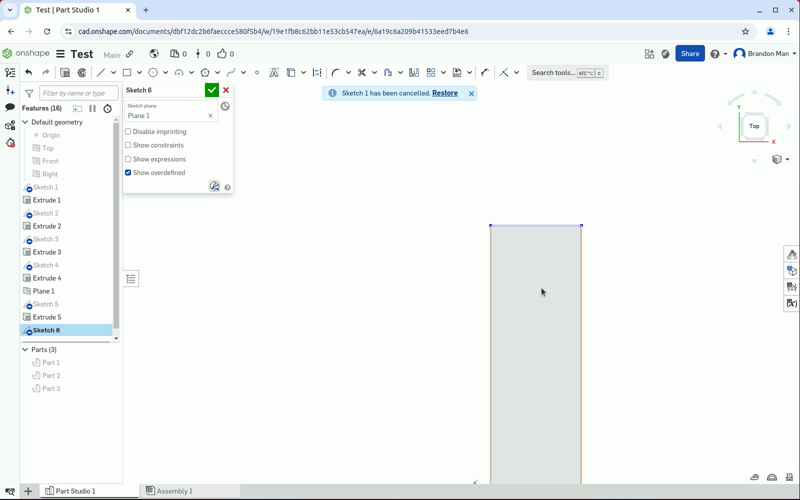
scroll(-6)
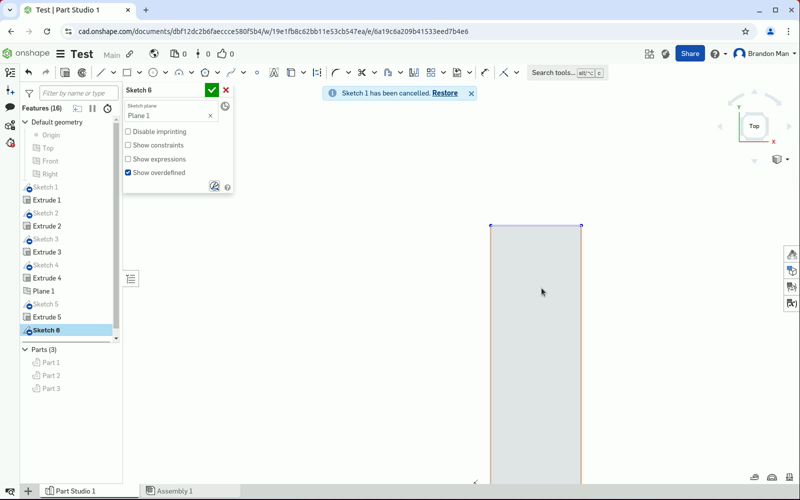
scroll(-6)
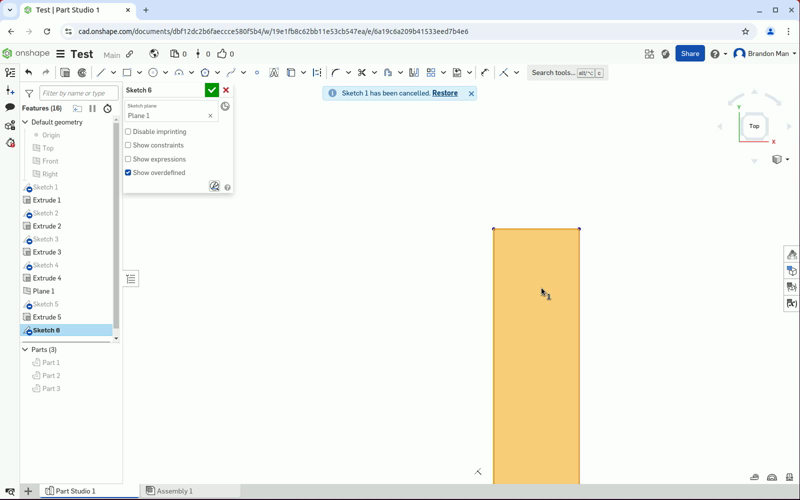
scroll(-6)
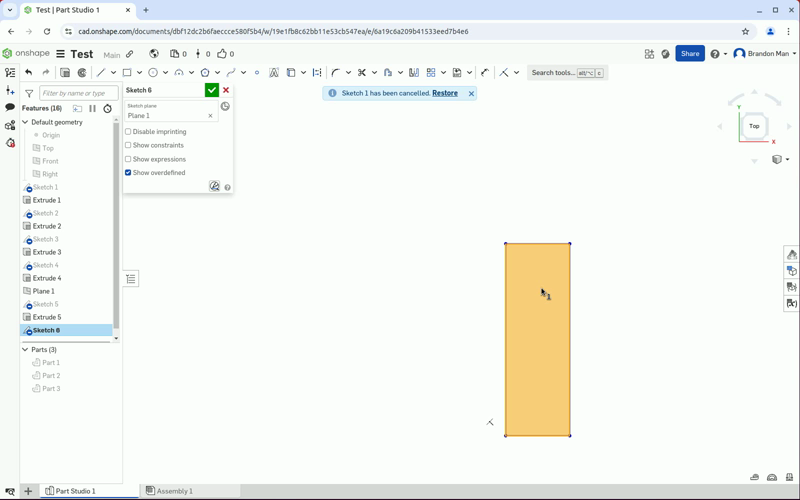
scroll(-6)
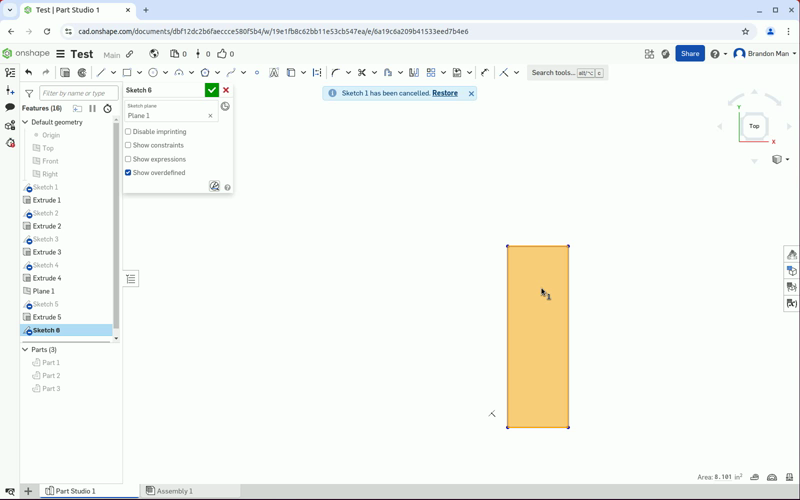
scroll(-6)
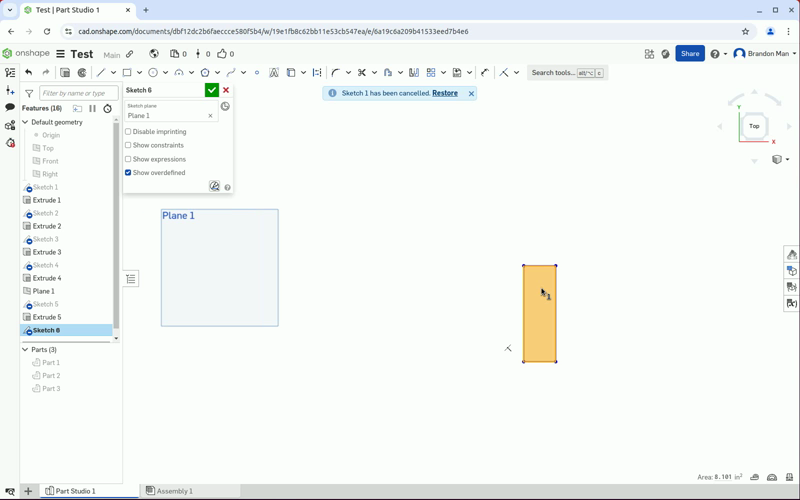
scroll(-6)
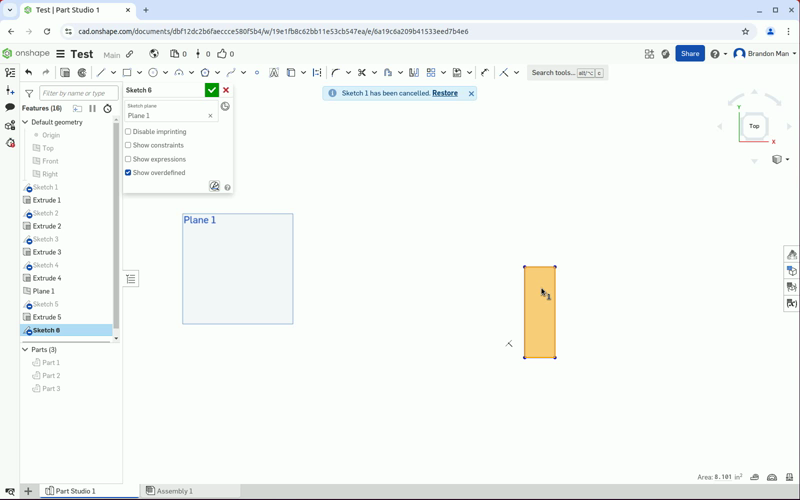
scroll(-6)
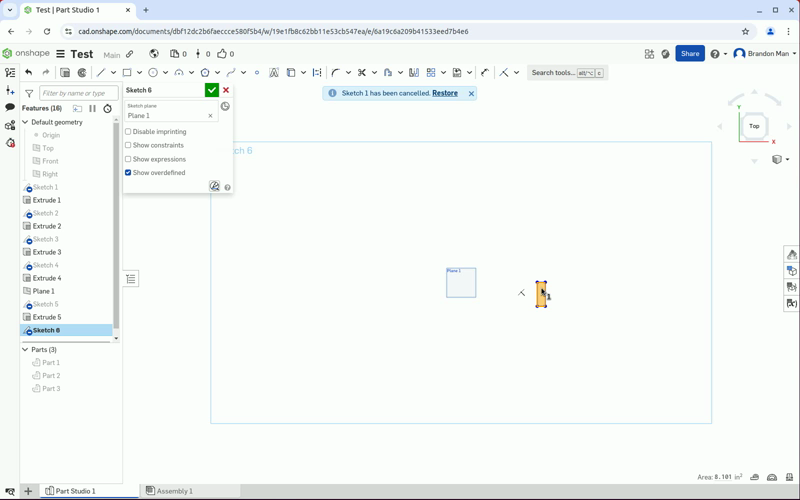
mouse_move(73, 352)
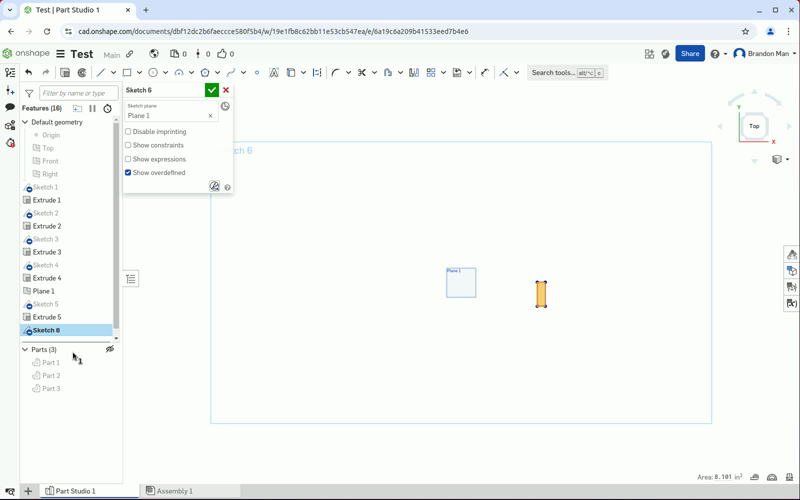
key(shift+y)
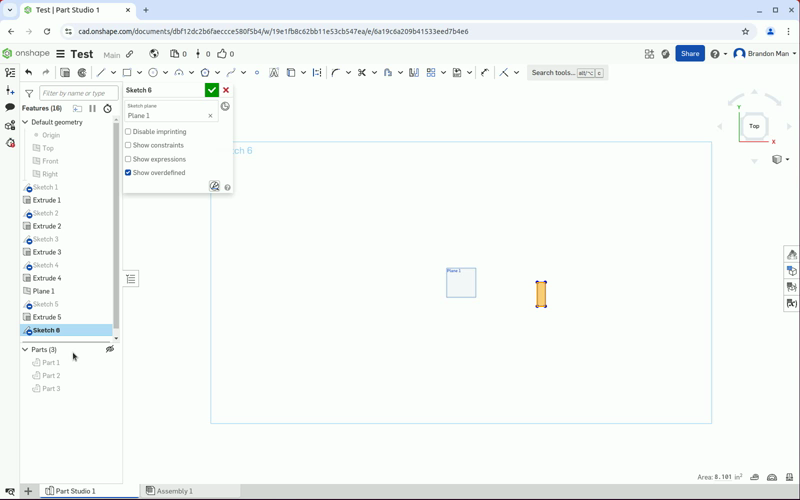
key(shift+e)
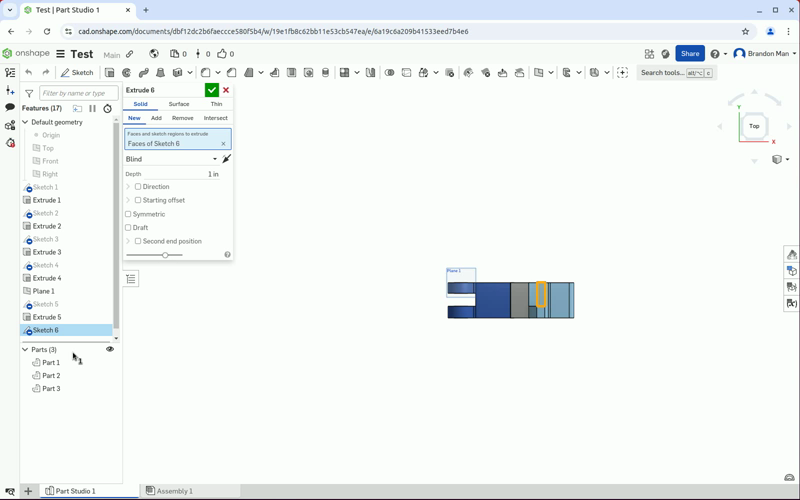
mouse_move(143, 106)
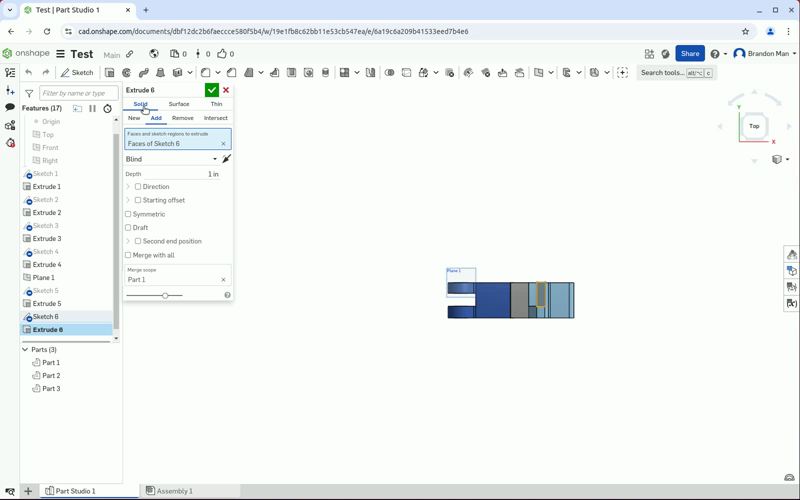
click(143, 106)
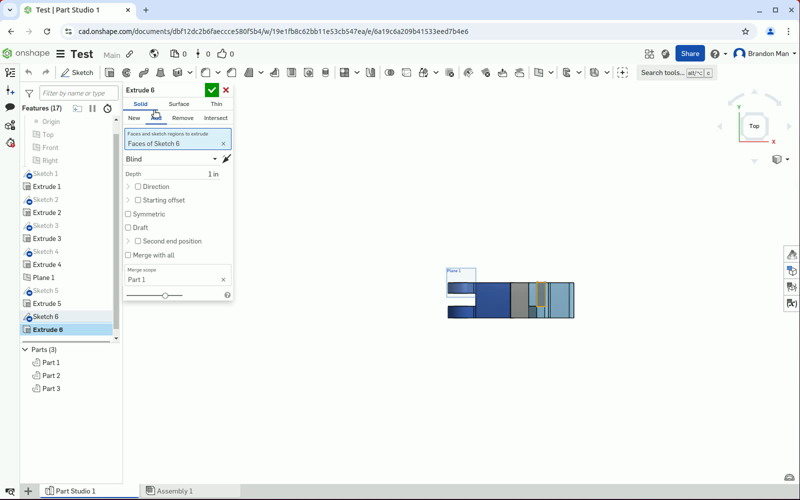
mouse_move(186, 120)
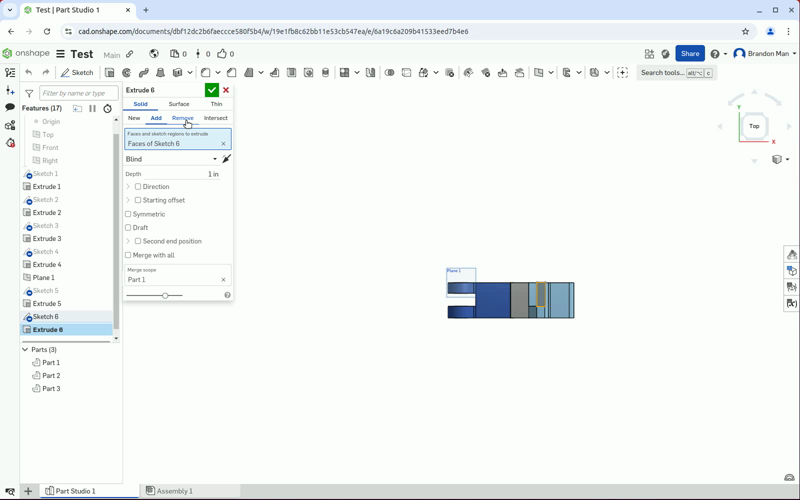
click(186, 120)
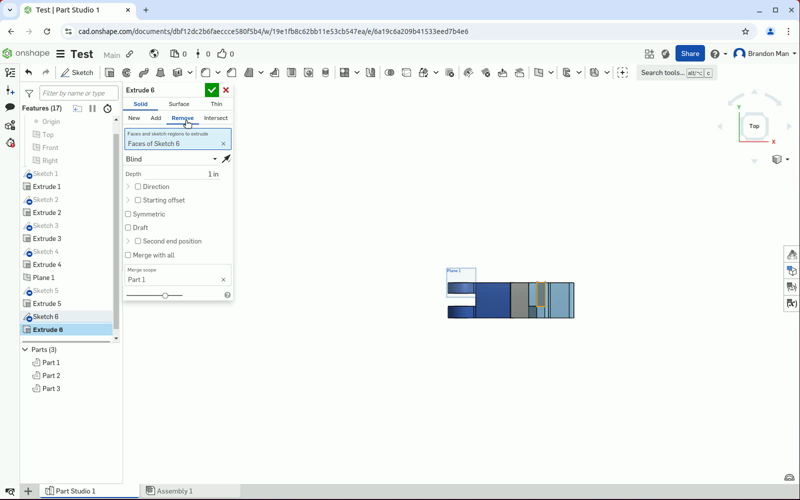
key(tab, 4)
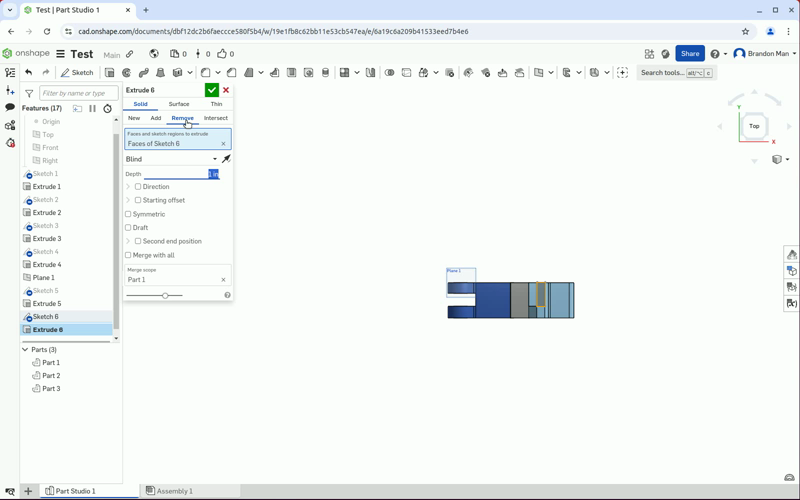
text(4.092)
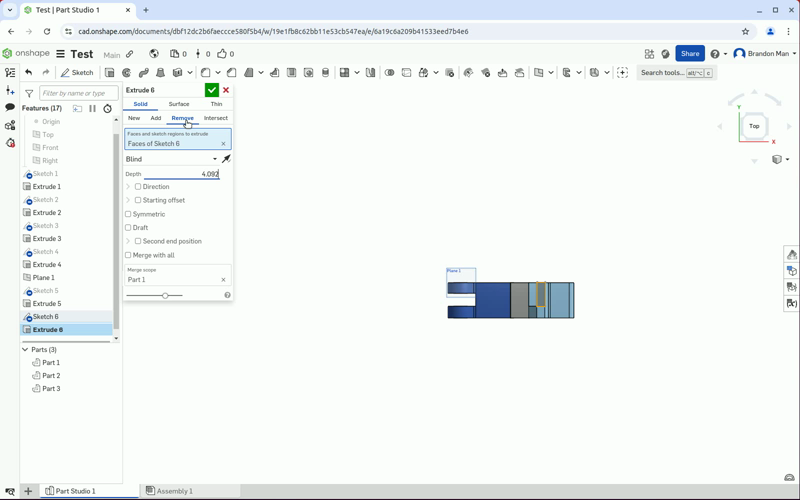
key(tab, 6)
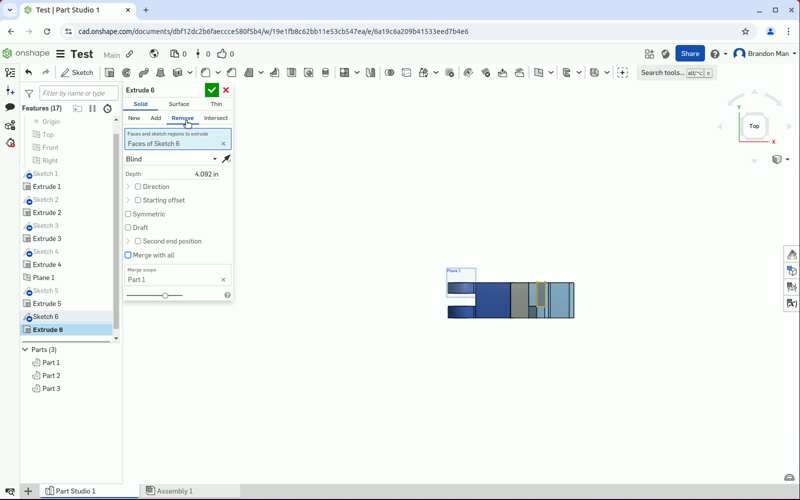
key(space)
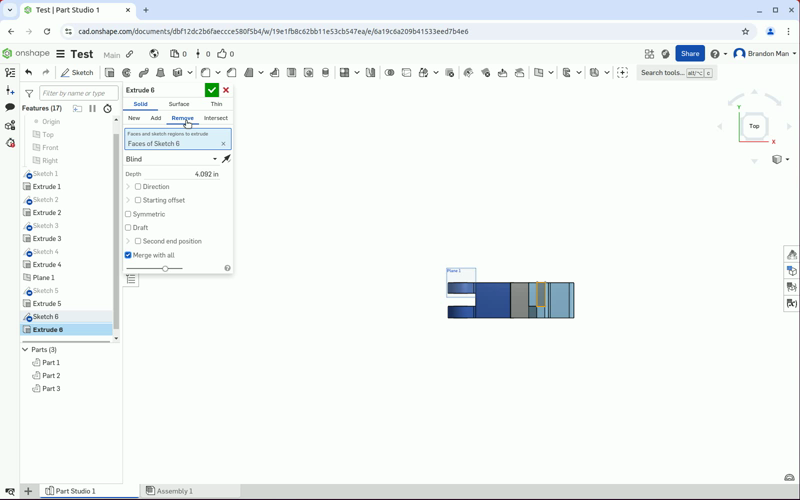
key(enter)
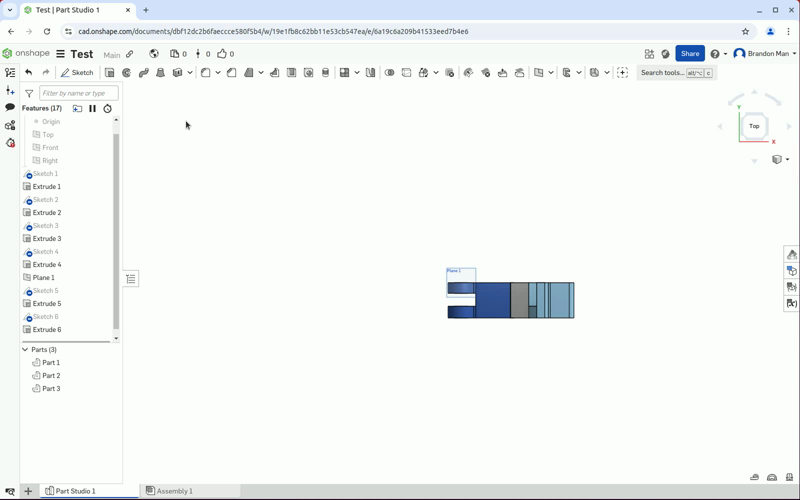
key(shift+h)
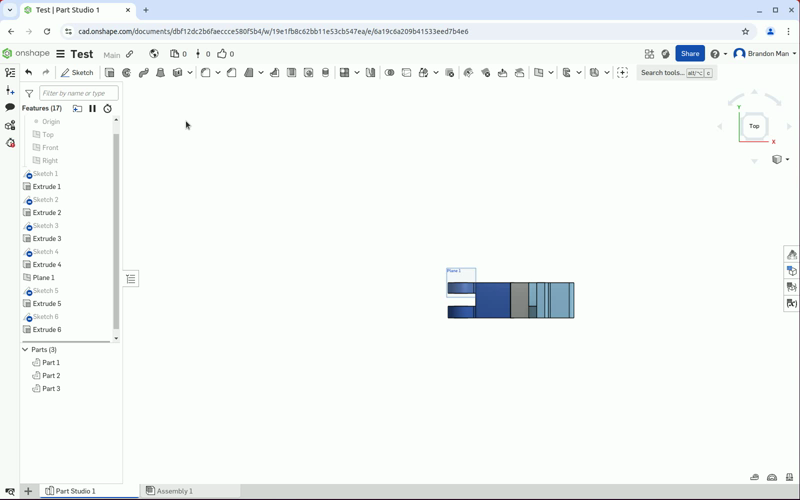
key(shift+h)
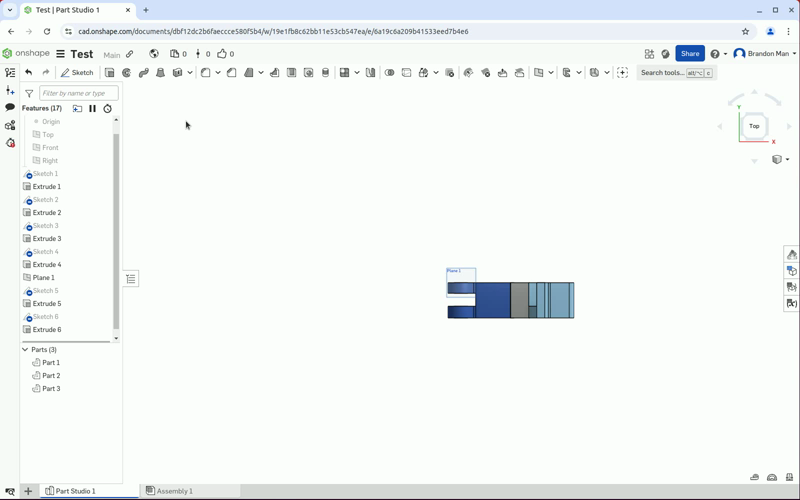
mouse_move(69, 176)
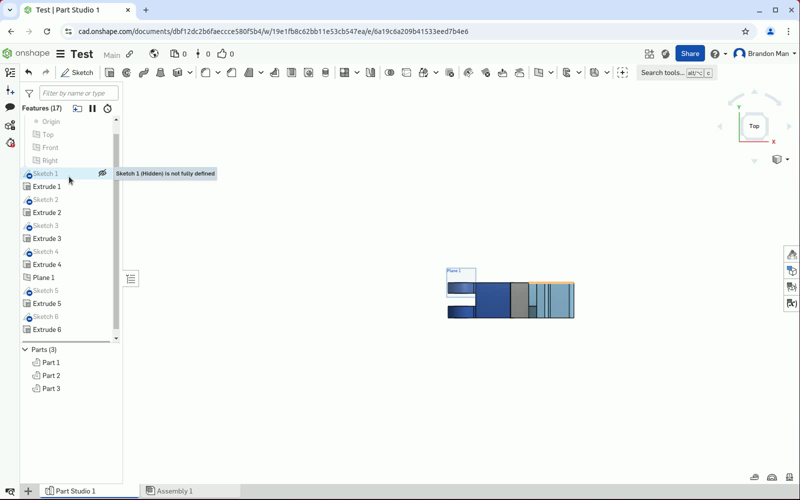
click(69, 176)
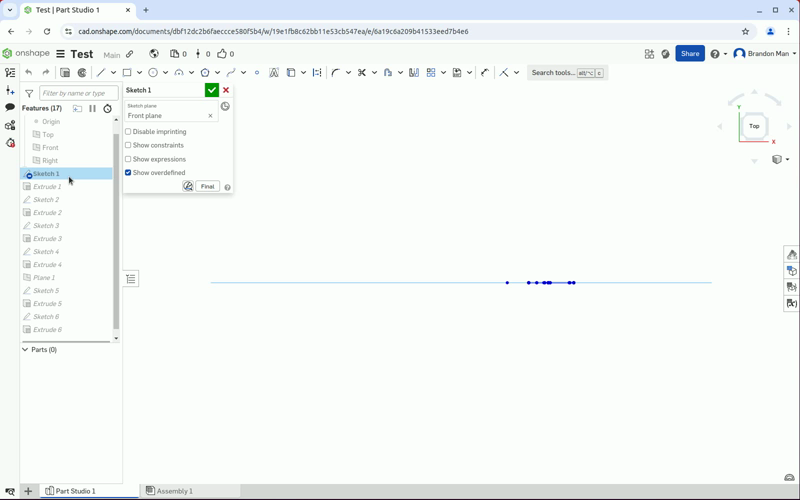
mouse_move(229, 92)
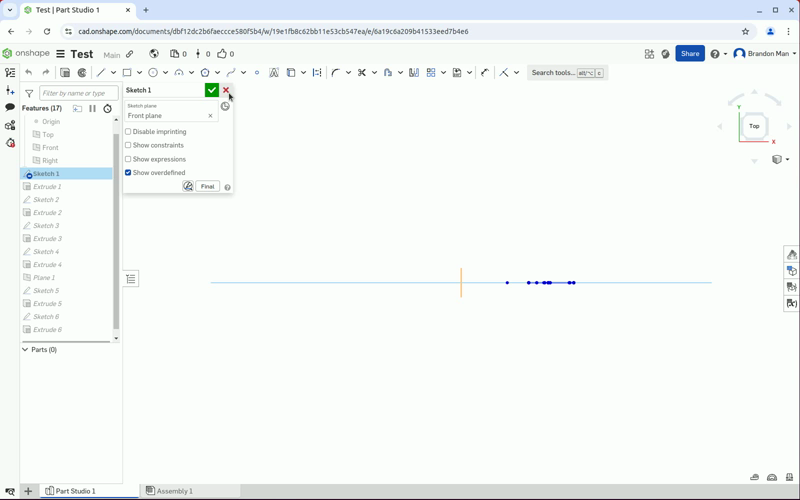
click(229, 92)
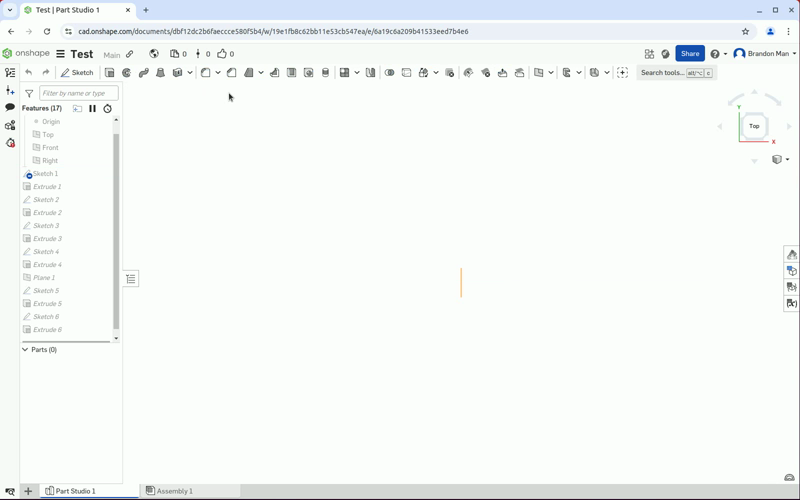
key(shift+s)
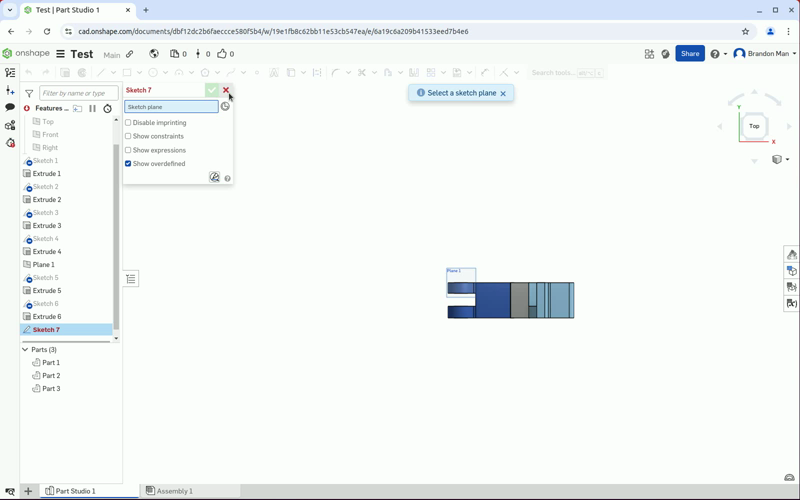
mouse_move(69, 267)
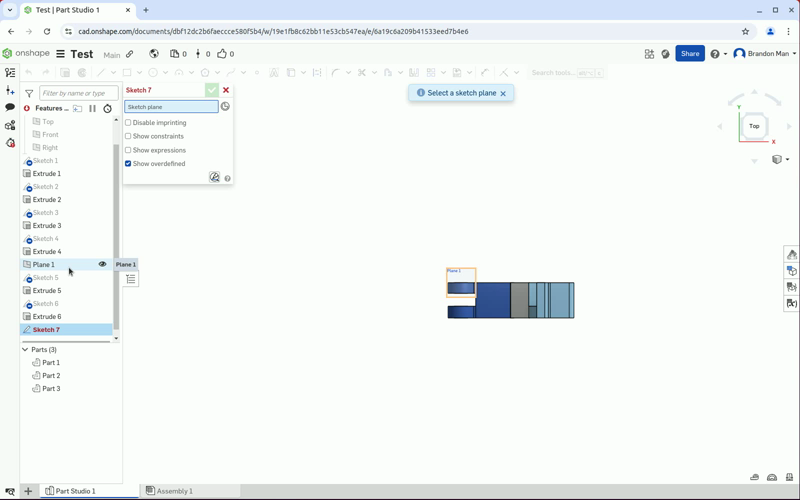
click(69, 267)
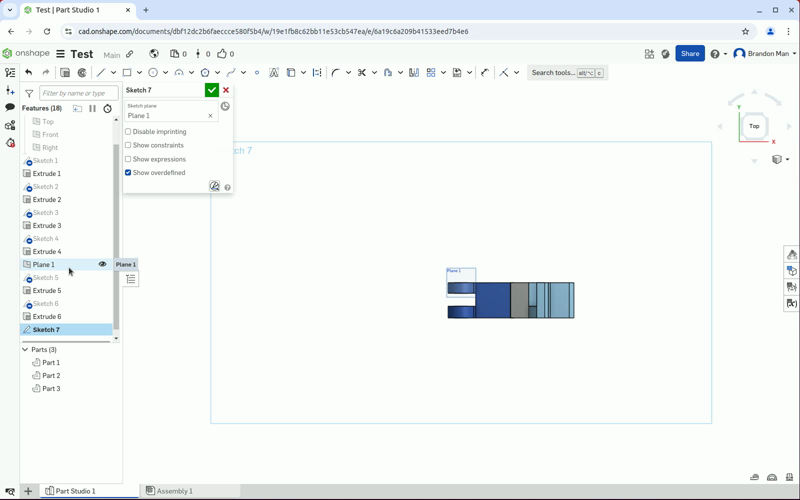
mouse_move(73, 352)
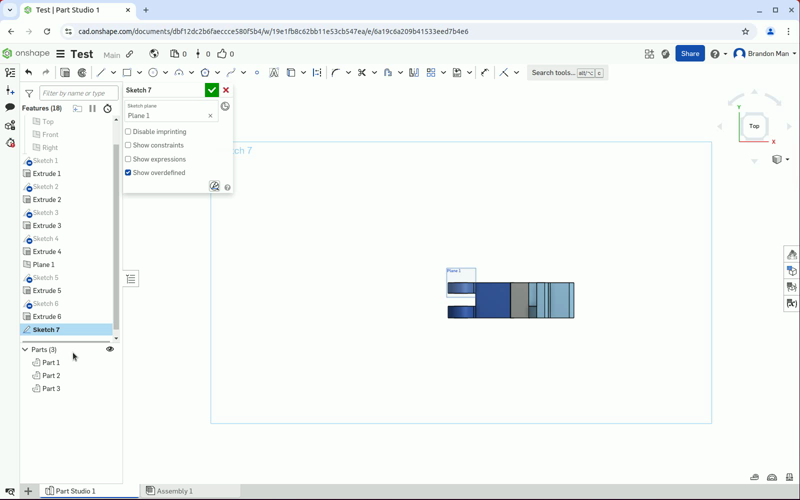
key(y)
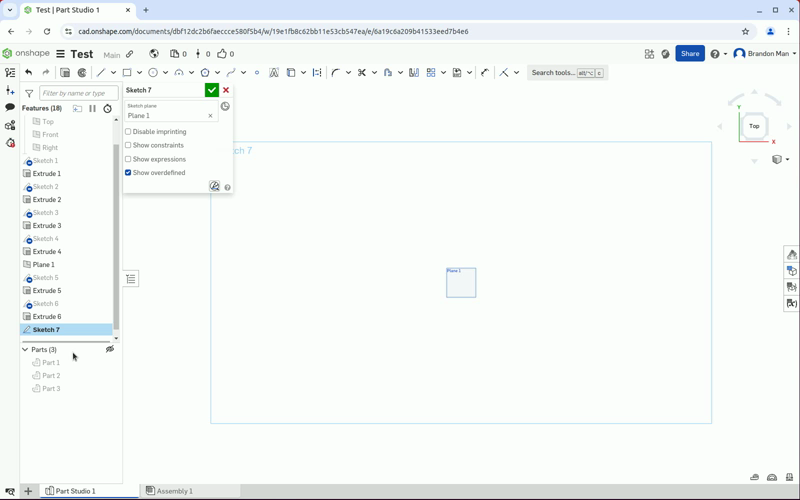
key(l)
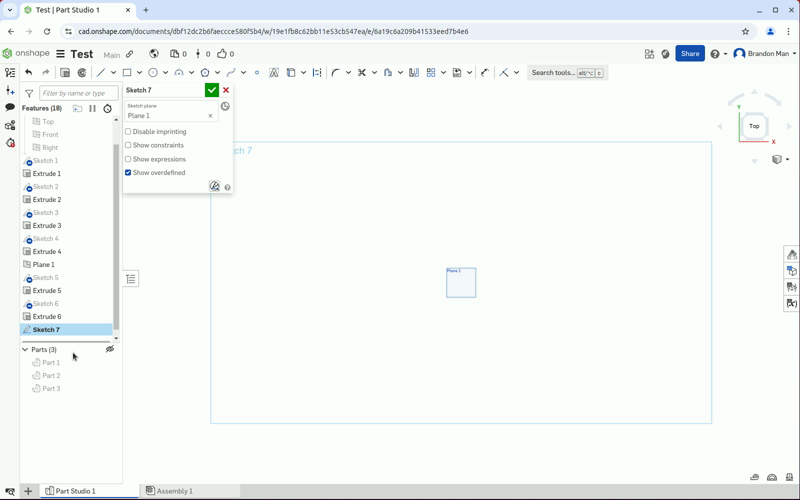
key_down(shift)
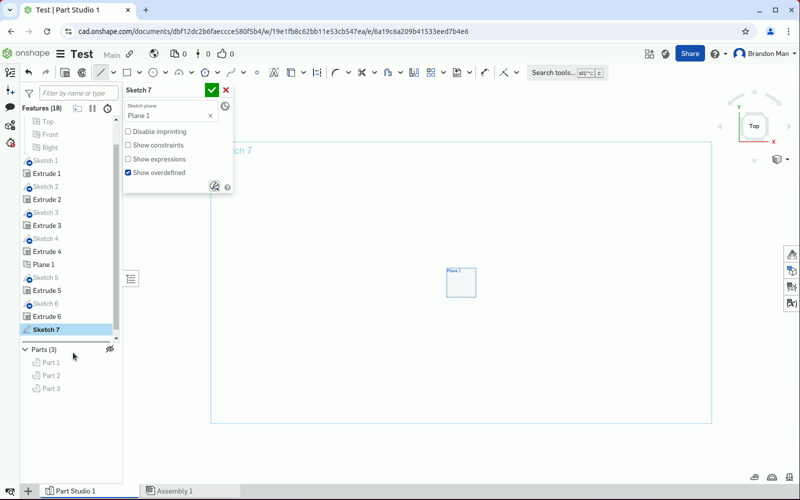
mouse_move(545, 306)
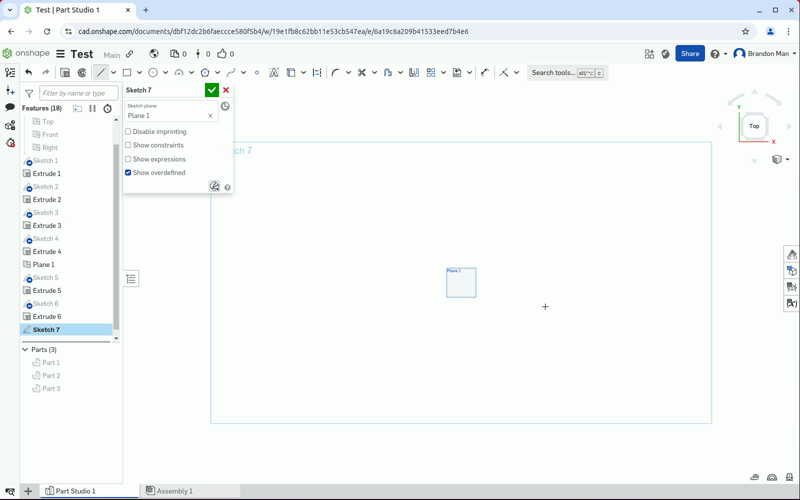
click(545, 306)
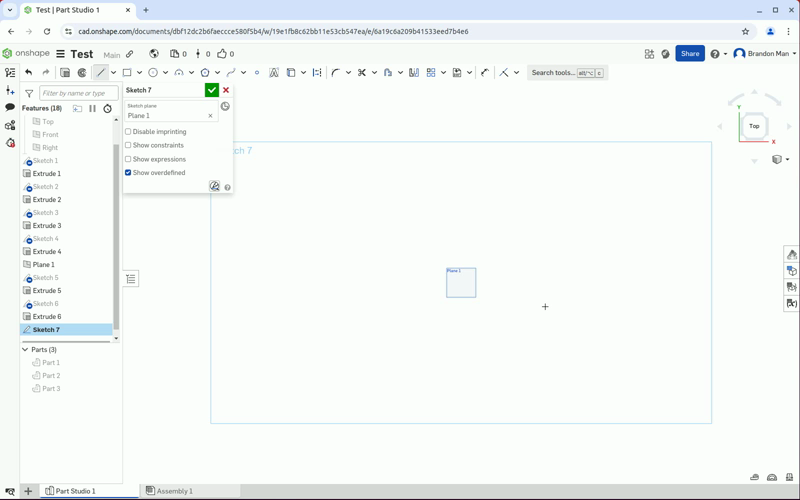
key_up(shift)
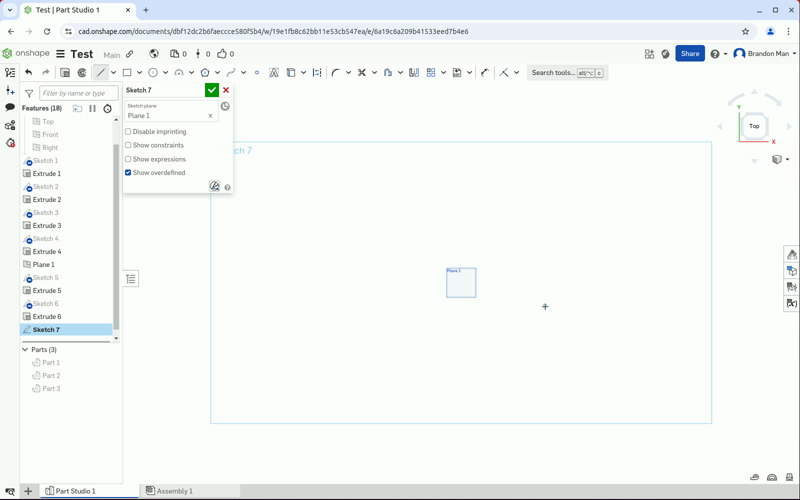
key_down(shift)
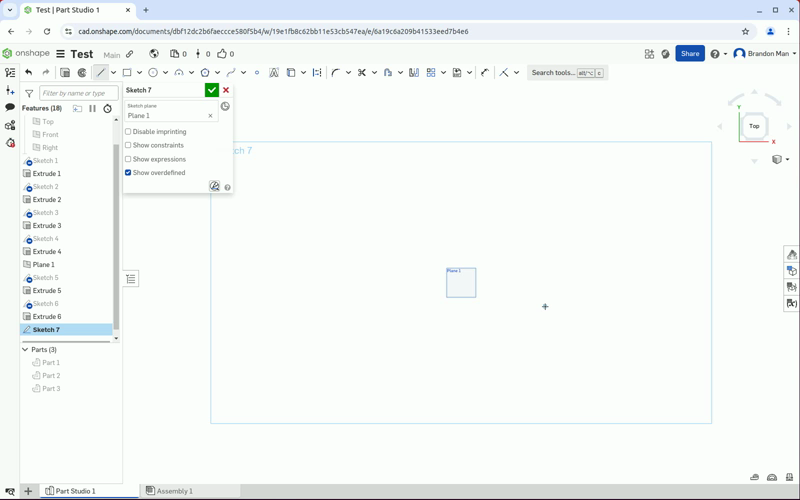
mouse_move(575, 306)
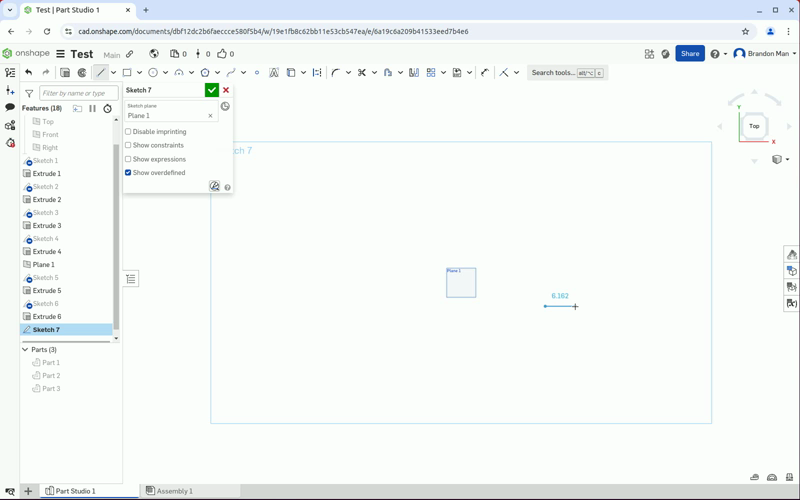
mouse_move(549, 306)
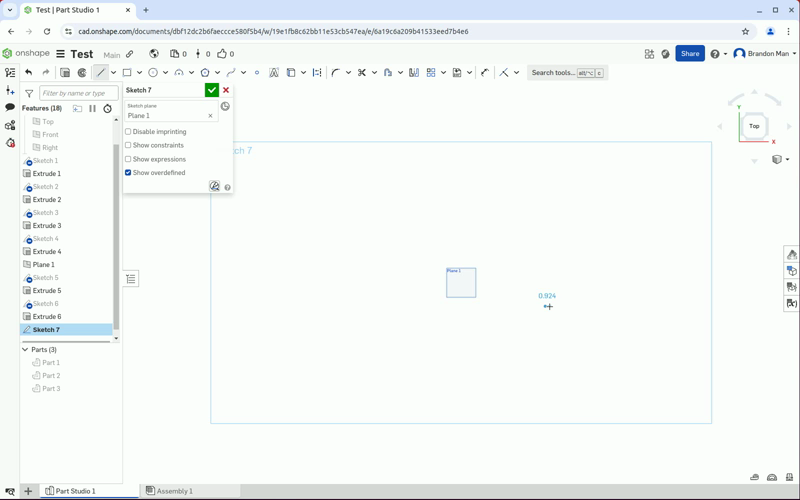
scroll(6)
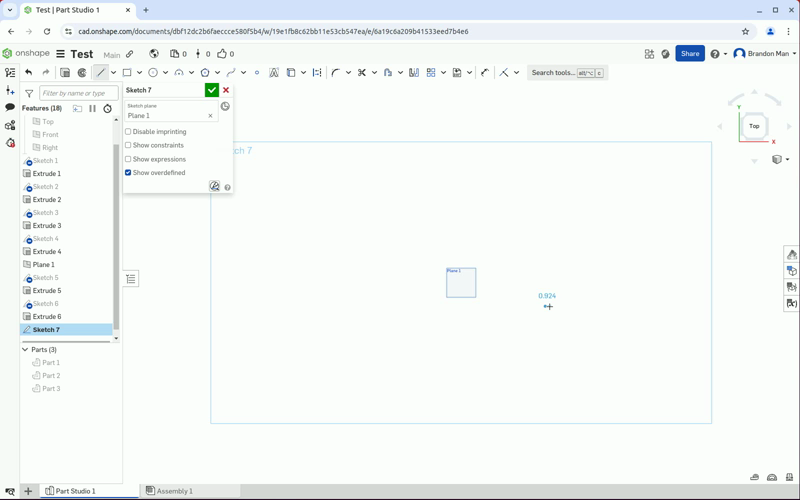
scroll(6)
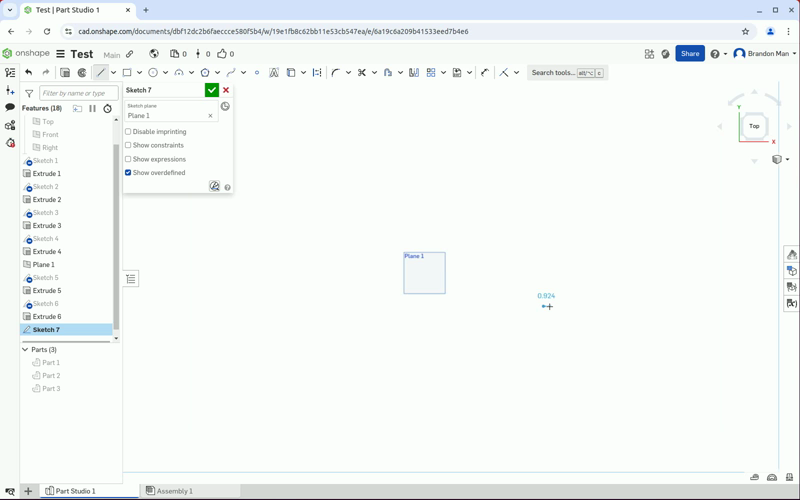
scroll(6)
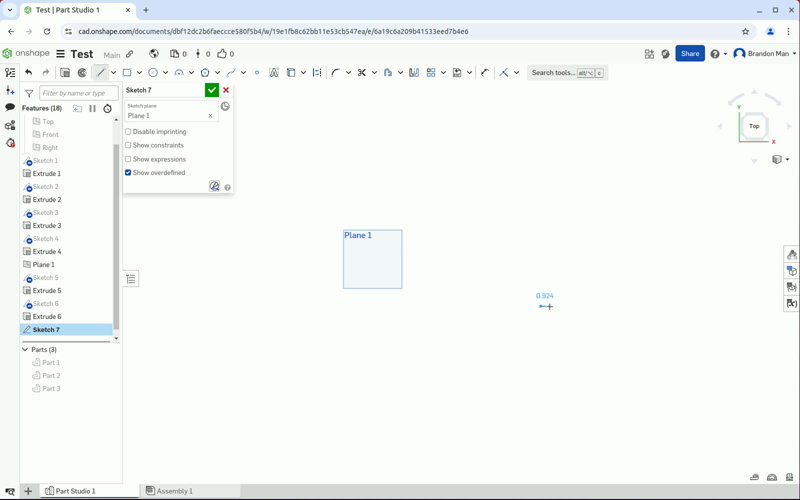
scroll(6)
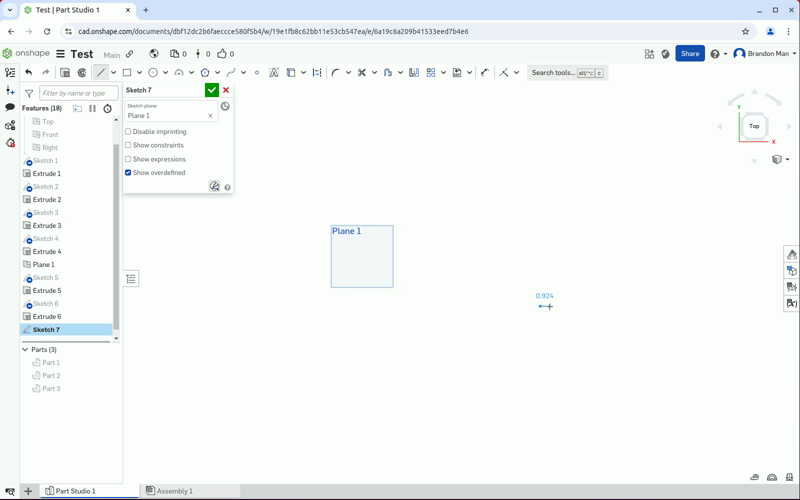
scroll(6)
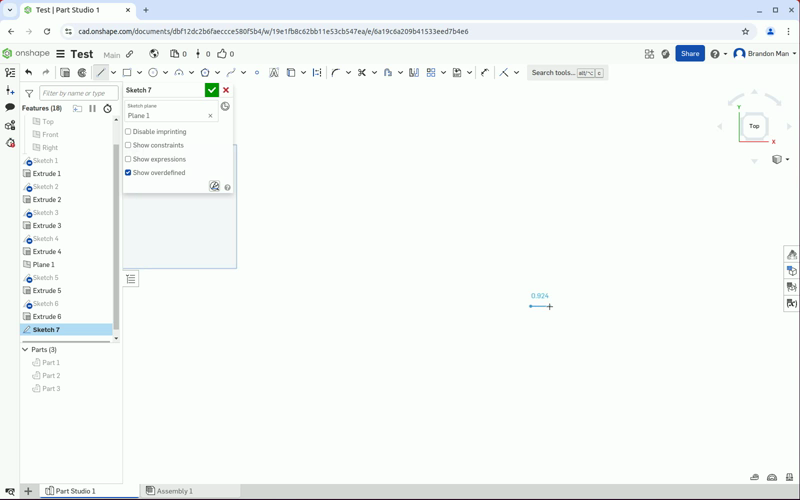
scroll(6)
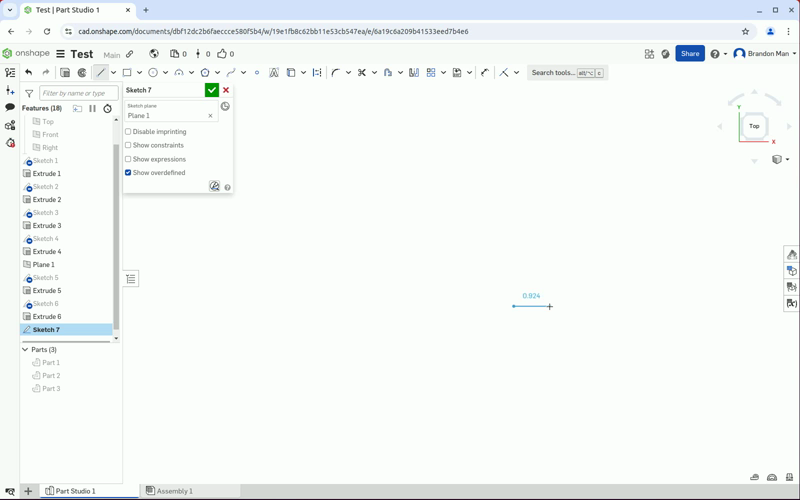
scroll(6)
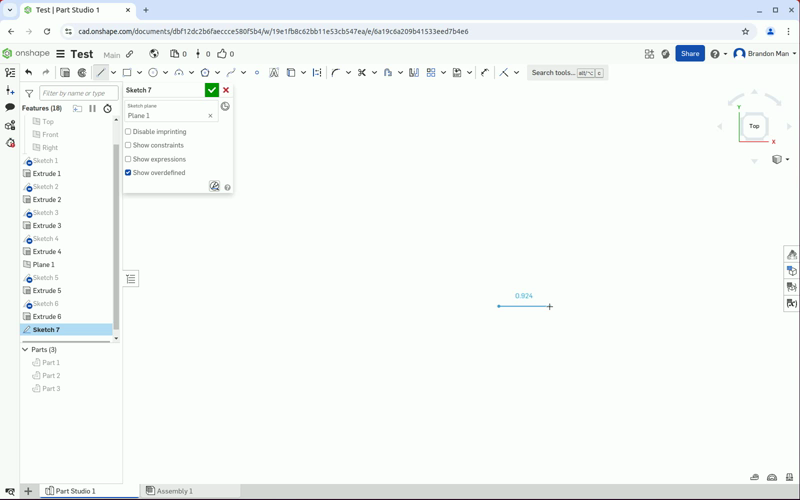
click(549, 306)
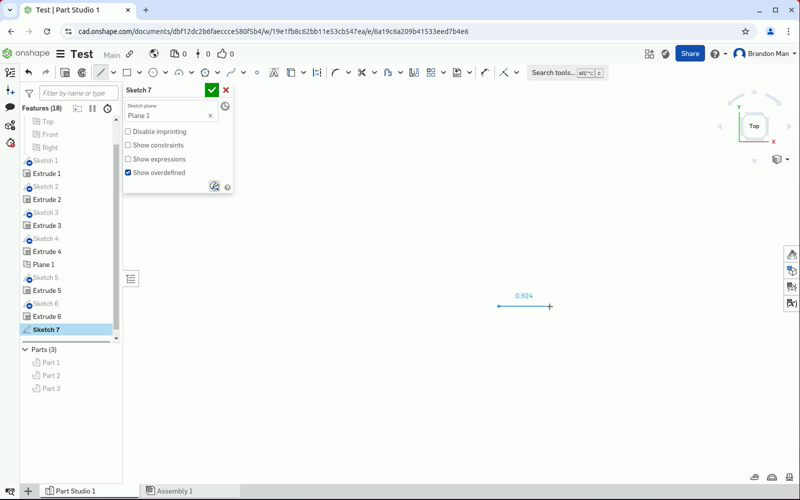
scroll(-6)
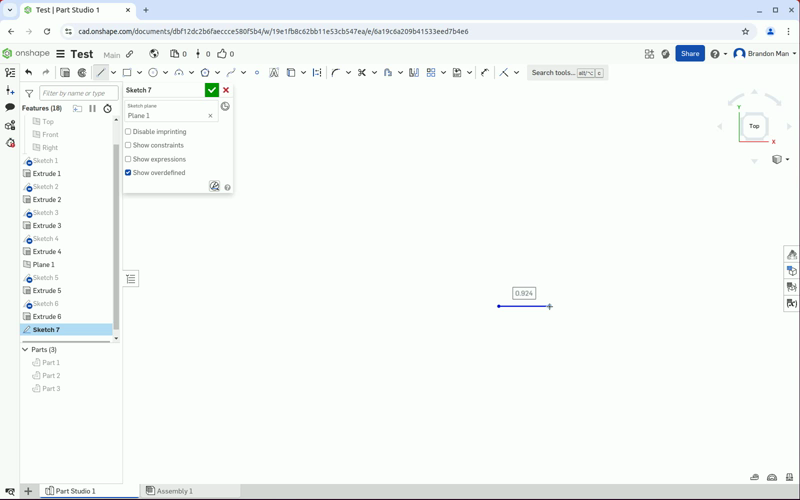
scroll(-6)
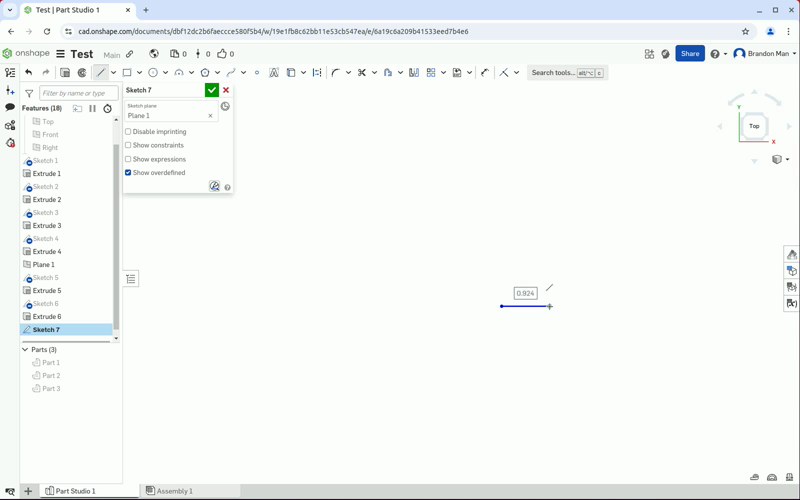
scroll(-6)
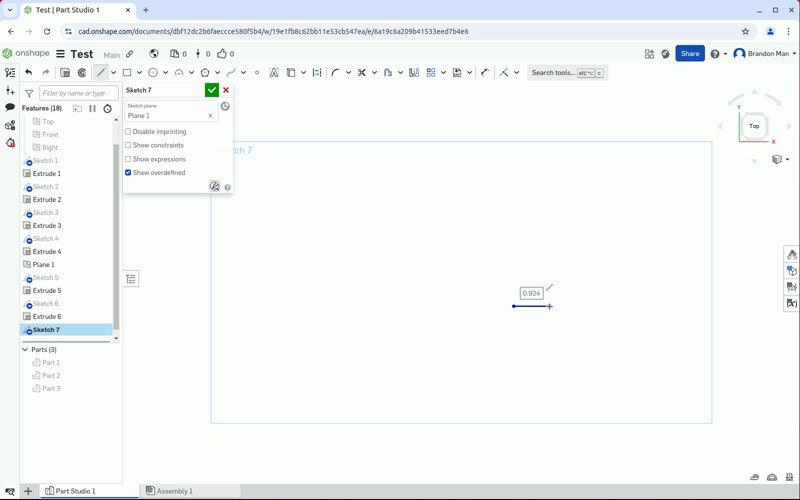
scroll(-6)
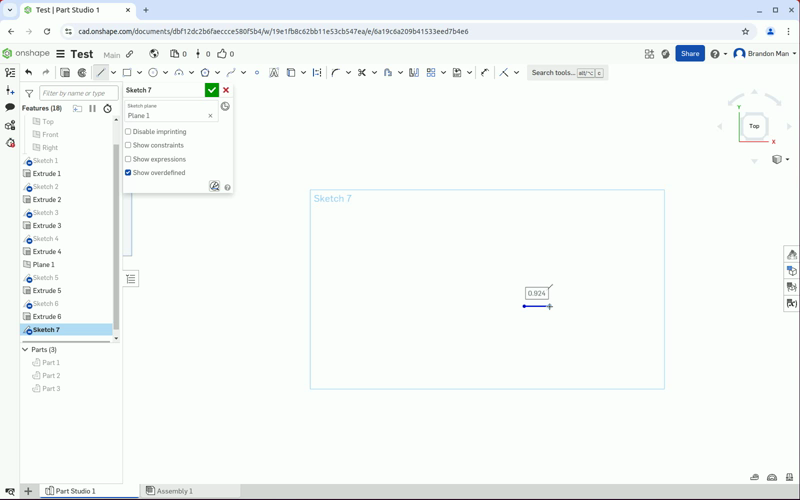
scroll(-6)
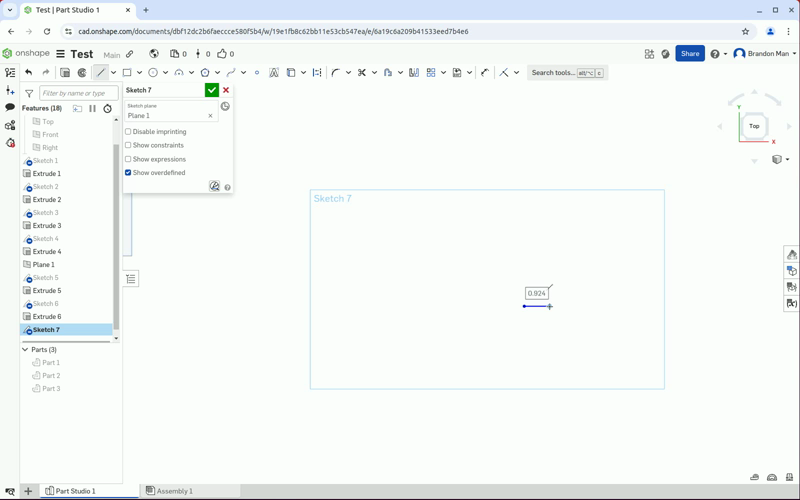
scroll(-6)
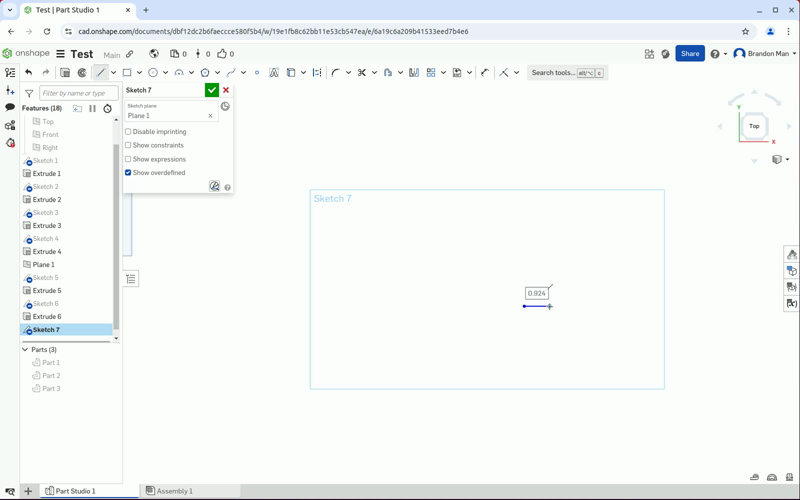
scroll(-6)
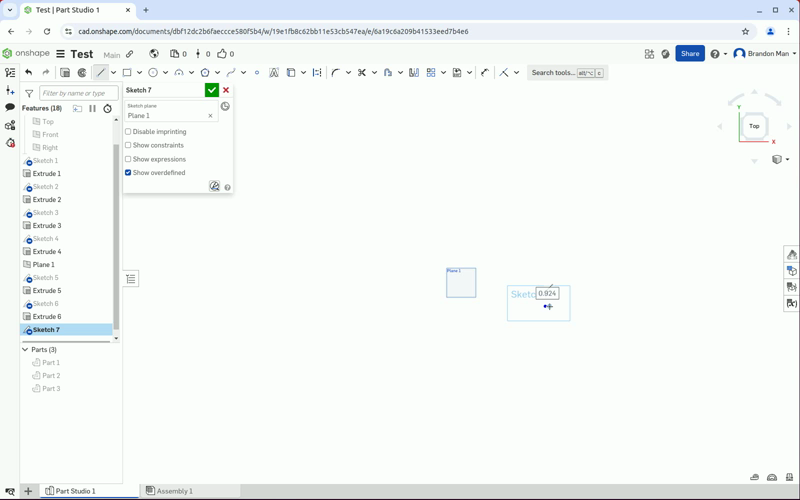
key_up(shift)
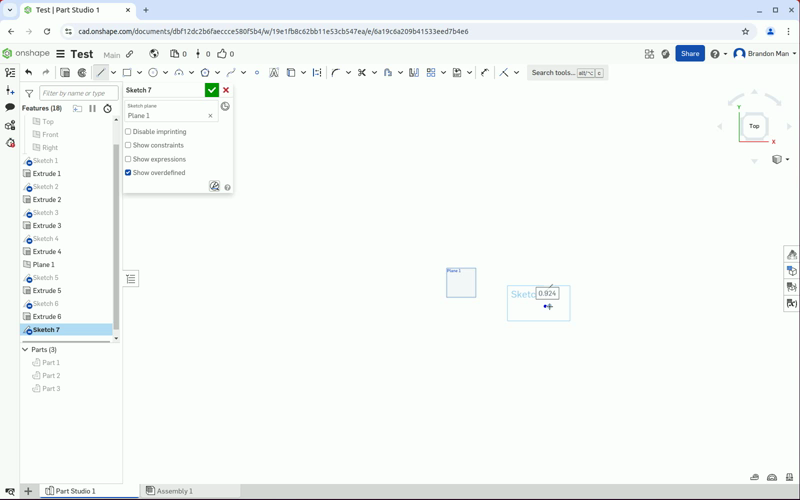
key_down(shift)
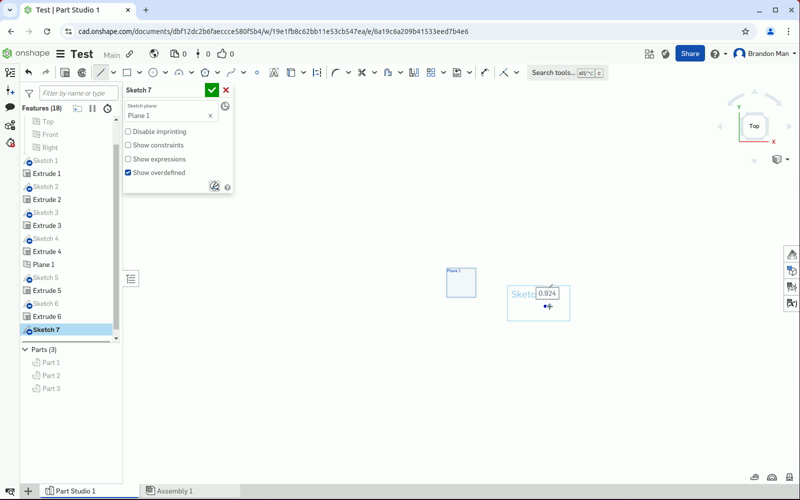
mouse_move(579, 306)
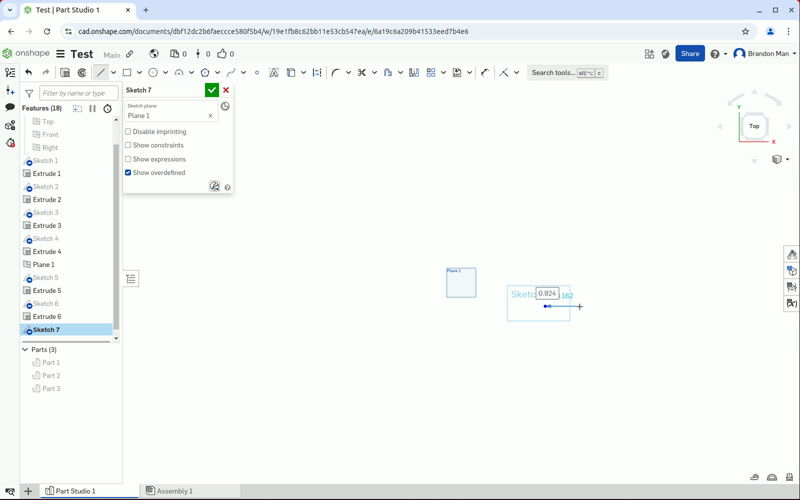
mouse_move(549, 282)
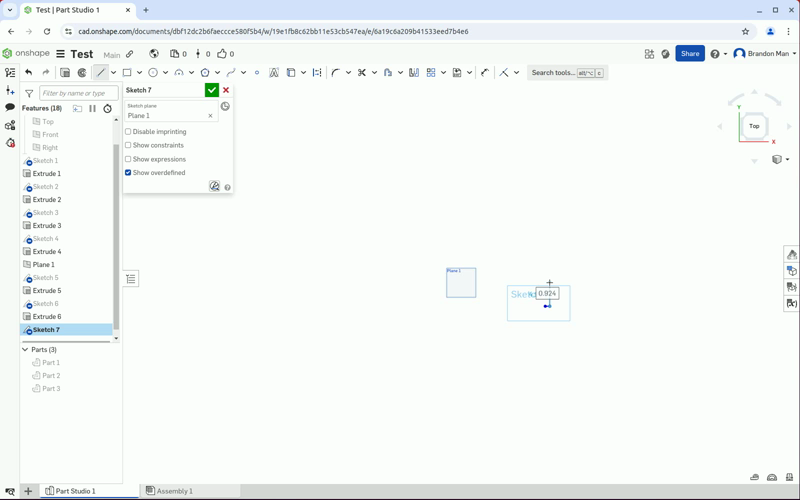
click(549, 282)
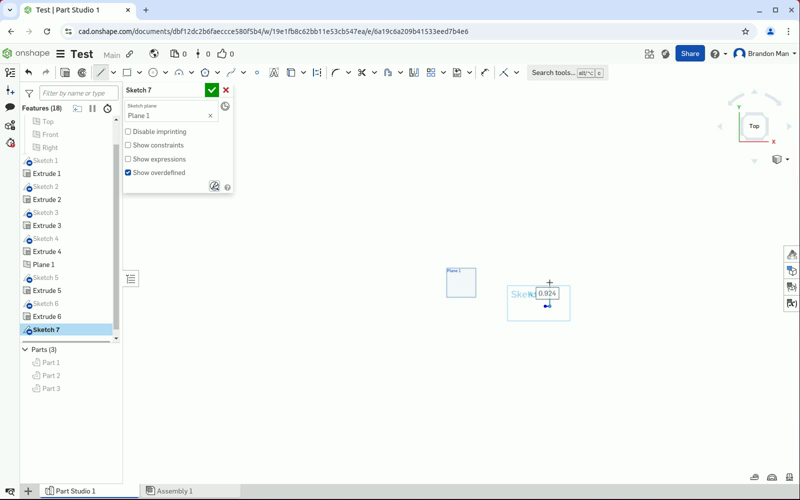
key_up(shift)
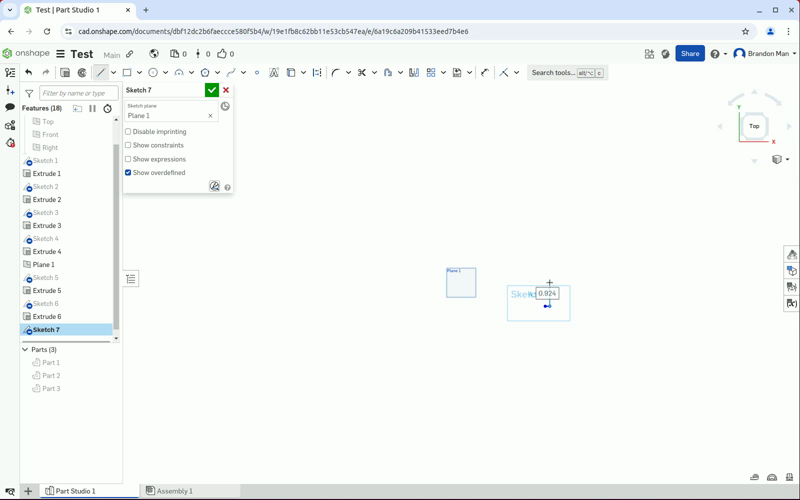
key_down(shift)
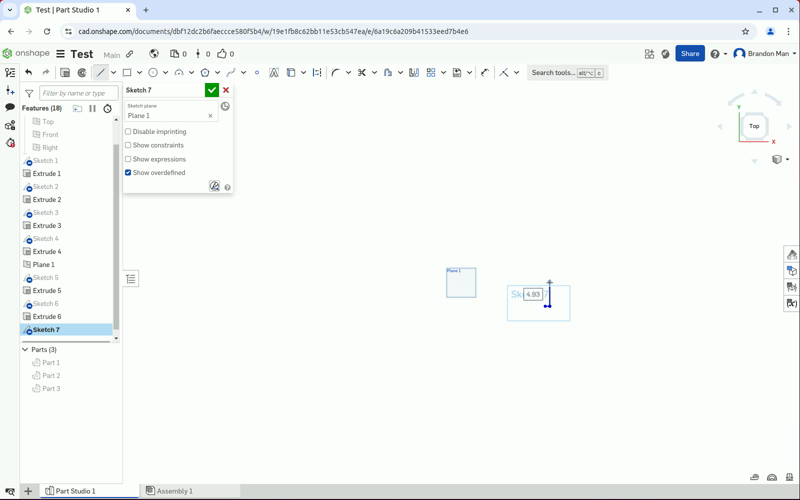
mouse_move(579, 282)
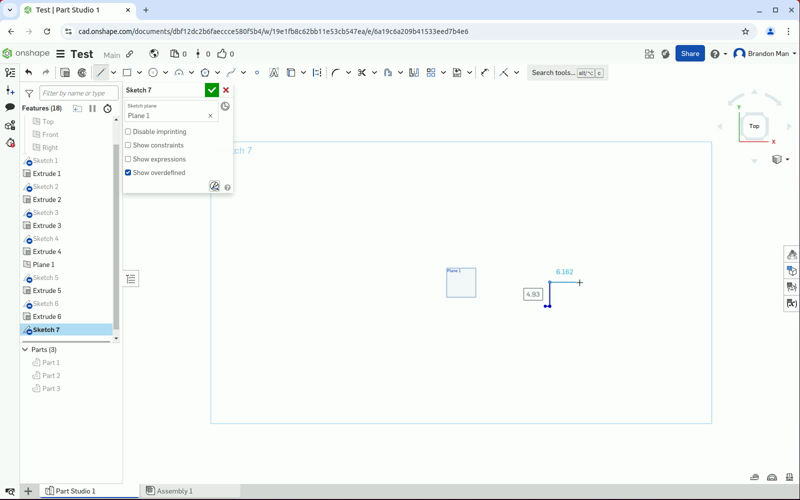
mouse_move(545, 282)
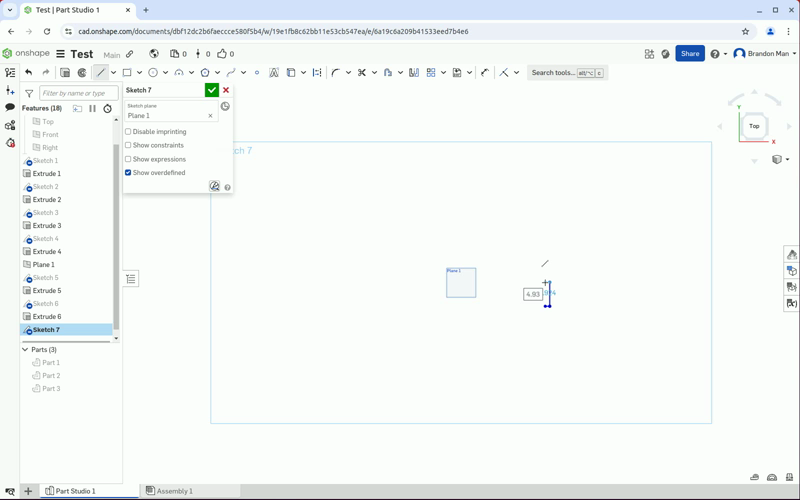
scroll(6)
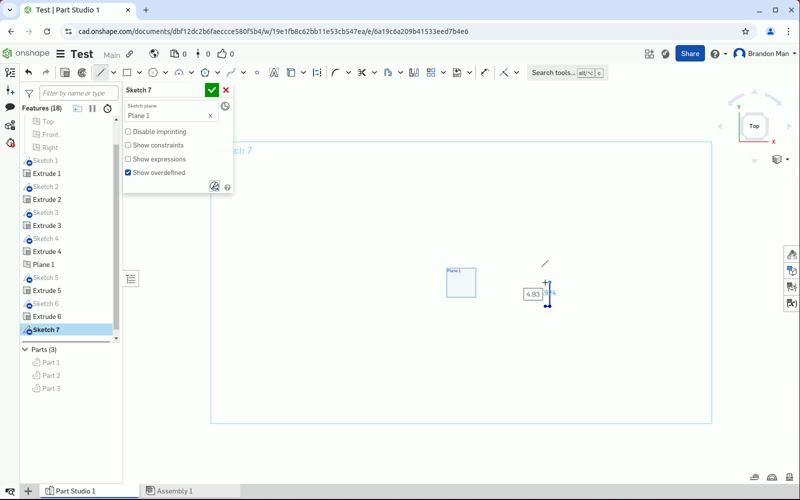
scroll(6)
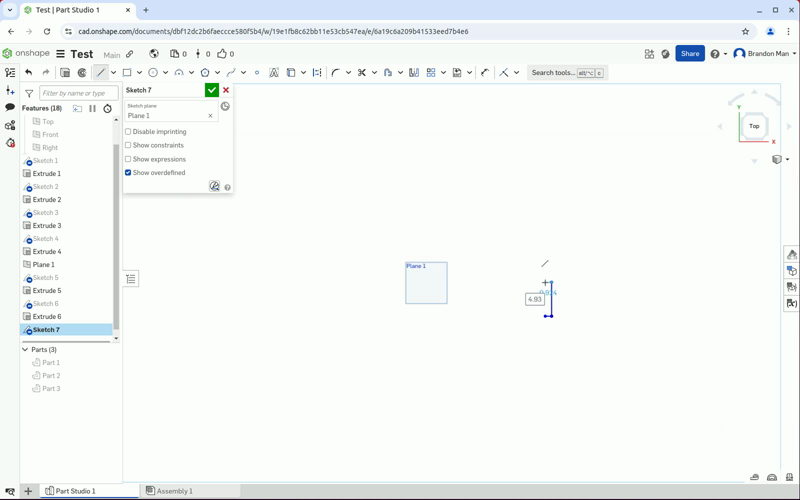
scroll(6)
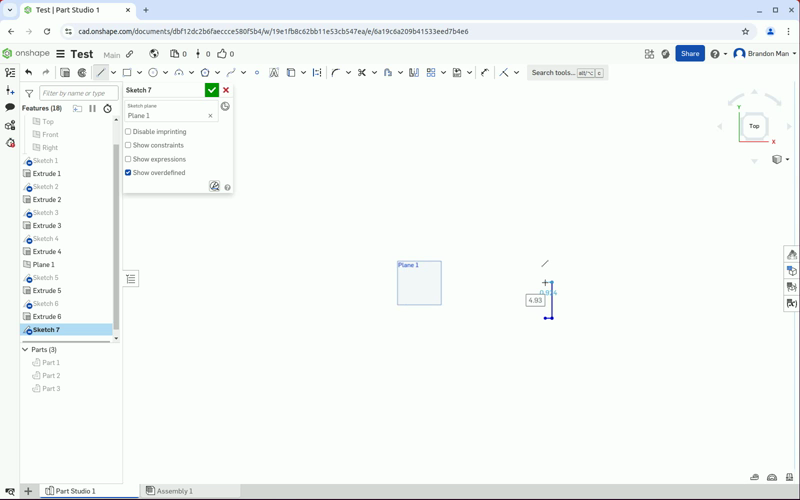
scroll(6)
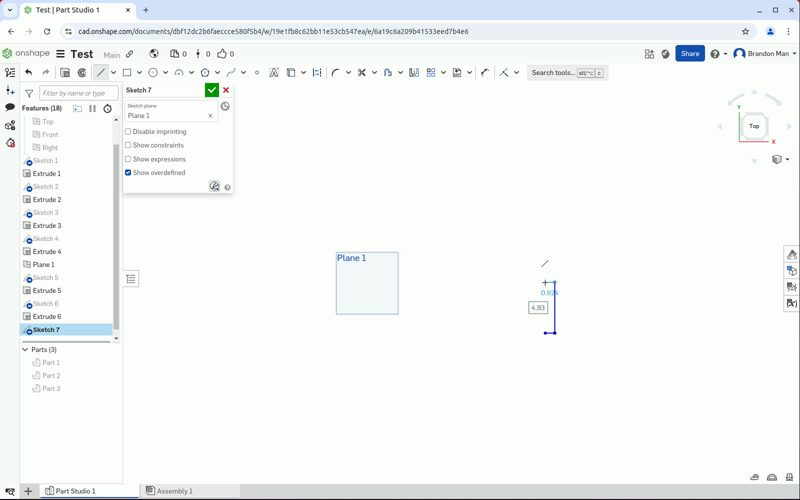
scroll(6)
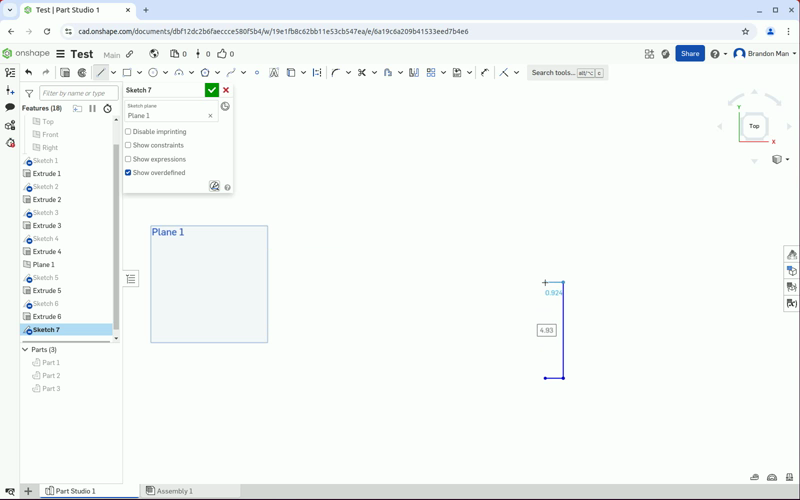
scroll(6)
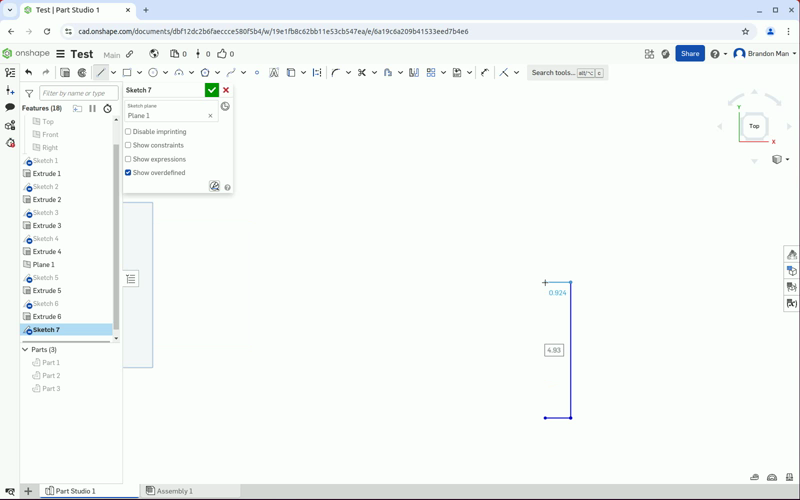
scroll(6)
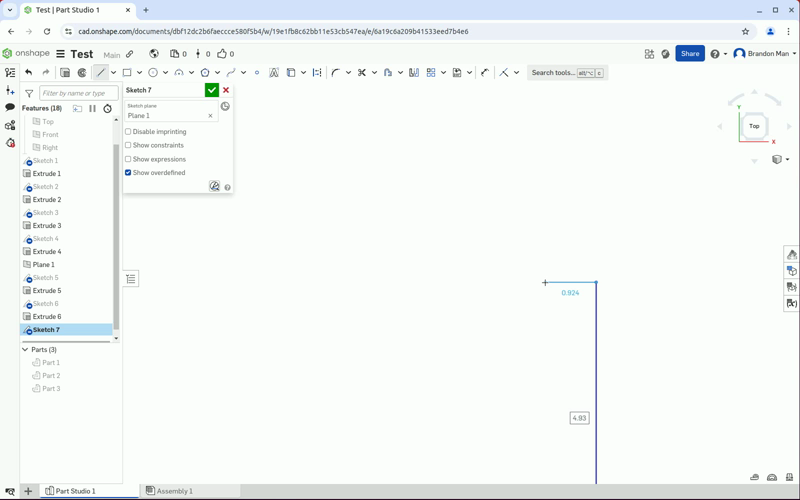
click(545, 282)
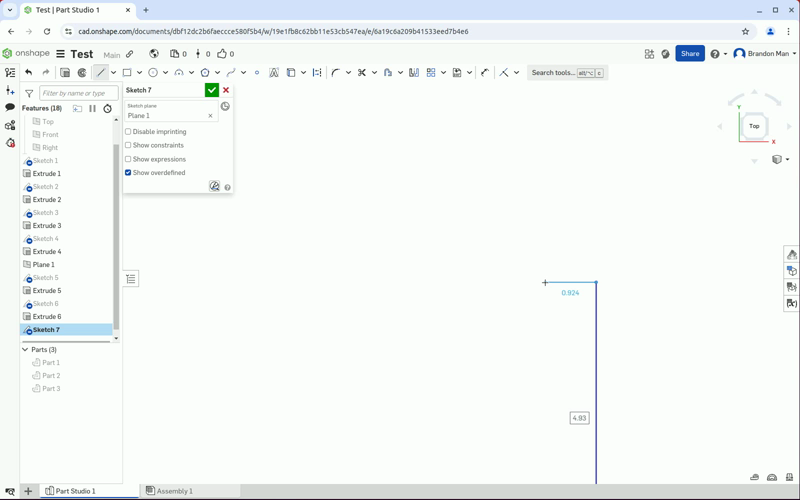
scroll(-6)
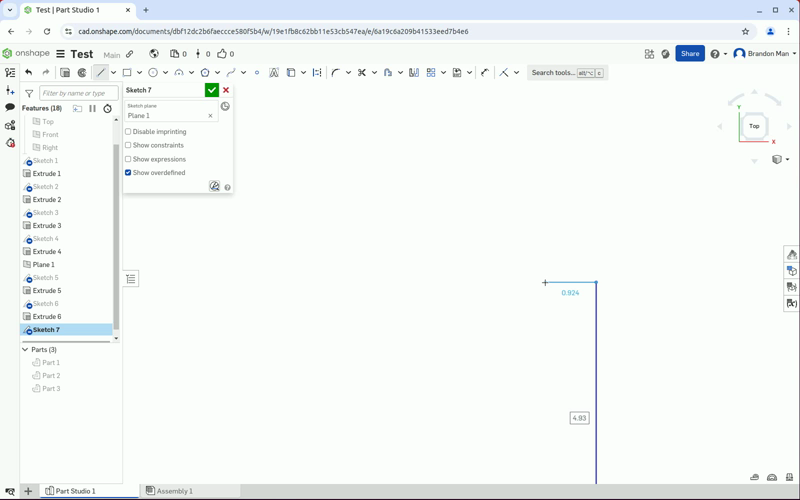
scroll(-6)
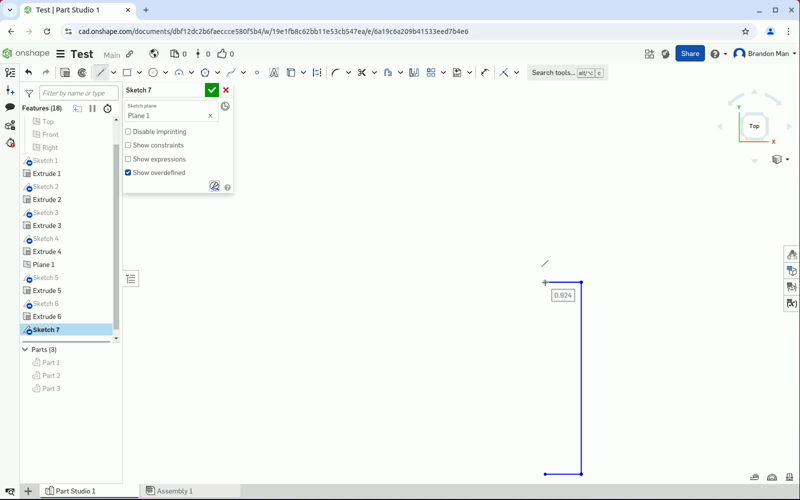
scroll(-6)
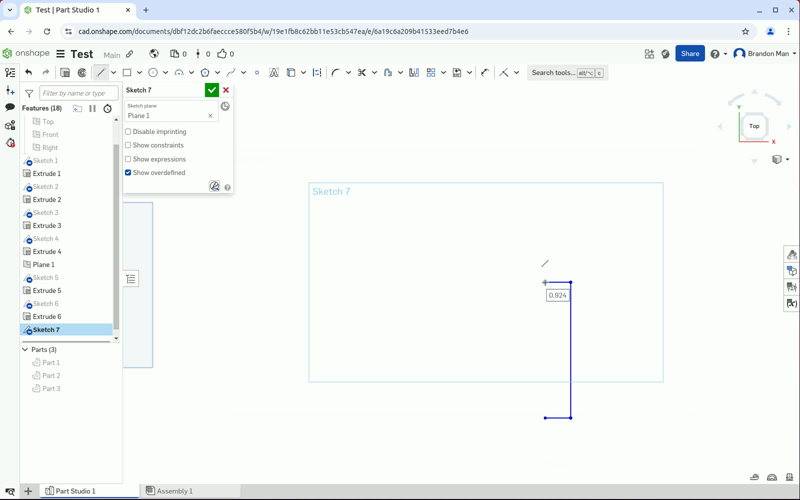
scroll(-6)
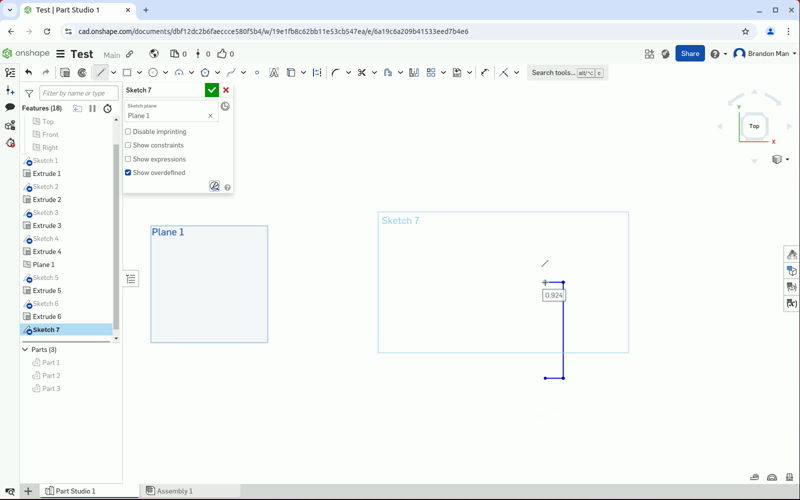
scroll(-6)
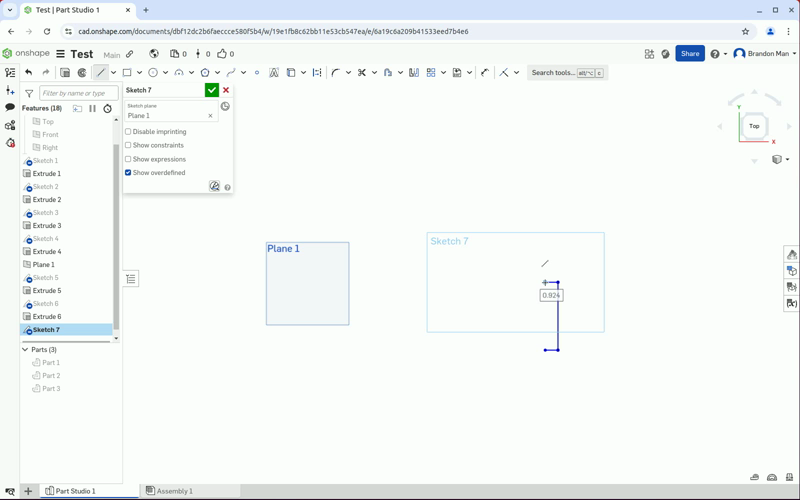
scroll(-6)
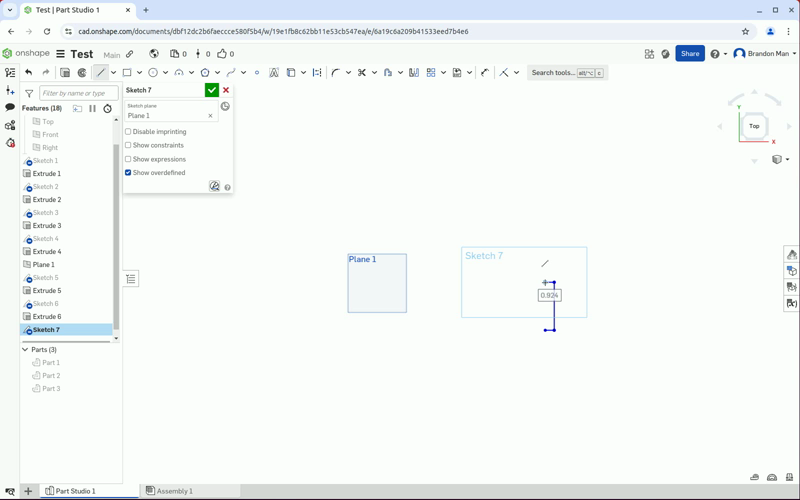
scroll(-6)
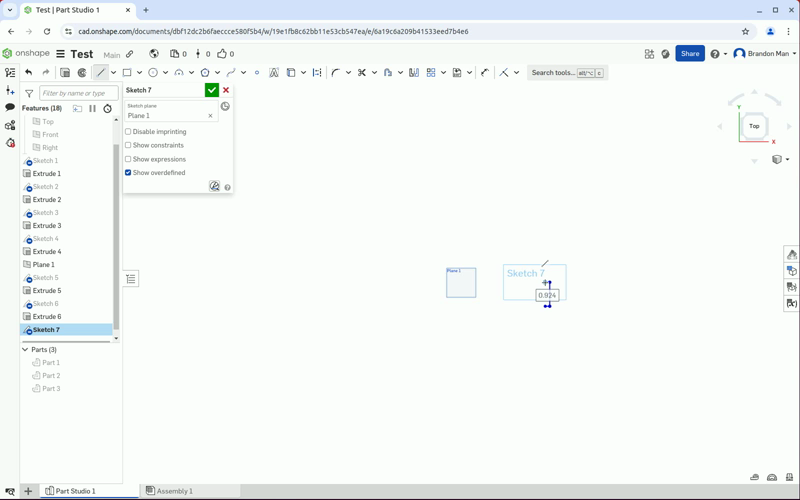
key_up(shift)
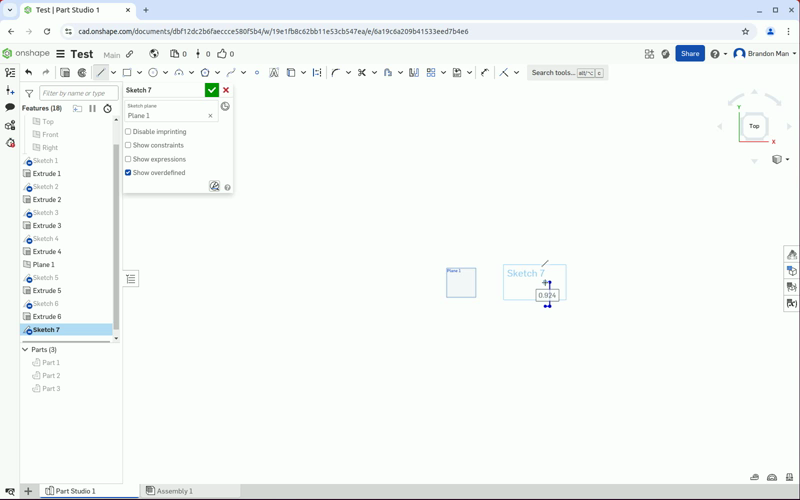
mouse_move(575, 282)
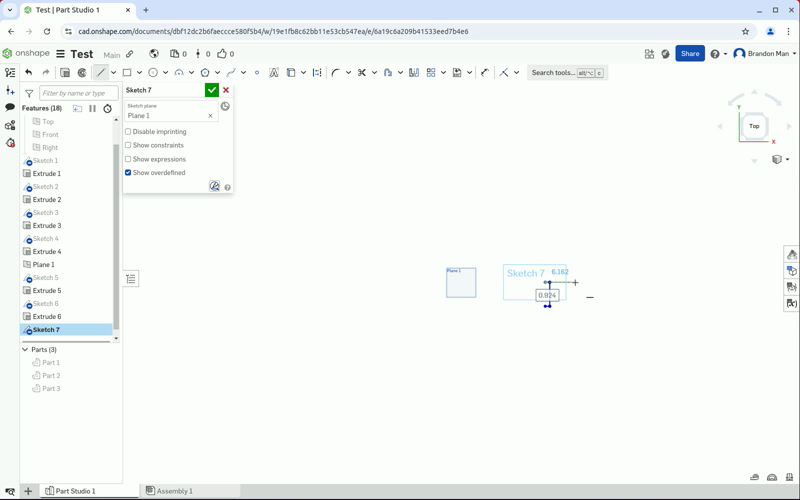
key_down(shift)
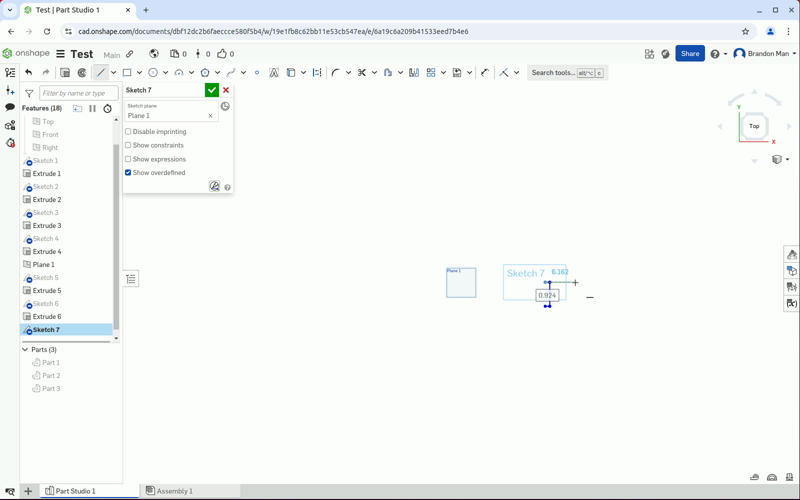
mouse_move(545, 306)
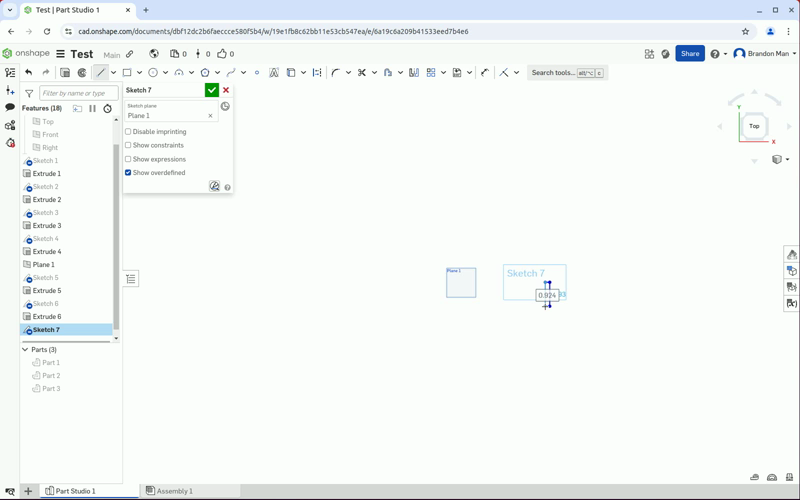
key_up(shift)
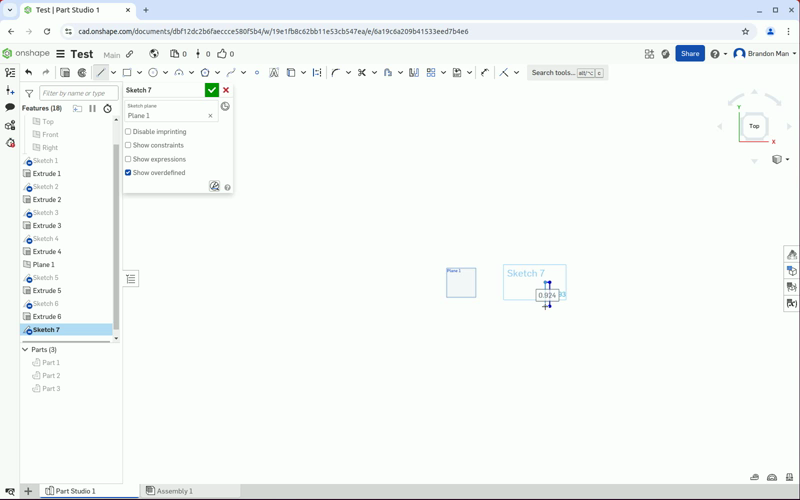
click(545, 306)
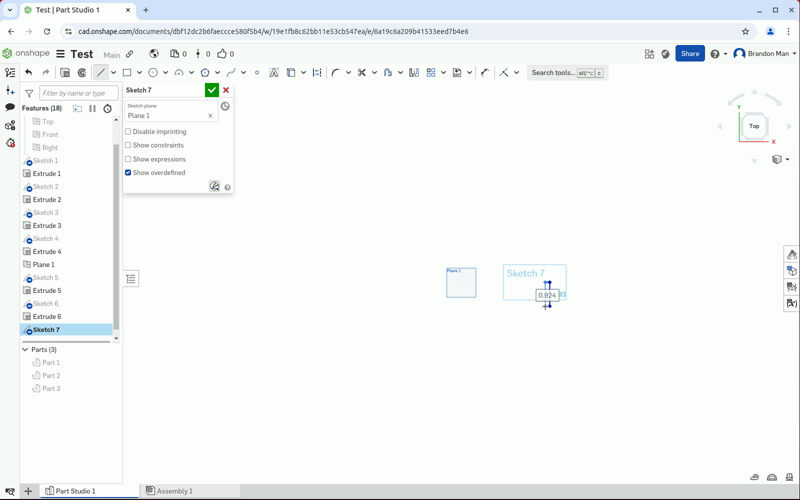
key(esc)
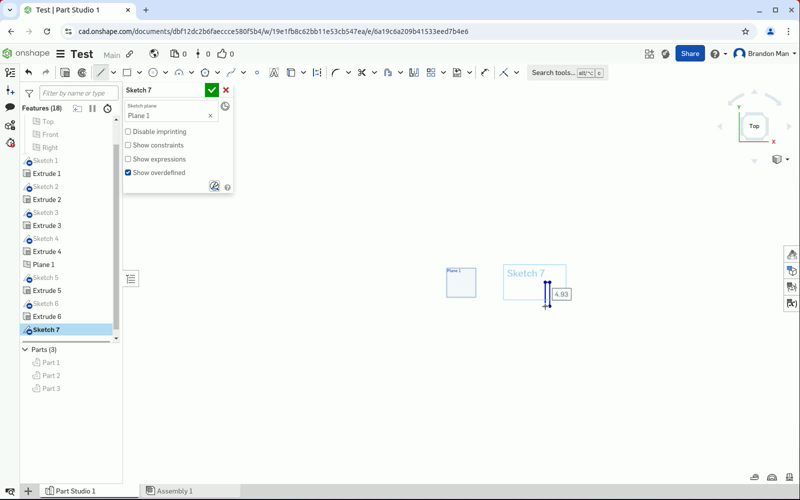
mouse_move(547, 304)
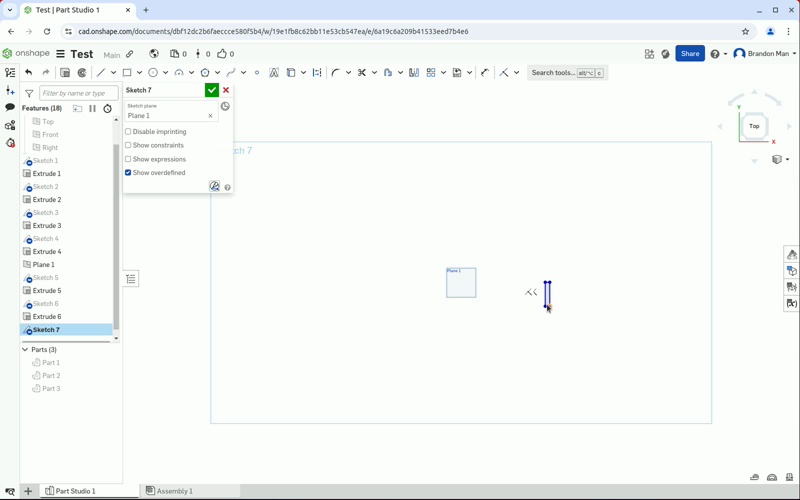
scroll(6)
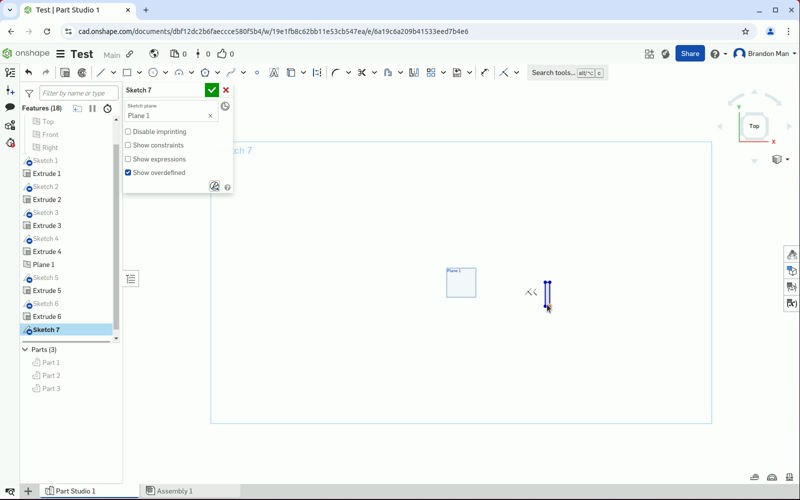
scroll(6)
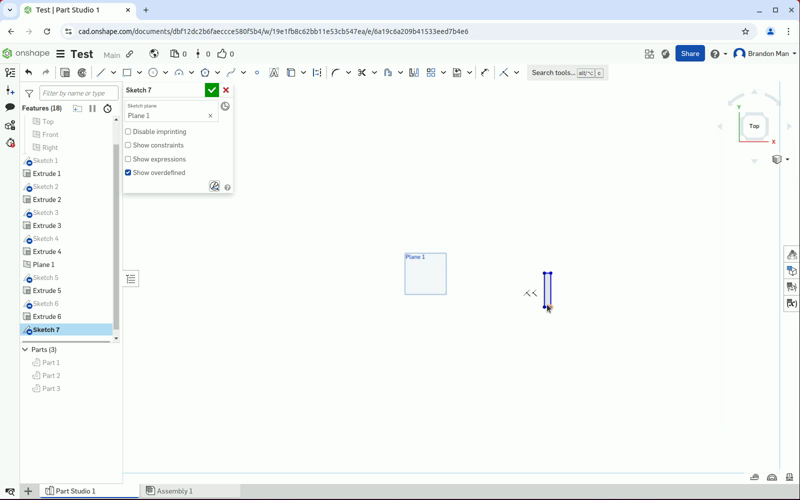
scroll(6)
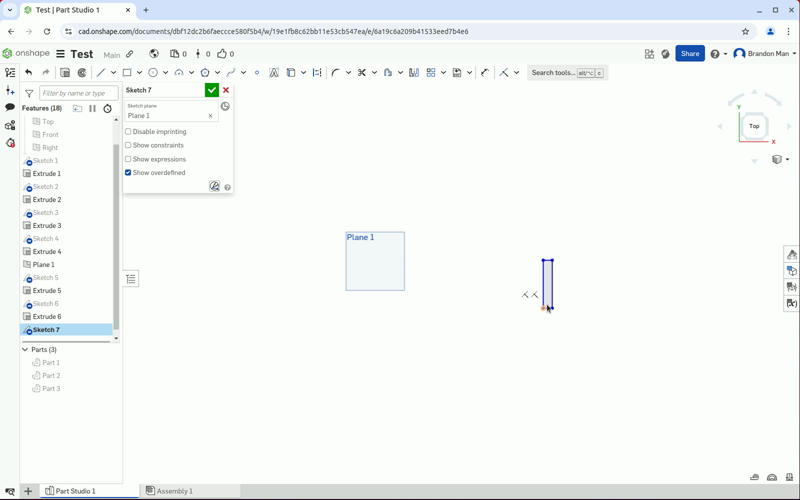
scroll(6)
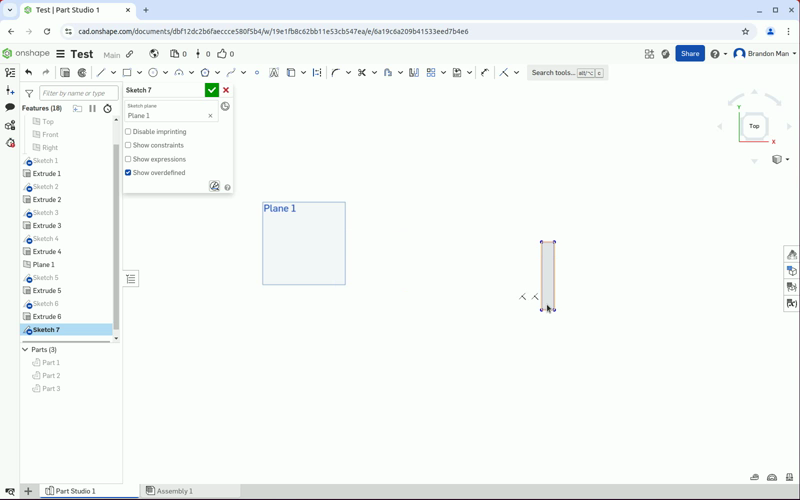
scroll(6)
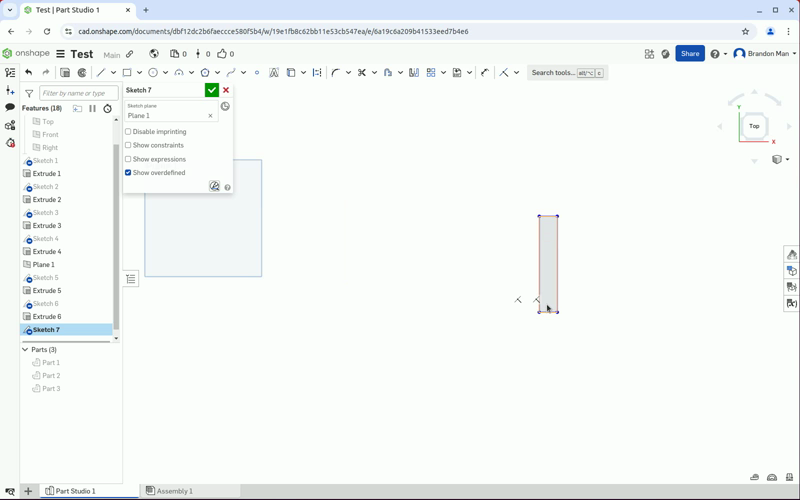
scroll(6)
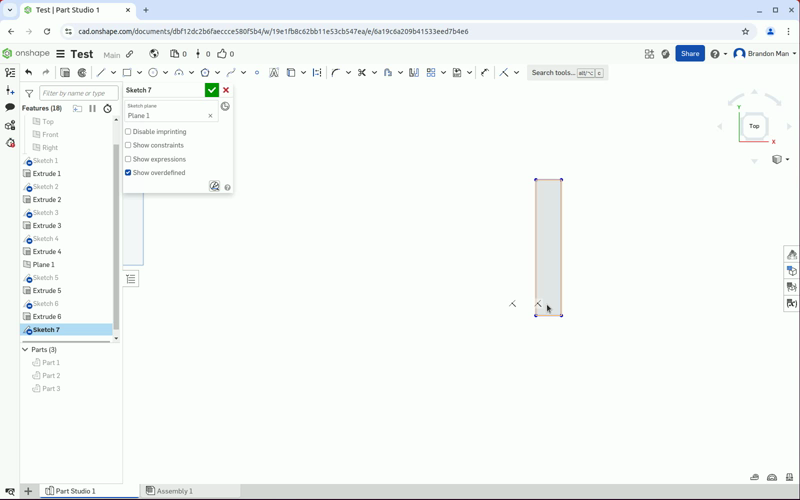
scroll(6)
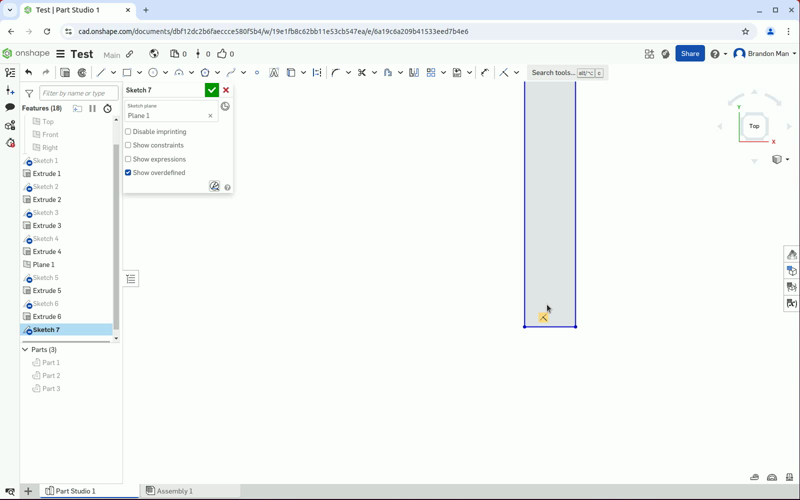
click(547, 304)
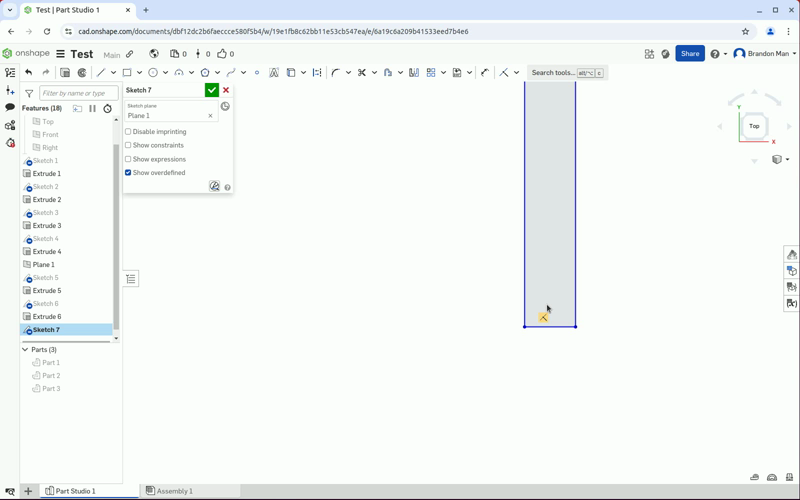
scroll(-6)
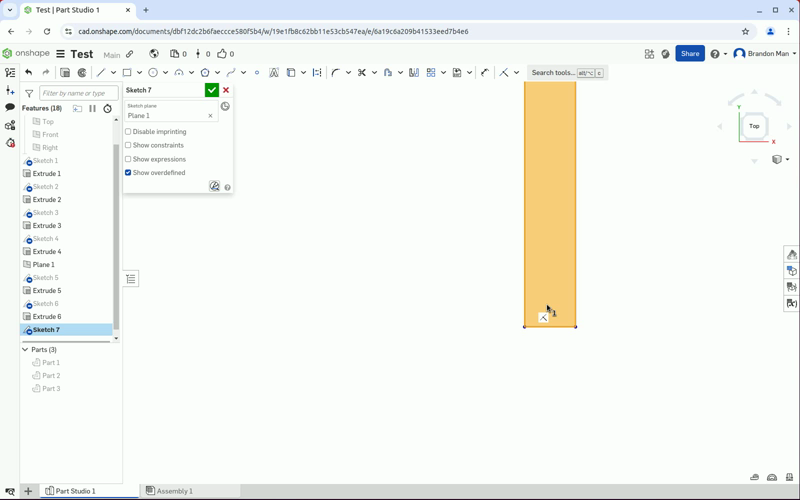
scroll(-6)
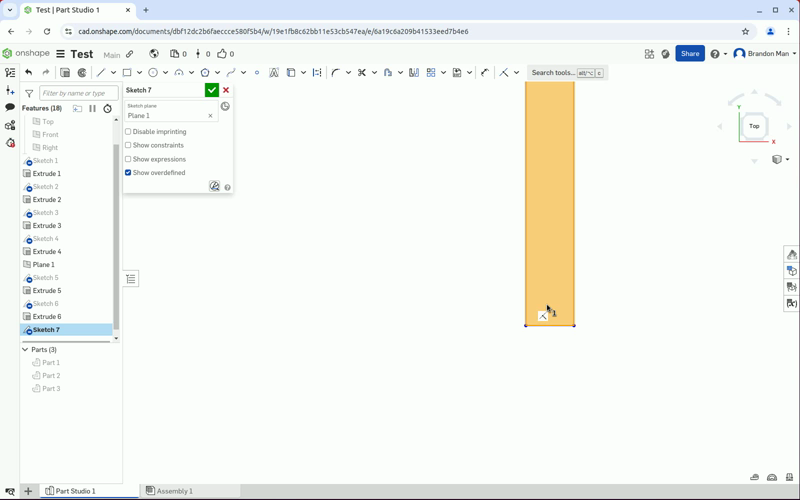
scroll(-6)
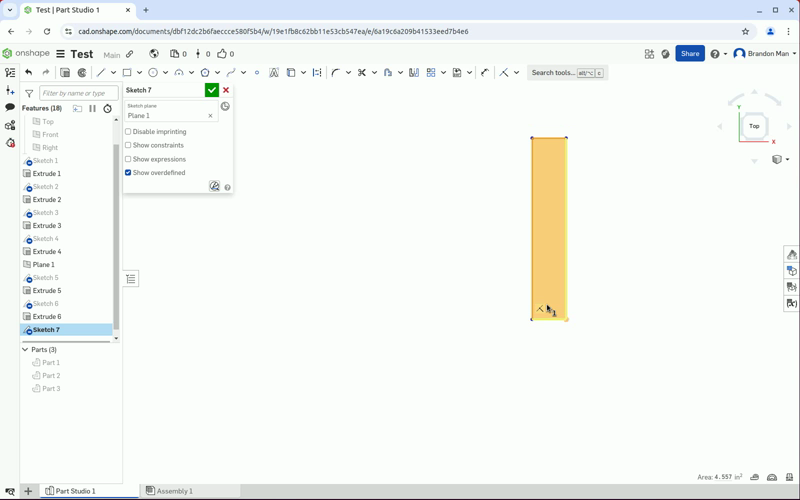
scroll(-6)
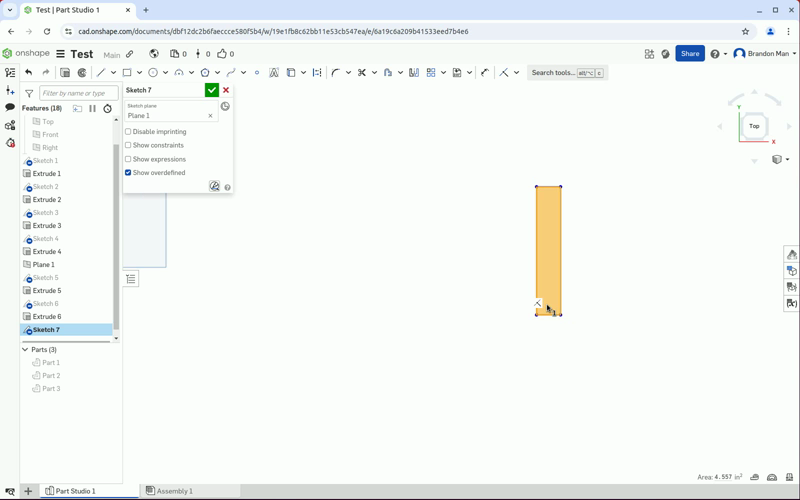
scroll(-6)
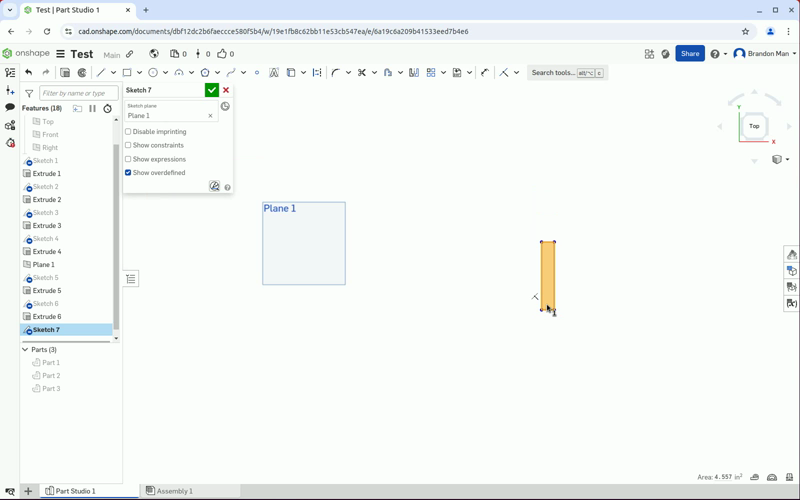
scroll(-6)
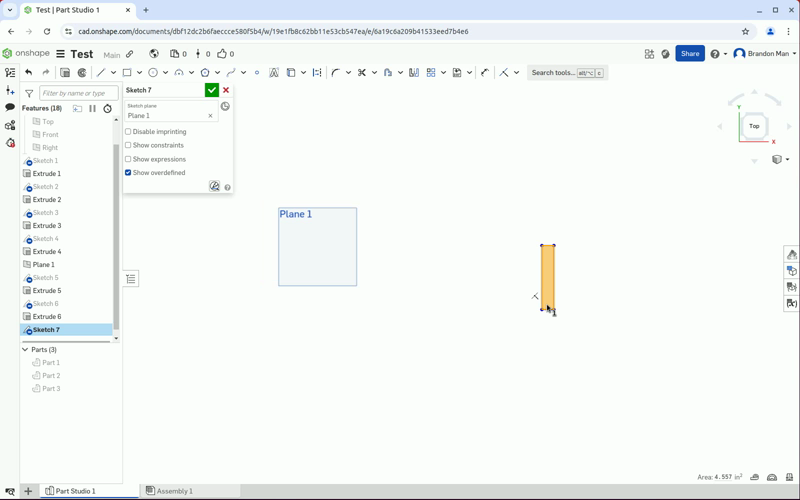
scroll(-6)
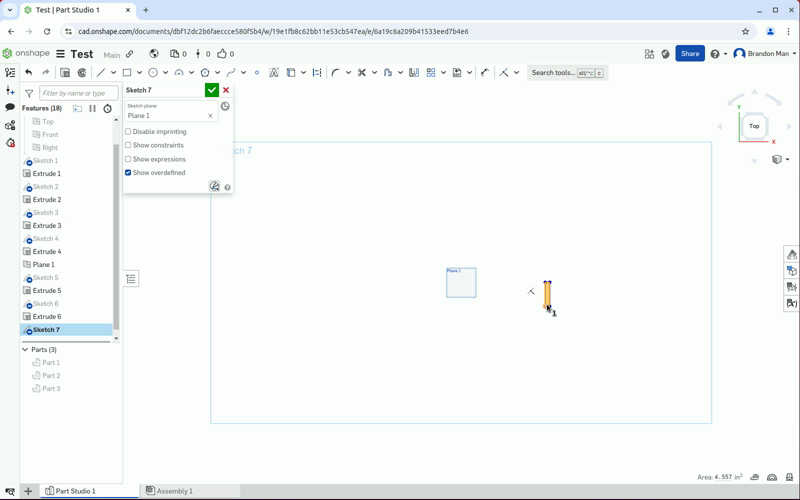
mouse_move(73, 352)
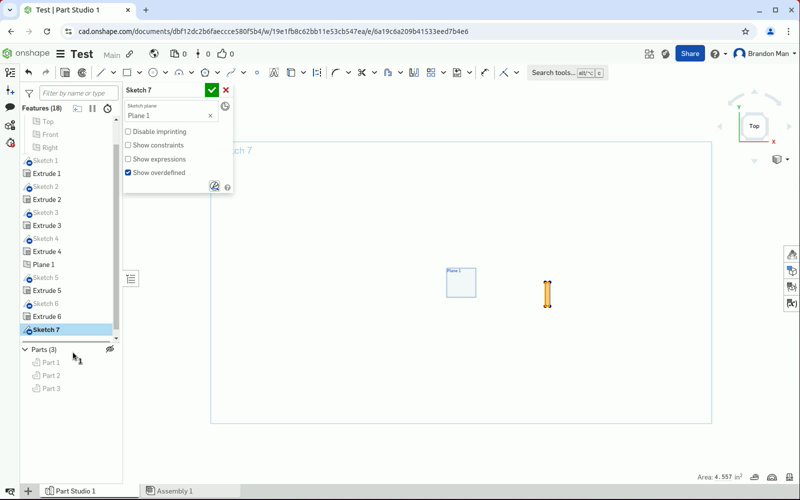
key(shift+y)
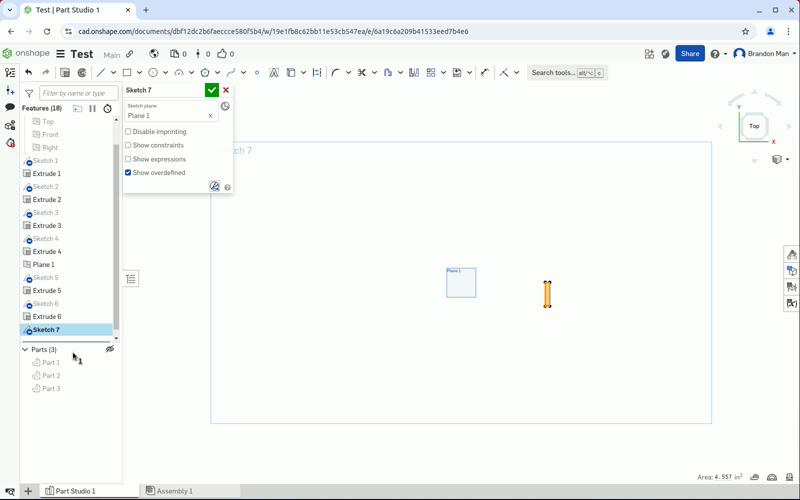
key(shift+e)
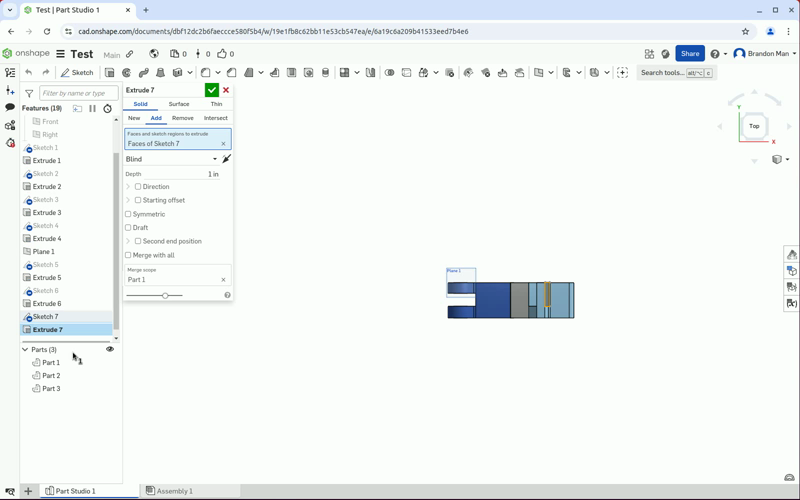
mouse_move(143, 106)
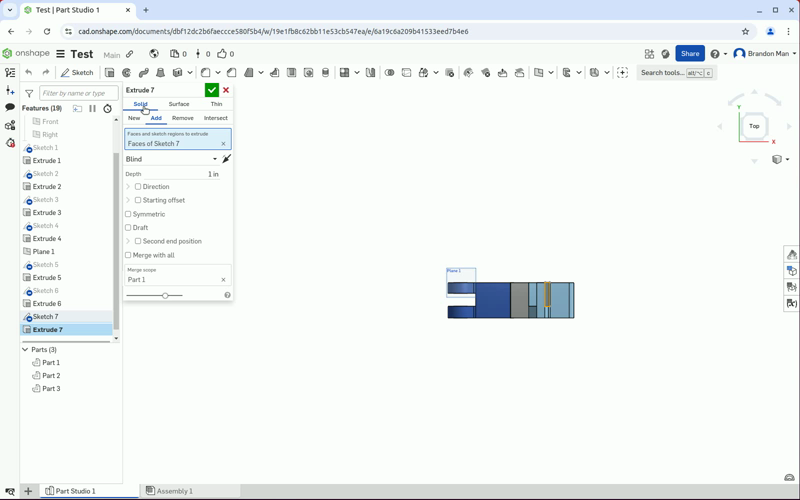
click(143, 106)
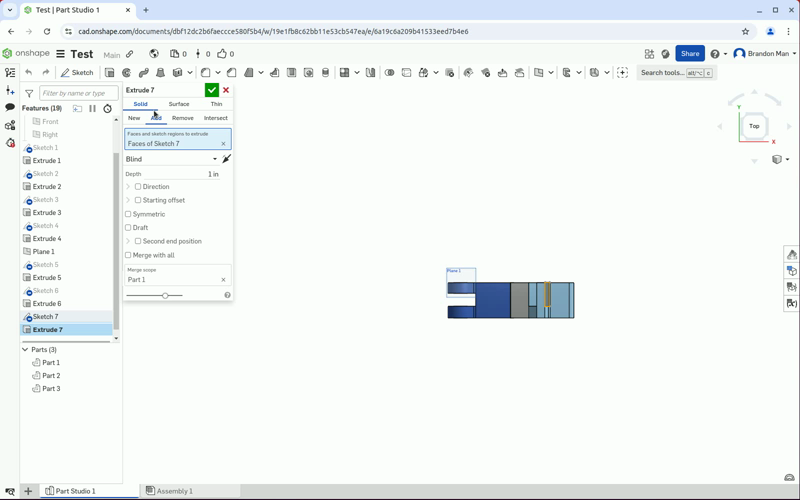
mouse_move(186, 120)
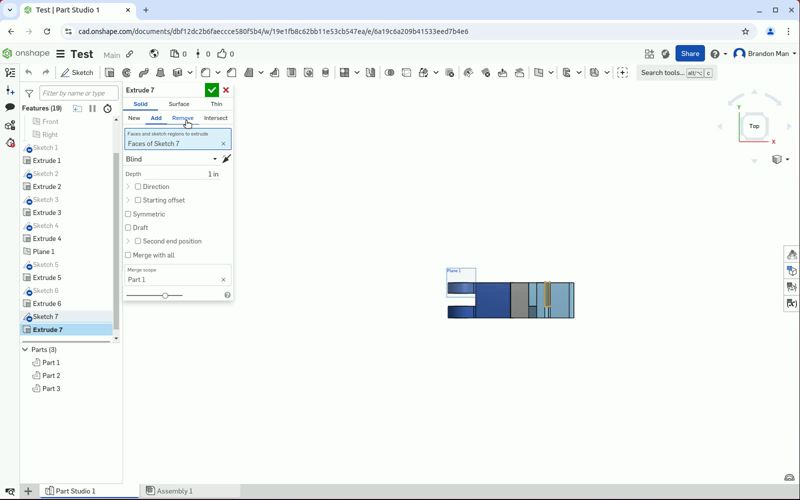
click(186, 120)
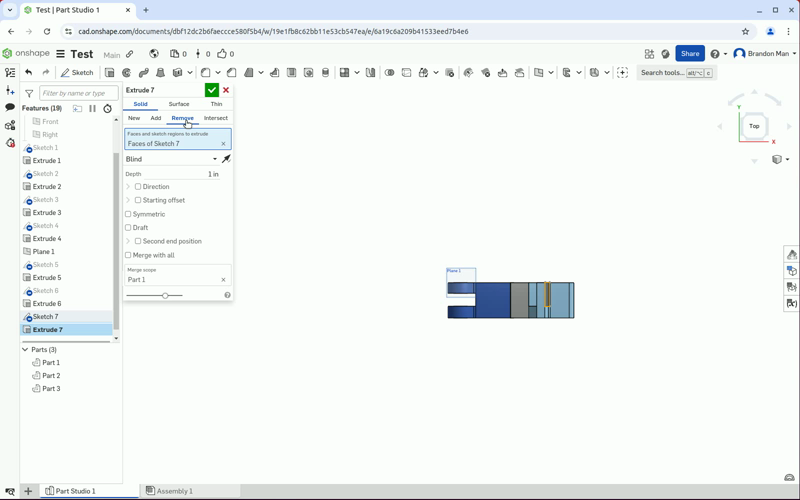
key(tab, 4)
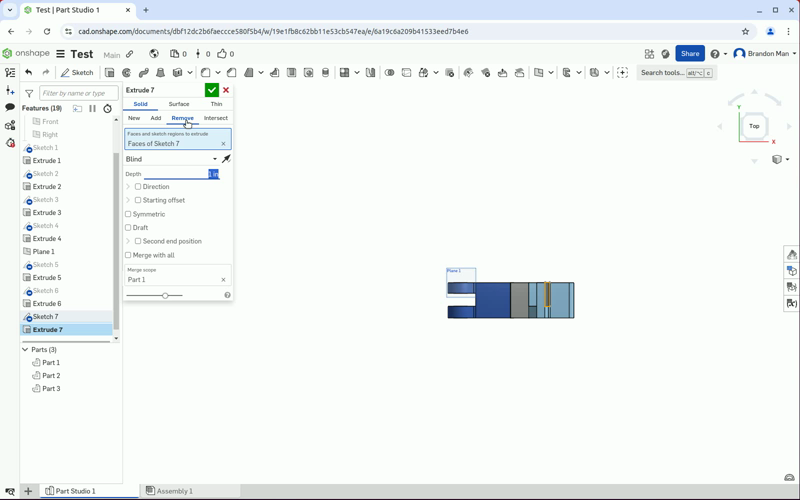
text(4.092)
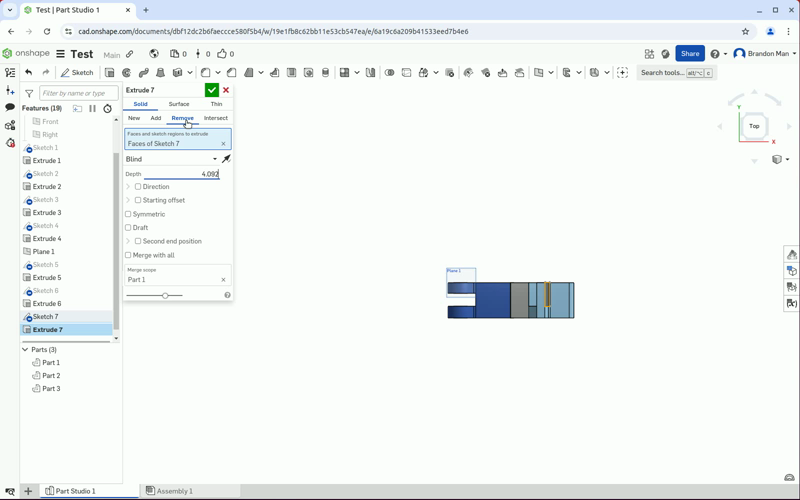
key(tab, 6)
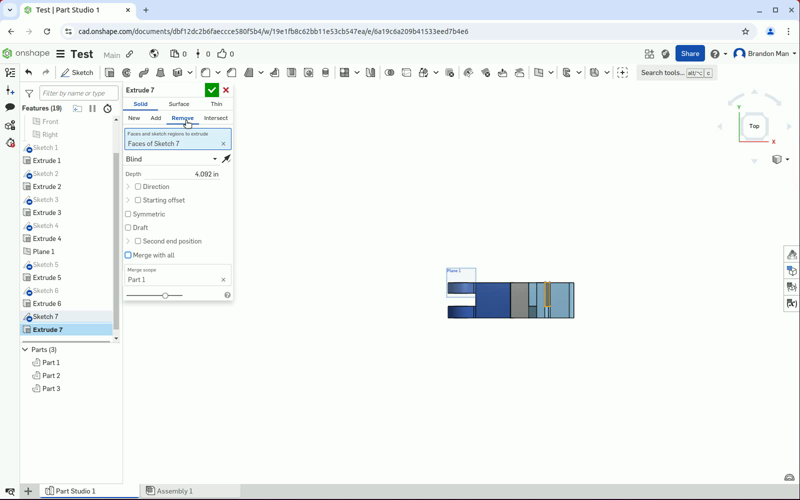
key(space)
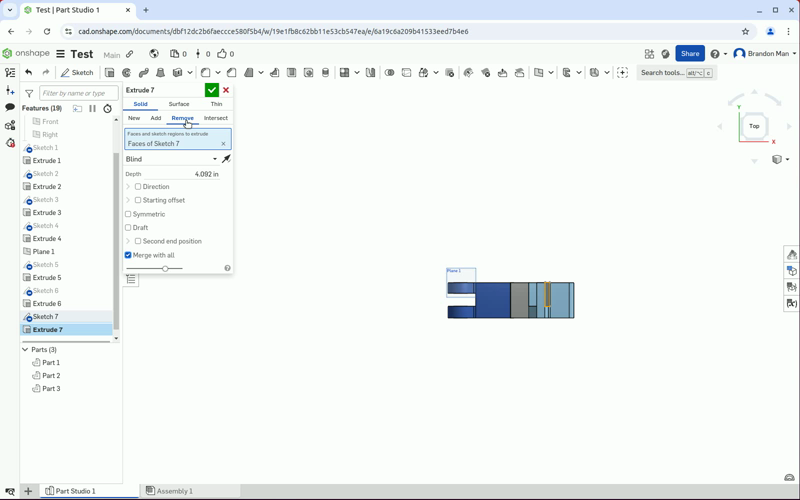
key(enter)
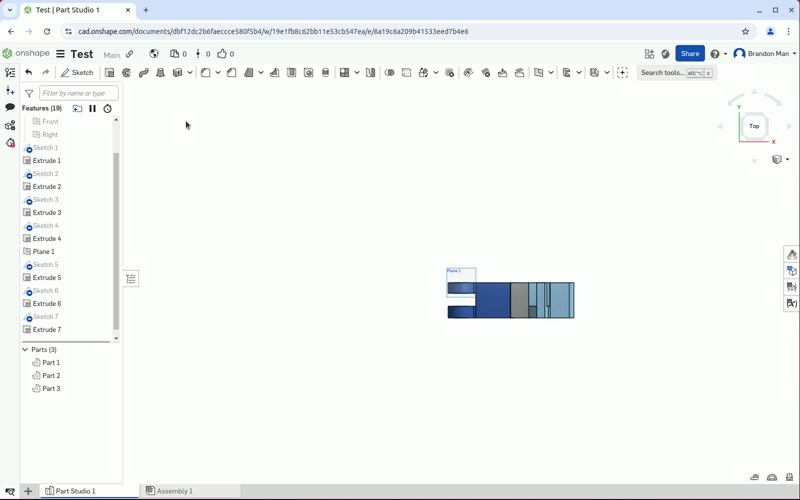
key(shift+h)
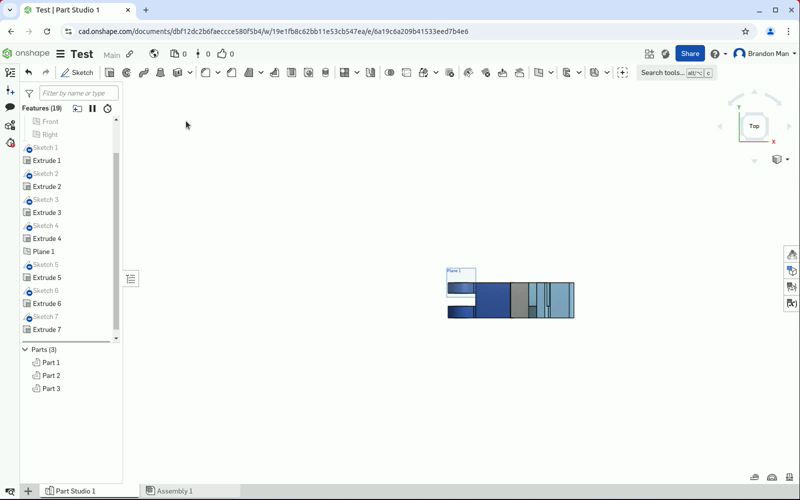
key(shift+h)
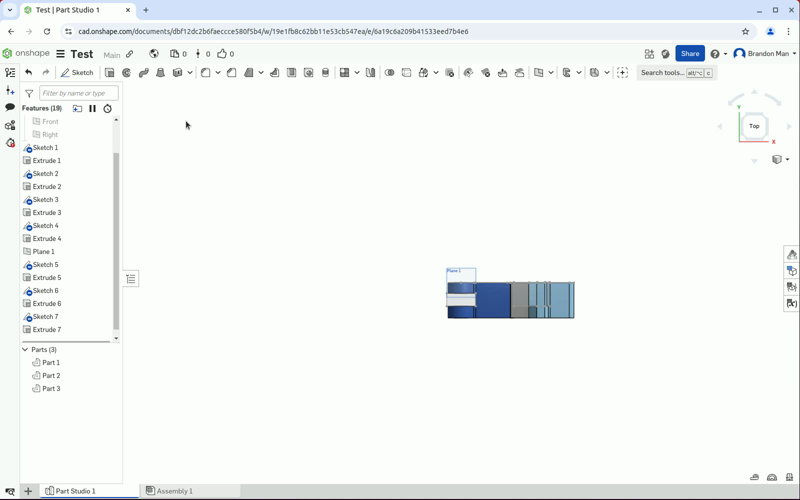
key(shift+7)
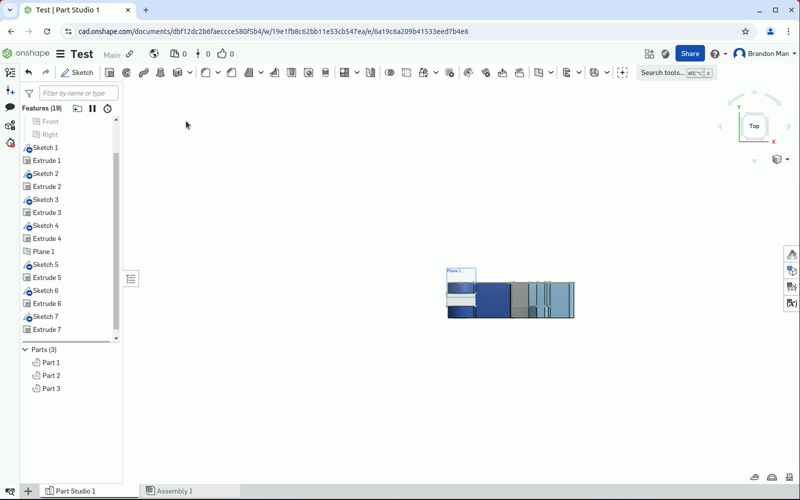
key(up, 3)
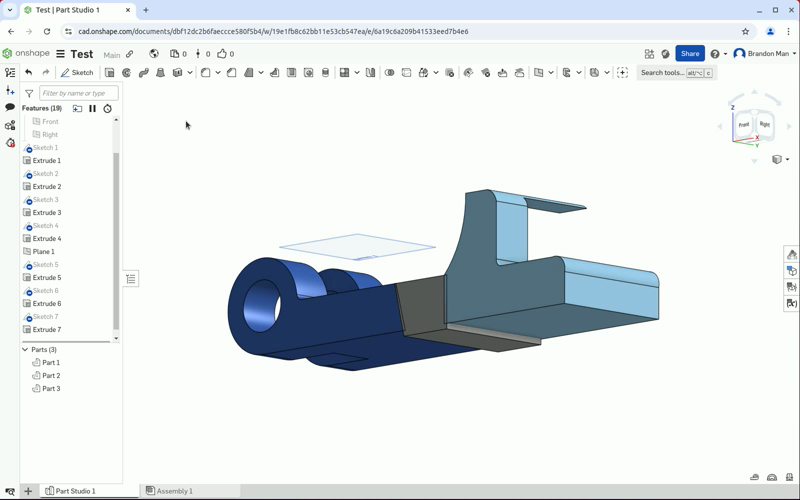
key(left, 3)
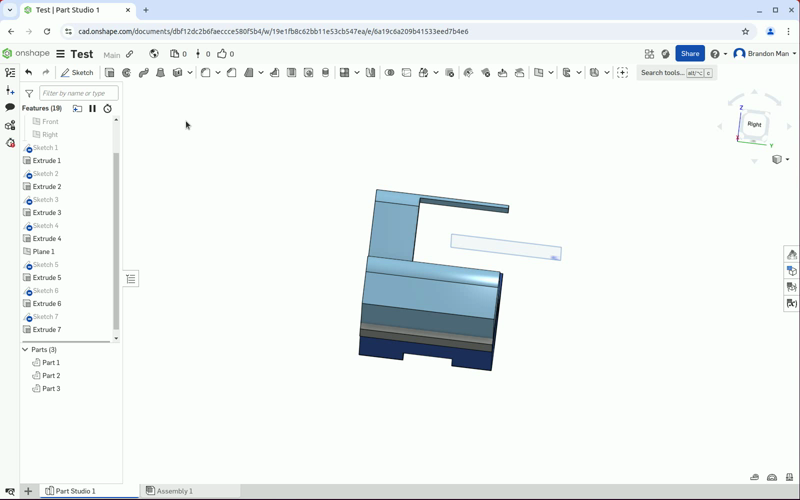
key(right, 3)
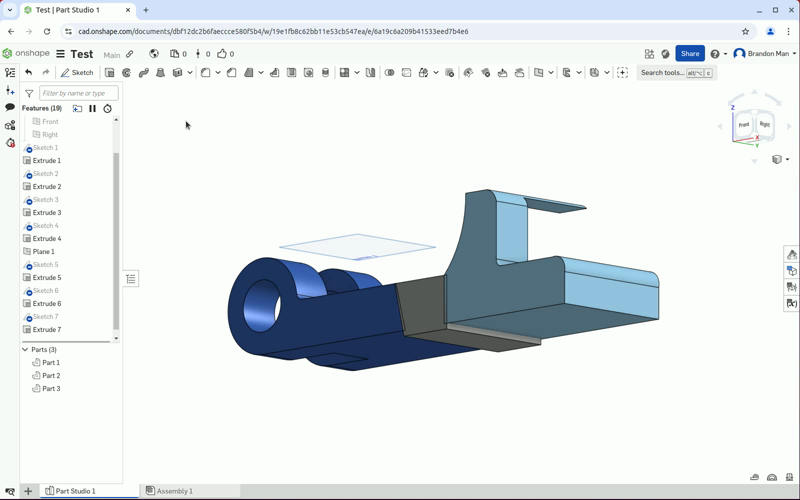
key(down, 3)
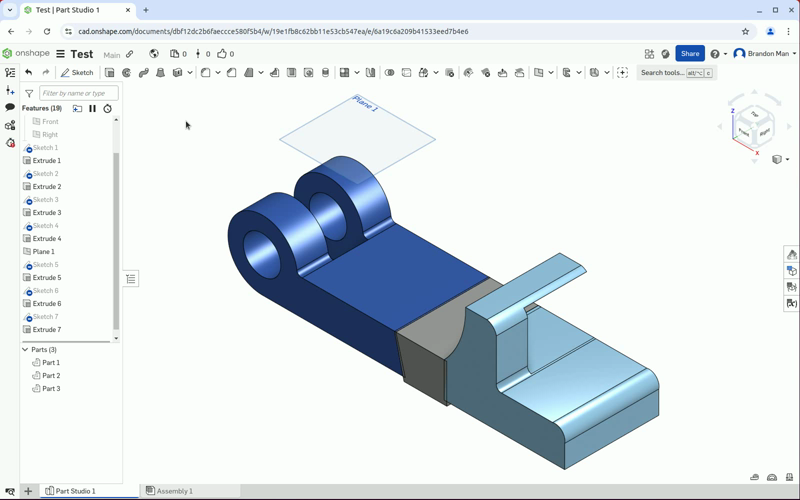
mouse_move(69, 150)
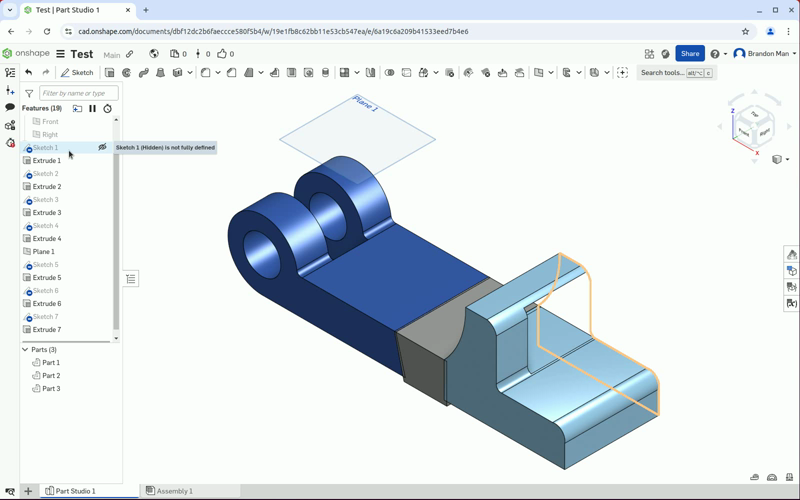
click(69, 150)